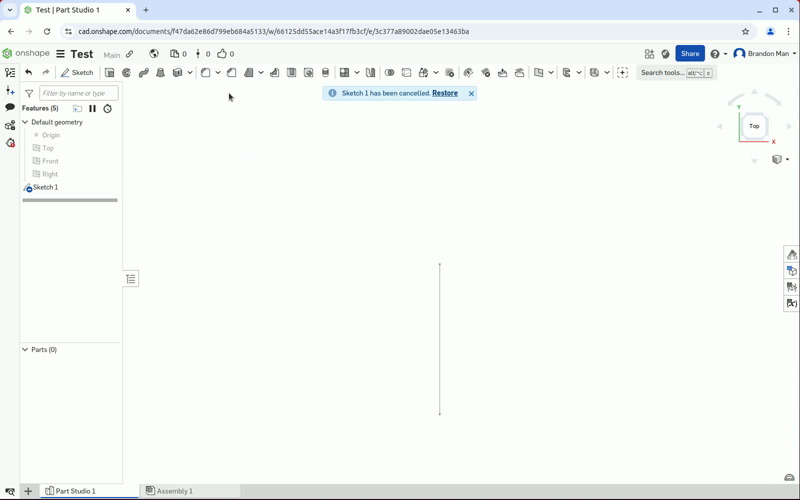
key(shift+h)
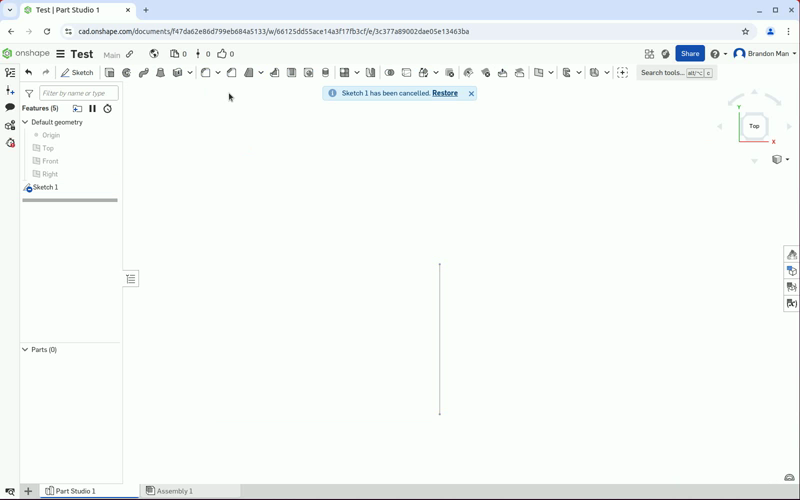
key(shift+s)
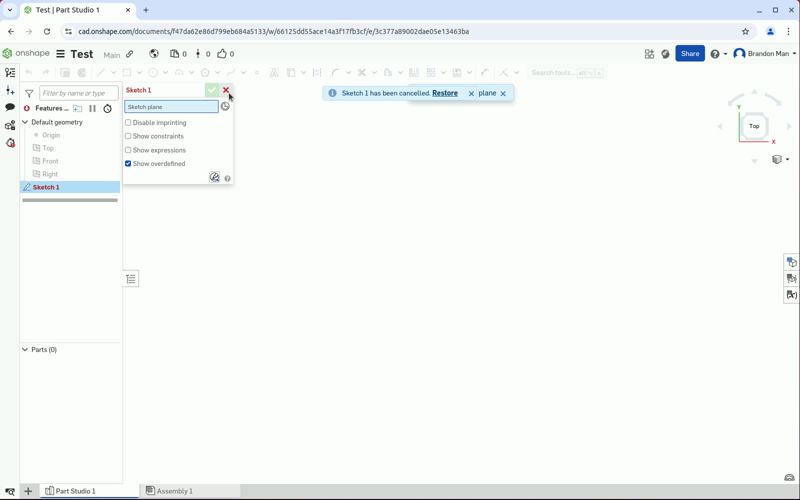
mouse_move(73, 150)
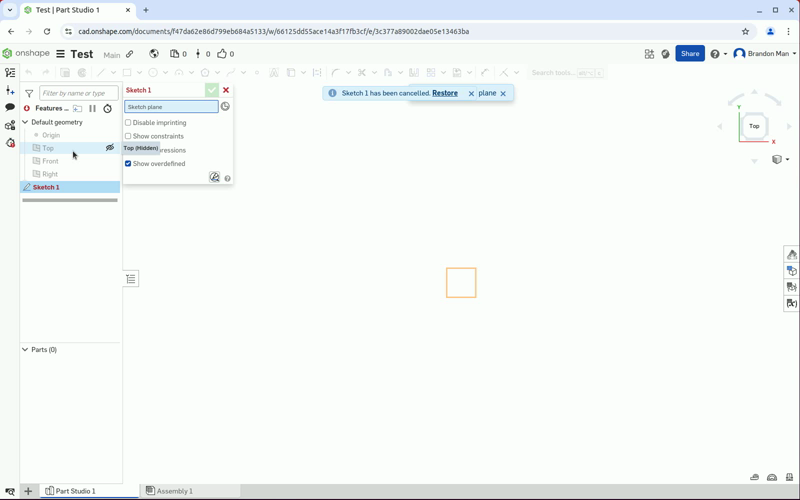
click(73, 150)
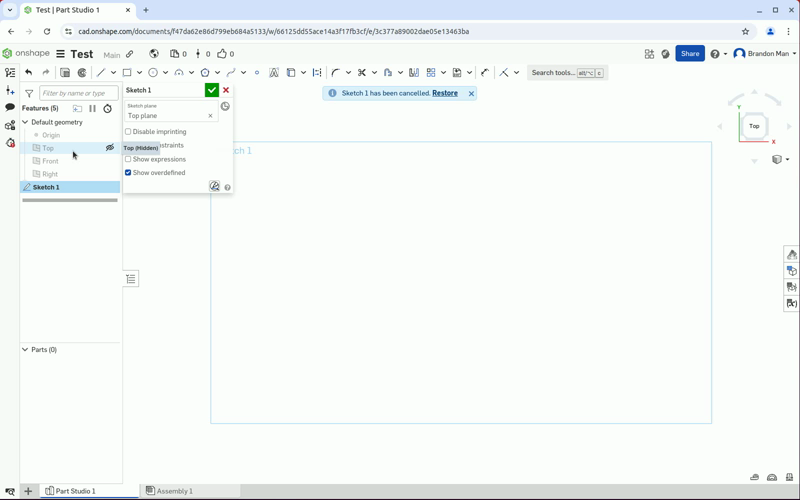
mouse_move(73, 352)
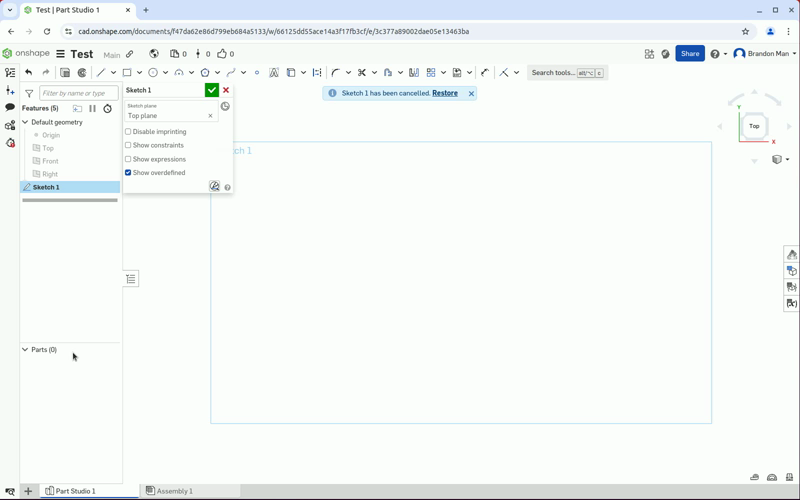
key(y)
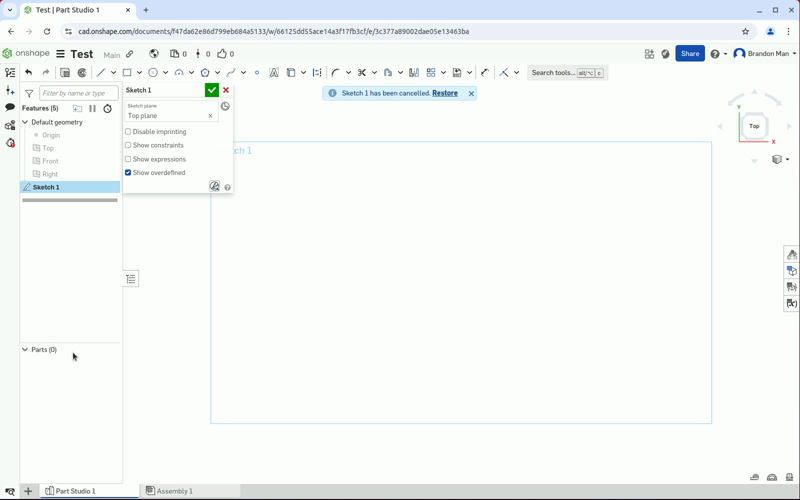
key(a)
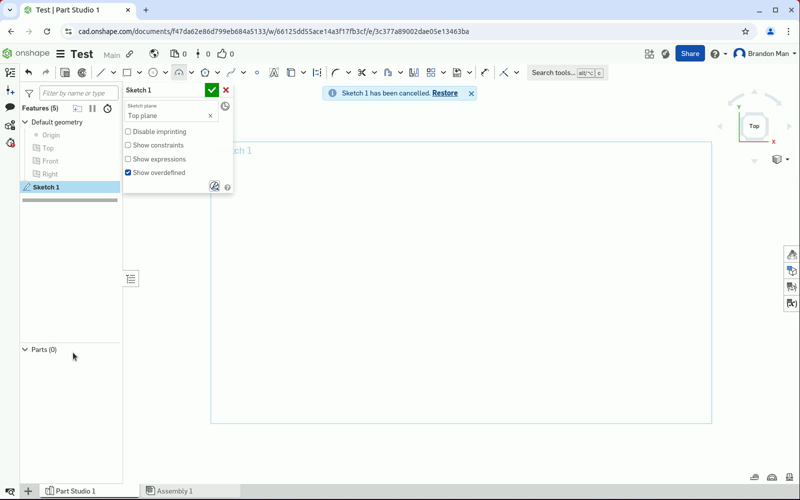
key_down(shift)
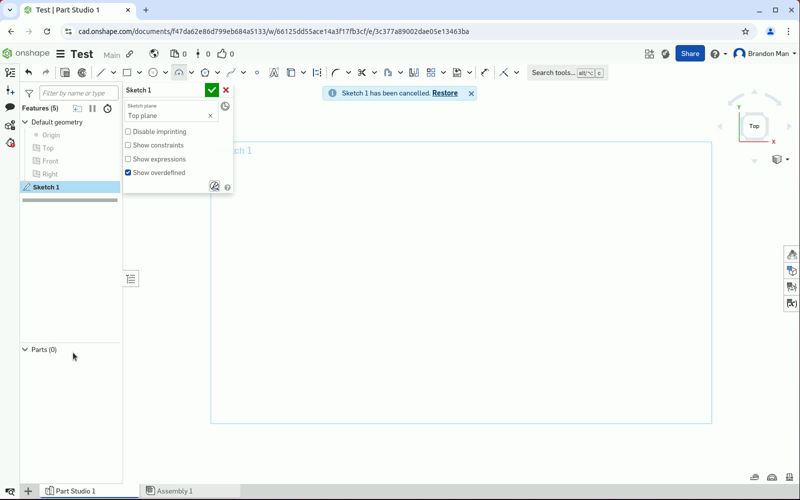
mouse_move(357, 212)
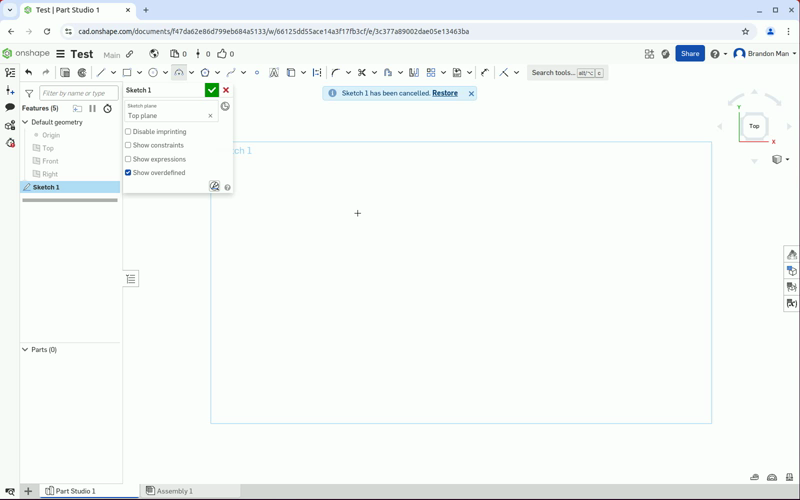
click(357, 212)
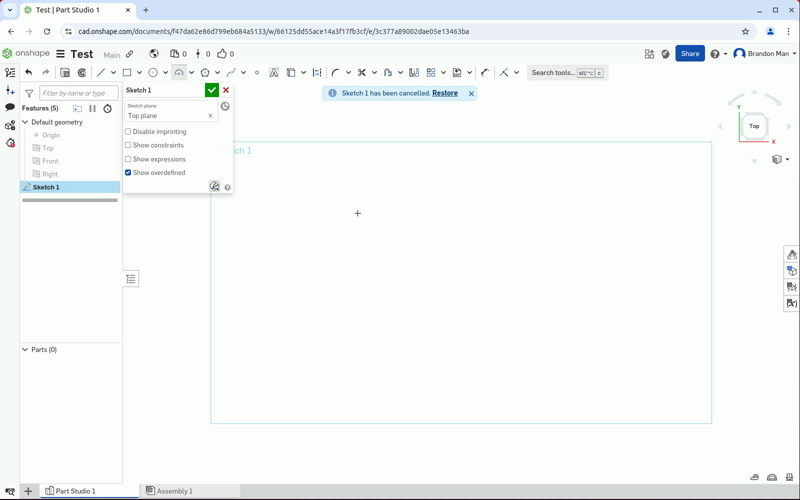
key_up(shift)
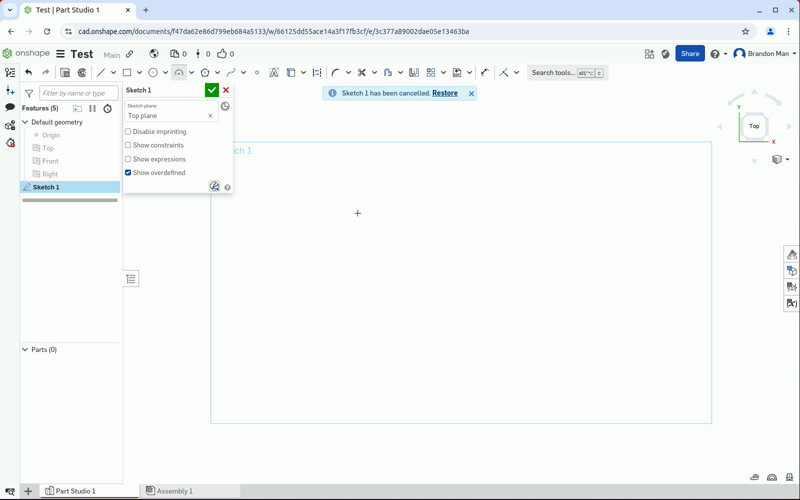
key_down(shift)
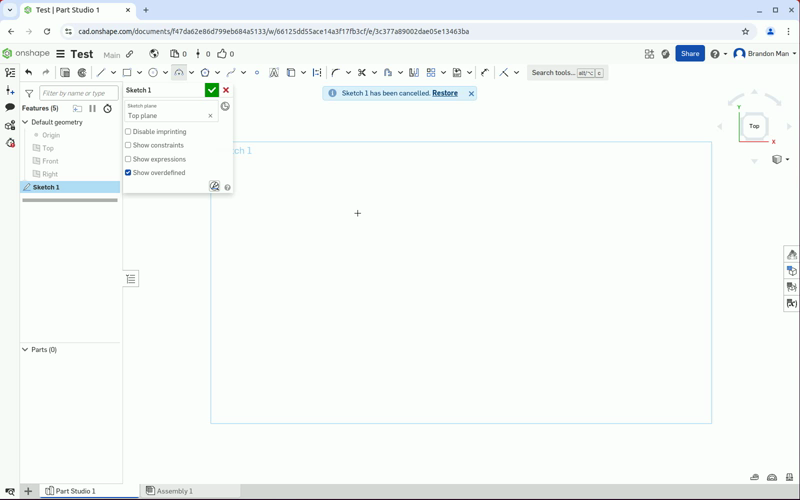
mouse_move(382, 282)
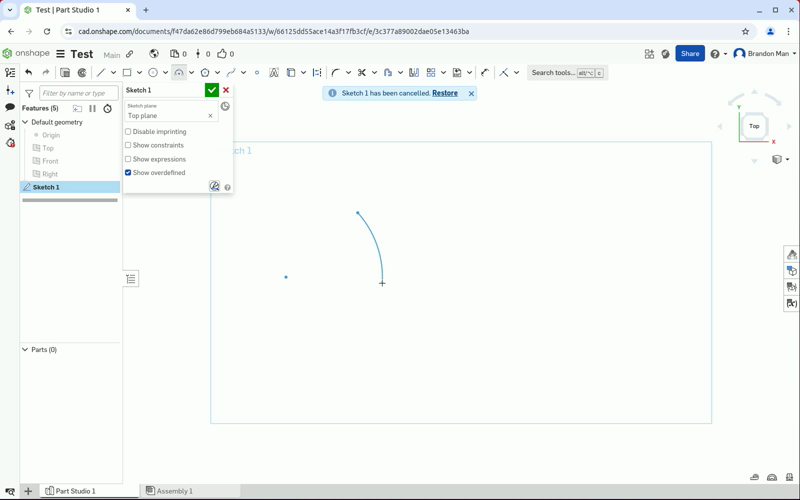
click(382, 282)
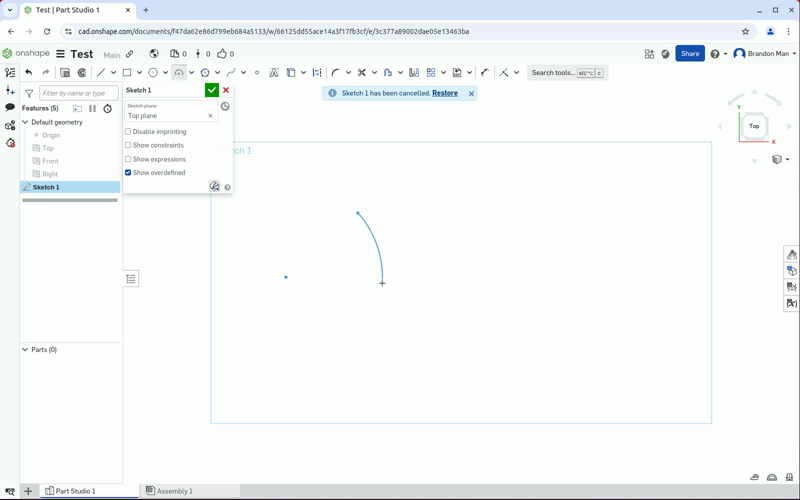
mouse_move(376, 245)
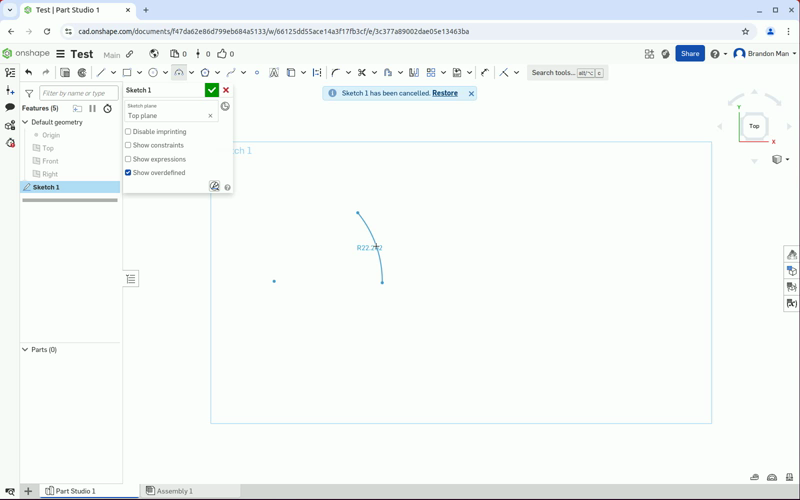
click(376, 245)
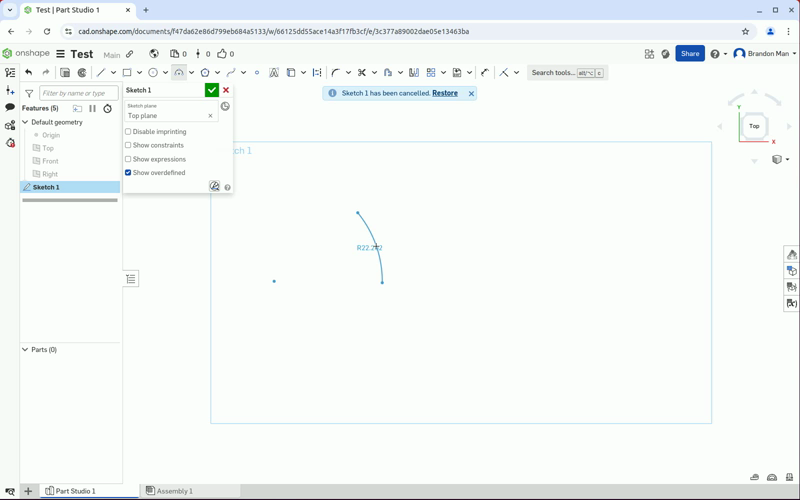
key_up(shift)
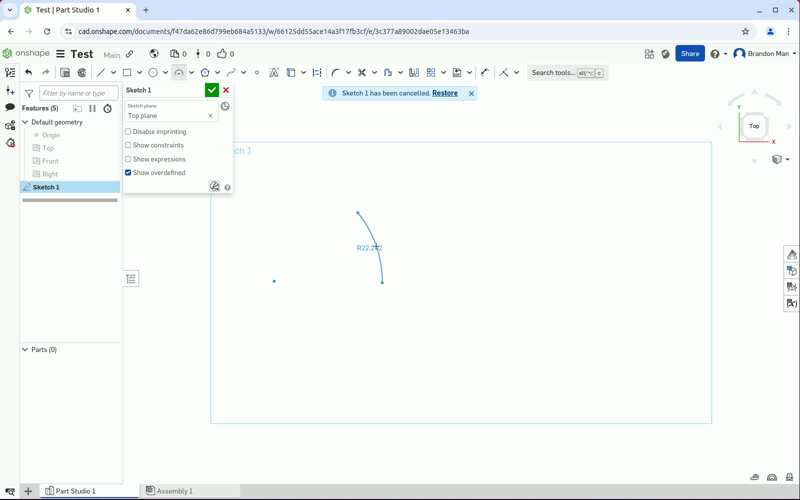
key(esc)
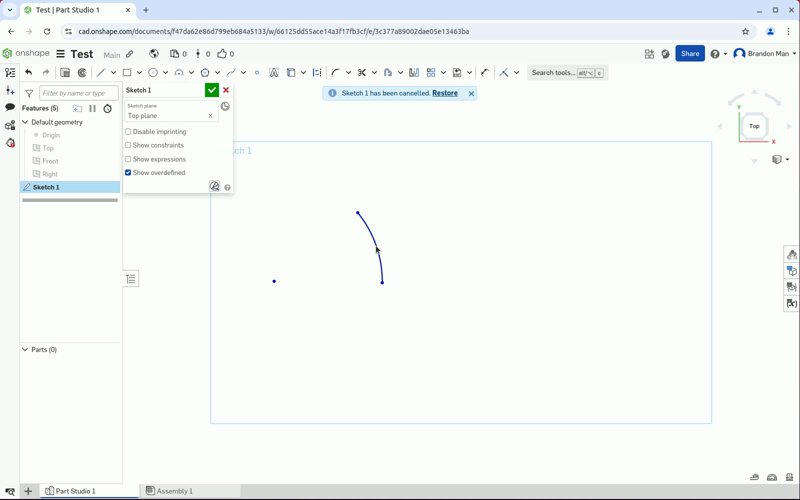
key(l)
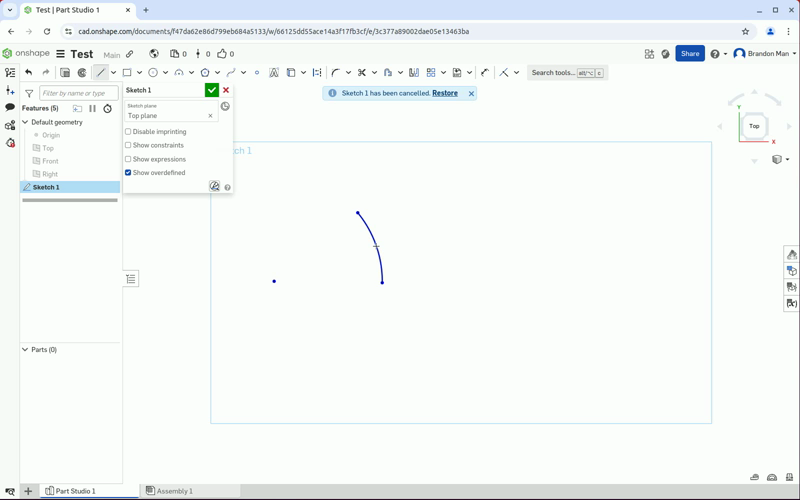
mouse_move(382, 282)
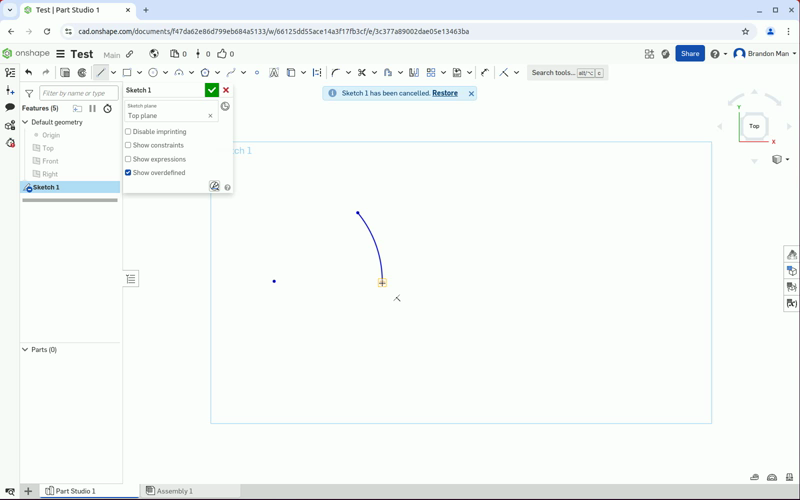
click(382, 282)
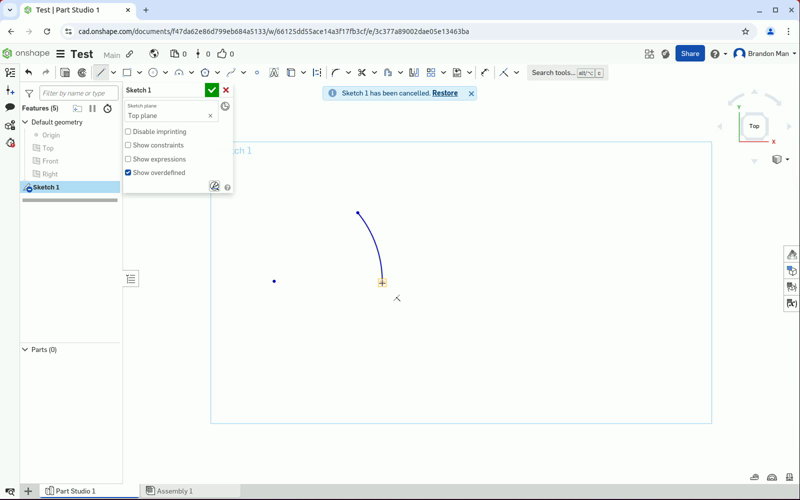
key_down(shift)
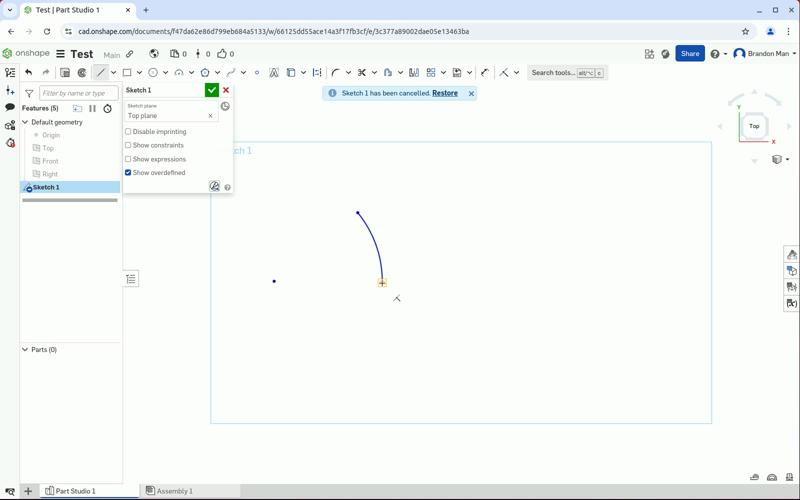
mouse_move(412, 282)
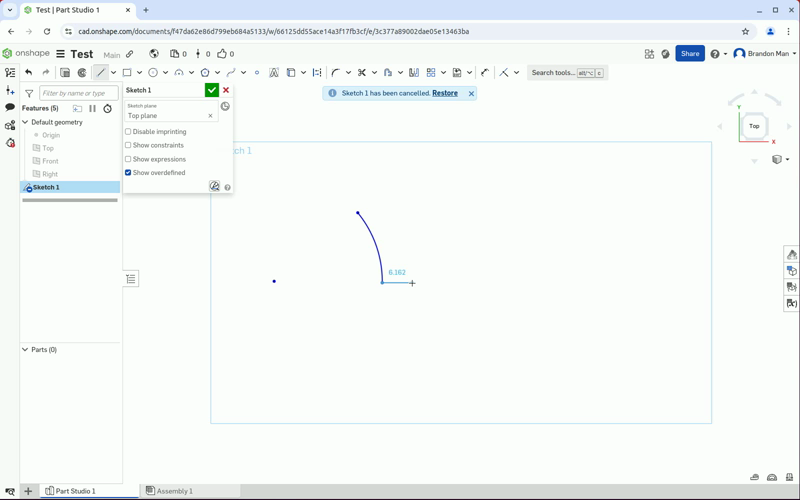
mouse_move(382, 319)
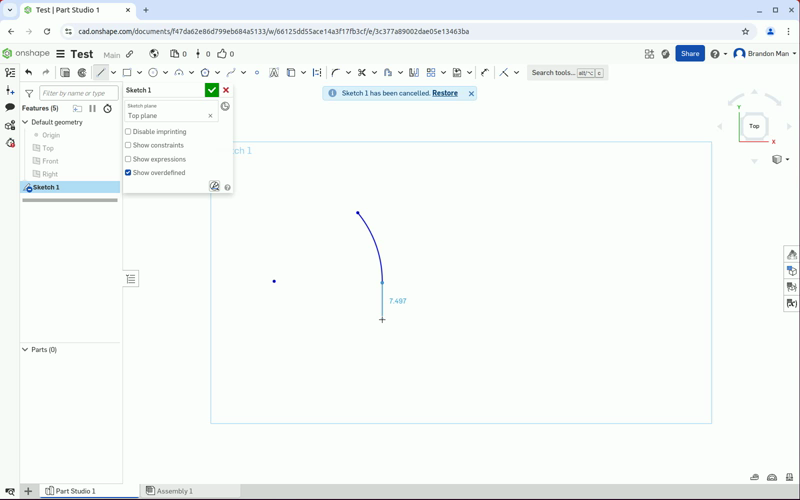
click(382, 319)
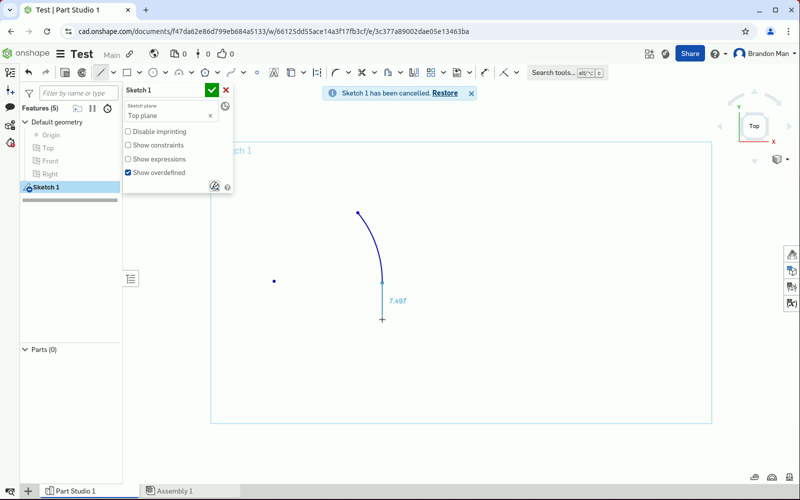
key_up(shift)
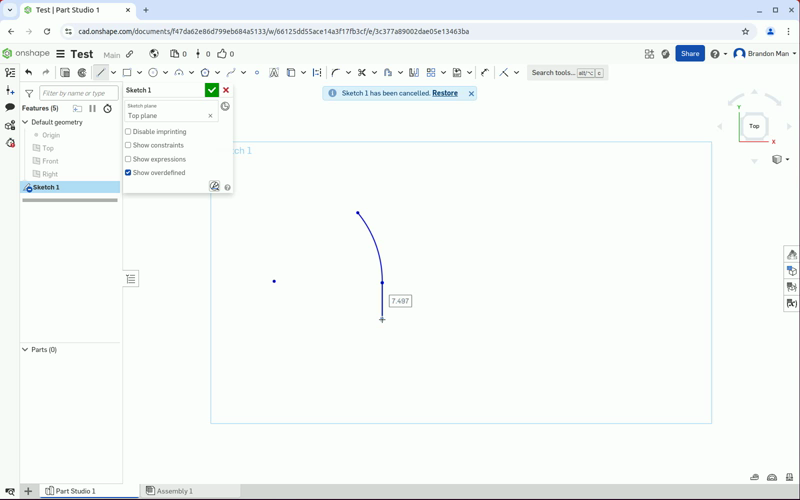
key(esc)
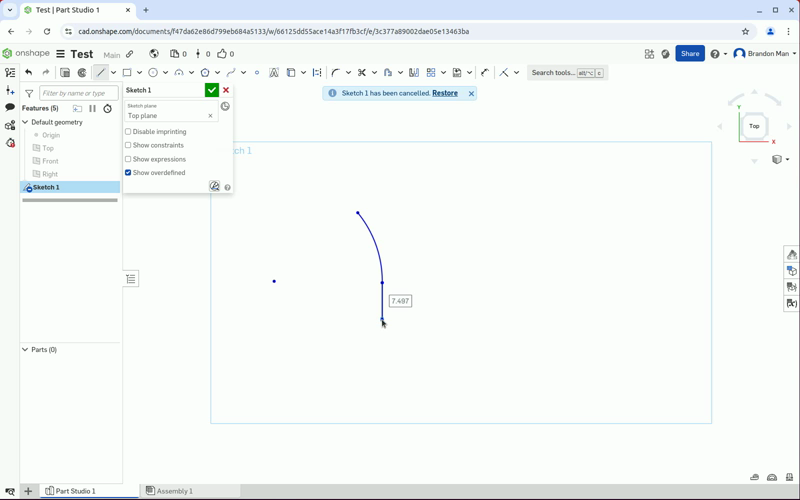
key(a)
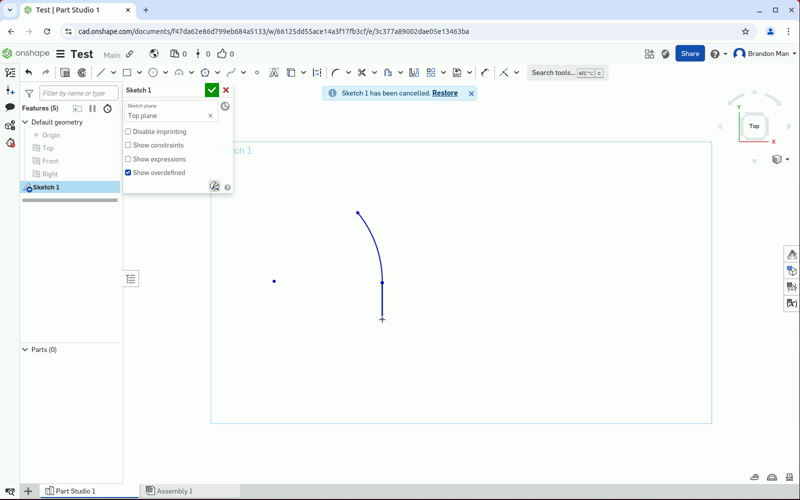
mouse_move(382, 319)
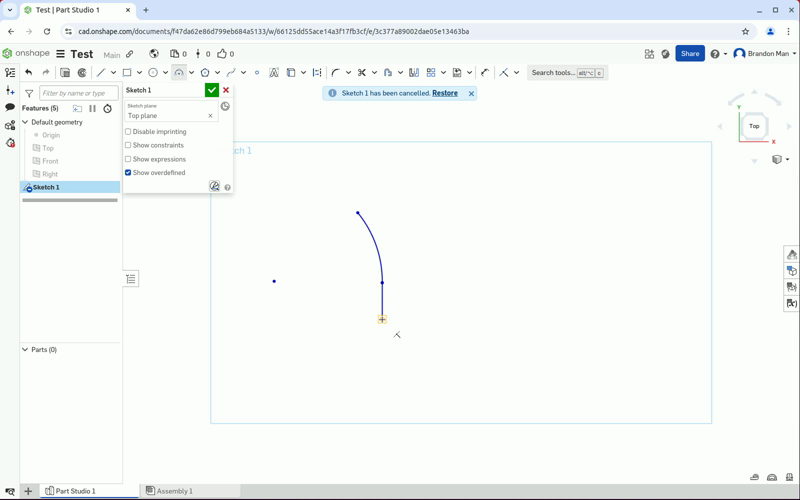
click(382, 319)
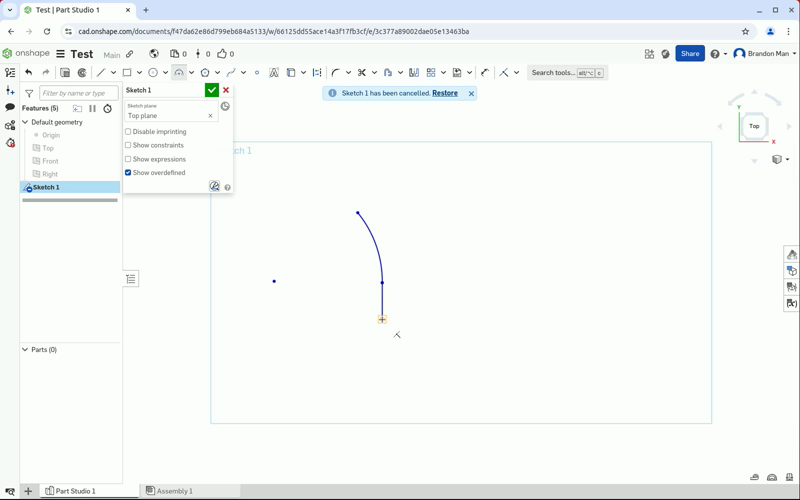
key_down(shift)
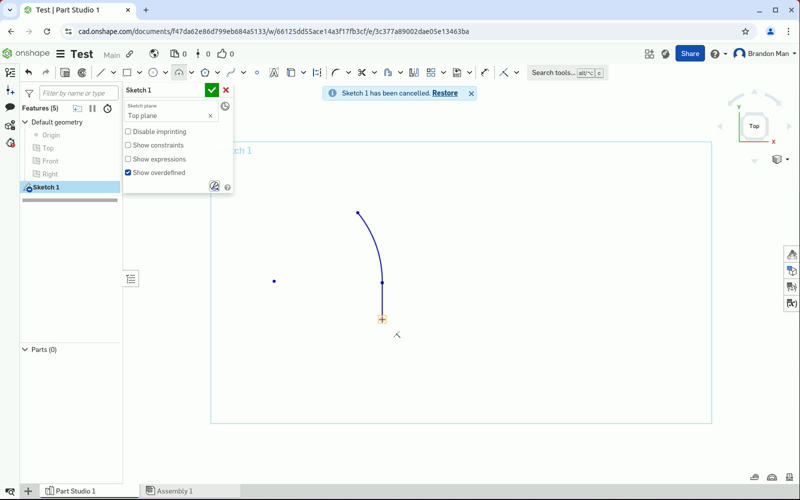
mouse_move(393, 330)
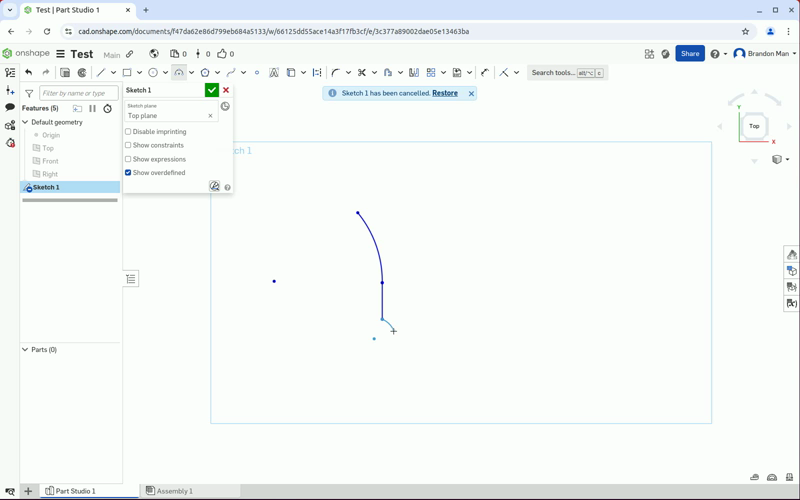
click(393, 330)
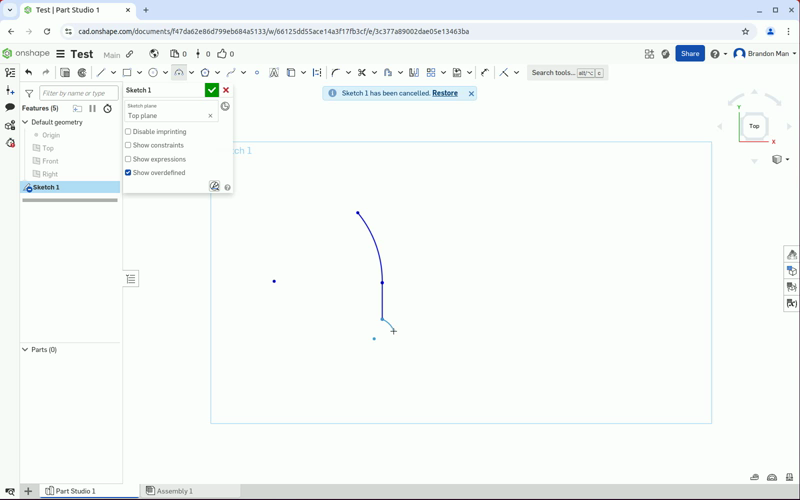
mouse_move(385, 327)
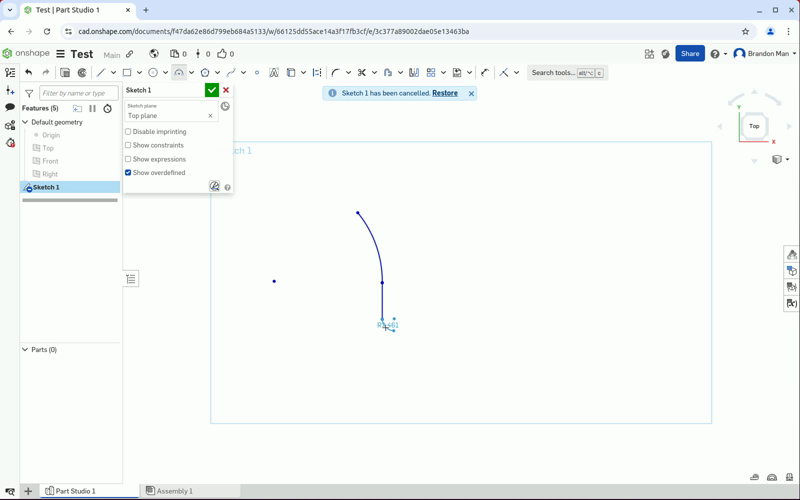
click(385, 327)
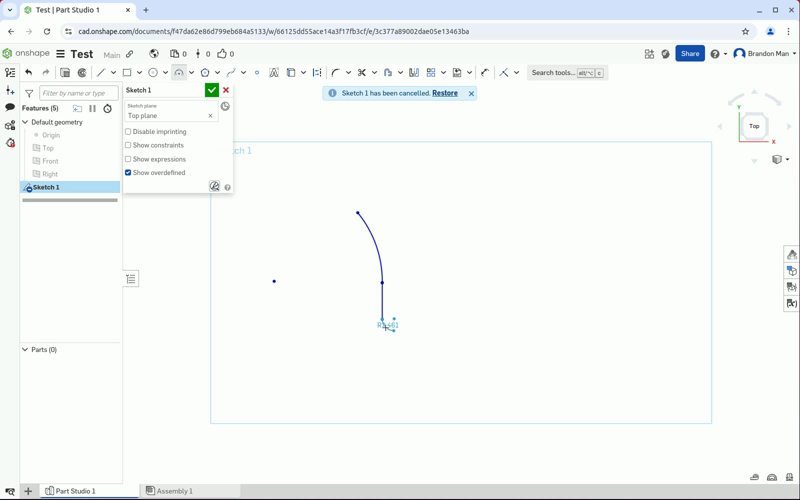
key_up(shift)
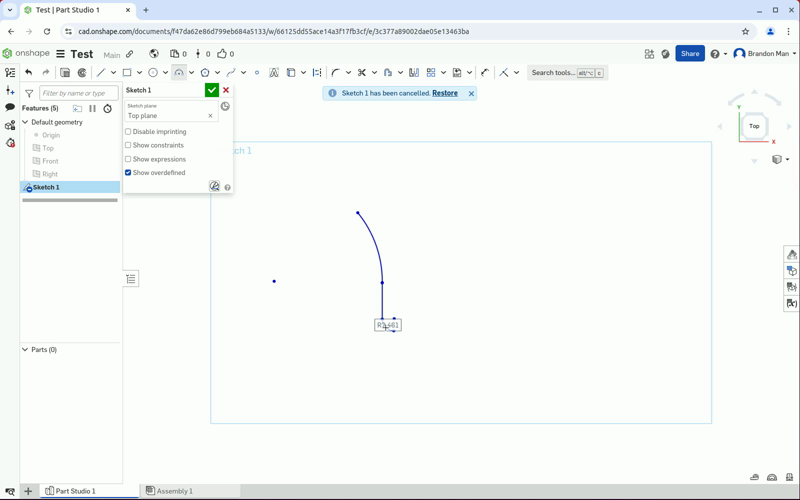
key(esc)
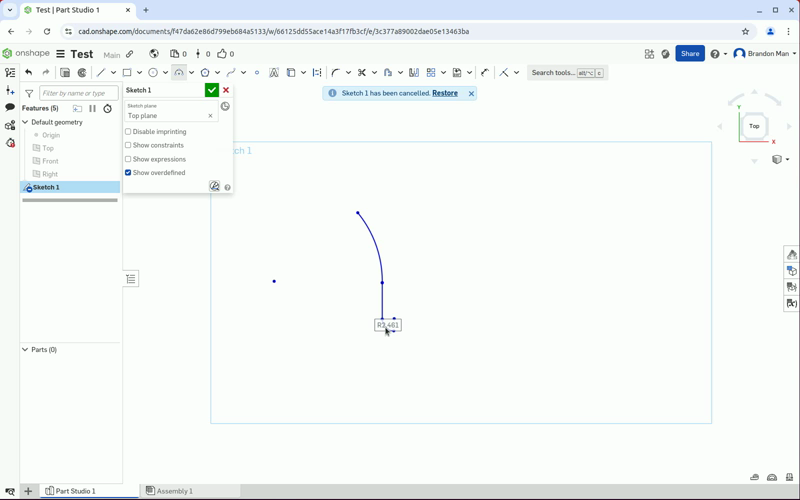
key(l)
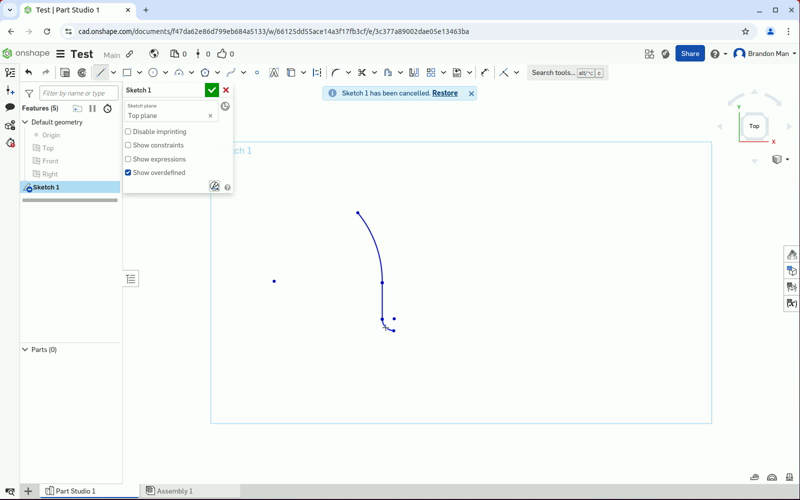
mouse_move(393, 330)
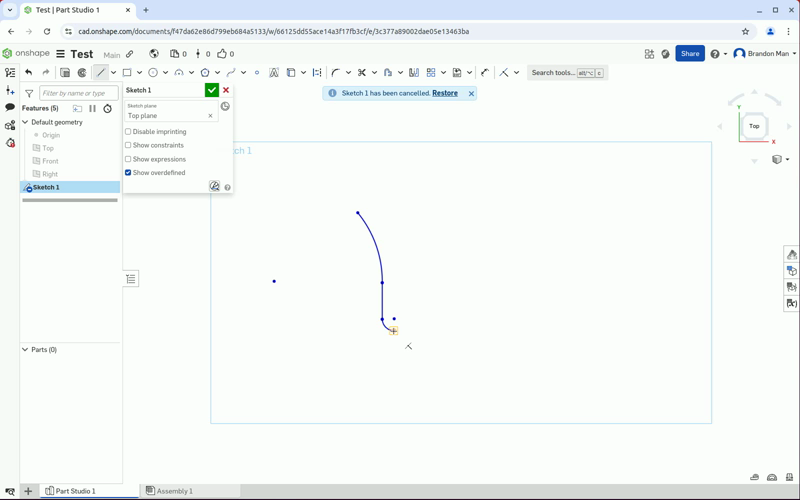
click(393, 330)
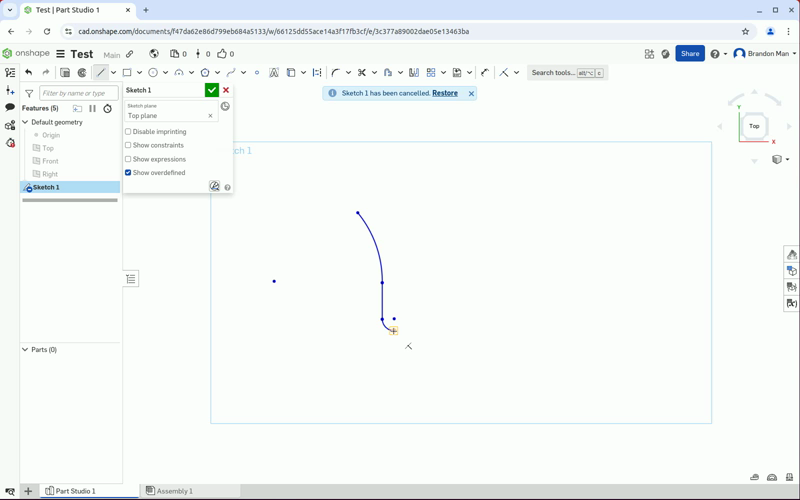
key_down(shift)
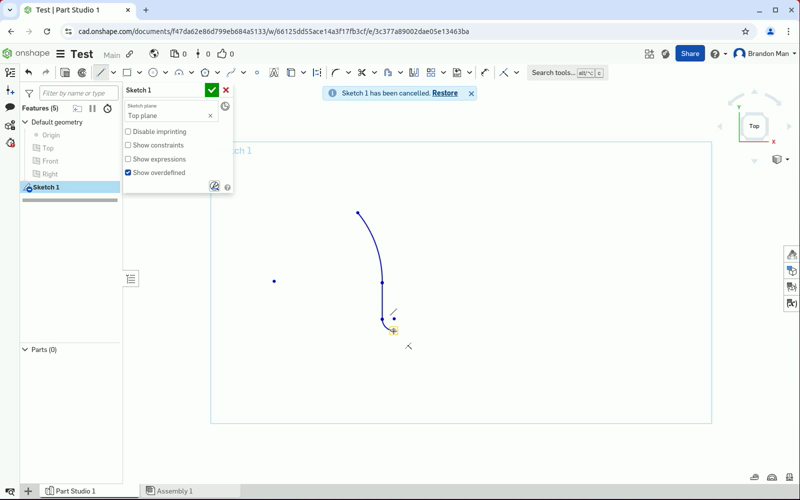
mouse_move(527, 330)
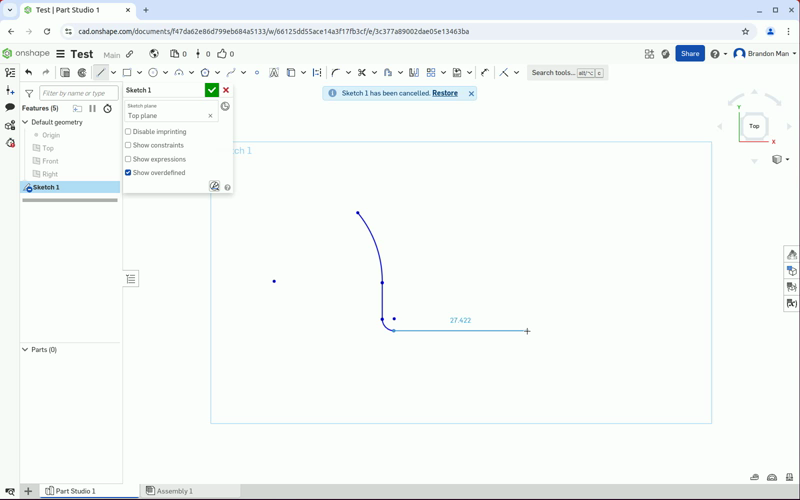
click(527, 330)
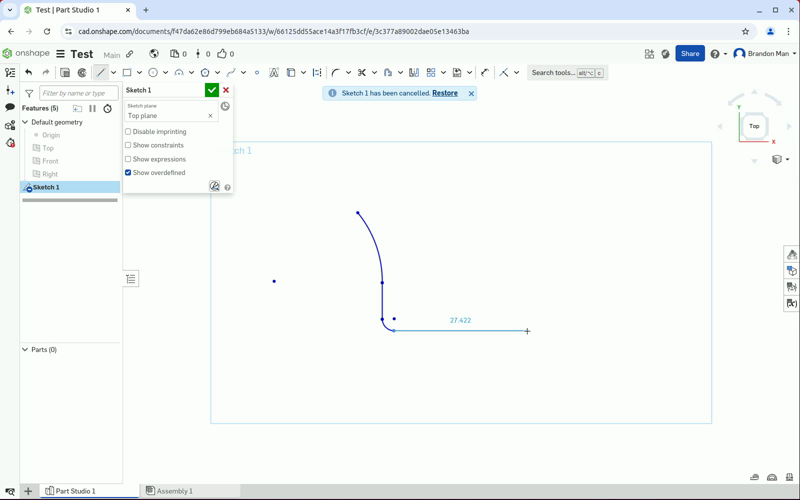
key_up(shift)
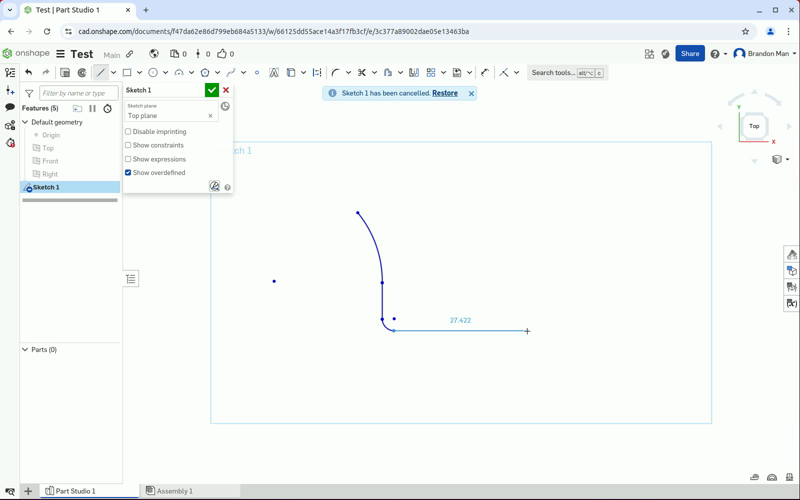
key(esc)
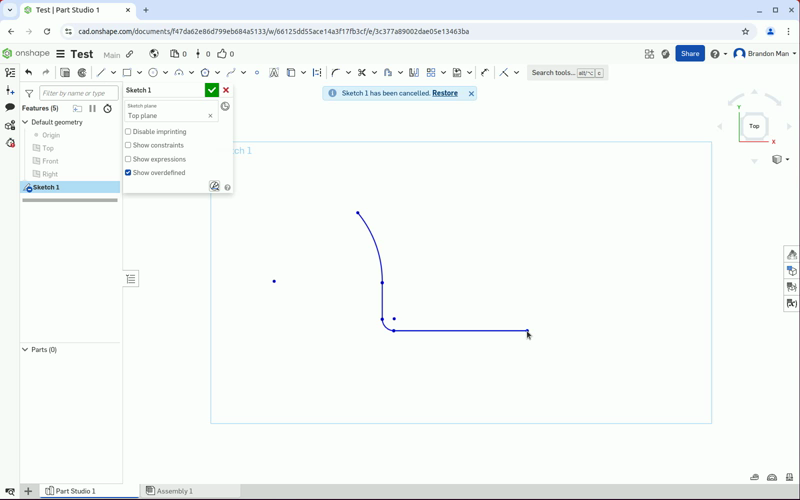
key(a)
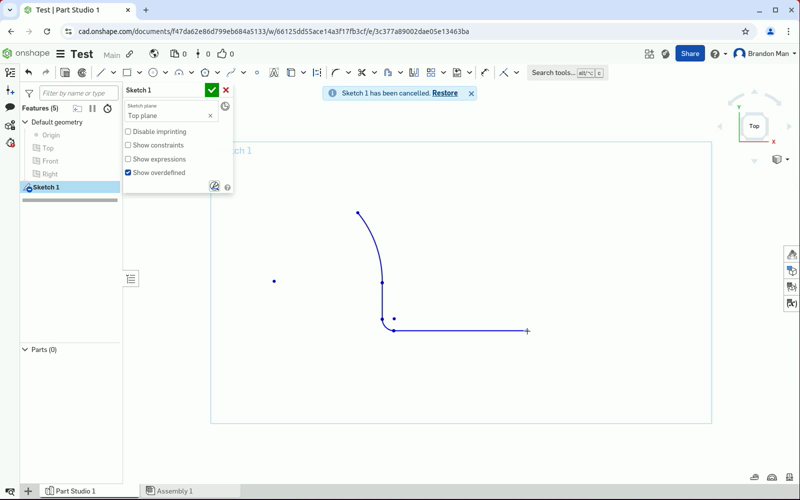
mouse_move(527, 330)
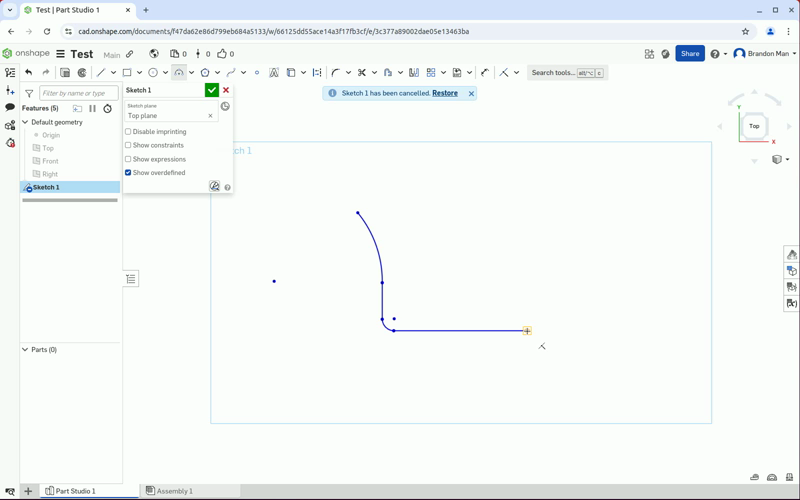
click(527, 330)
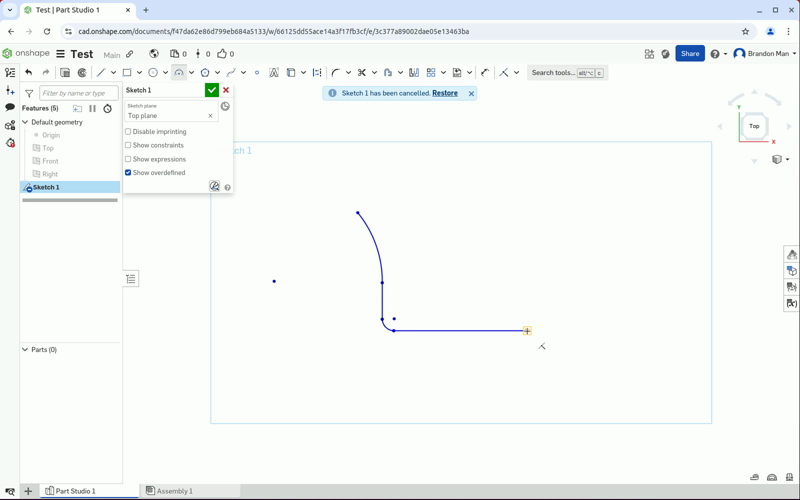
key_down(shift)
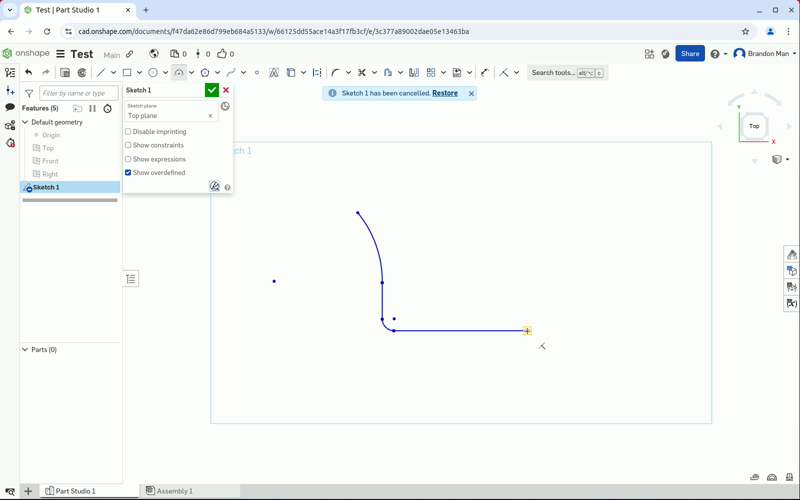
mouse_move(538, 319)
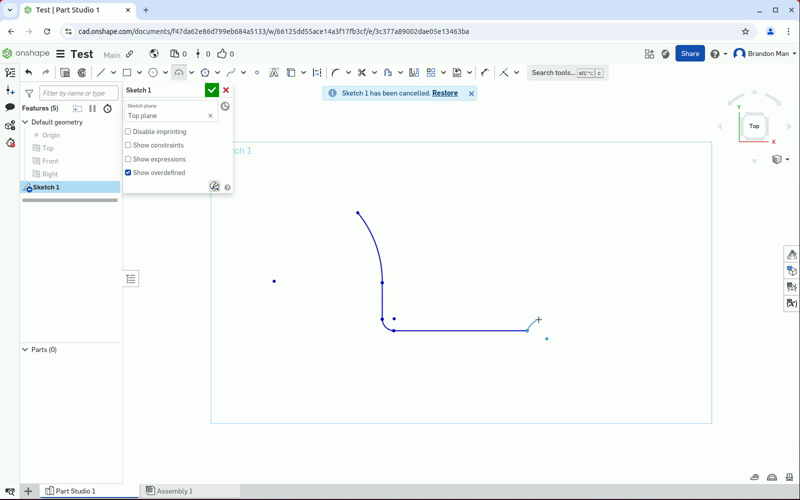
click(538, 319)
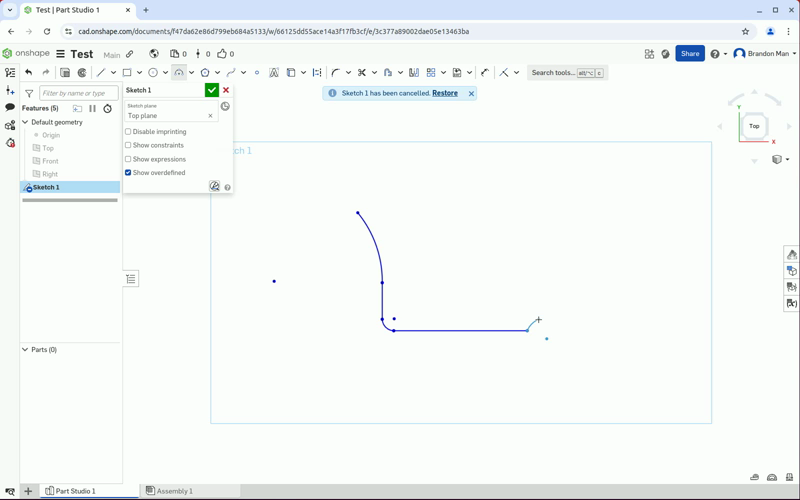
mouse_move(535, 327)
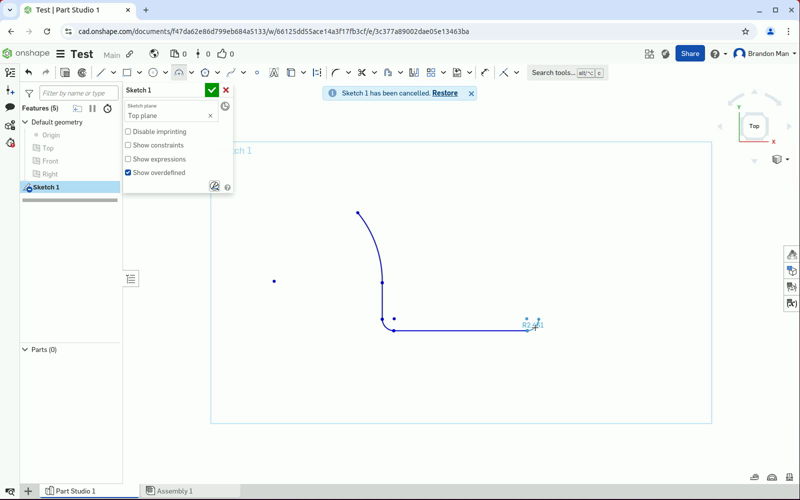
click(535, 327)
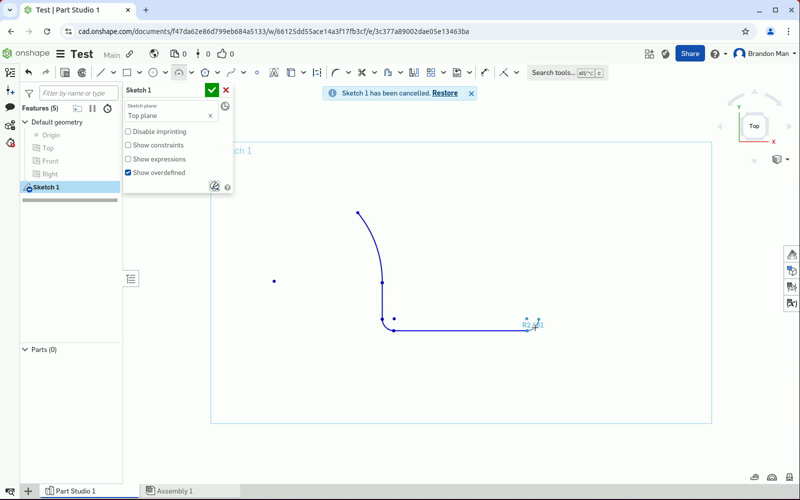
key_up(shift)
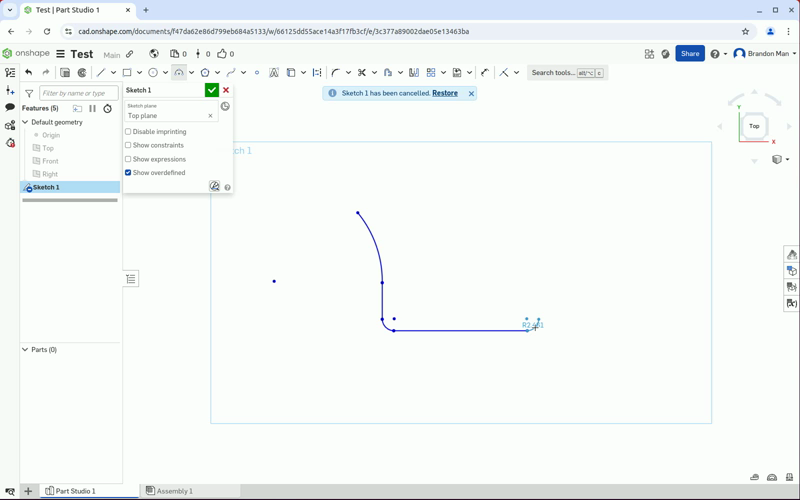
key(esc)
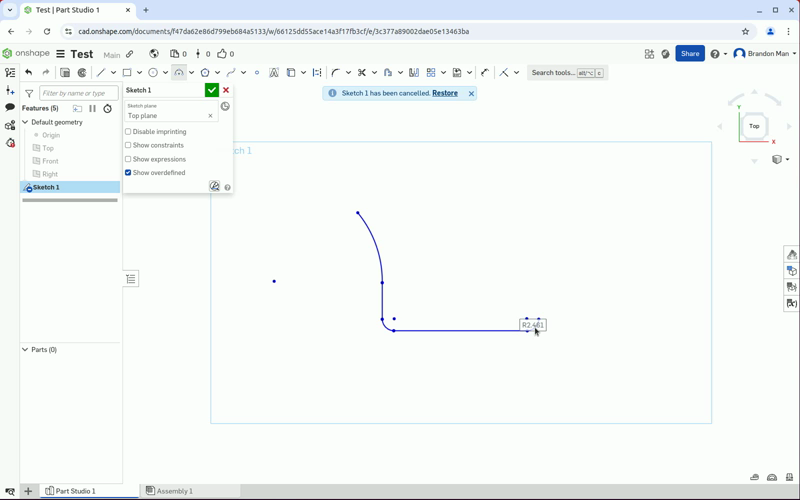
key(l)
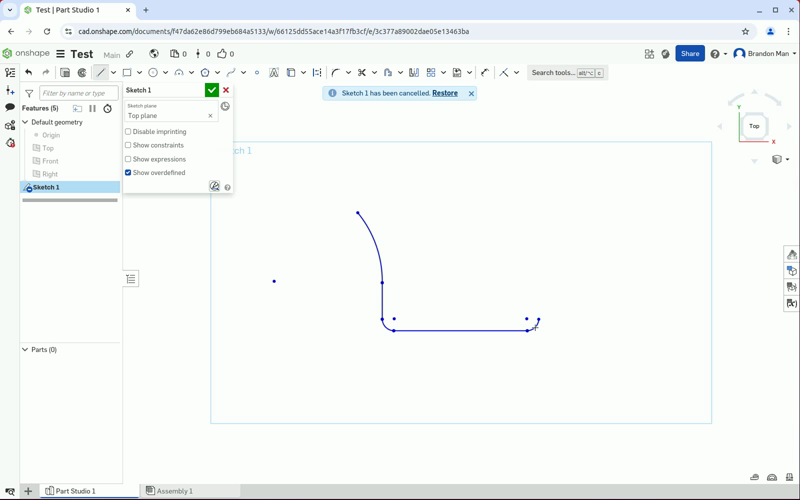
mouse_move(538, 319)
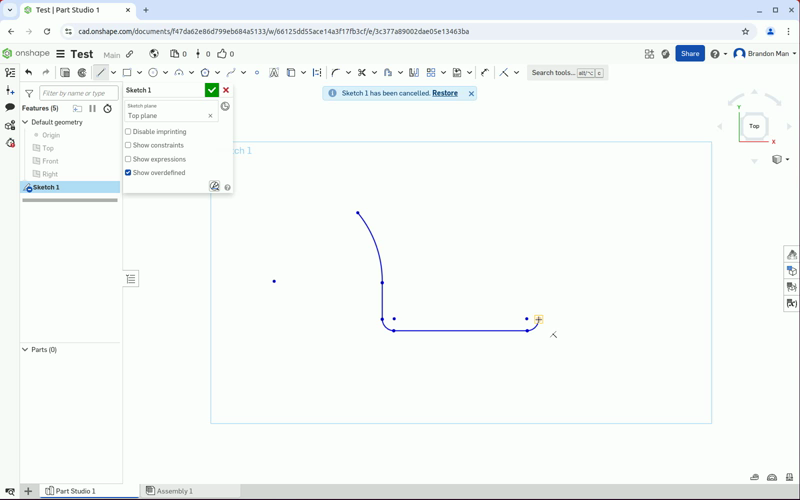
click(538, 319)
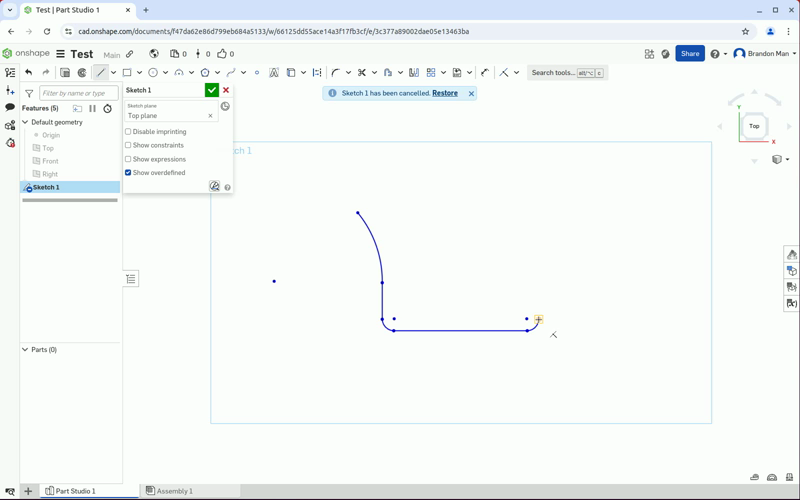
key_down(shift)
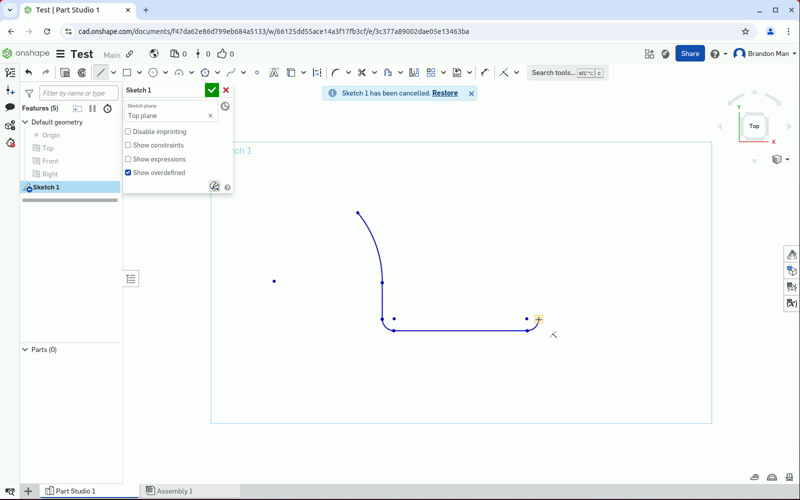
mouse_move(538, 244)
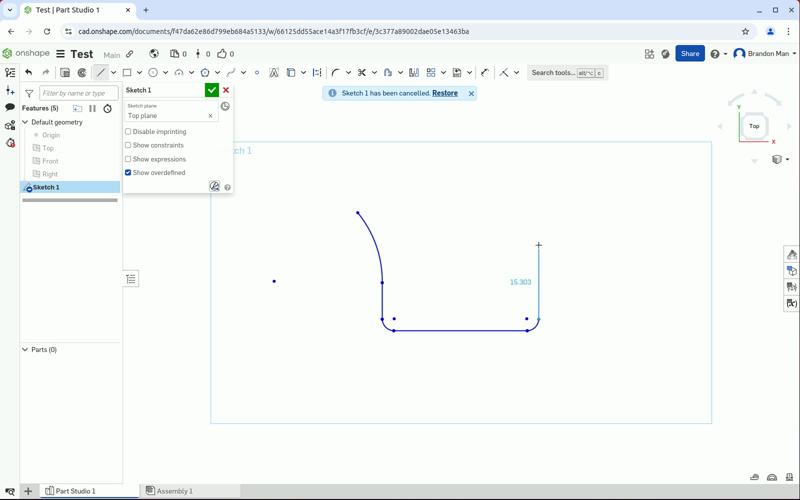
click(538, 244)
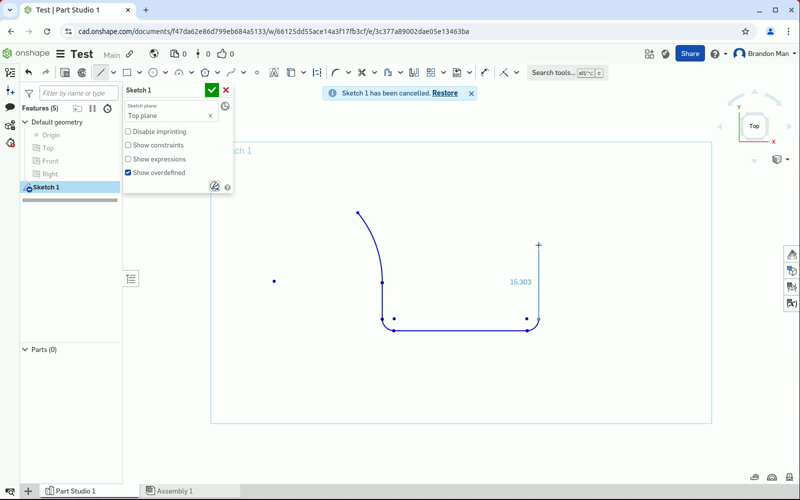
key_up(shift)
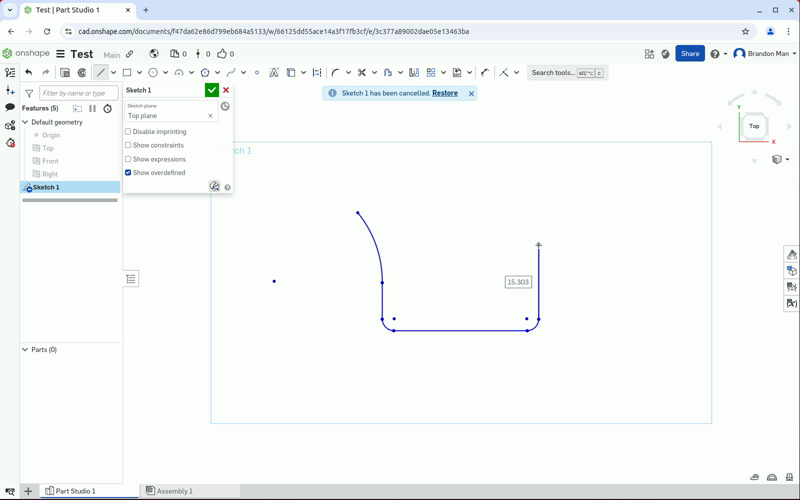
key(esc)
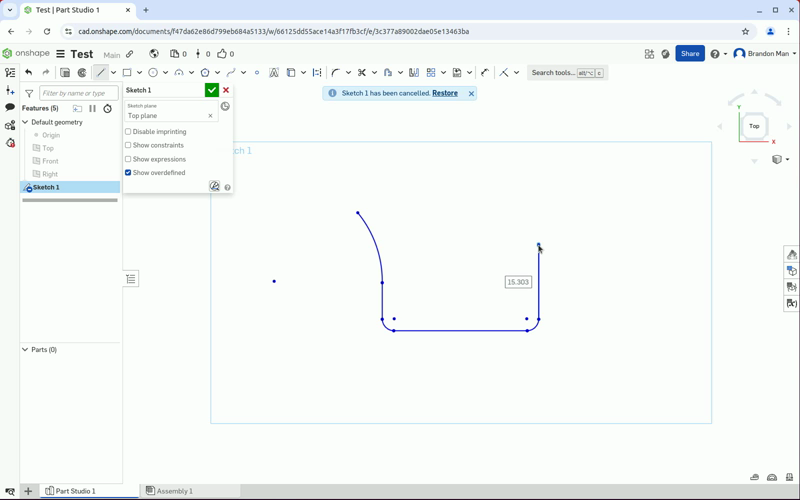
key(a)
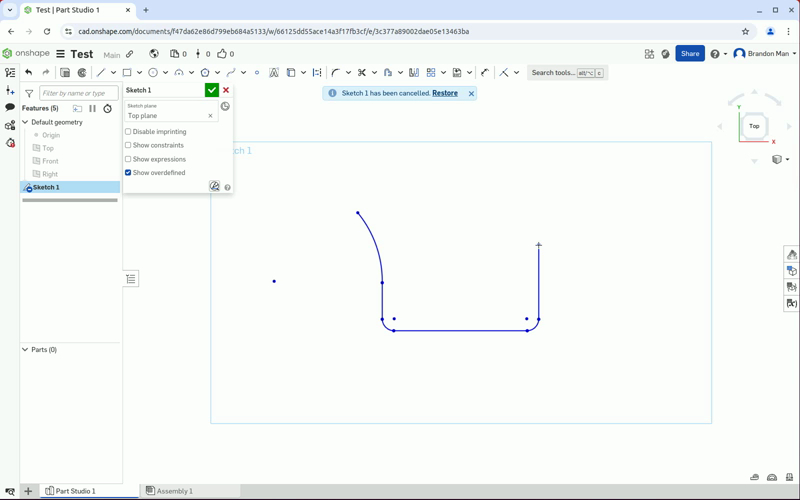
mouse_move(538, 244)
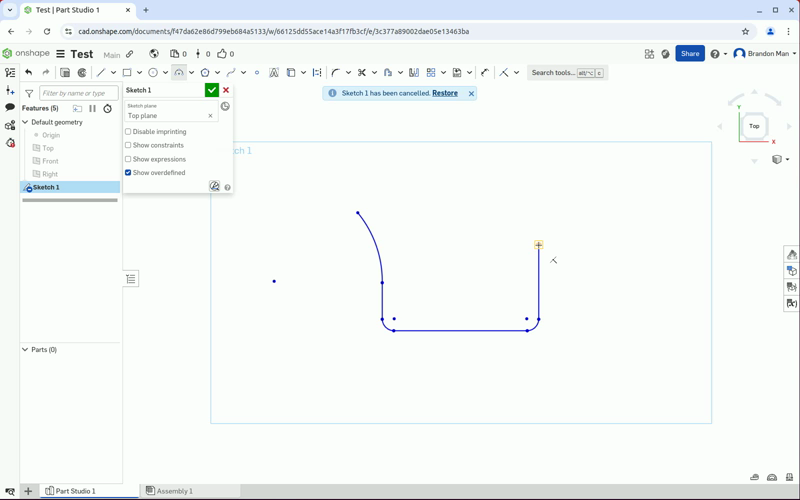
click(538, 244)
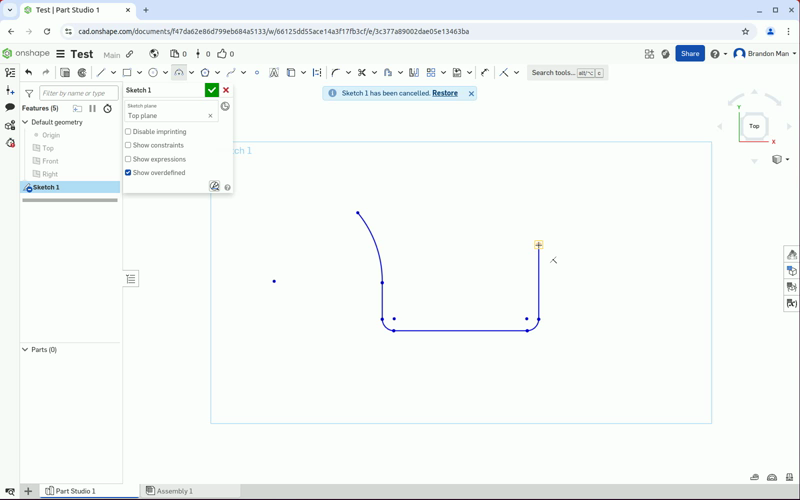
key_down(shift)
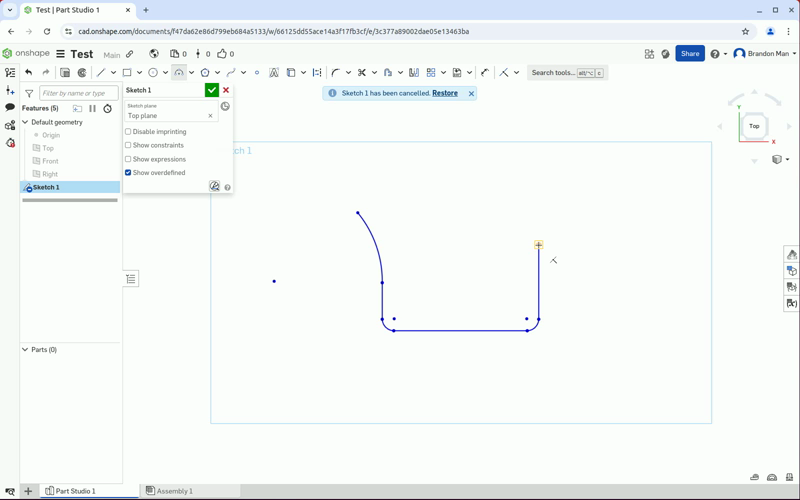
mouse_move(527, 233)
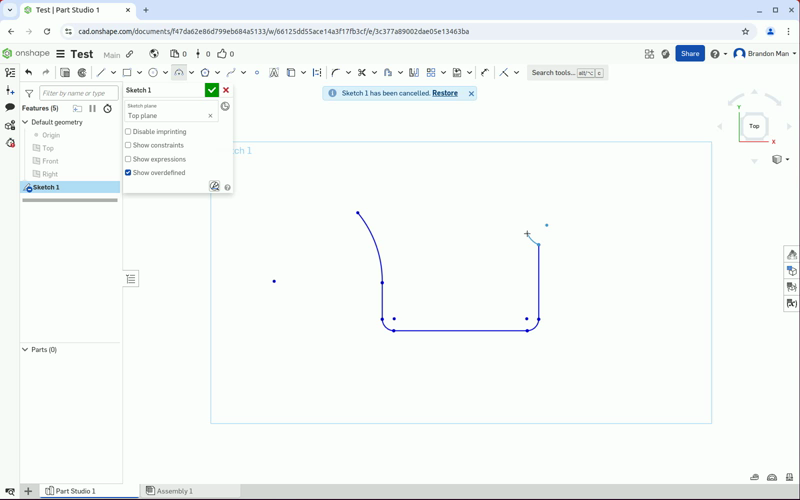
click(527, 233)
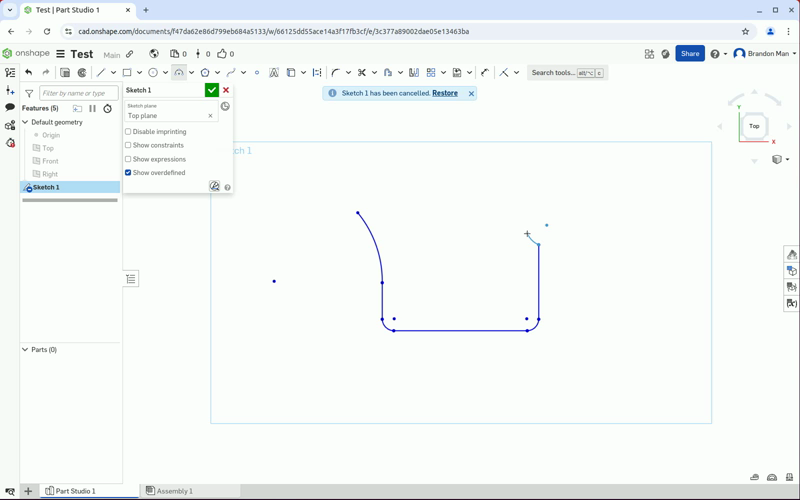
mouse_move(535, 236)
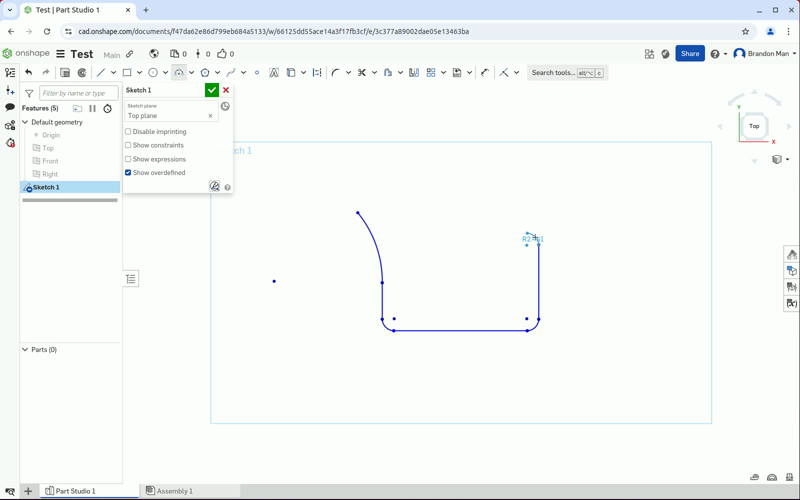
click(535, 236)
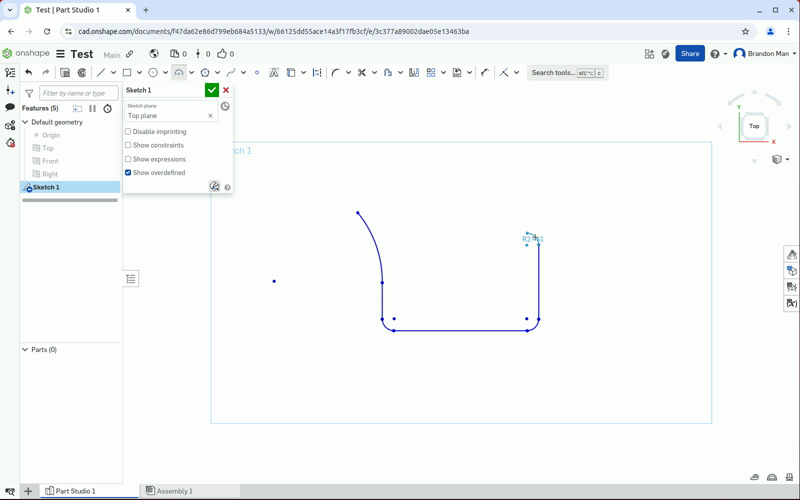
key_up(shift)
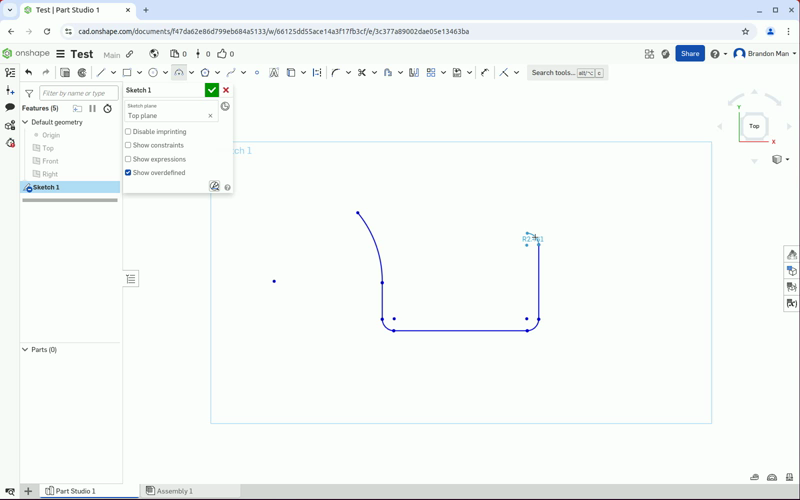
key(esc)
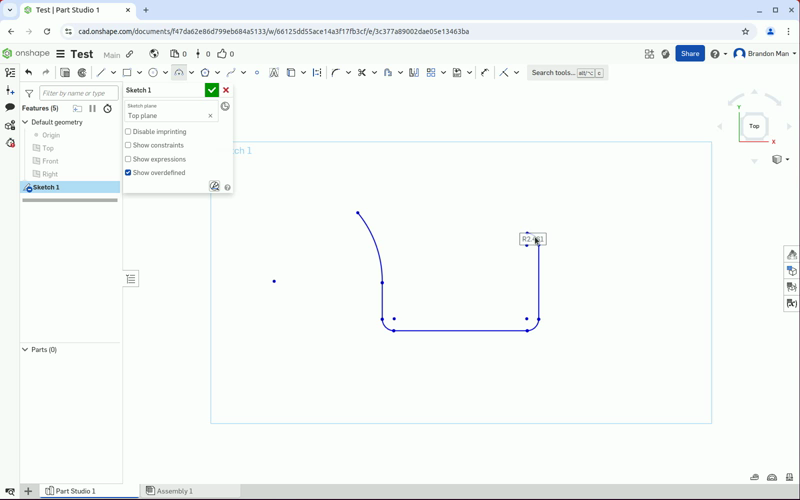
key(l)
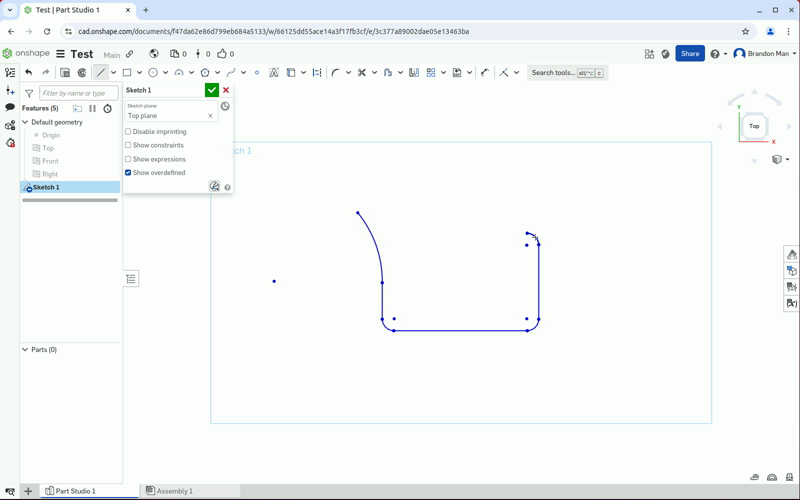
mouse_move(527, 233)
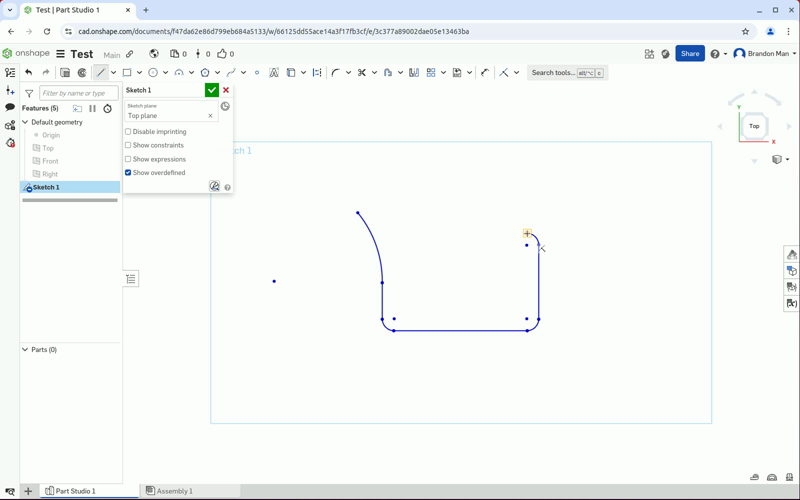
click(527, 233)
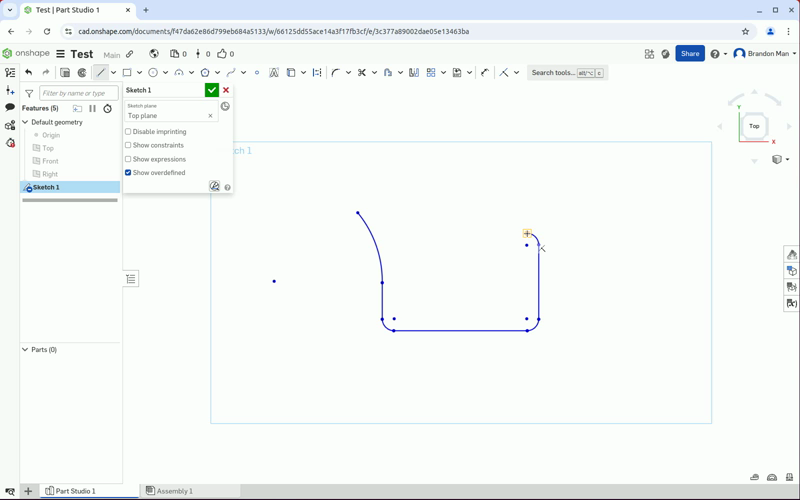
key_down(shift)
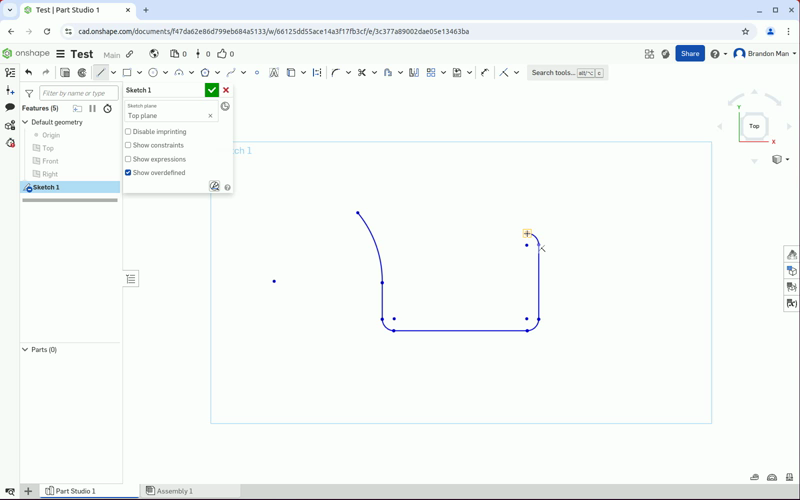
mouse_move(557, 233)
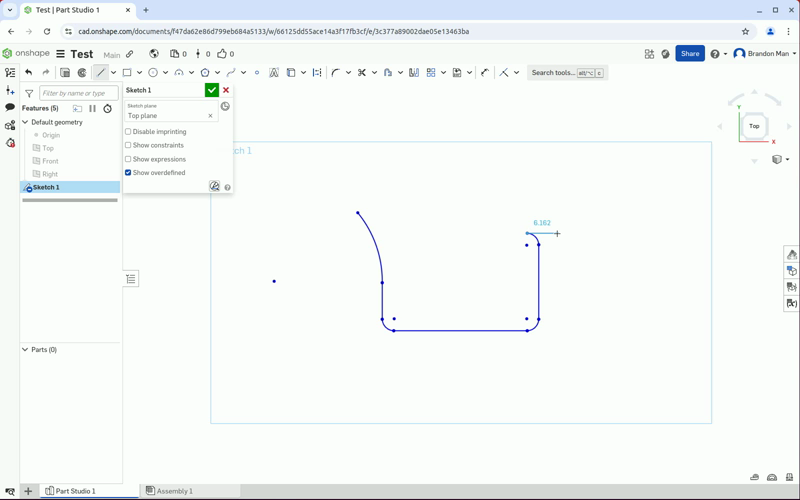
mouse_move(489, 233)
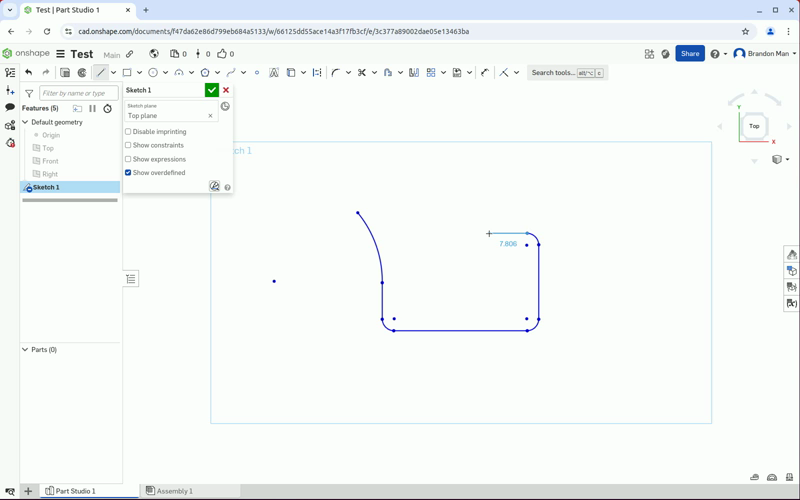
click(489, 233)
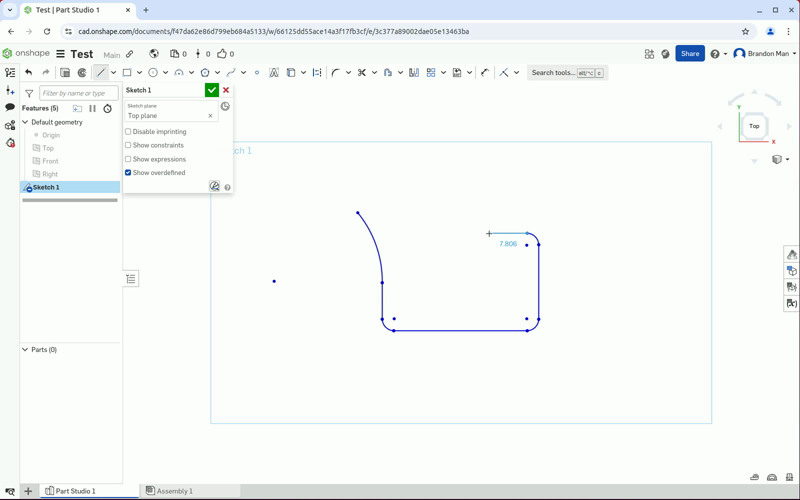
key_up(shift)
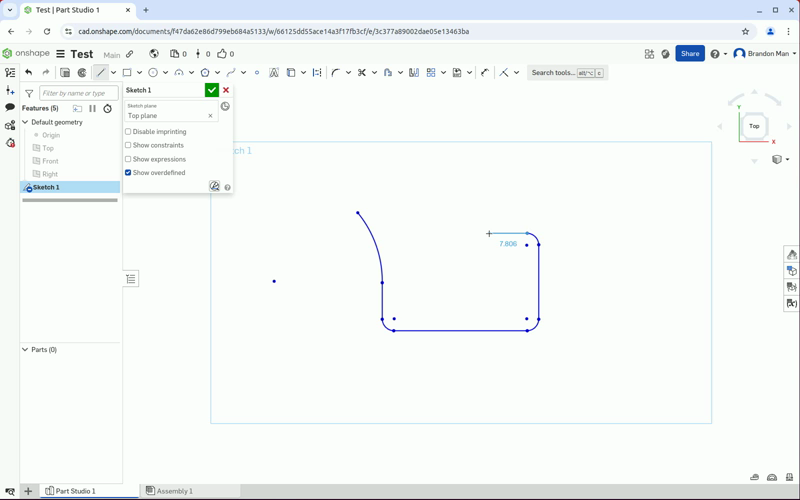
key(esc)
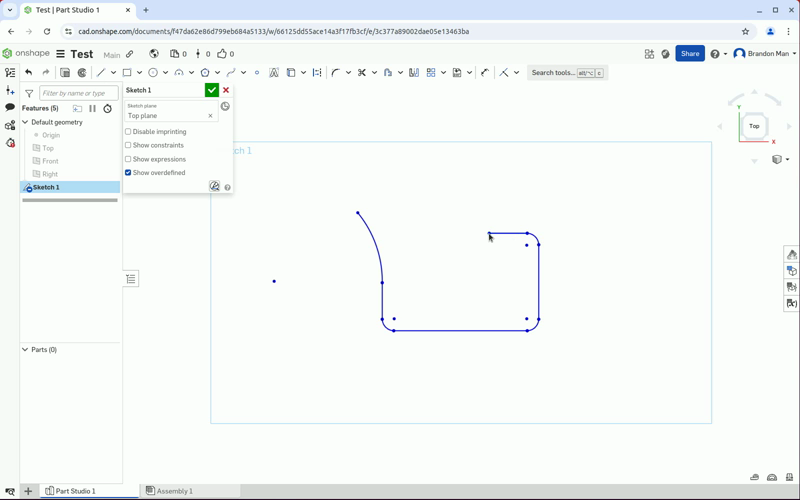
key(a)
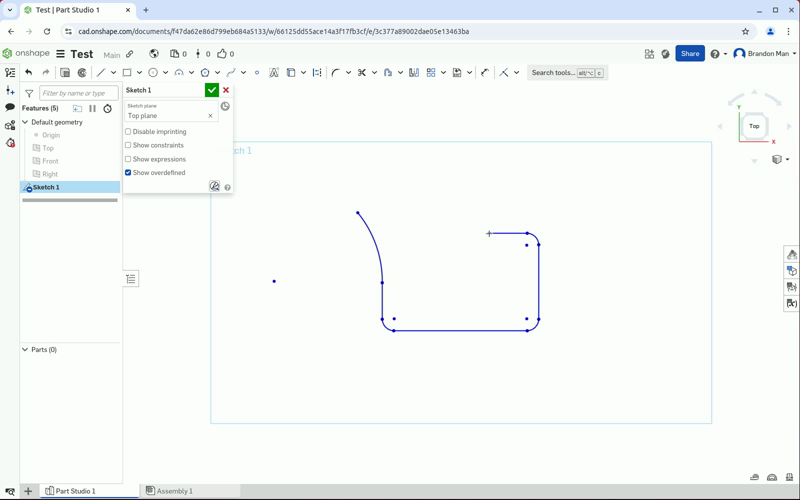
mouse_move(489, 233)
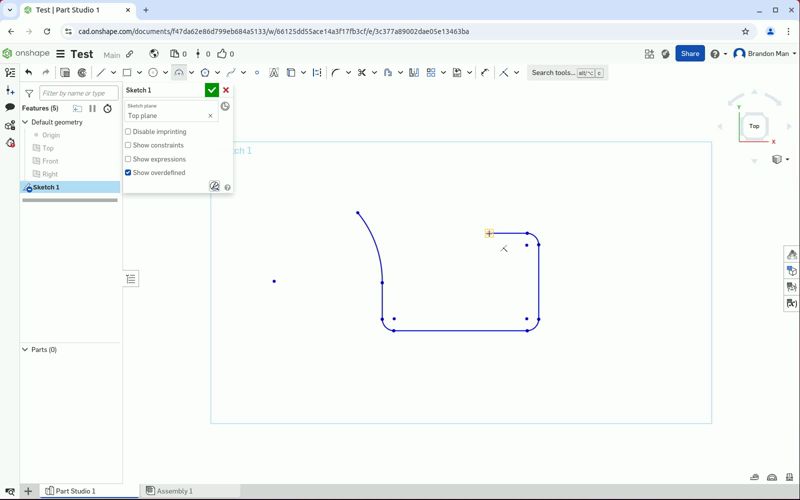
click(489, 233)
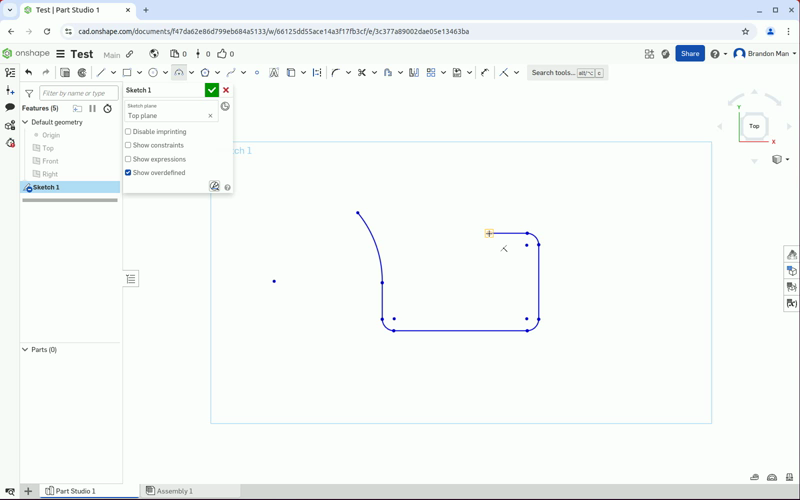
key_down(shift)
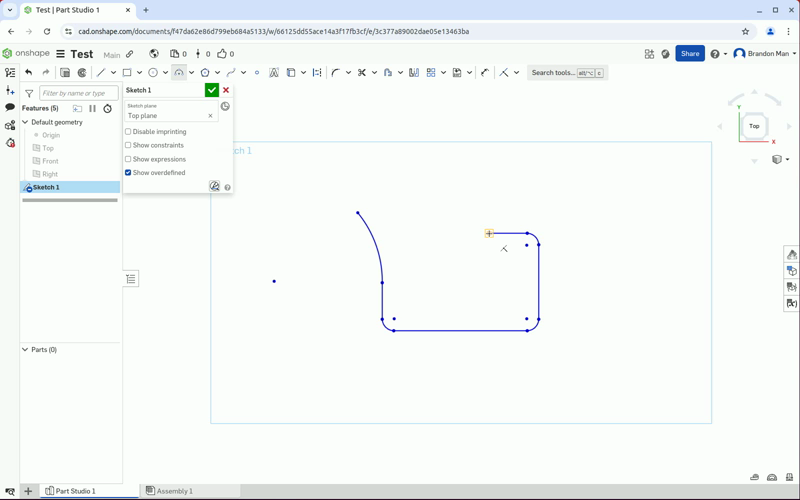
mouse_move(450, 195)
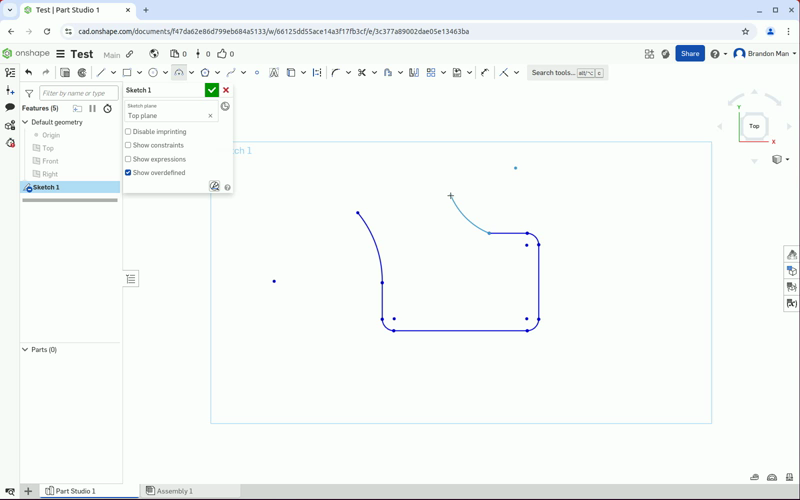
click(450, 195)
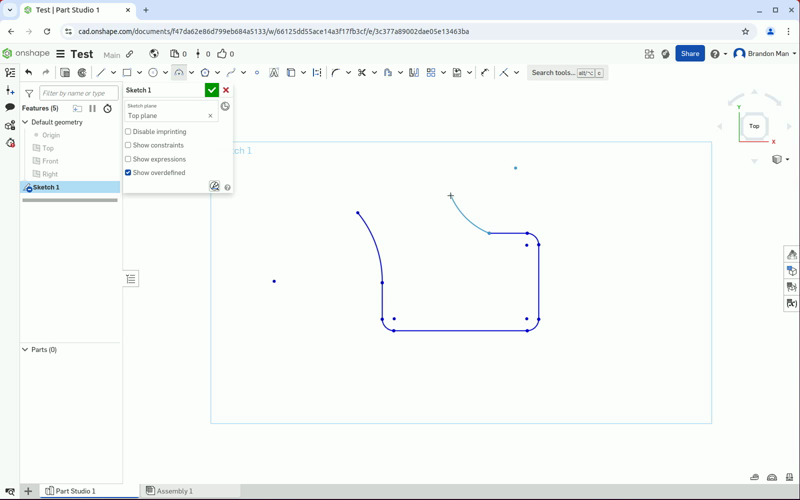
mouse_move(461, 222)
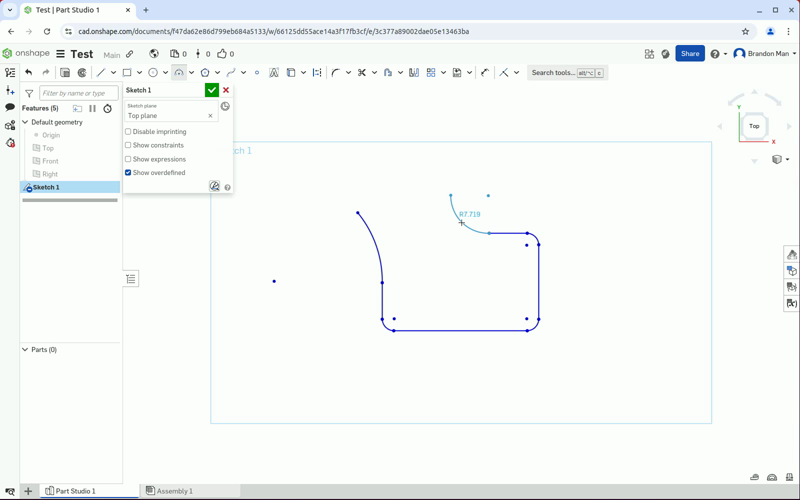
click(461, 222)
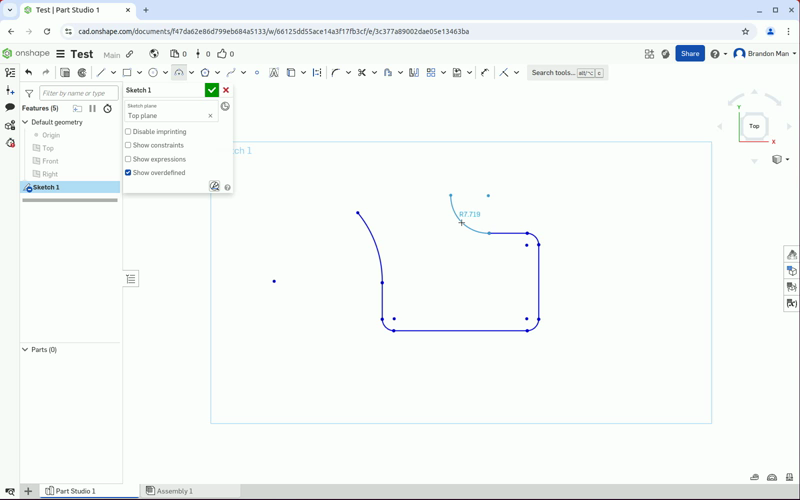
key_up(shift)
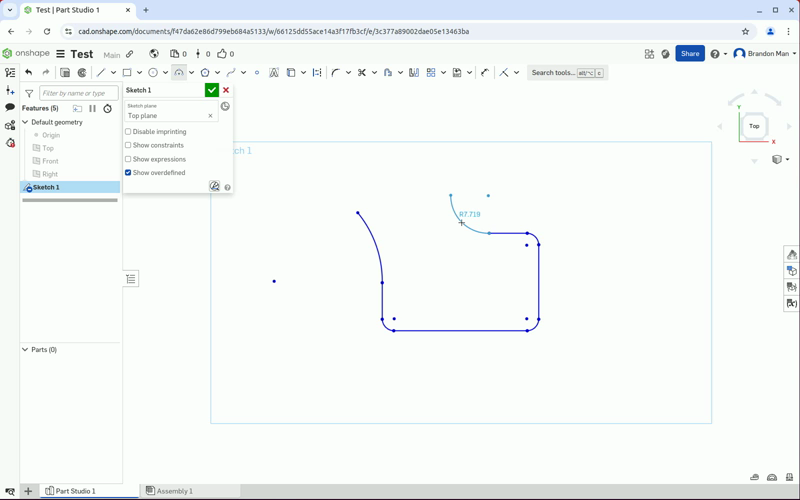
mouse_move(450, 195)
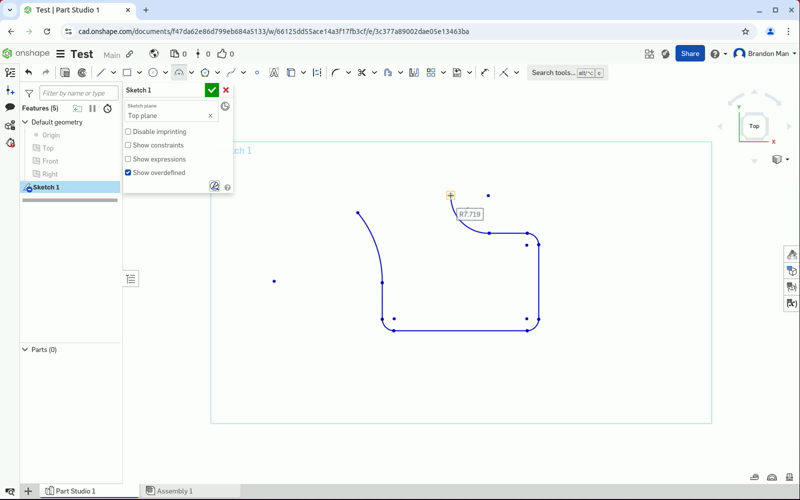
click(450, 195)
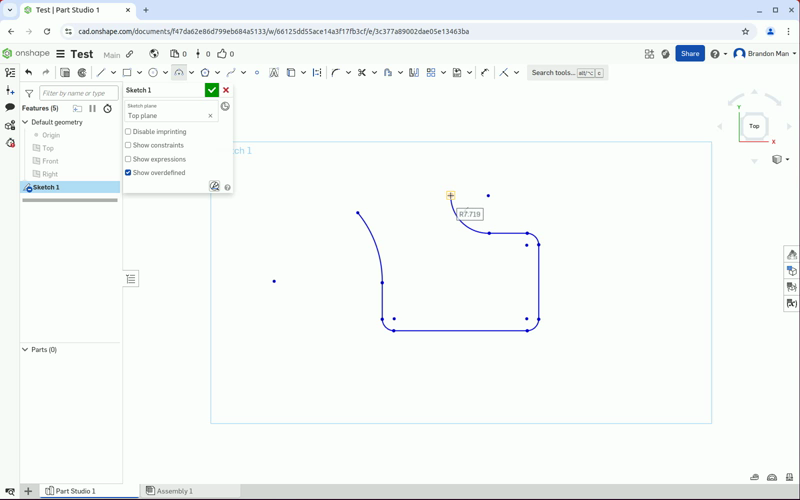
key_down(shift)
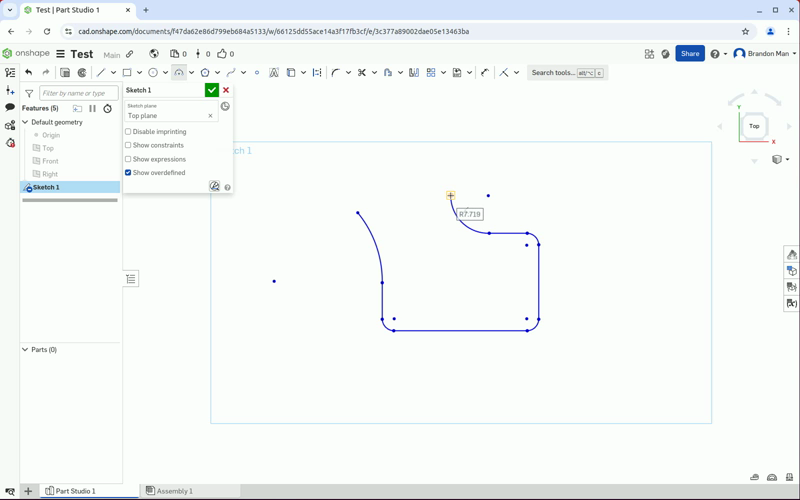
mouse_move(424, 170)
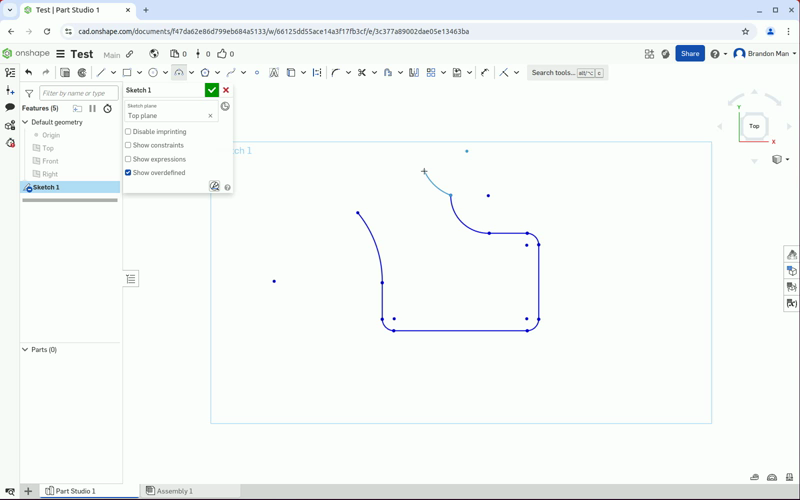
click(424, 170)
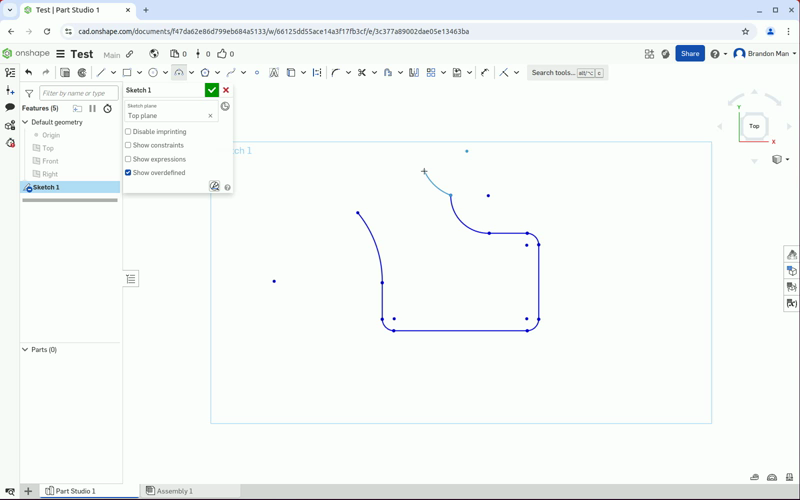
mouse_move(442, 177)
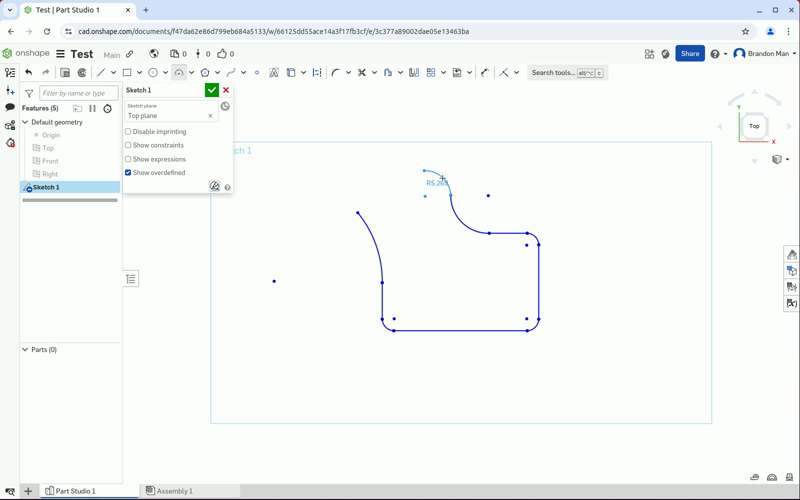
click(442, 177)
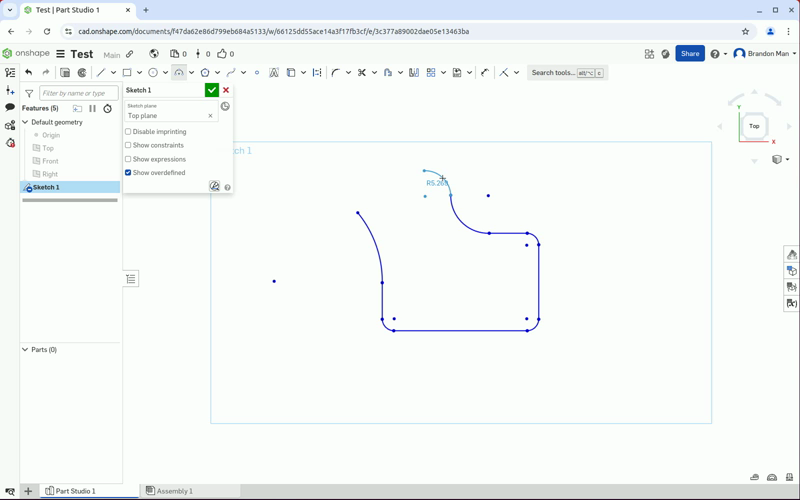
key_up(shift)
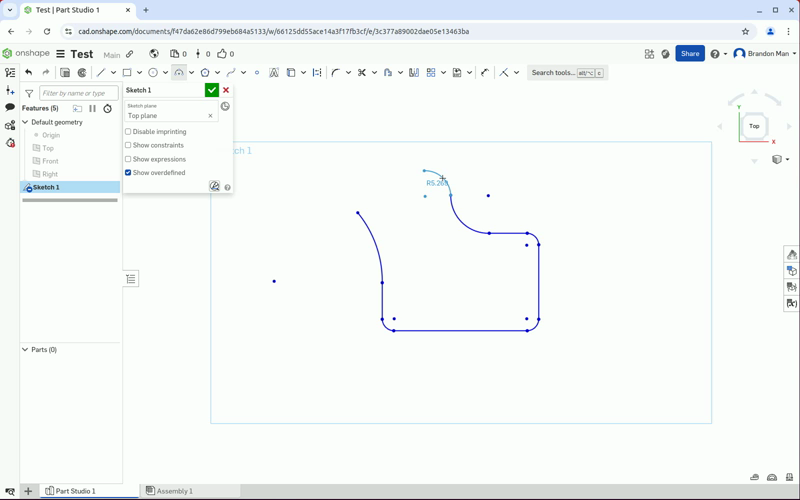
key(esc)
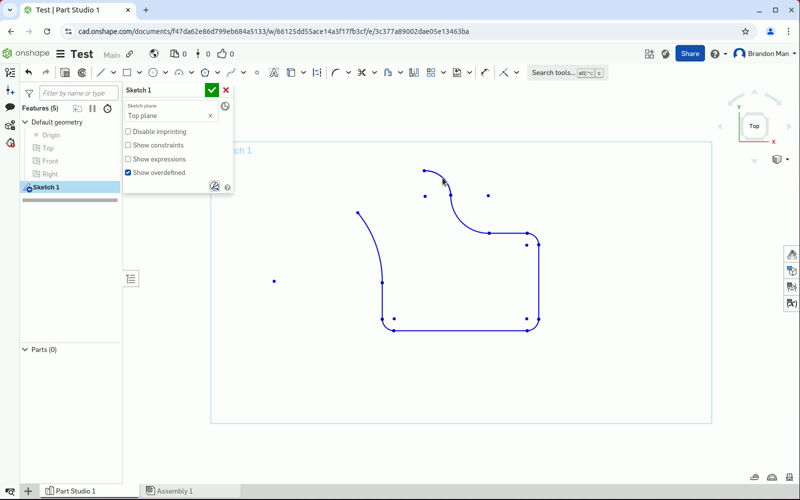
key(l)
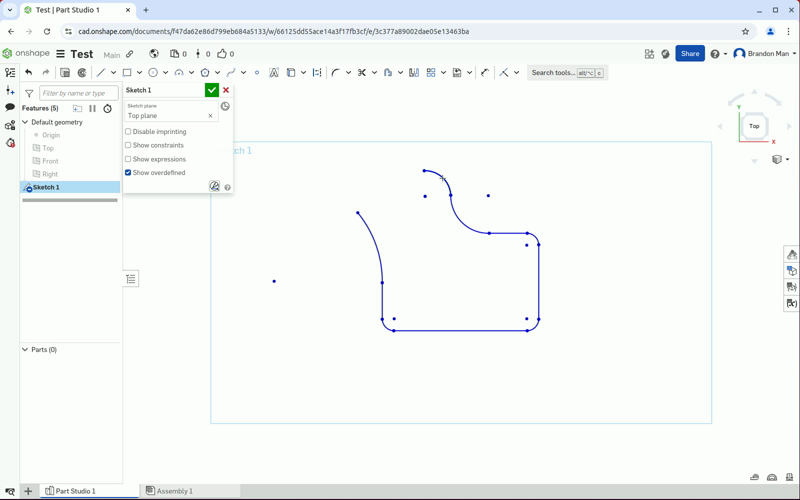
mouse_move(424, 170)
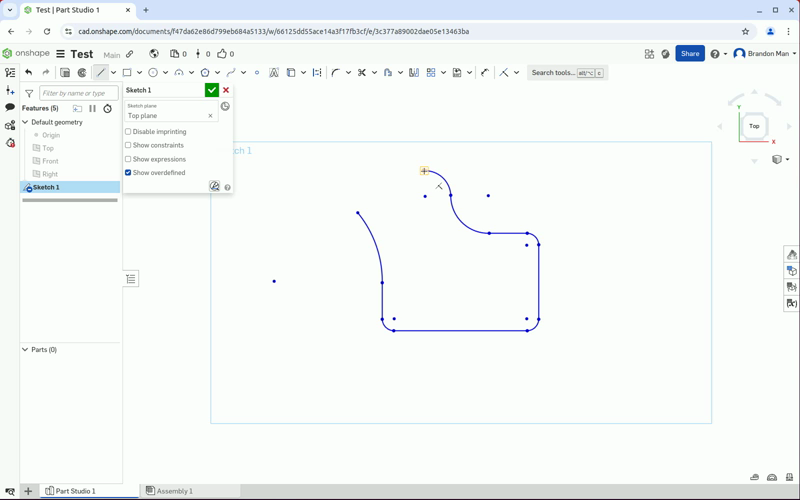
click(424, 170)
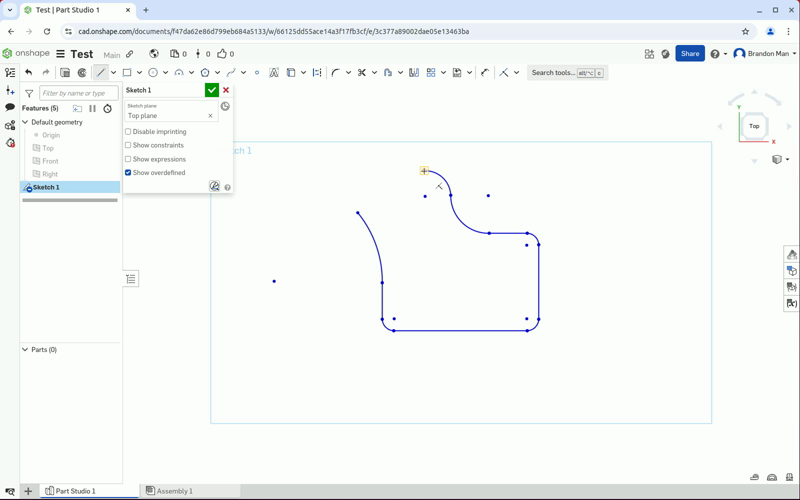
key_down(shift)
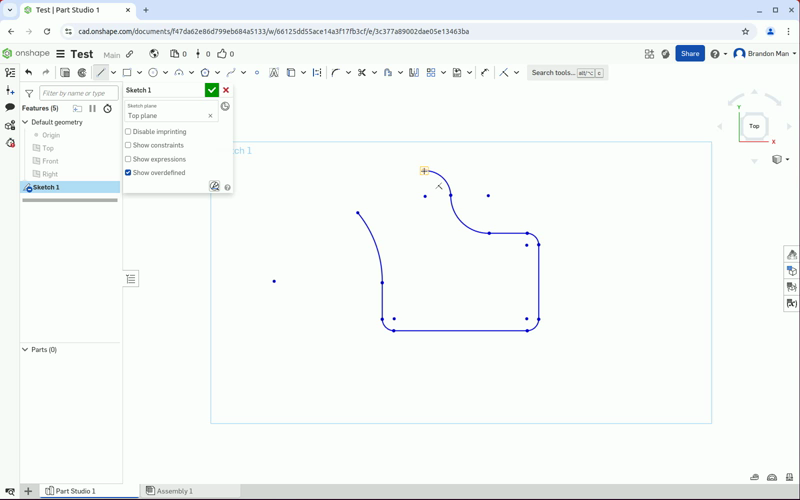
mouse_move(454, 170)
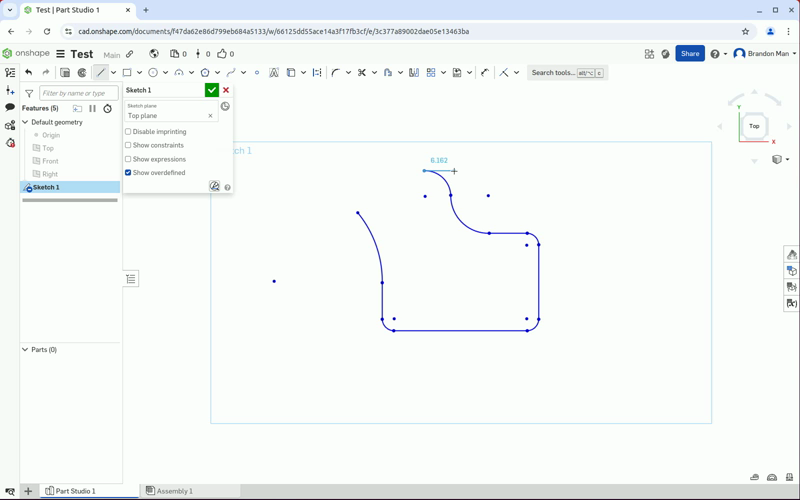
mouse_move(378, 170)
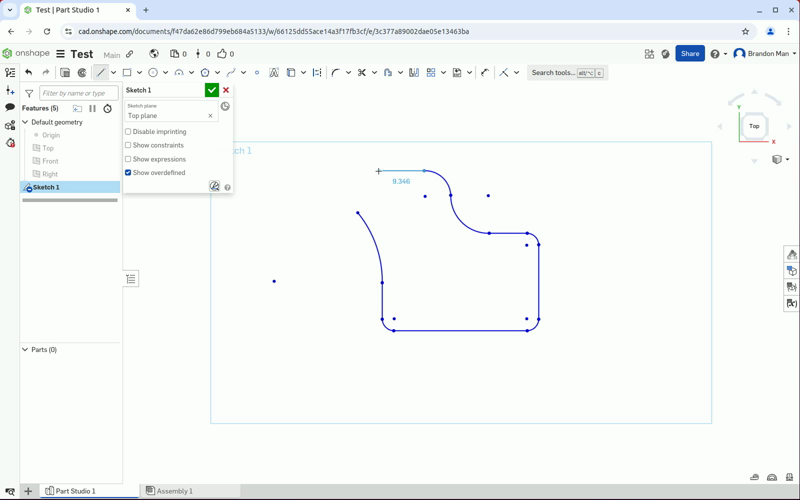
click(378, 170)
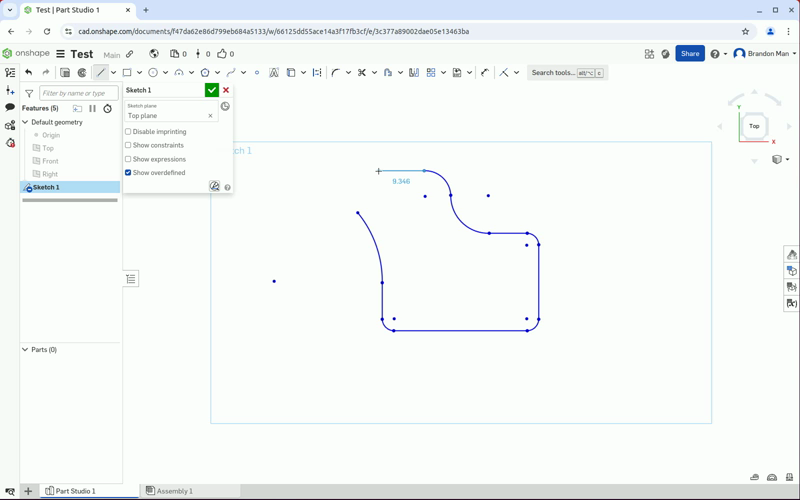
key_up(shift)
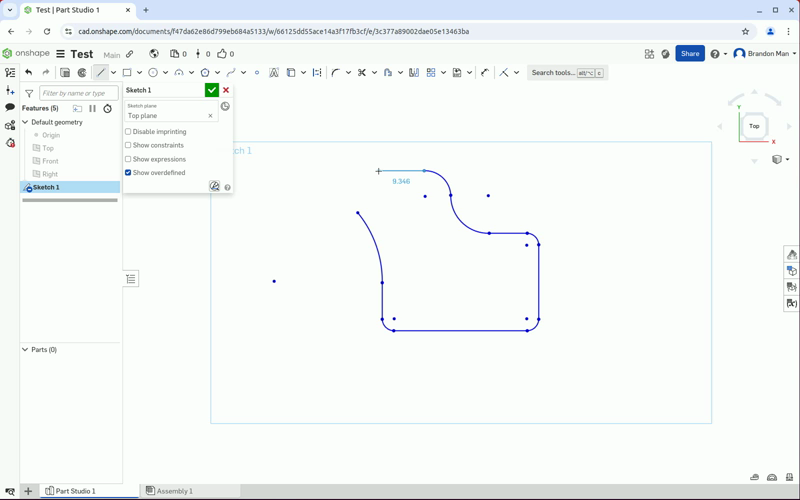
key(esc)
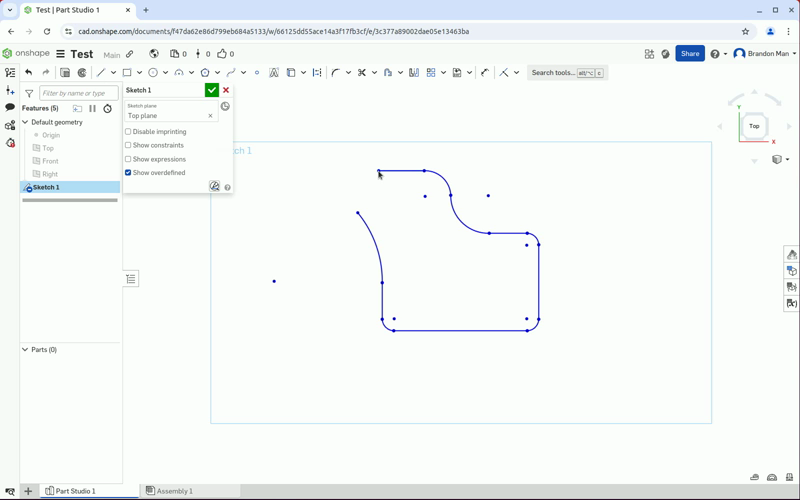
key(a)
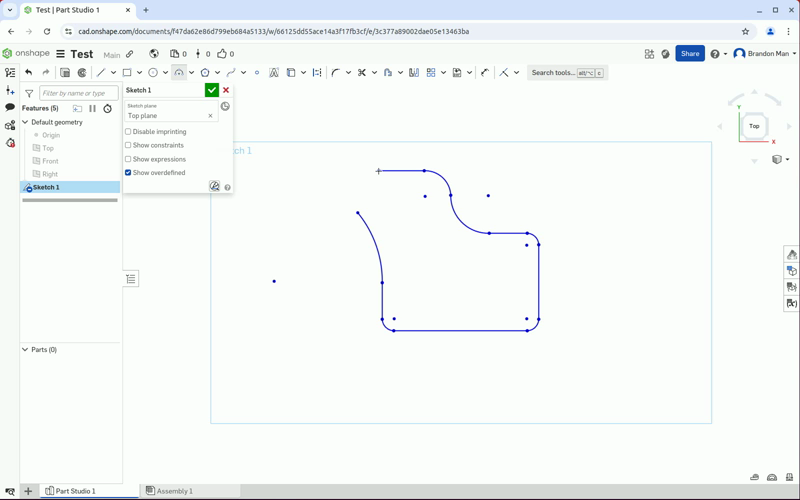
mouse_move(378, 170)
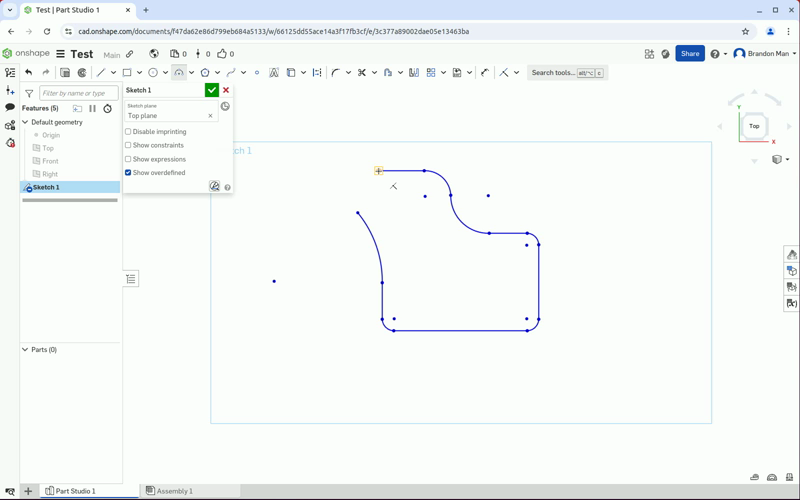
click(378, 170)
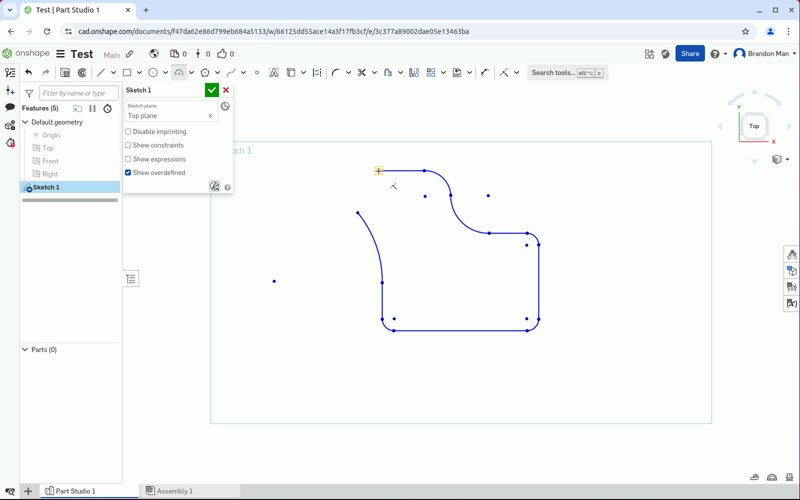
mouse_move(357, 212)
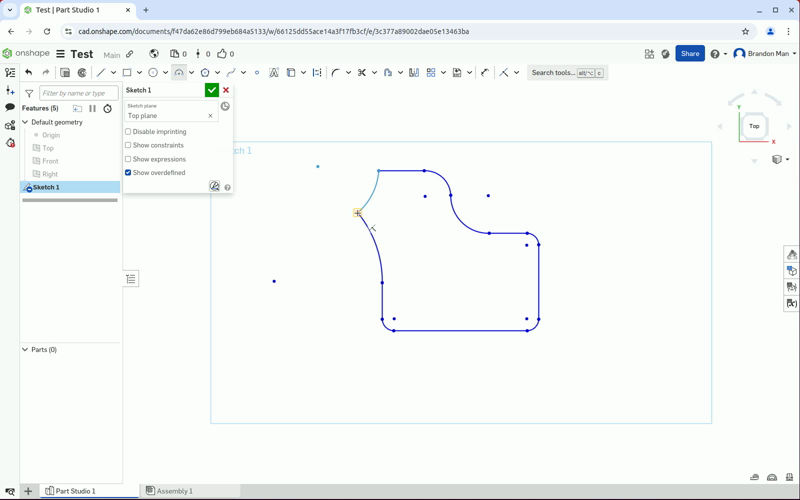
click(357, 212)
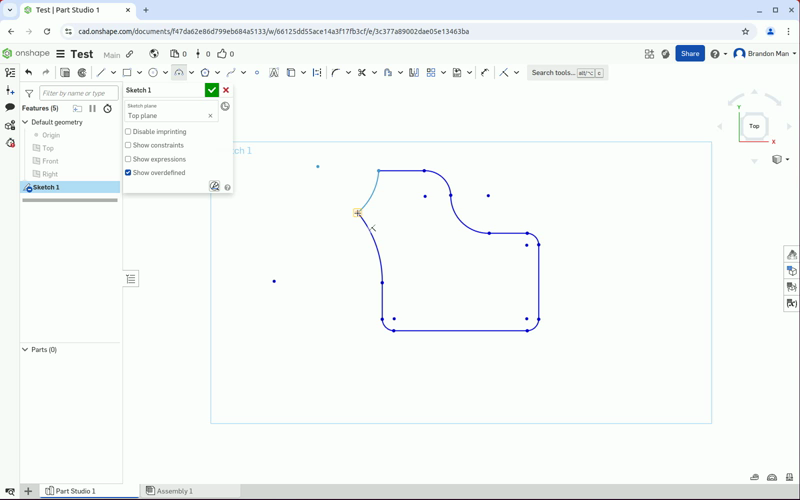
key_down(shift)
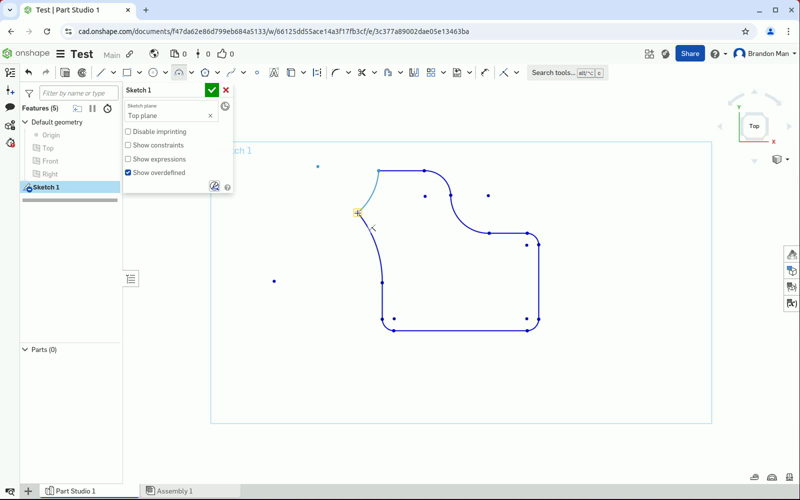
mouse_move(354, 185)
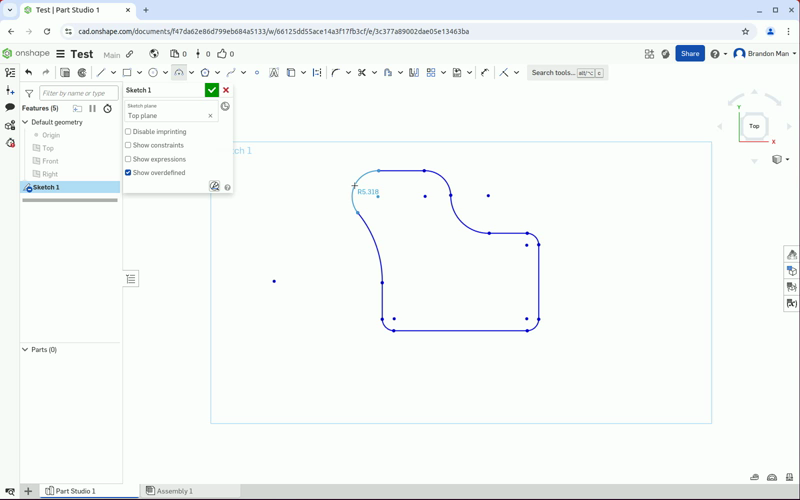
click(354, 185)
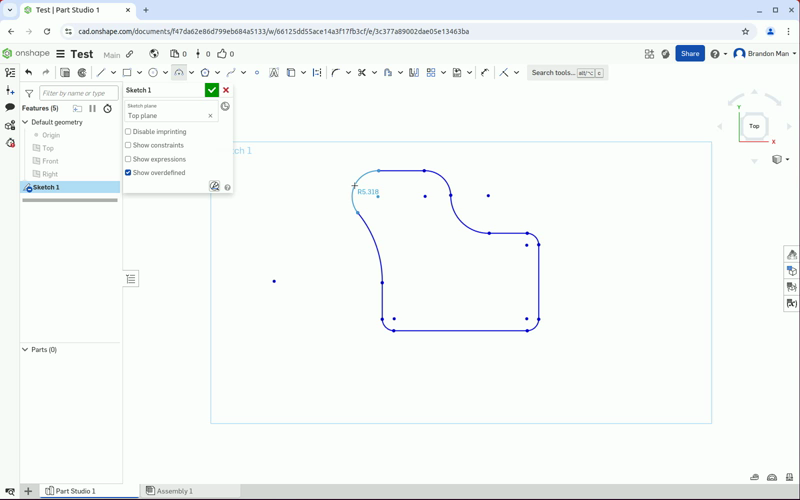
key_up(shift)
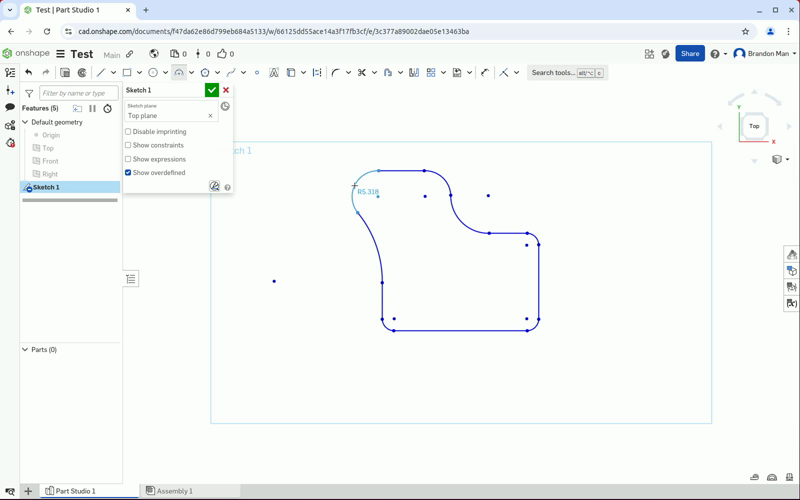
key(esc)
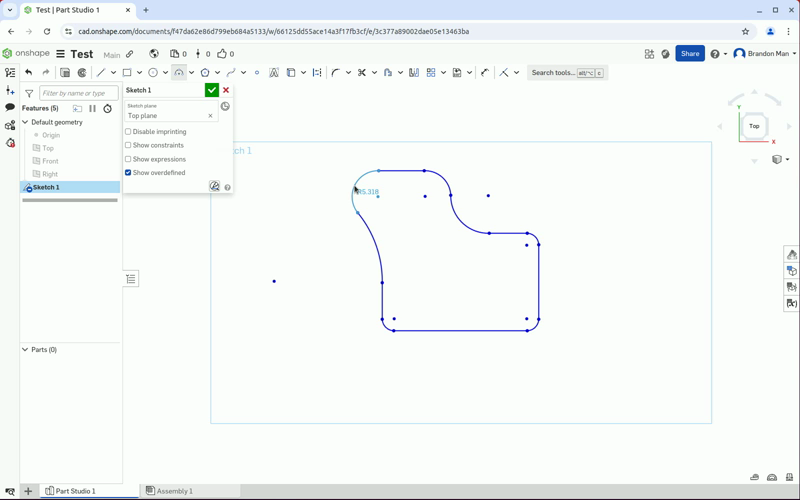
key(l)
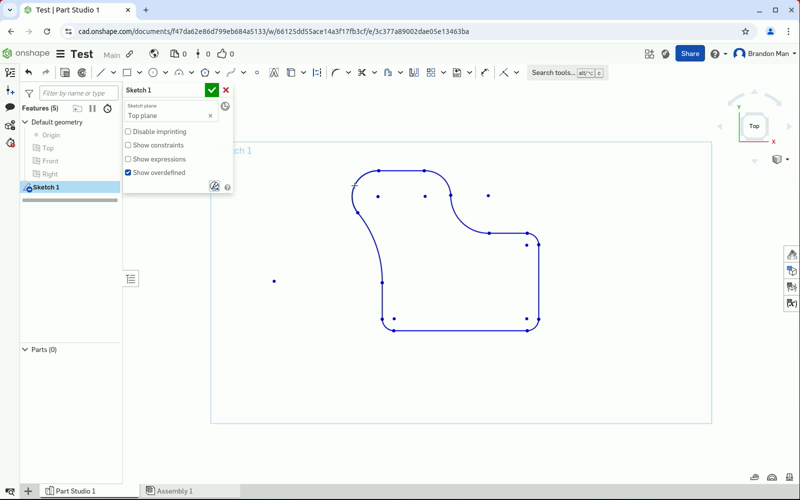
key_down(shift)
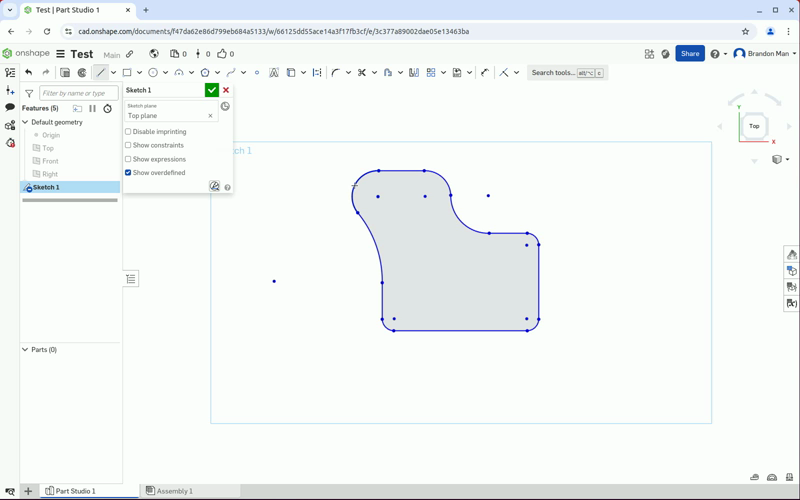
mouse_move(378, 203)
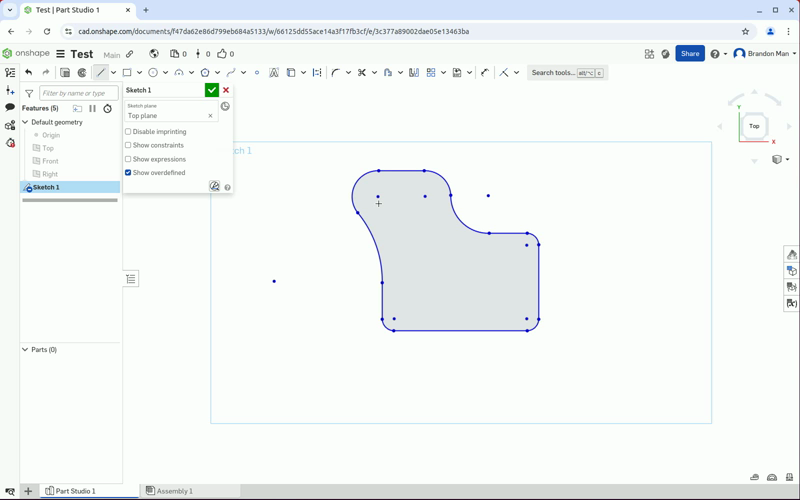
click(378, 203)
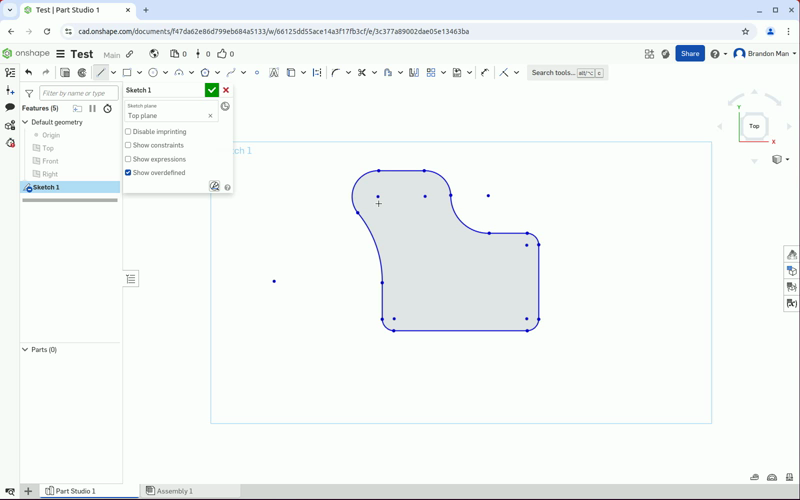
key_up(shift)
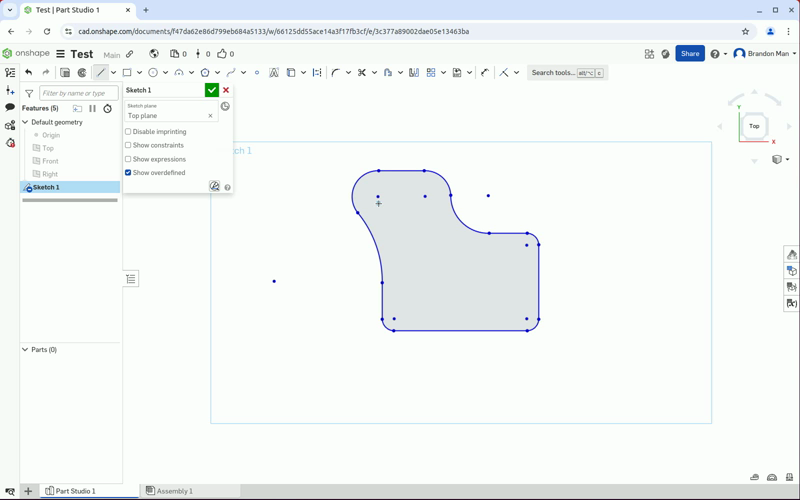
key_down(shift)
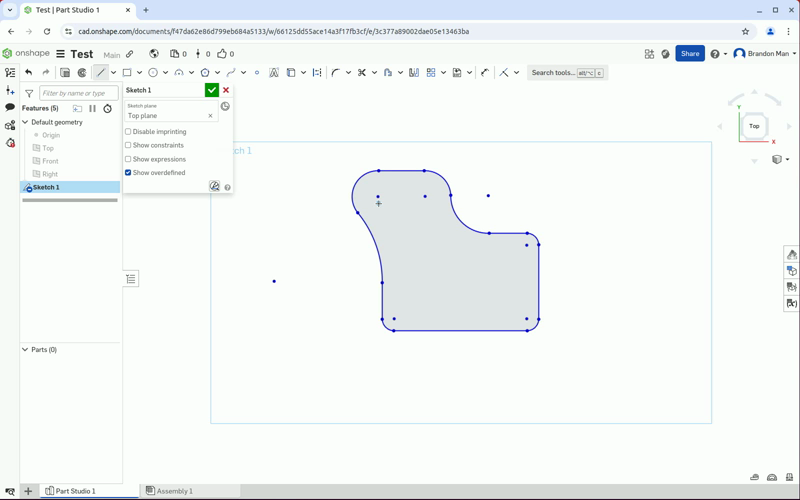
mouse_move(408, 203)
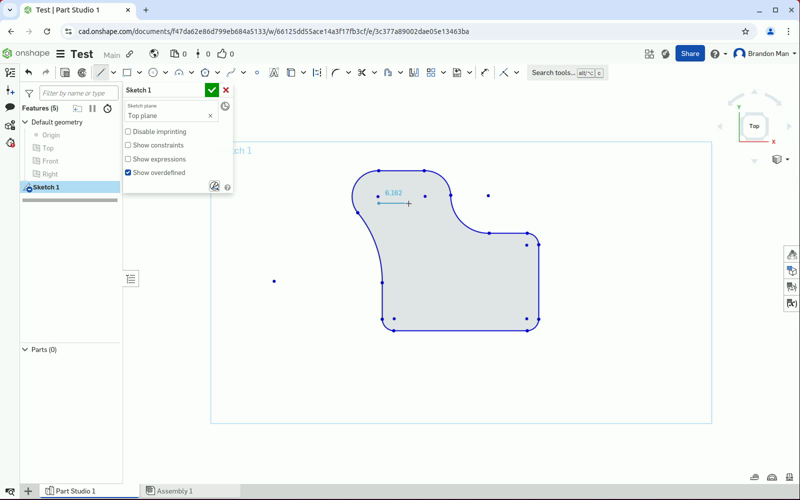
mouse_move(424, 203)
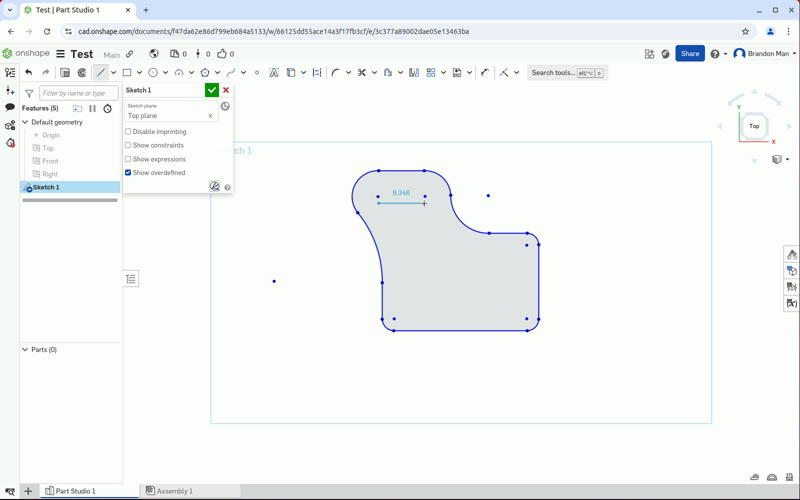
click(424, 203)
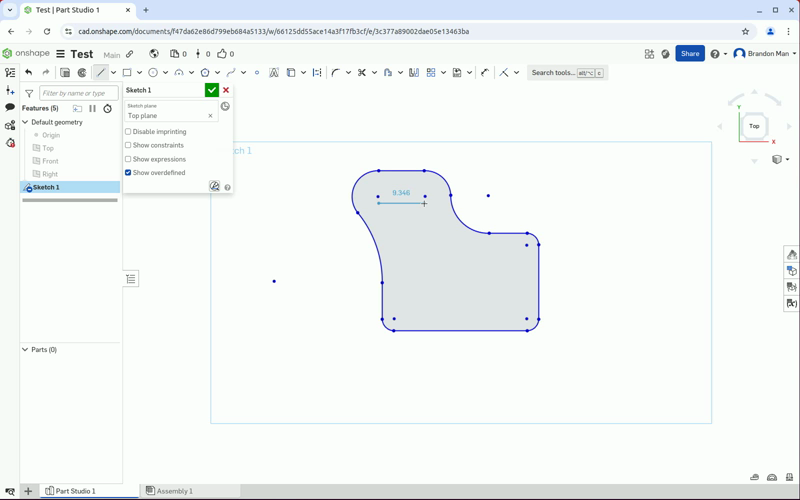
key_up(shift)
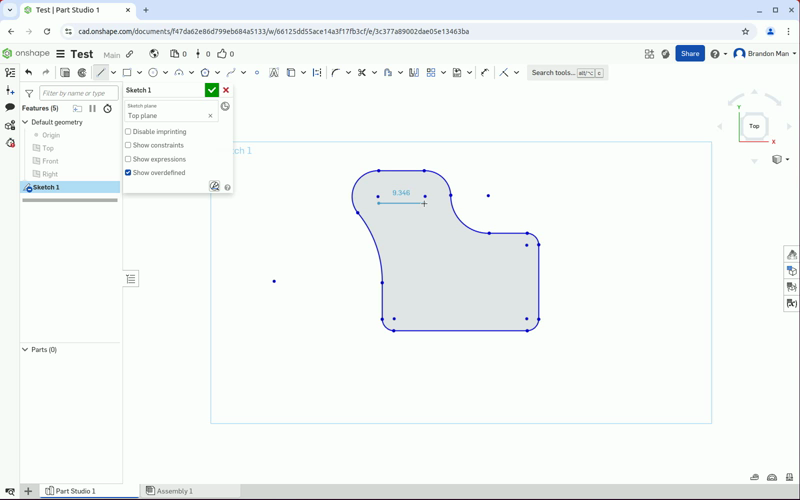
key(esc)
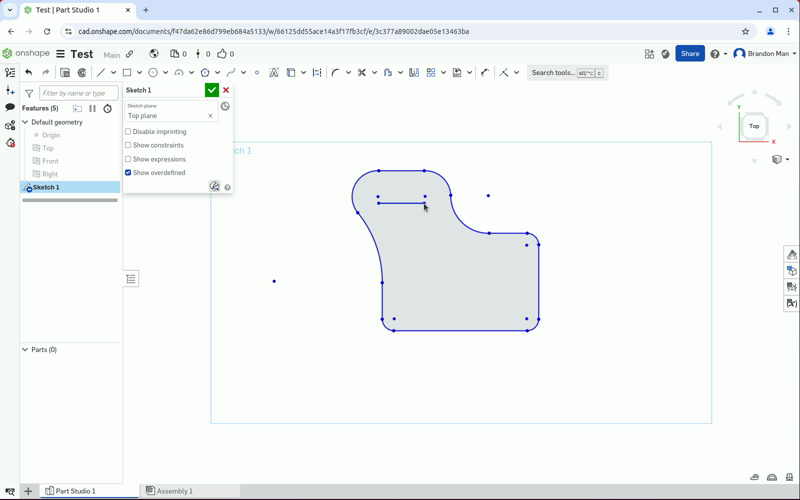
key(a)
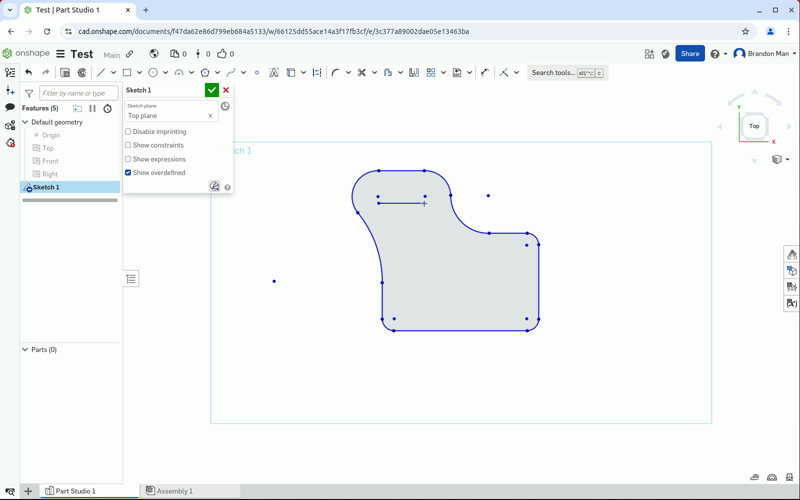
mouse_move(424, 203)
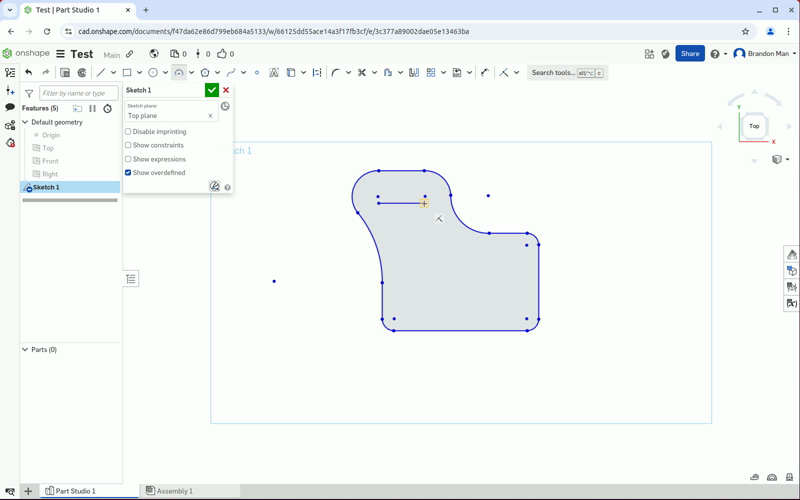
click(424, 203)
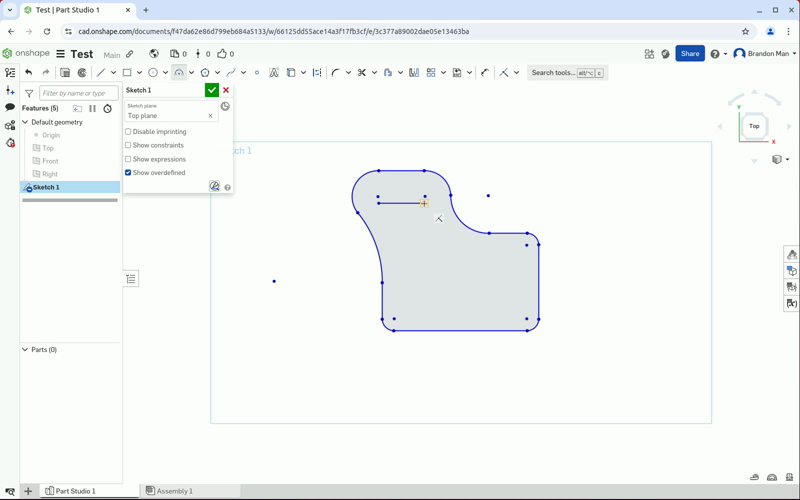
key_down(shift)
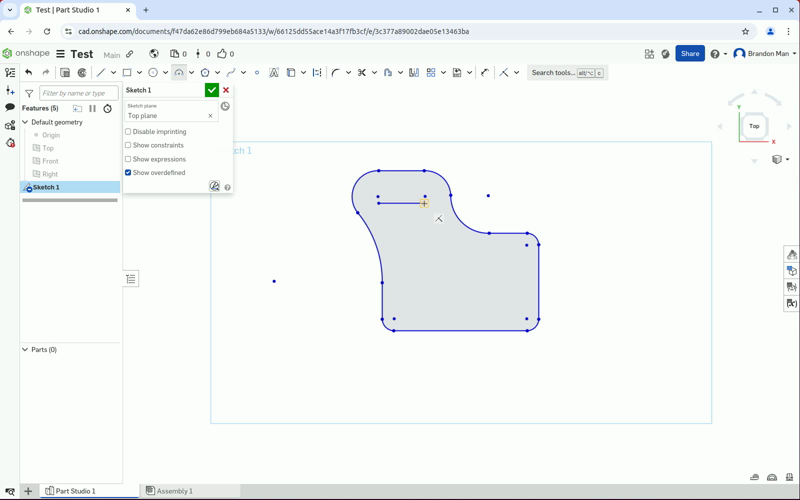
mouse_move(424, 189)
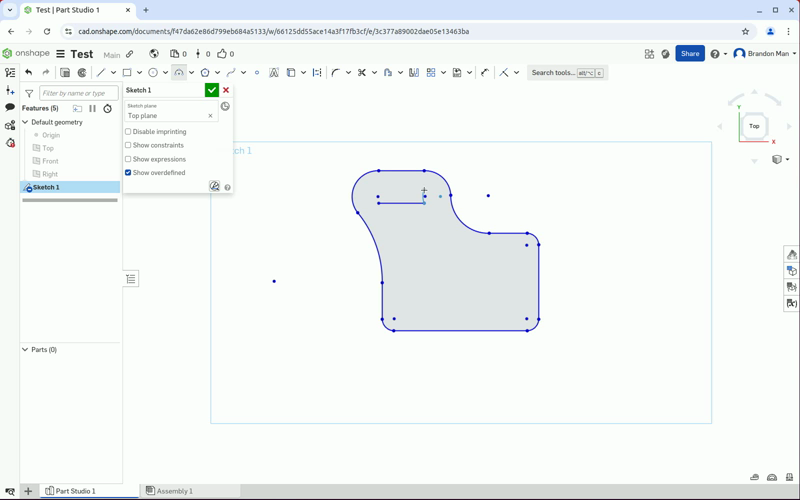
click(424, 189)
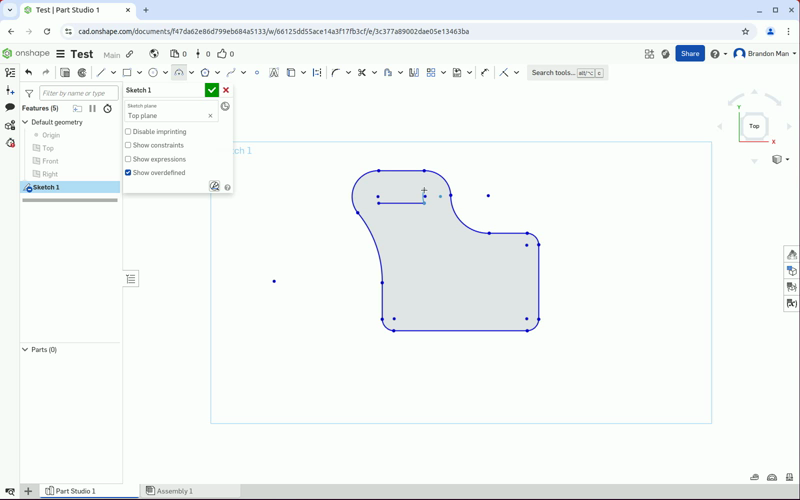
mouse_move(430, 196)
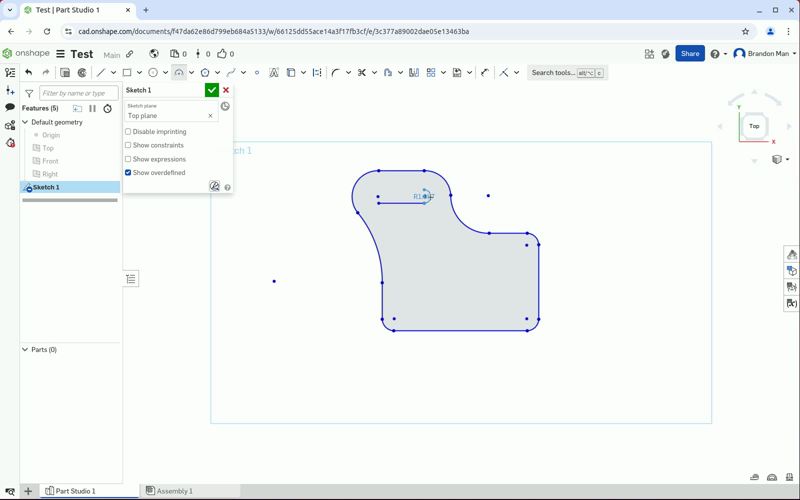
click(430, 196)
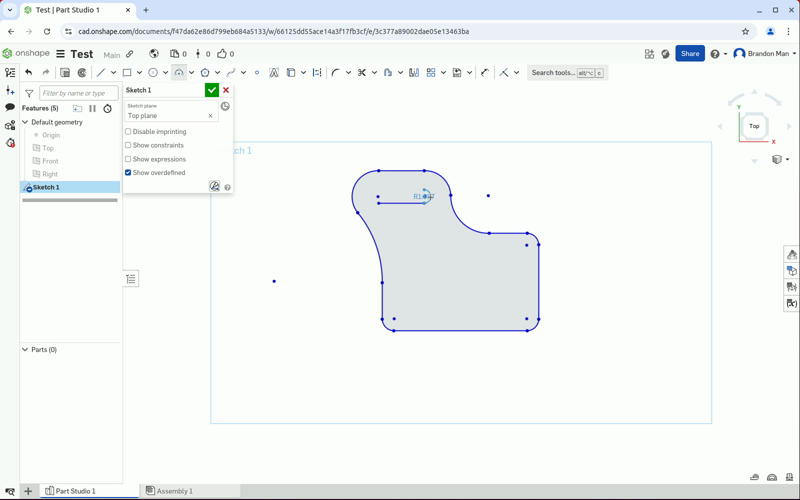
key_up(shift)
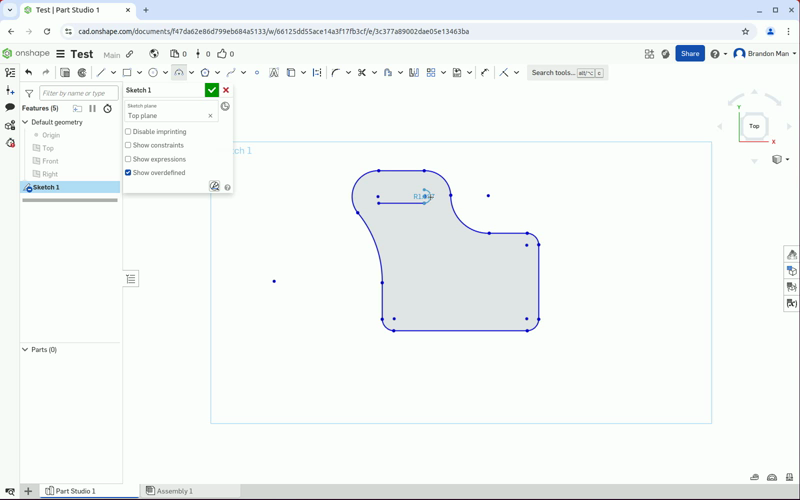
key(esc)
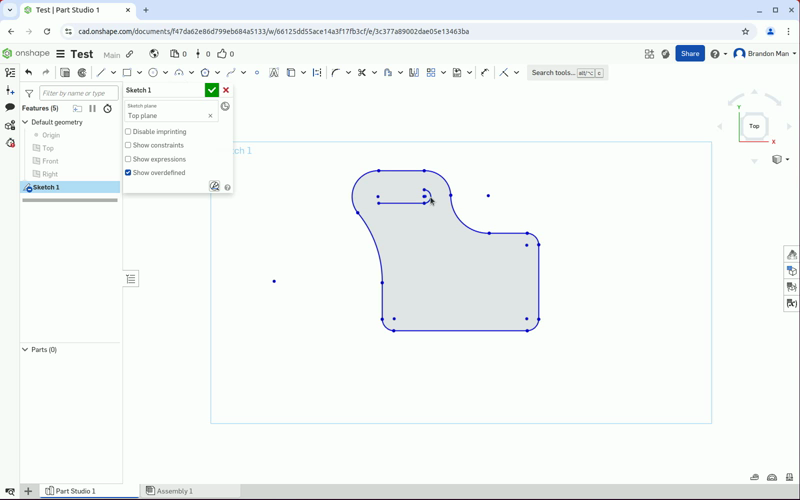
key(l)
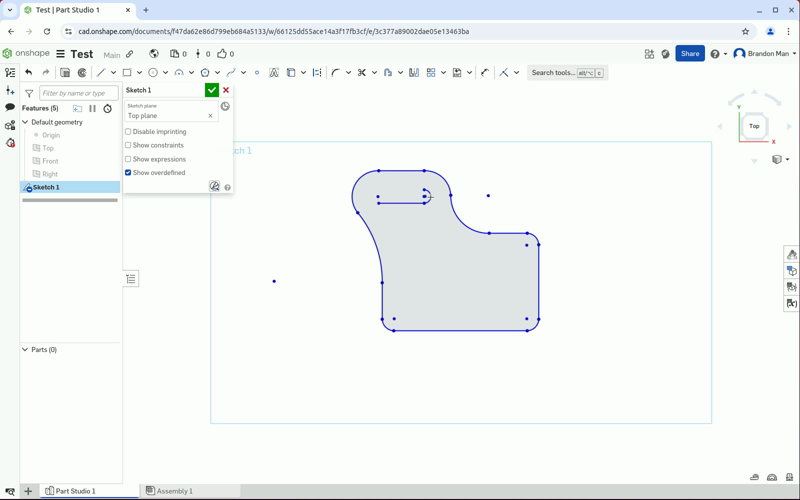
mouse_move(424, 189)
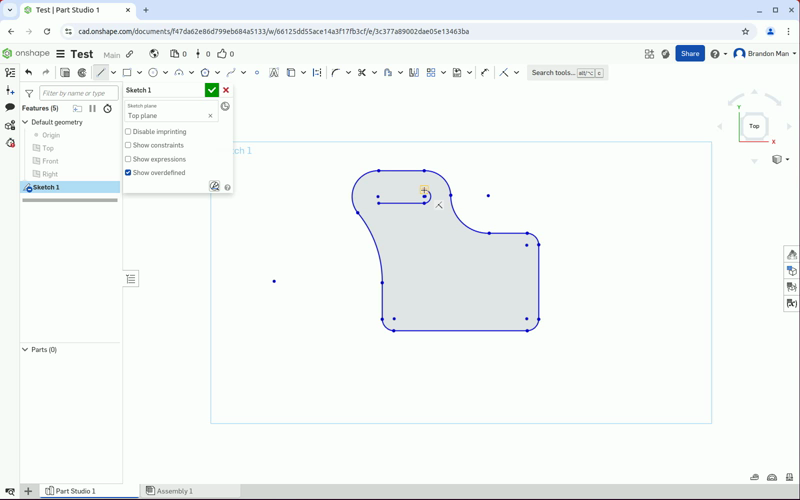
click(424, 189)
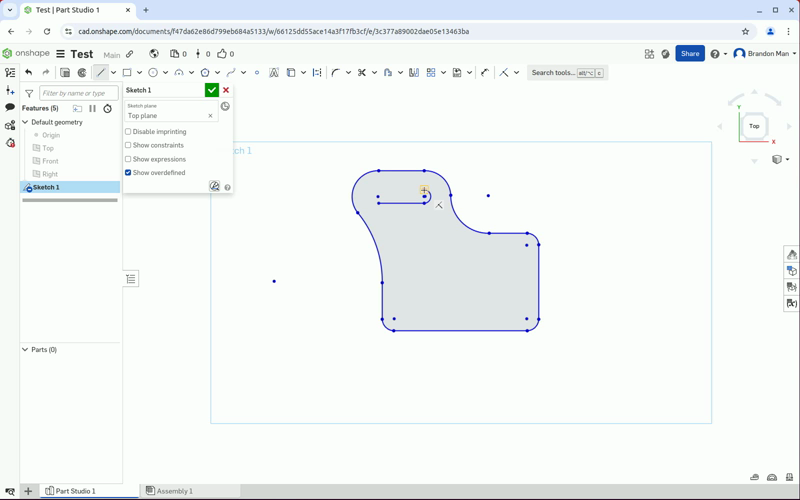
key_down(shift)
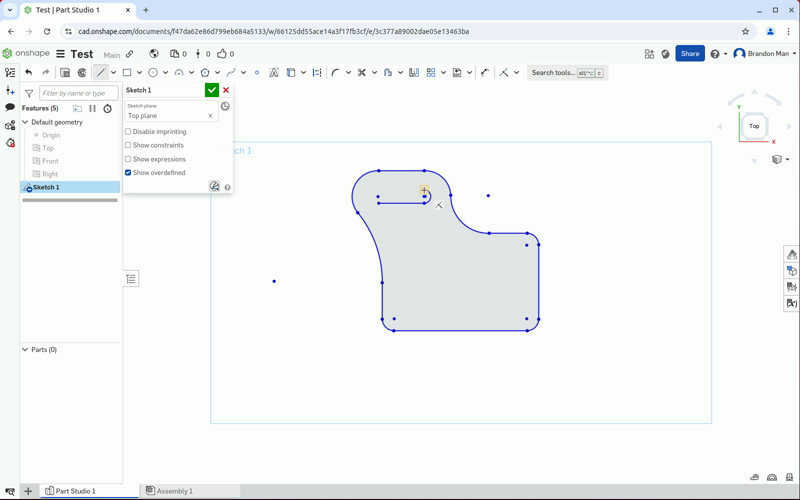
mouse_move(454, 189)
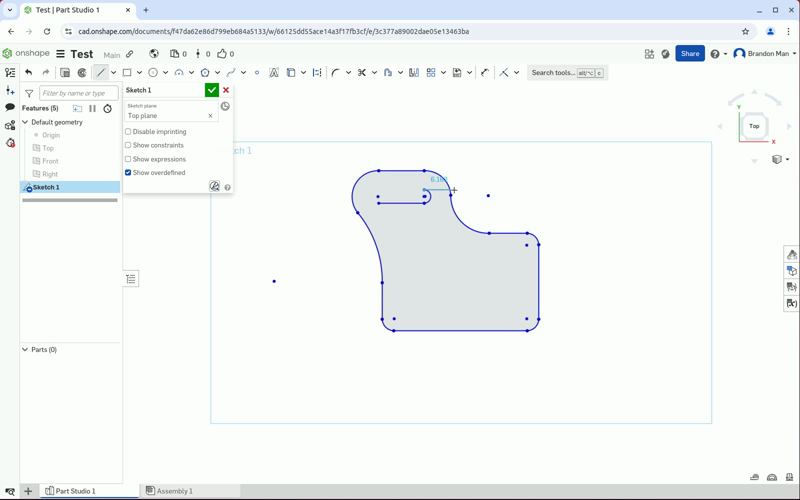
mouse_move(378, 189)
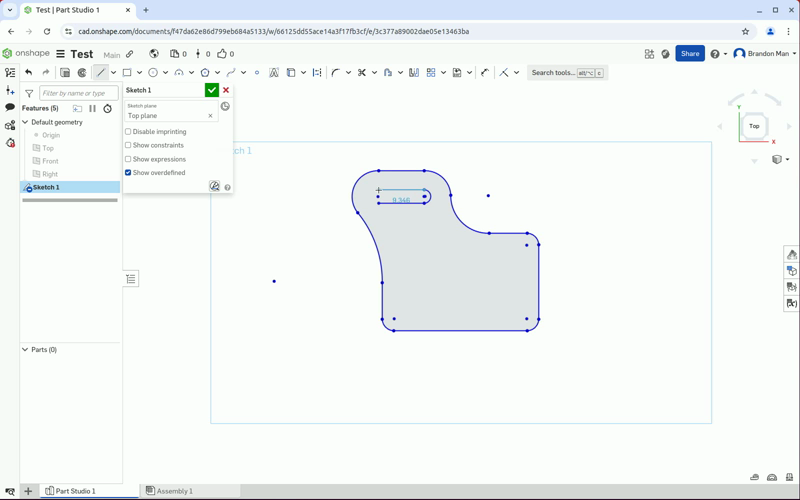
click(378, 189)
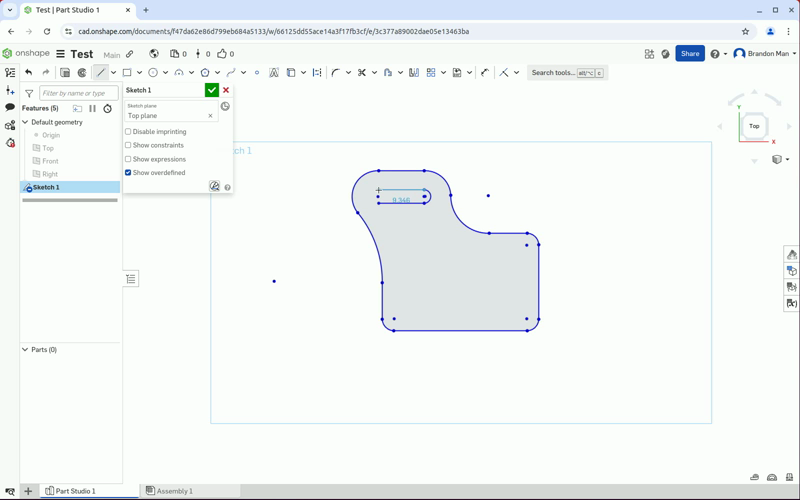
key_up(shift)
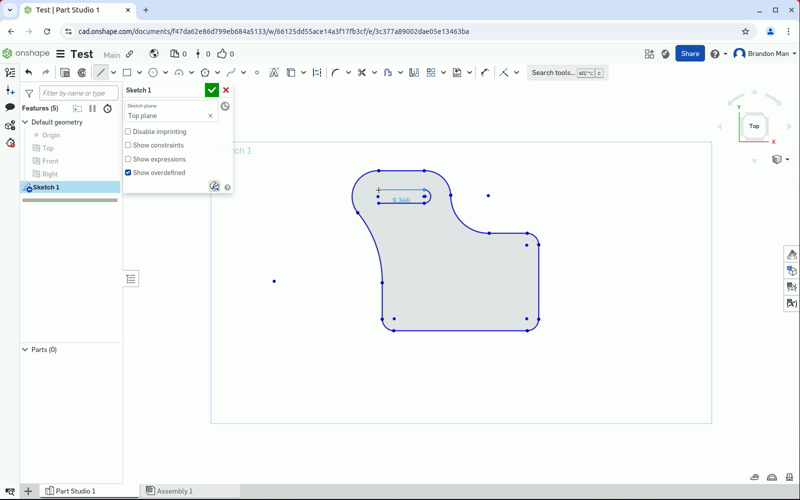
key(esc)
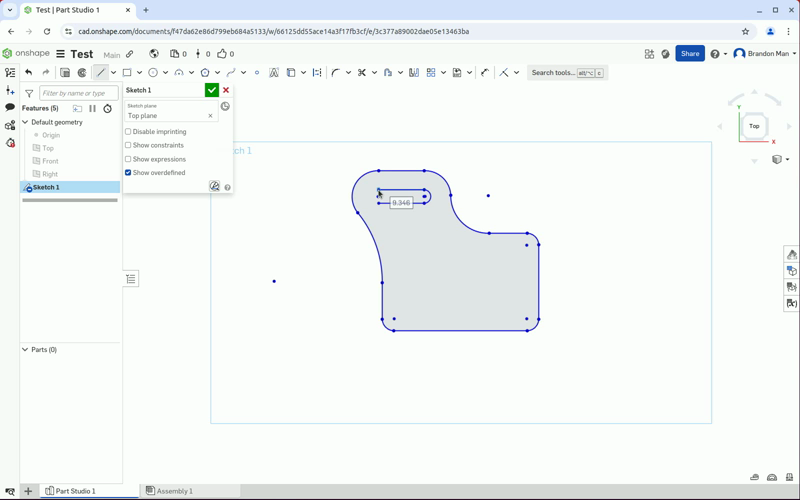
key(a)
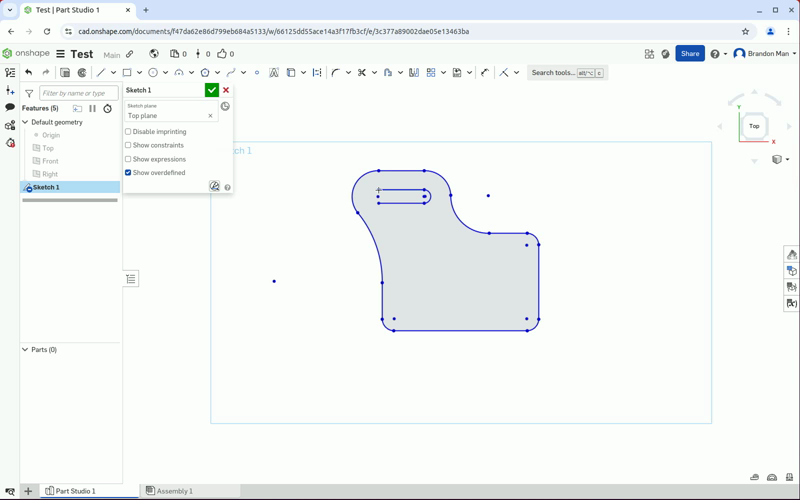
mouse_move(378, 189)
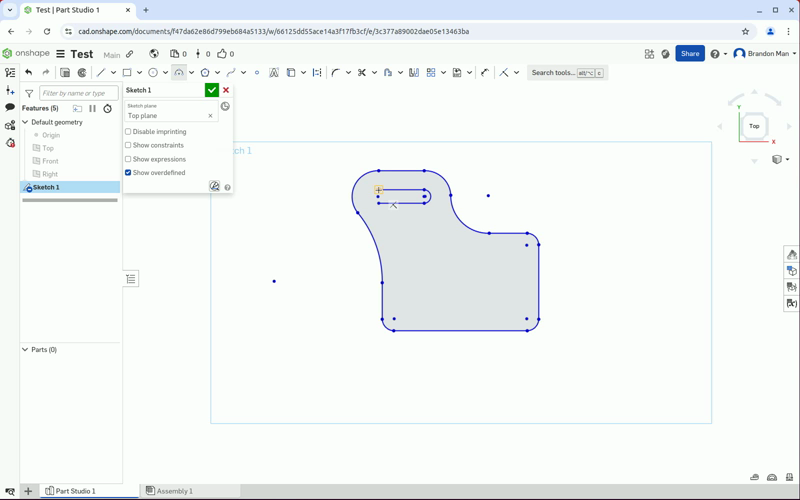
click(378, 189)
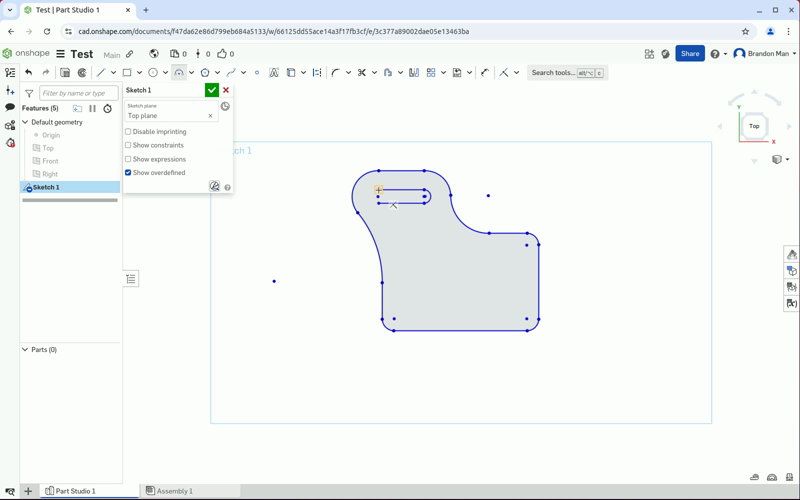
mouse_move(378, 203)
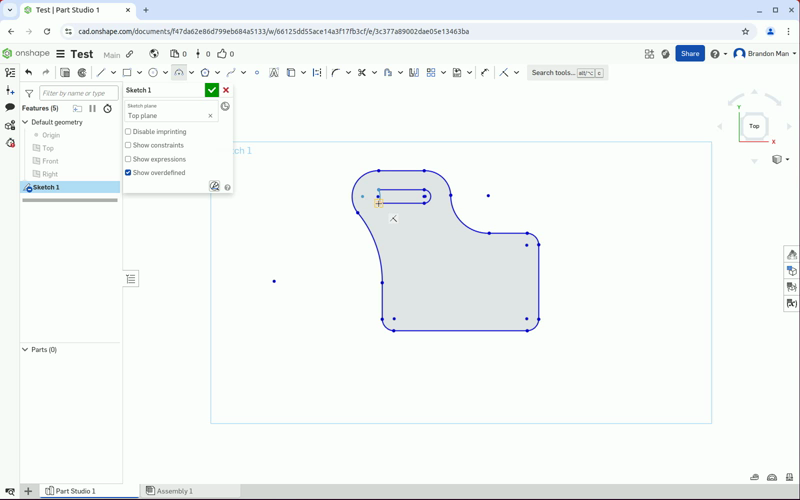
click(378, 203)
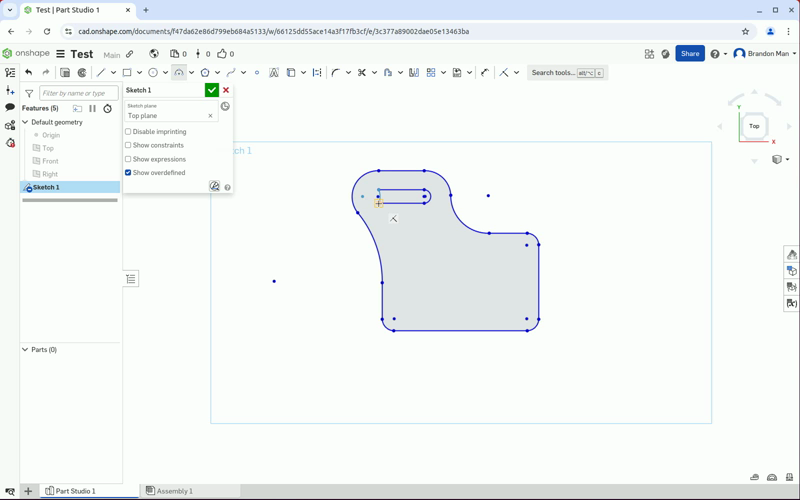
key_down(shift)
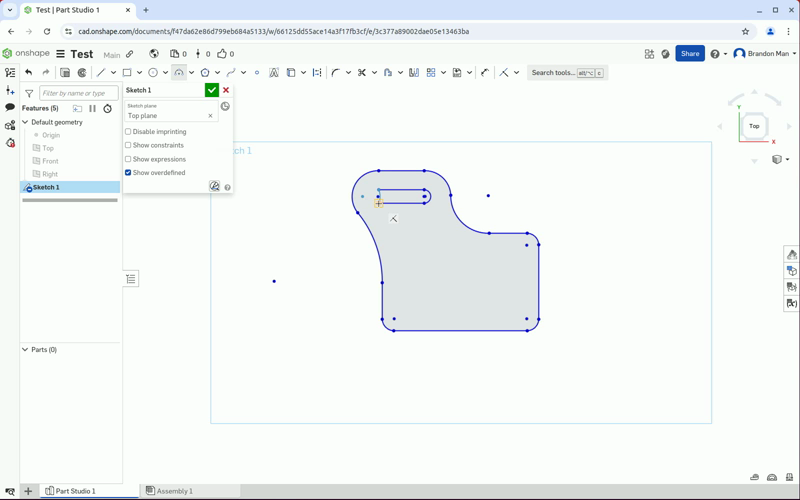
mouse_move(371, 196)
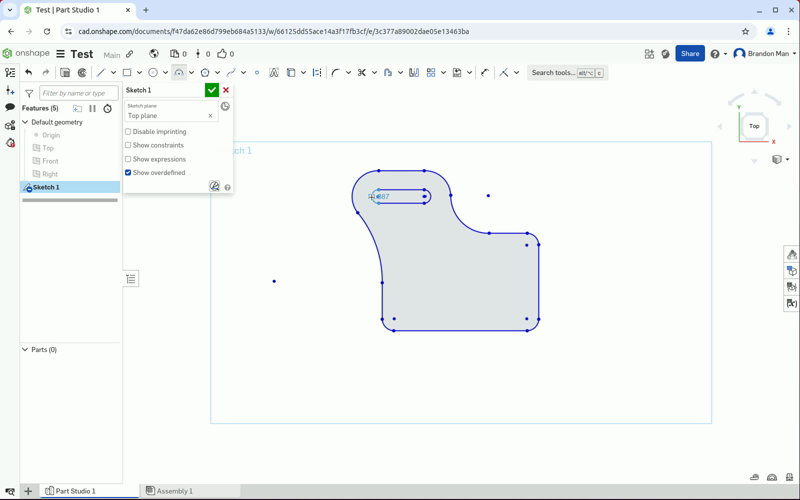
click(371, 196)
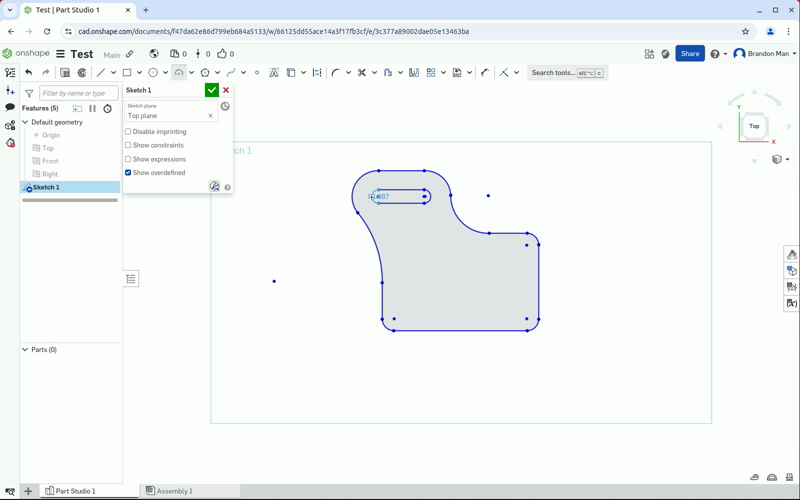
key_up(shift)
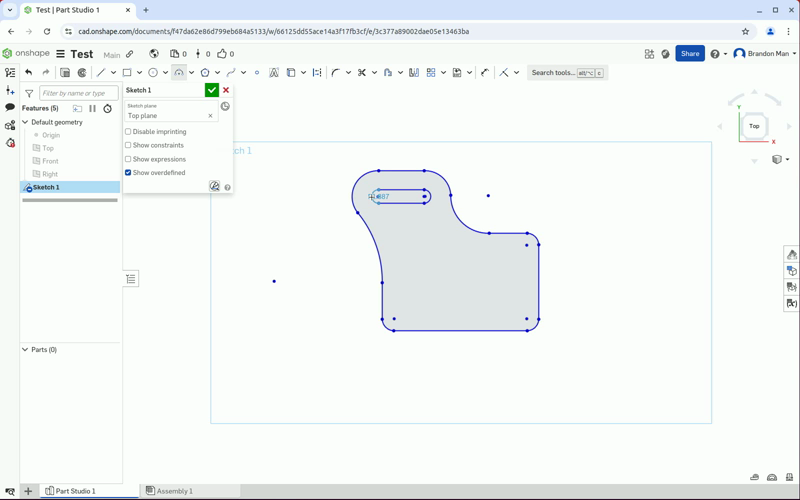
key(esc)
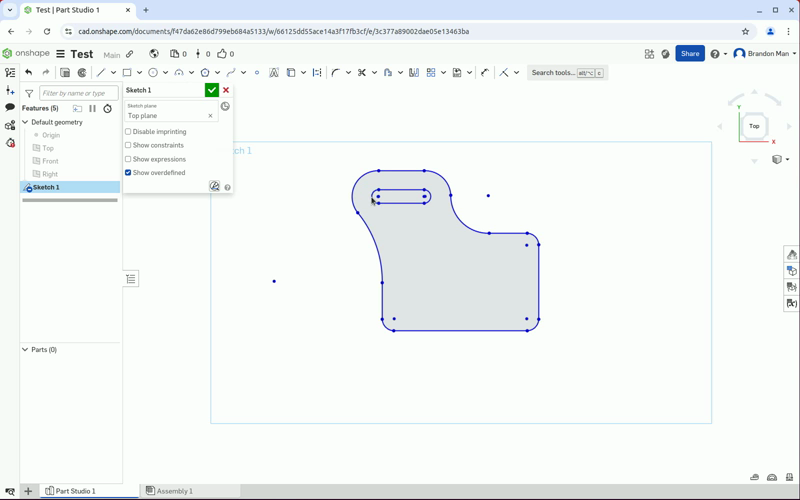
key(l)
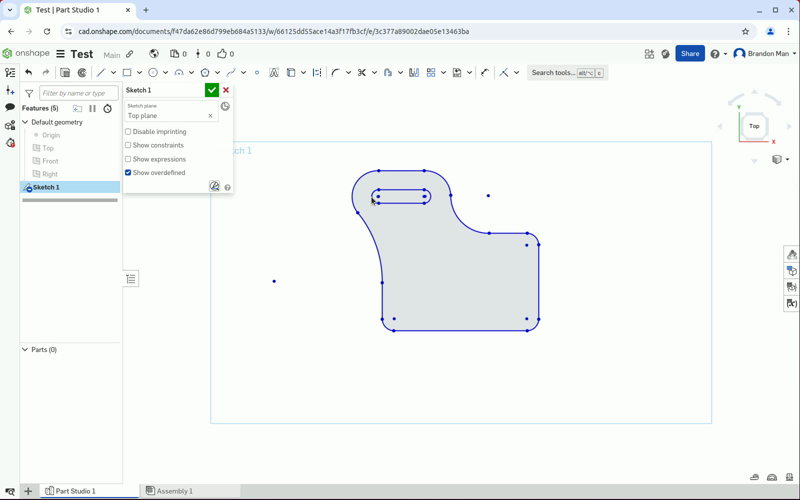
key_down(shift)
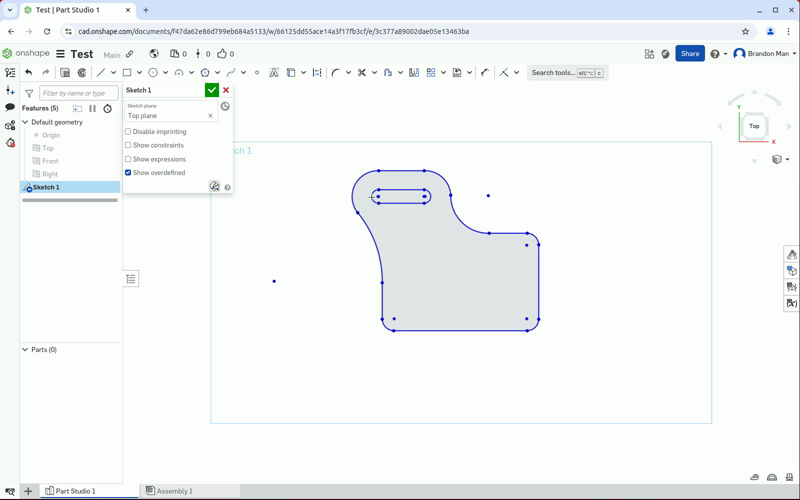
mouse_move(401, 311)
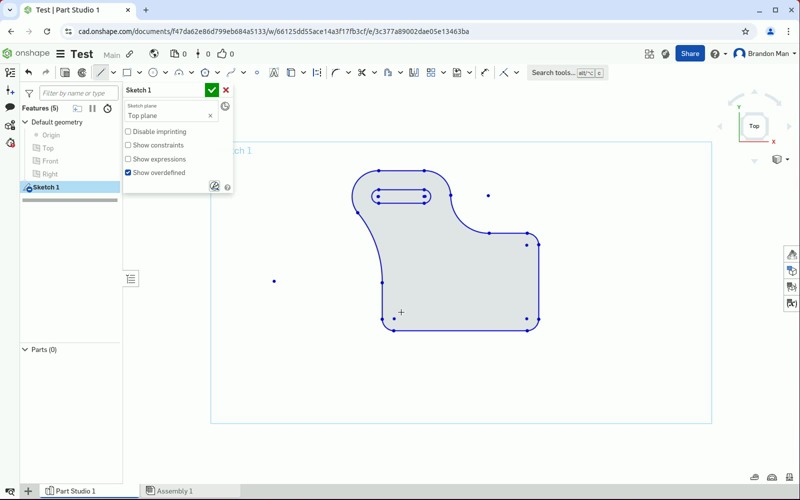
click(401, 311)
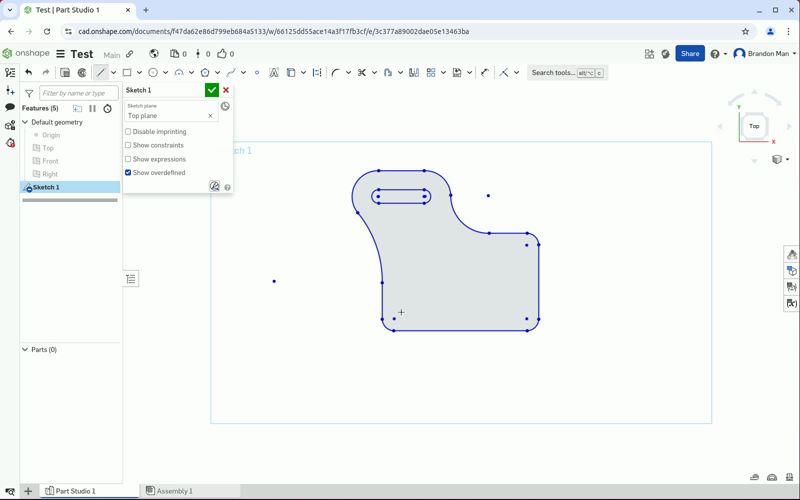
key_up(shift)
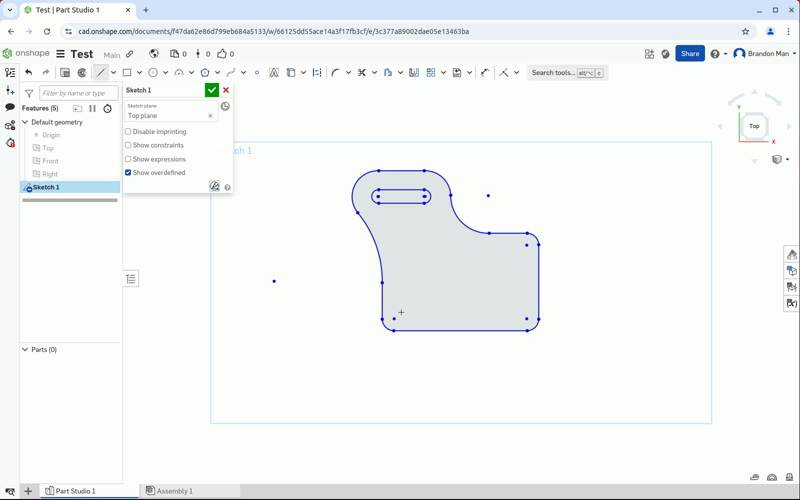
key_down(shift)
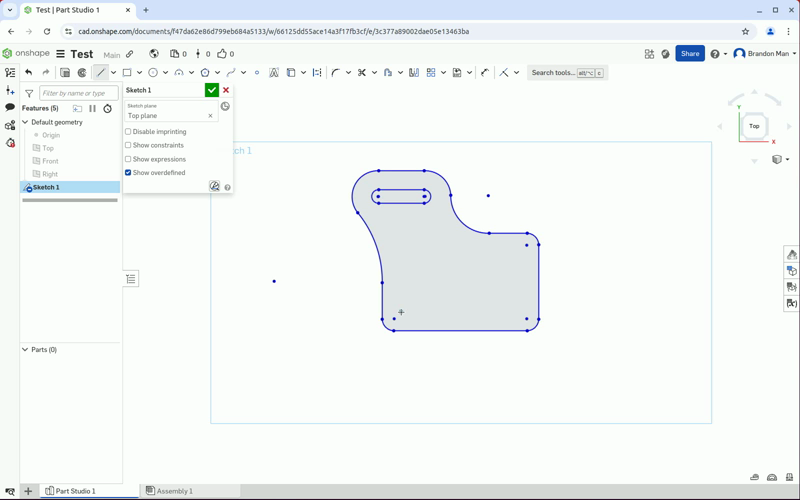
mouse_move(519, 311)
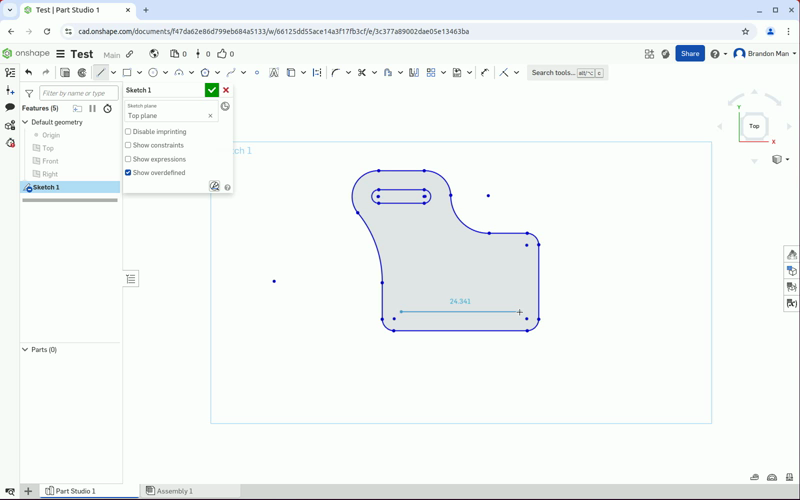
click(519, 311)
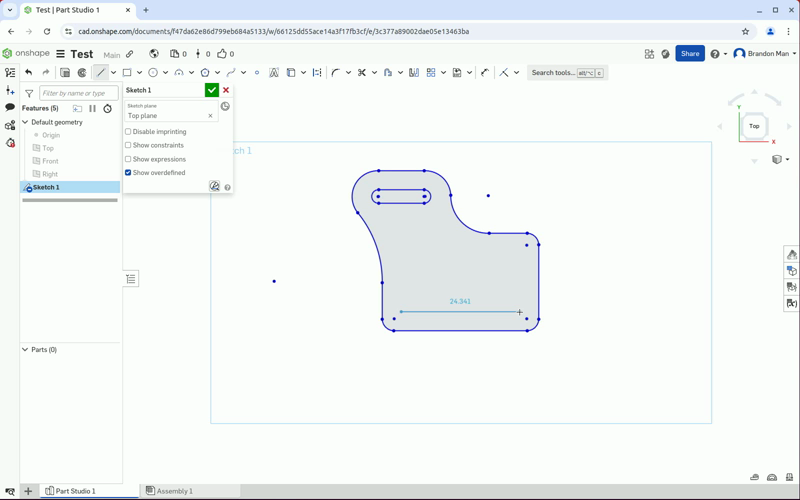
key_up(shift)
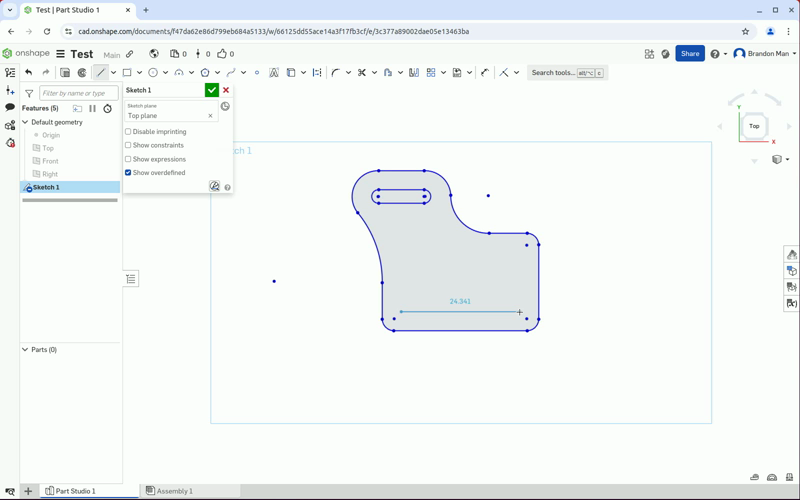
key_down(shift)
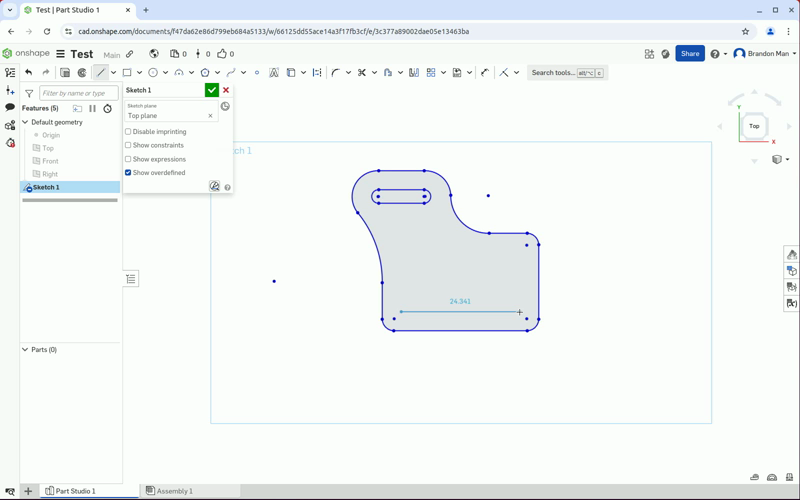
mouse_move(549, 311)
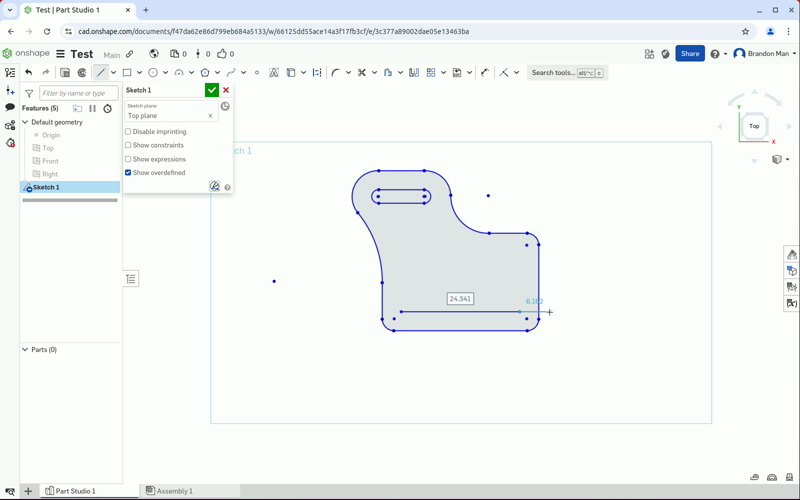
mouse_move(519, 252)
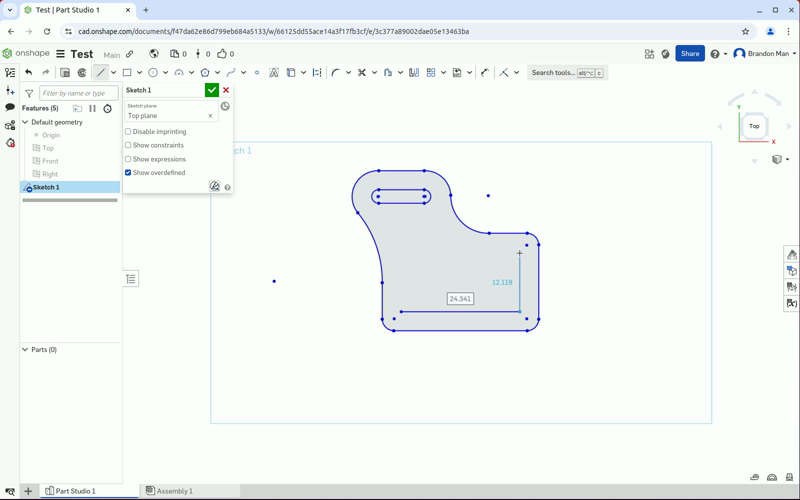
click(519, 252)
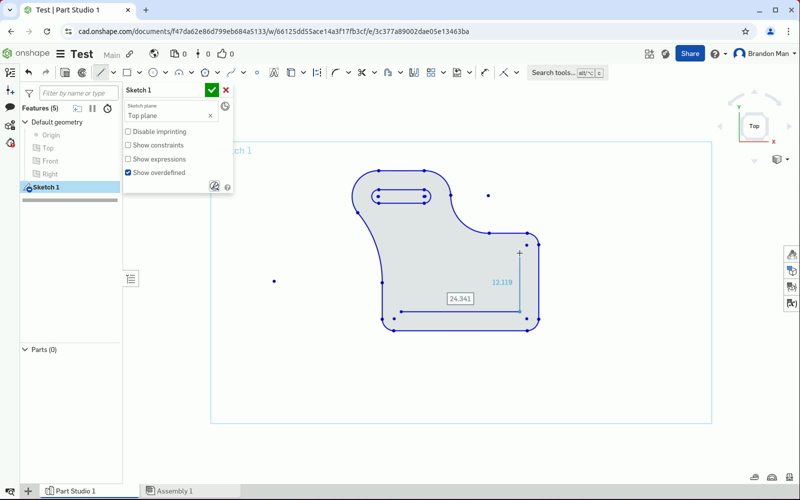
key_up(shift)
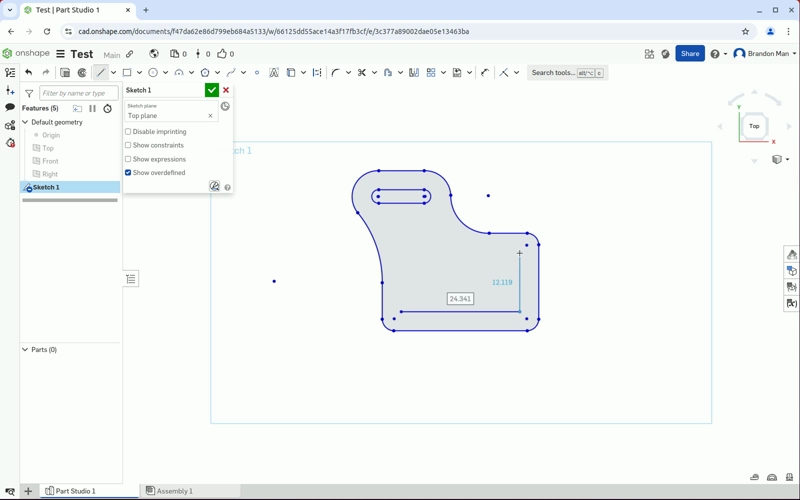
key_down(shift)
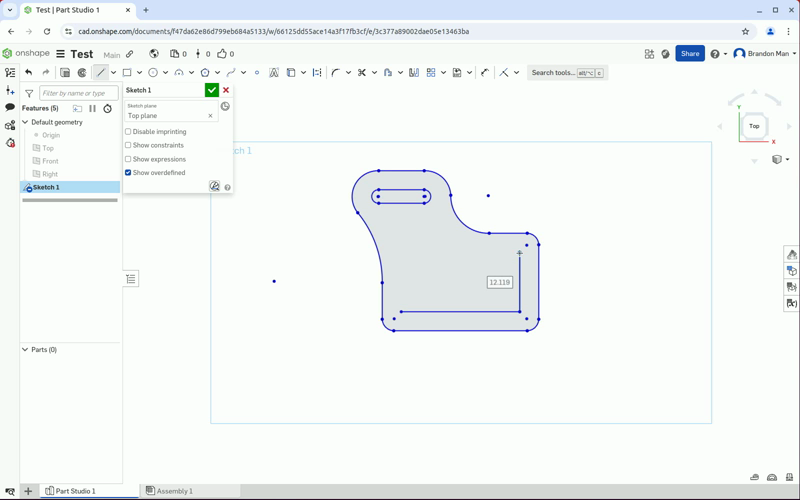
mouse_move(401, 252)
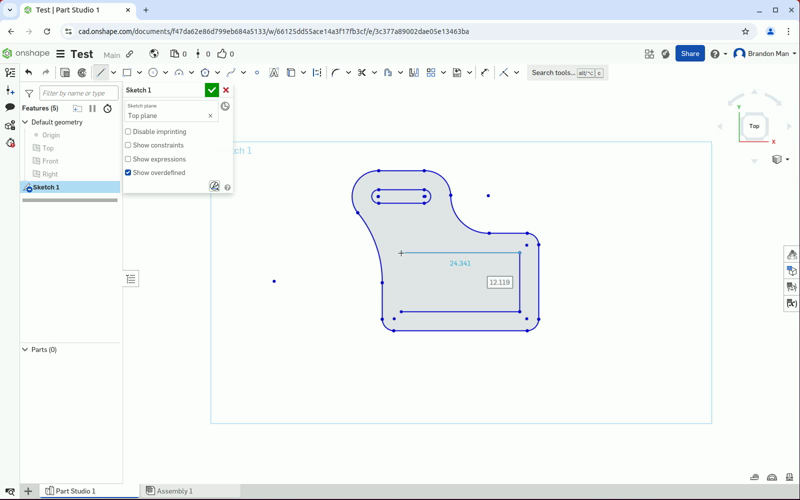
click(401, 252)
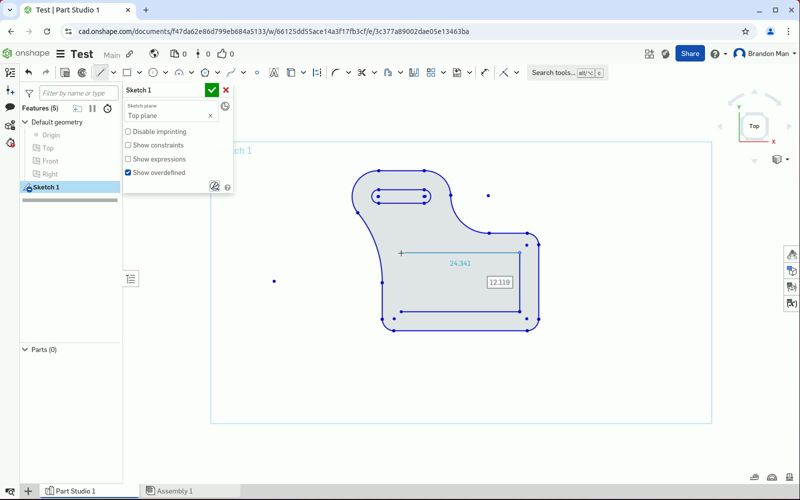
key_up(shift)
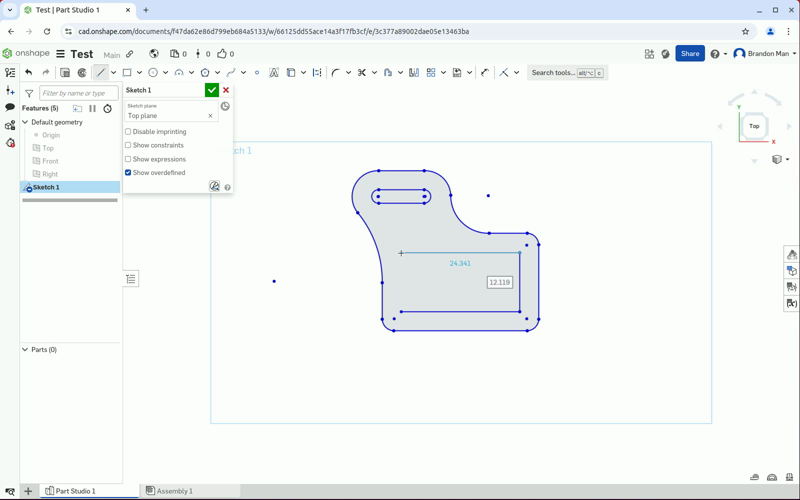
mouse_move(431, 252)
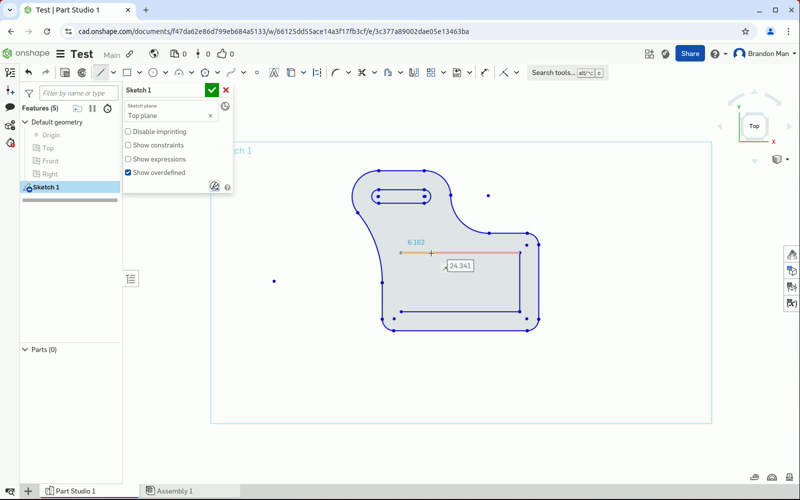
key_down(shift)
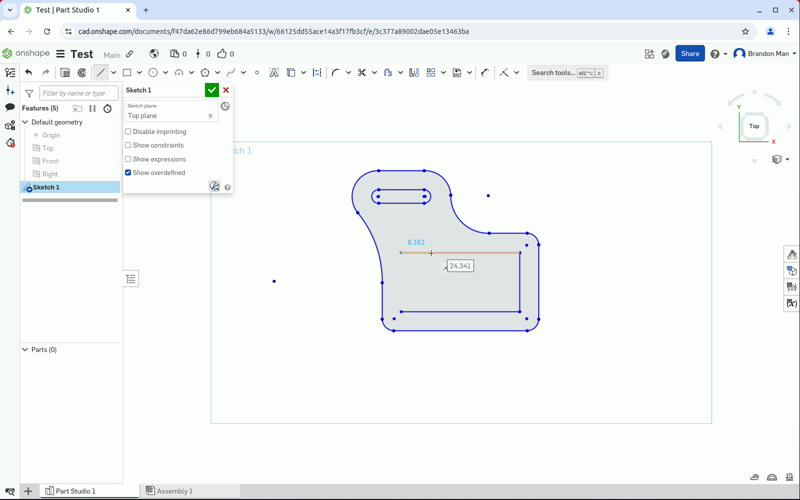
mouse_move(401, 311)
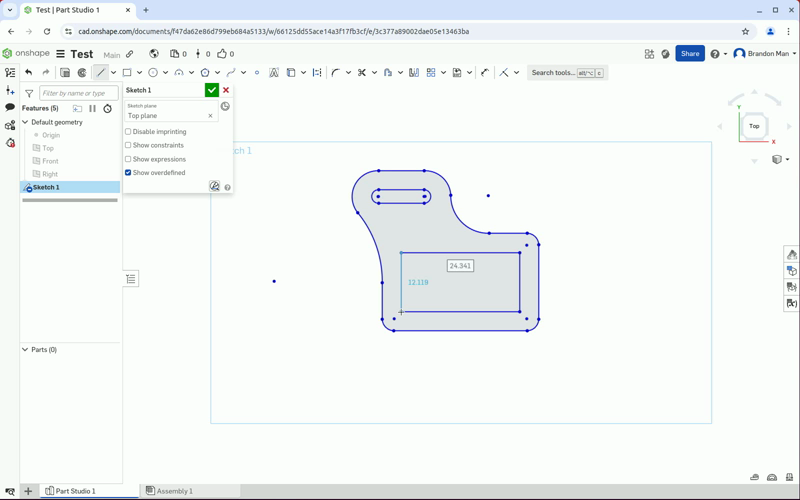
key_up(shift)
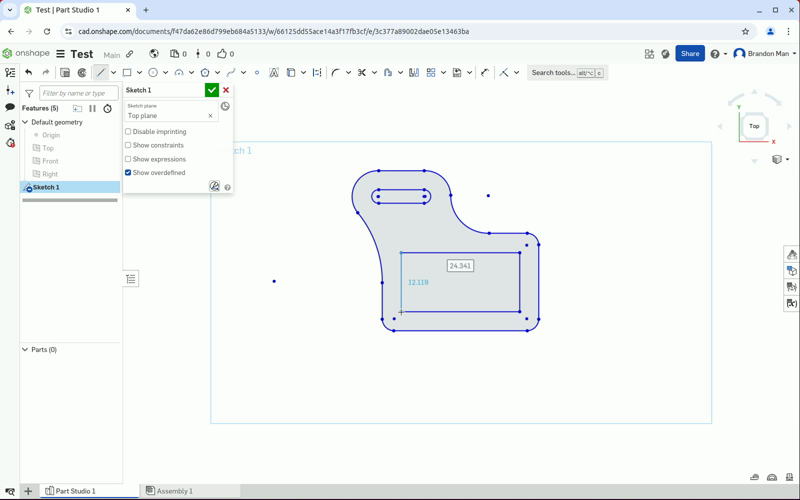
click(401, 311)
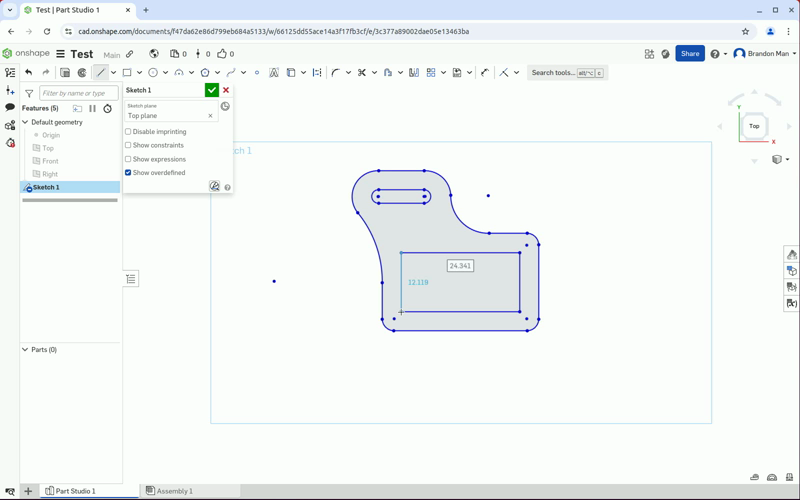
key(esc)
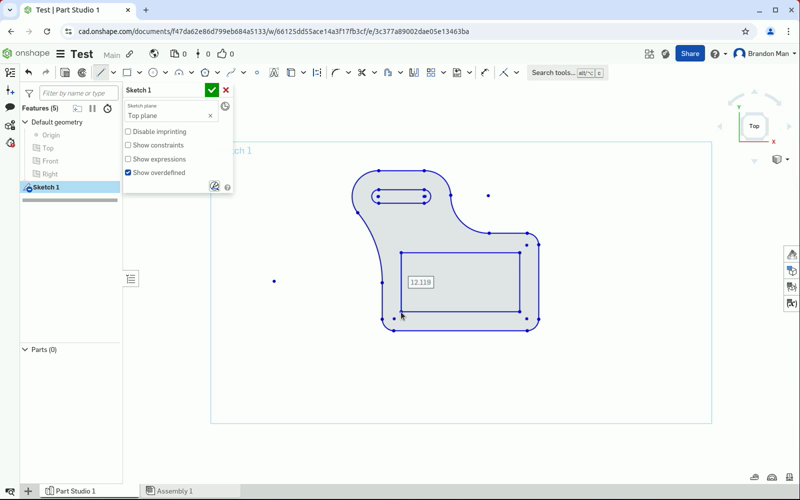
mouse_move(449, 233)
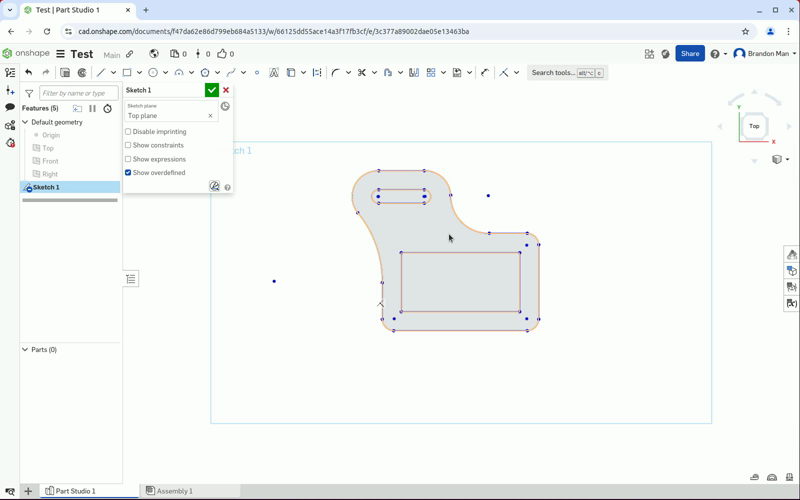
click(449, 233)
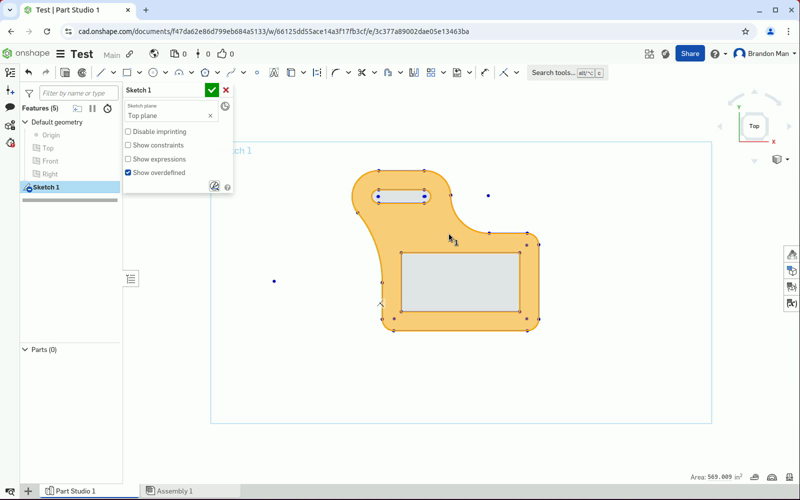
mouse_move(73, 352)
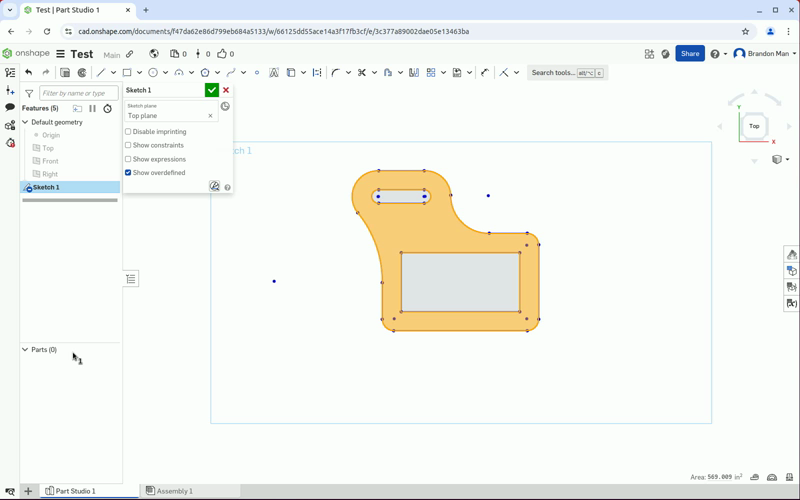
key(shift+y)
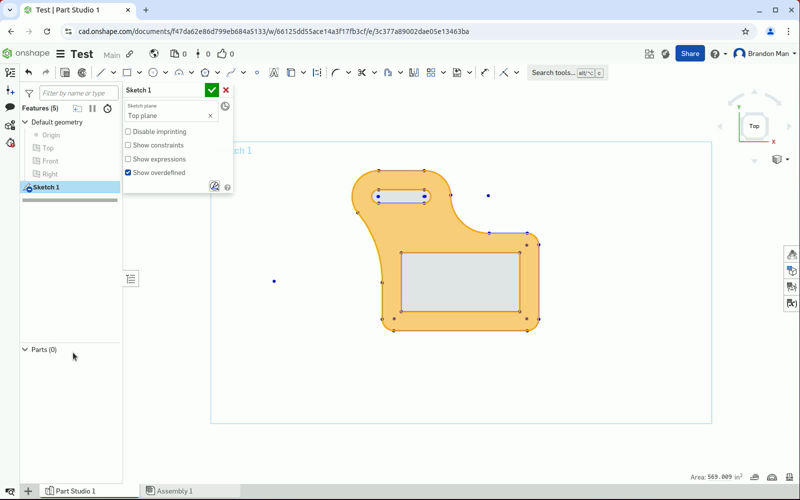
key(shift+e)
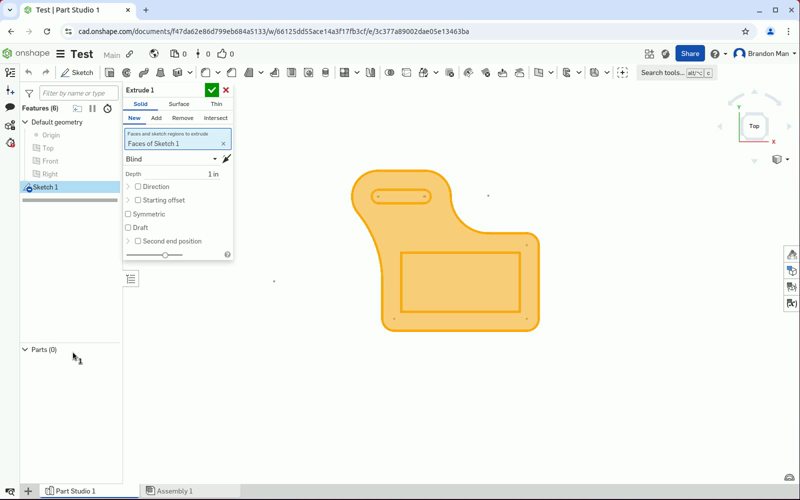
mouse_move(143, 106)
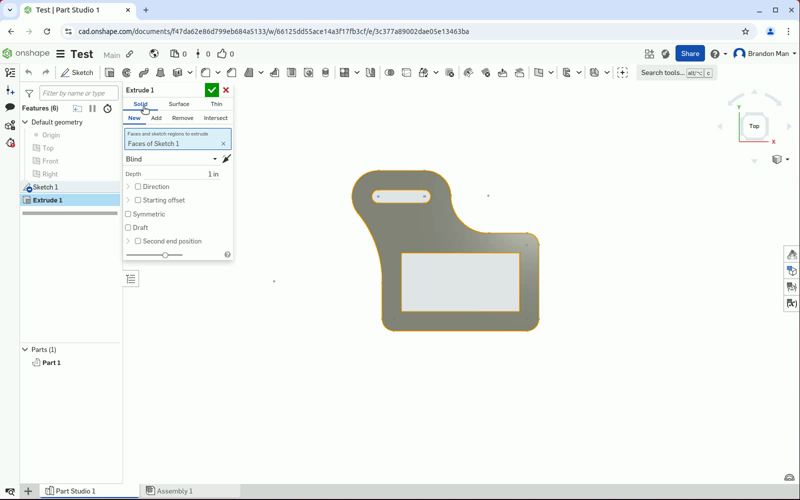
click(143, 106)
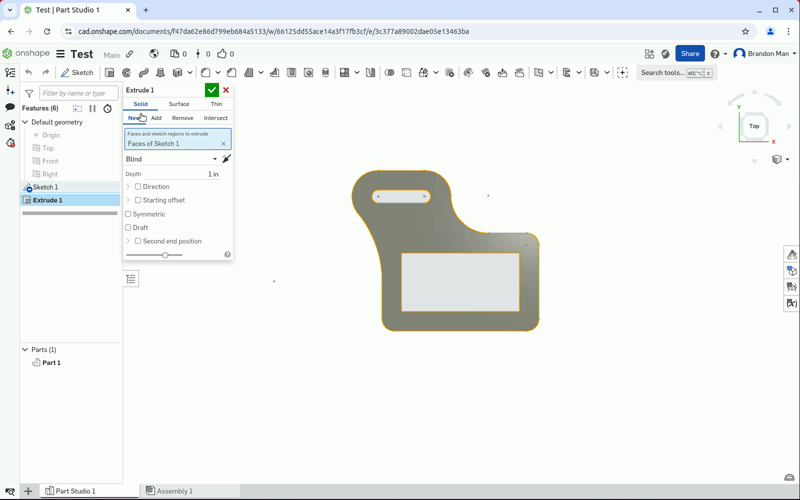
mouse_move(137, 120)
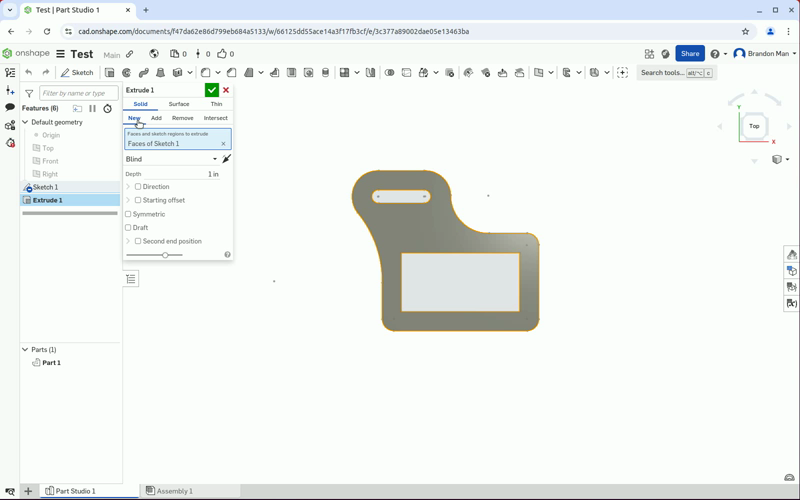
click(137, 120)
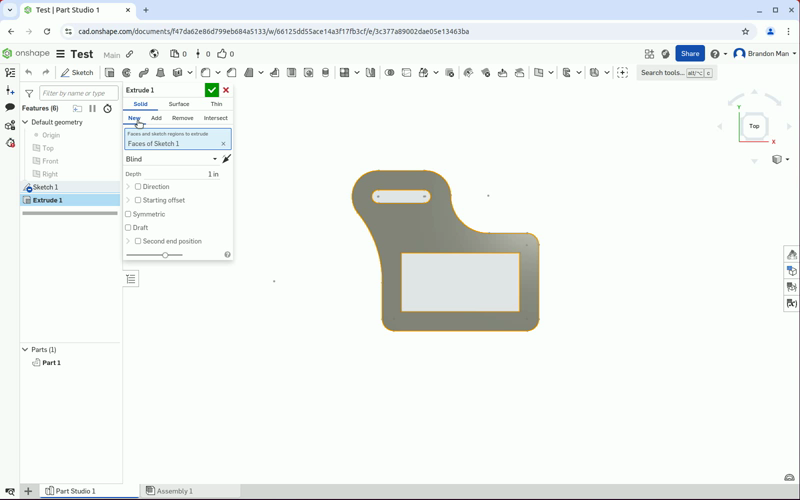
key(tab, 4)
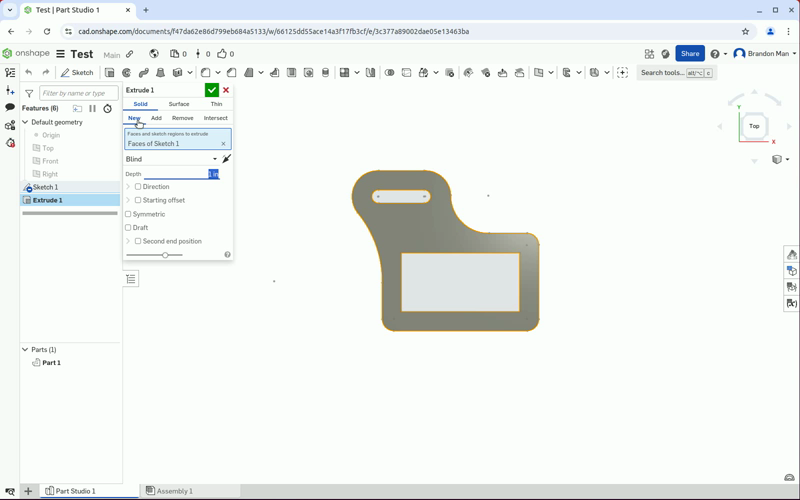
text(3.851)
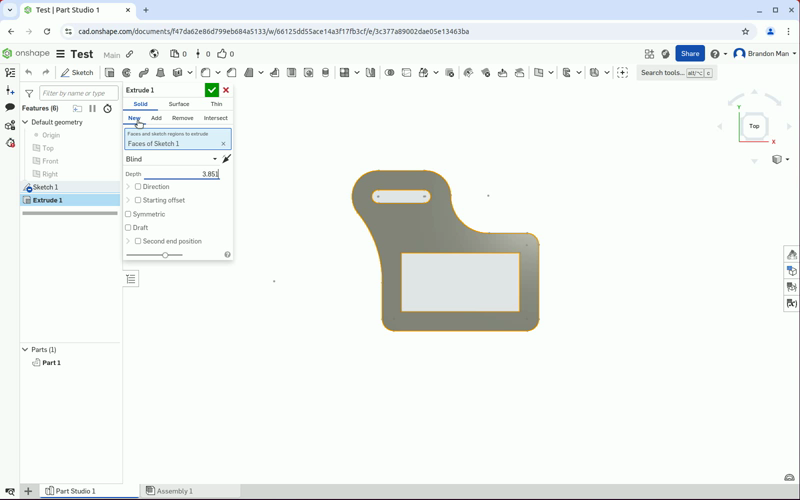
key(enter)
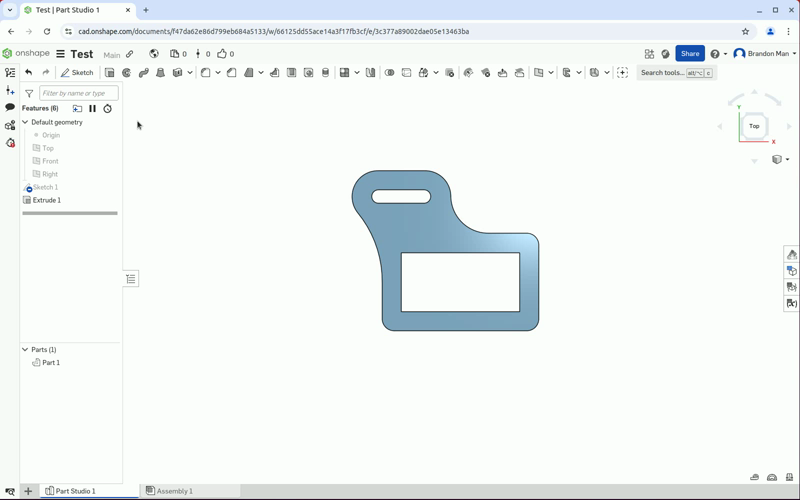
key(shift+h)
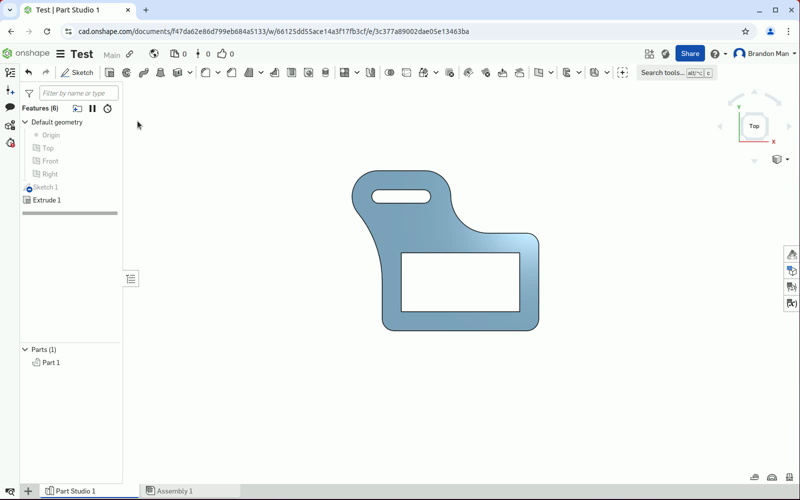
key(shift+h)
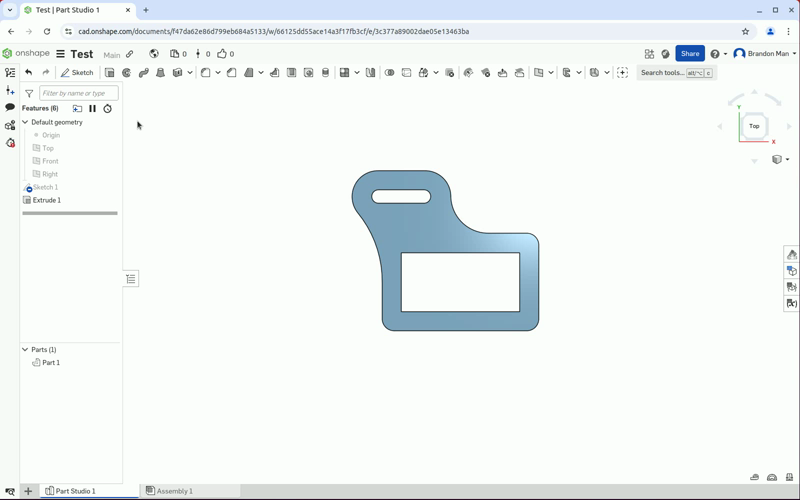
mouse_move(73, 189)
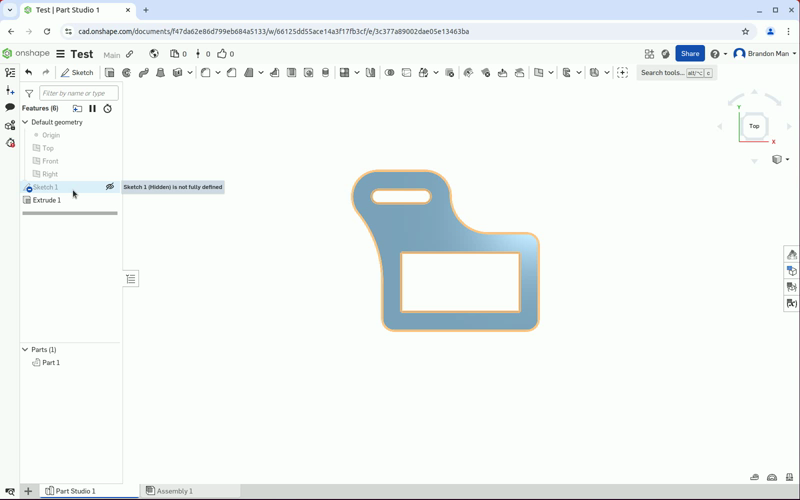
click(73, 189)
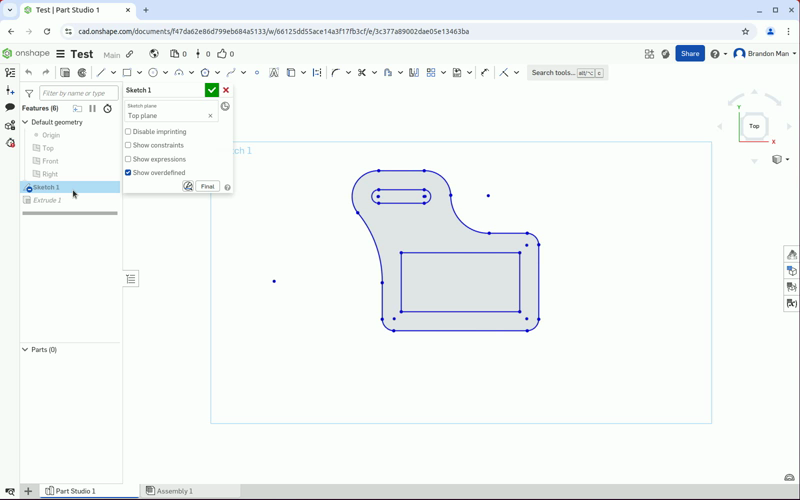
mouse_move(229, 92)
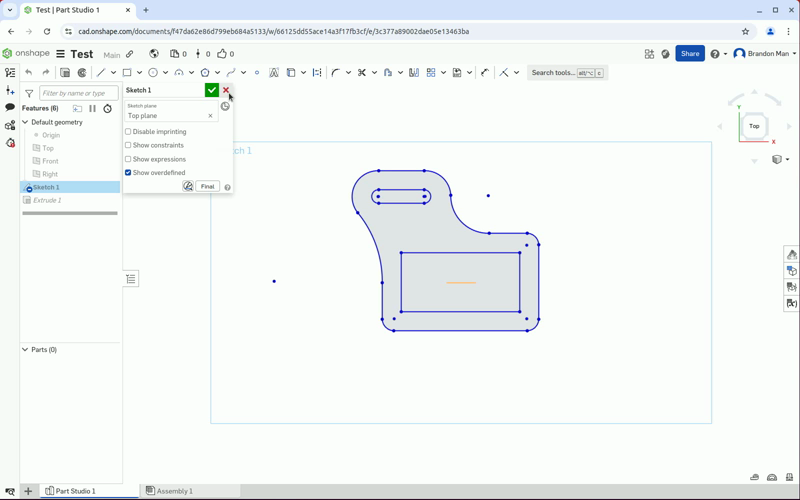
click(229, 92)
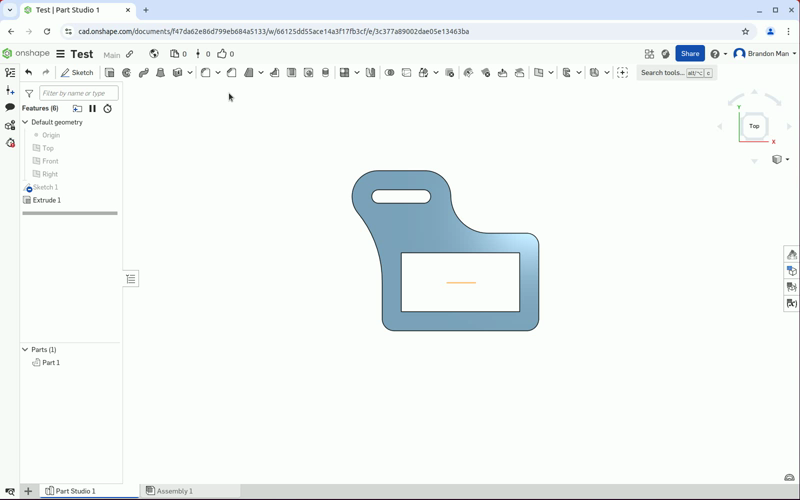
mouse_move(541, 75)
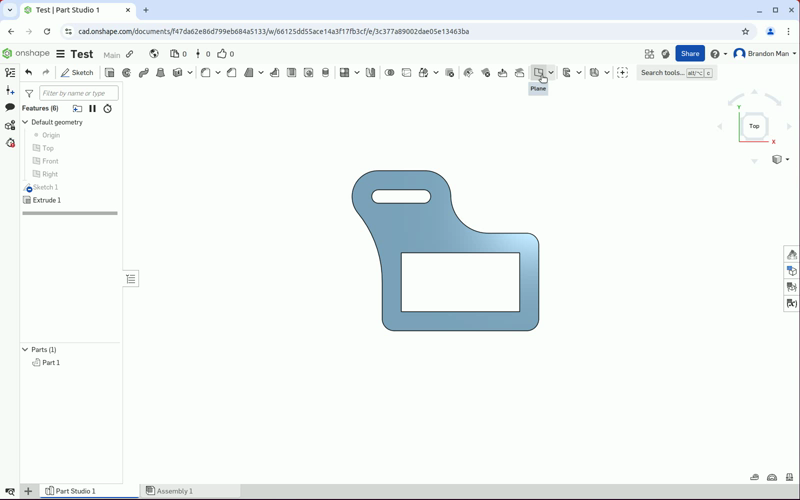
click(541, 75)
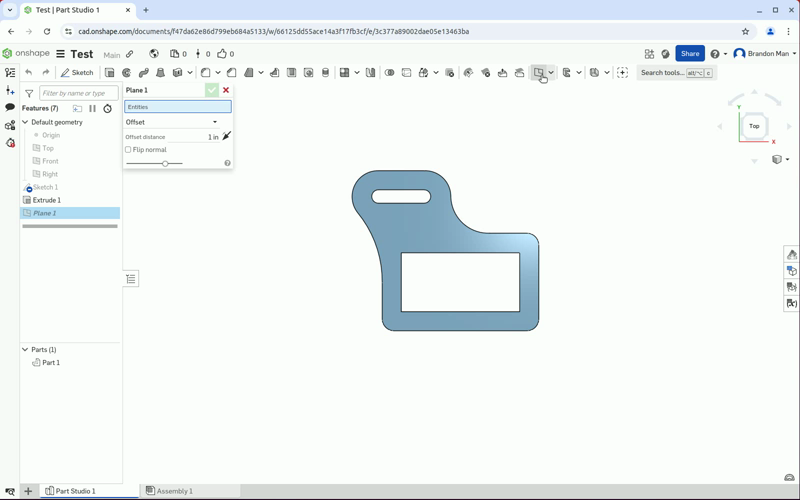
mouse_move(73, 150)
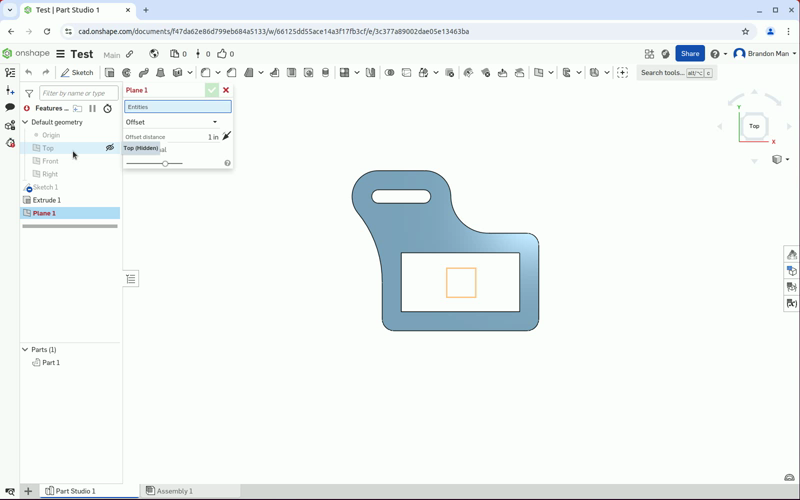
click(73, 150)
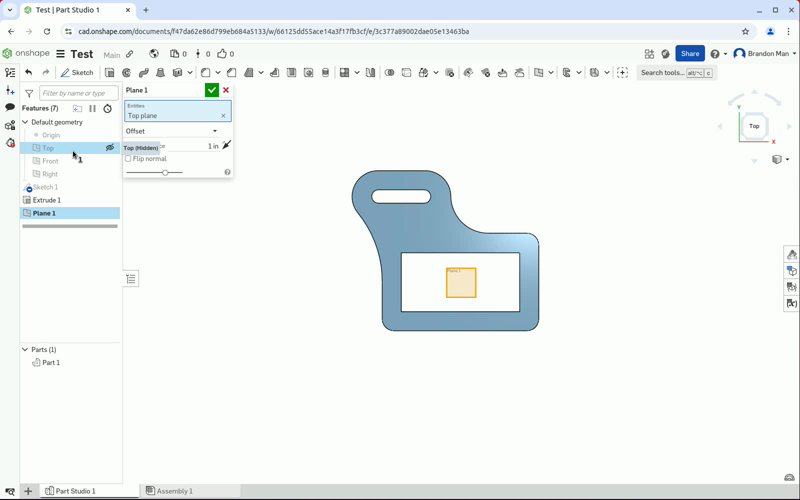
key(tab, 2)
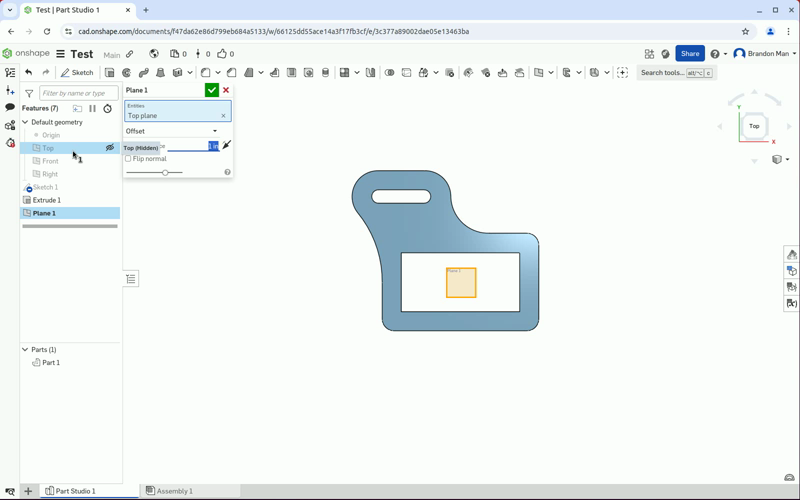
text(3.851)
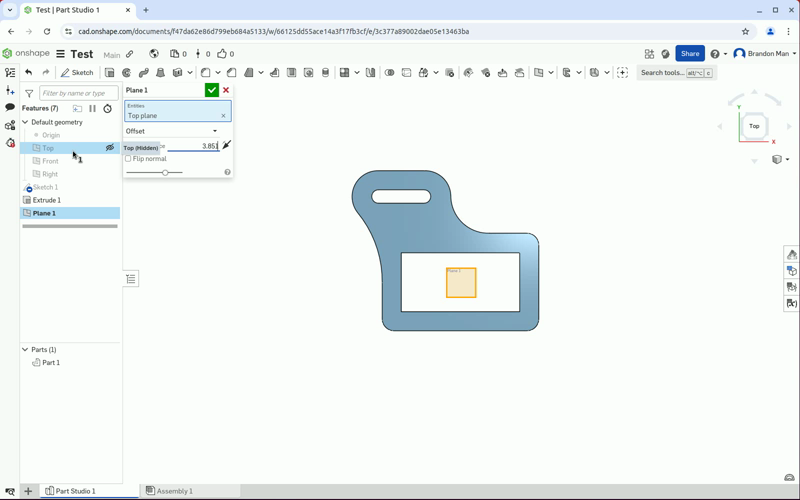
key(enter, 2)
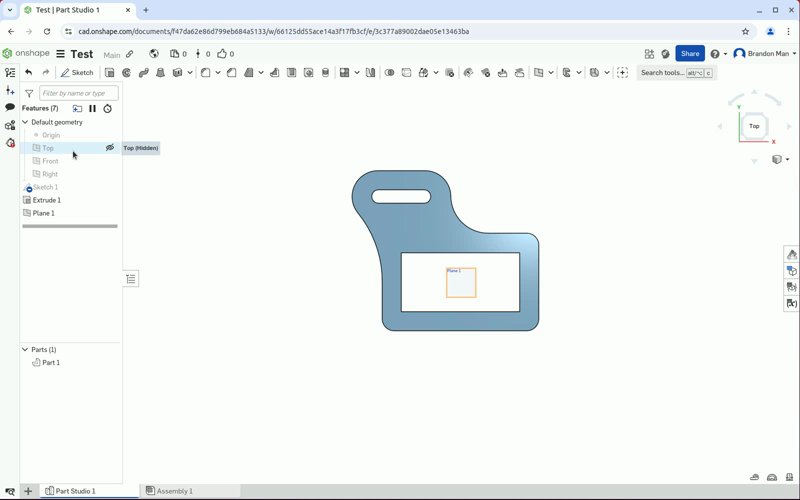
key(shift+s)
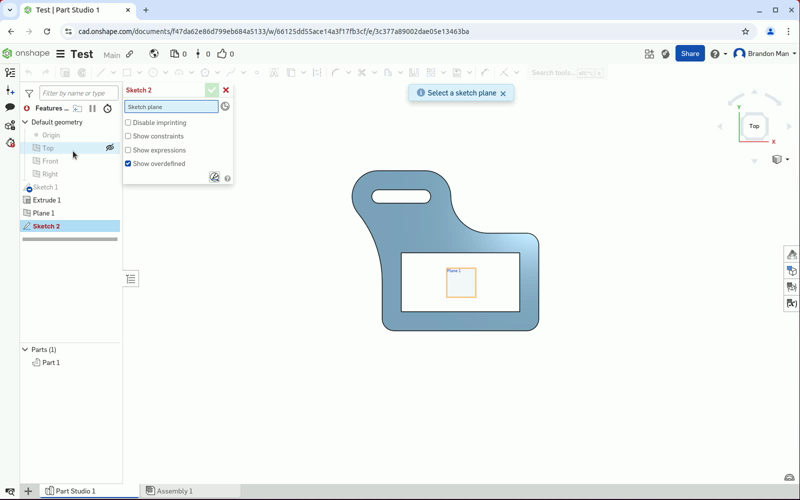
mouse_move(73, 215)
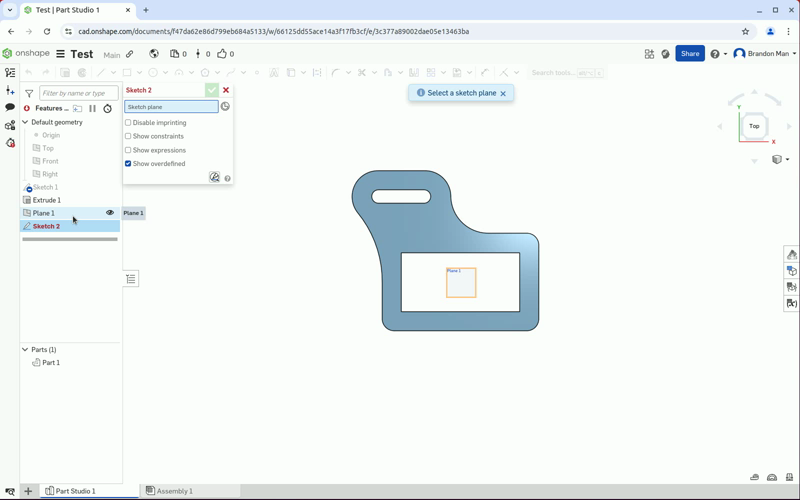
click(73, 215)
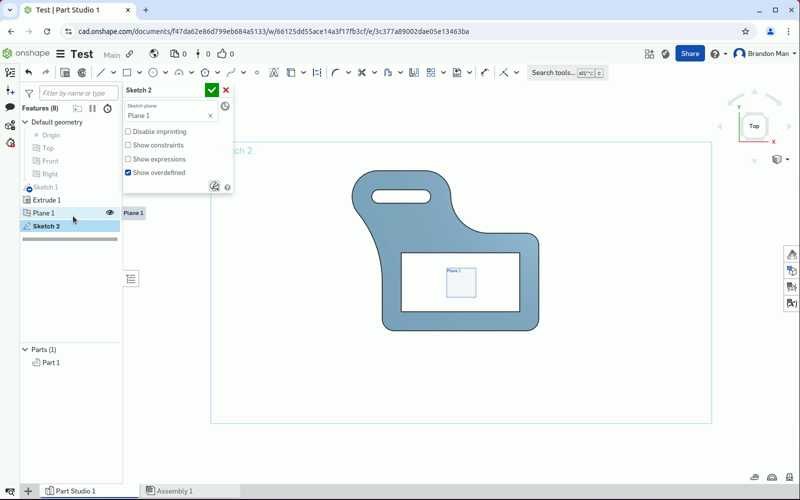
mouse_move(73, 352)
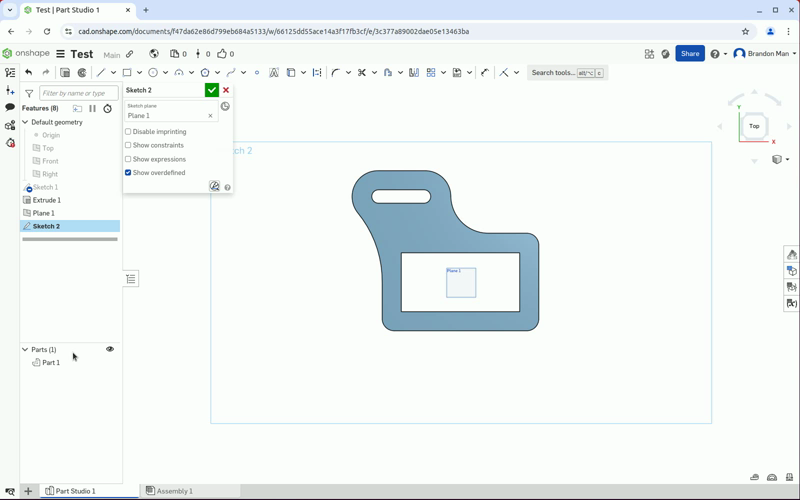
key(y)
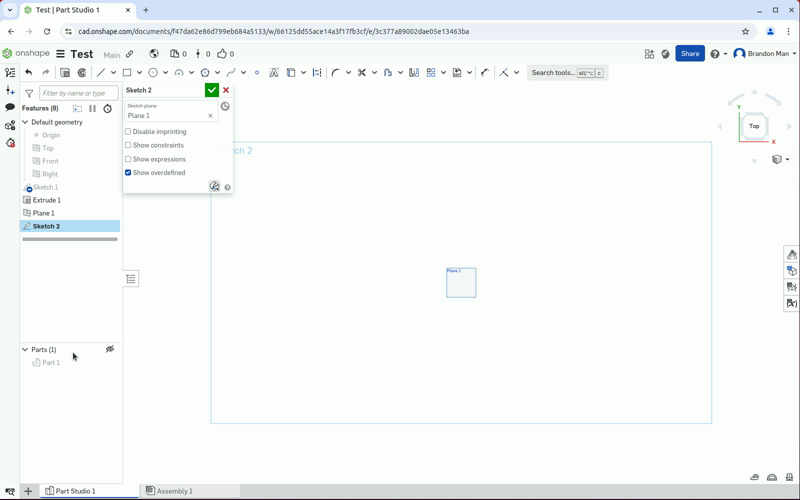
key(l)
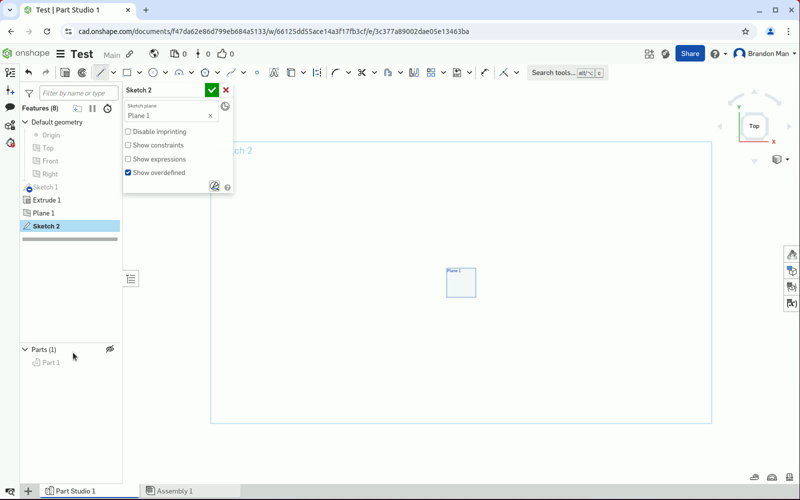
key_down(shift)
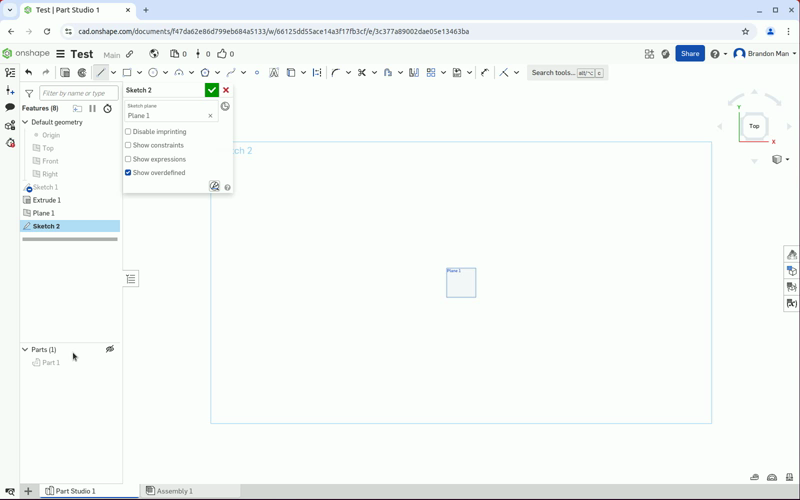
mouse_move(399, 189)
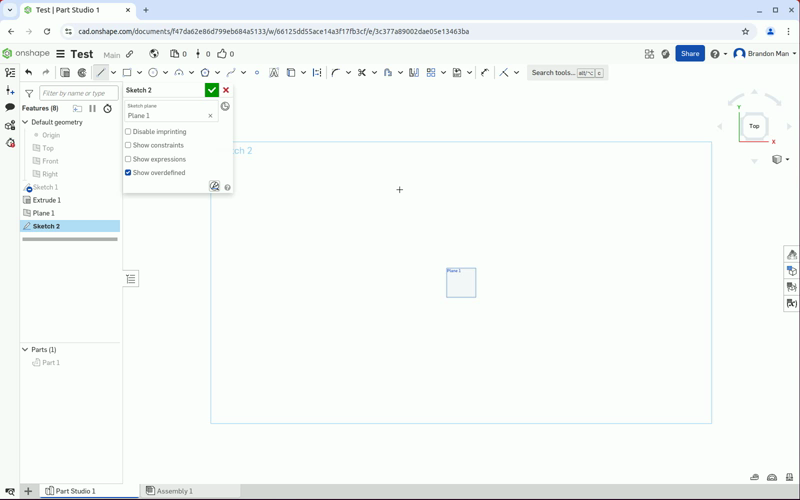
click(399, 189)
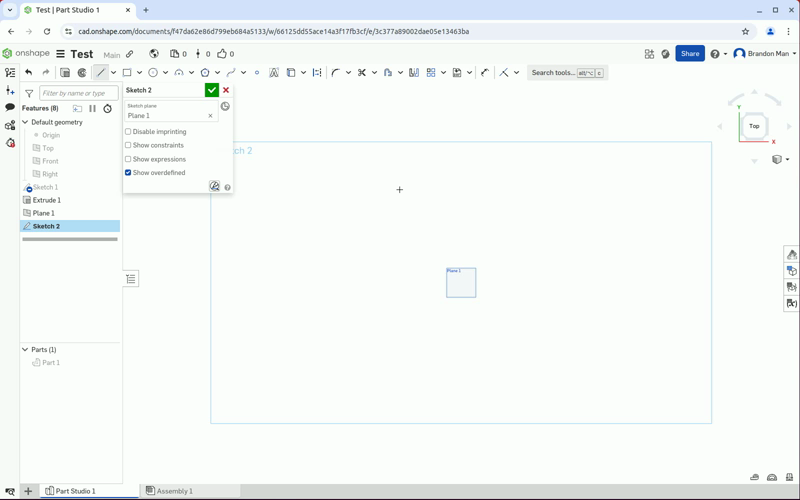
key_up(shift)
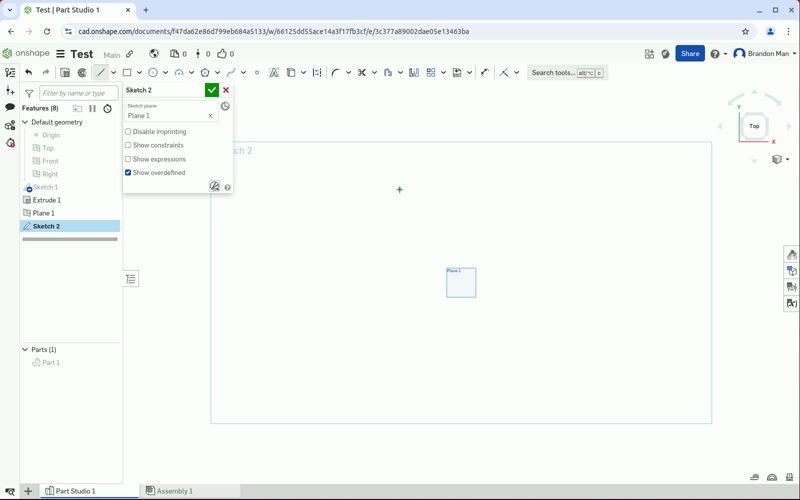
key_down(shift)
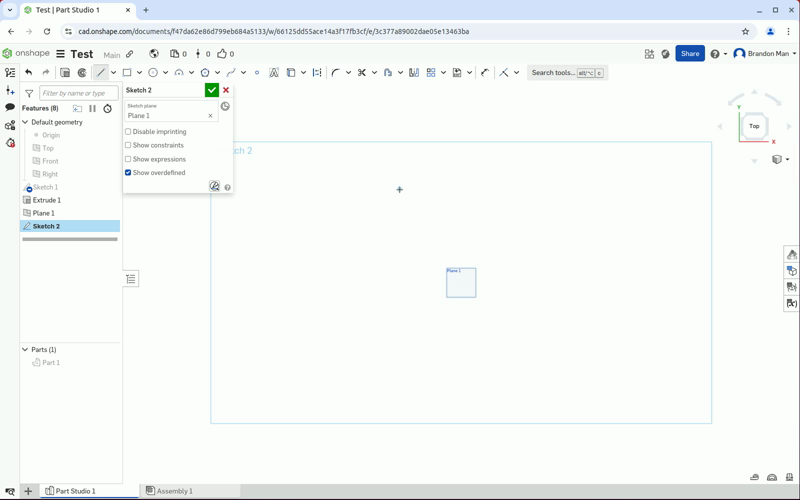
mouse_move(429, 189)
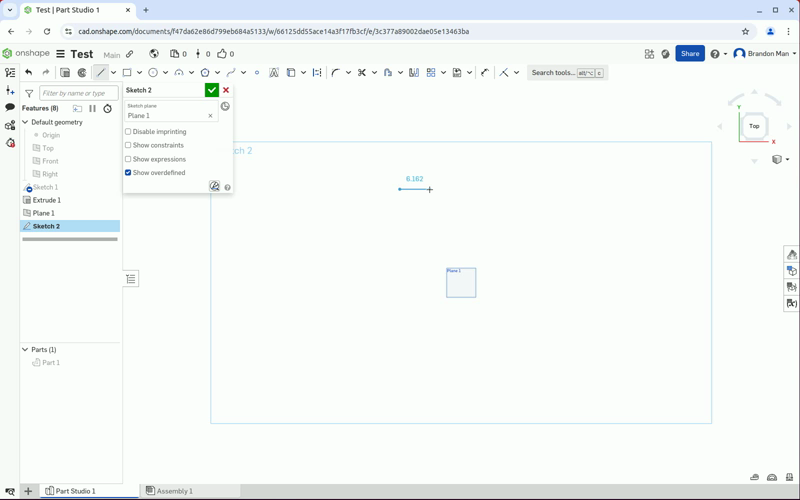
mouse_move(402, 189)
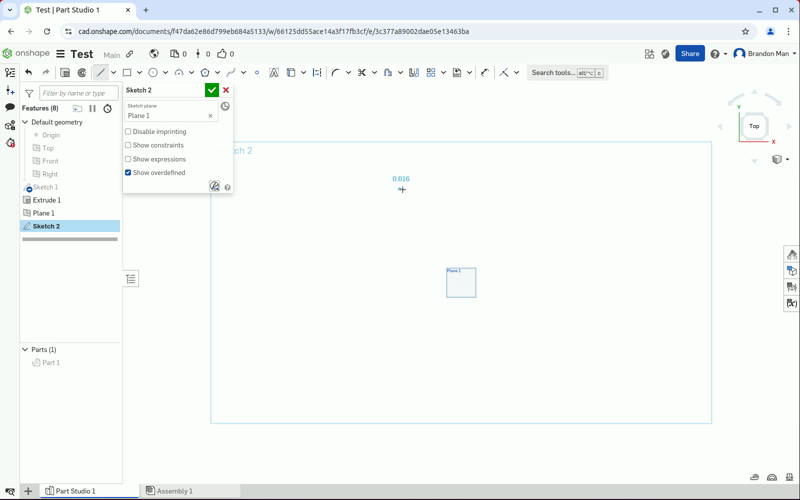
scroll(6)
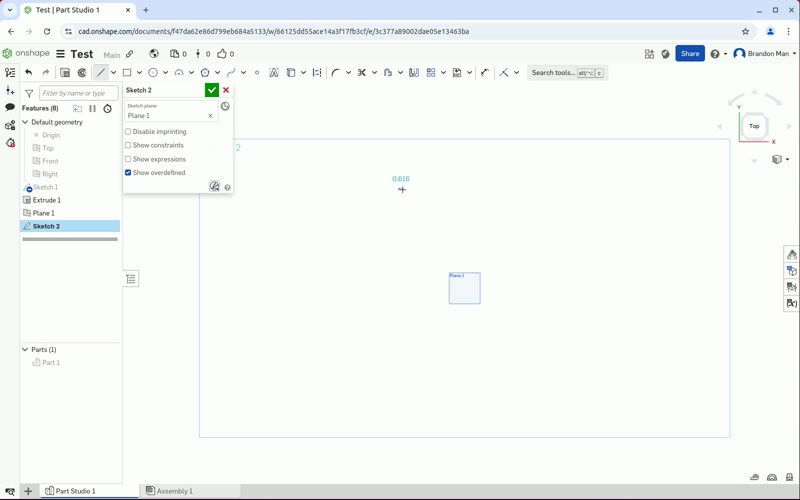
scroll(6)
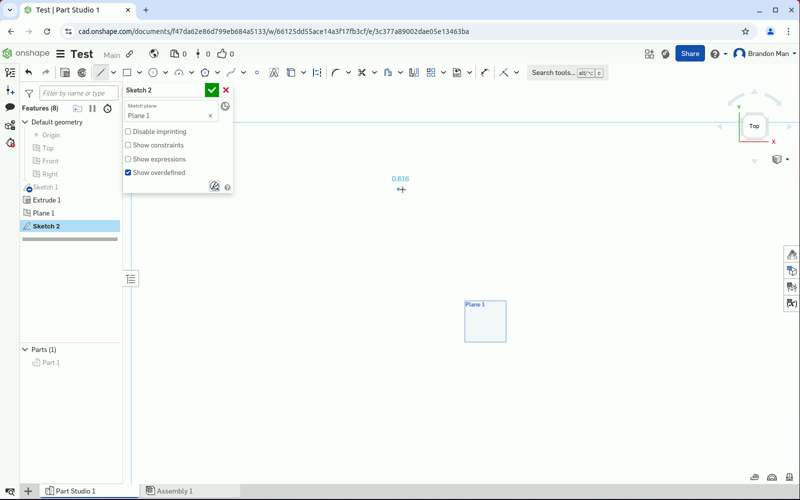
scroll(6)
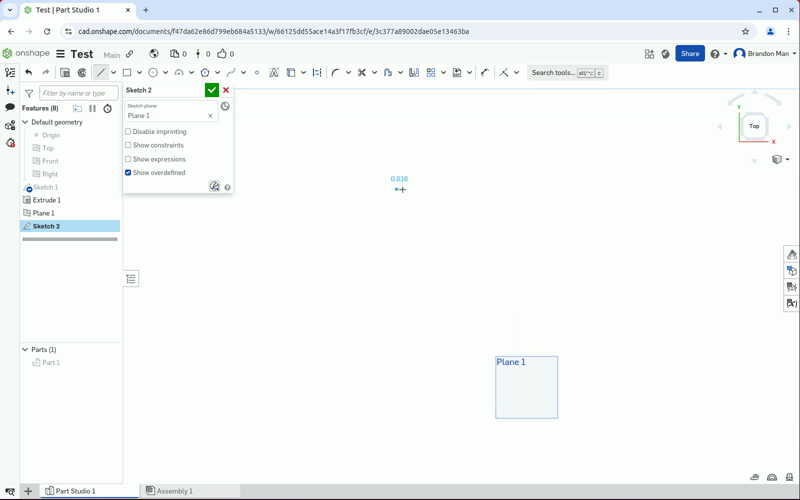
scroll(6)
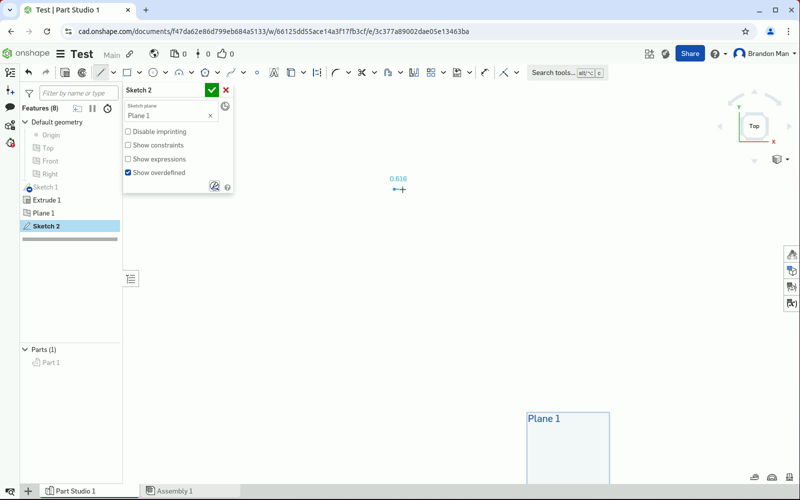
scroll(6)
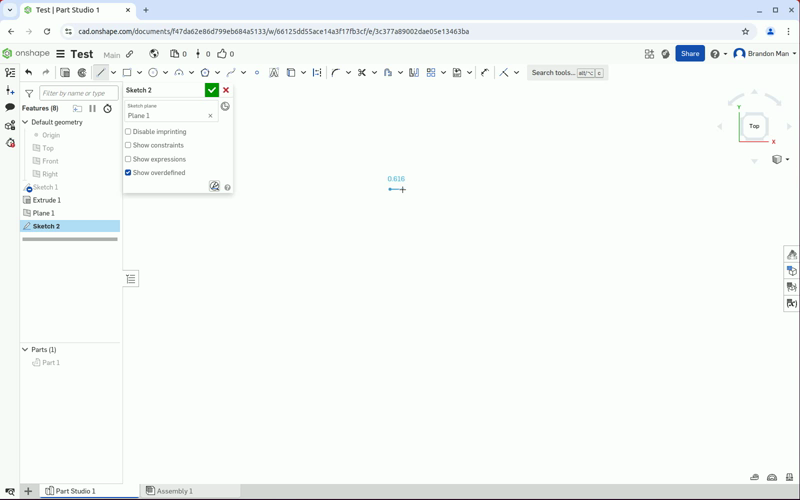
scroll(6)
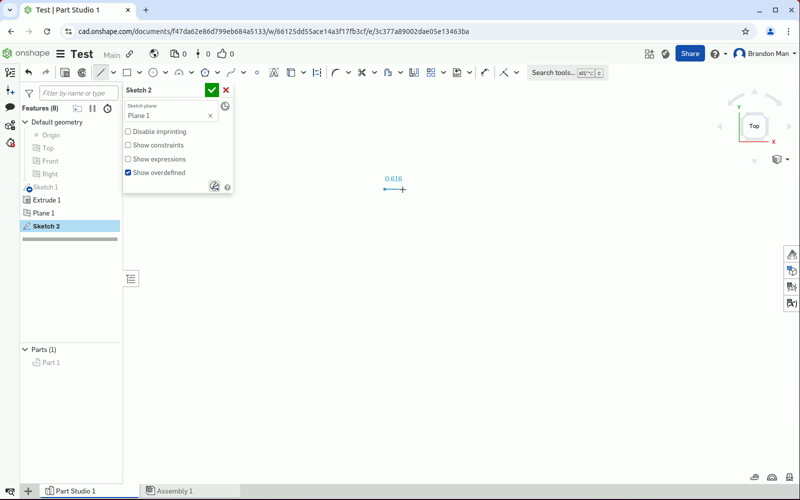
scroll(6)
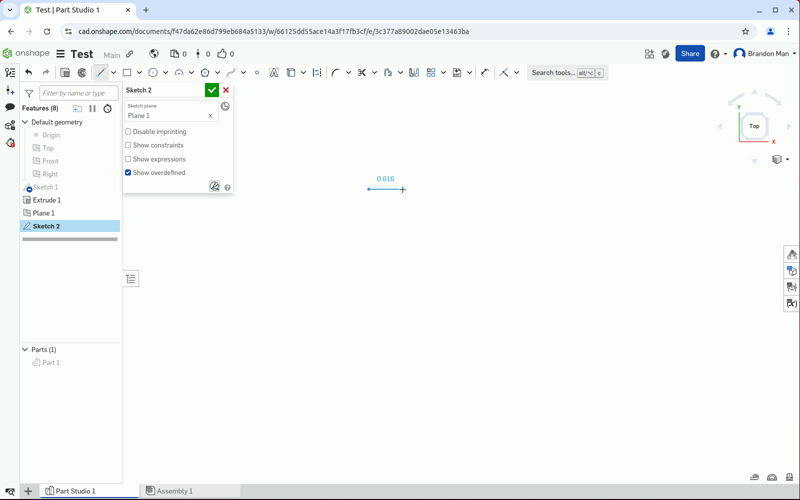
click(402, 189)
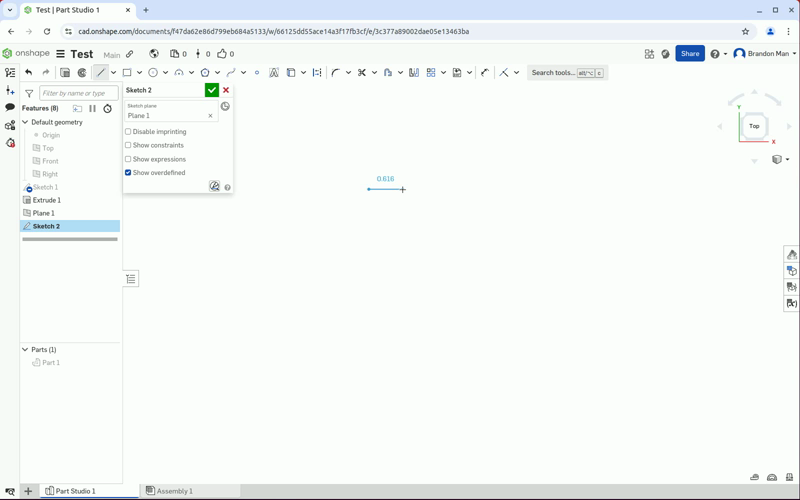
scroll(-6)
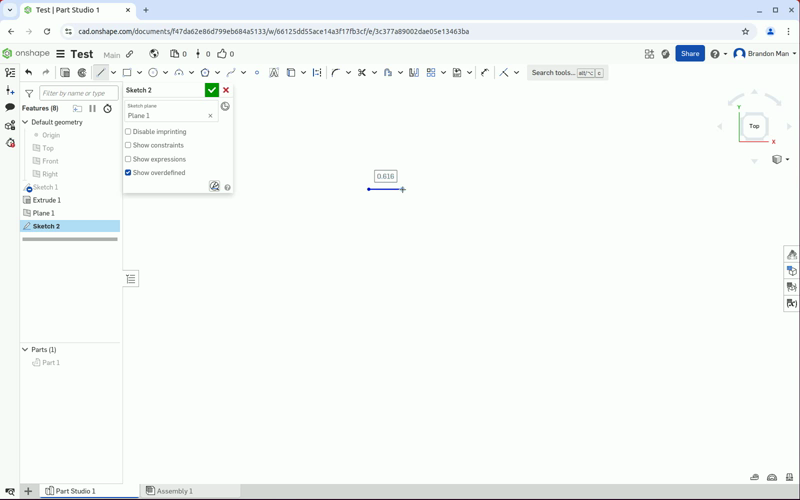
scroll(-6)
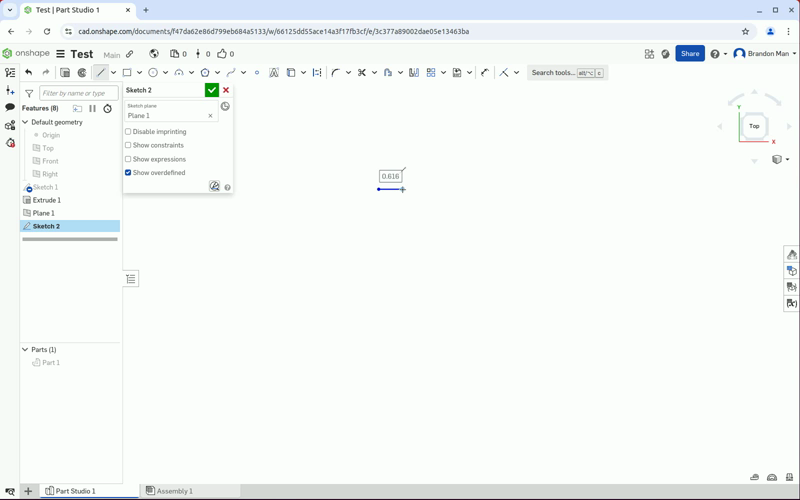
scroll(-6)
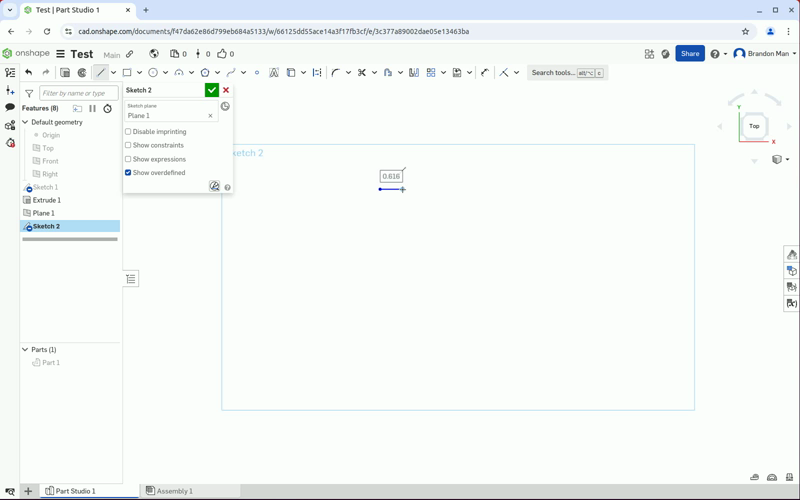
scroll(-6)
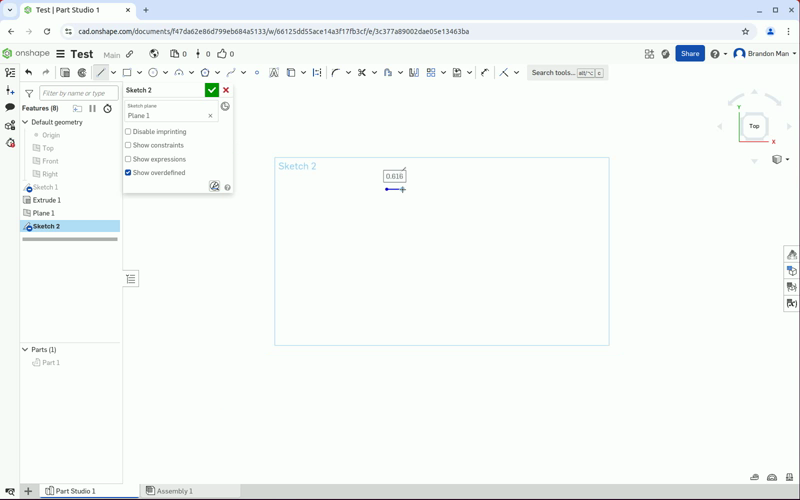
scroll(-6)
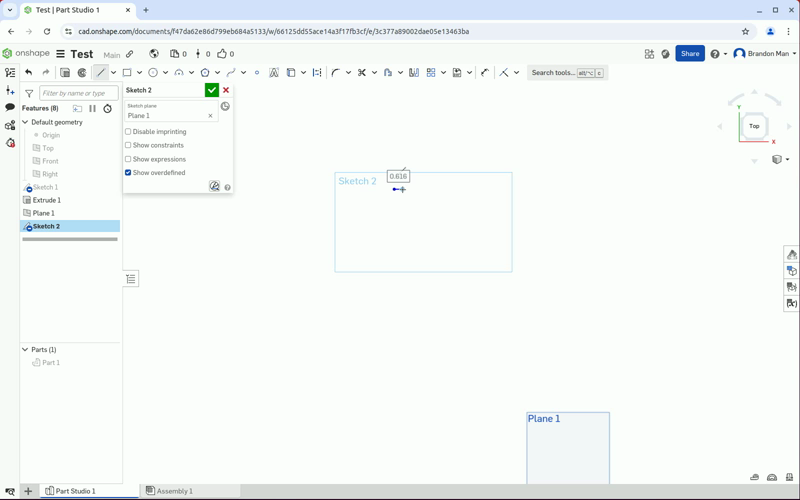
scroll(-6)
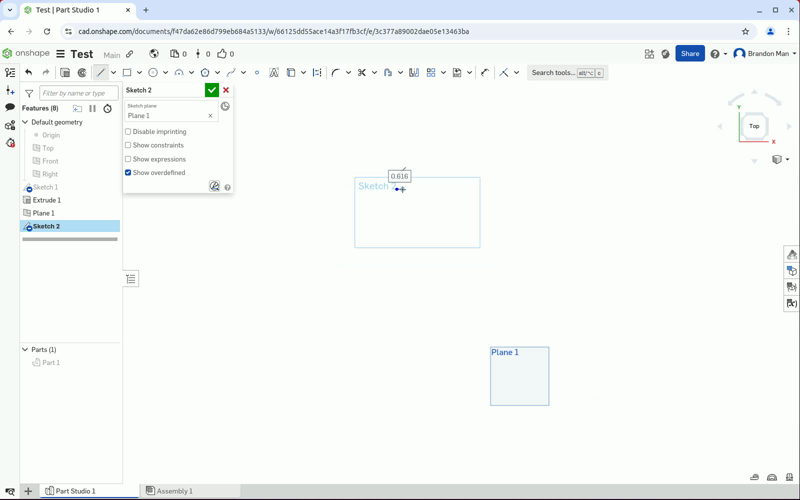
scroll(-6)
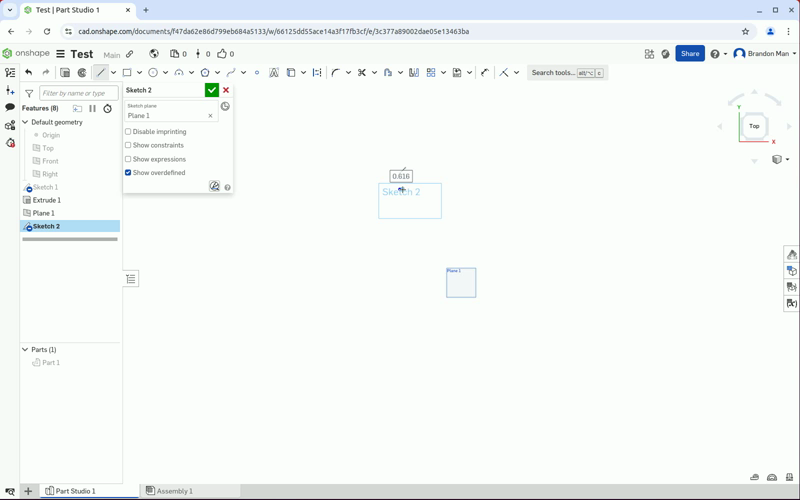
key_up(shift)
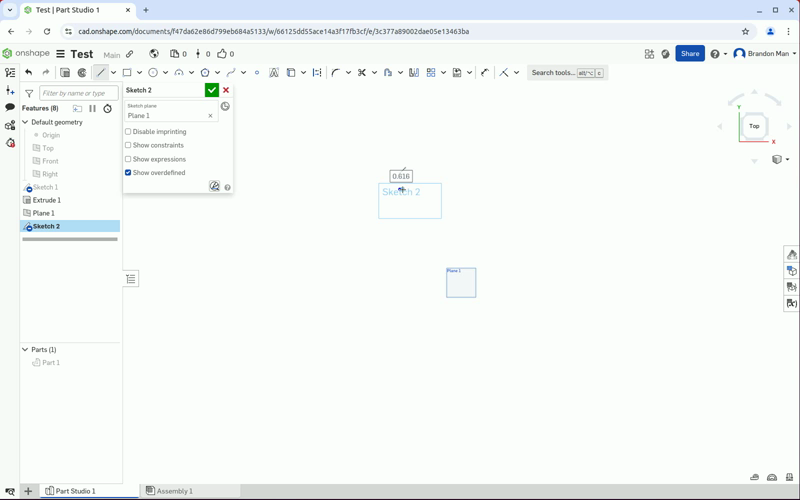
key_down(shift)
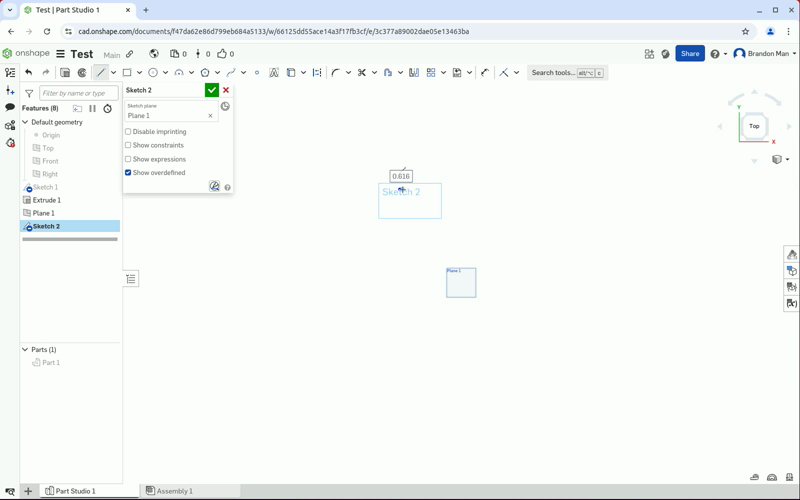
mouse_move(432, 189)
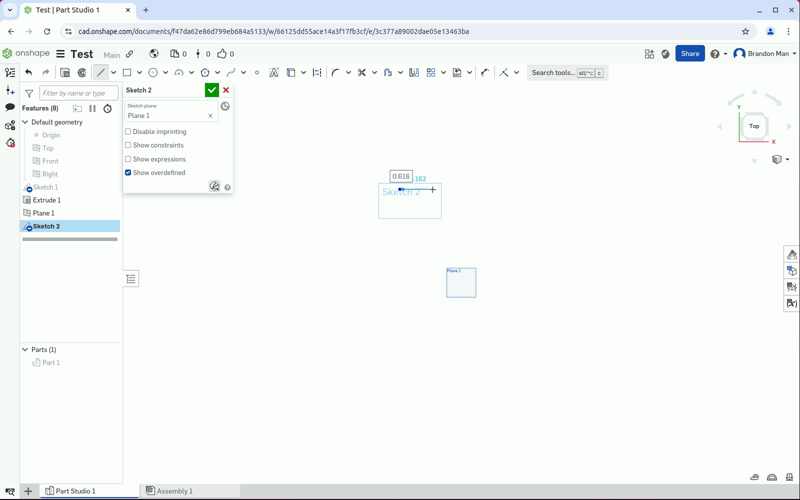
mouse_move(402, 178)
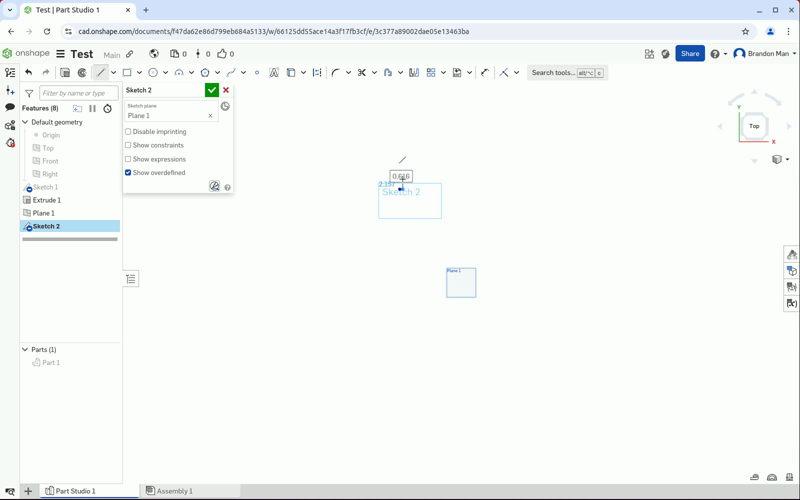
click(402, 178)
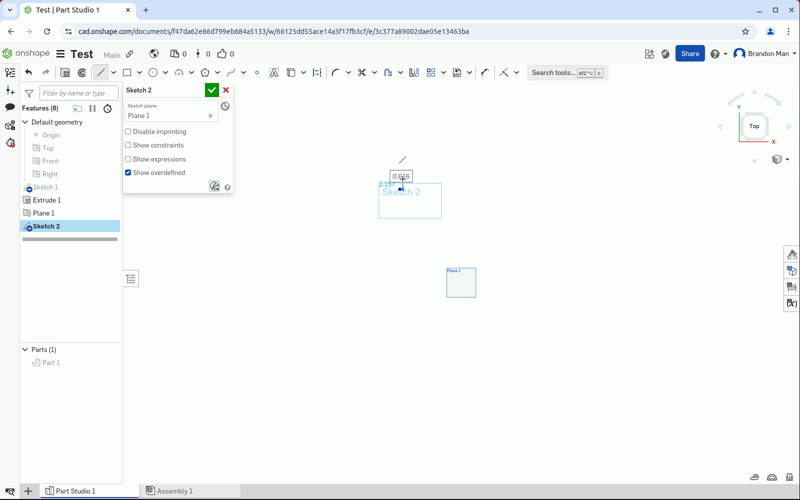
key_up(shift)
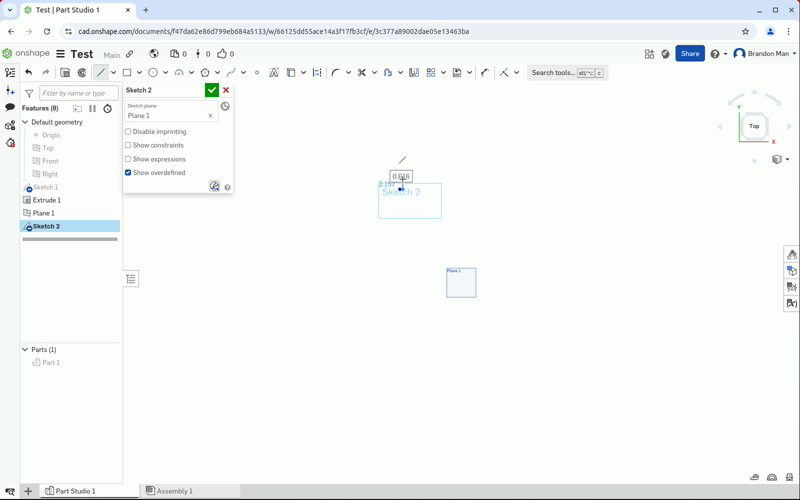
key_down(shift)
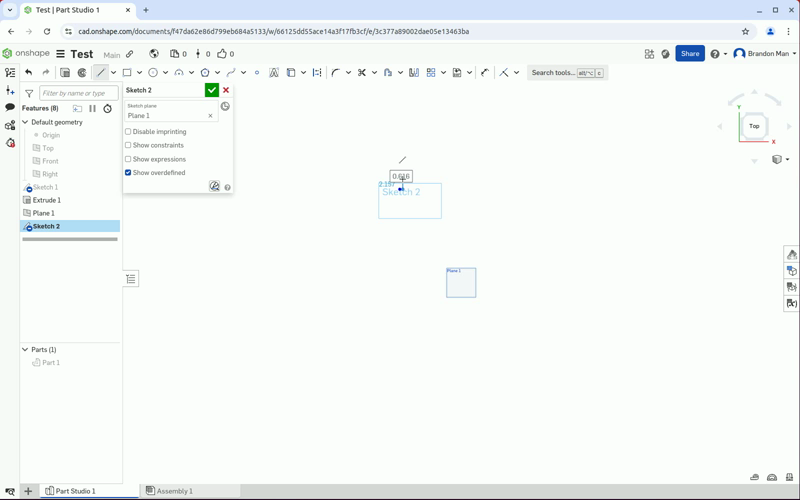
mouse_move(432, 178)
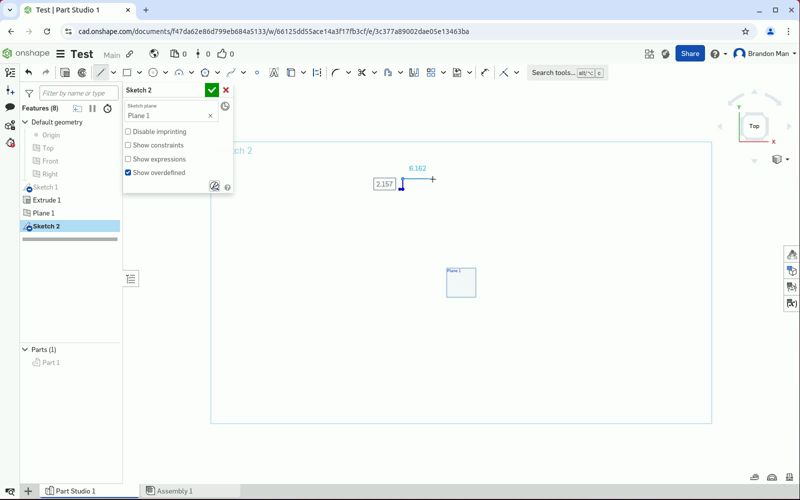
mouse_move(399, 178)
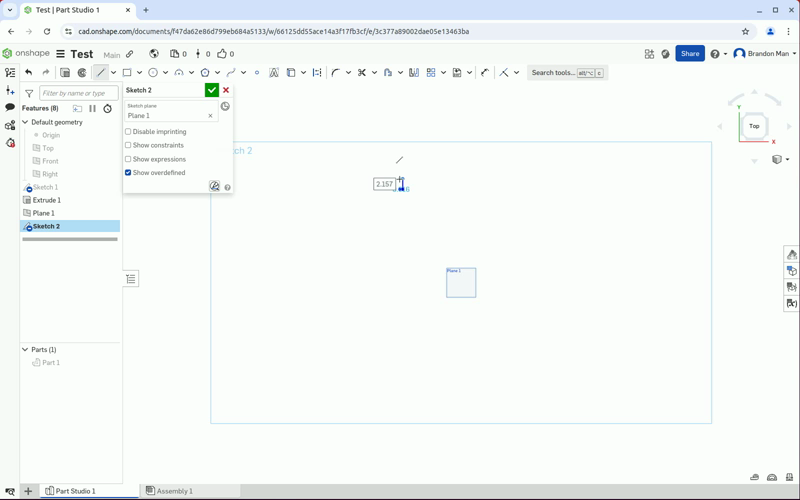
scroll(6)
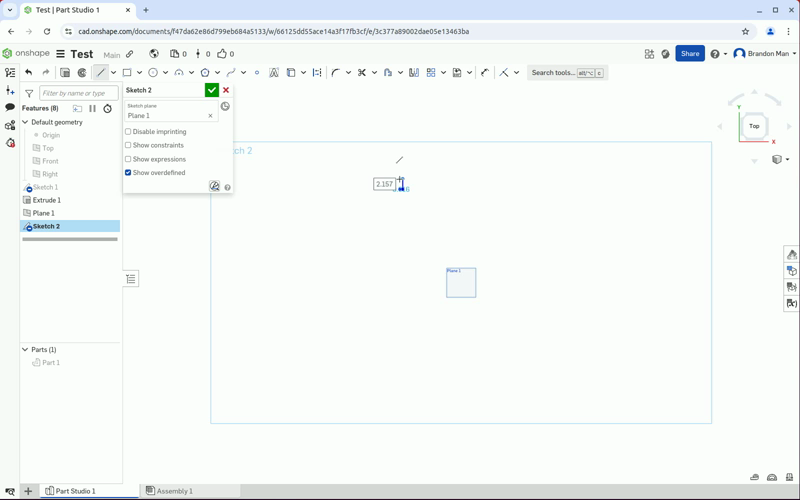
scroll(6)
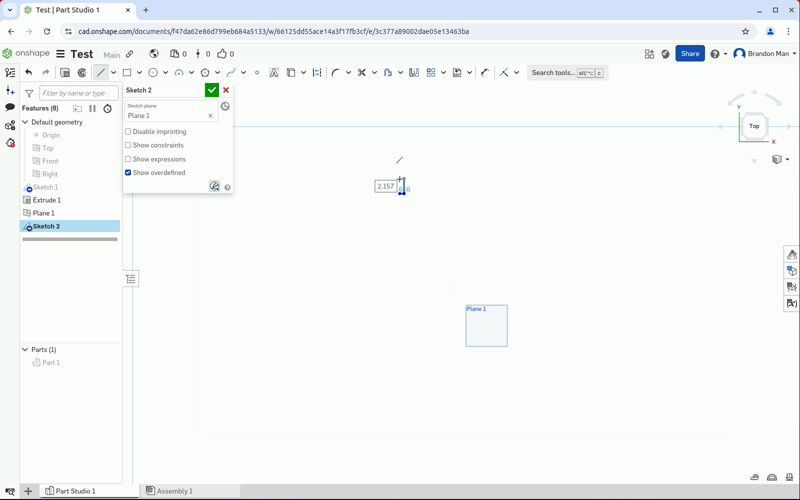
scroll(6)
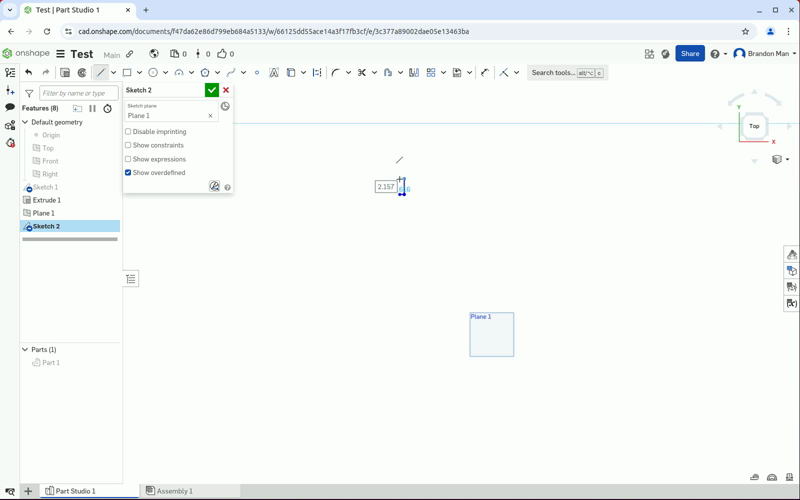
scroll(6)
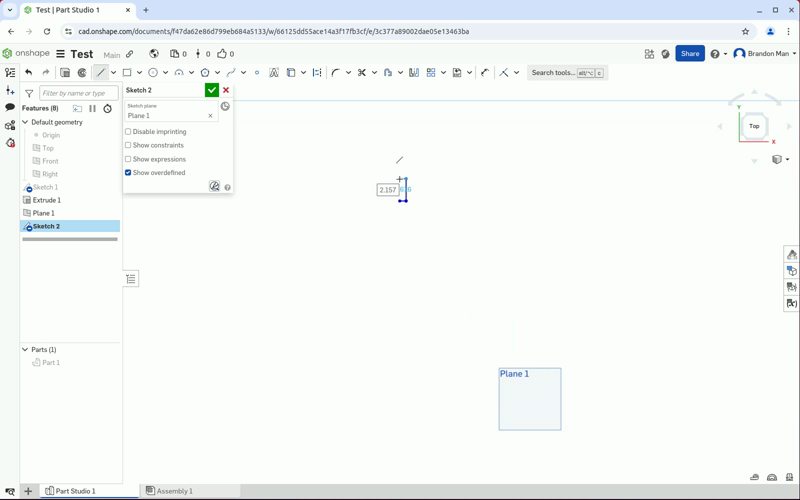
scroll(6)
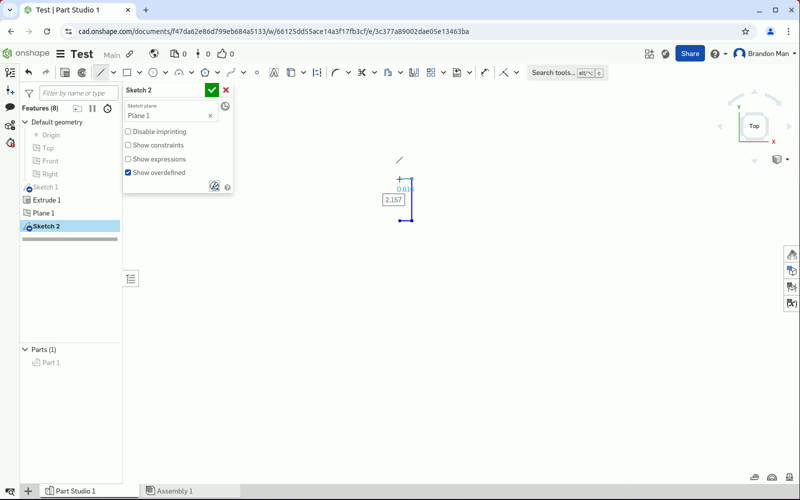
scroll(6)
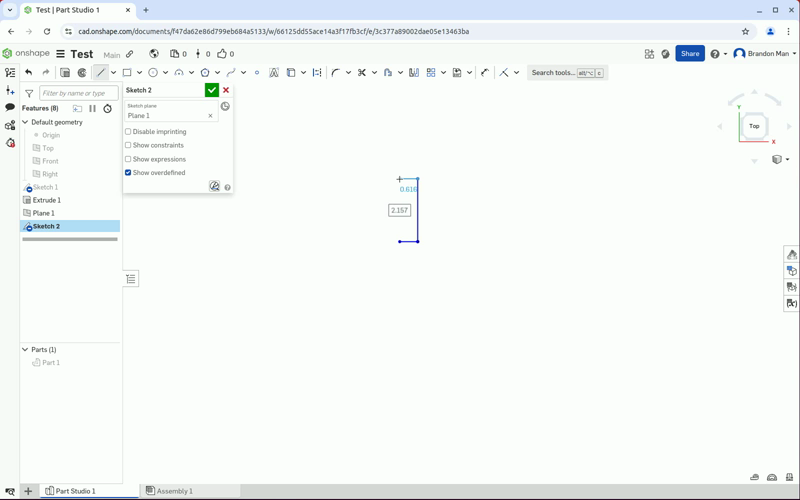
scroll(6)
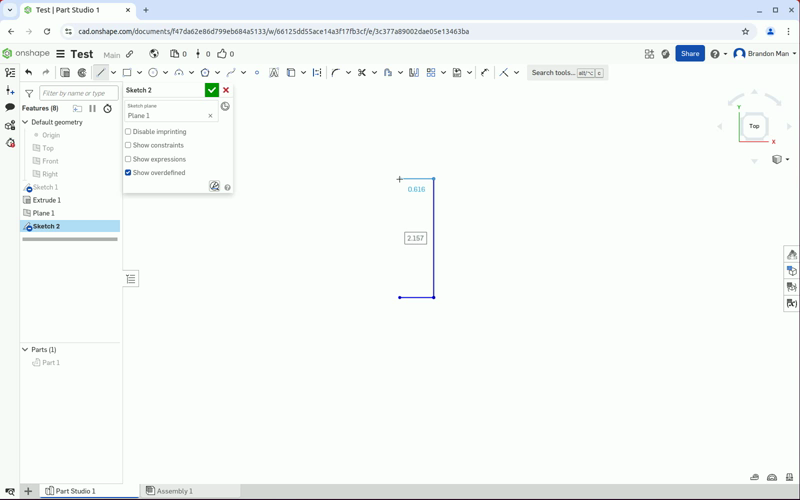
click(399, 178)
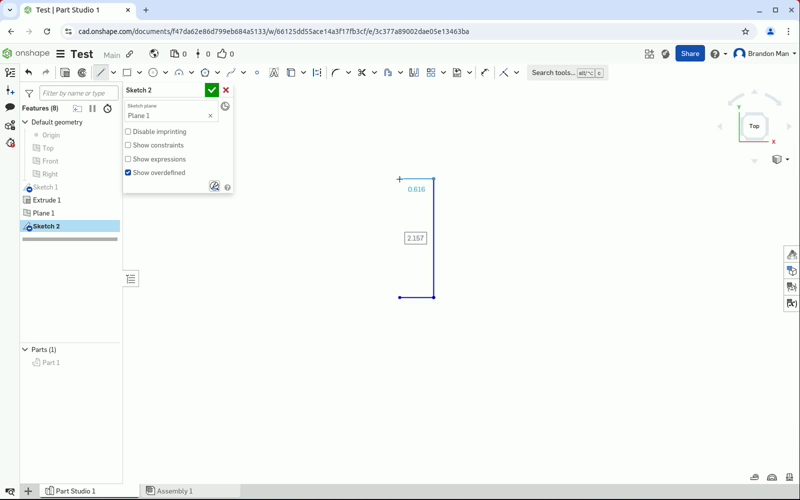
scroll(-6)
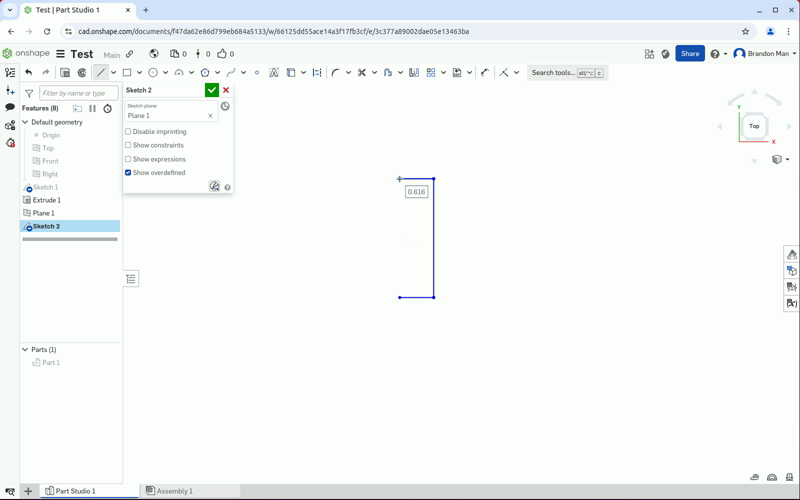
scroll(-6)
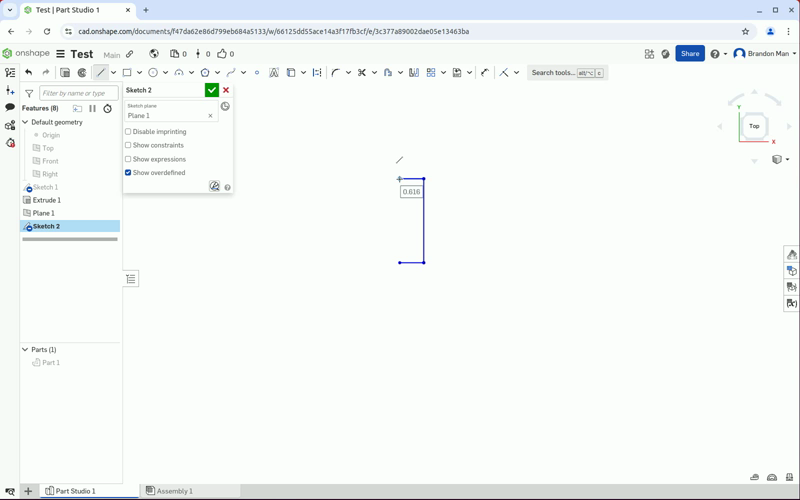
scroll(-6)
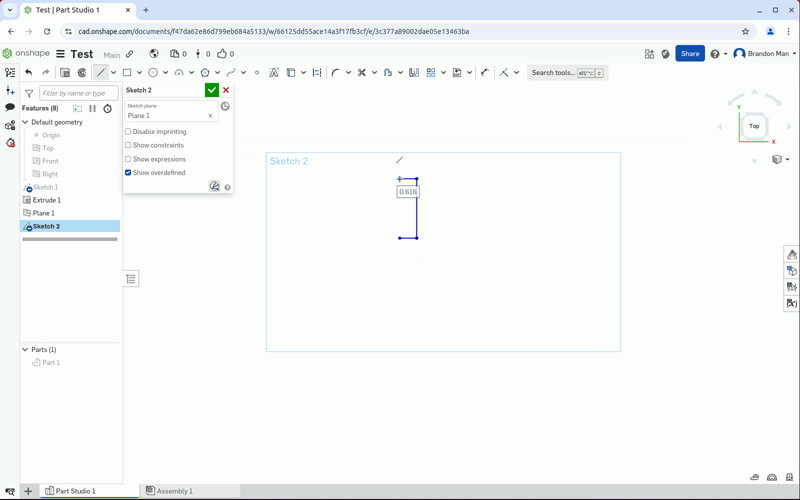
scroll(-6)
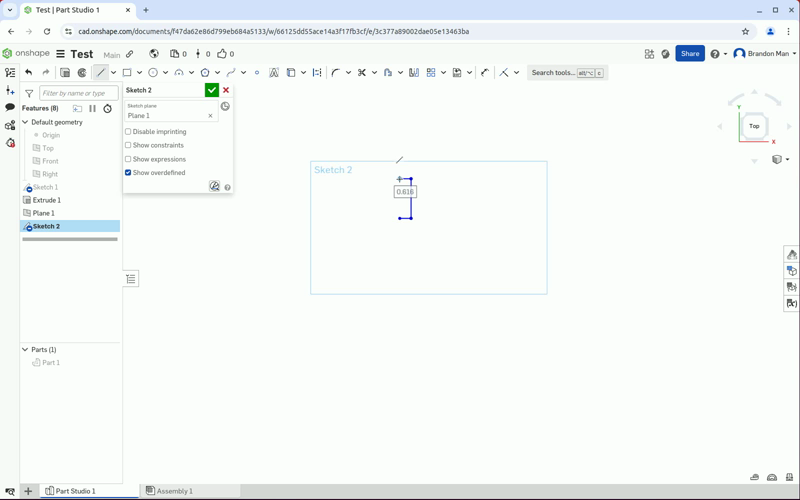
scroll(-6)
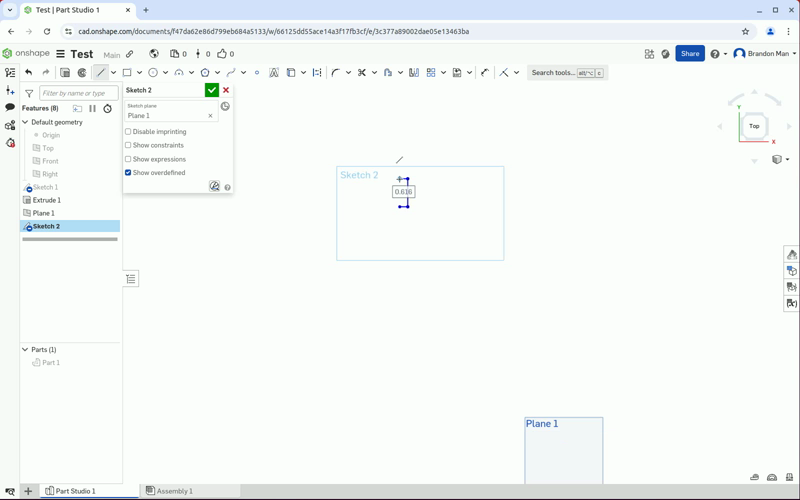
scroll(-6)
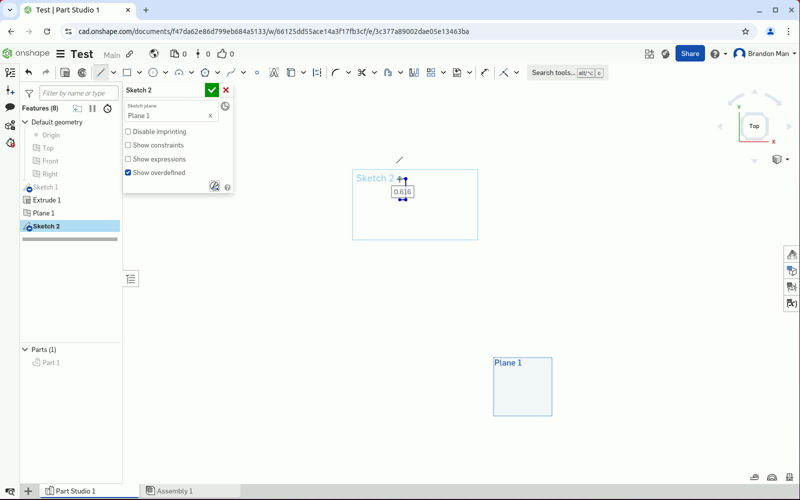
scroll(-6)
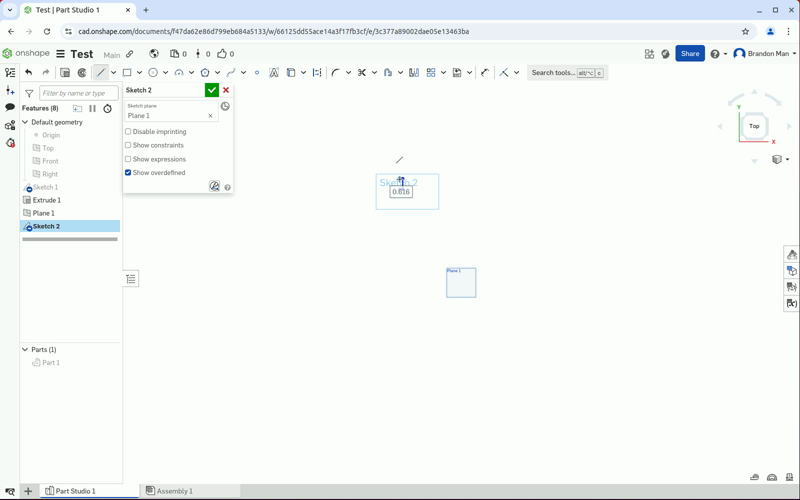
key_up(shift)
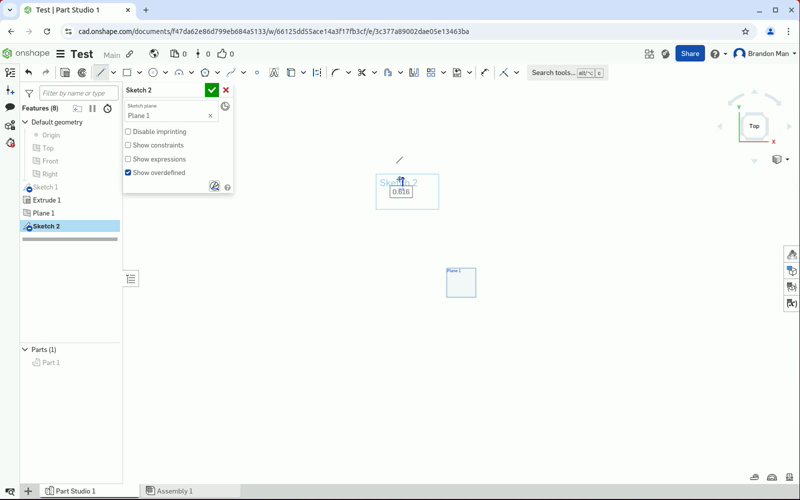
mouse_move(429, 178)
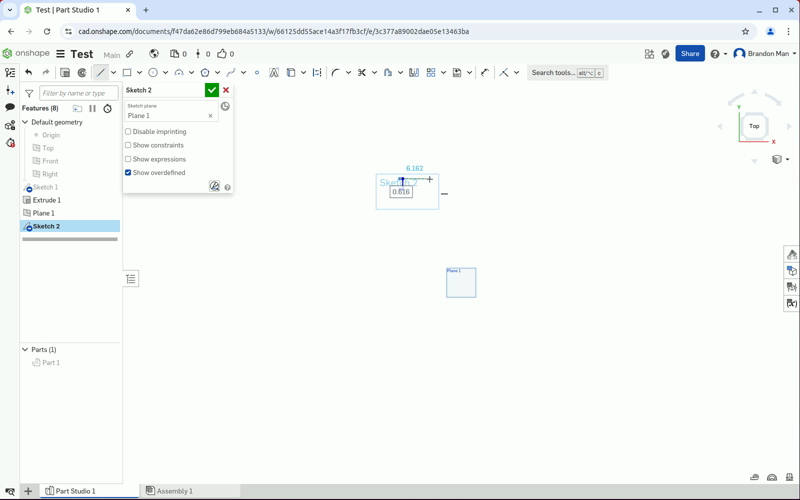
key_down(shift)
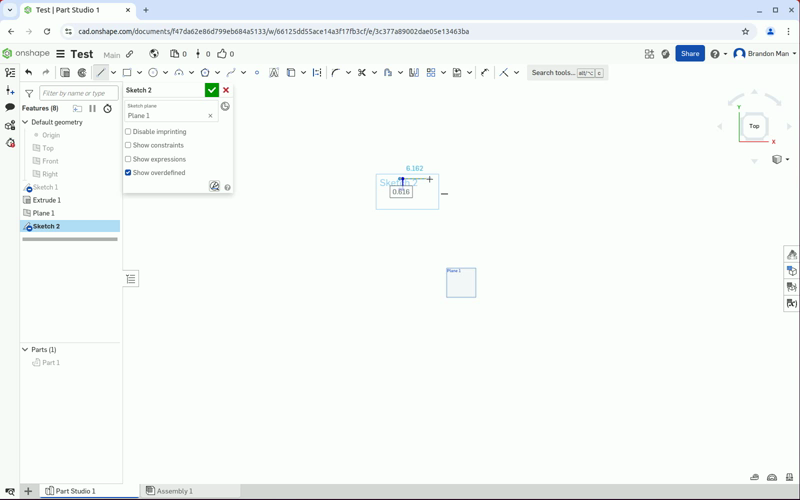
mouse_move(399, 189)
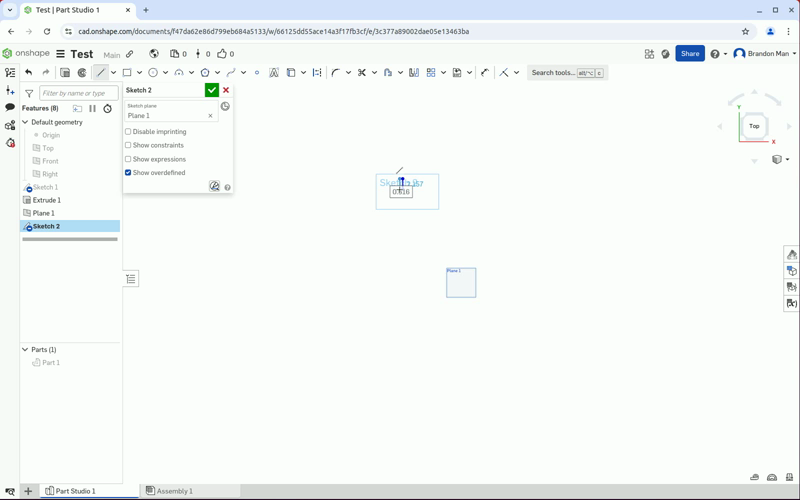
scroll(6)
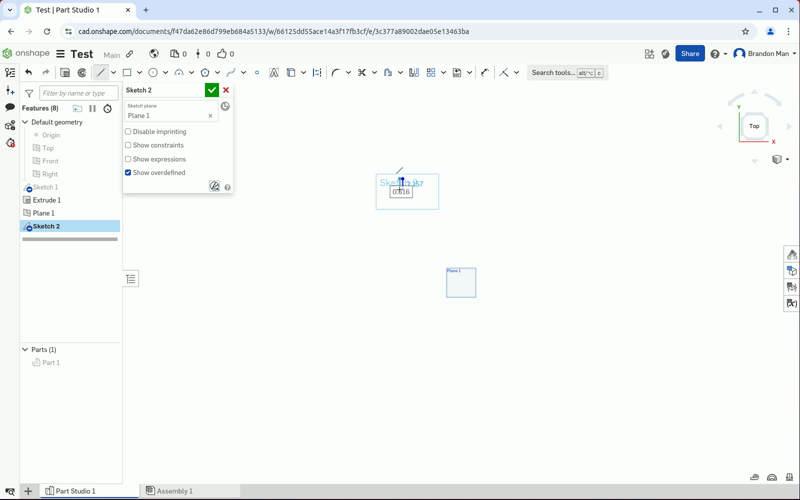
scroll(6)
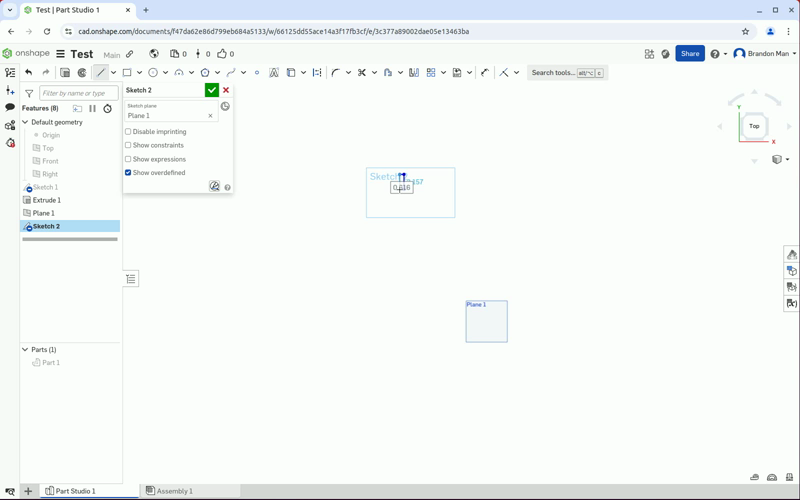
scroll(6)
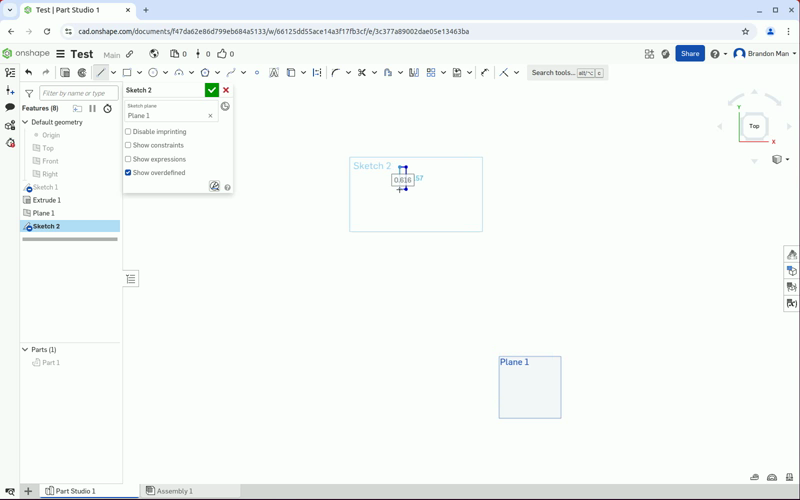
scroll(6)
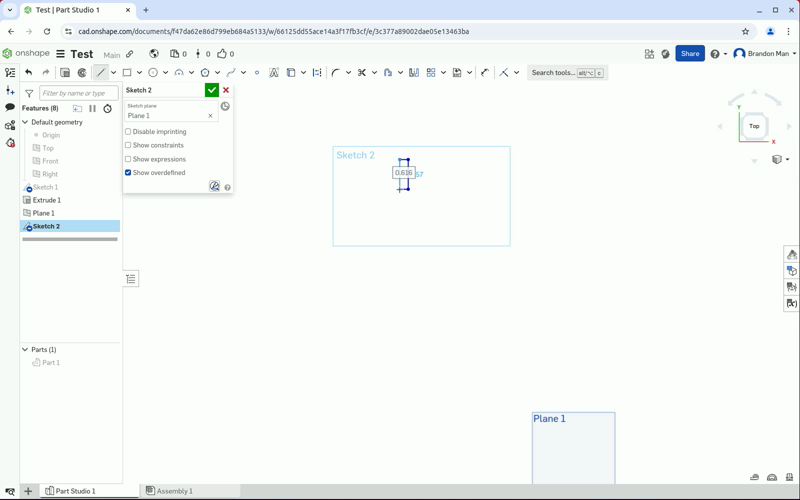
scroll(6)
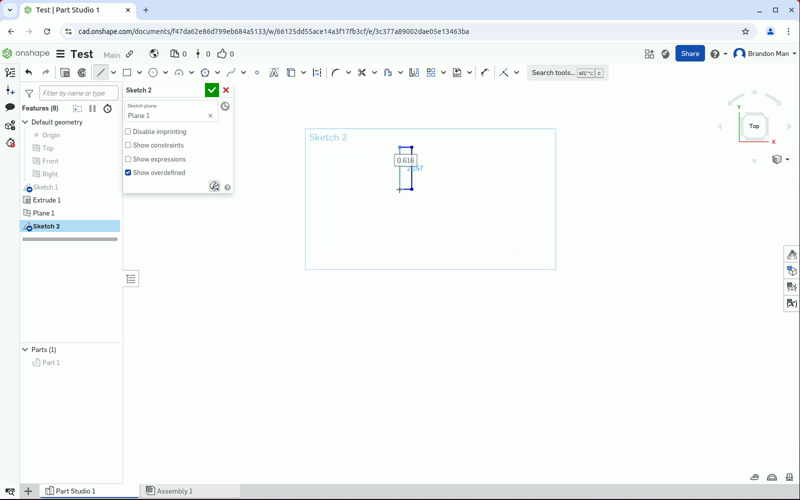
scroll(6)
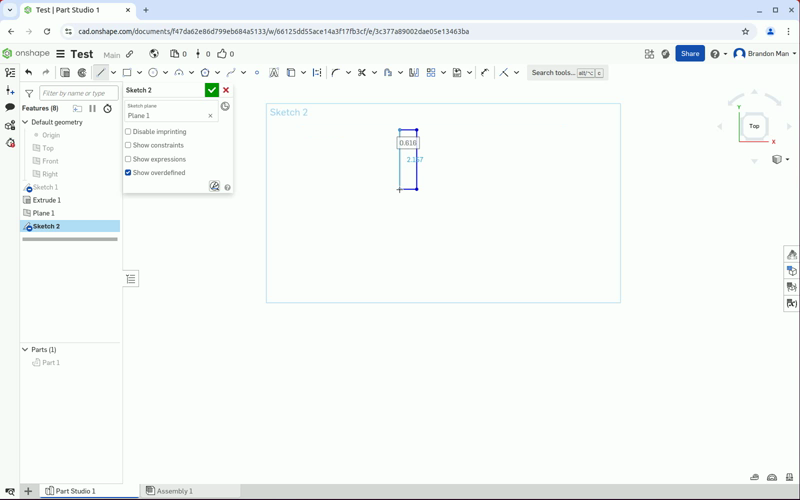
scroll(6)
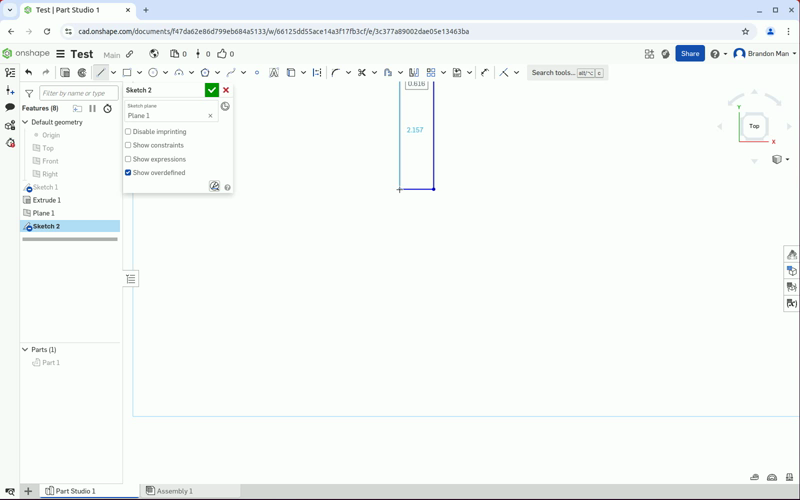
key_up(shift)
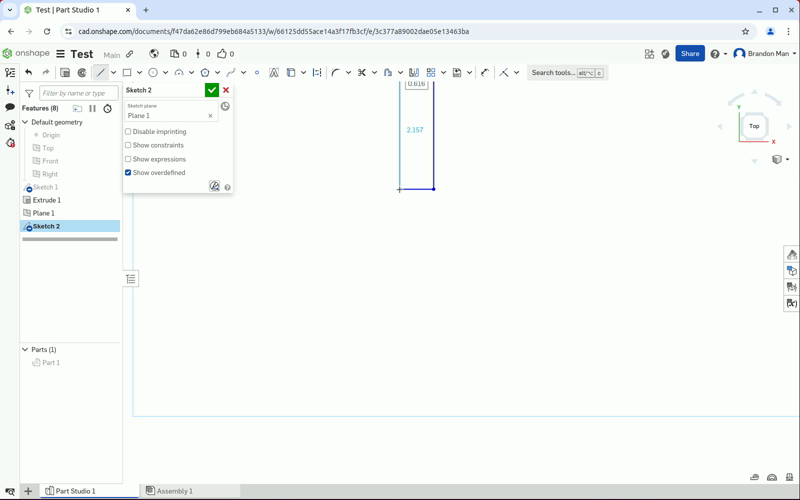
click(399, 189)
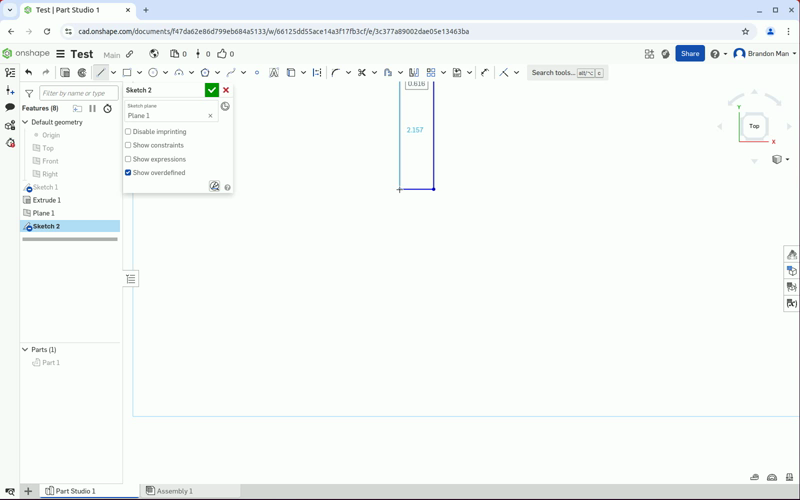
scroll(-6)
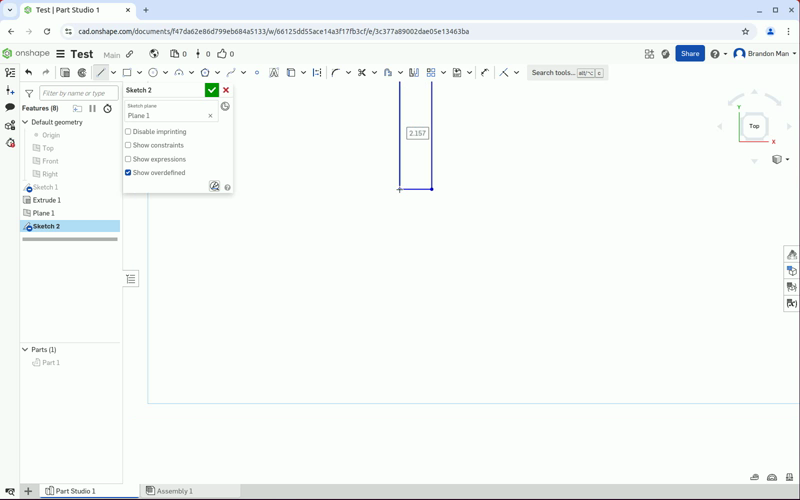
scroll(-6)
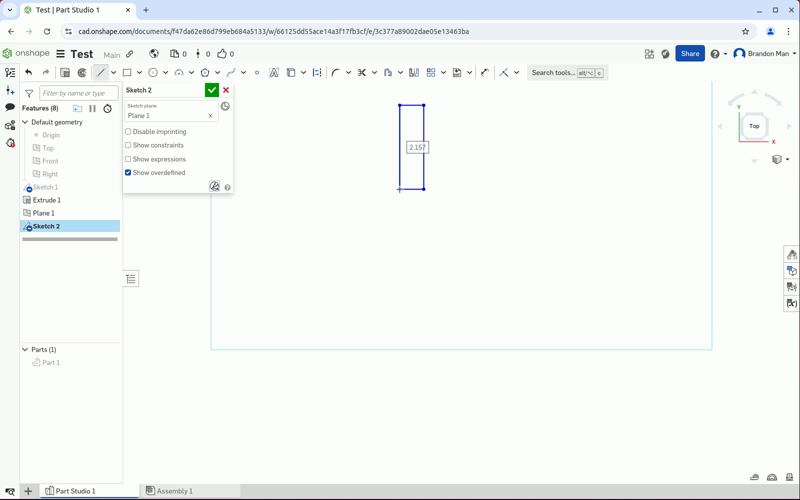
scroll(-6)
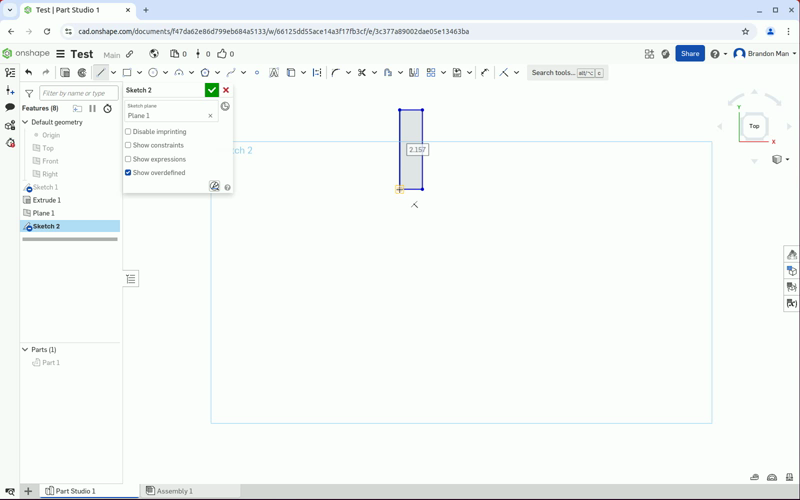
scroll(-6)
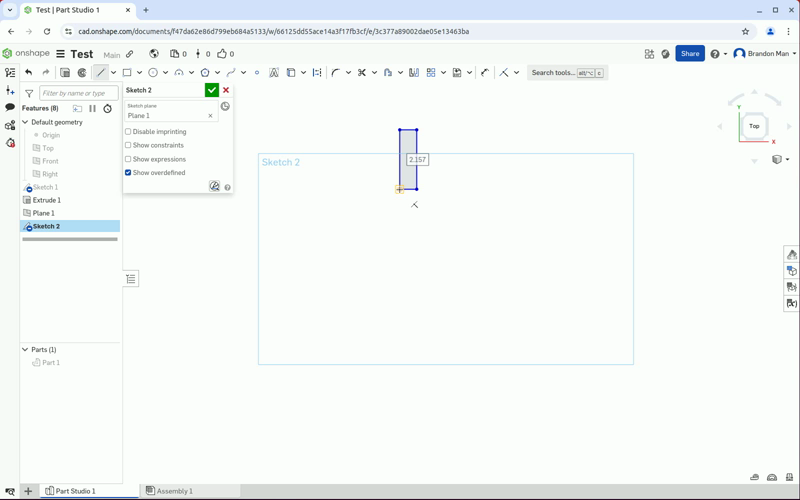
scroll(-6)
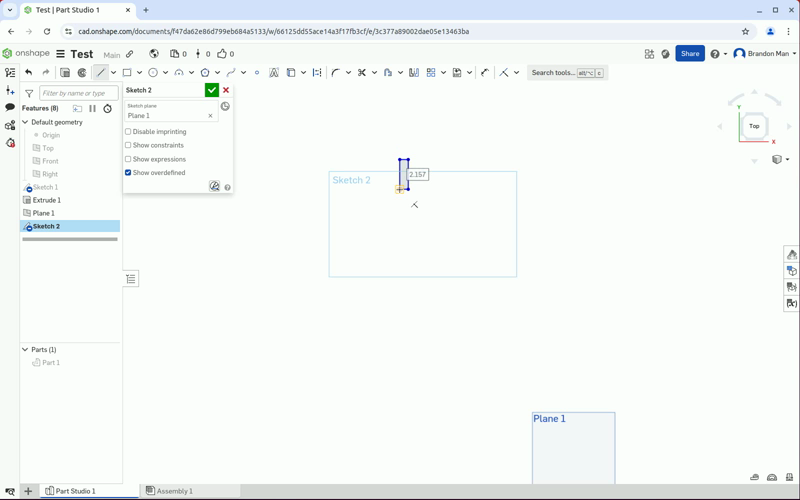
scroll(-6)
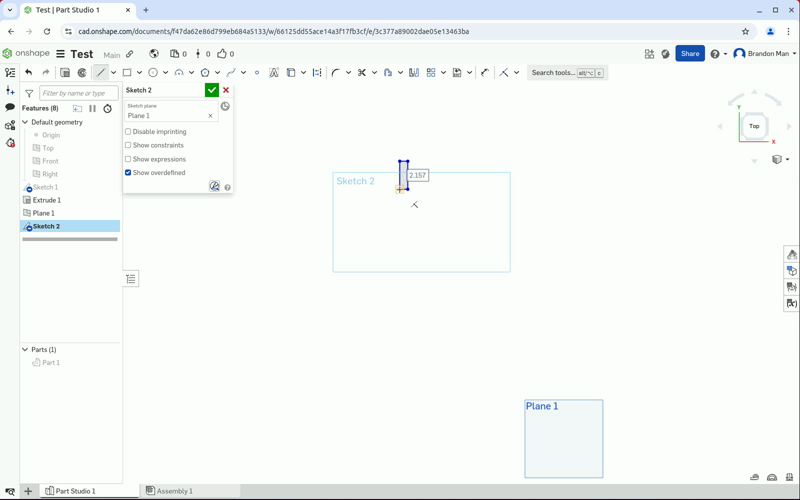
scroll(-6)
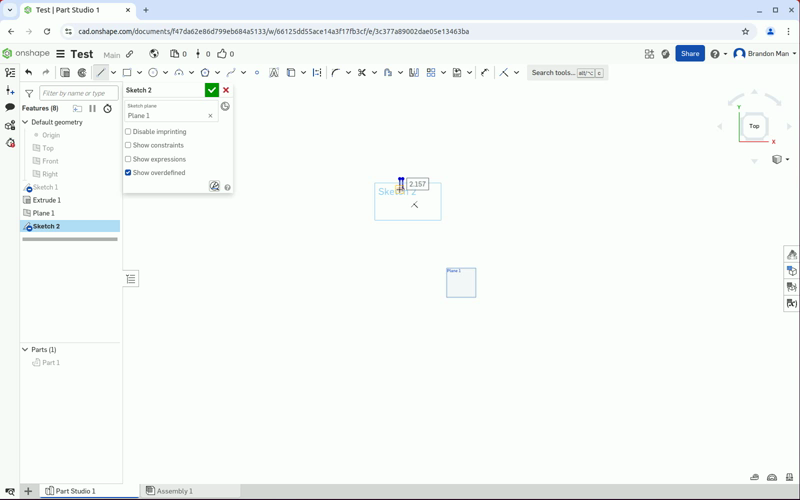
key(esc)
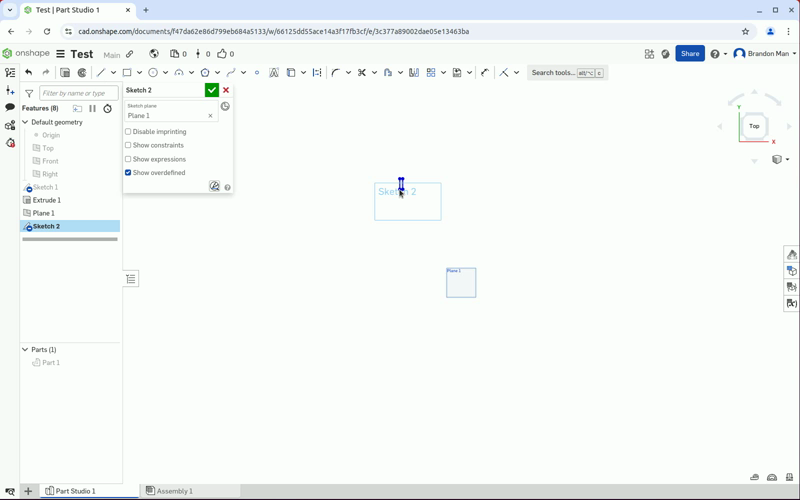
mouse_move(402, 184)
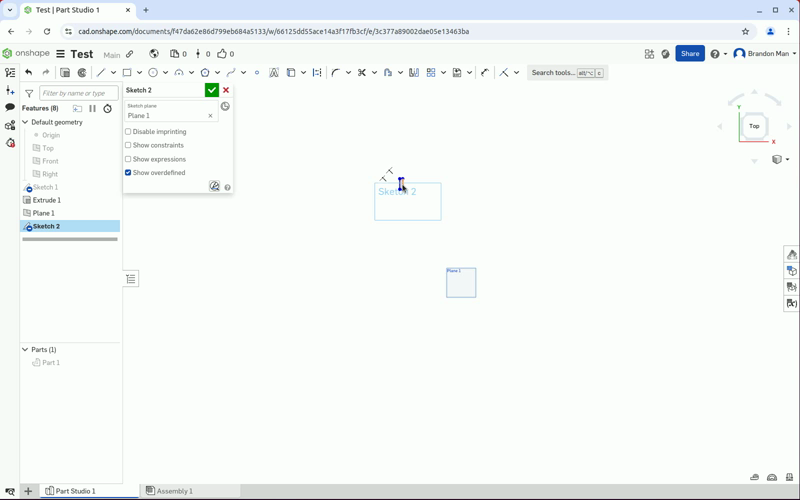
scroll(6)
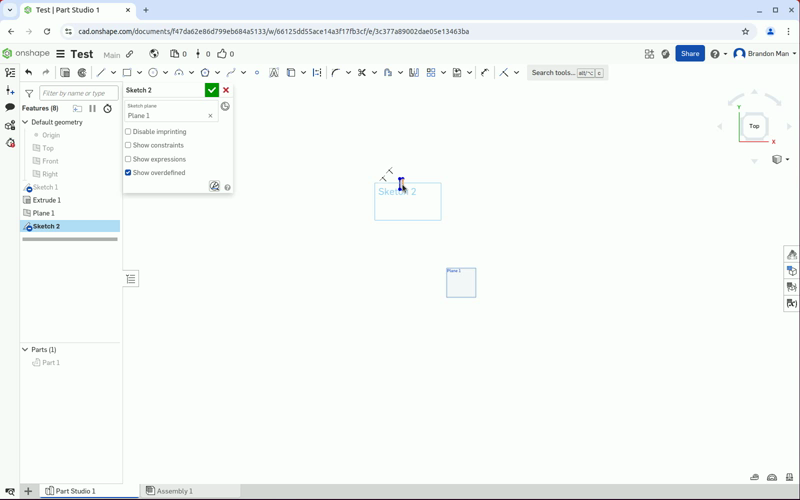
scroll(6)
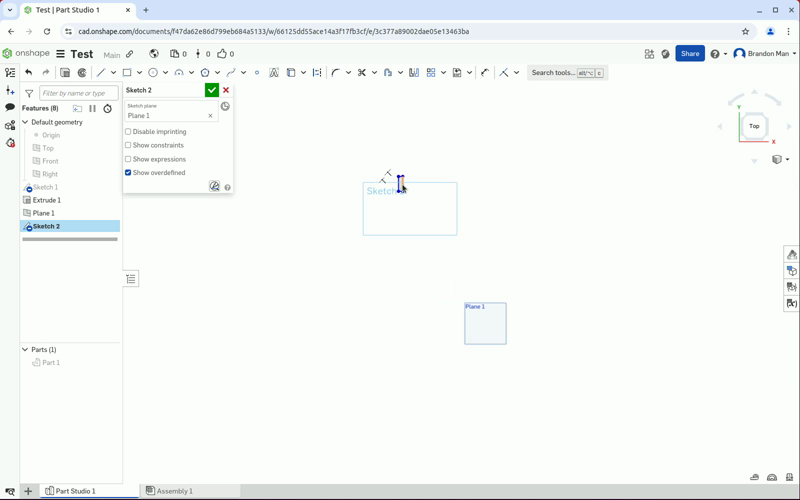
scroll(6)
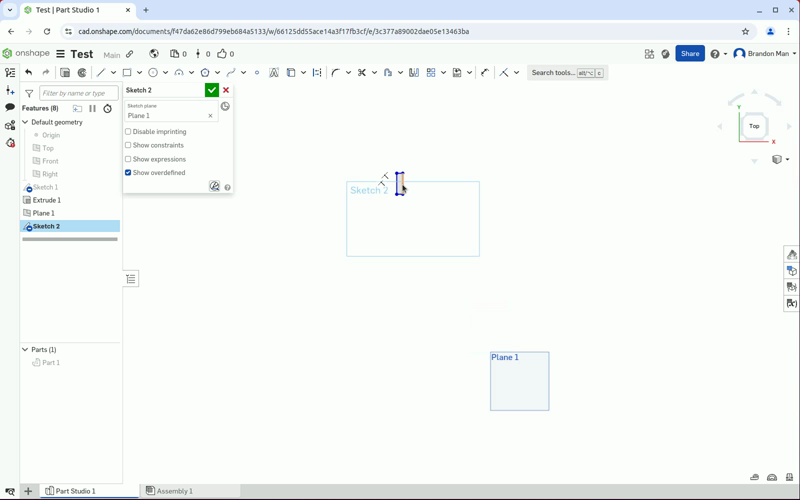
scroll(6)
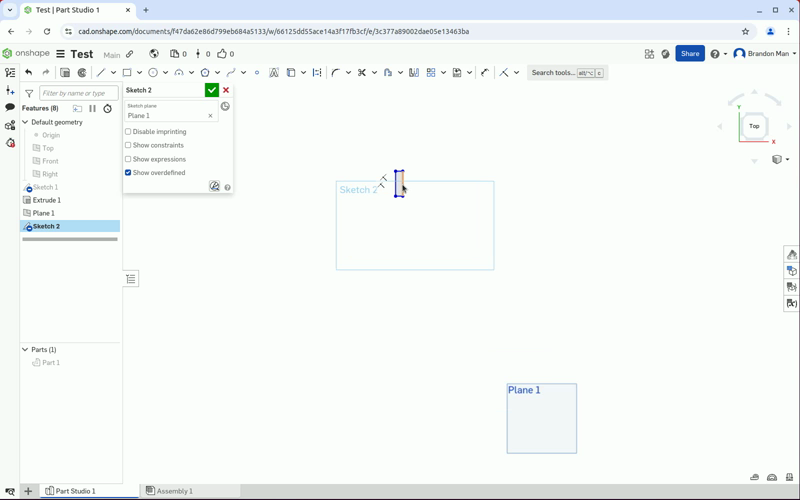
scroll(6)
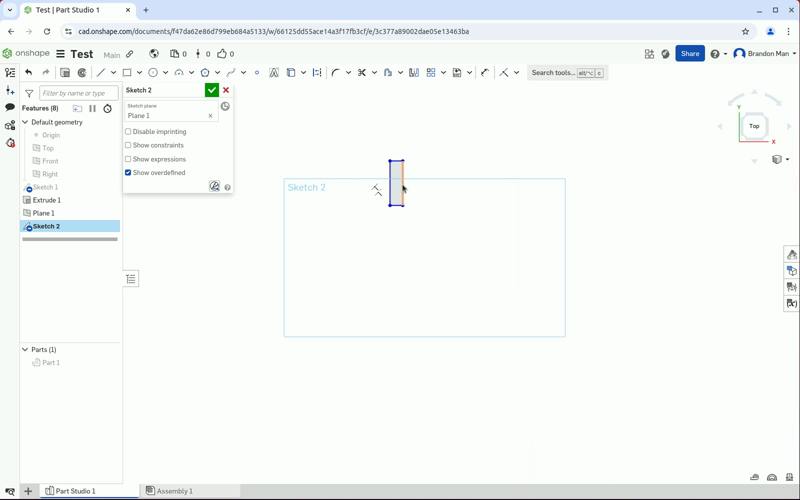
scroll(6)
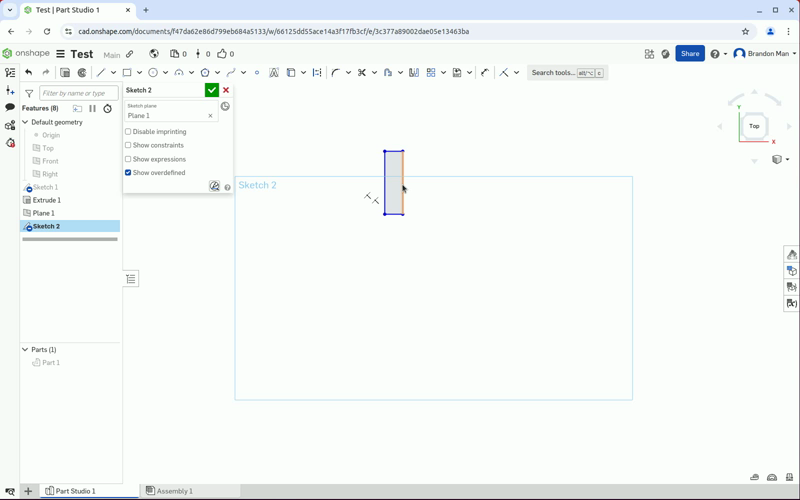
scroll(6)
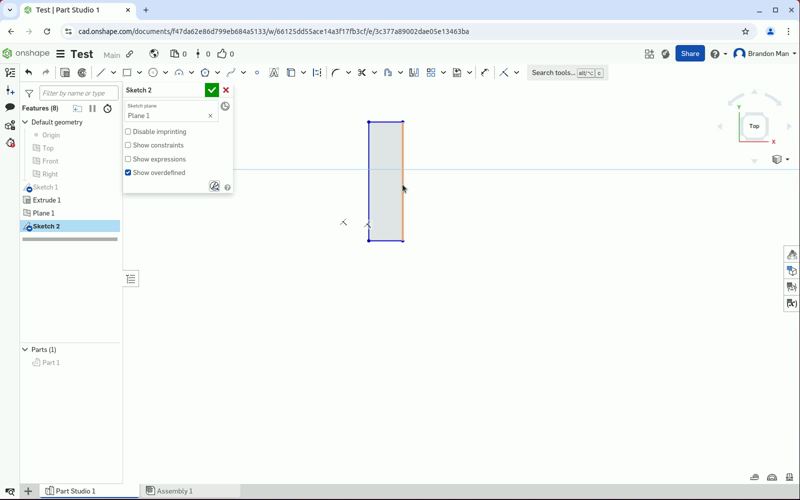
click(402, 184)
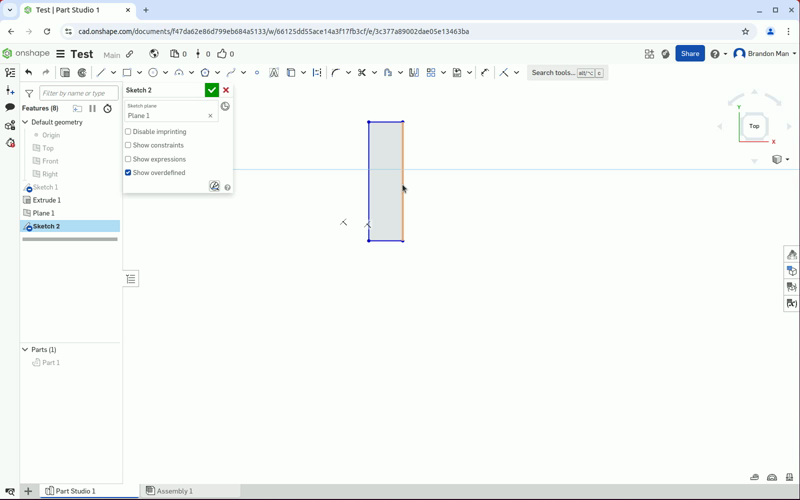
scroll(-6)
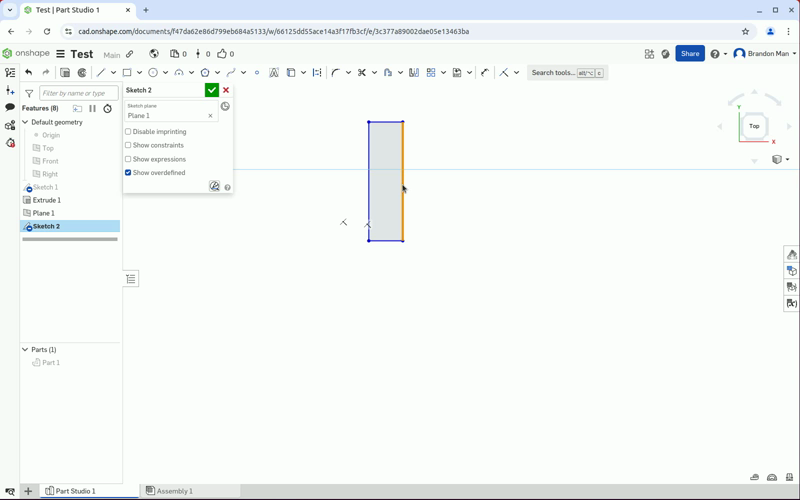
scroll(-6)
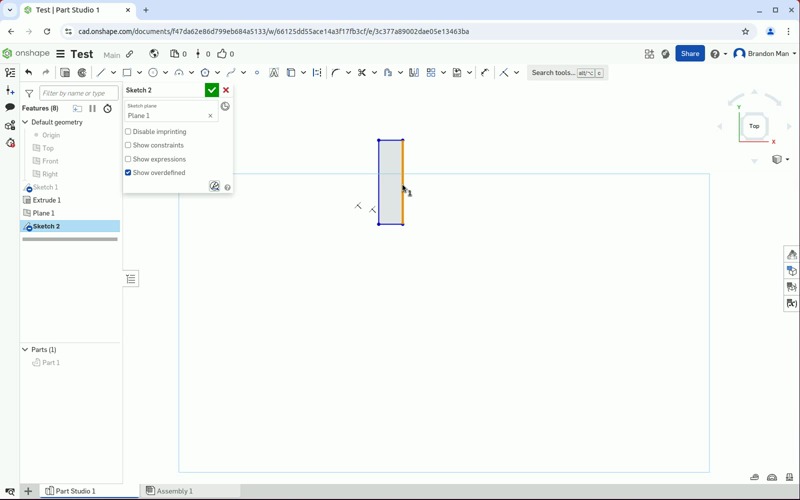
scroll(-6)
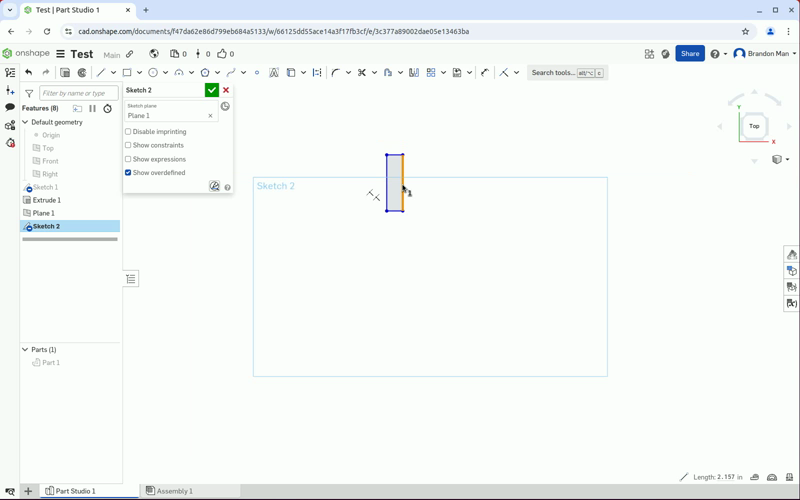
scroll(-6)
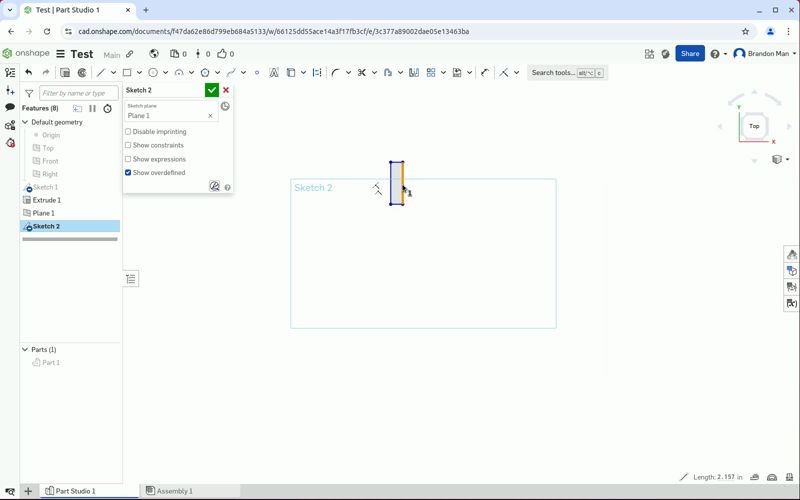
scroll(-6)
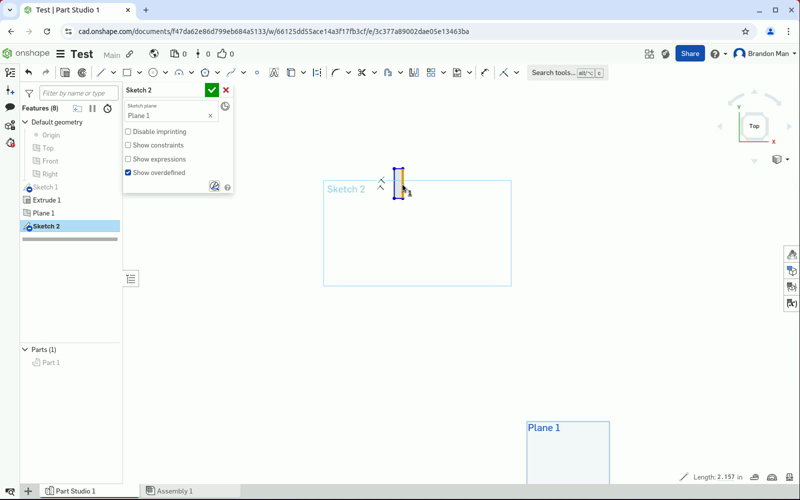
scroll(-6)
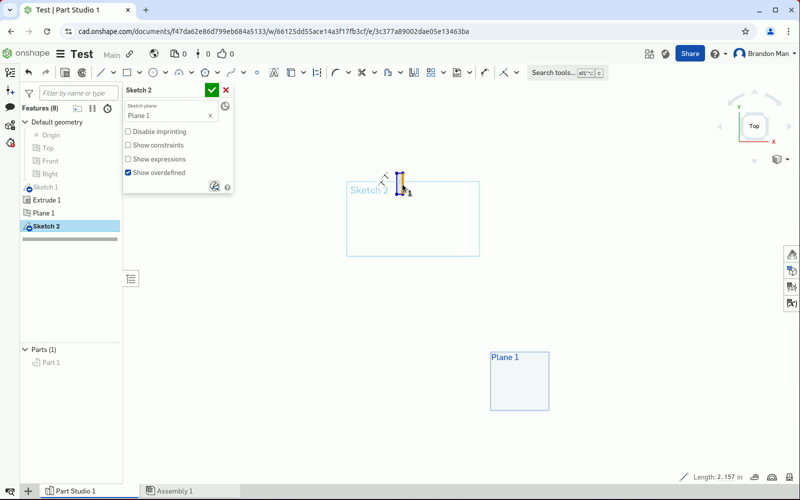
scroll(-6)
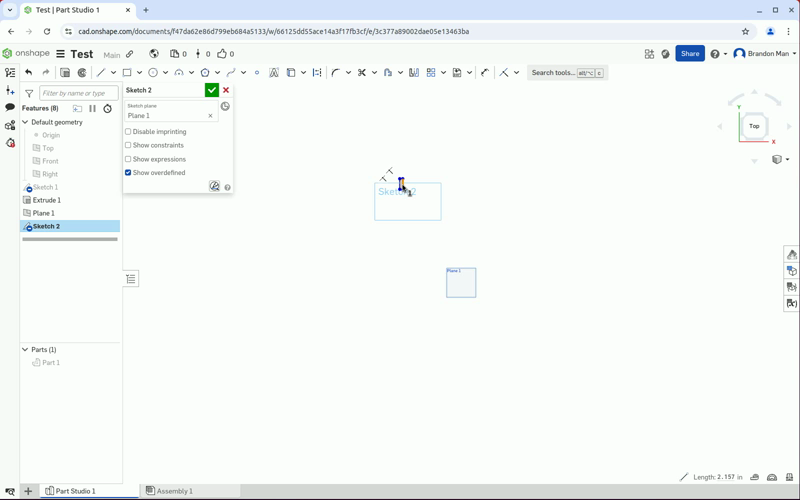
mouse_move(73, 352)
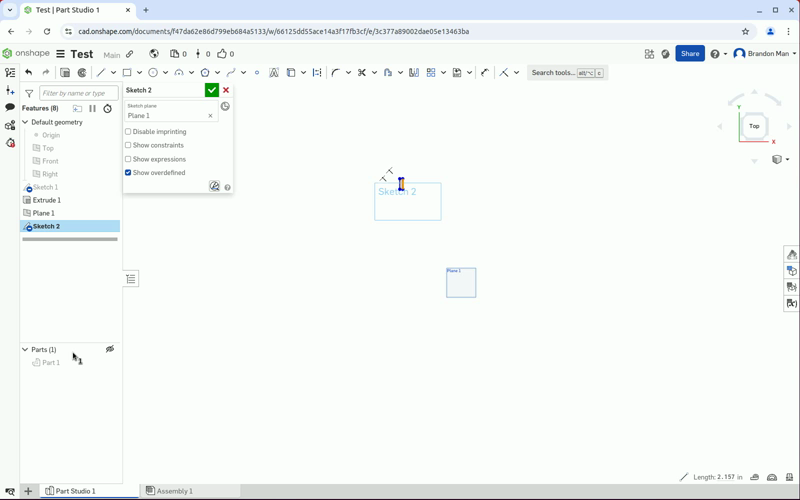
key(shift+y)
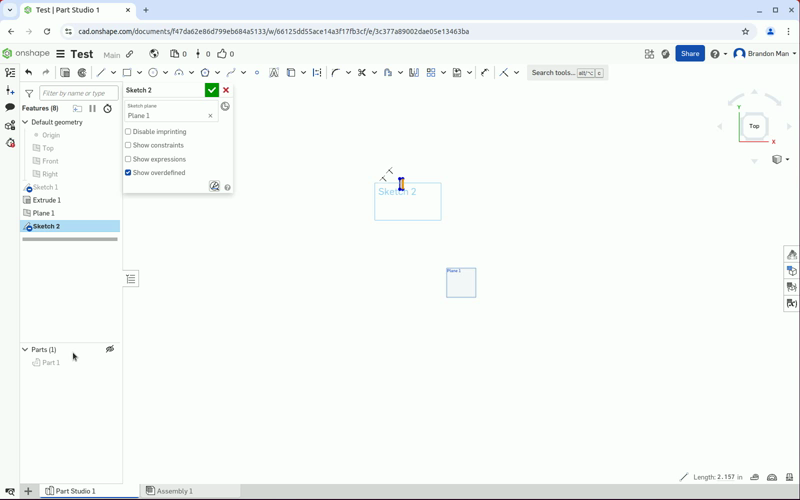
key(shift+e)
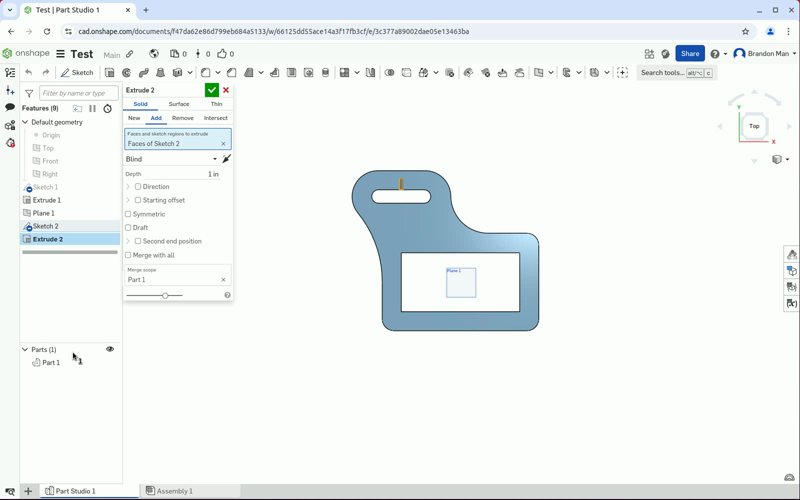
mouse_move(143, 106)
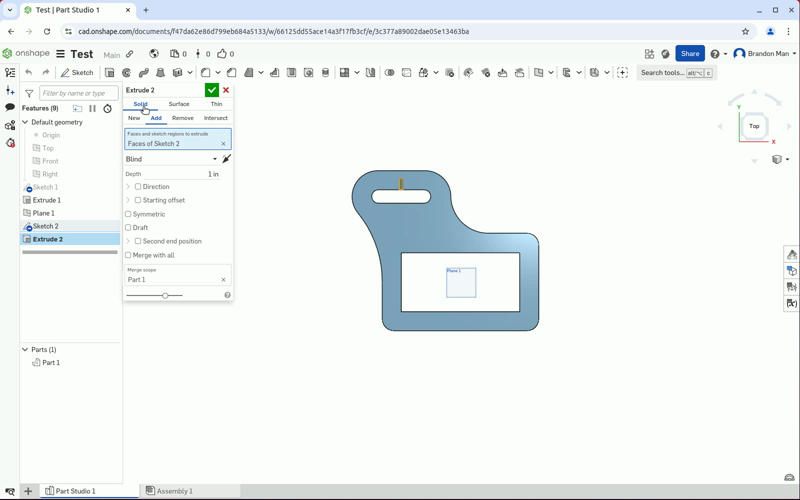
click(143, 106)
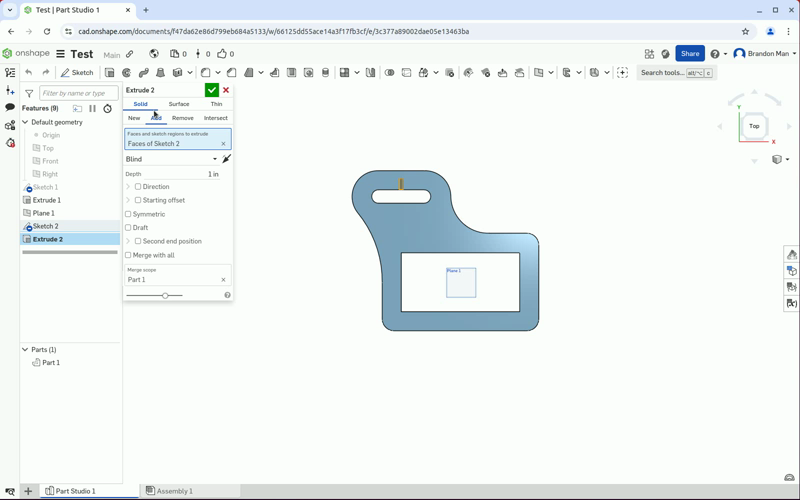
mouse_move(186, 120)
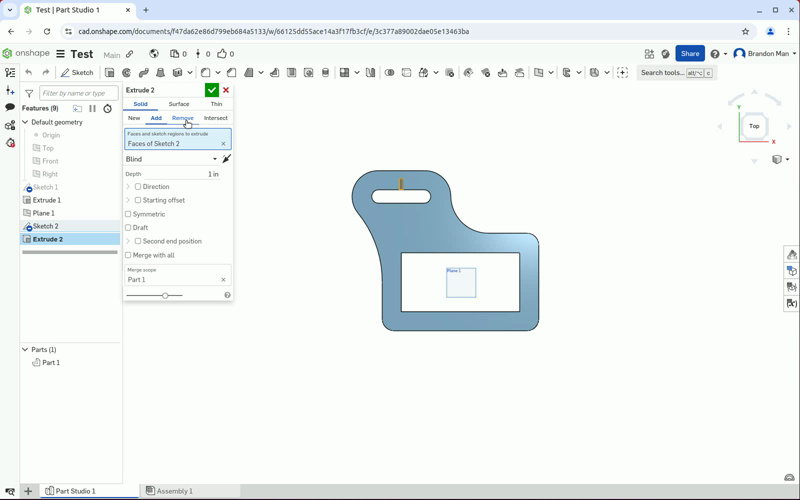
click(186, 120)
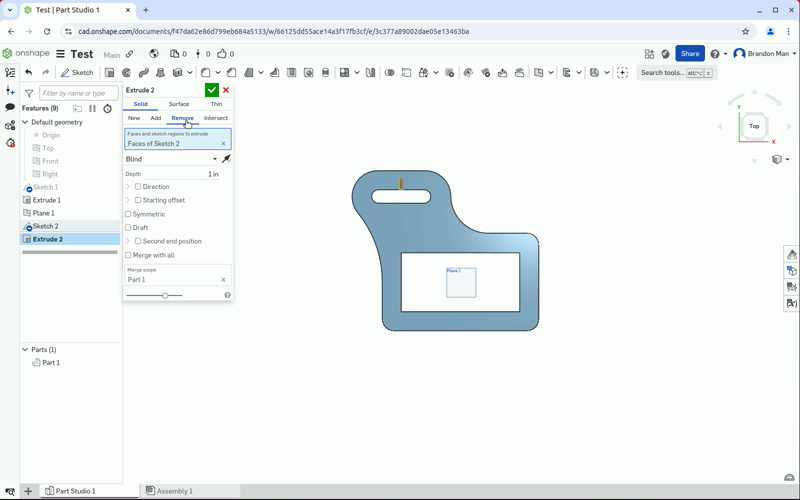
key(tab, 4)
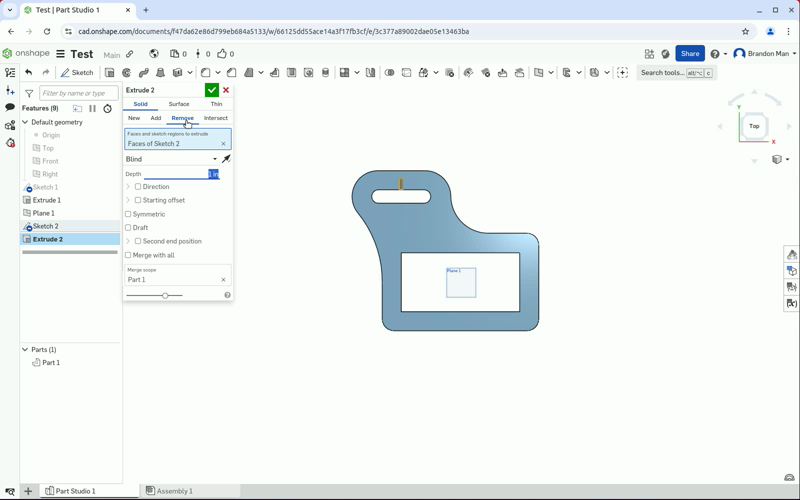
text(0.481)
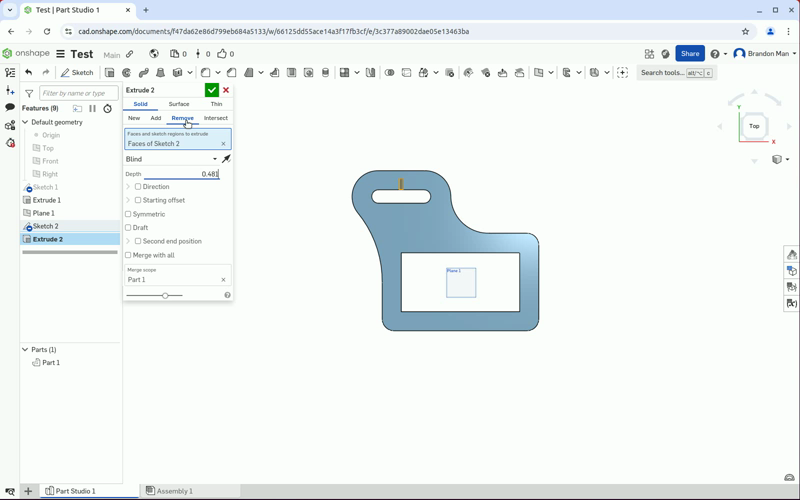
key(tab, 6)
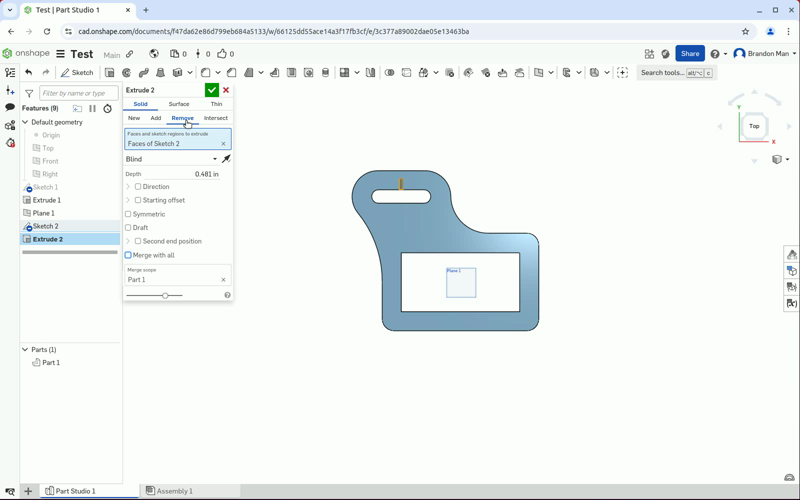
key(space)
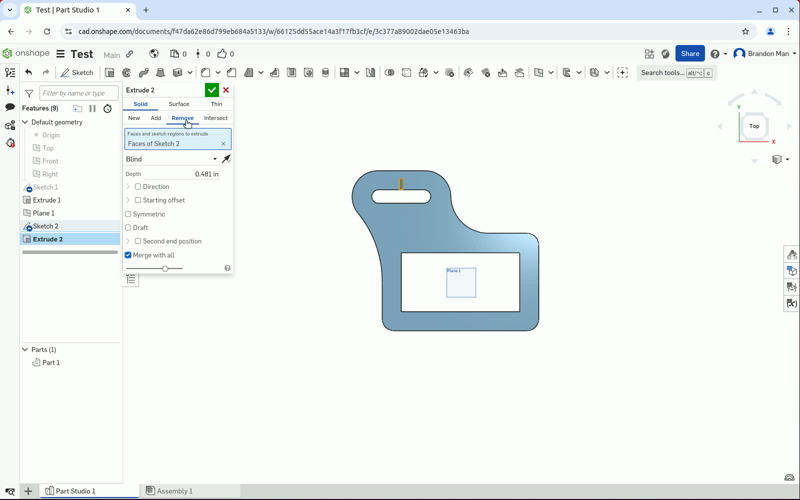
key(enter)
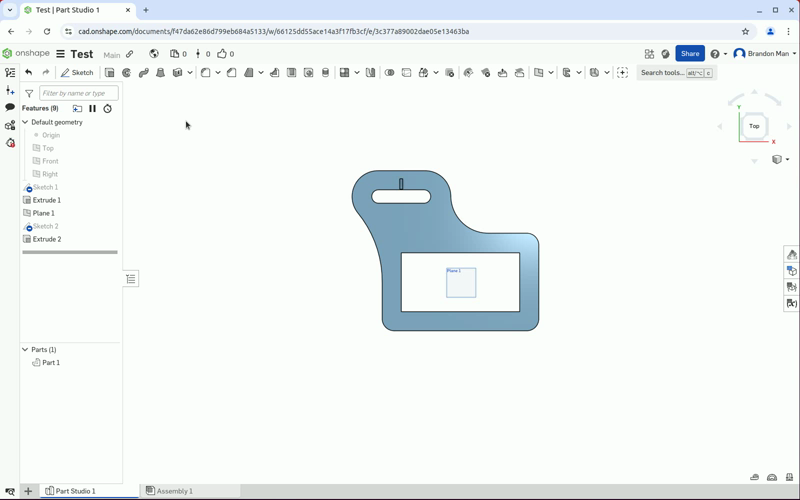
key(shift+h)
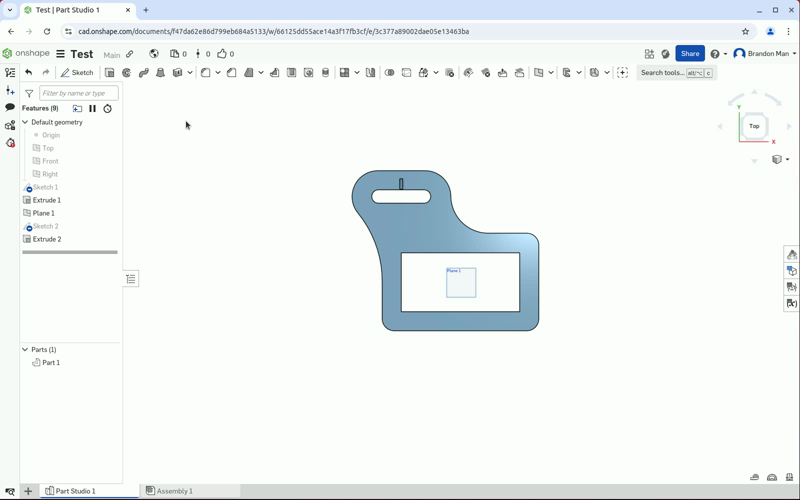
key(shift+h)
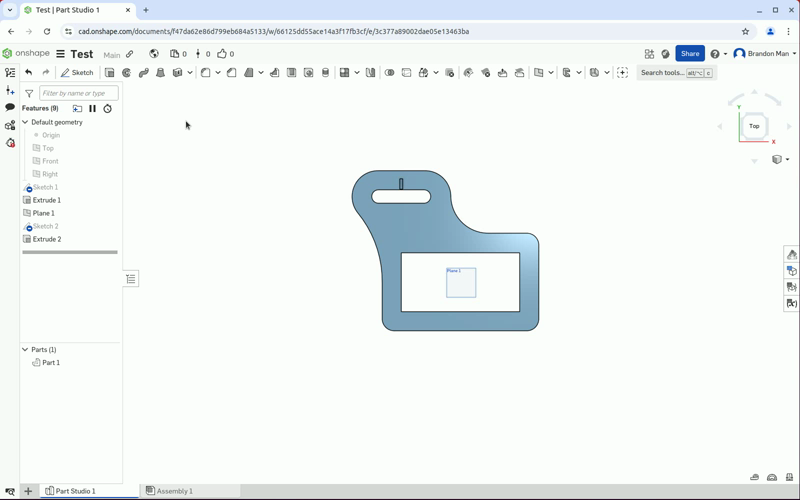
mouse_move(73, 189)
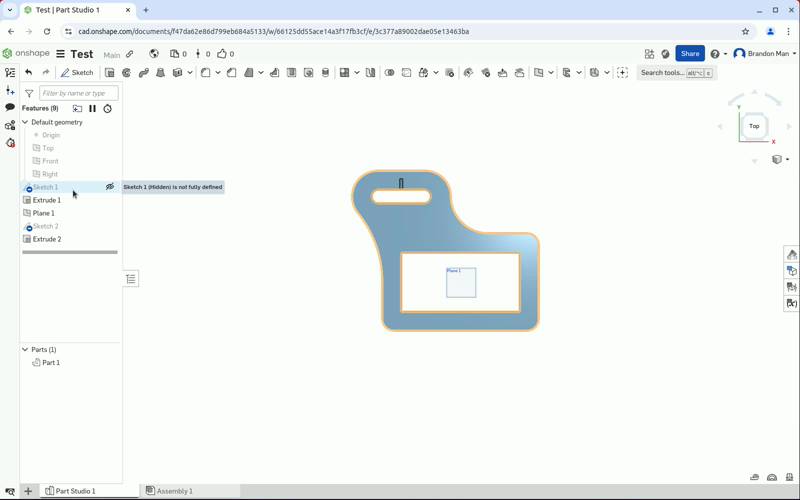
click(73, 189)
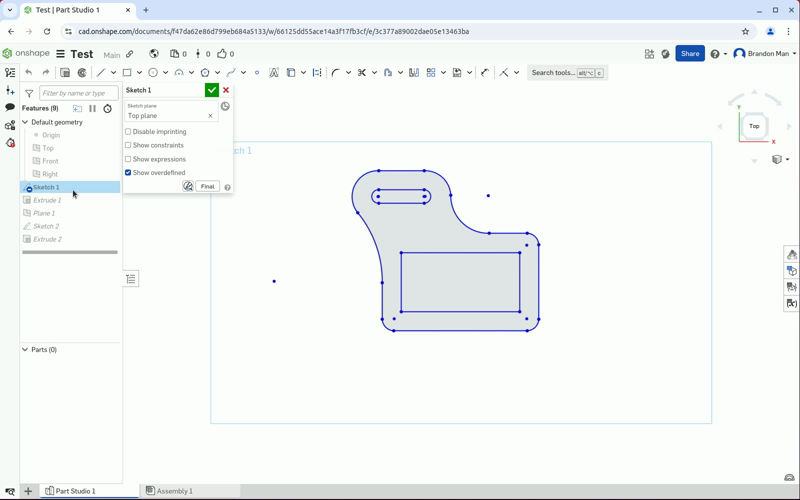
mouse_move(229, 92)
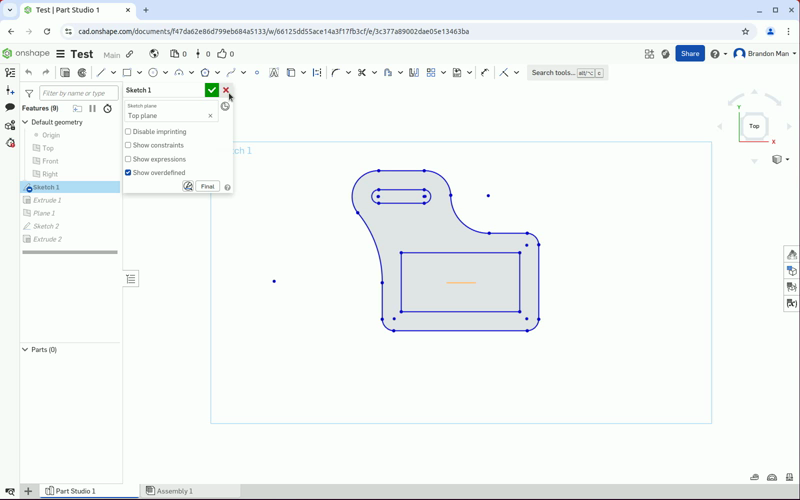
click(229, 92)
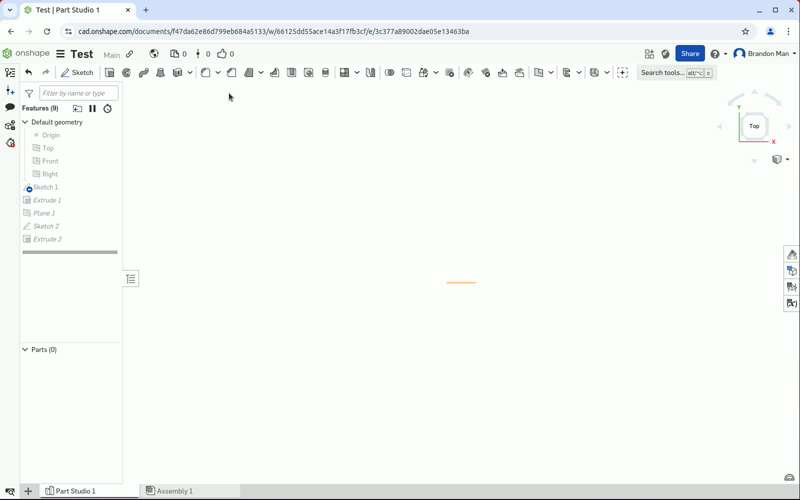
key(shift+s)
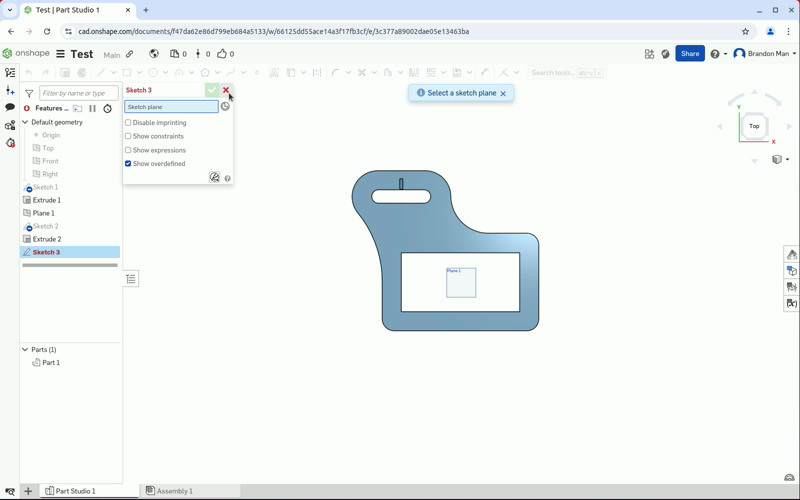
mouse_move(73, 215)
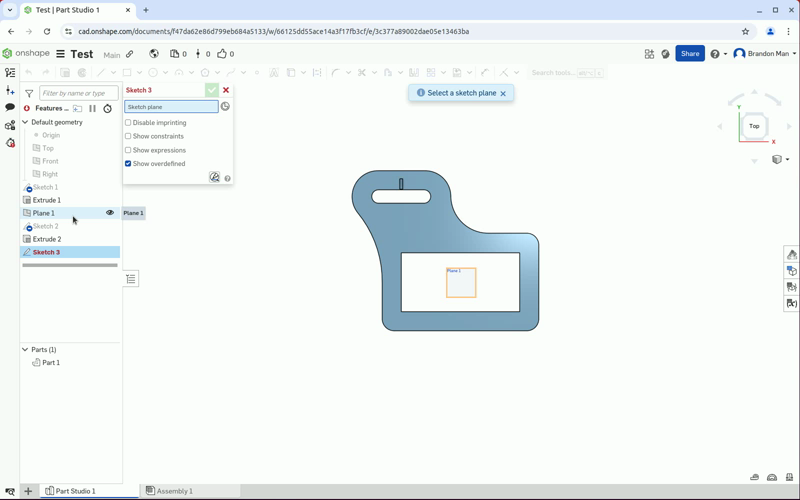
click(73, 215)
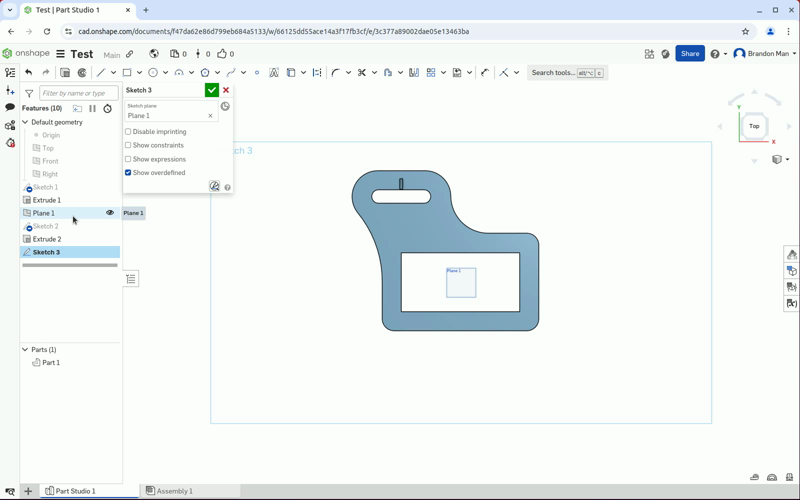
mouse_move(73, 352)
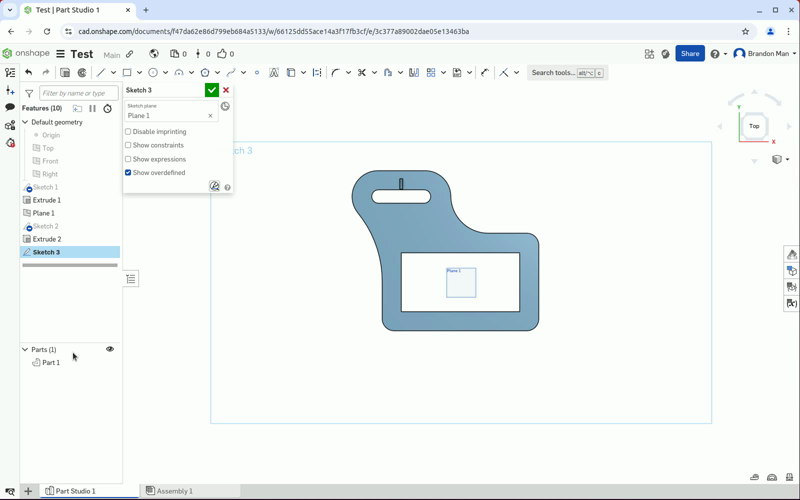
key(y)
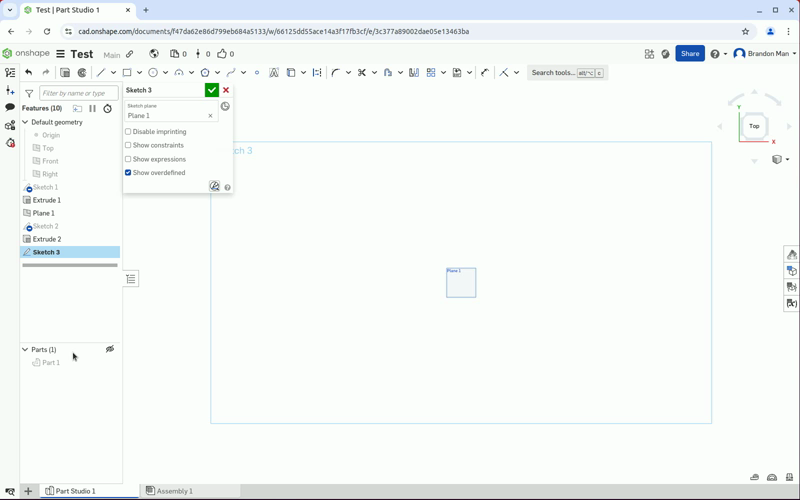
key(l)
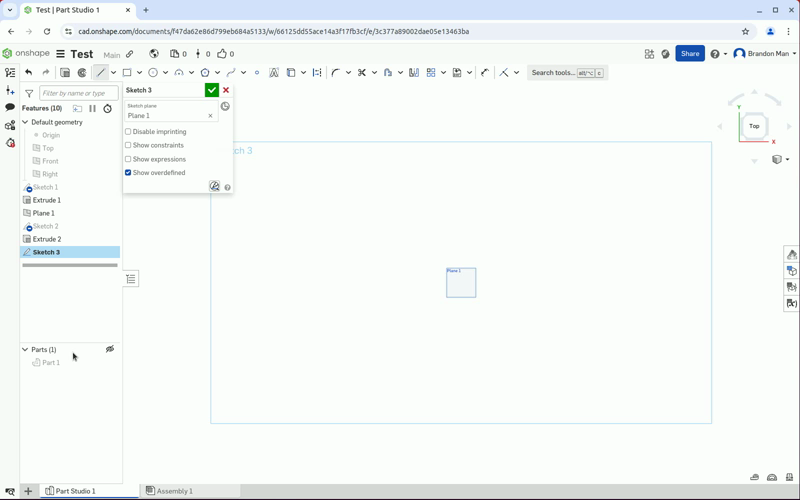
key_down(shift)
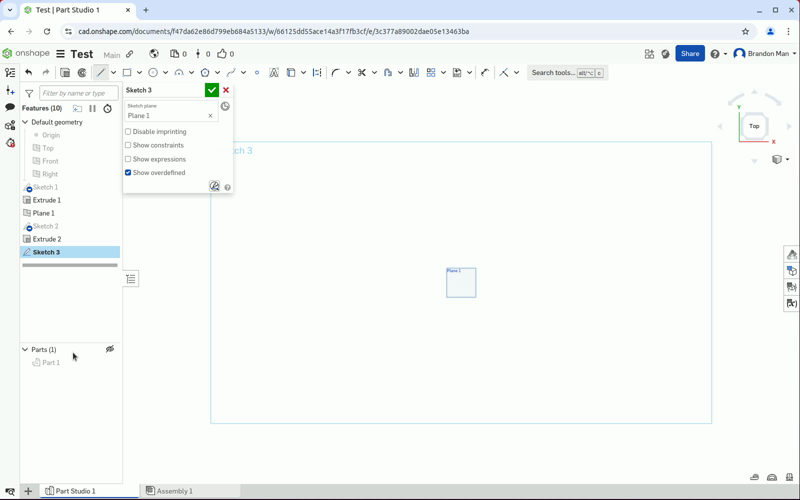
mouse_move(424, 189)
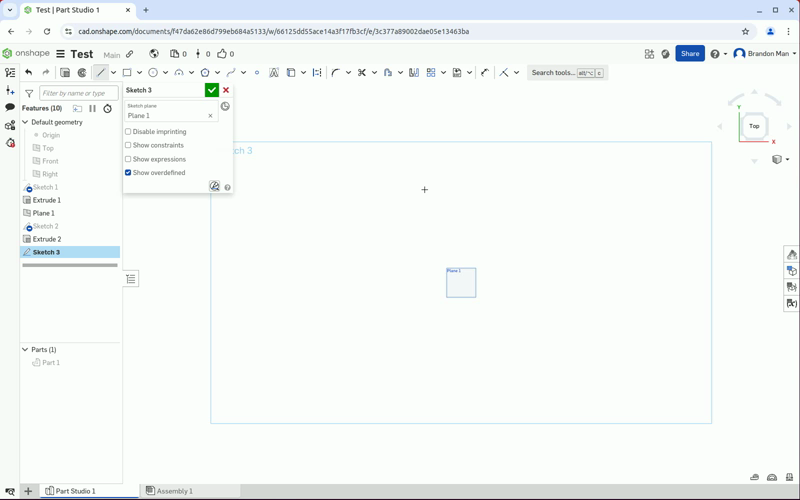
click(424, 189)
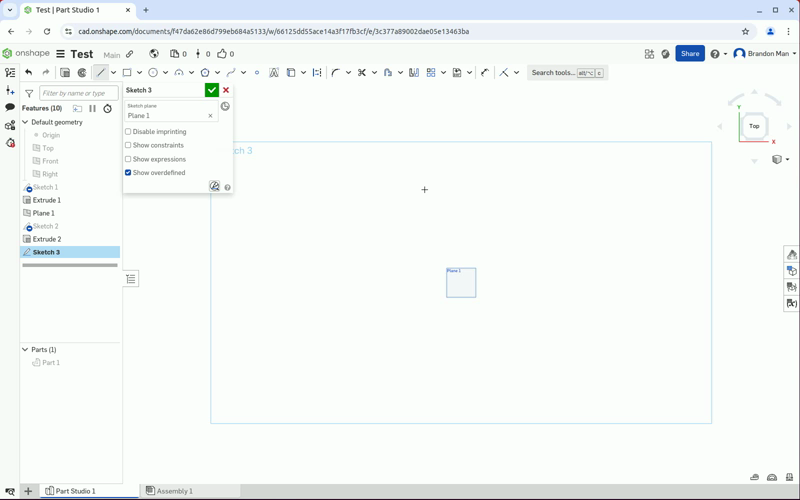
key_up(shift)
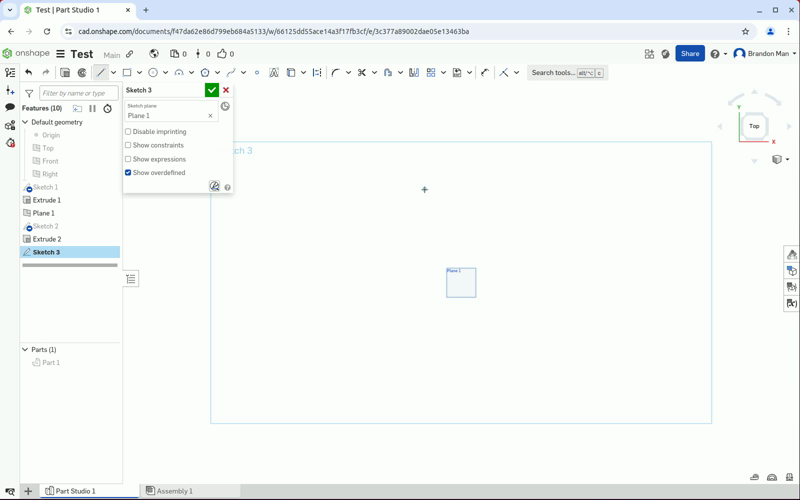
key_down(shift)
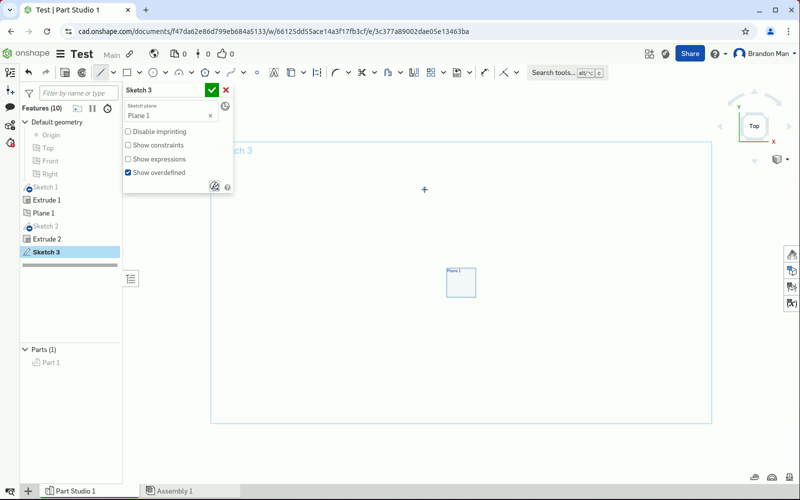
mouse_move(454, 189)
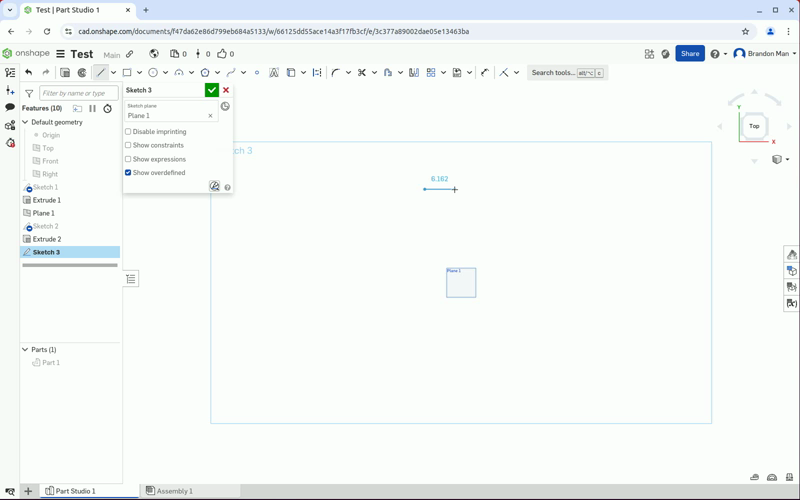
mouse_move(425, 189)
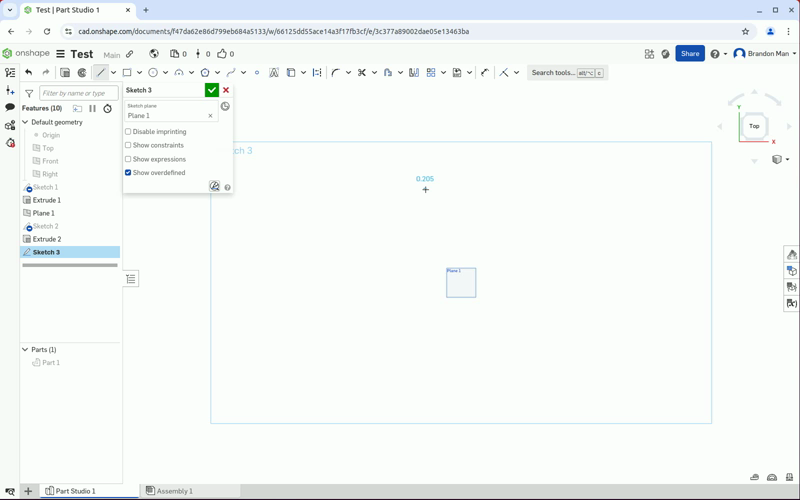
scroll(6)
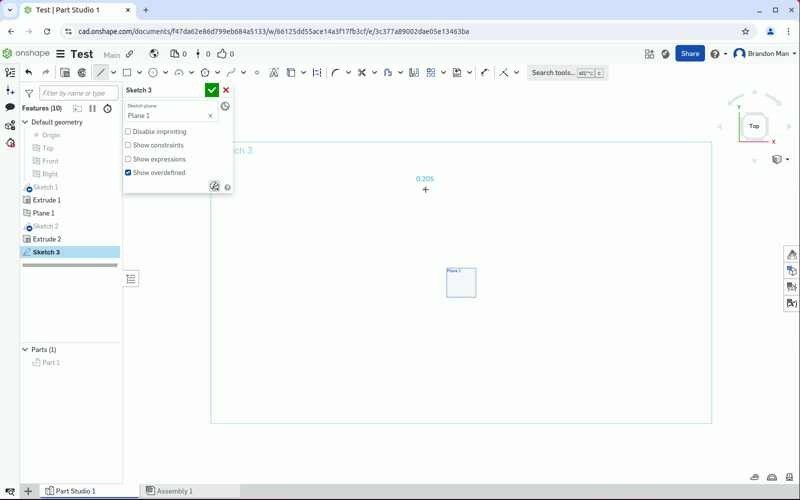
scroll(6)
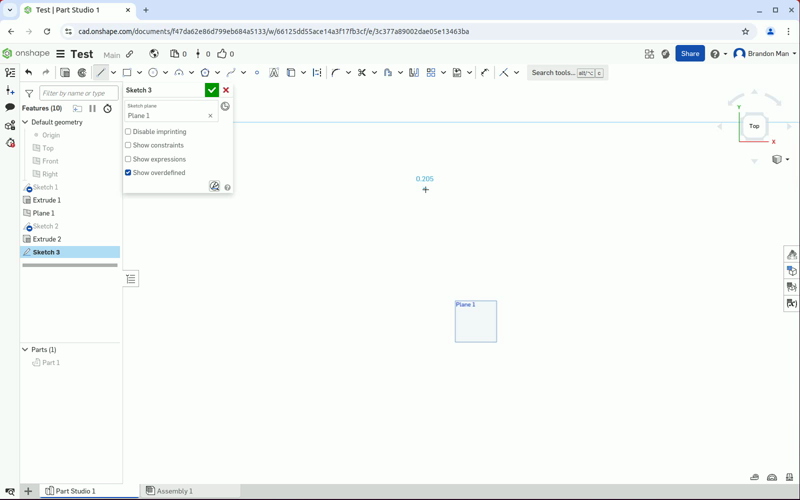
scroll(6)
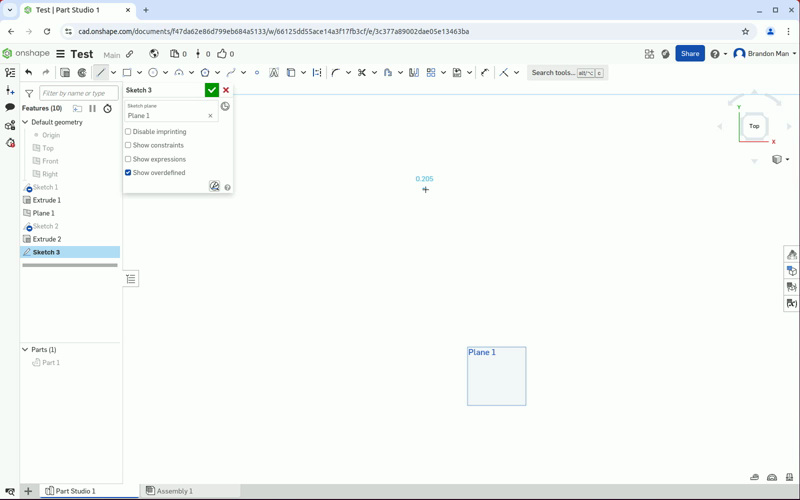
scroll(6)
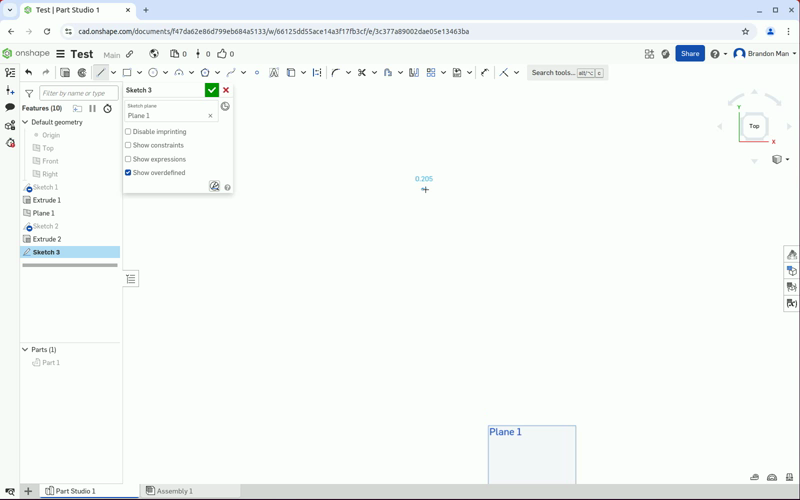
scroll(6)
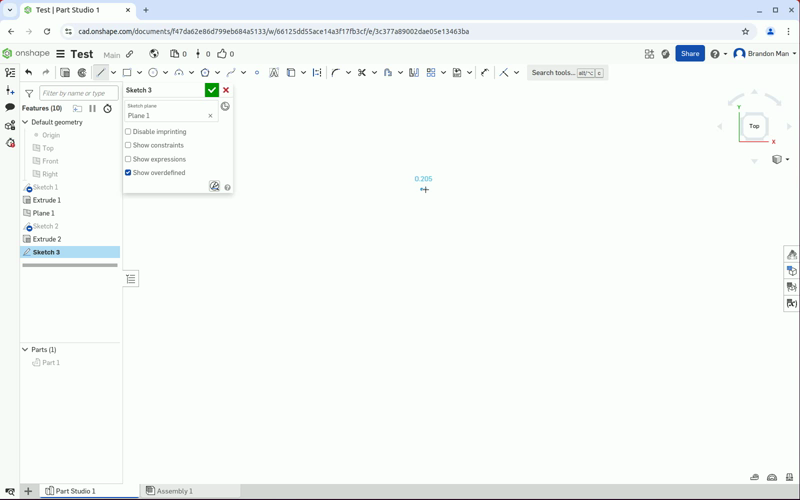
scroll(6)
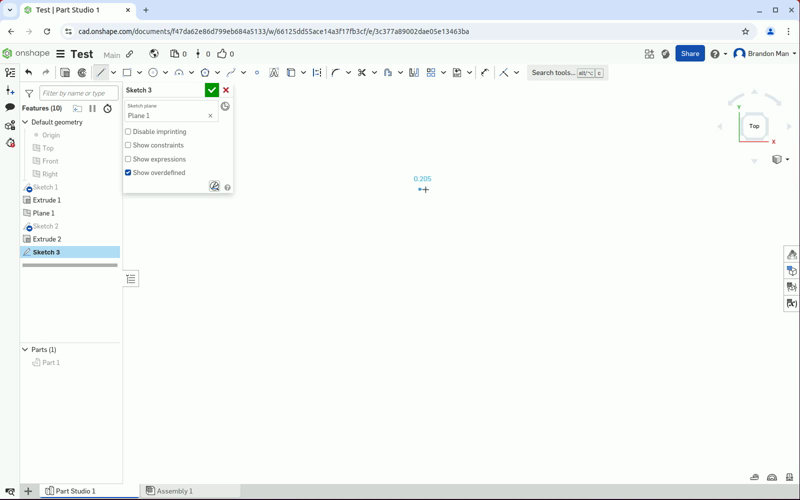
scroll(6)
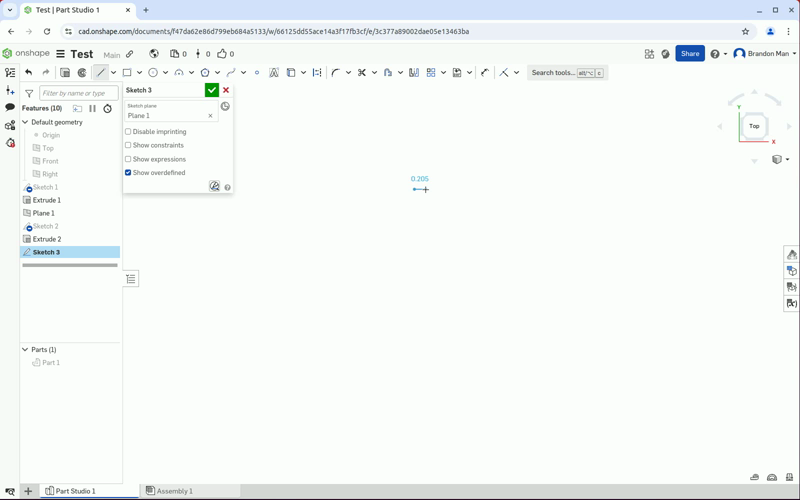
click(425, 189)
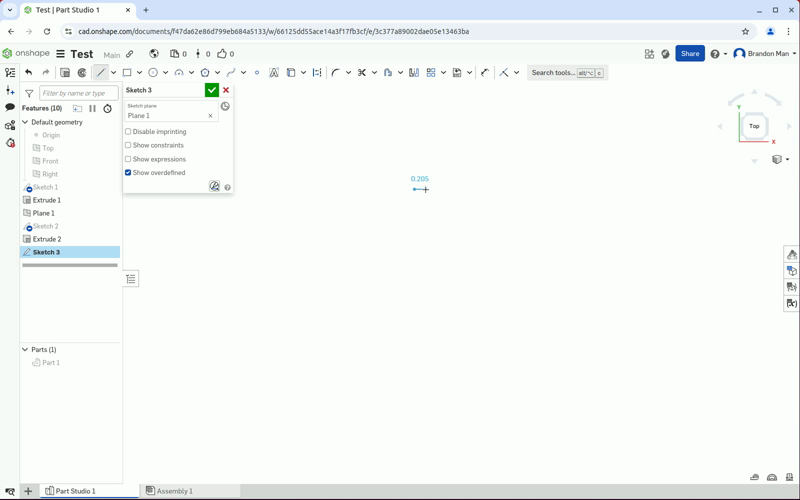
scroll(-6)
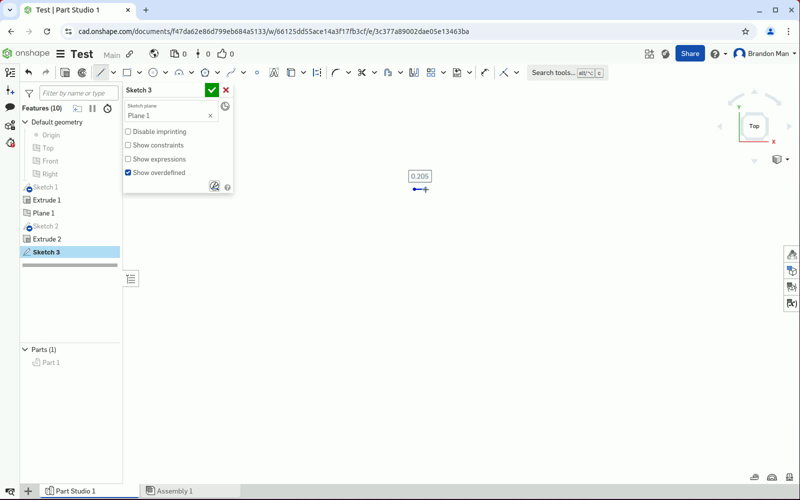
scroll(-6)
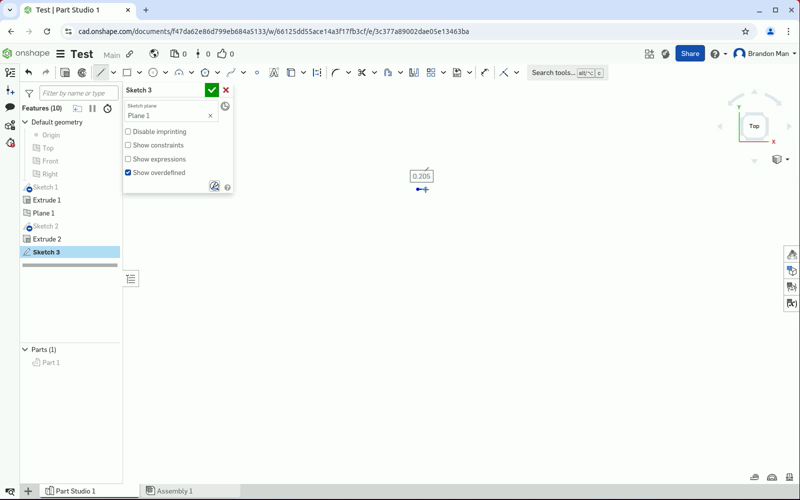
scroll(-6)
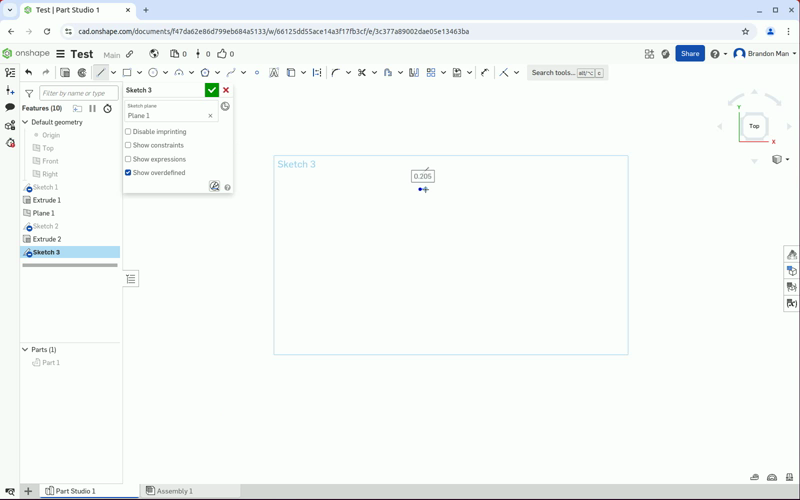
scroll(-6)
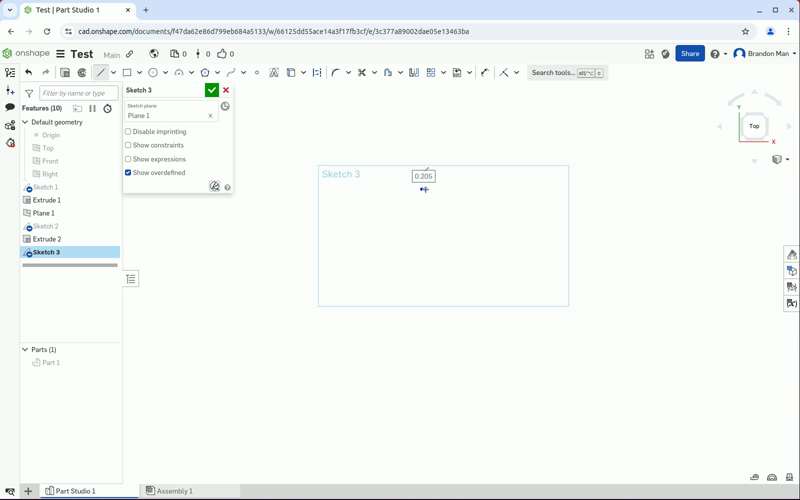
scroll(-6)
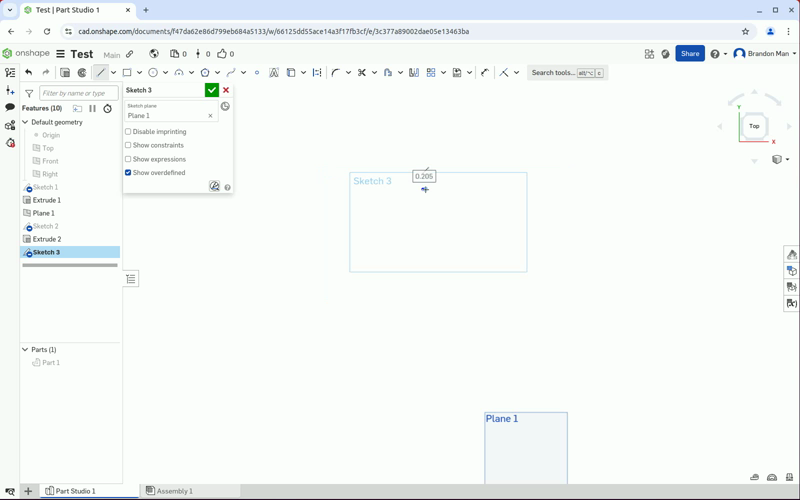
scroll(-6)
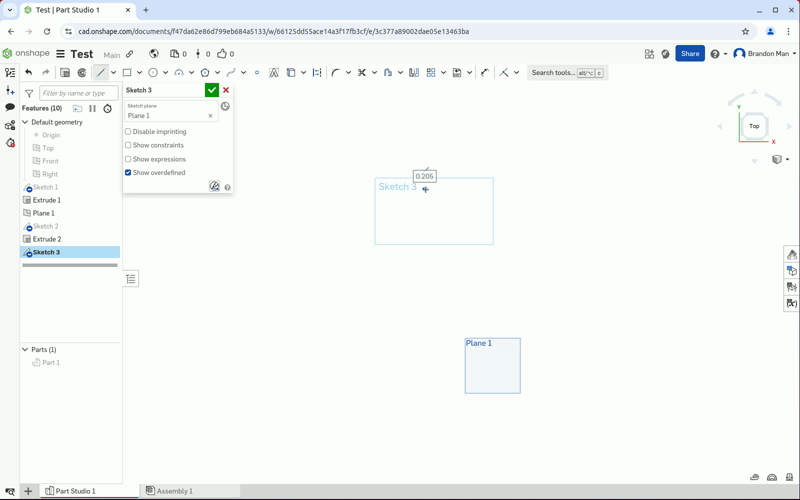
scroll(-6)
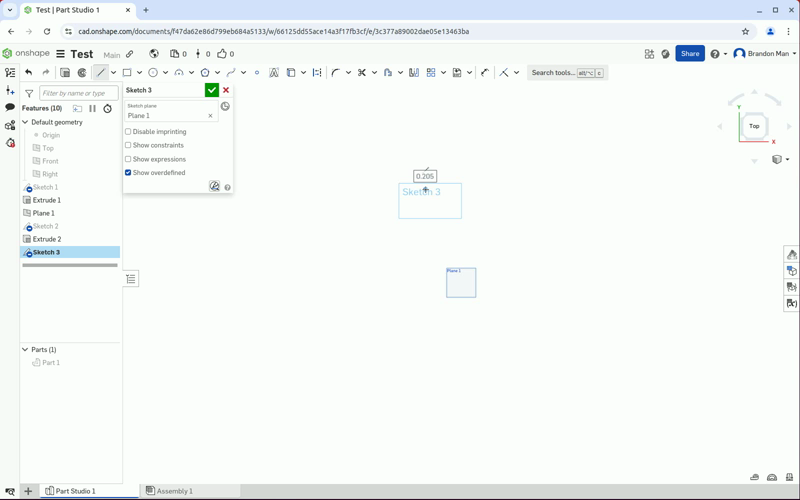
key_up(shift)
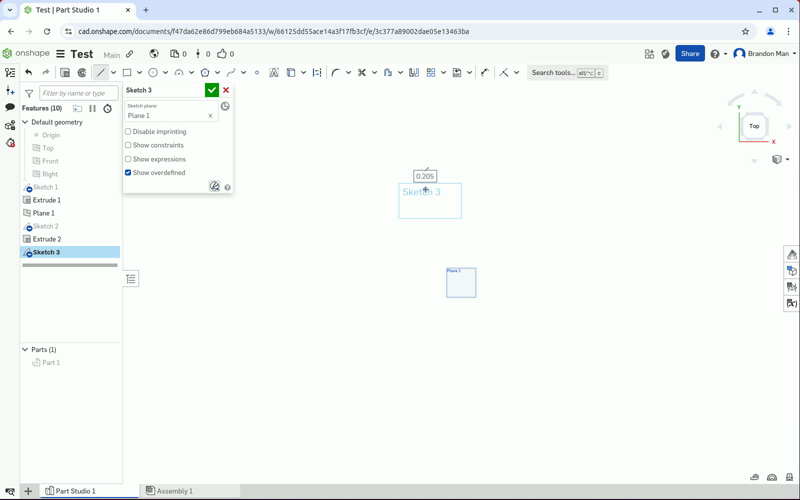
key_down(shift)
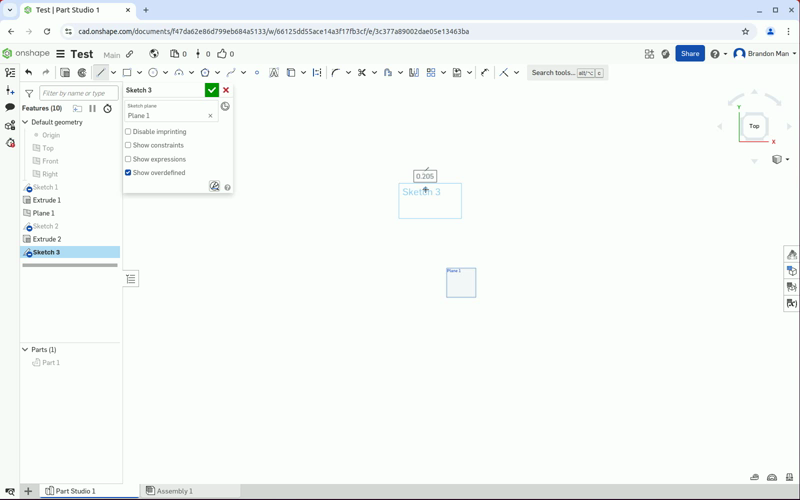
mouse_move(455, 189)
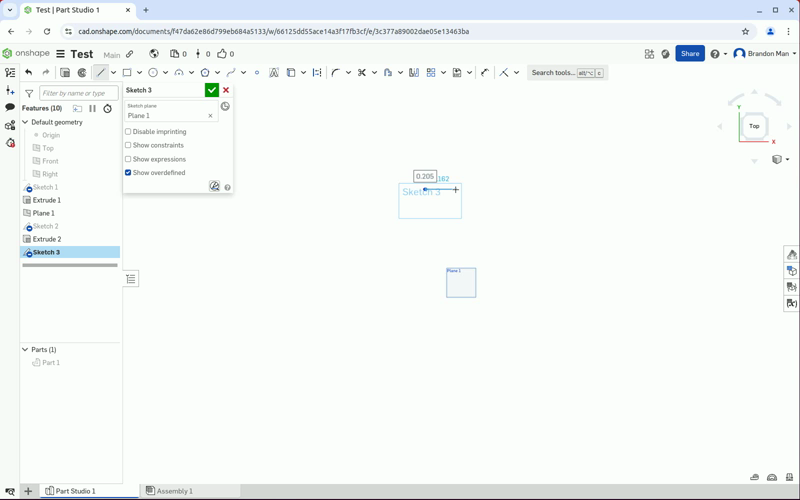
mouse_move(427, 189)
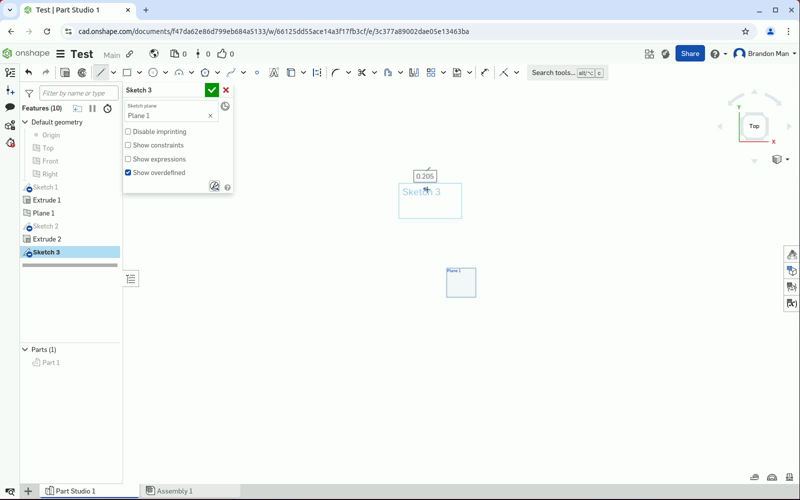
scroll(6)
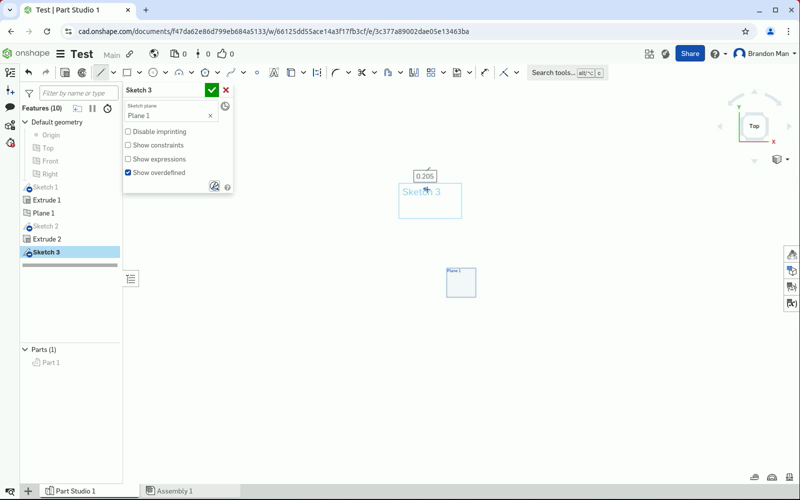
scroll(6)
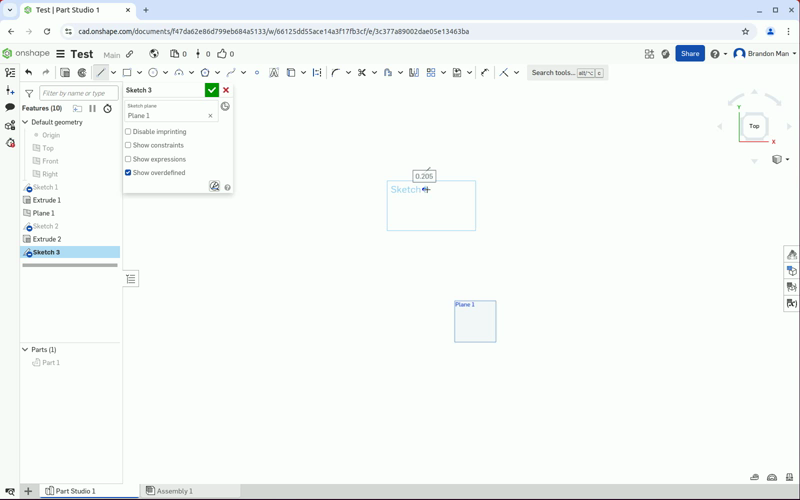
scroll(6)
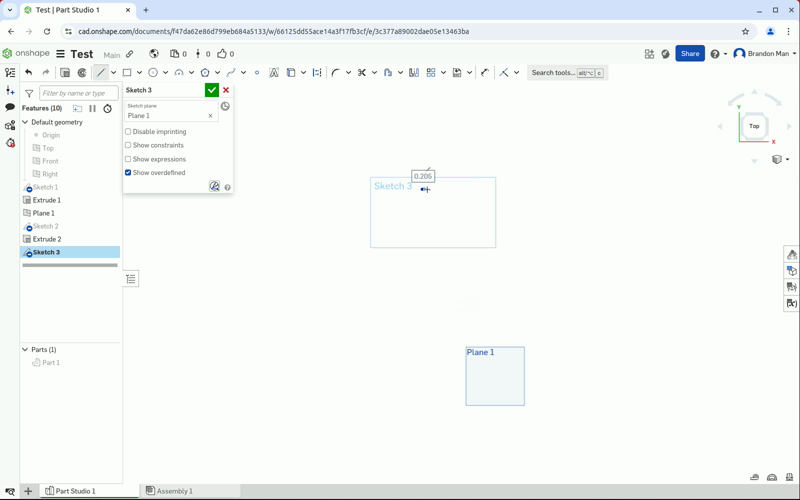
scroll(6)
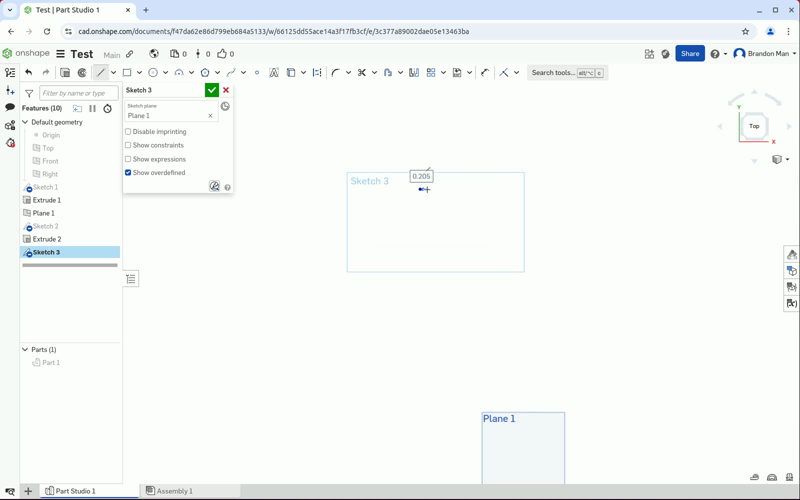
scroll(6)
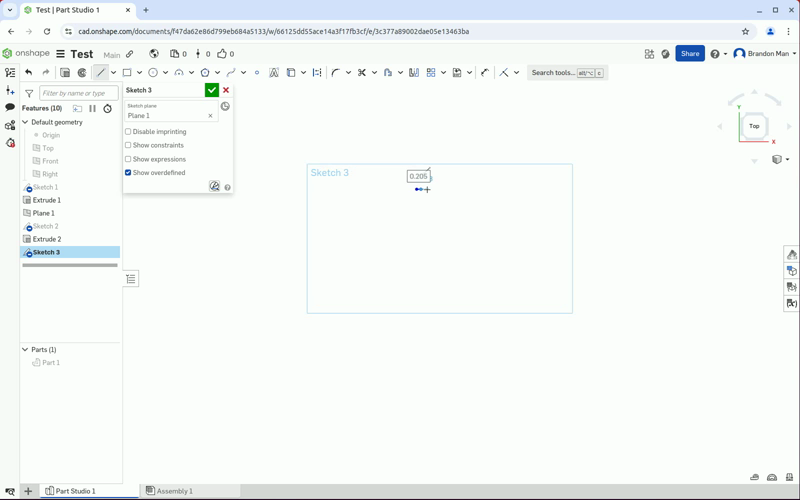
scroll(6)
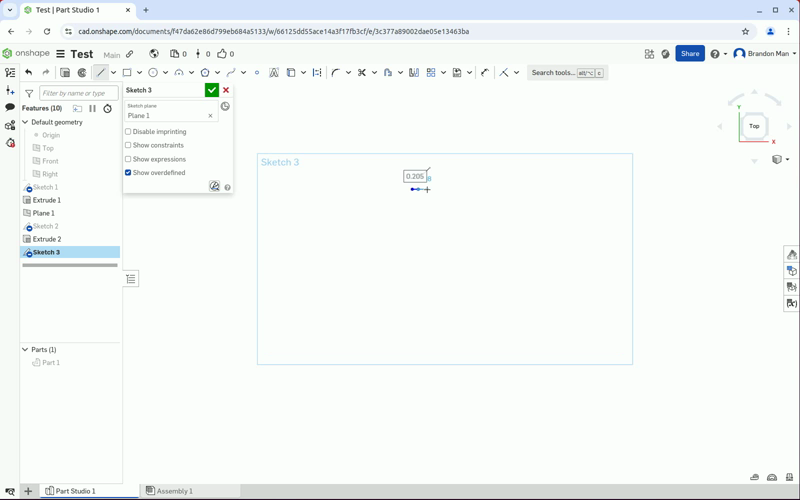
scroll(6)
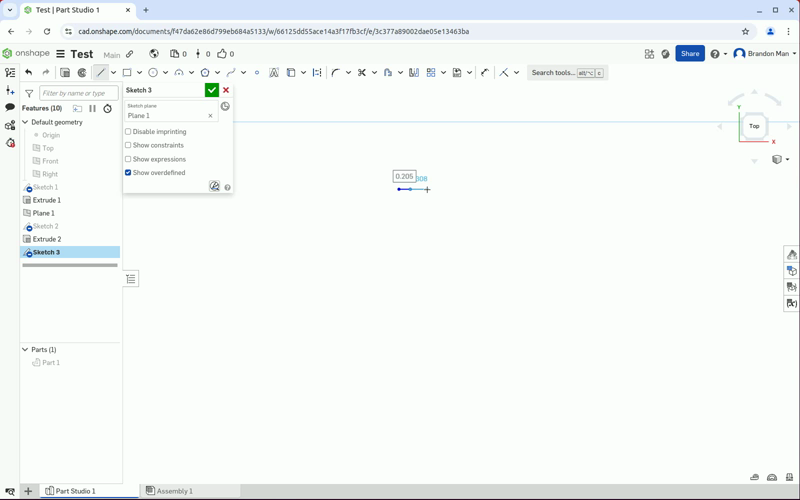
click(427, 189)
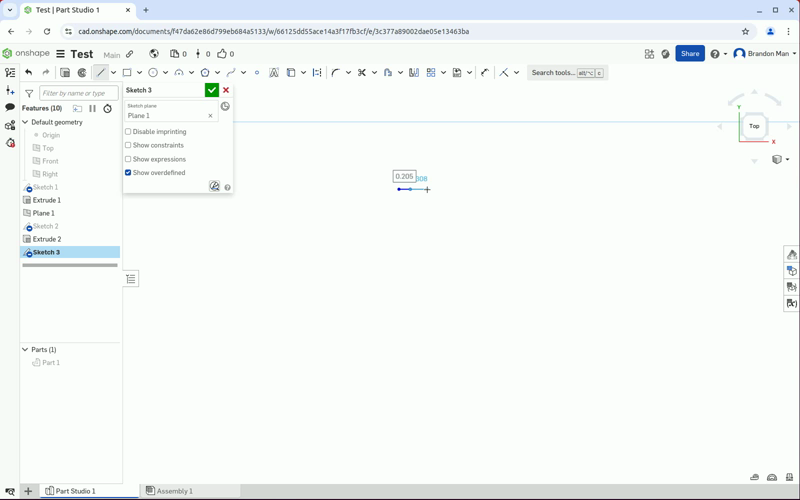
scroll(-6)
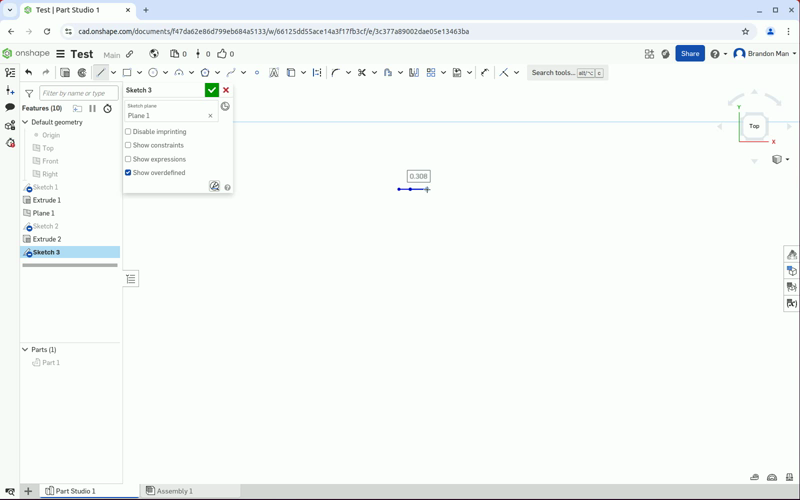
scroll(-6)
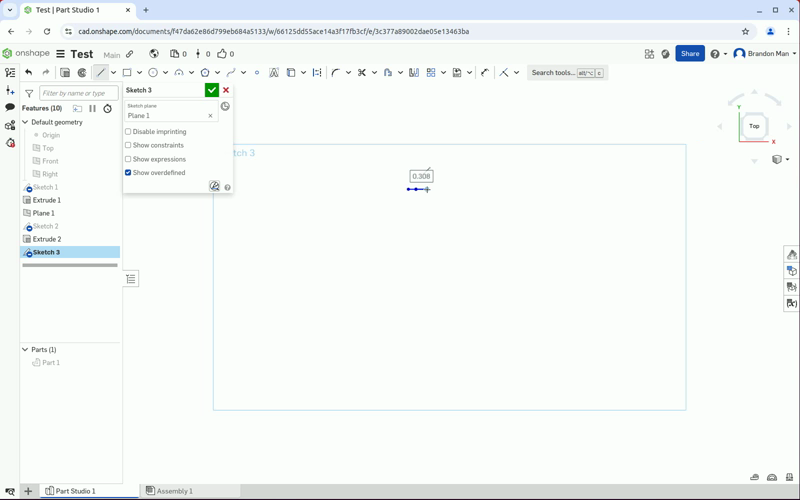
scroll(-6)
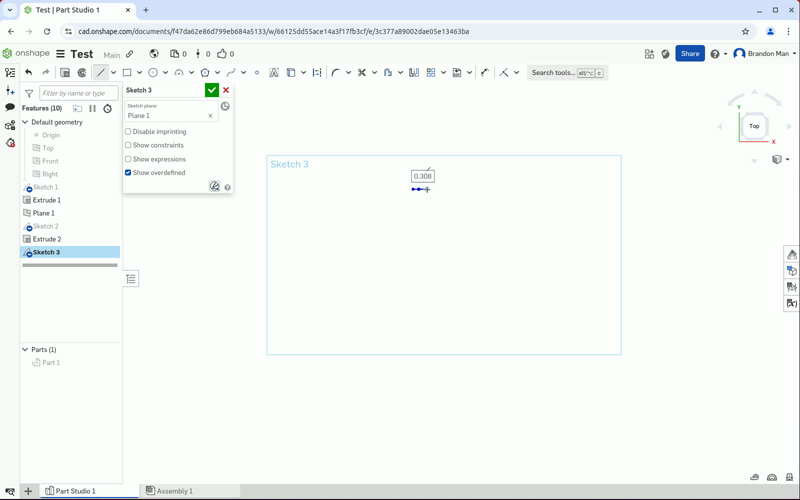
scroll(-6)
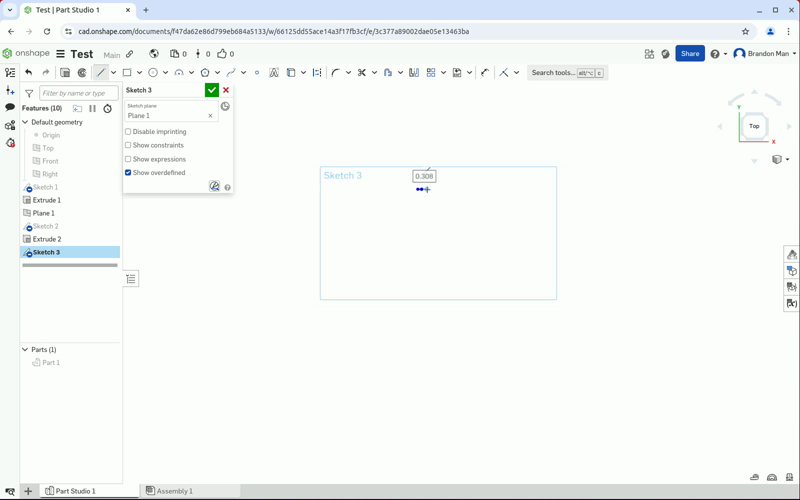
scroll(-6)
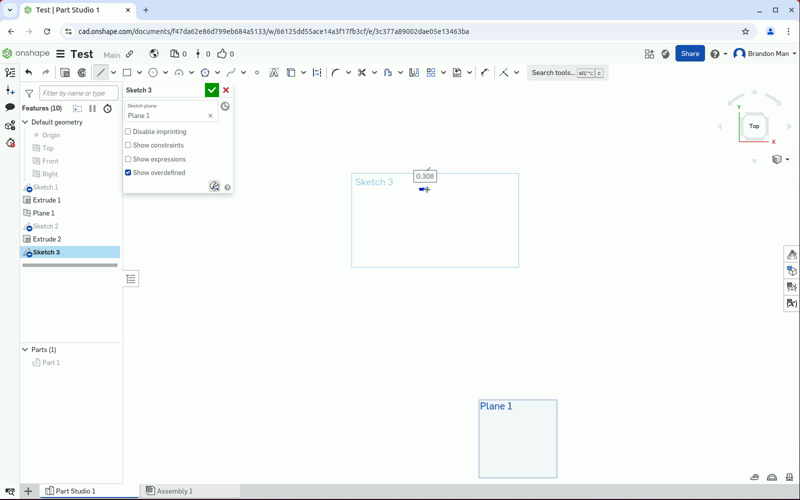
scroll(-6)
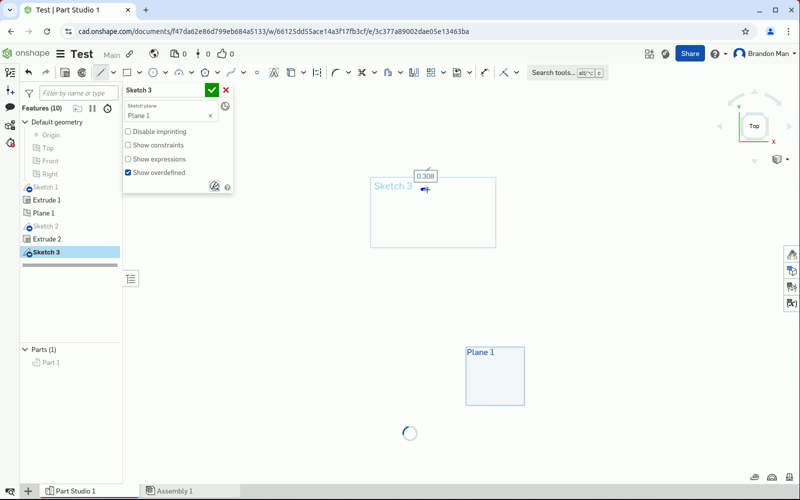
scroll(-6)
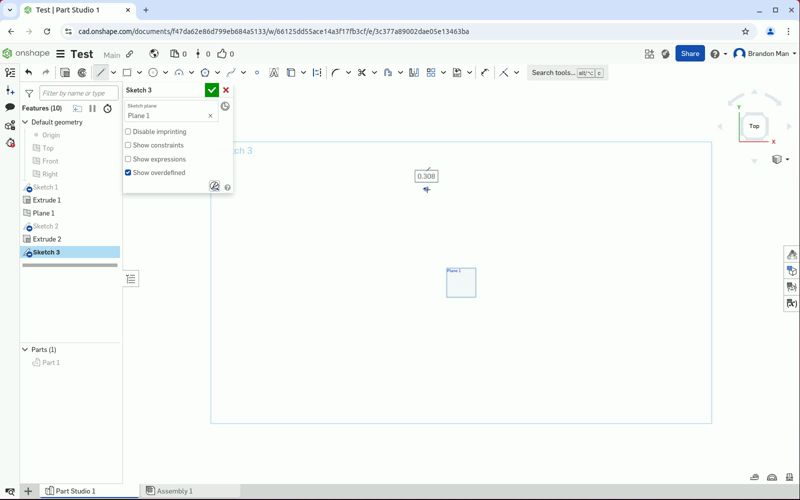
key_up(shift)
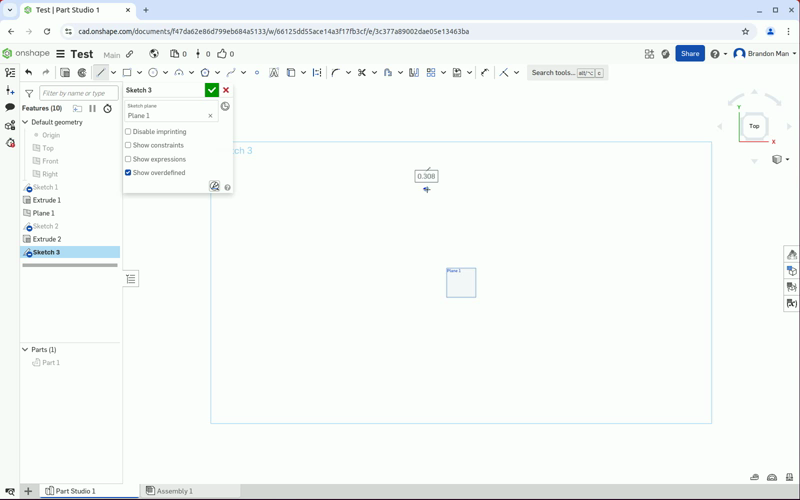
key_down(shift)
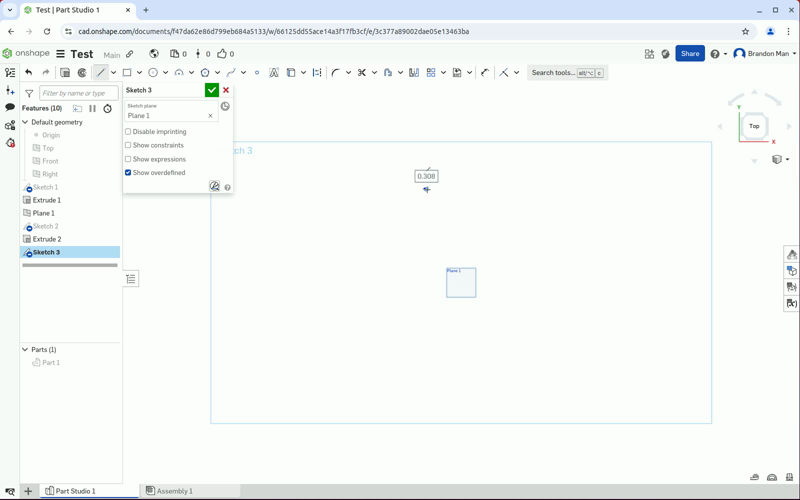
mouse_move(457, 189)
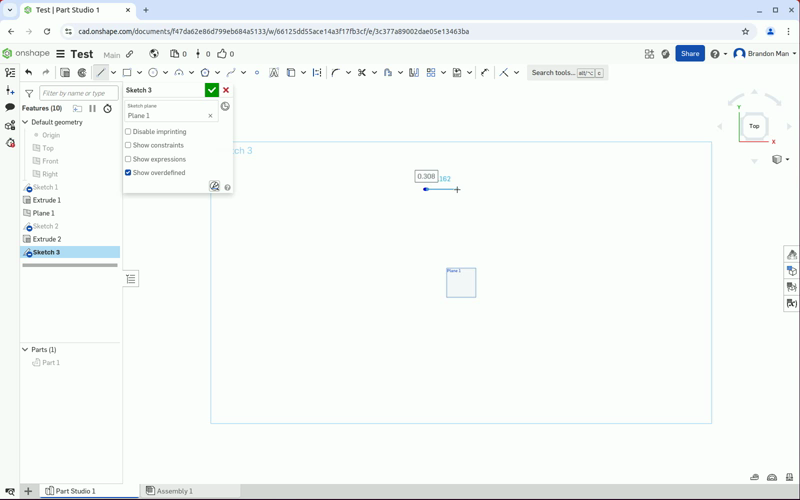
mouse_move(427, 178)
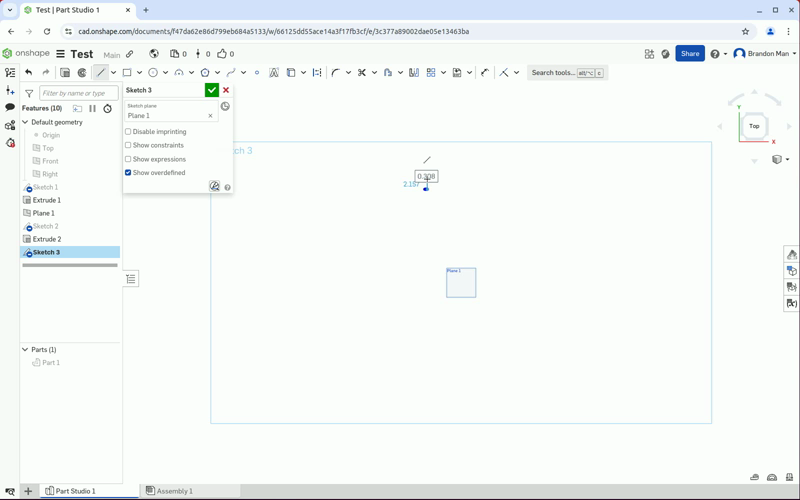
click(427, 178)
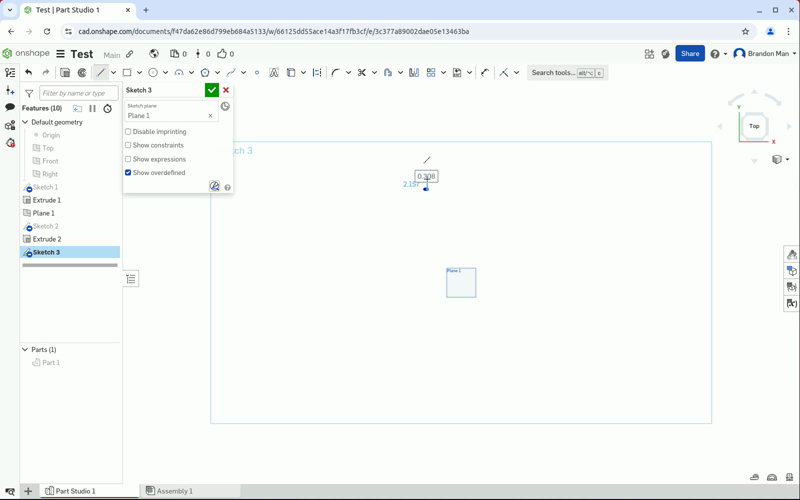
key_up(shift)
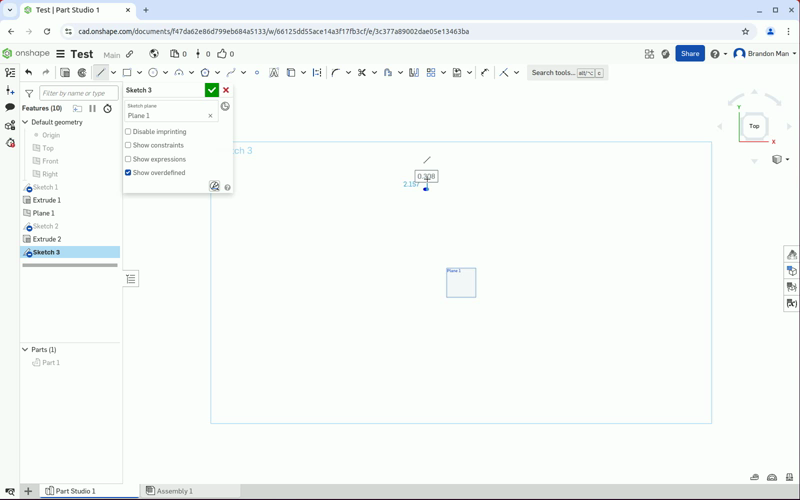
key_down(shift)
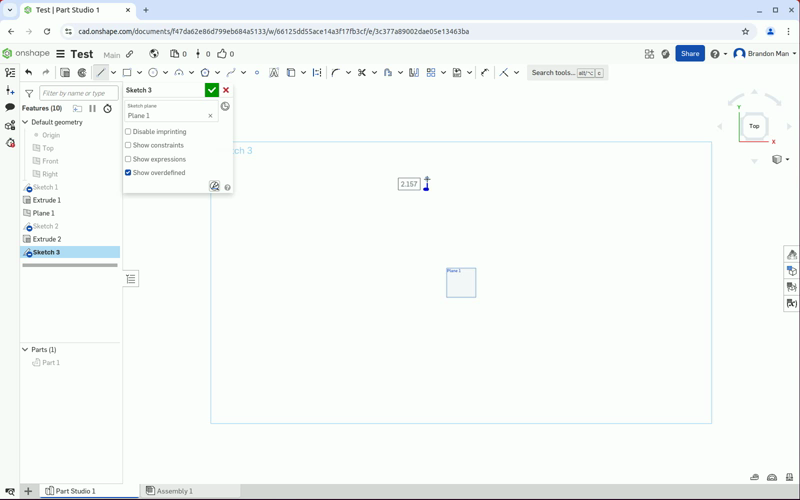
mouse_move(457, 178)
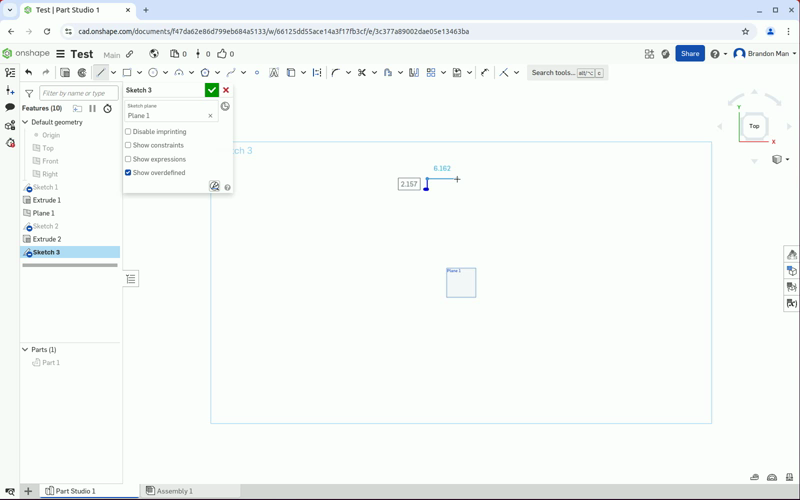
mouse_move(424, 178)
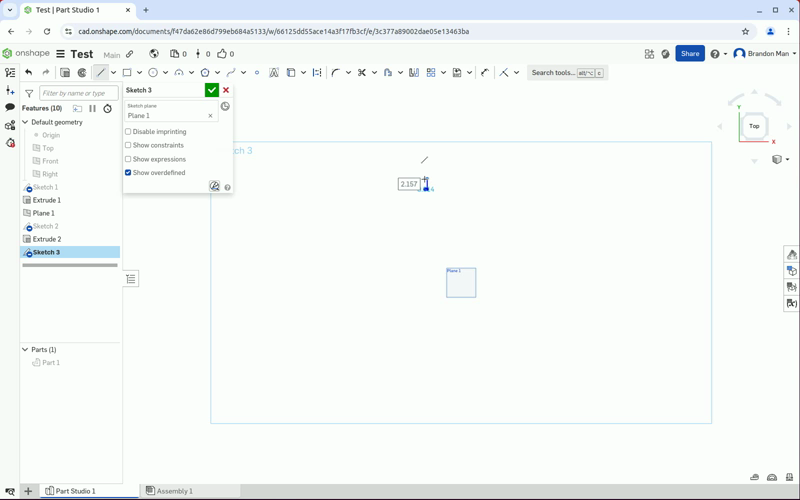
scroll(6)
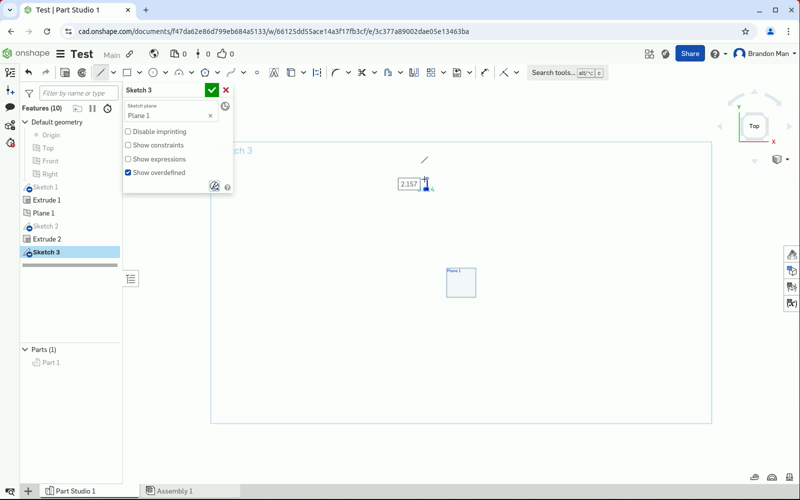
scroll(6)
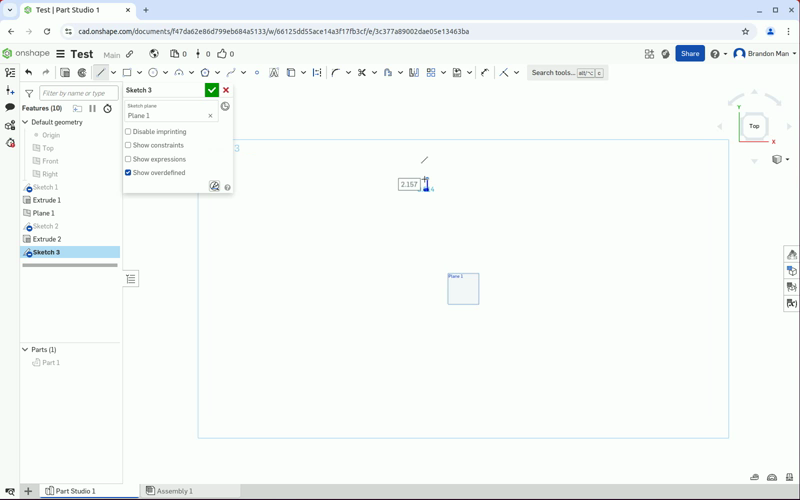
scroll(6)
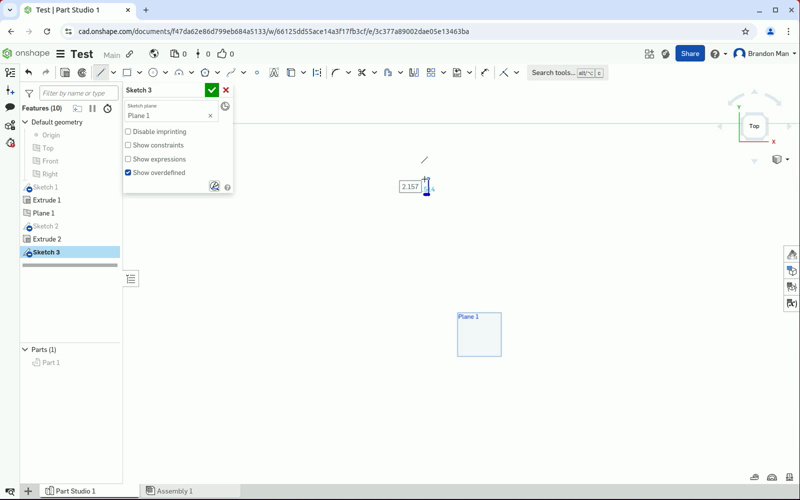
scroll(6)
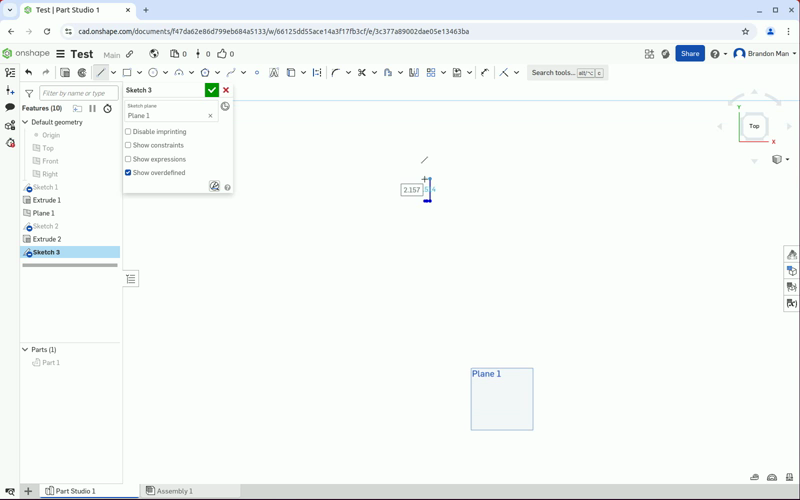
scroll(6)
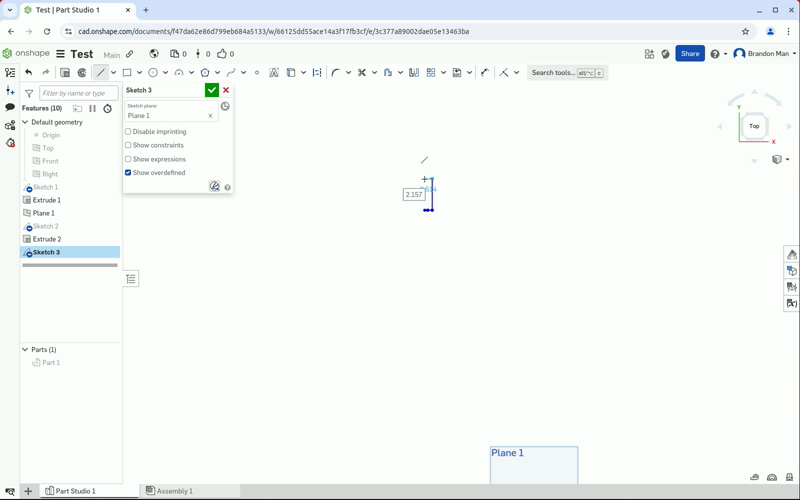
scroll(6)
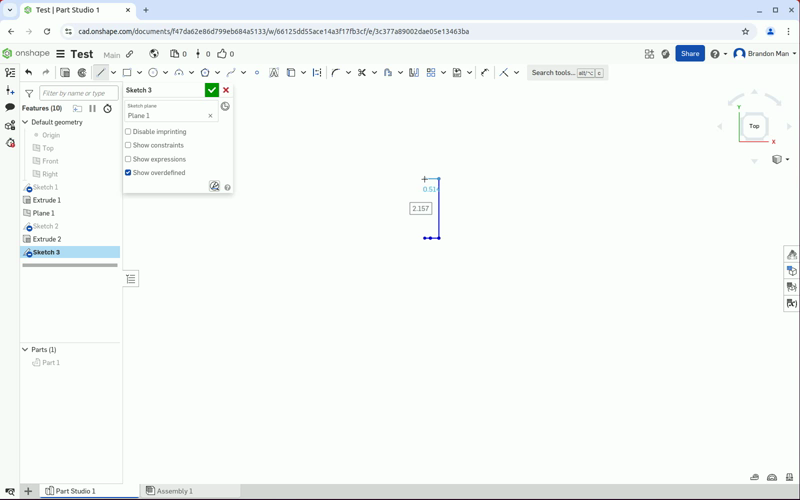
scroll(6)
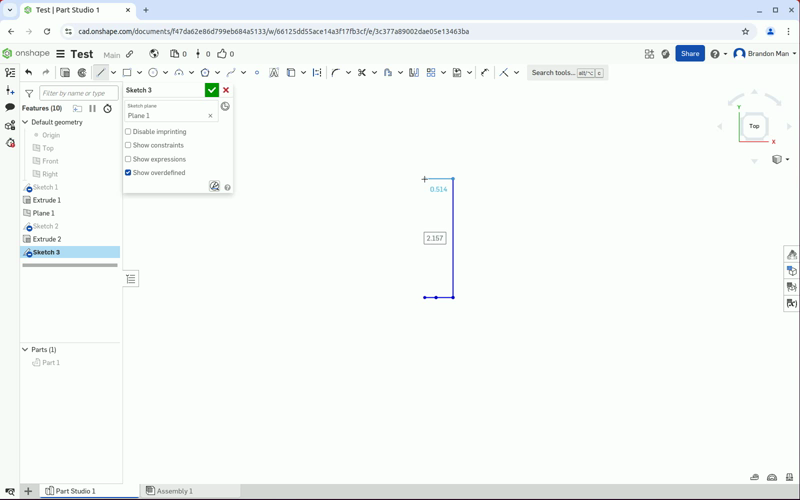
click(424, 178)
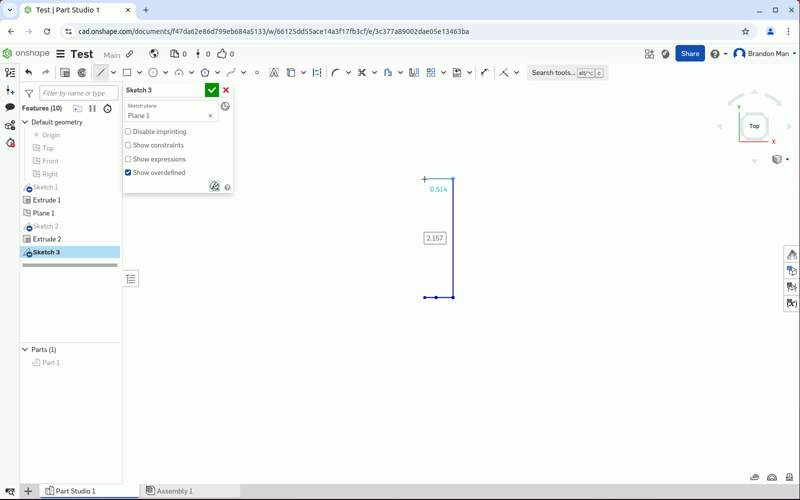
scroll(-6)
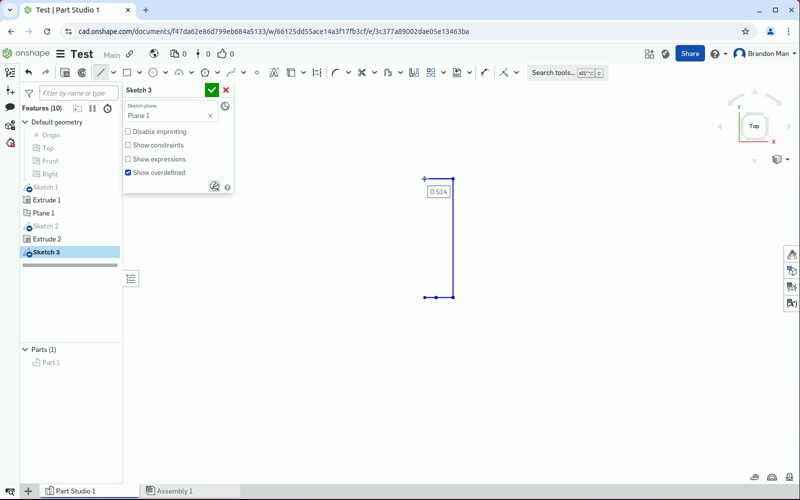
scroll(-6)
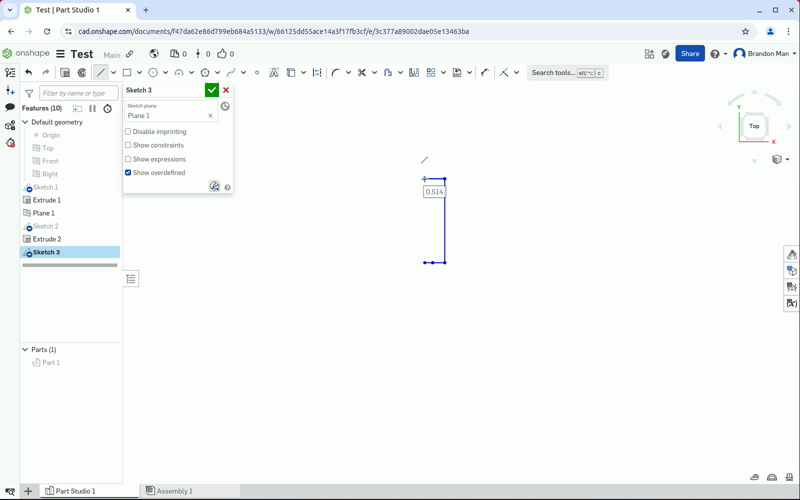
scroll(-6)
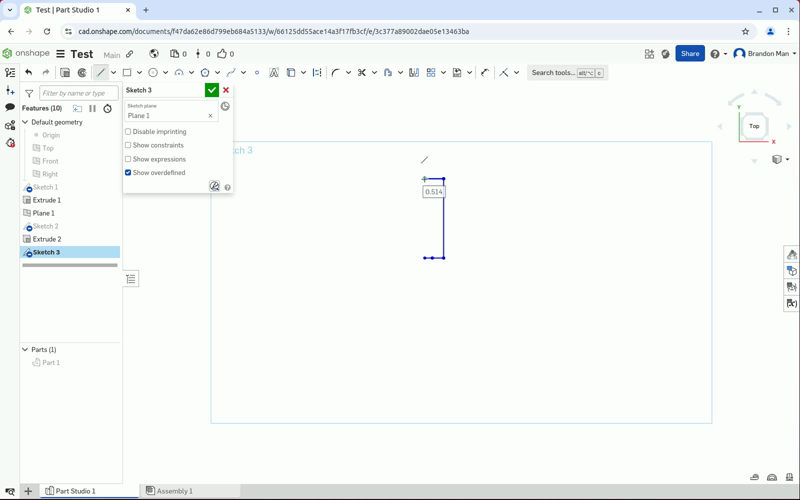
scroll(-6)
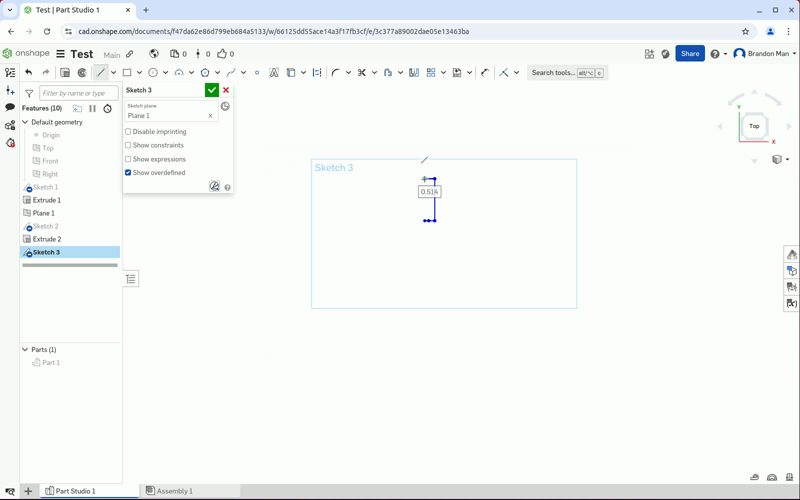
scroll(-6)
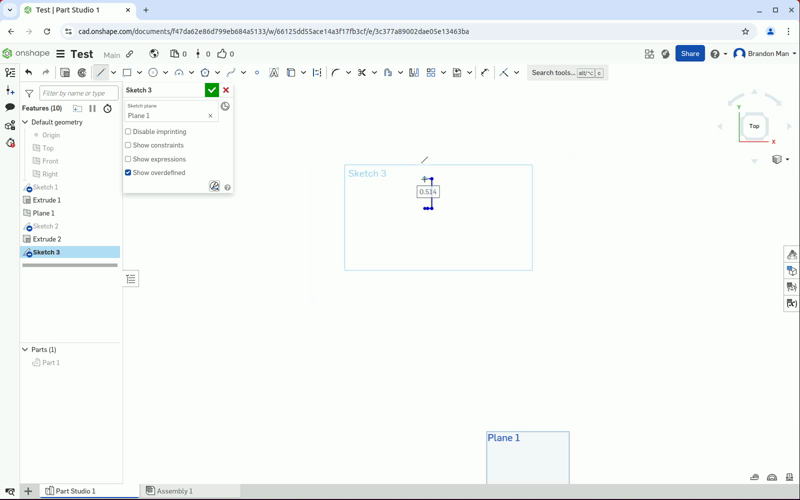
scroll(-6)
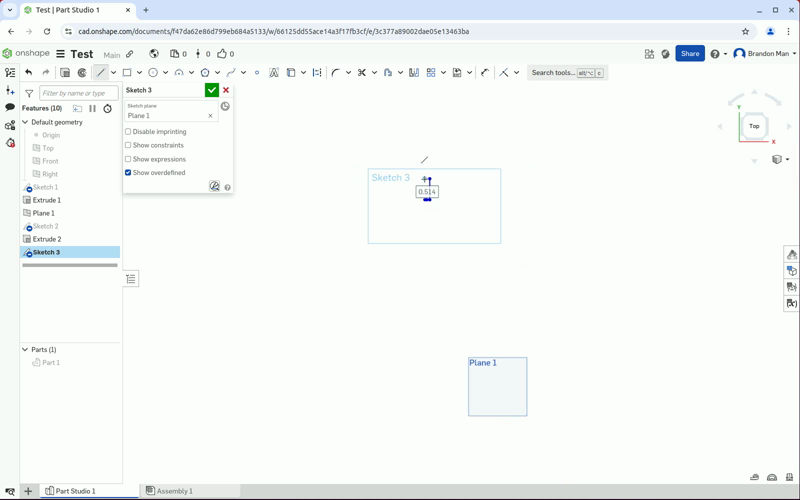
scroll(-6)
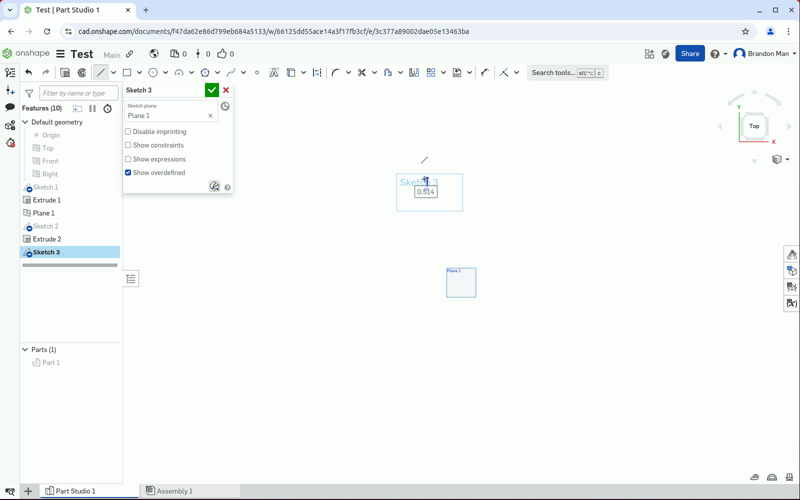
key_up(shift)
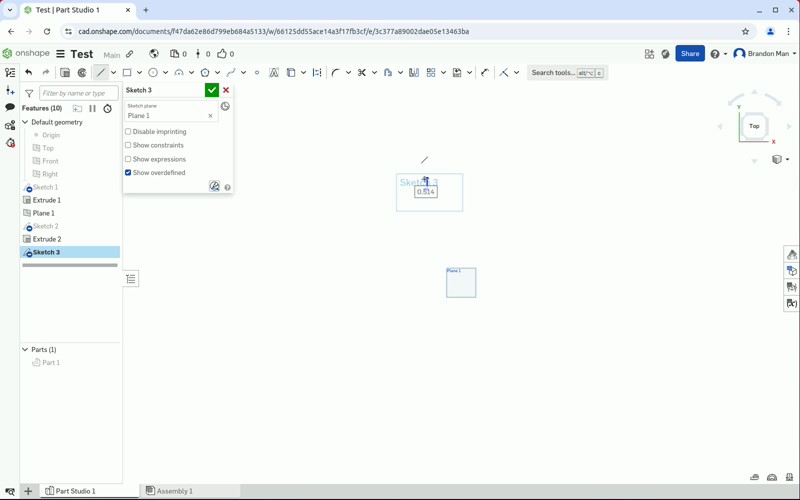
mouse_move(454, 178)
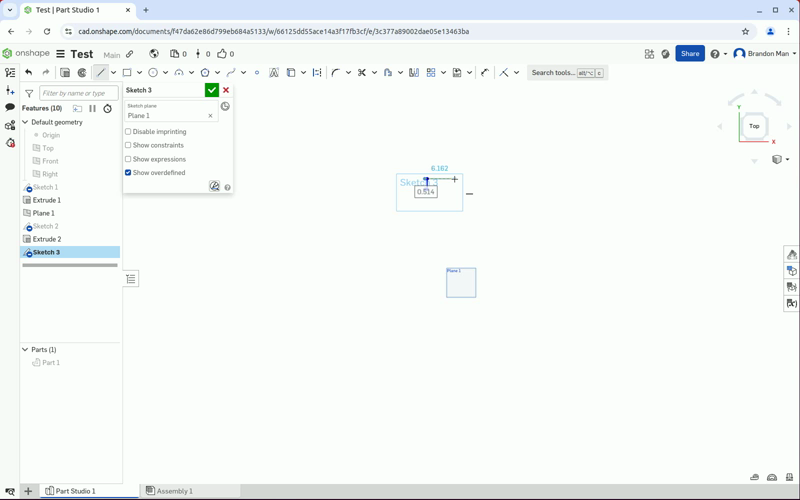
key_down(shift)
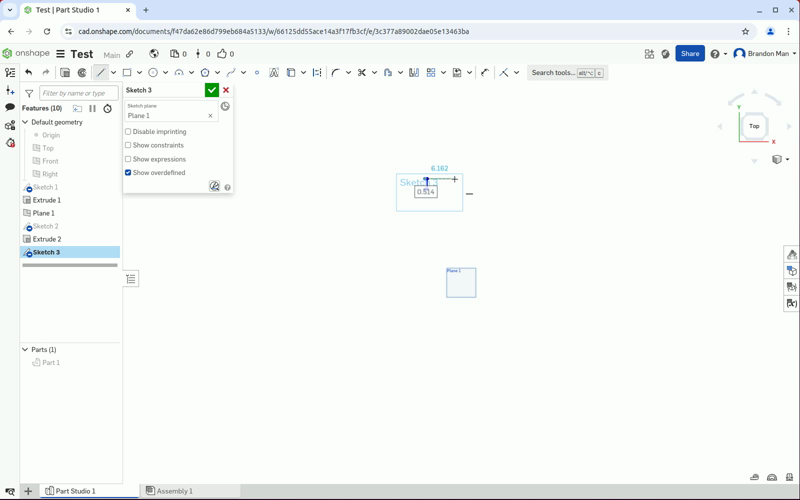
mouse_move(424, 189)
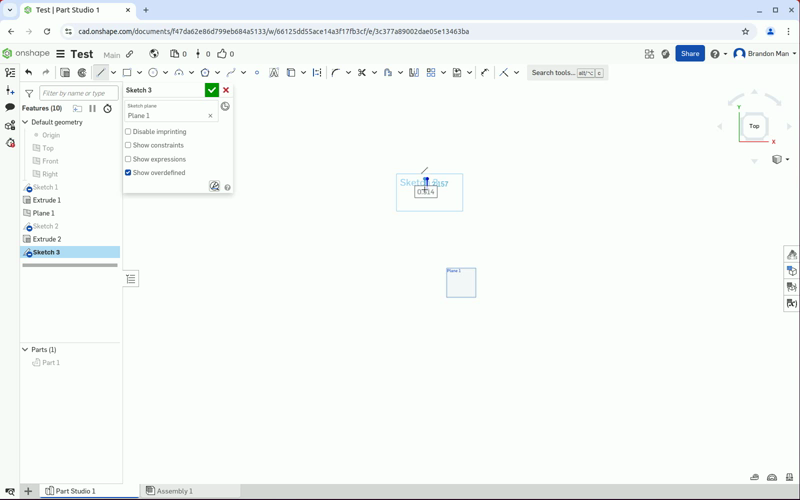
scroll(6)
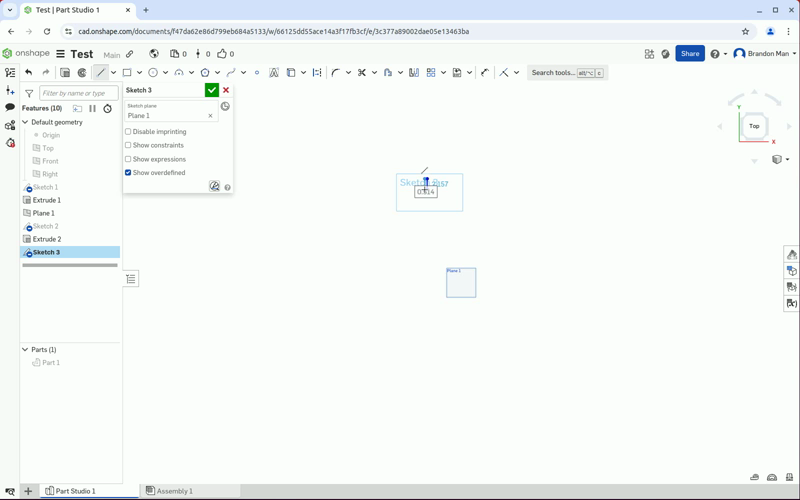
scroll(6)
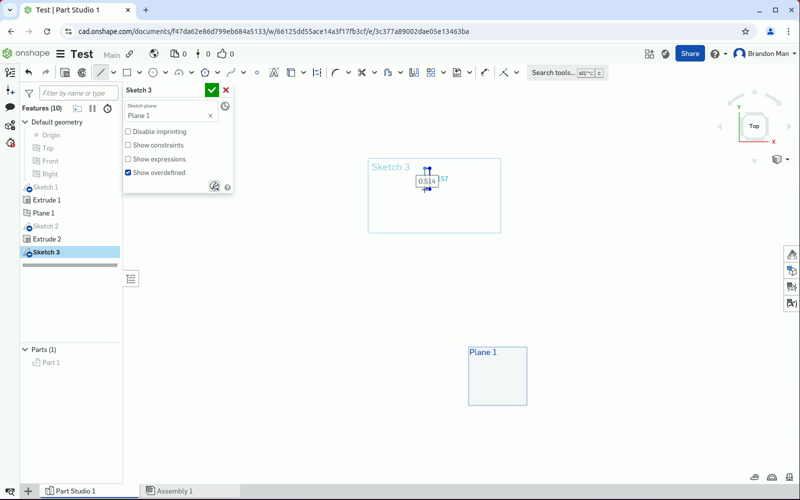
scroll(6)
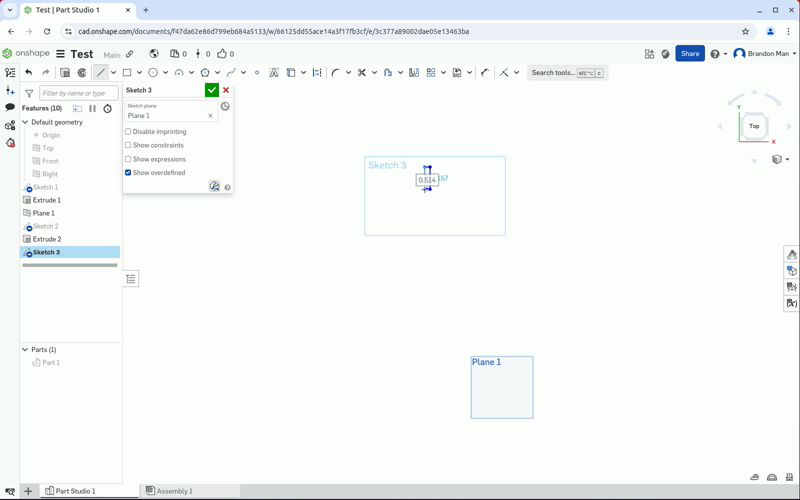
scroll(6)
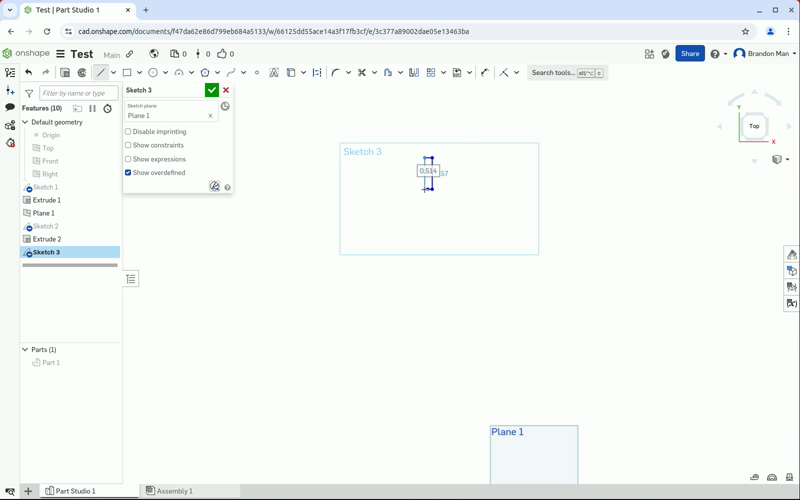
scroll(6)
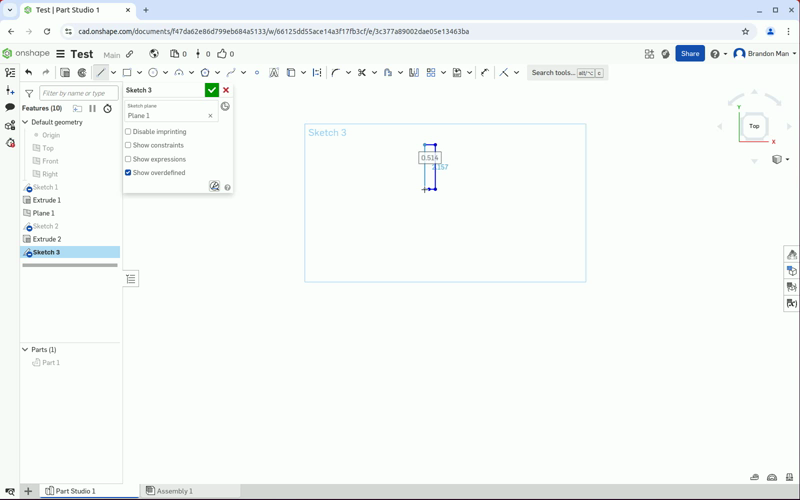
scroll(6)
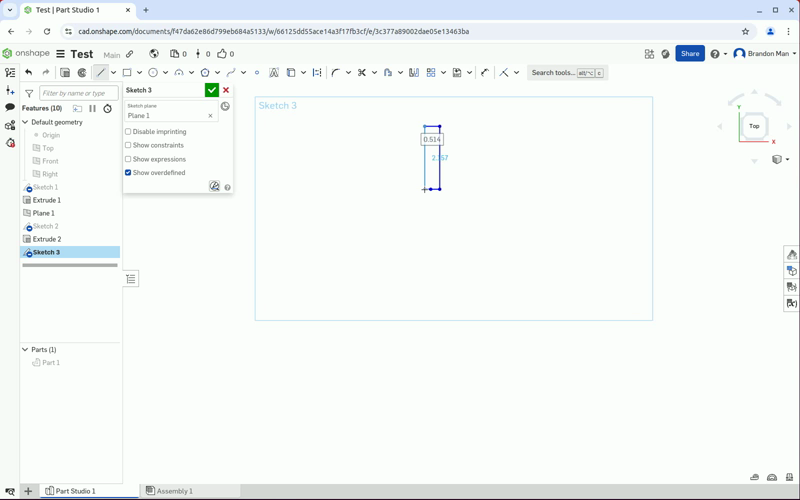
scroll(6)
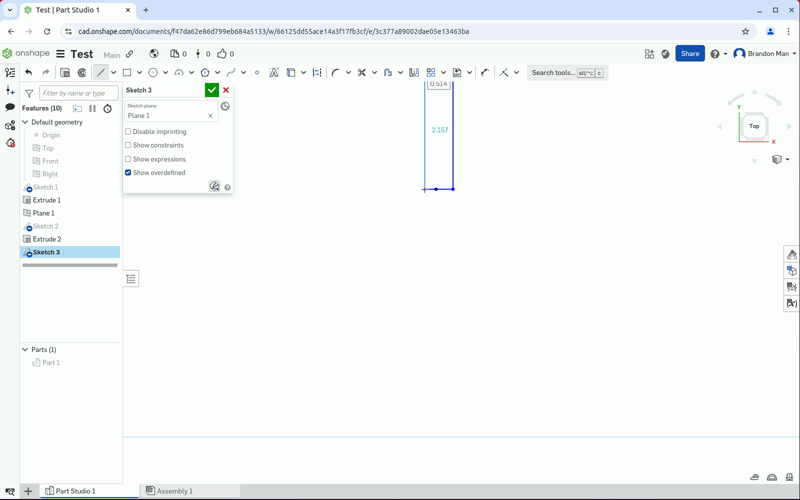
key_up(shift)
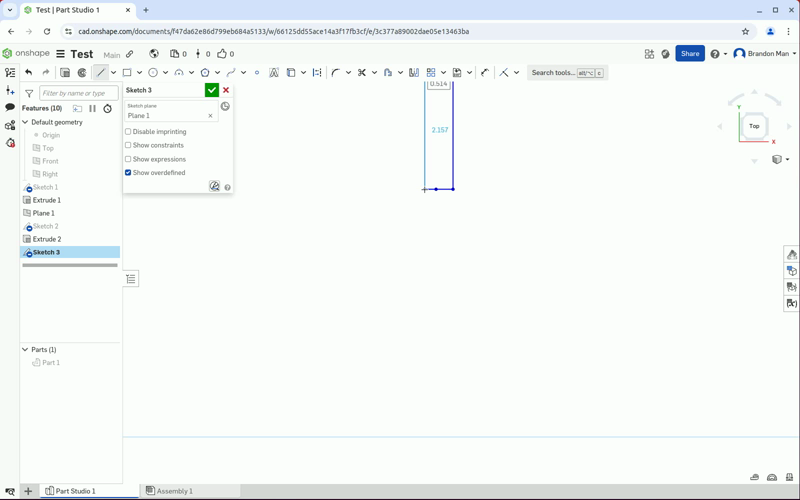
click(424, 189)
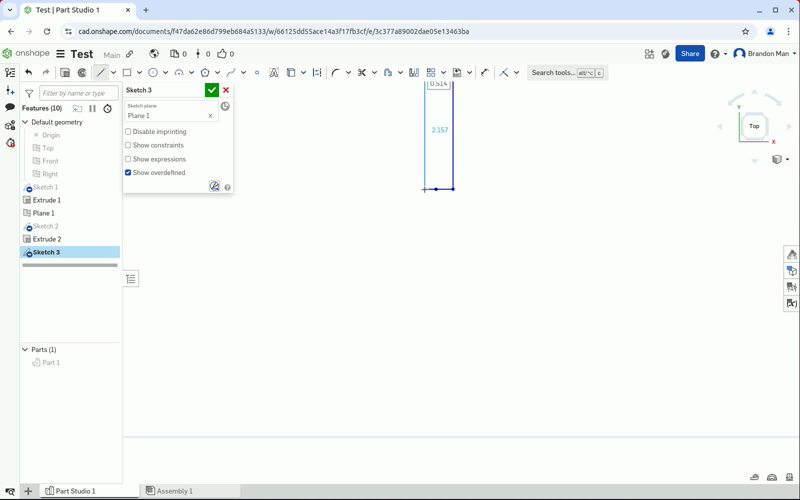
scroll(-6)
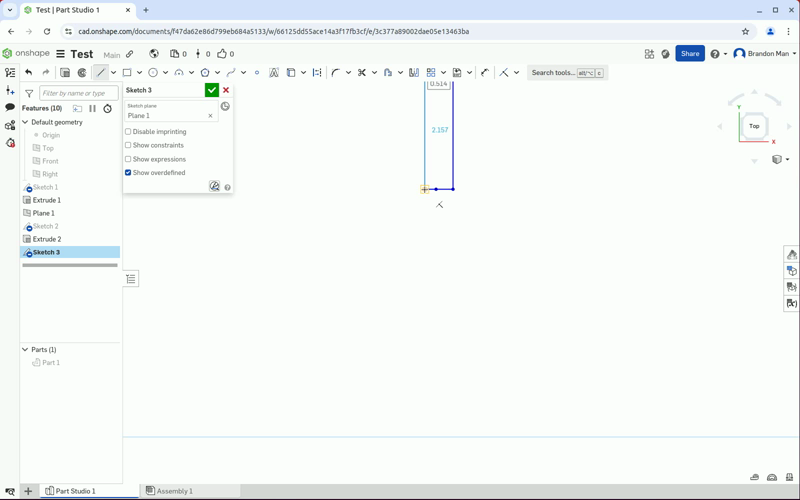
scroll(-6)
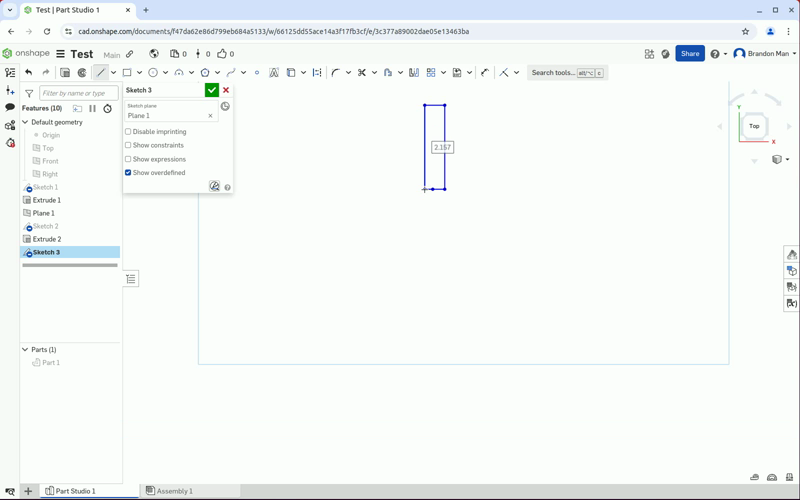
scroll(-6)
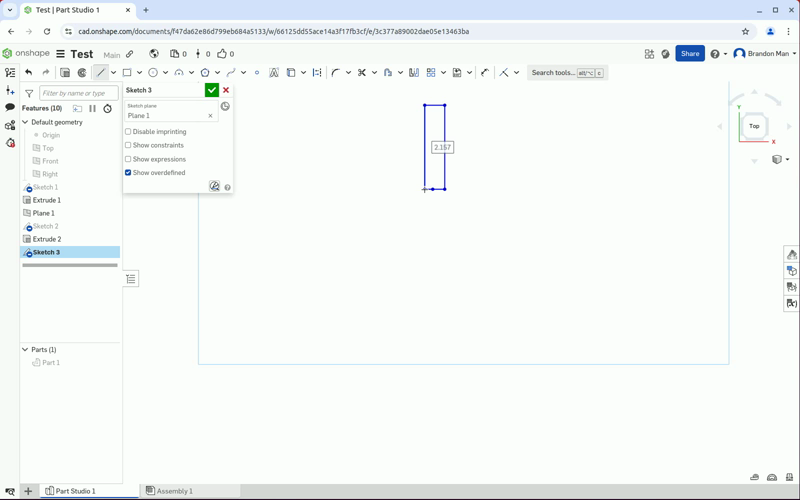
scroll(-6)
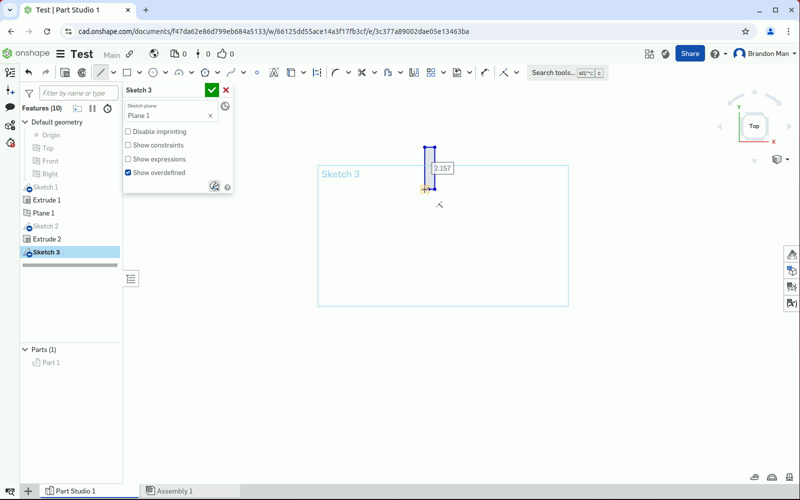
scroll(-6)
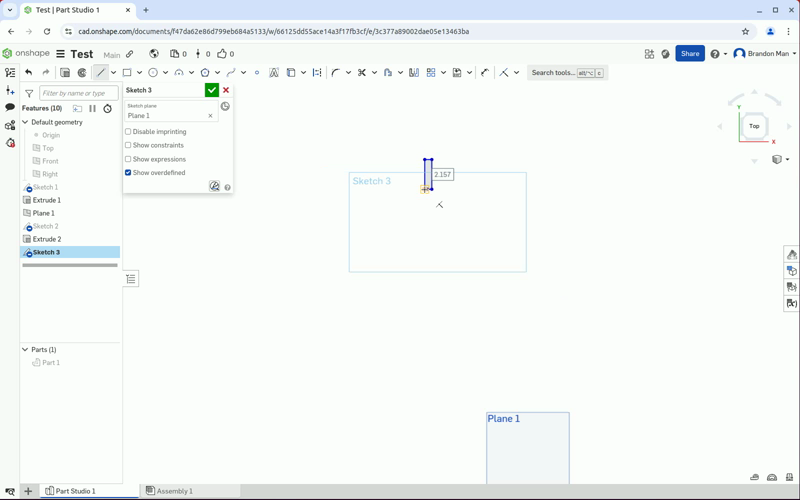
scroll(-6)
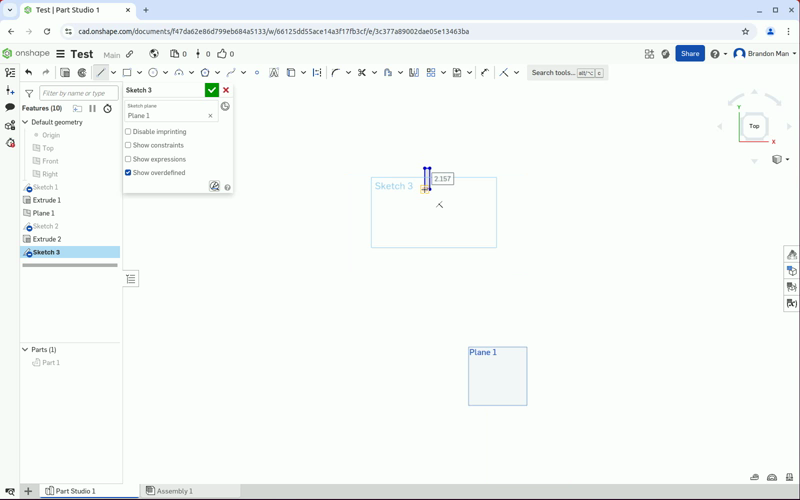
scroll(-6)
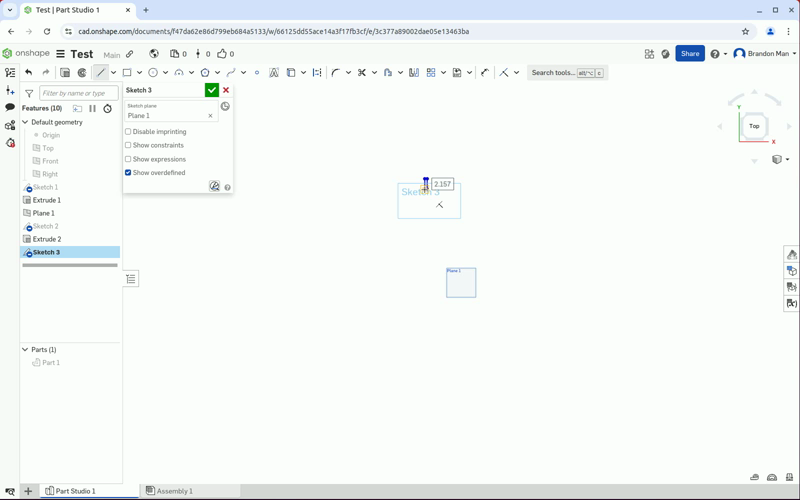
key(esc)
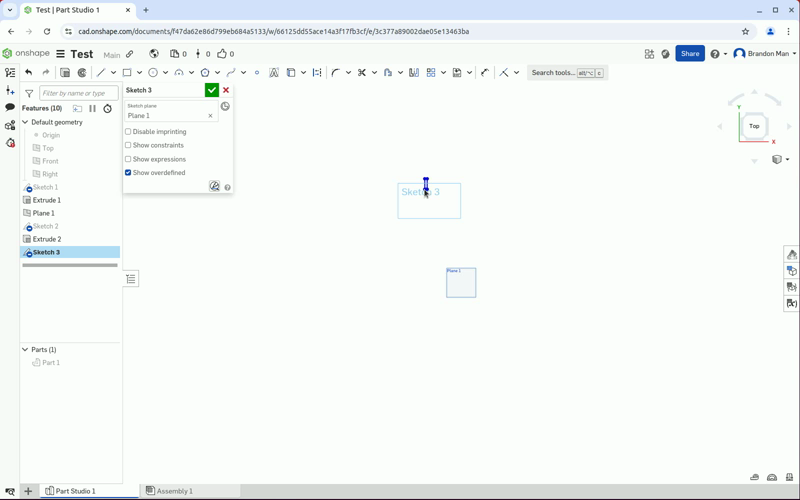
mouse_move(426, 187)
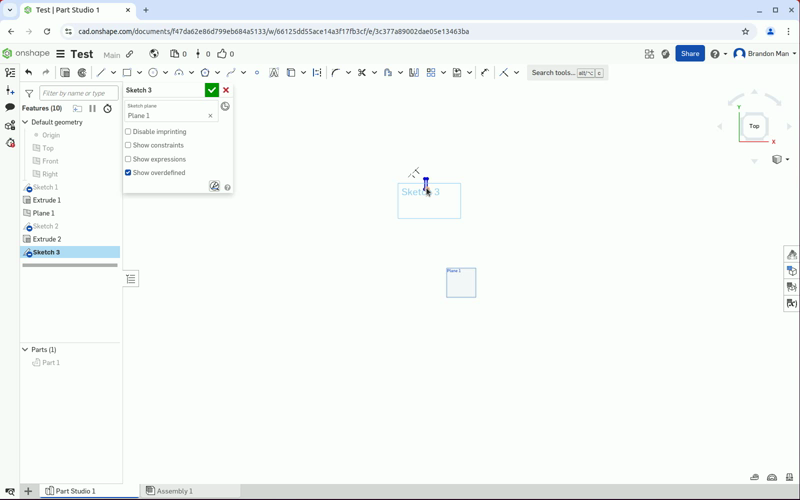
scroll(6)
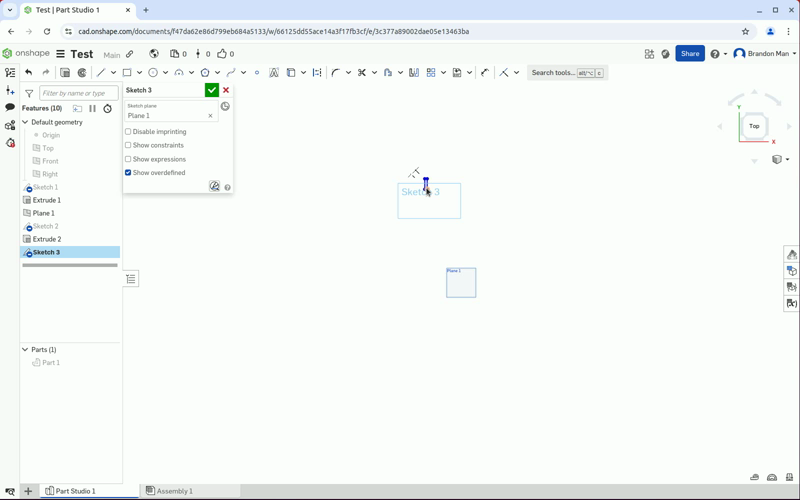
scroll(6)
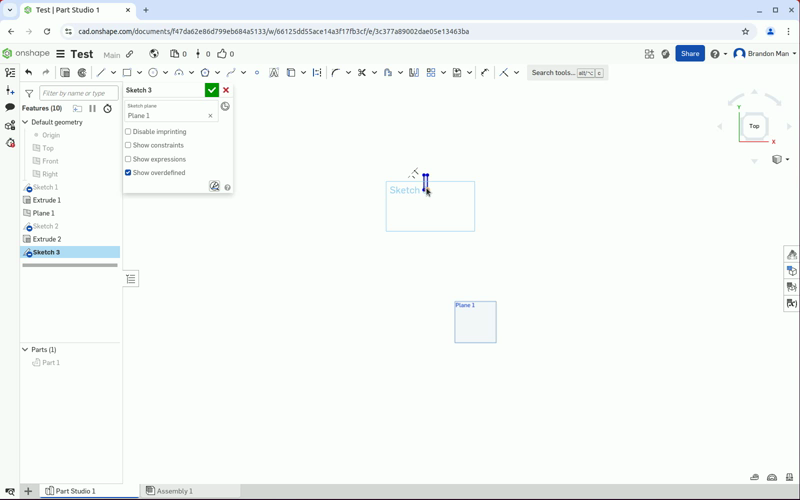
scroll(6)
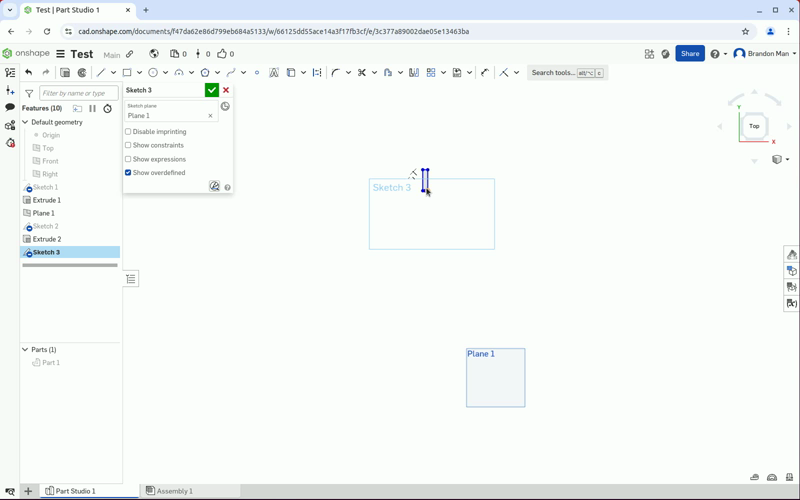
scroll(6)
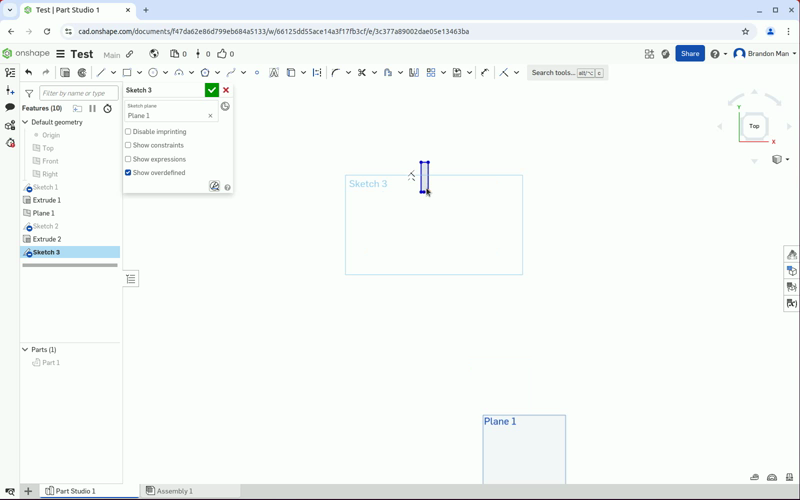
scroll(6)
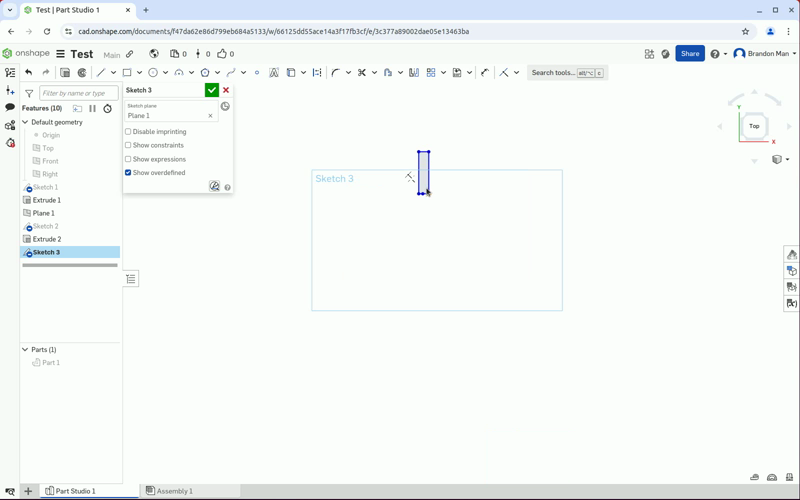
scroll(6)
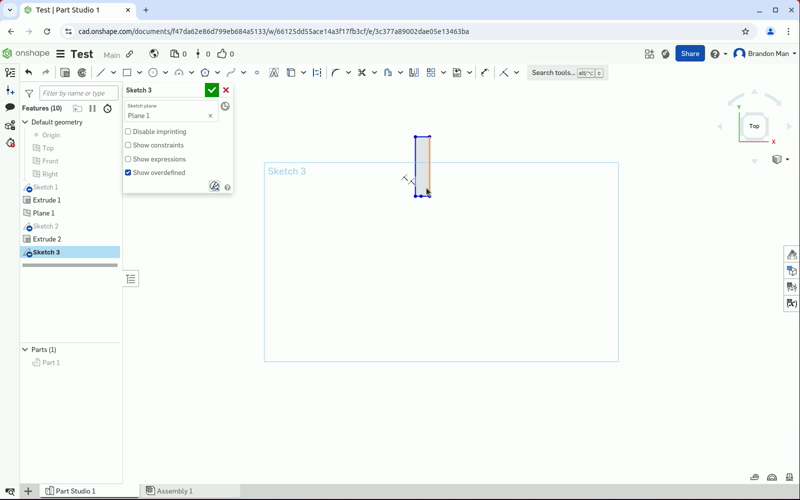
scroll(6)
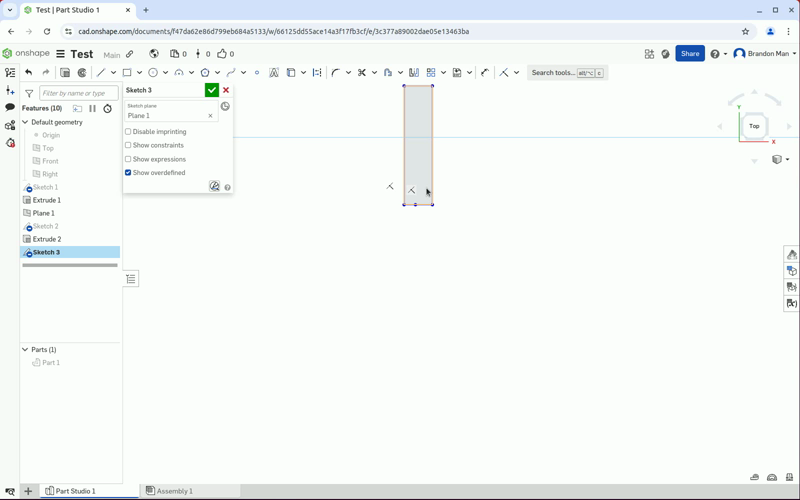
click(426, 187)
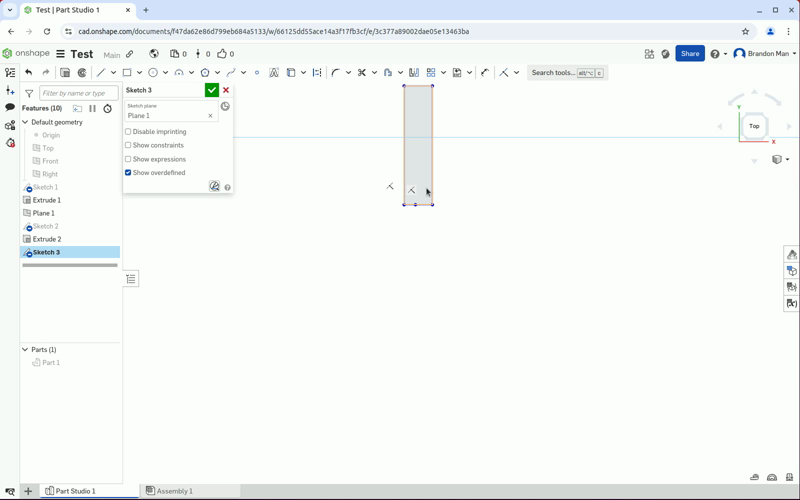
scroll(-6)
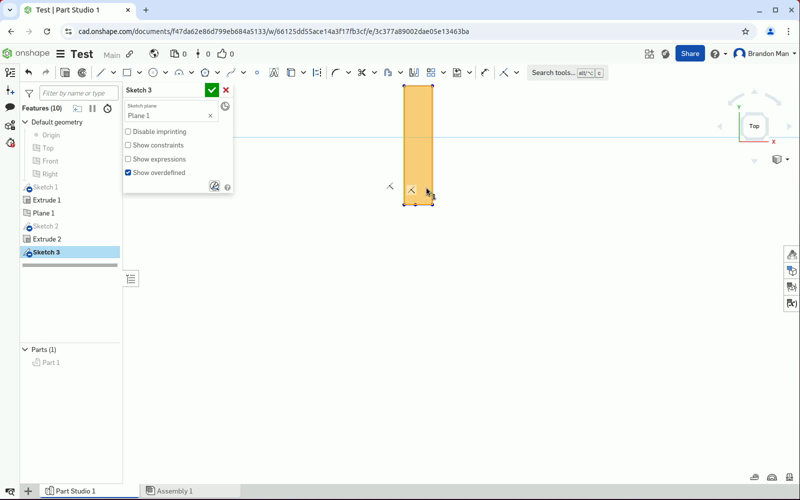
scroll(-6)
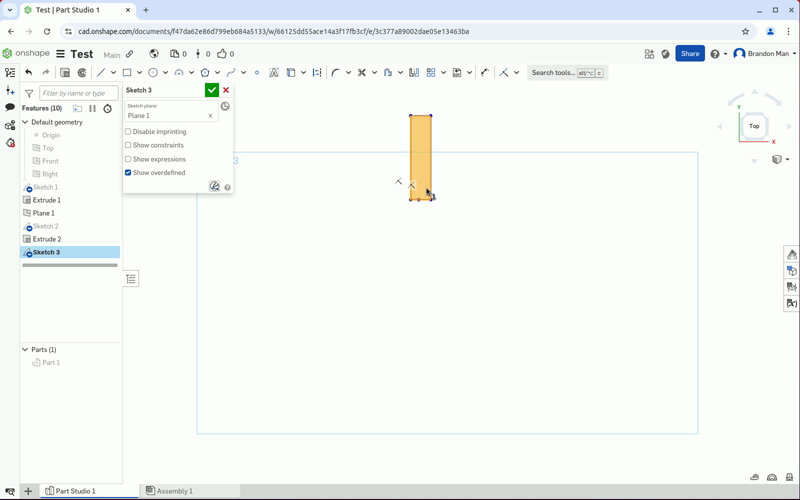
scroll(-6)
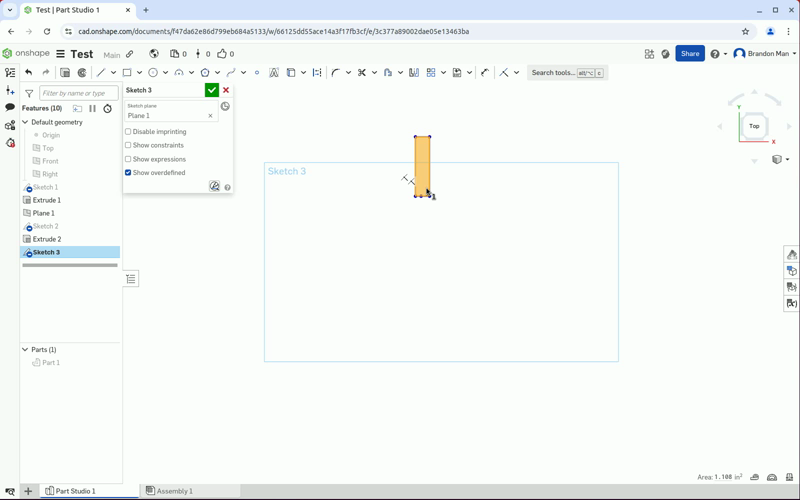
scroll(-6)
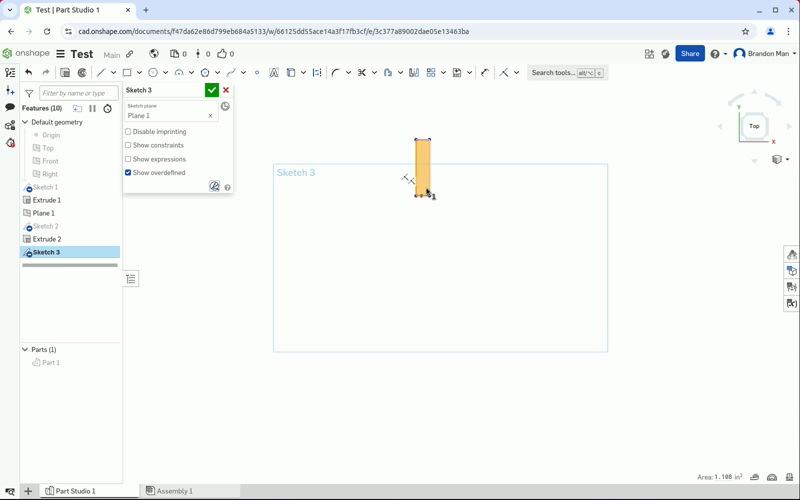
scroll(-6)
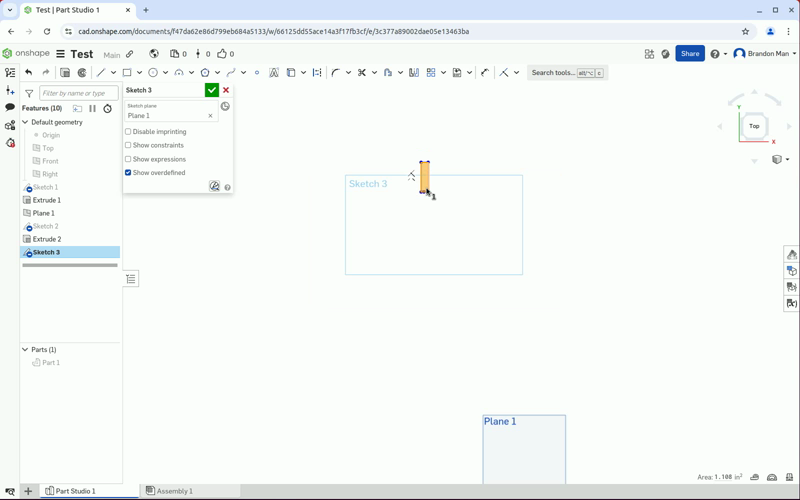
scroll(-6)
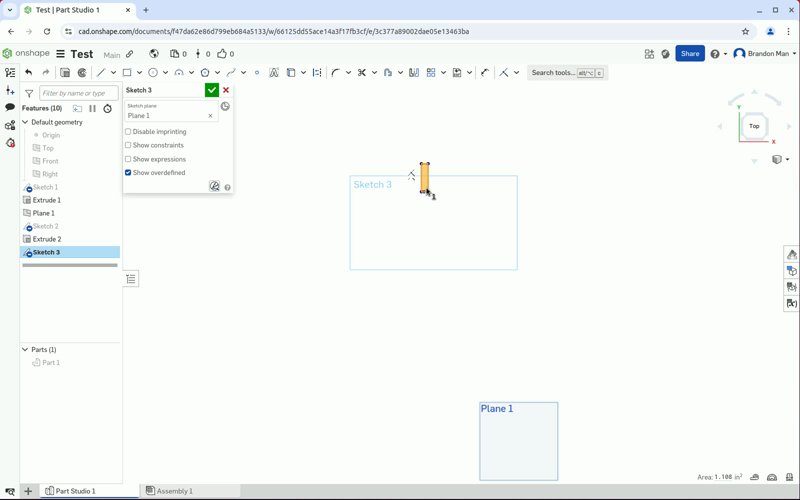
scroll(-6)
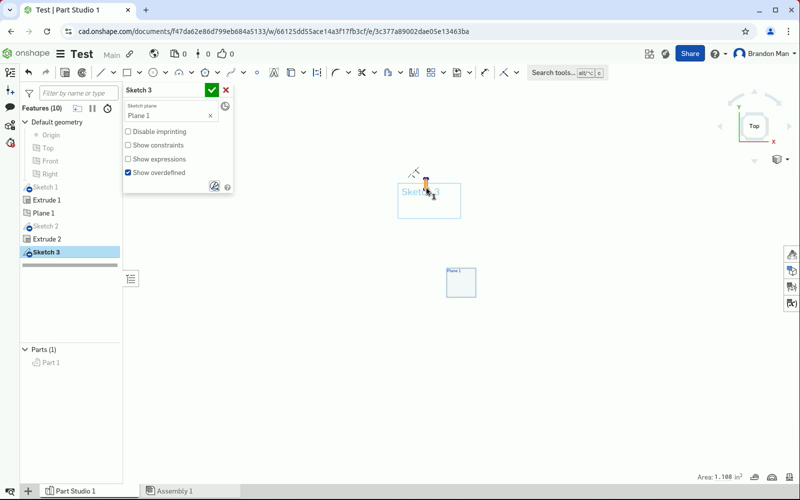
mouse_move(73, 352)
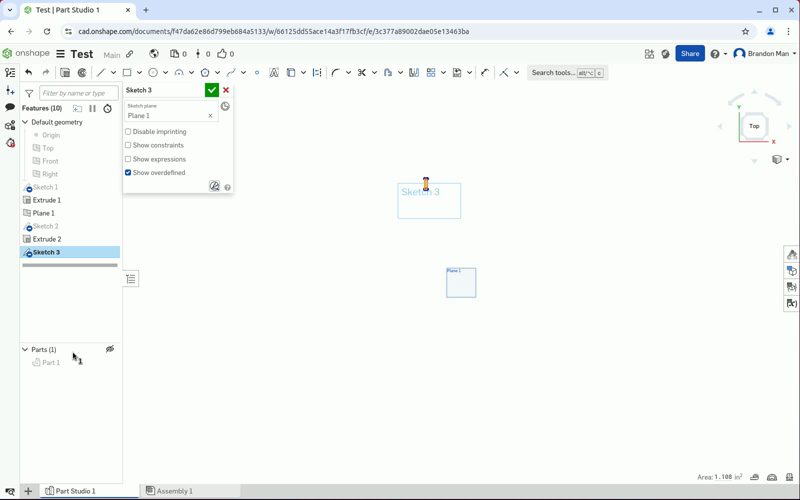
key(shift+y)
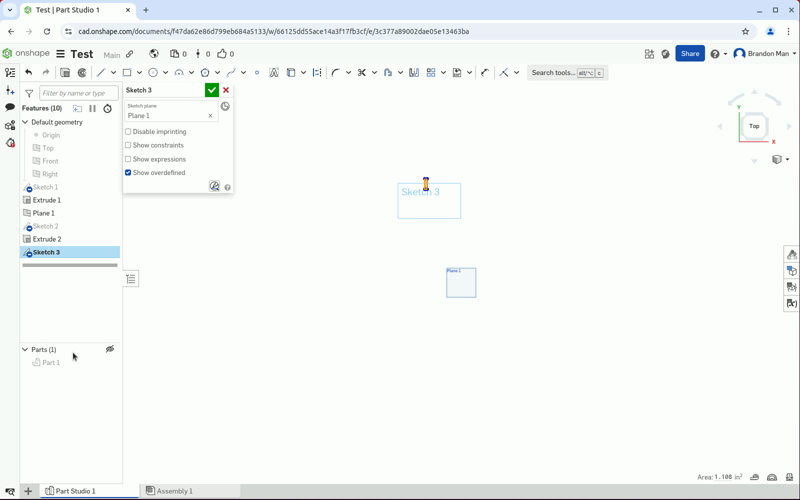
key(shift+e)
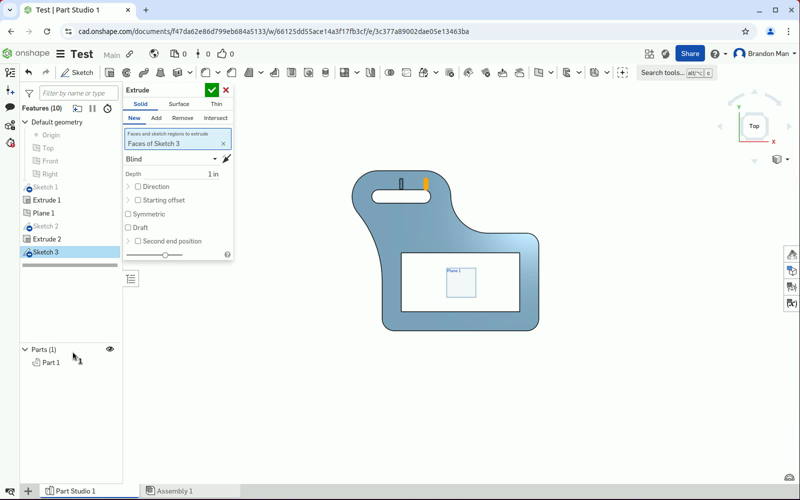
mouse_move(143, 106)
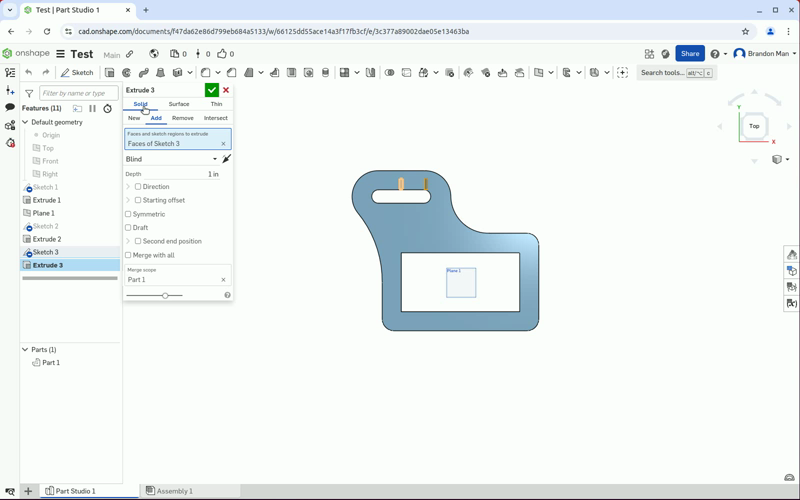
click(143, 106)
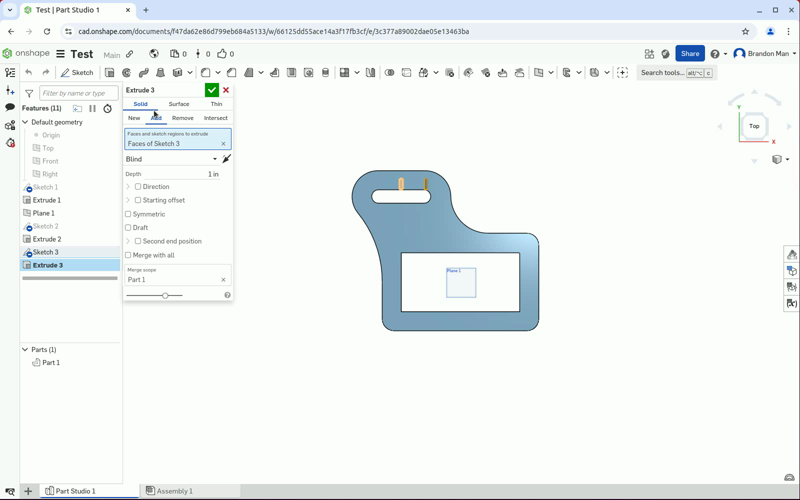
mouse_move(186, 120)
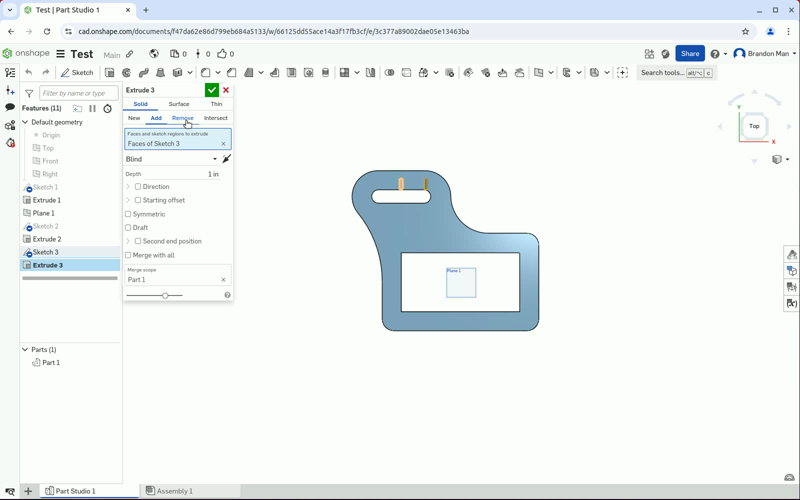
click(186, 120)
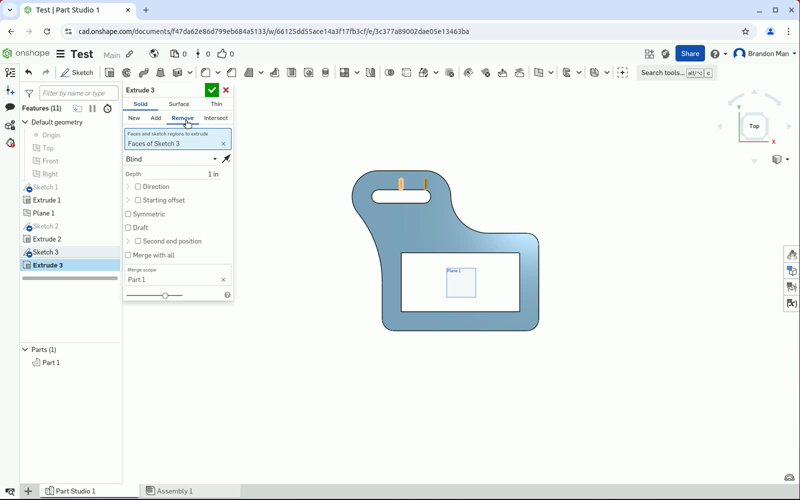
key(tab, 4)
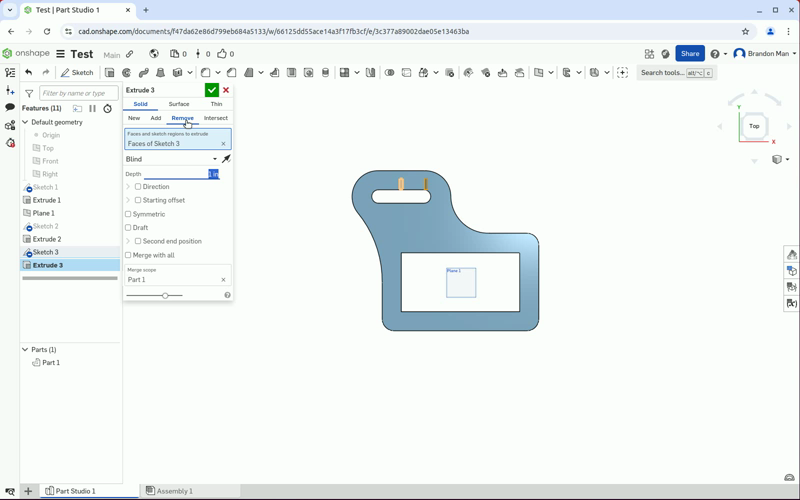
text(0.481)
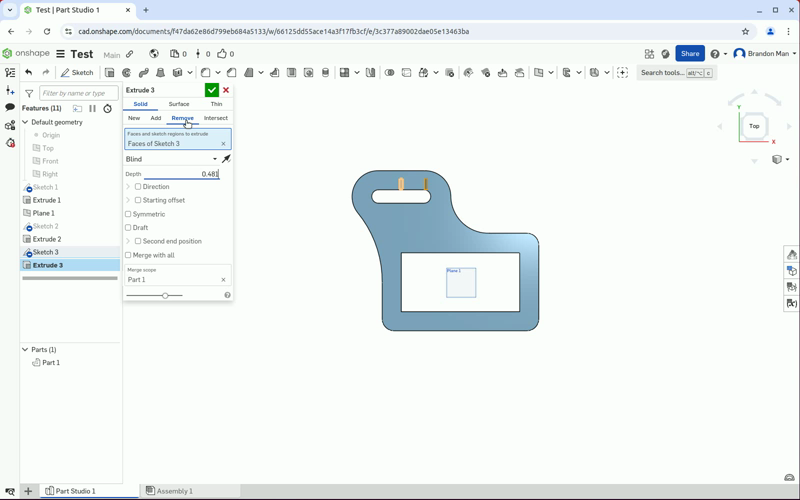
key(tab, 6)
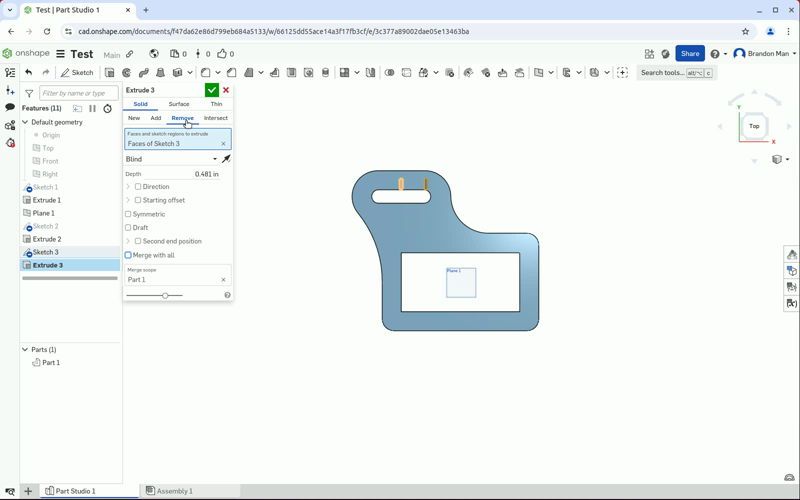
key(space)
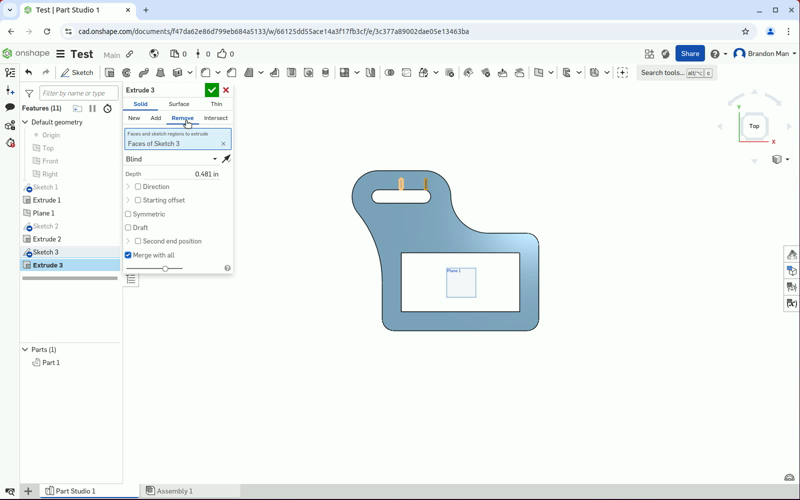
key(enter)
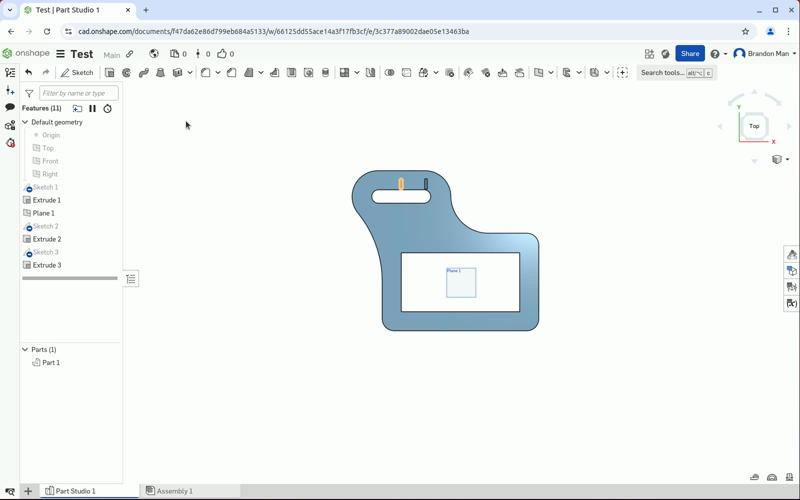
key(shift+h)
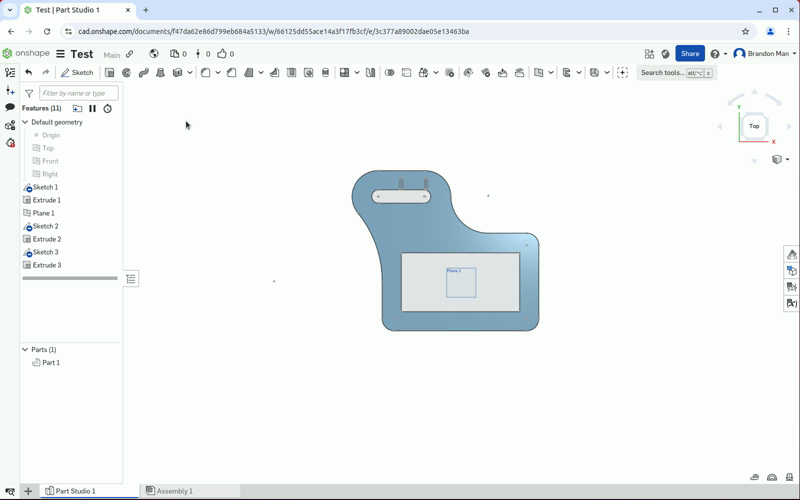
key(shift+h)
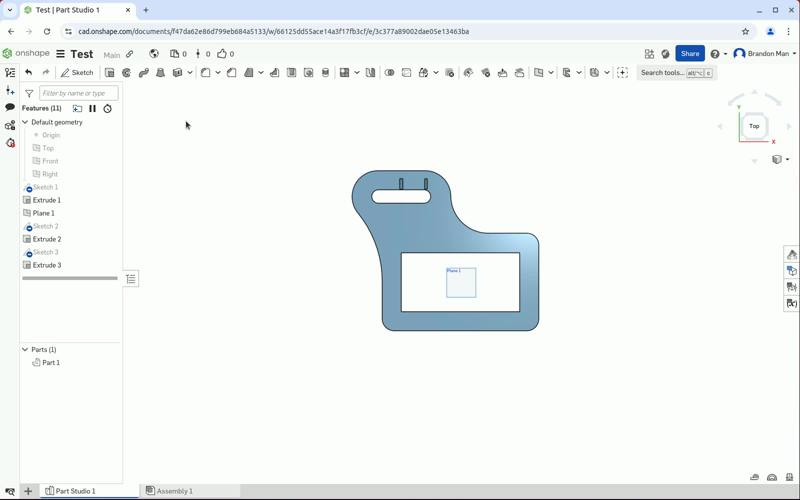
mouse_move(73, 189)
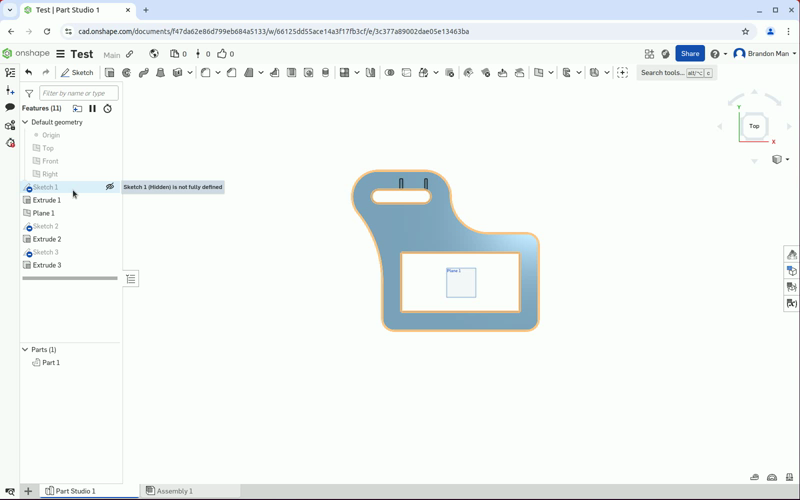
click(73, 189)
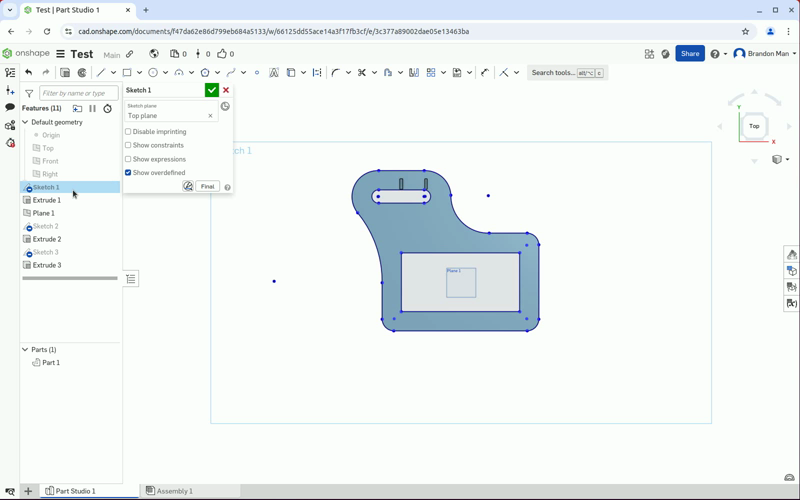
mouse_move(229, 92)
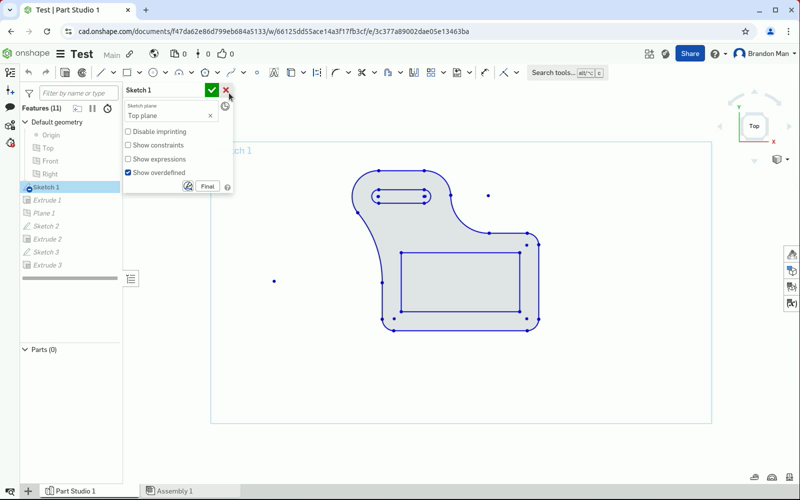
click(229, 92)
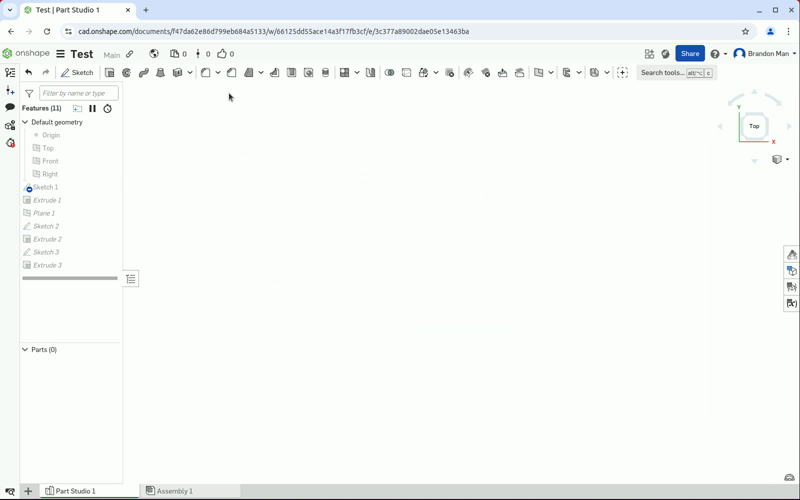
key(shift+s)
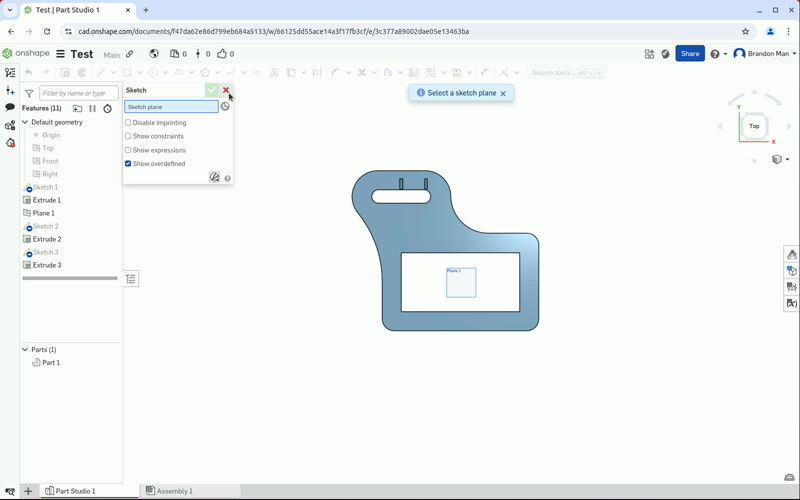
mouse_move(73, 215)
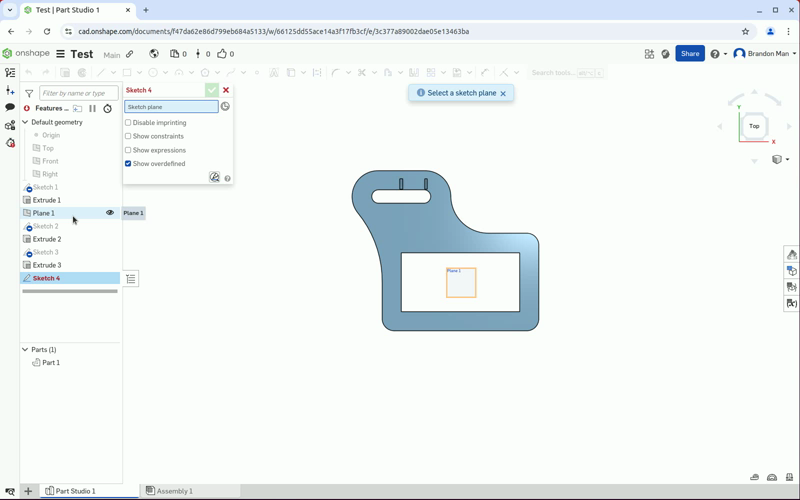
click(73, 215)
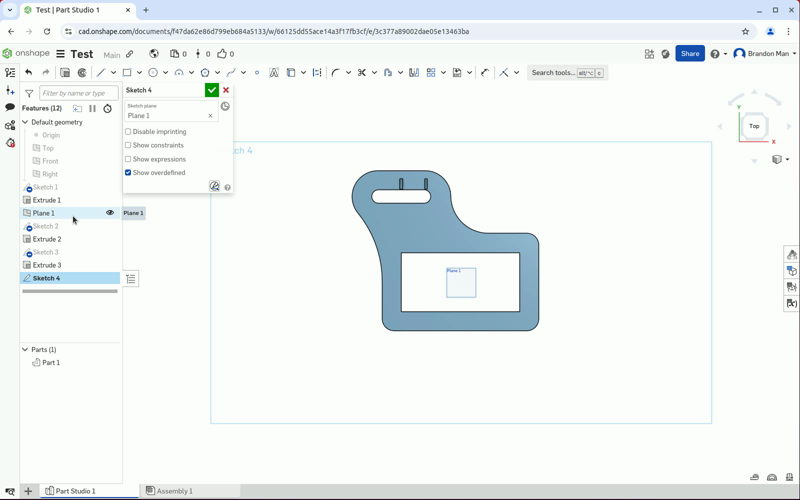
mouse_move(73, 352)
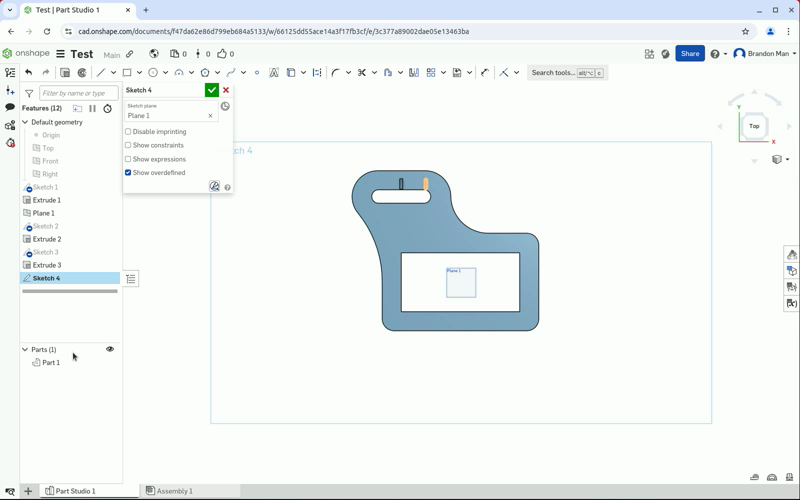
key(y)
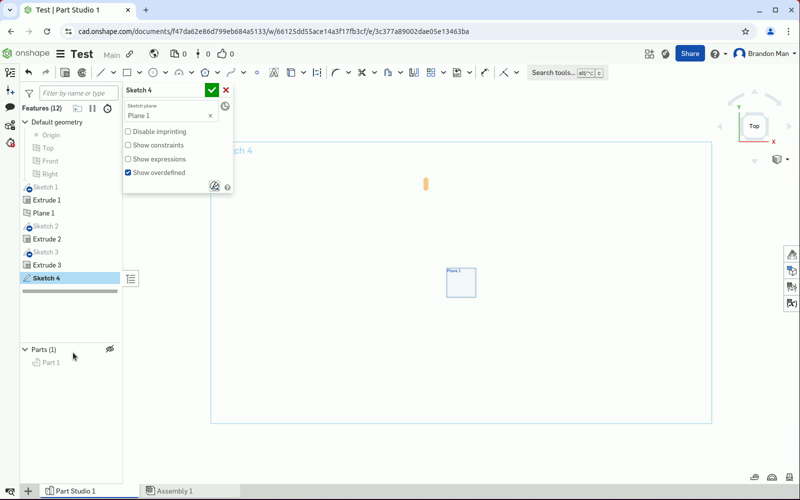
key(l)
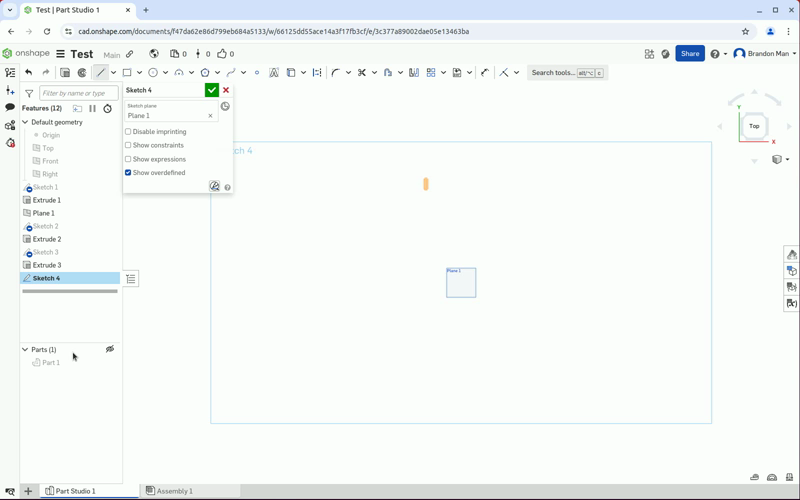
key_down(shift)
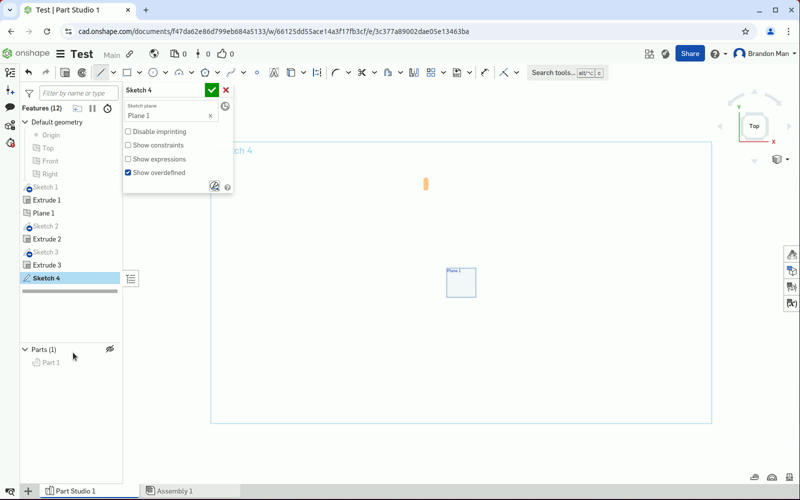
mouse_move(376, 189)
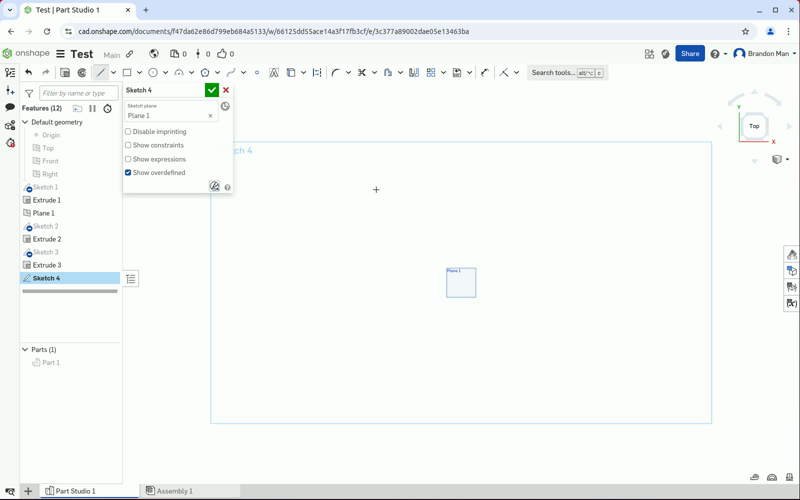
click(376, 189)
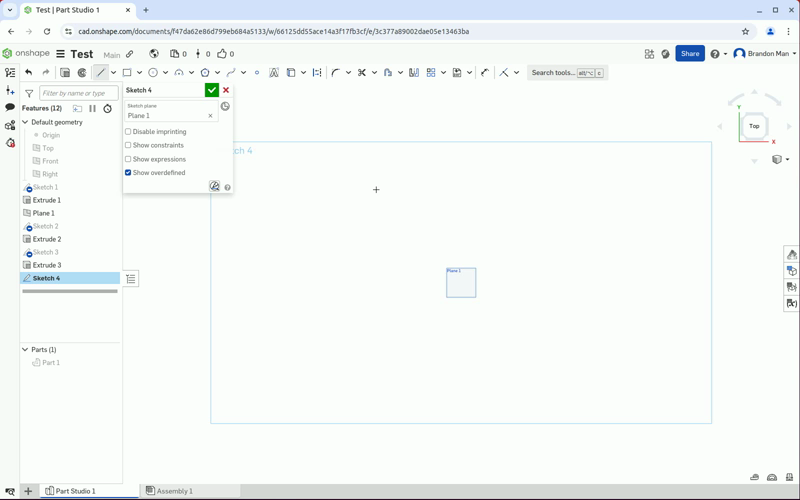
key_up(shift)
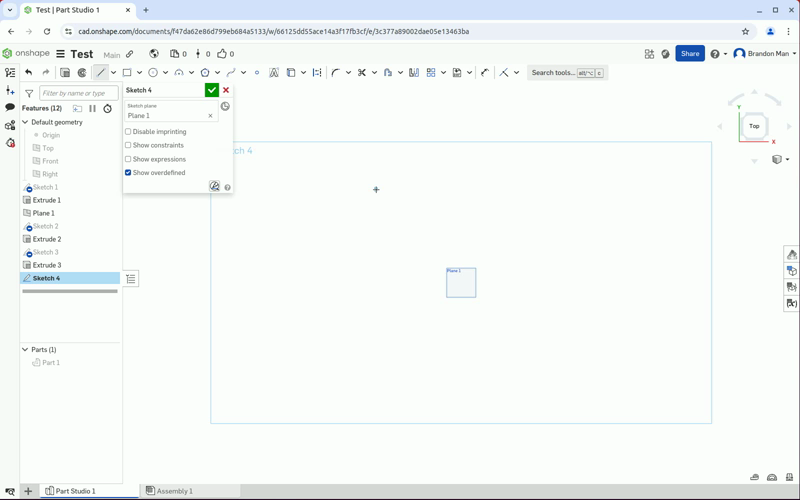
key_down(shift)
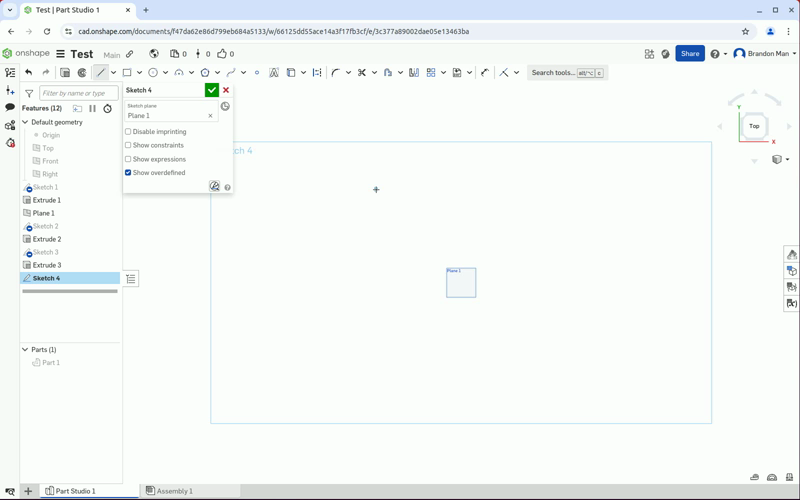
mouse_move(406, 189)
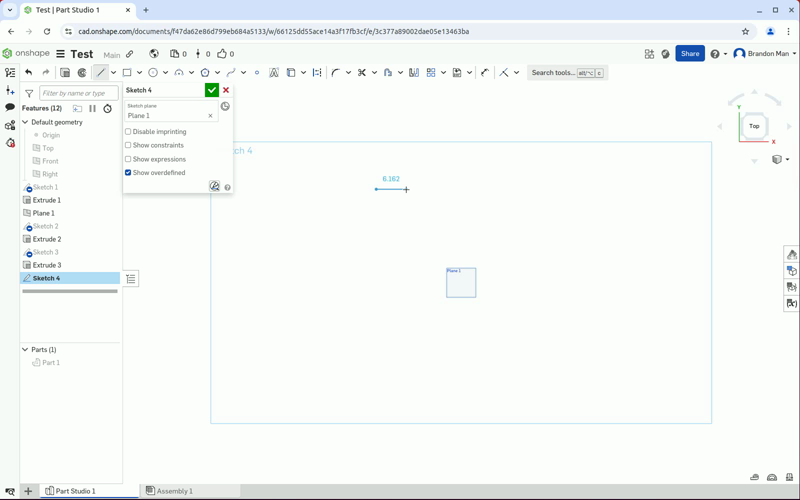
mouse_move(377, 189)
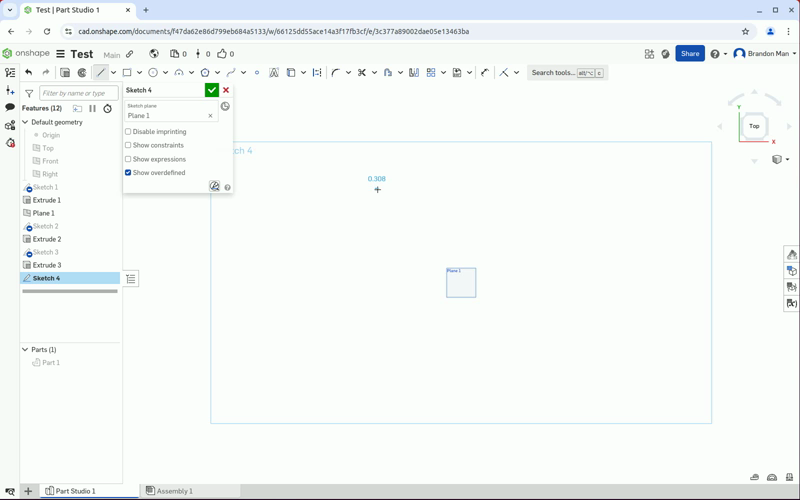
scroll(6)
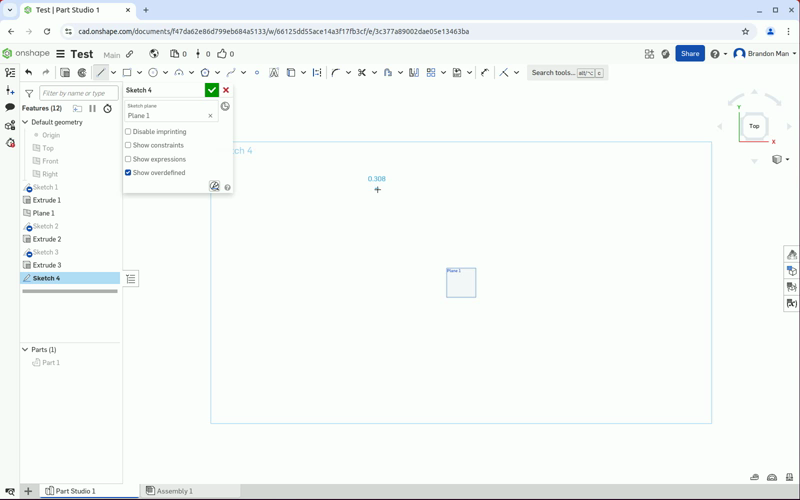
scroll(6)
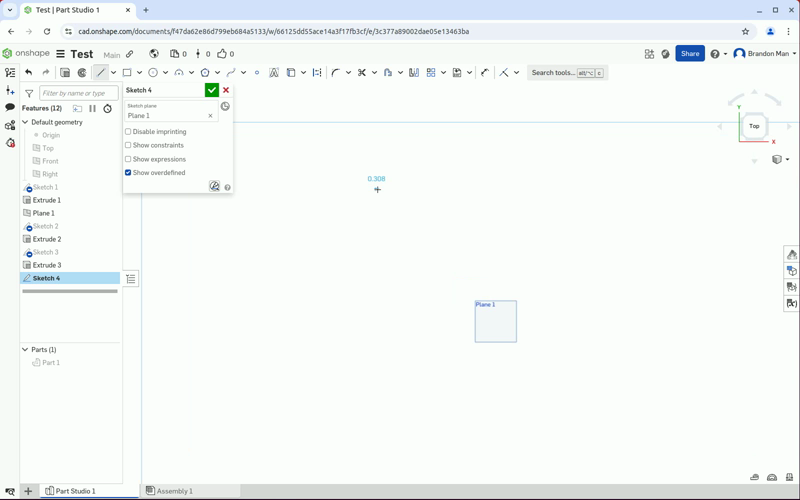
scroll(6)
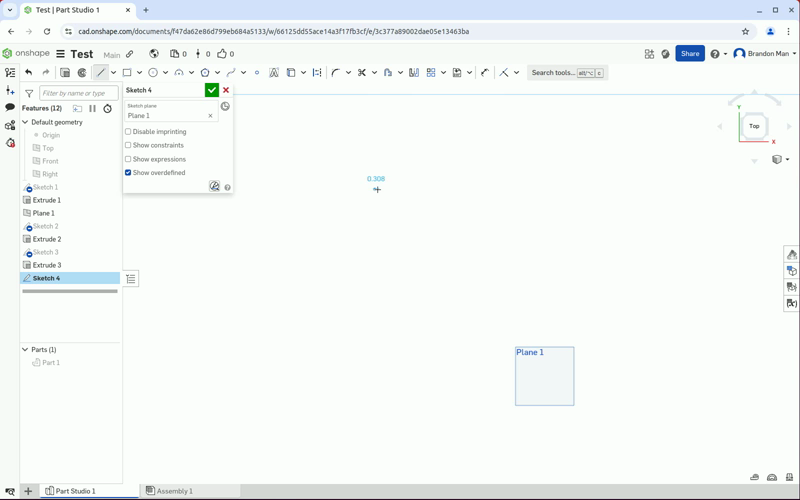
scroll(6)
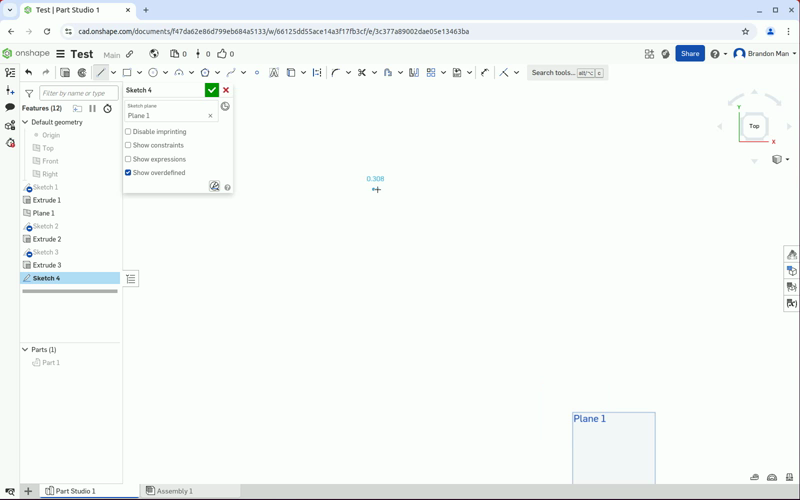
scroll(6)
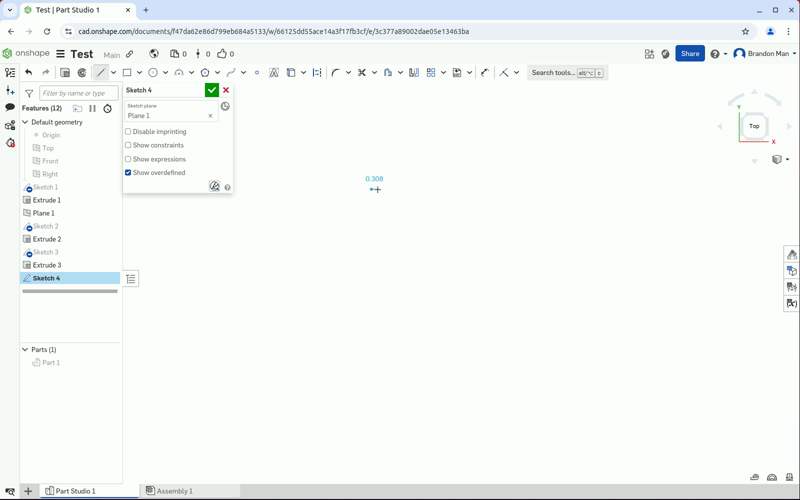
scroll(6)
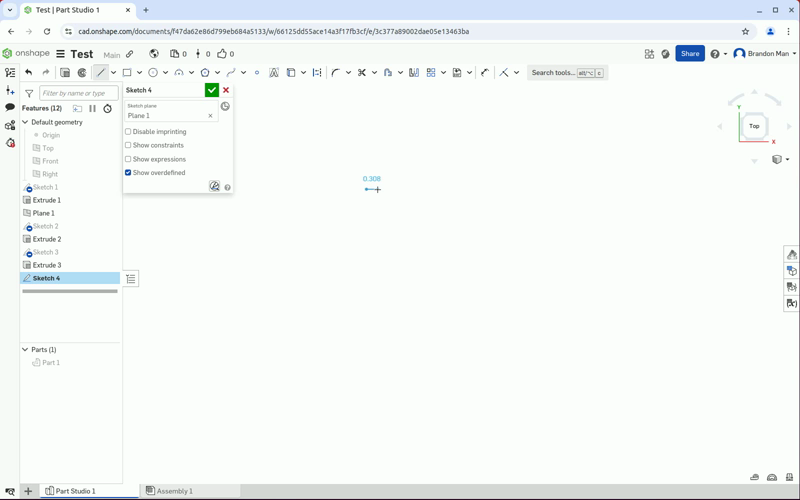
scroll(6)
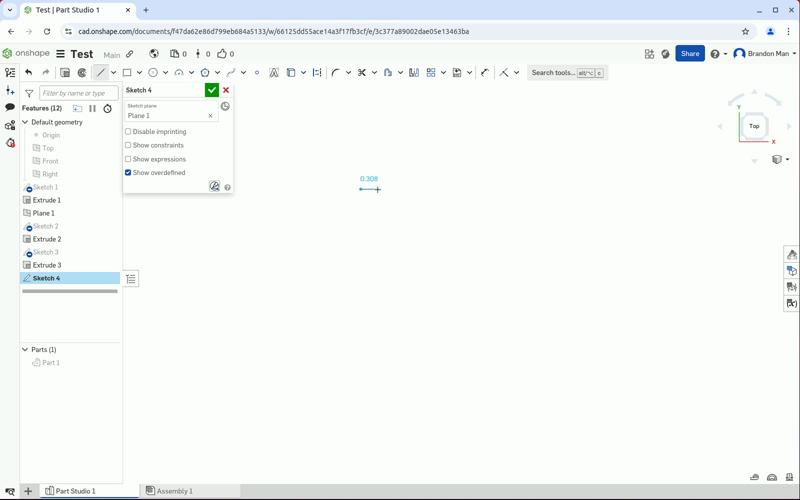
click(377, 189)
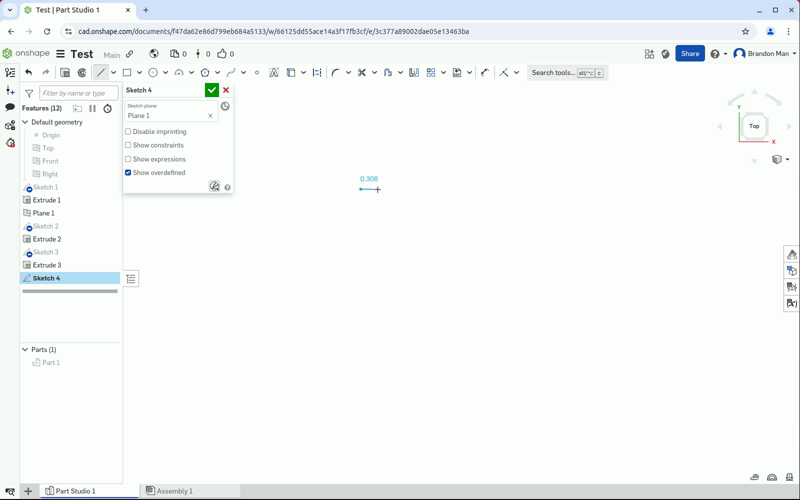
scroll(-6)
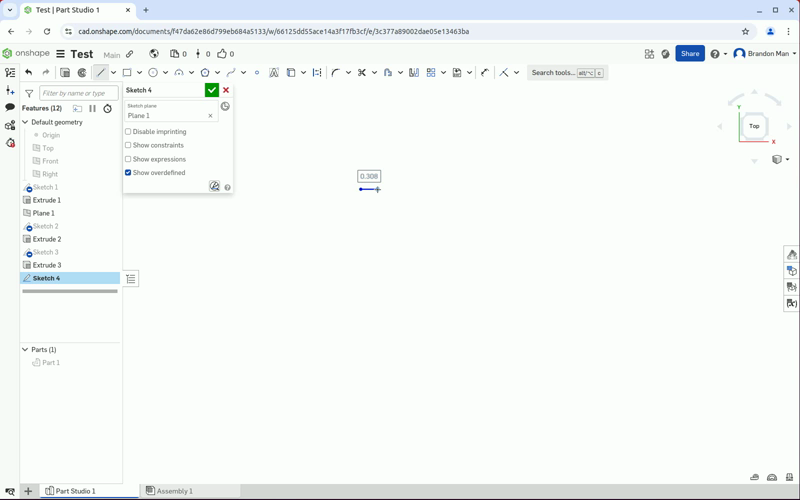
scroll(-6)
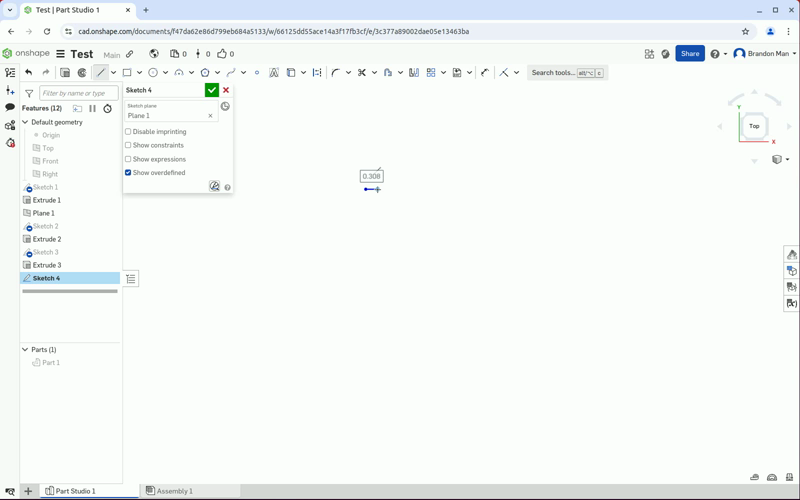
scroll(-6)
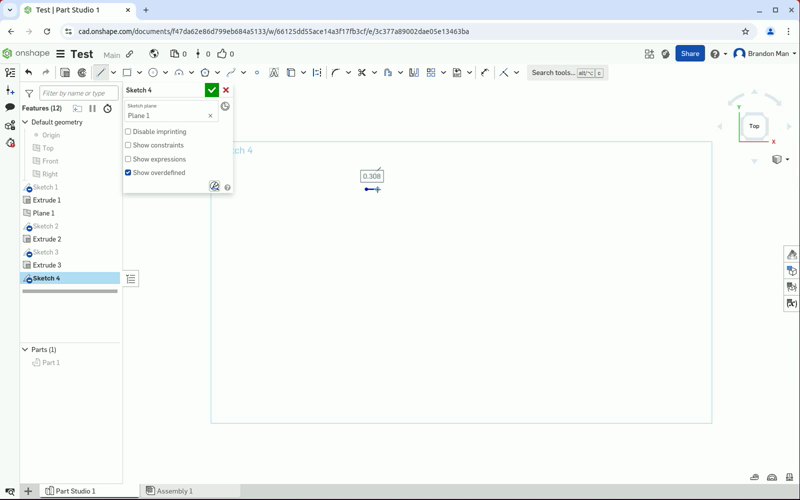
scroll(-6)
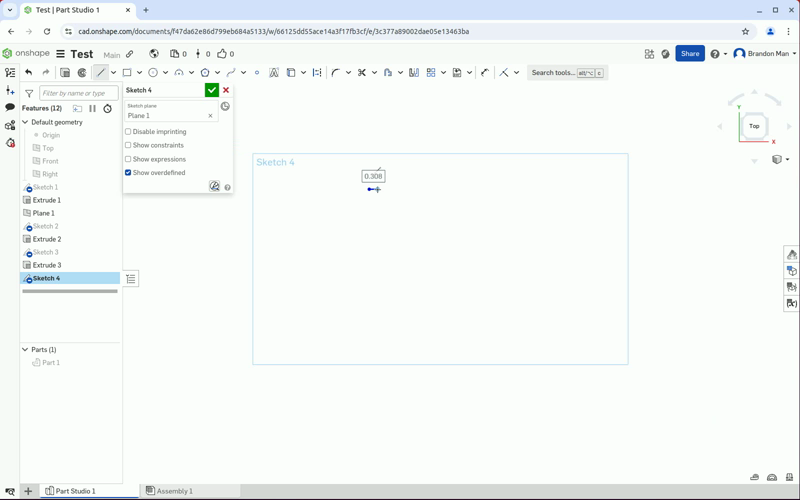
scroll(-6)
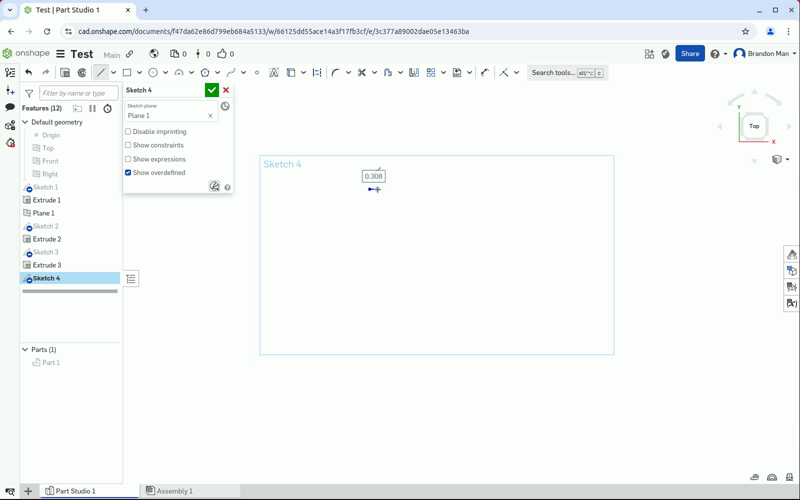
scroll(-6)
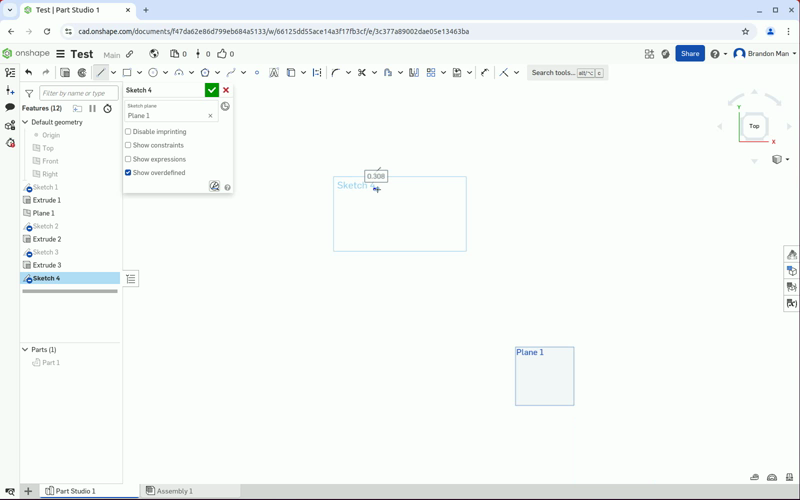
scroll(-6)
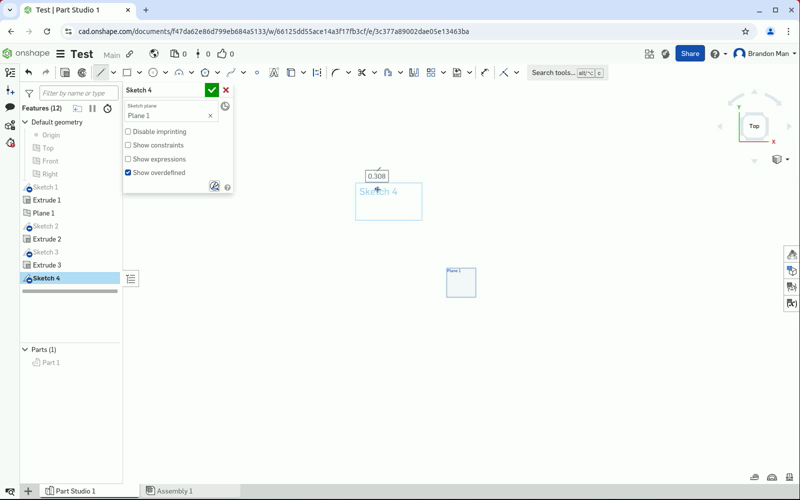
key_up(shift)
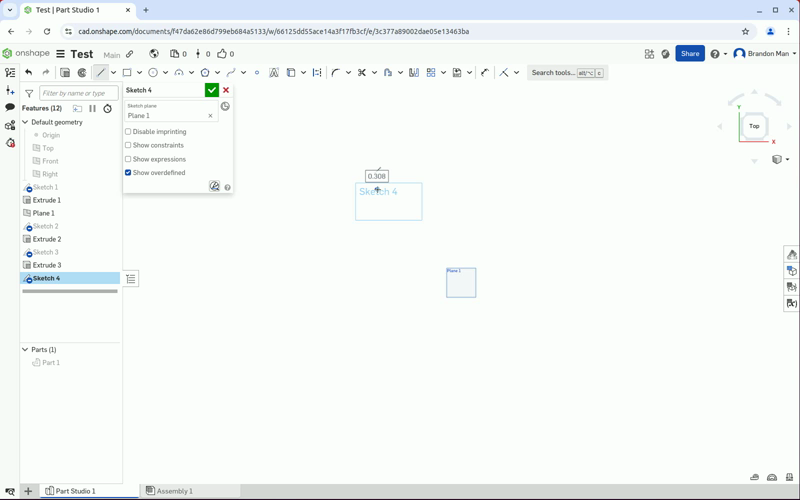
key_down(shift)
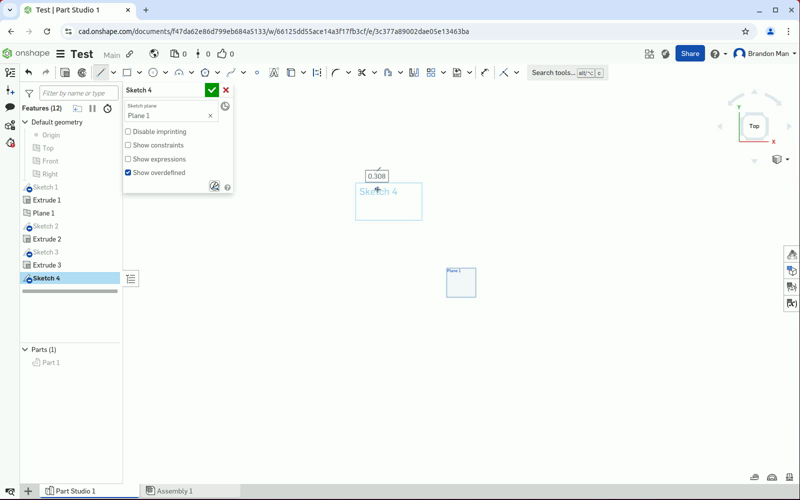
mouse_move(407, 189)
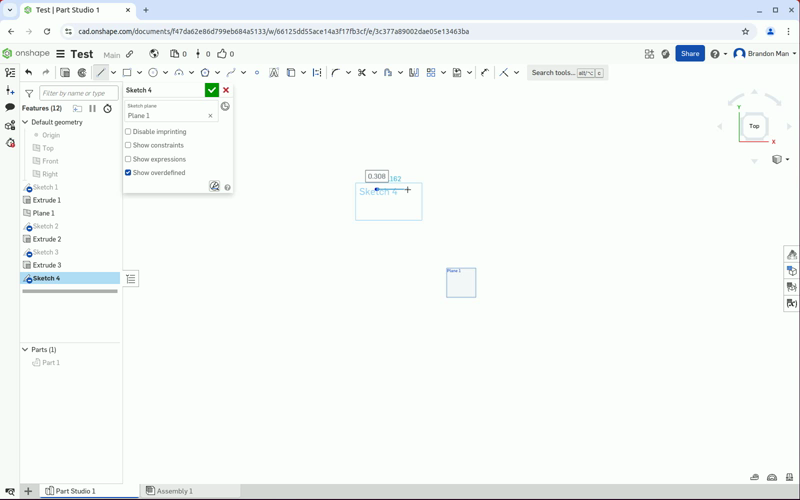
mouse_move(379, 189)
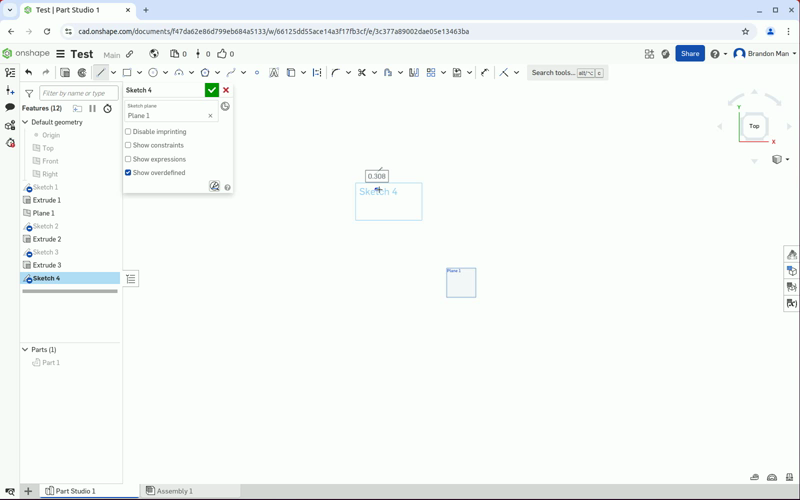
scroll(6)
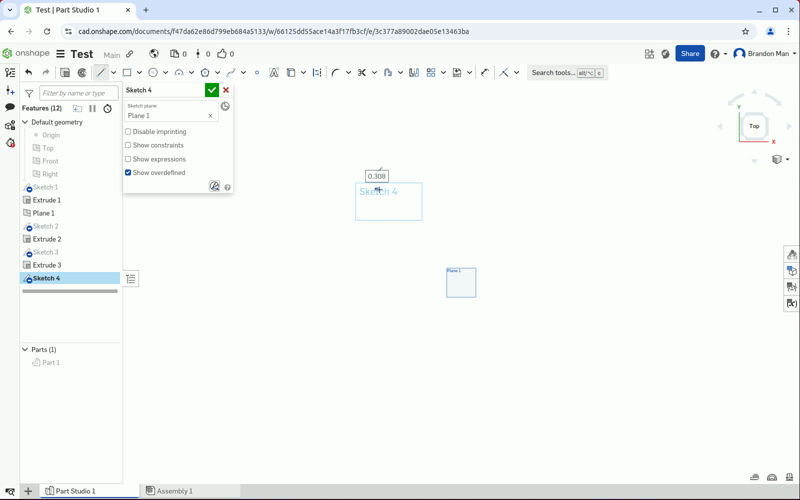
scroll(6)
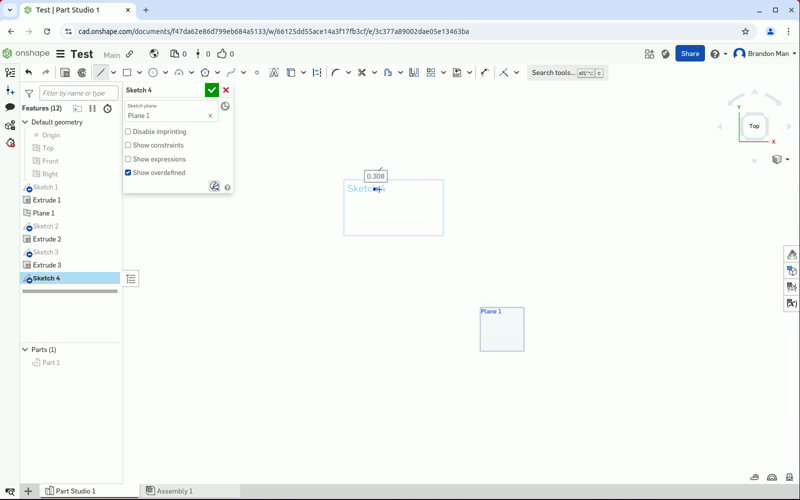
scroll(6)
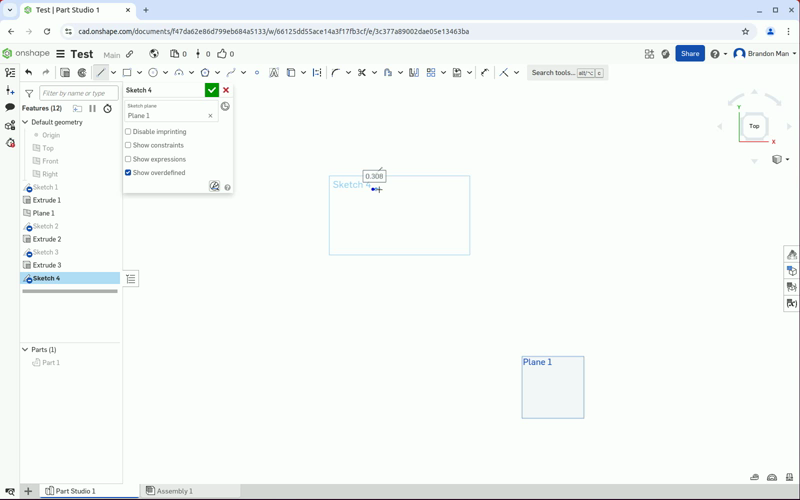
scroll(6)
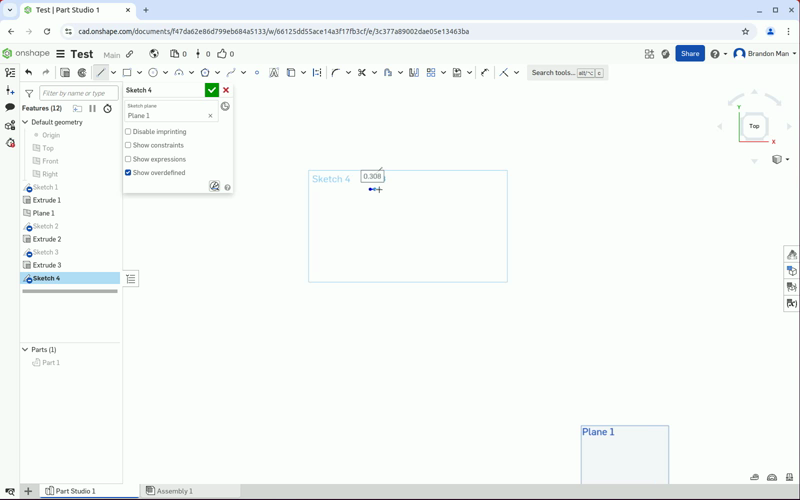
scroll(6)
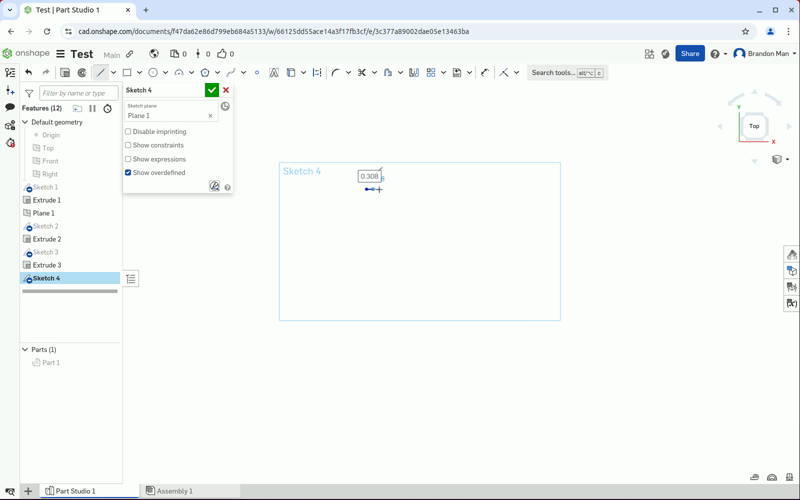
scroll(6)
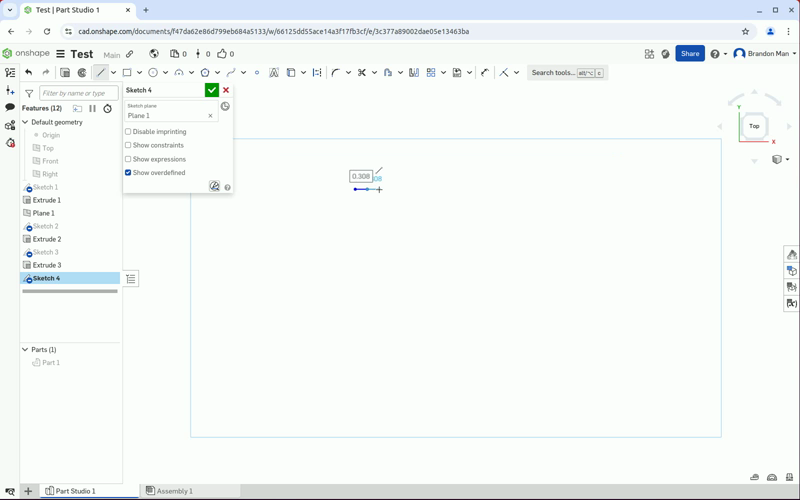
scroll(6)
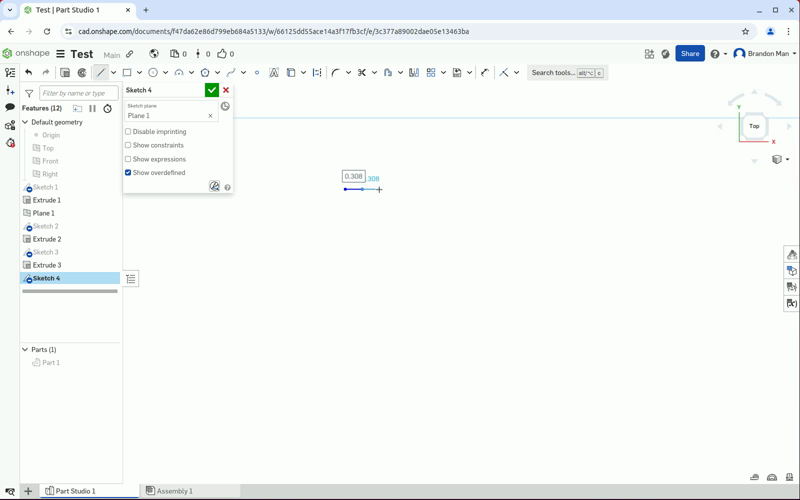
click(379, 189)
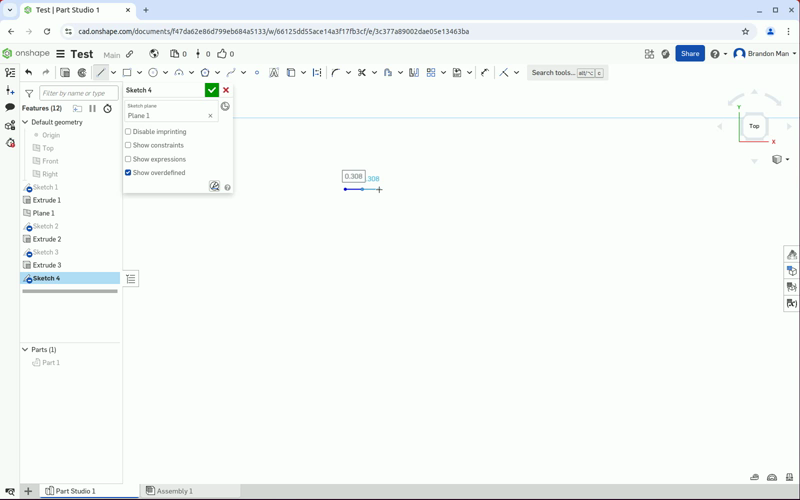
scroll(-6)
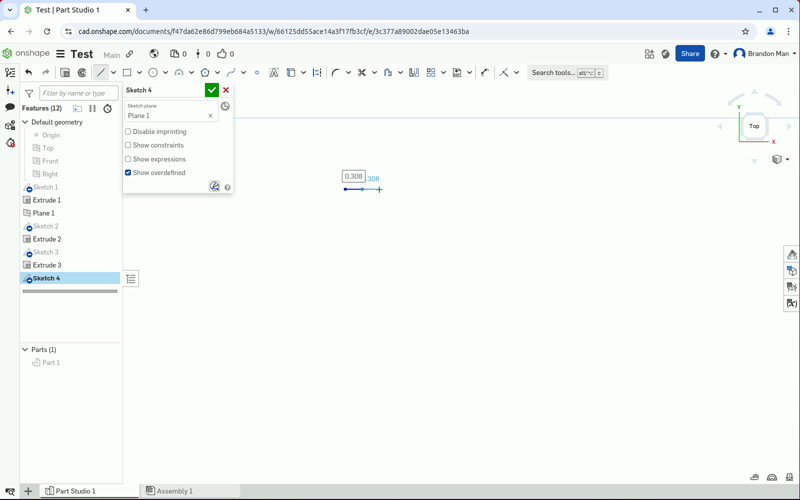
scroll(-6)
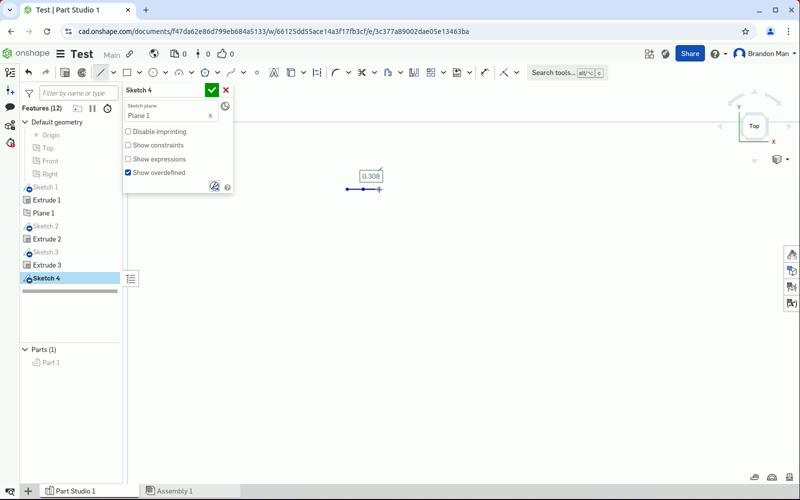
scroll(-6)
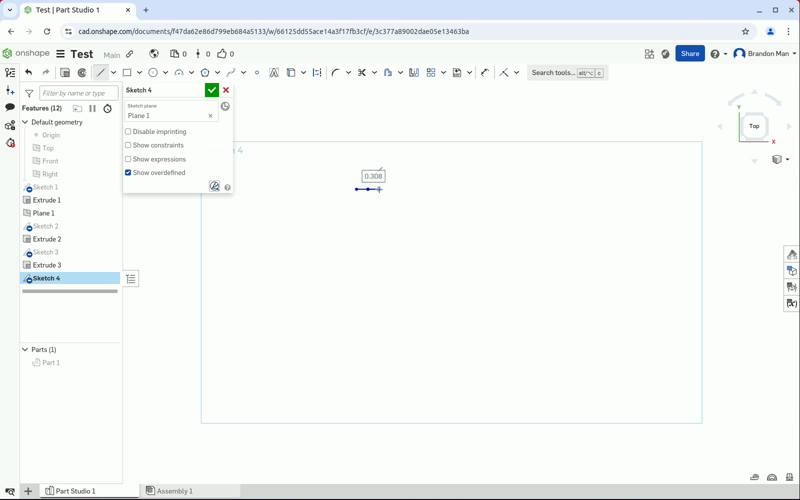
scroll(-6)
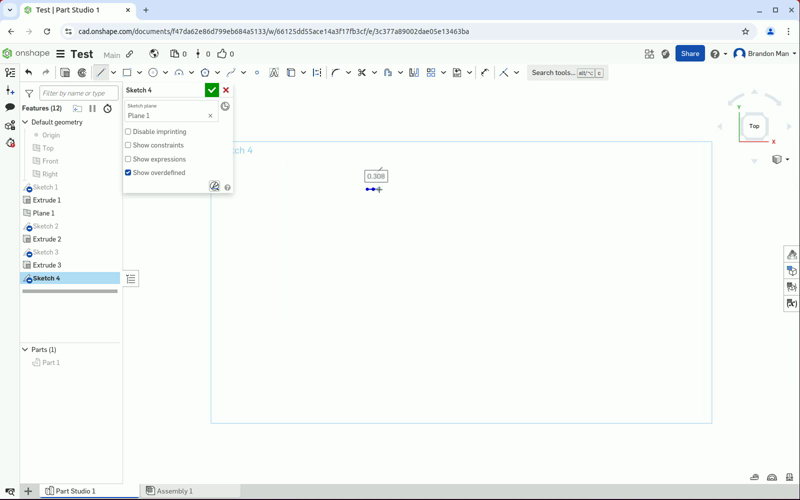
scroll(-6)
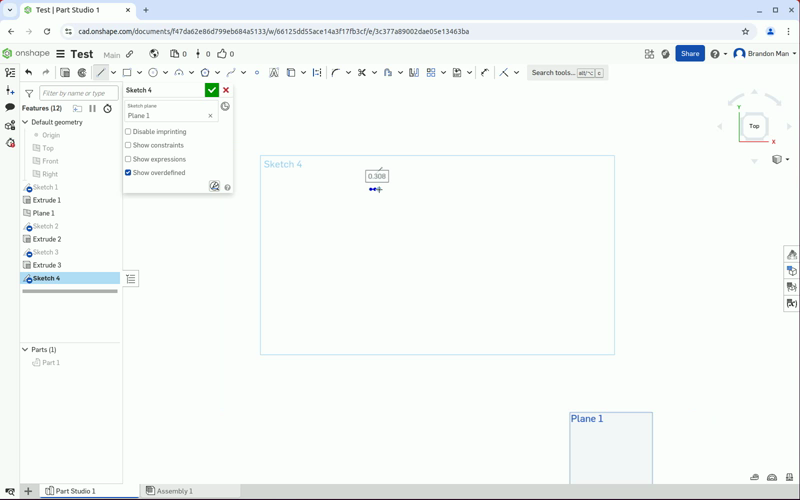
scroll(-6)
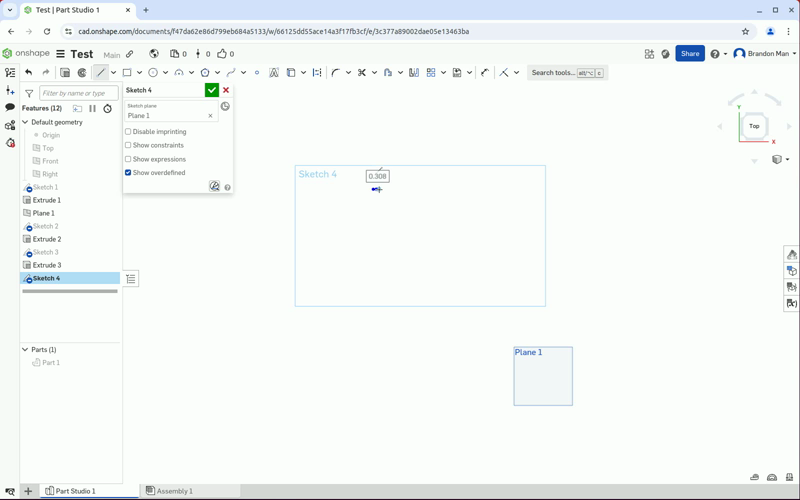
scroll(-6)
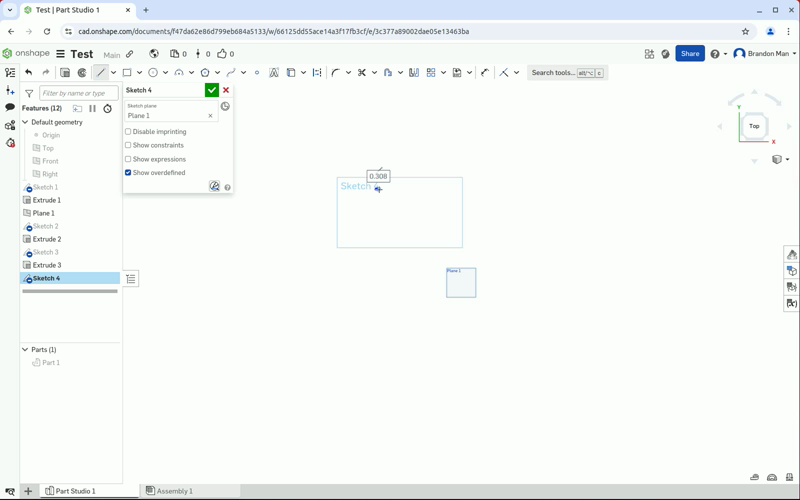
key_up(shift)
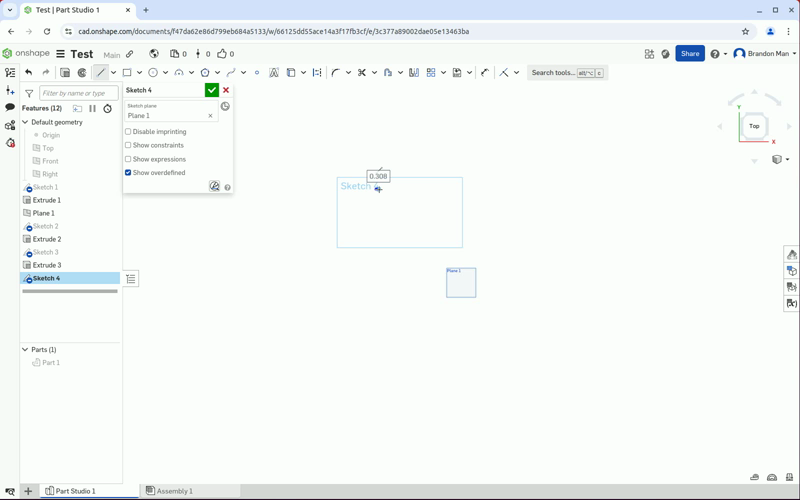
key_down(shift)
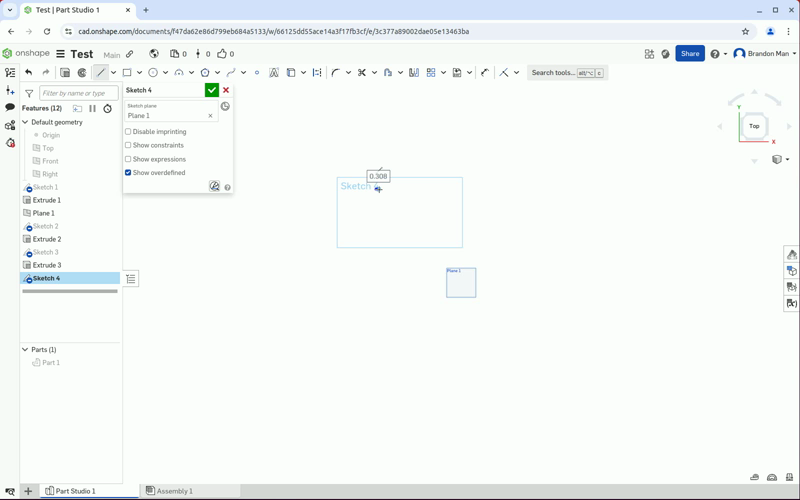
mouse_move(409, 189)
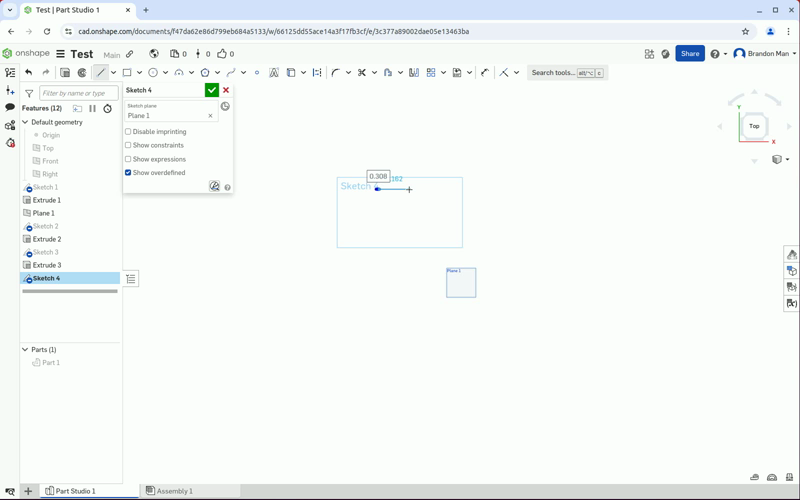
mouse_move(379, 178)
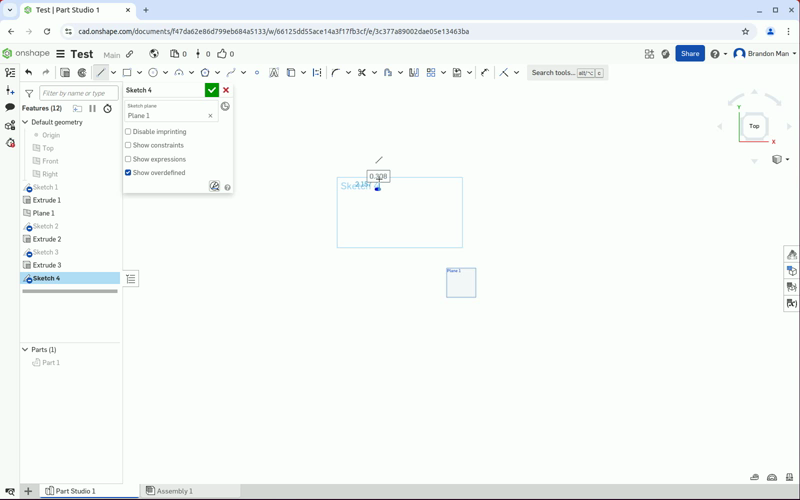
click(379, 178)
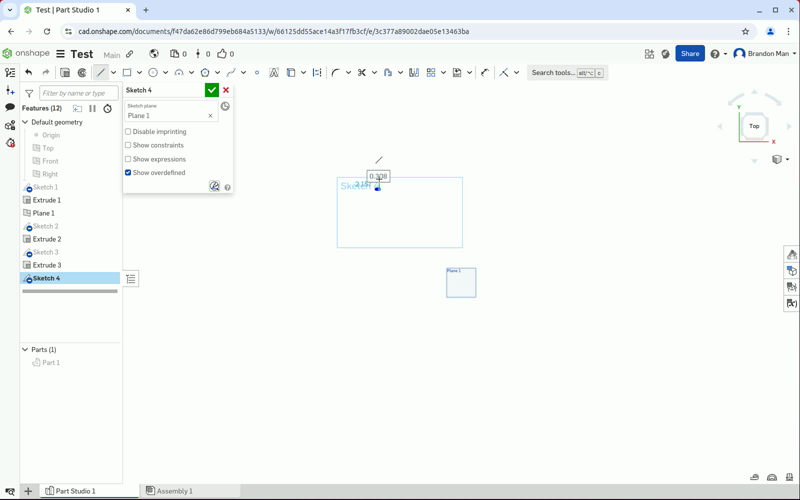
key_up(shift)
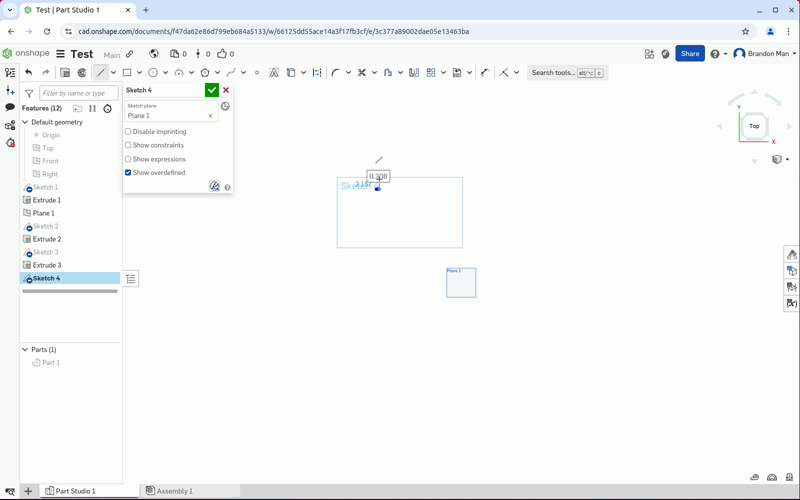
key_down(shift)
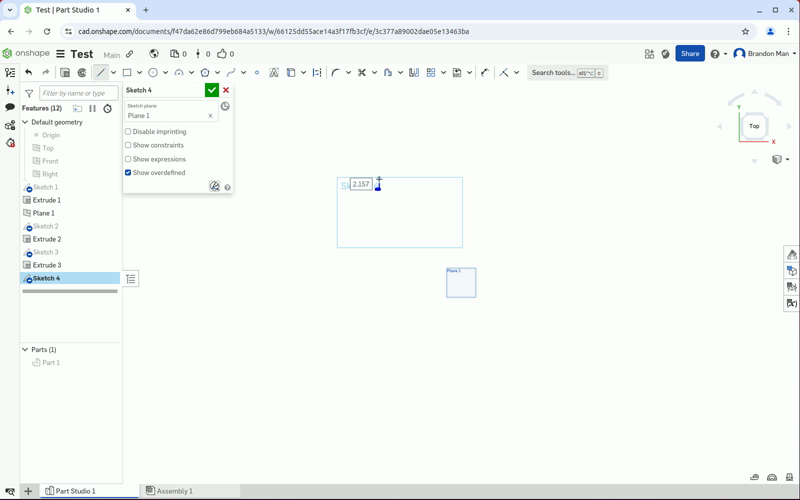
mouse_move(409, 178)
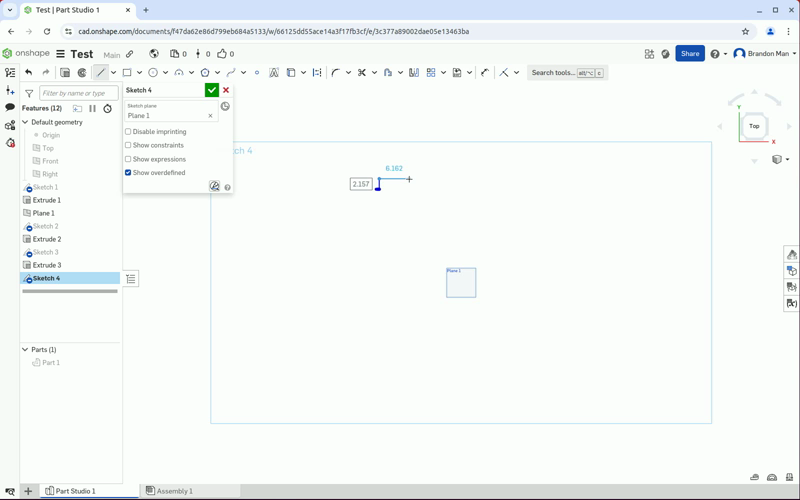
mouse_move(376, 178)
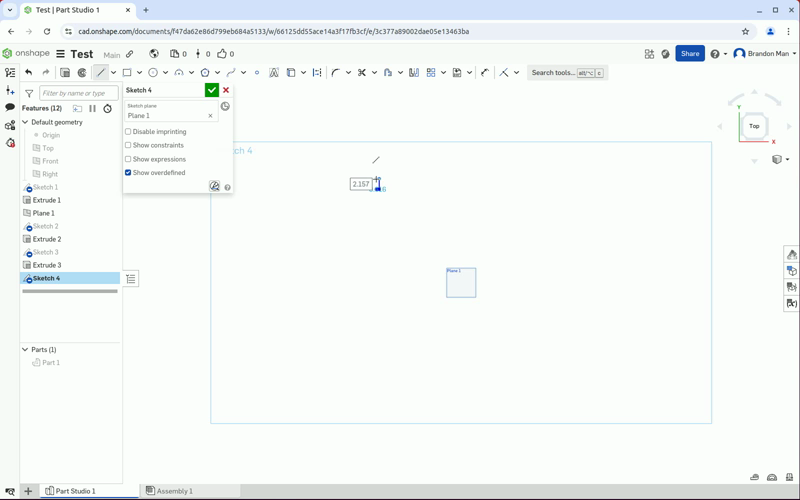
scroll(6)
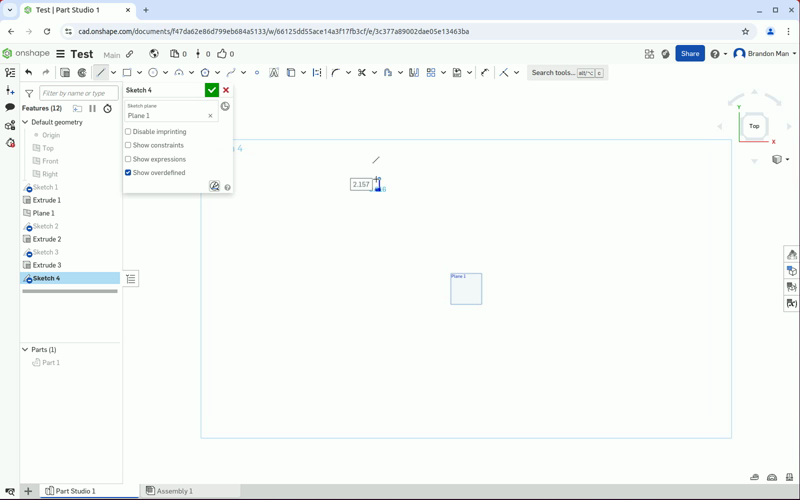
scroll(6)
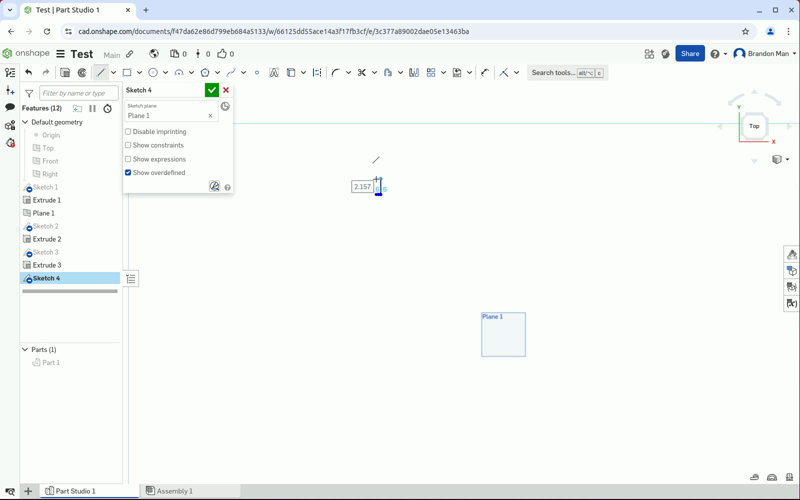
scroll(6)
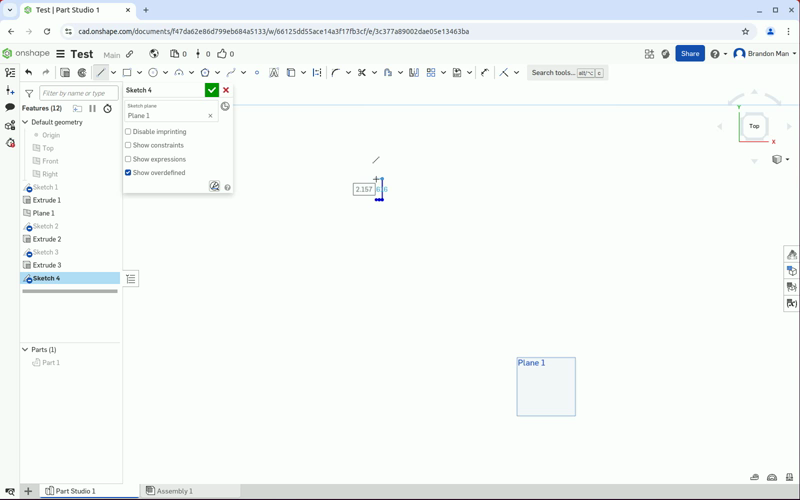
scroll(6)
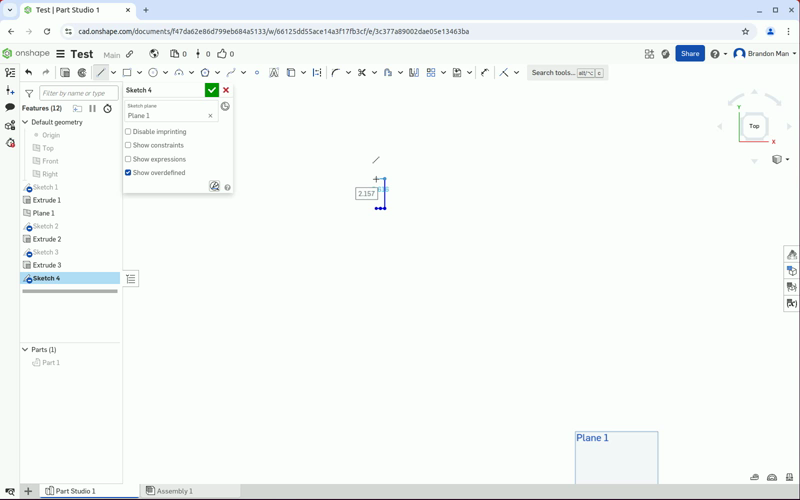
scroll(6)
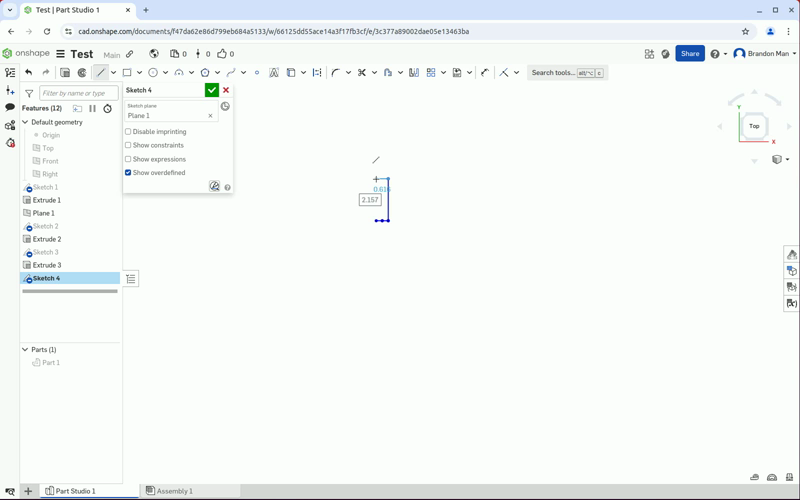
scroll(6)
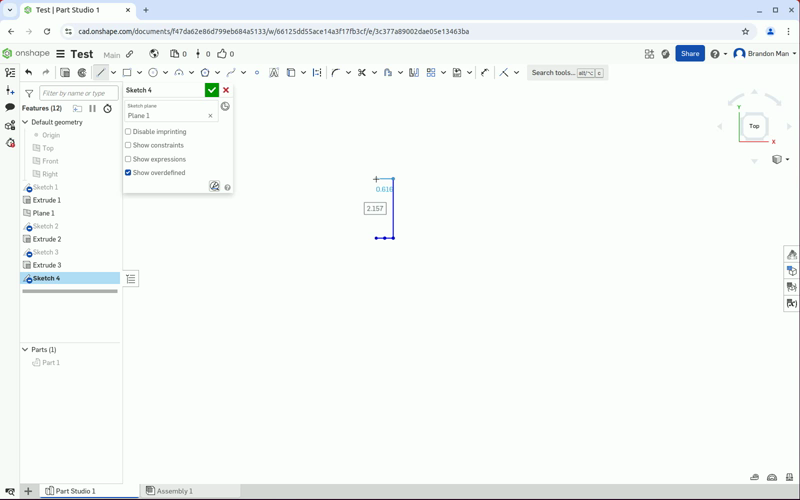
scroll(6)
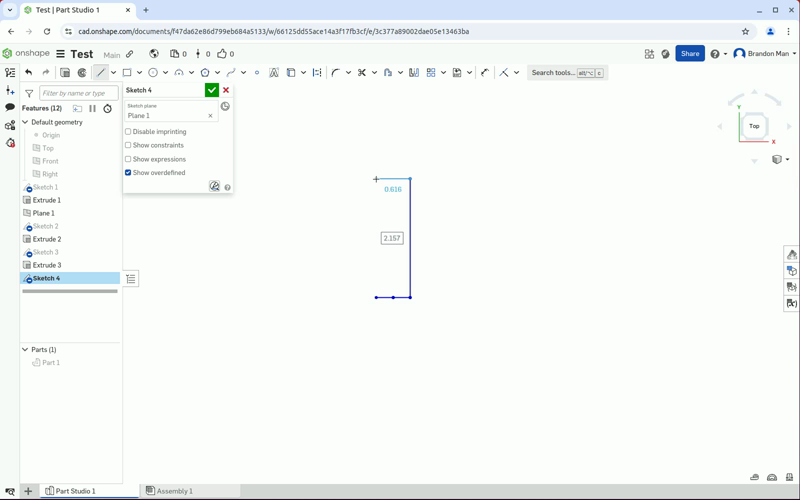
click(376, 178)
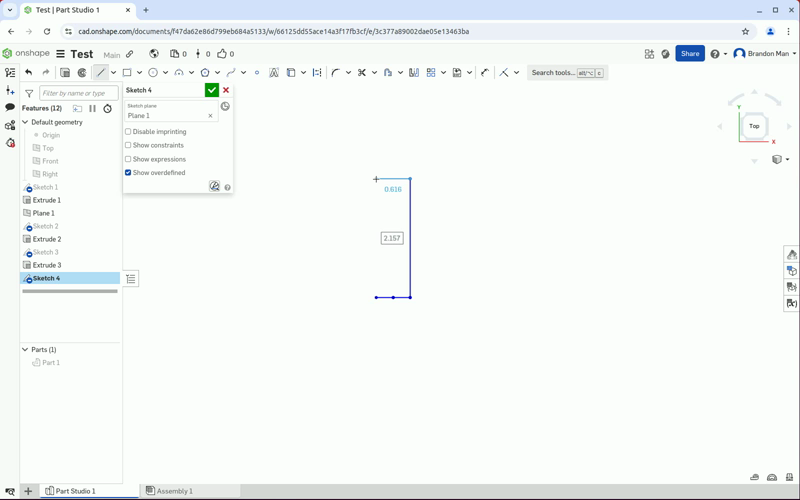
scroll(-6)
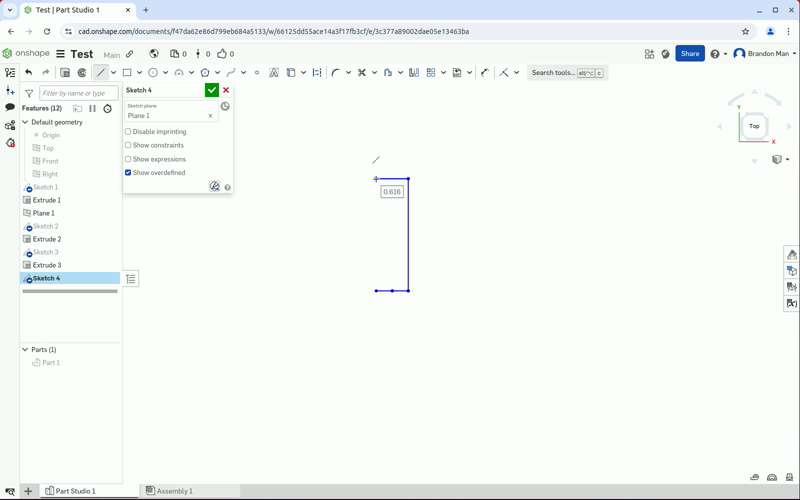
scroll(-6)
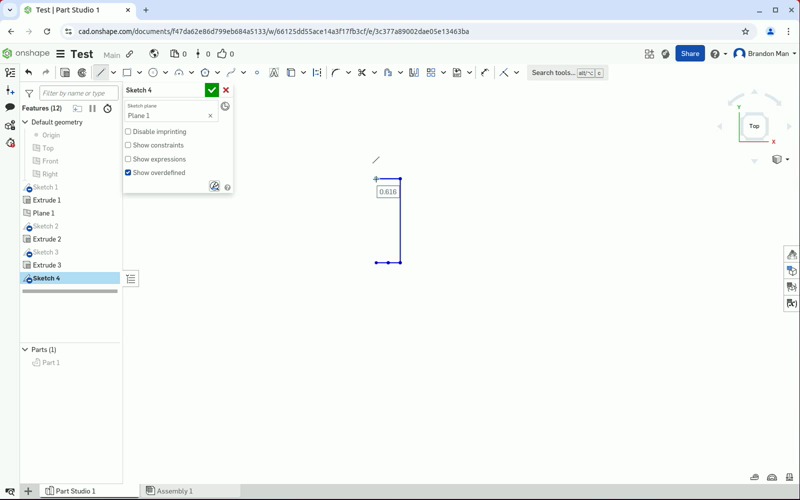
scroll(-6)
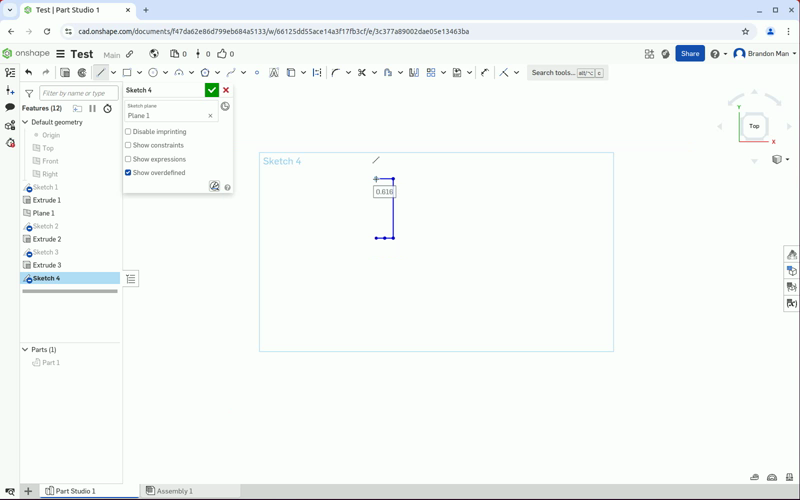
scroll(-6)
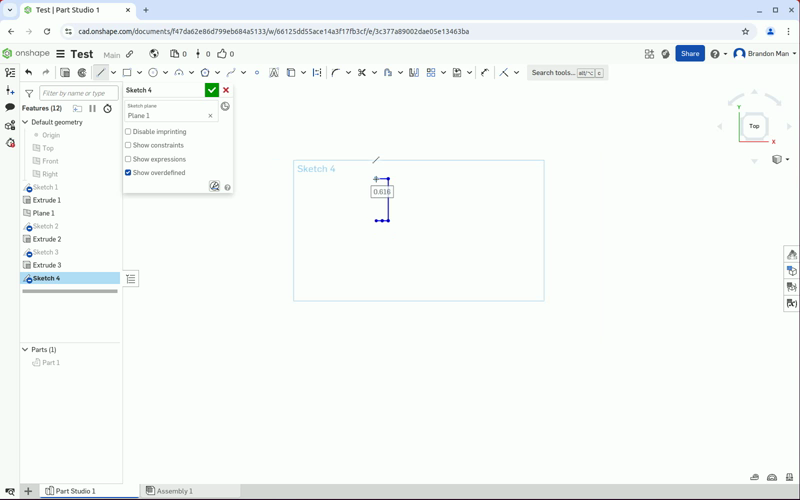
scroll(-6)
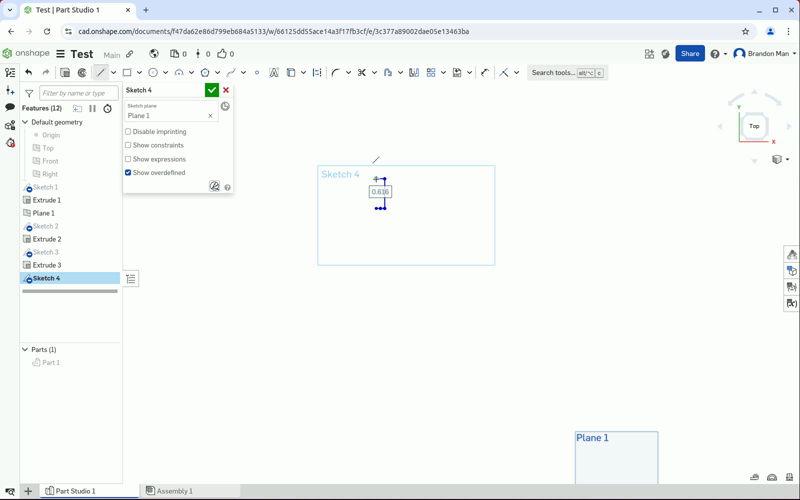
scroll(-6)
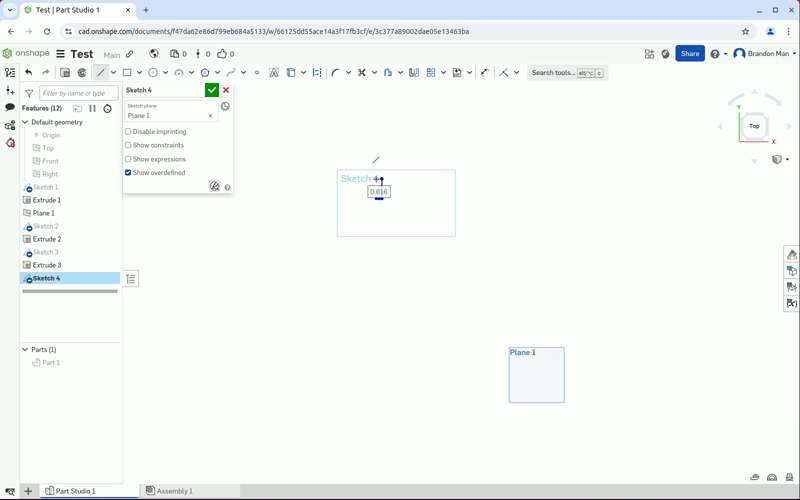
scroll(-6)
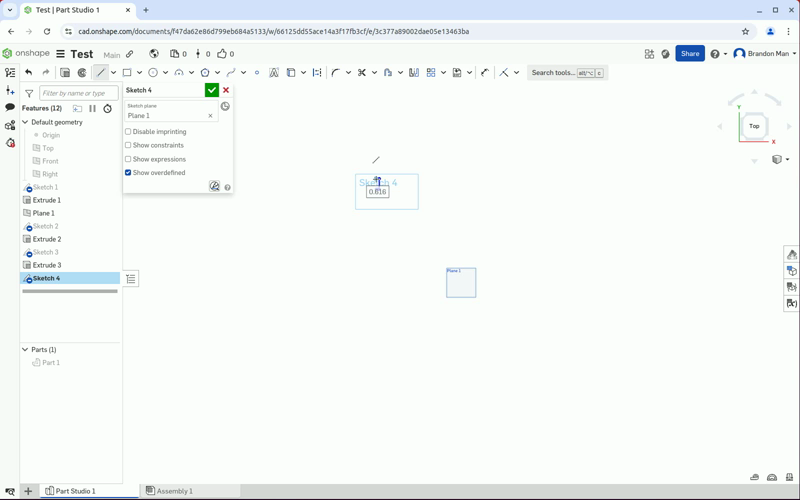
key_up(shift)
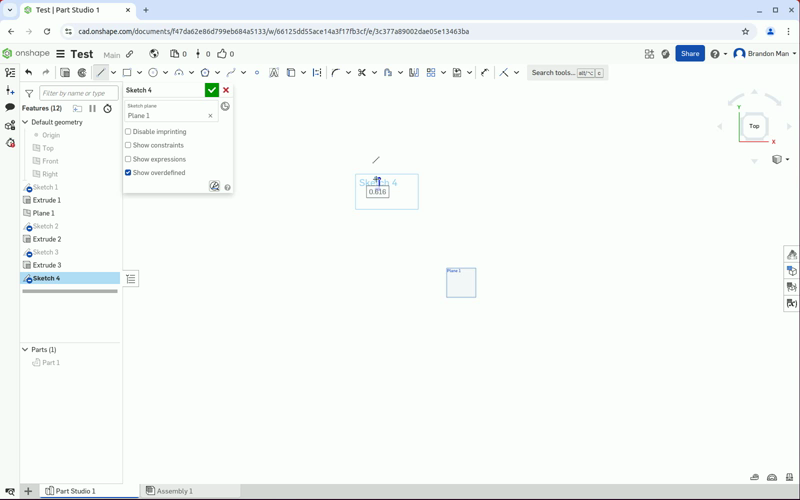
mouse_move(406, 178)
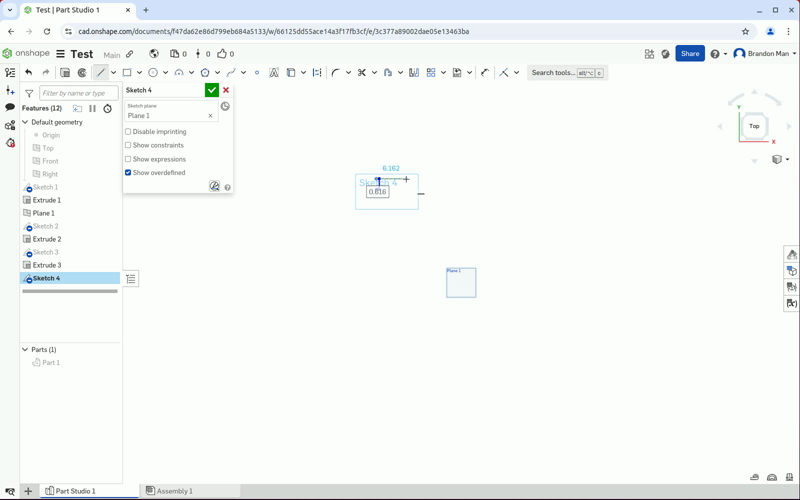
key_down(shift)
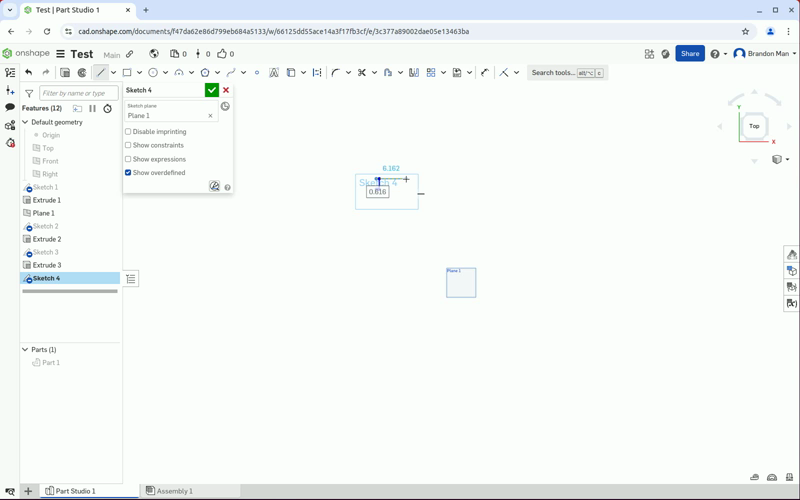
mouse_move(376, 189)
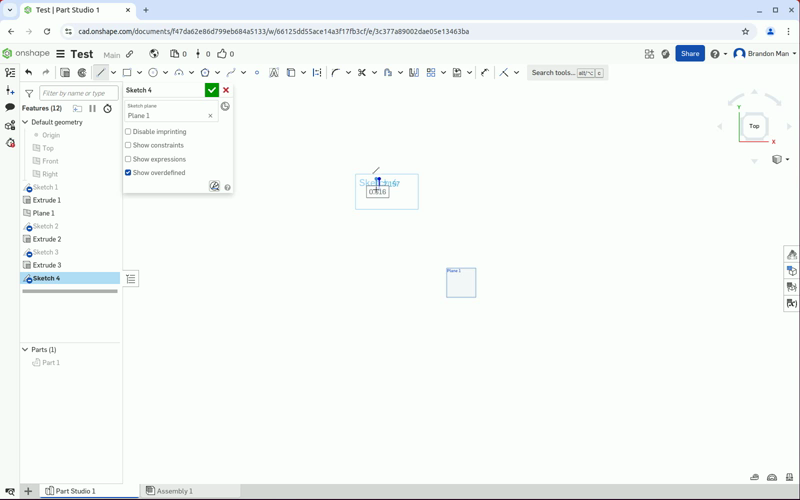
scroll(6)
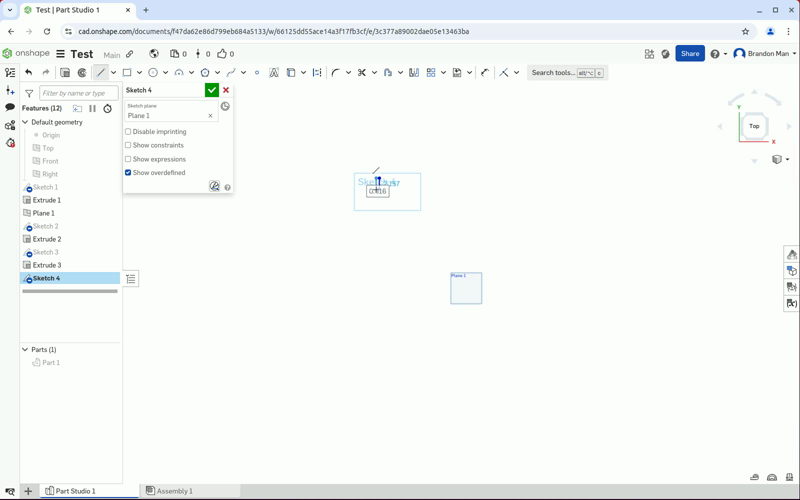
scroll(6)
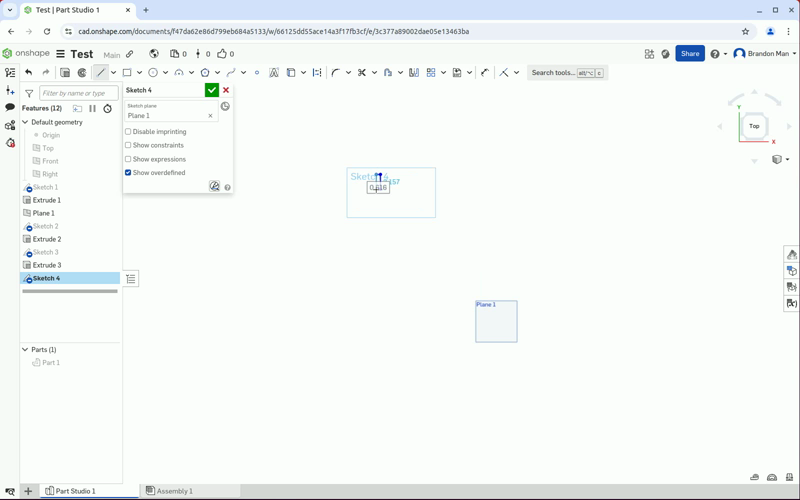
scroll(6)
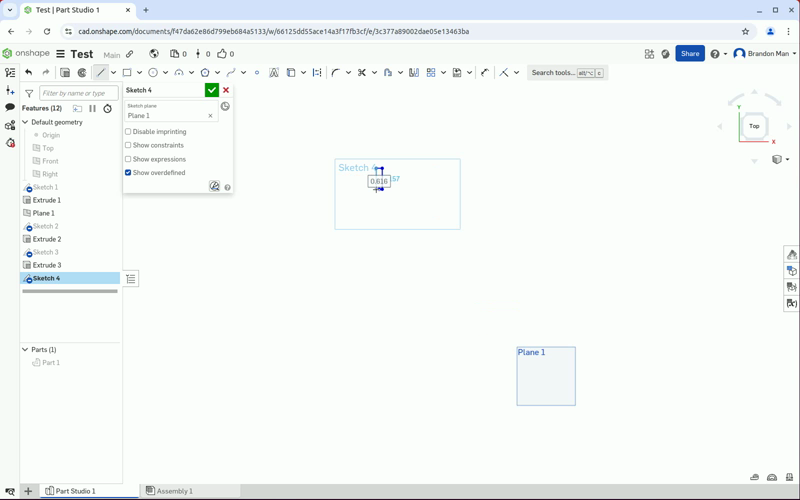
scroll(6)
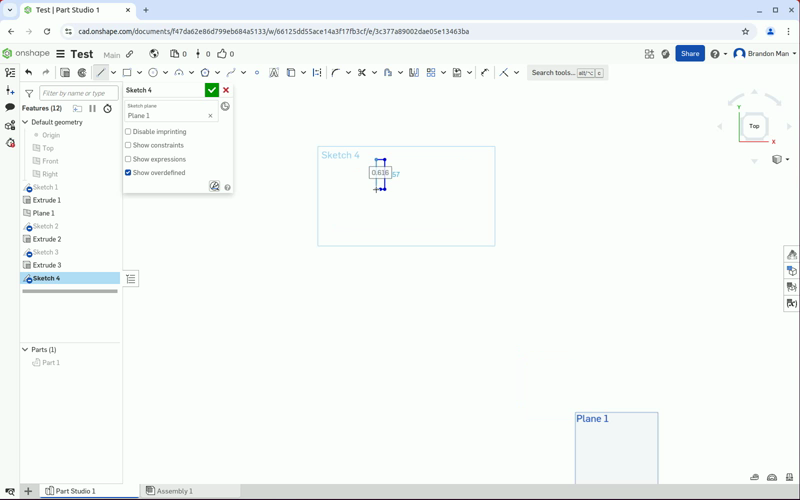
scroll(6)
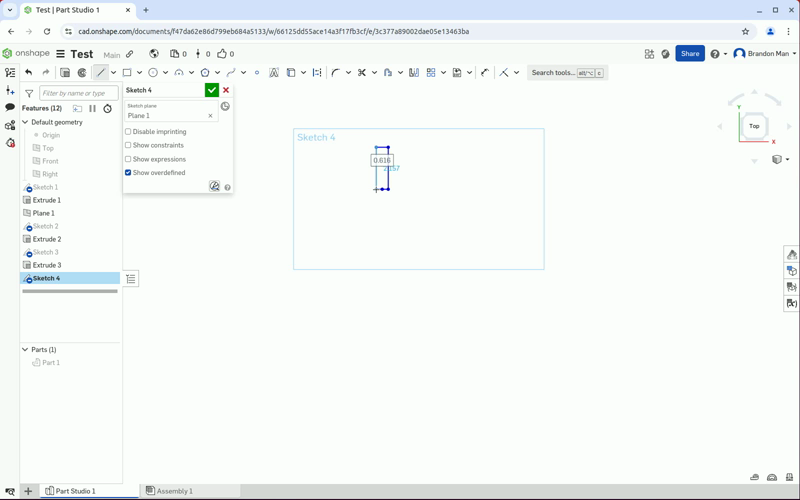
scroll(6)
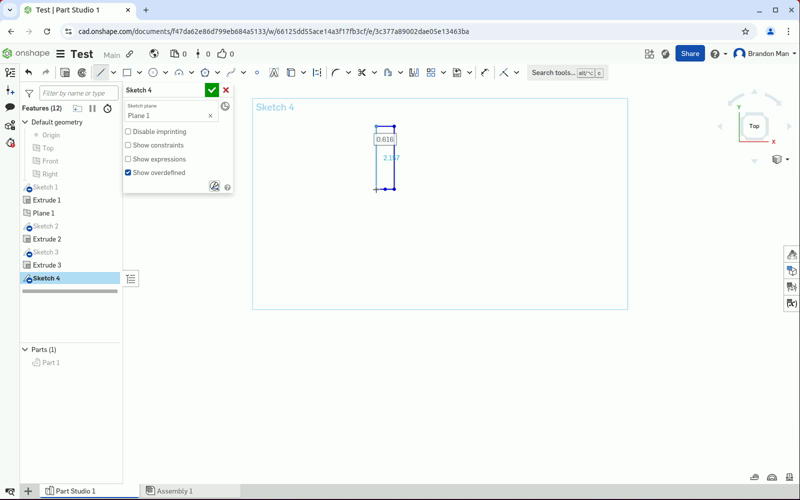
scroll(6)
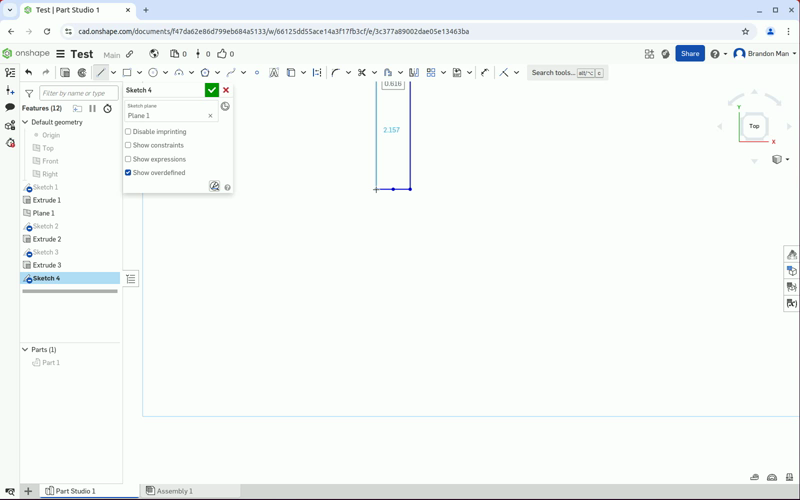
key_up(shift)
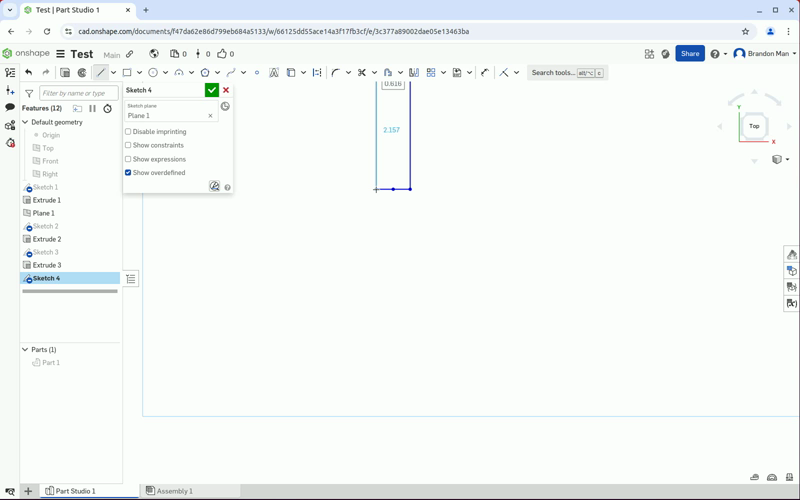
click(376, 189)
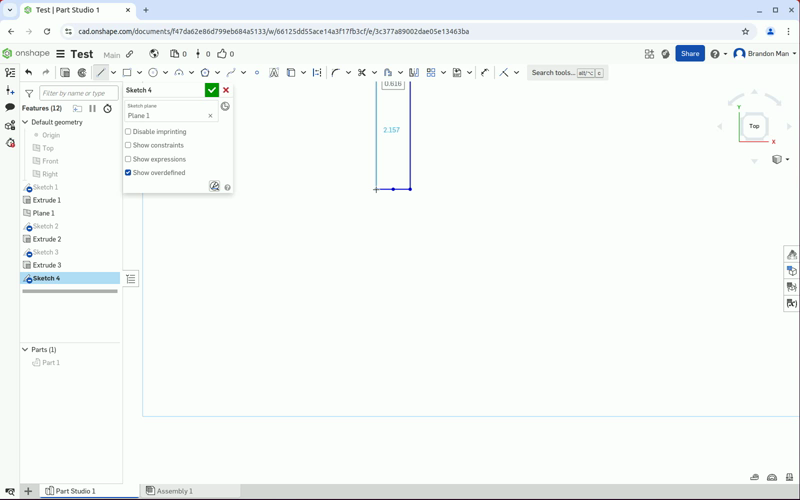
scroll(-6)
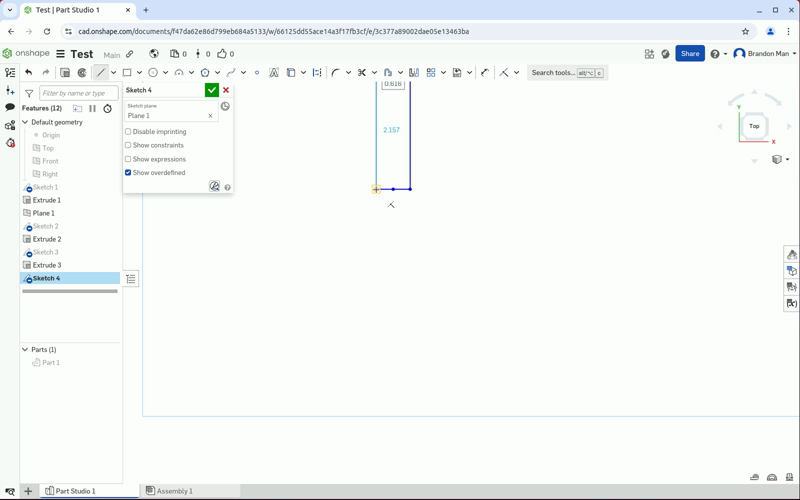
scroll(-6)
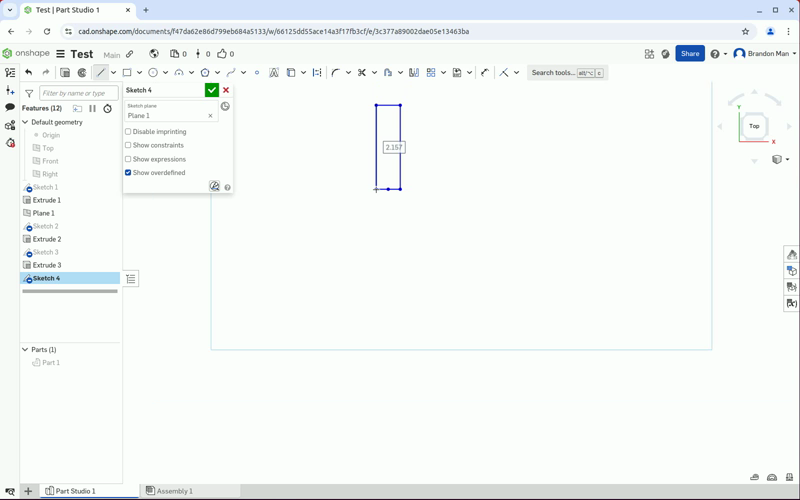
scroll(-6)
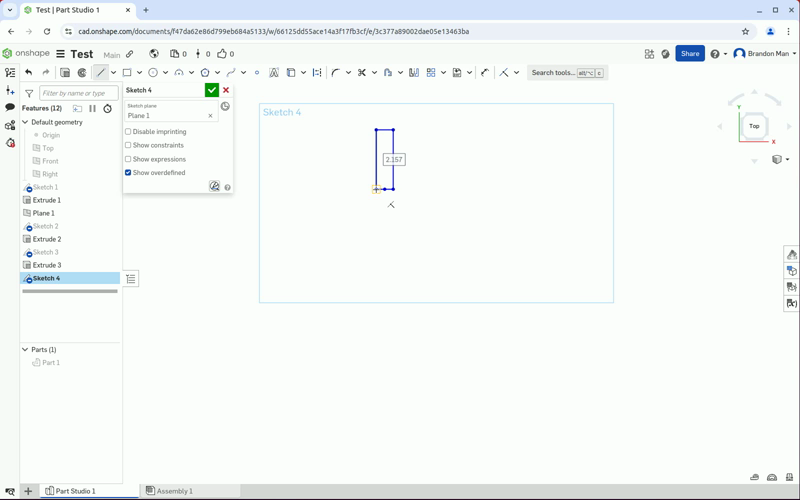
scroll(-6)
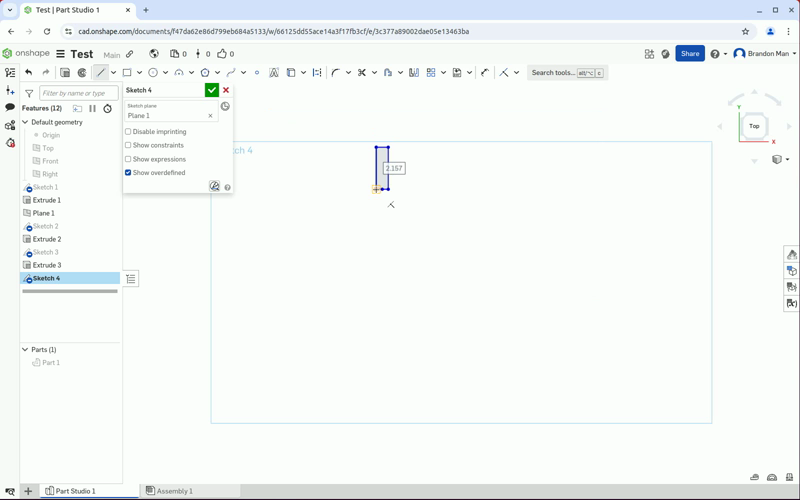
scroll(-6)
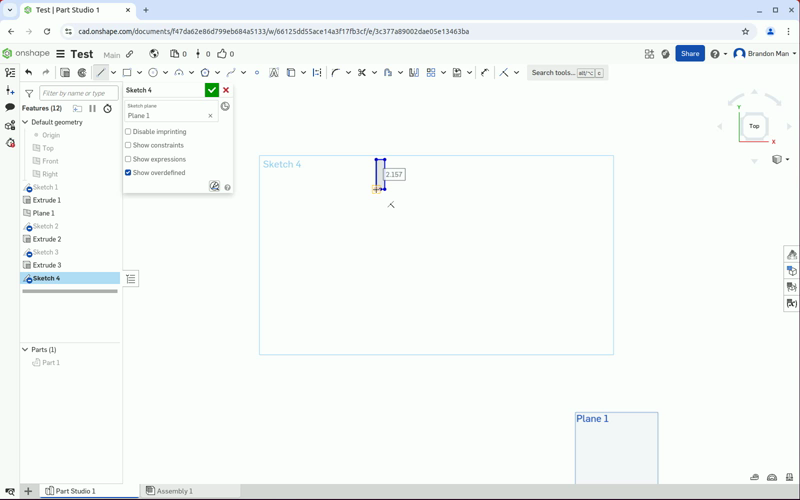
scroll(-6)
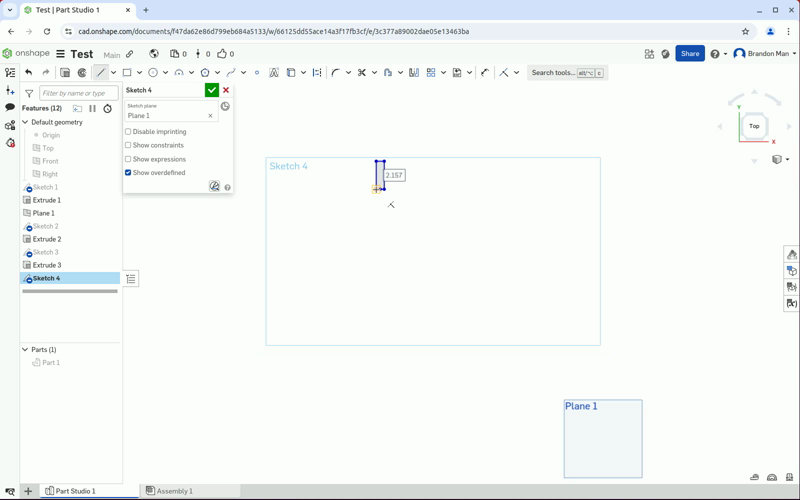
scroll(-6)
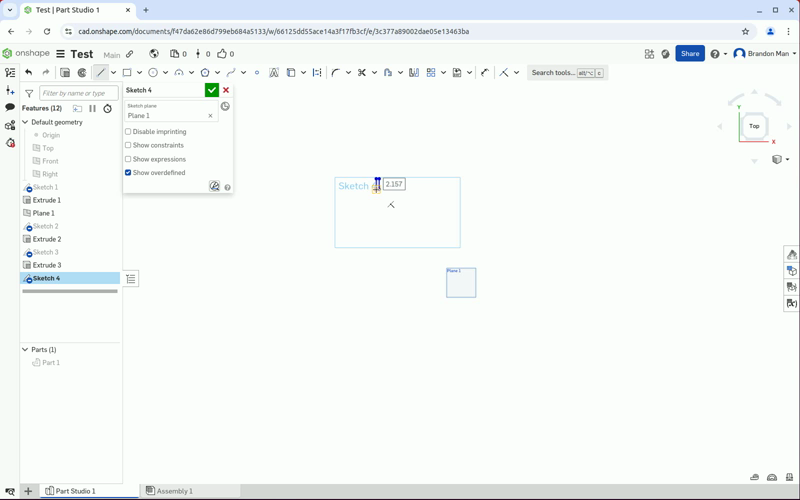
key(esc)
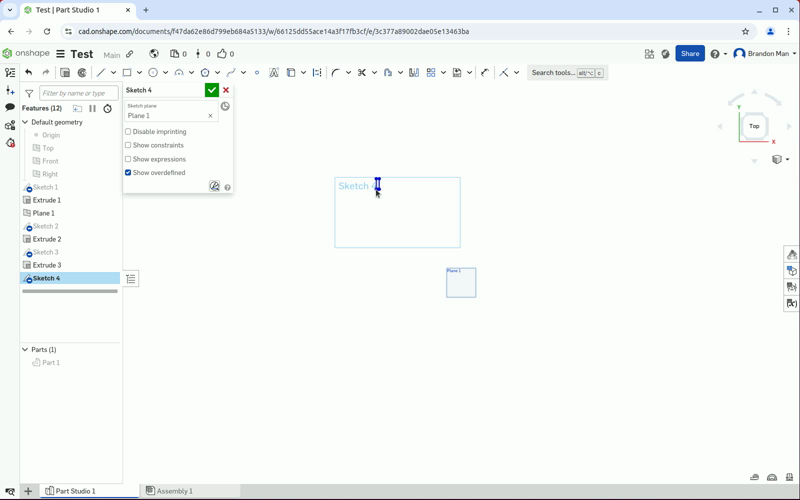
mouse_move(379, 178)
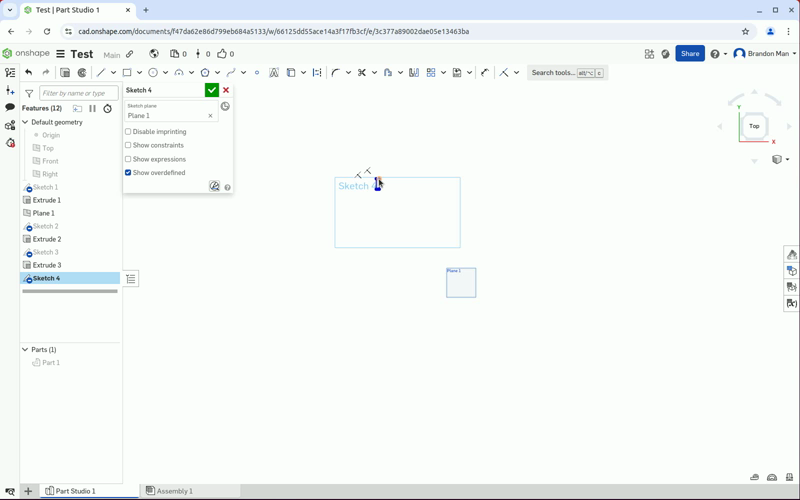
scroll(6)
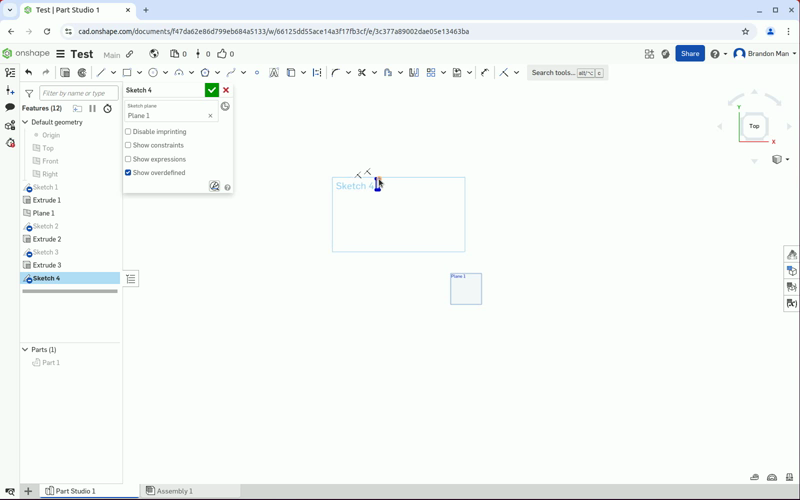
scroll(6)
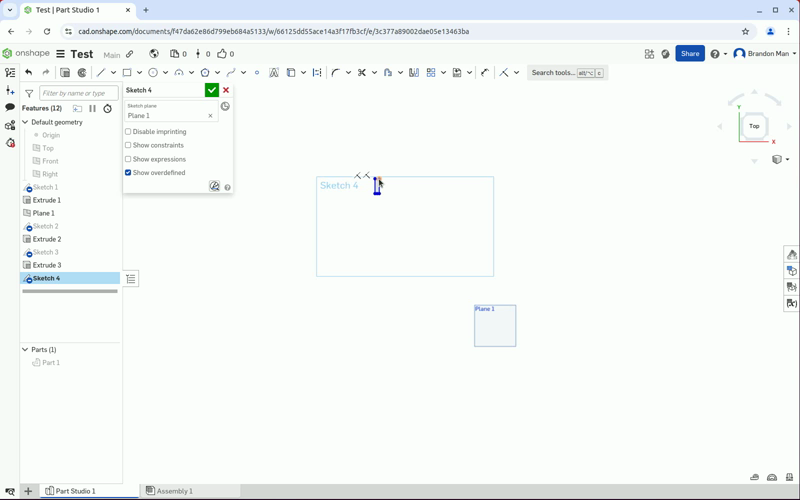
scroll(6)
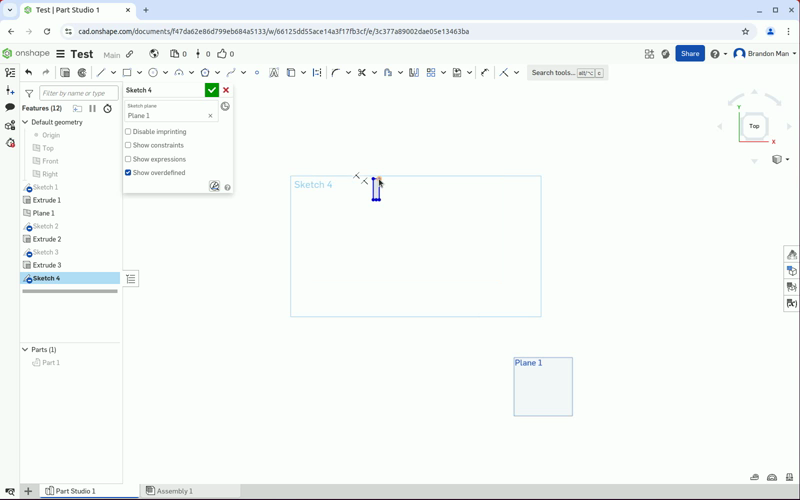
scroll(6)
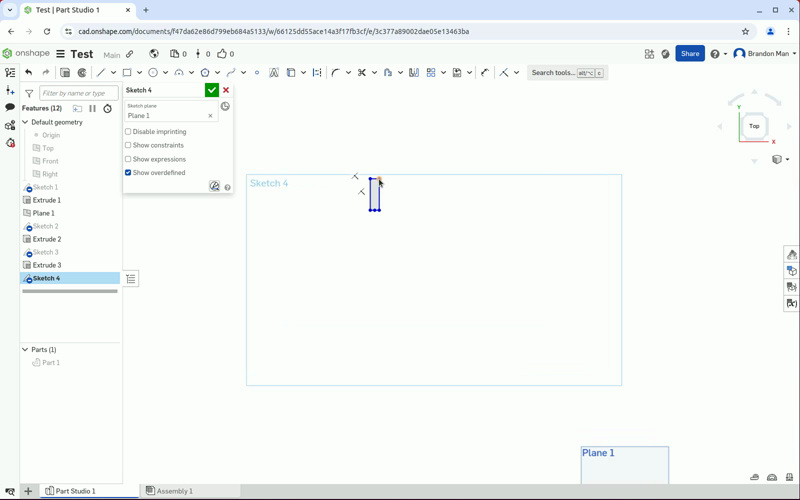
scroll(6)
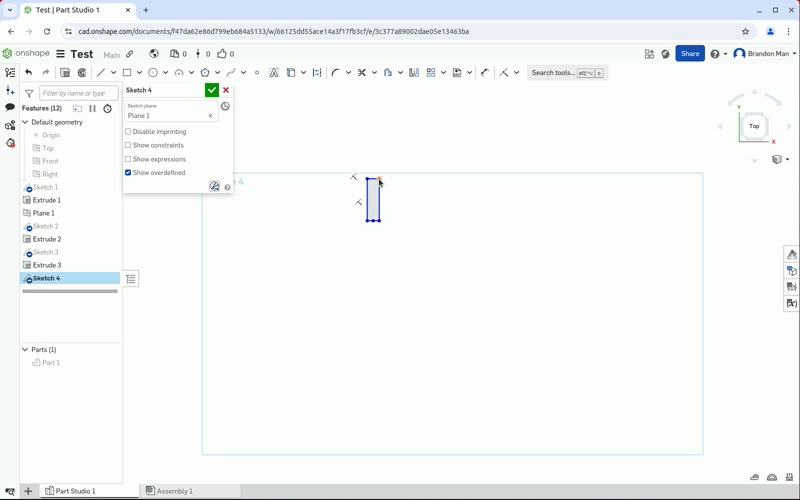
scroll(6)
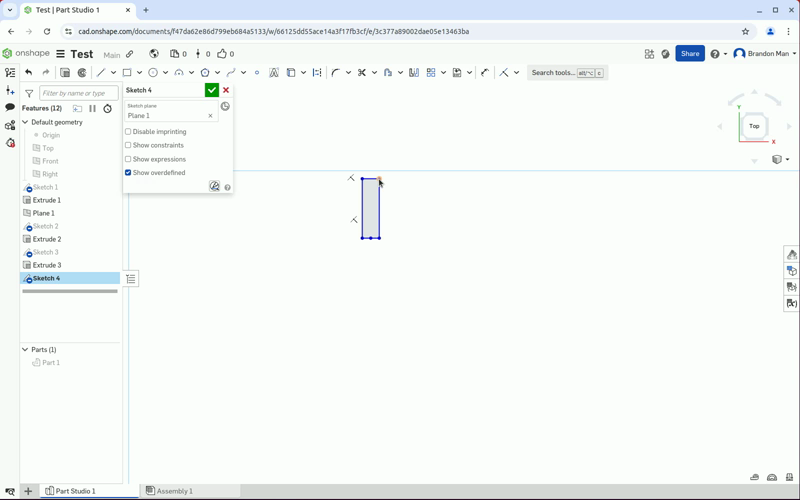
scroll(6)
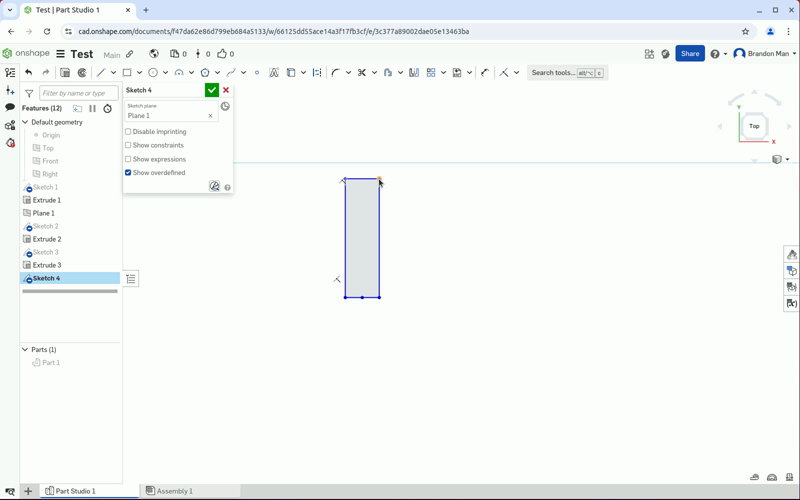
click(379, 178)
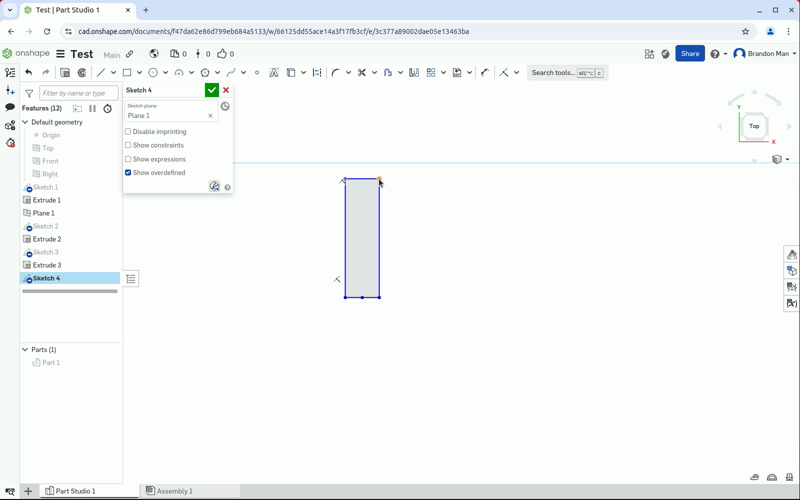
scroll(-6)
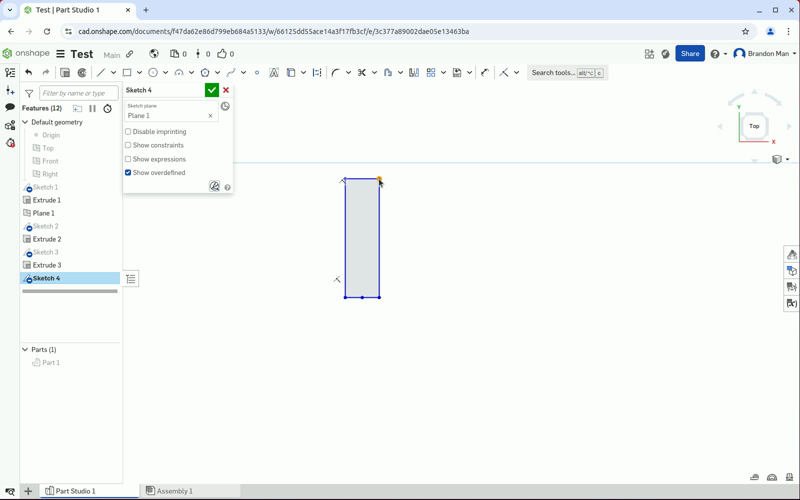
scroll(-6)
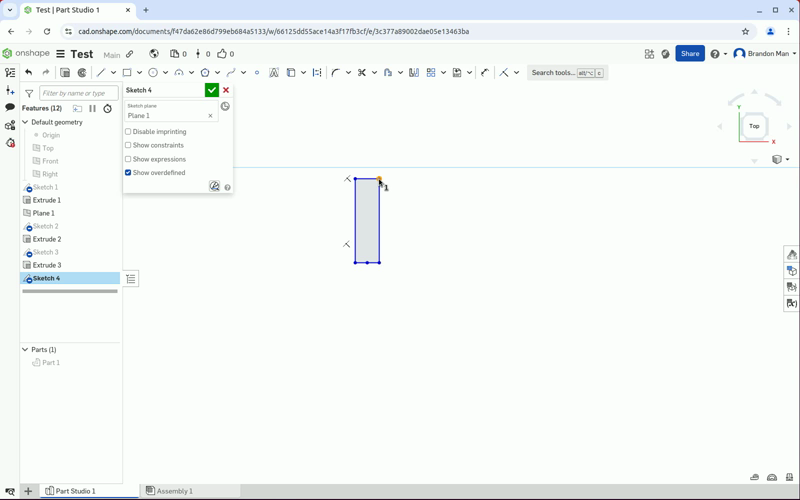
scroll(-6)
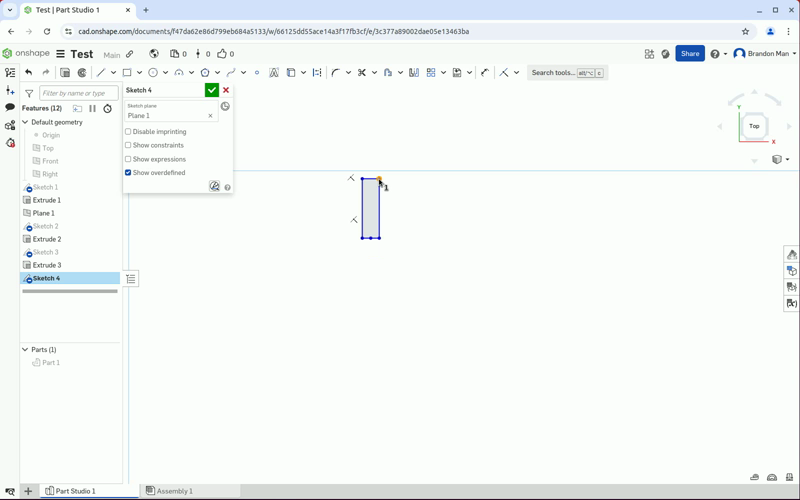
scroll(-6)
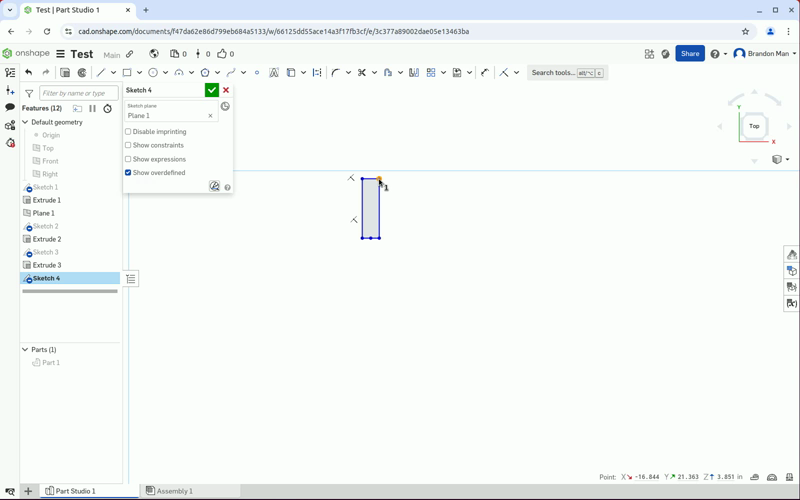
scroll(-6)
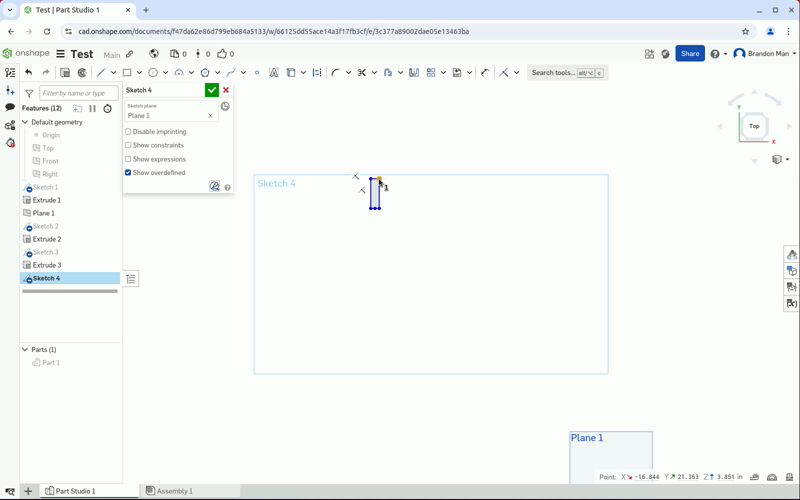
scroll(-6)
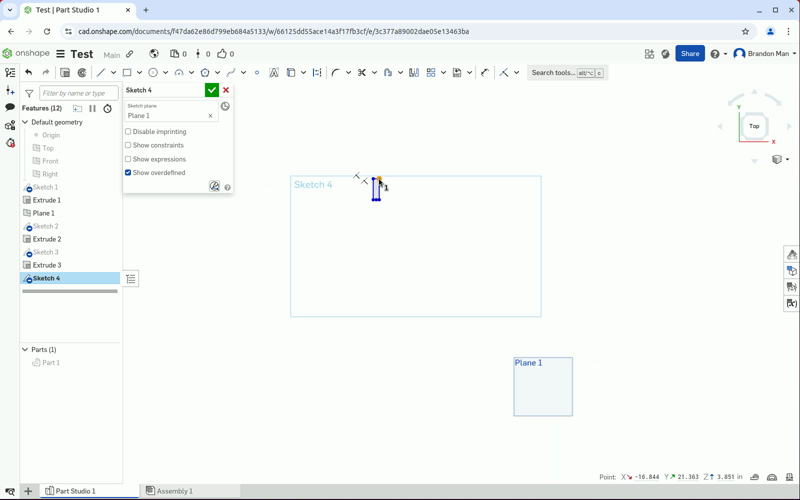
scroll(-6)
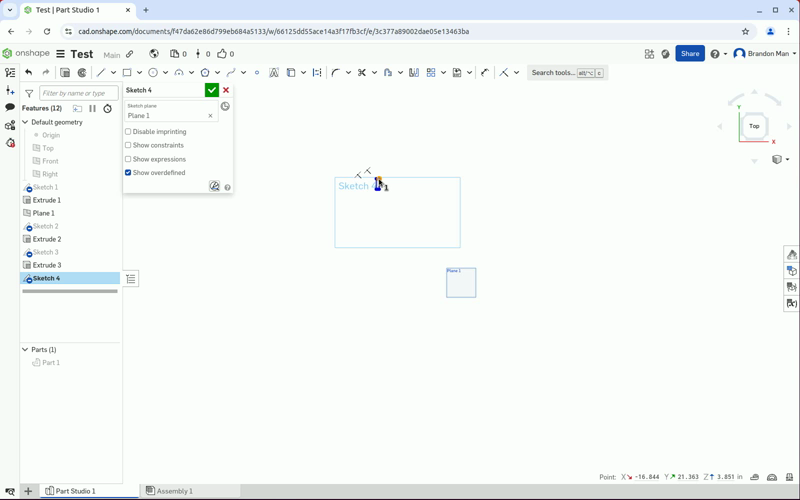
mouse_move(73, 352)
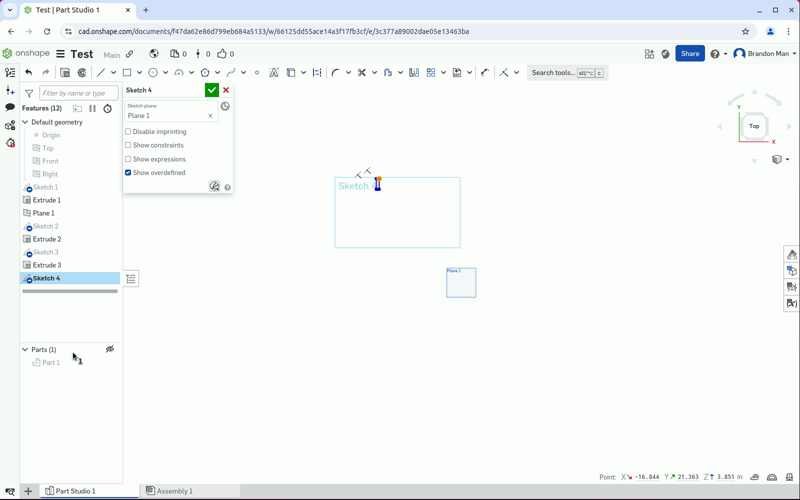
key(shift+y)
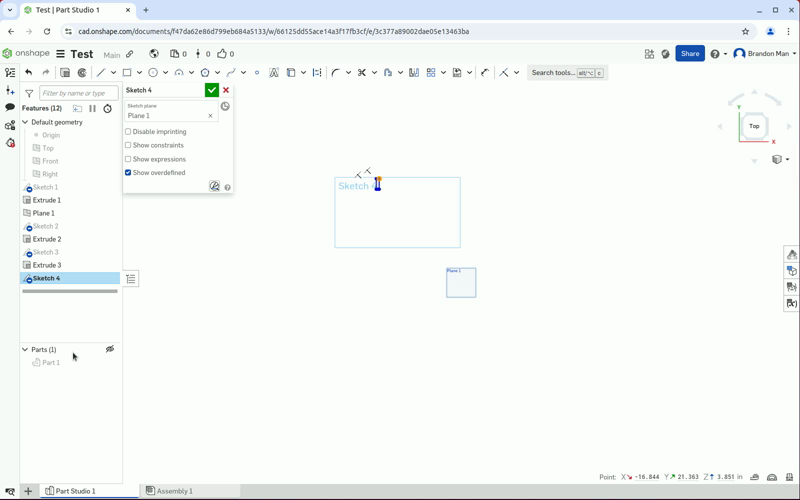
key(shift+e)
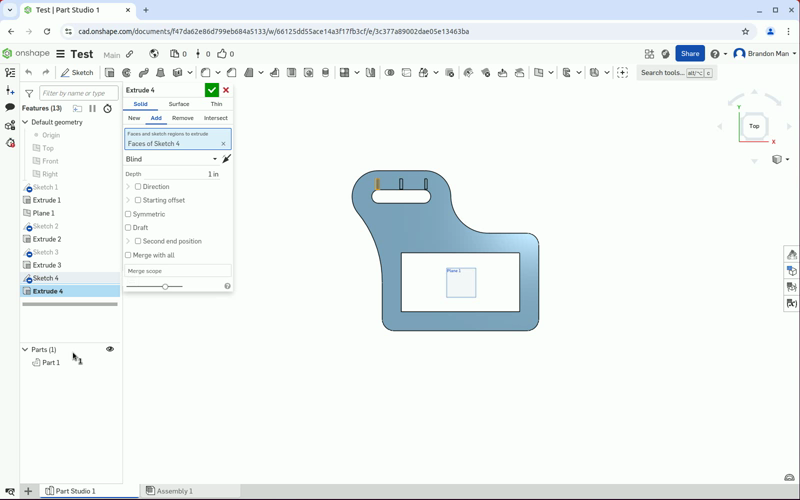
mouse_move(143, 106)
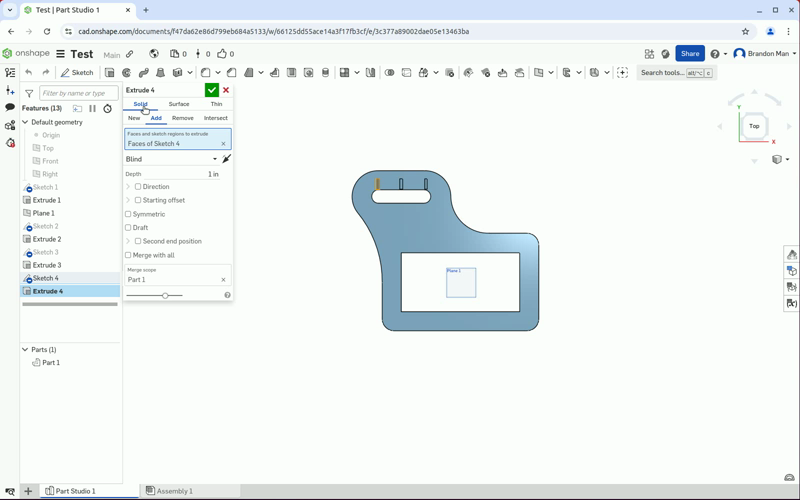
click(143, 106)
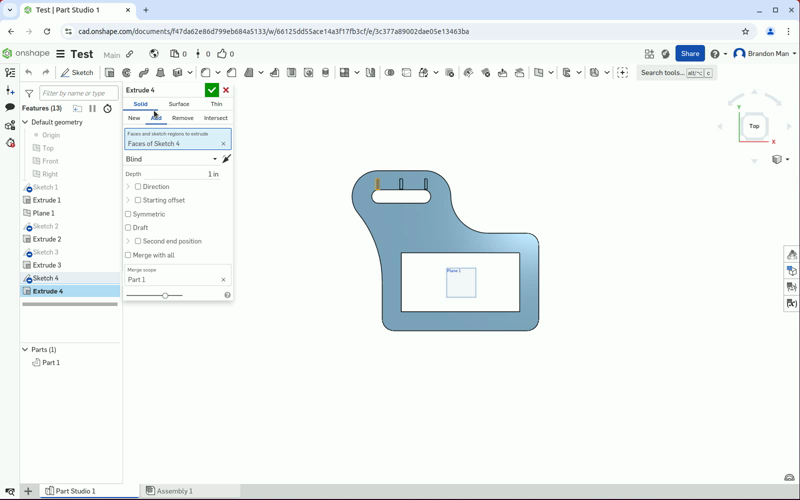
mouse_move(186, 120)
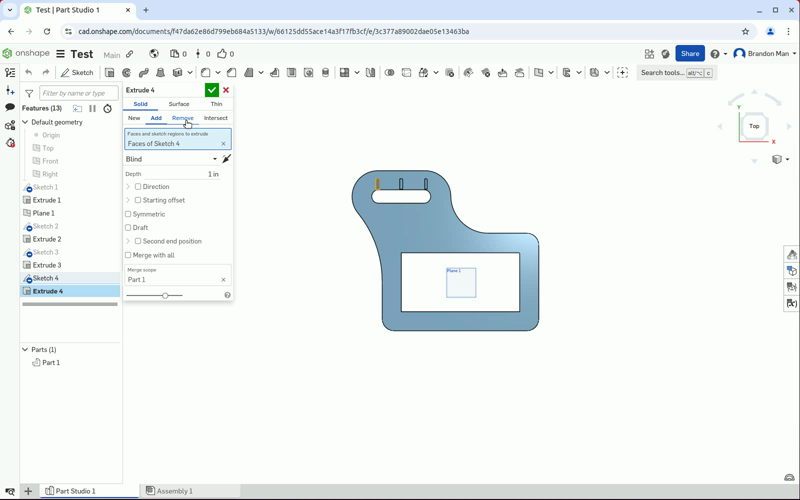
click(186, 120)
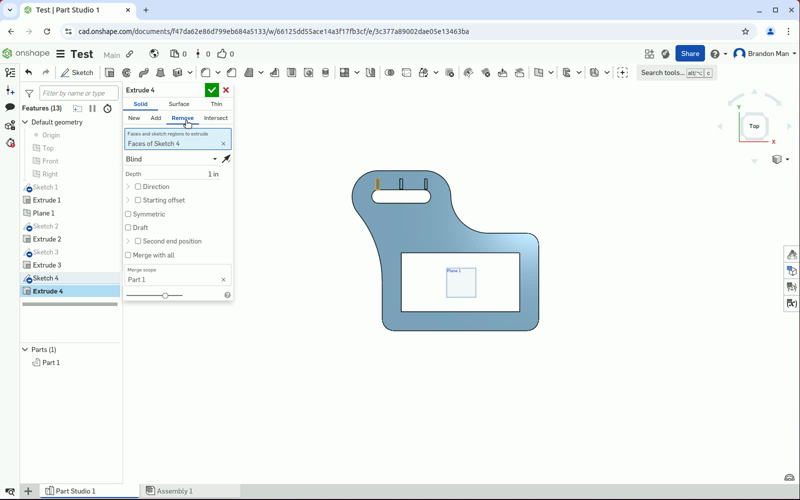
key(tab, 4)
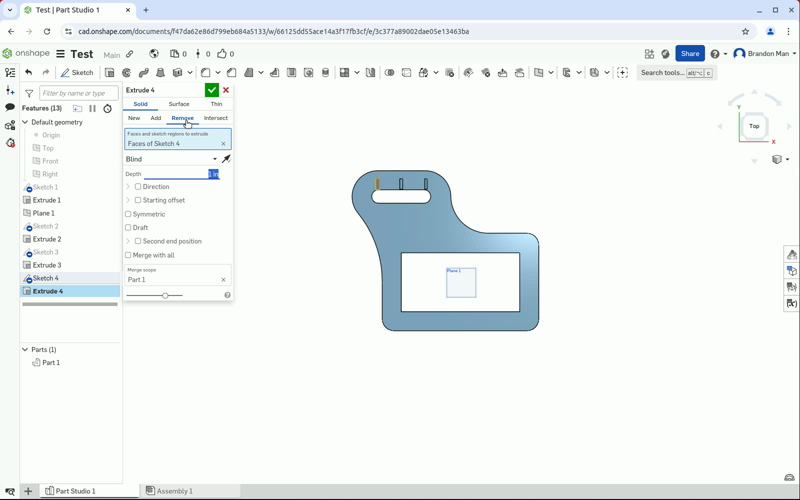
text(0.481)
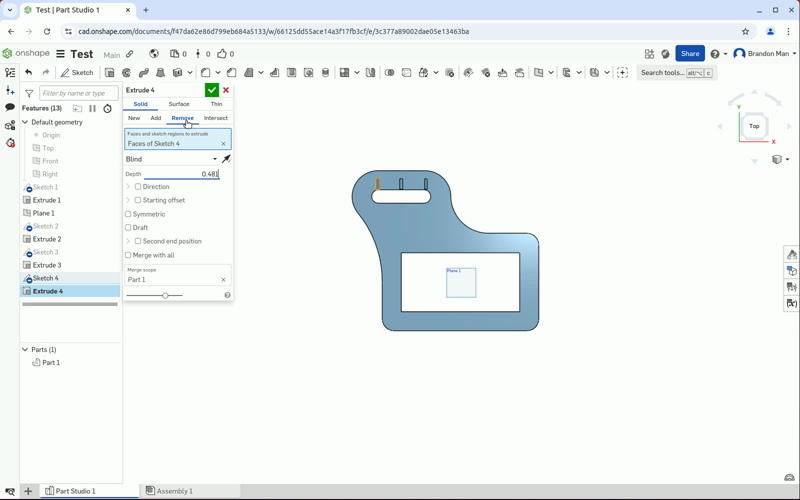
key(tab, 6)
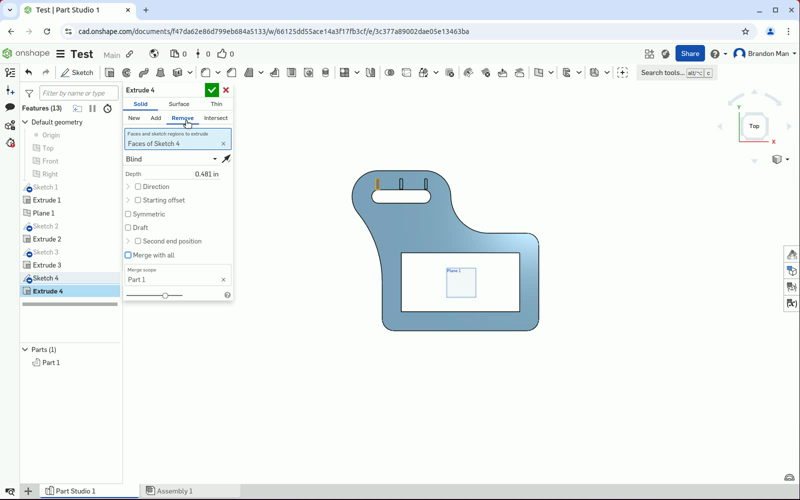
key(space)
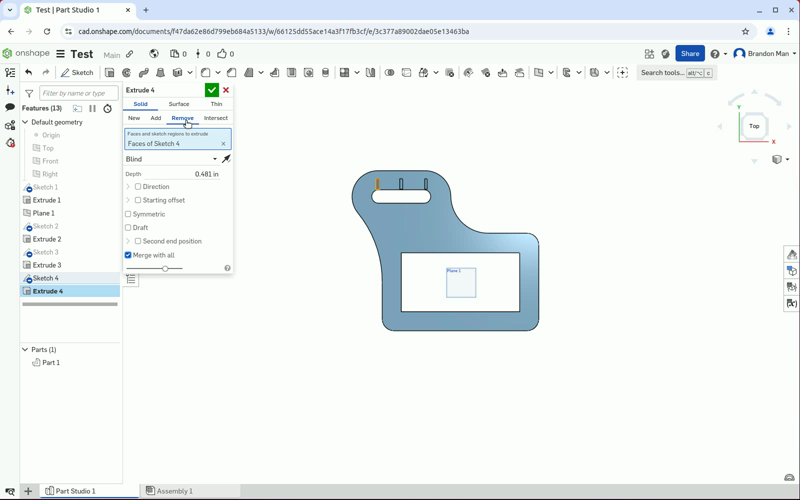
key(enter)
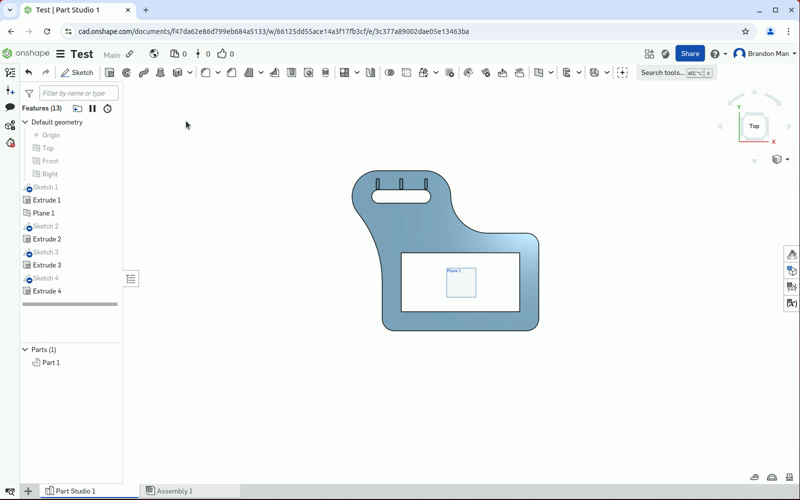
key(shift+h)
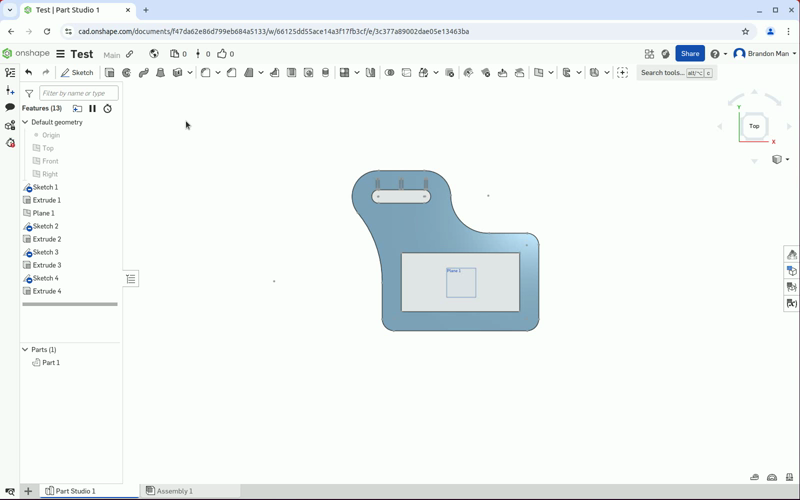
key(shift+h)
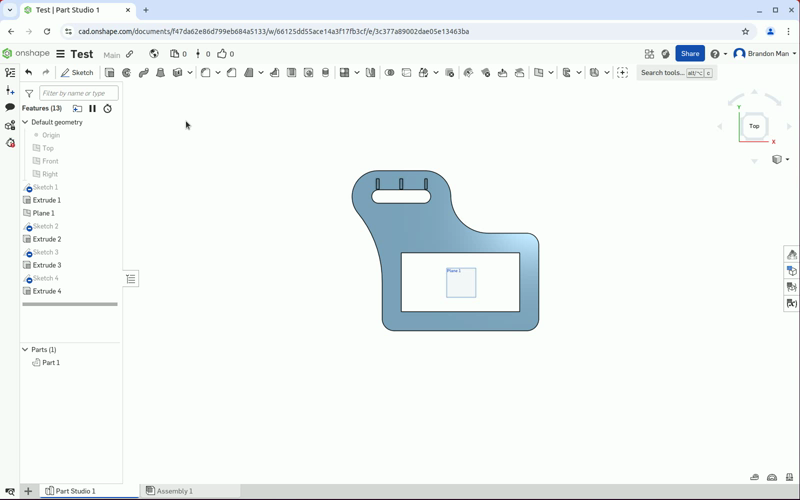
mouse_move(73, 189)
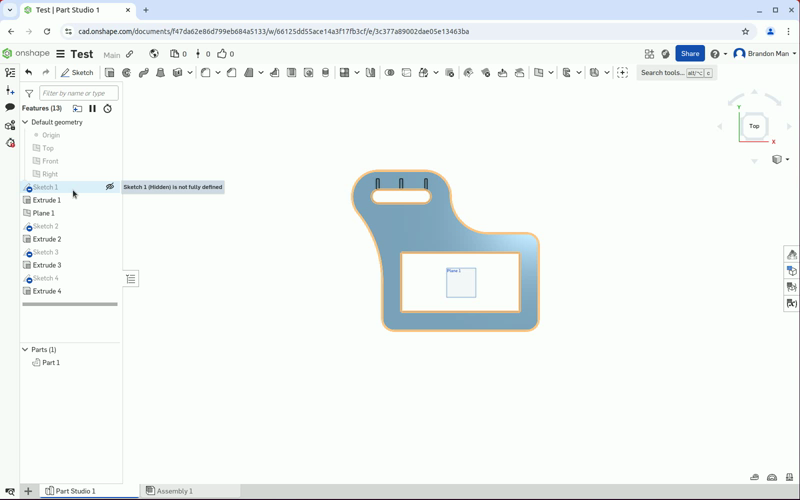
click(73, 189)
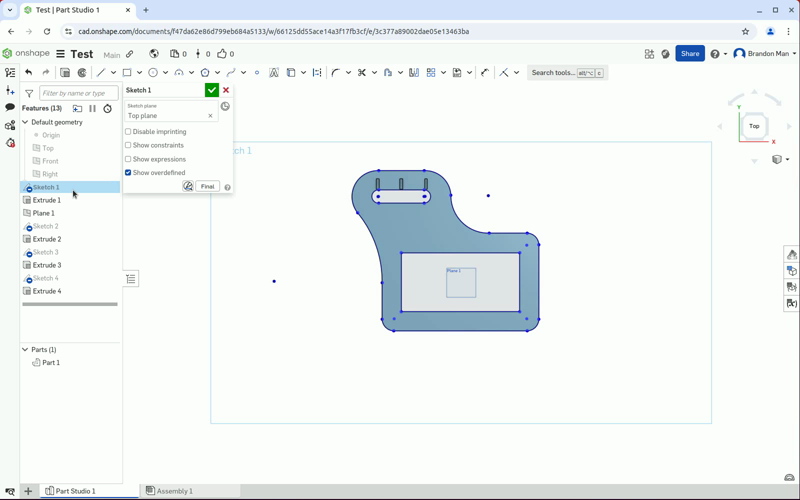
mouse_move(229, 92)
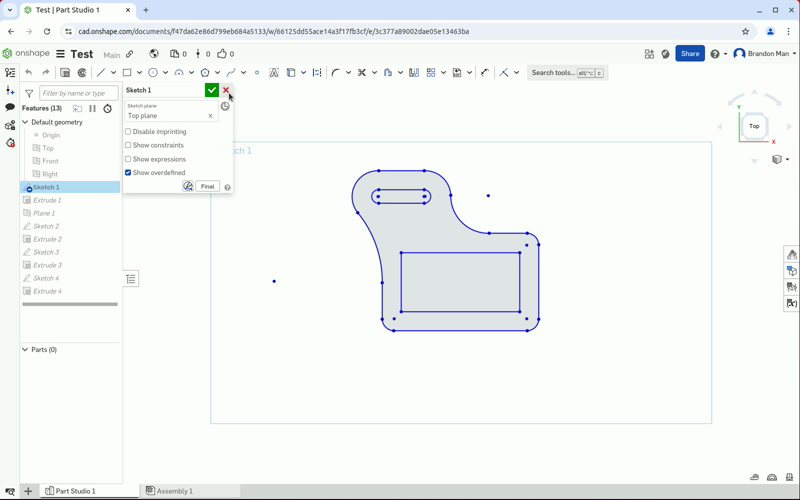
click(229, 92)
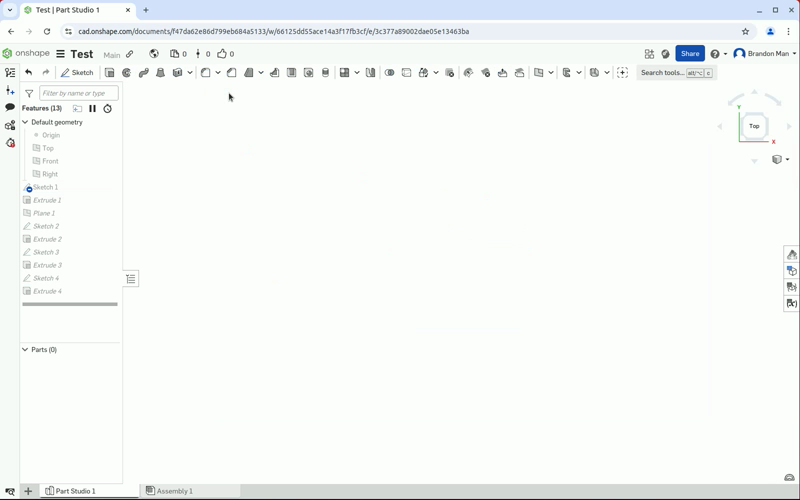
key(shift+s)
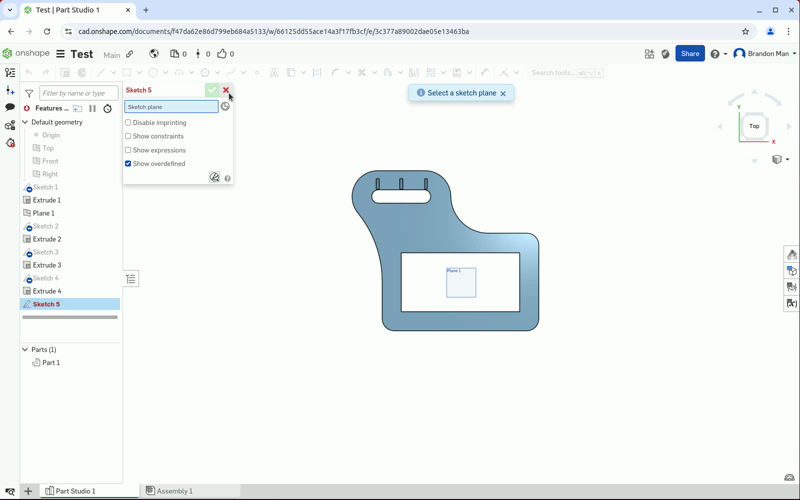
mouse_move(73, 215)
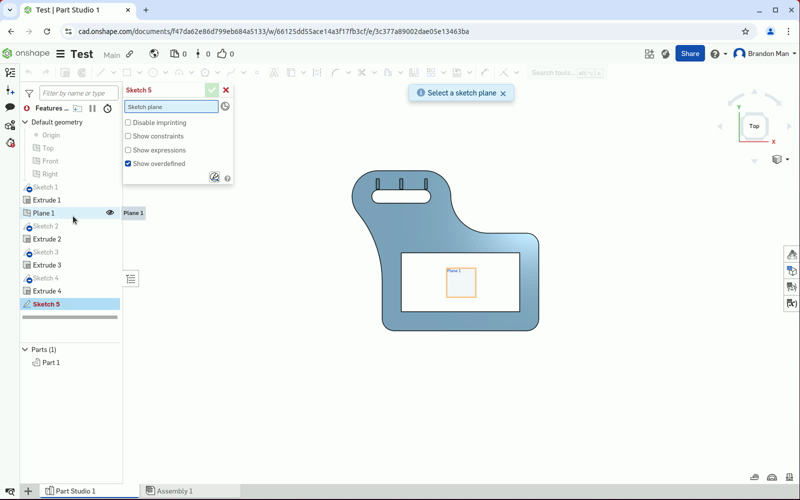
click(73, 215)
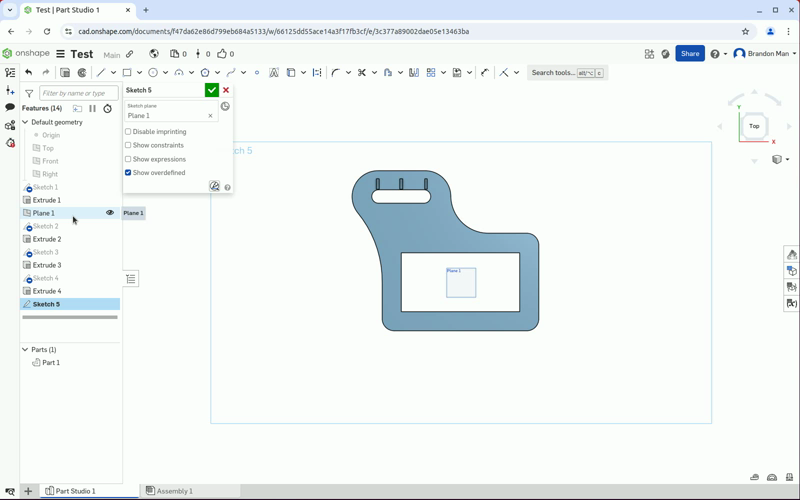
mouse_move(73, 352)
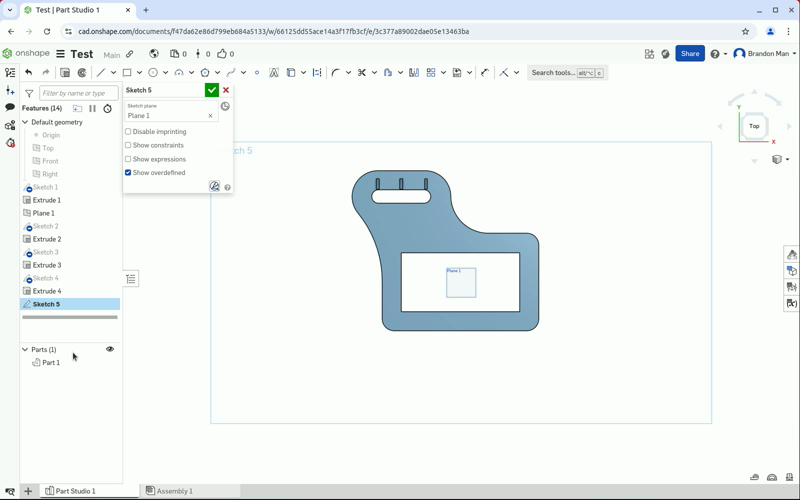
key(y)
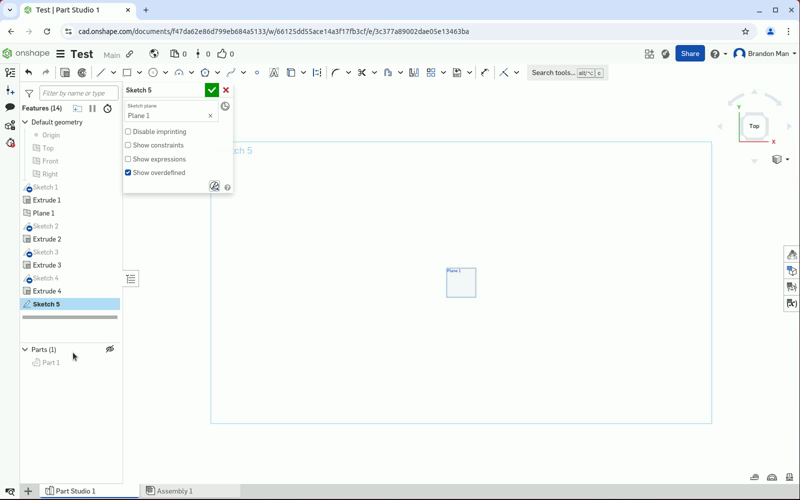
key(a)
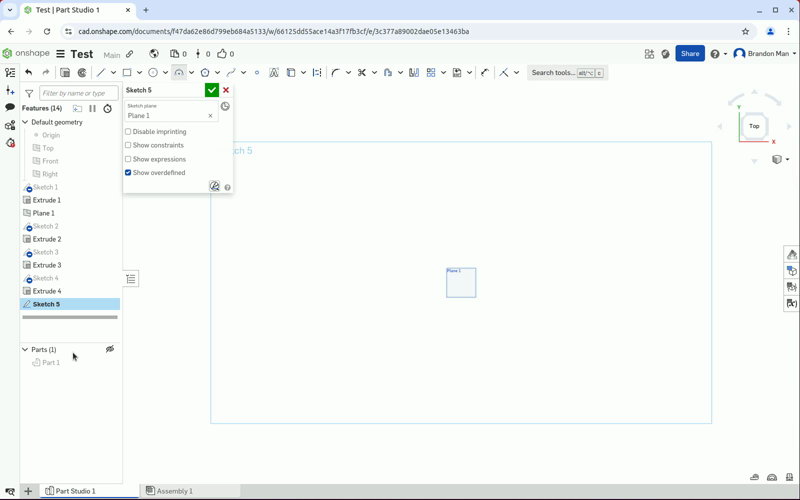
key_down(shift)
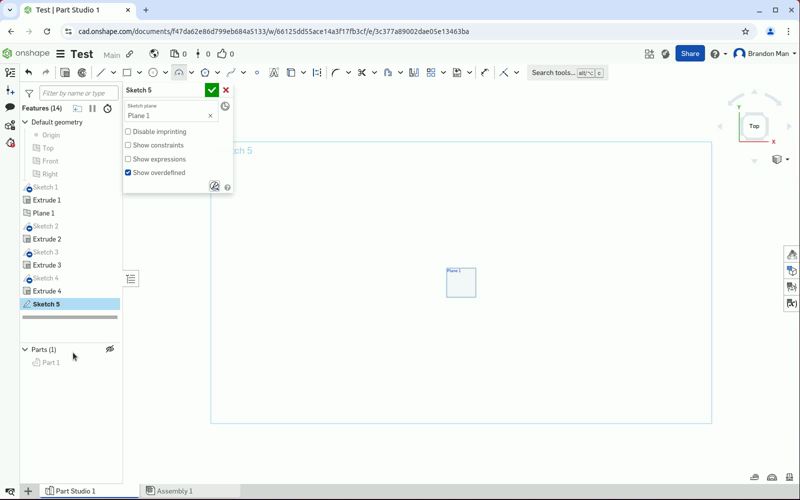
mouse_move(382, 224)
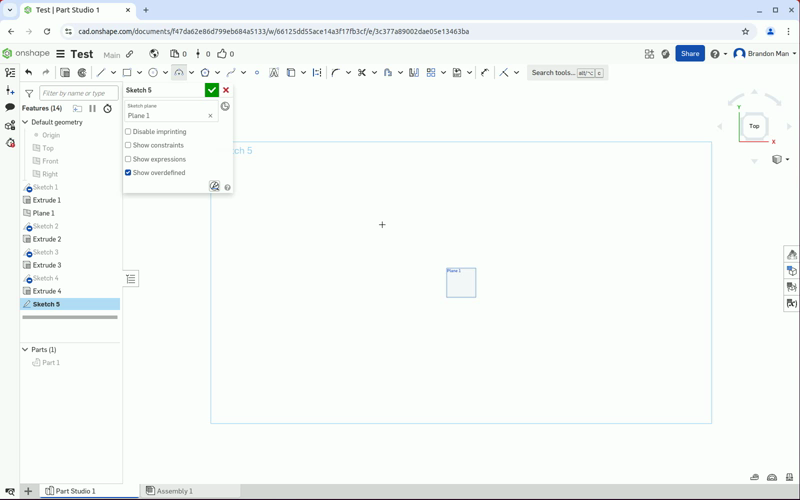
click(382, 224)
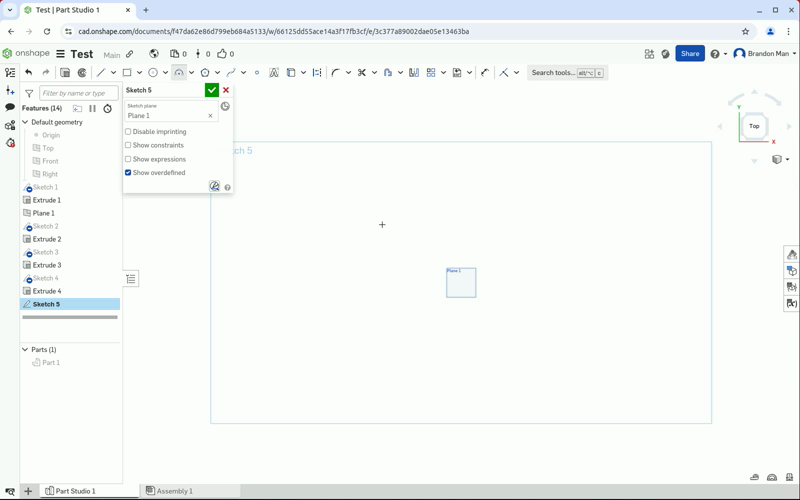
key_up(shift)
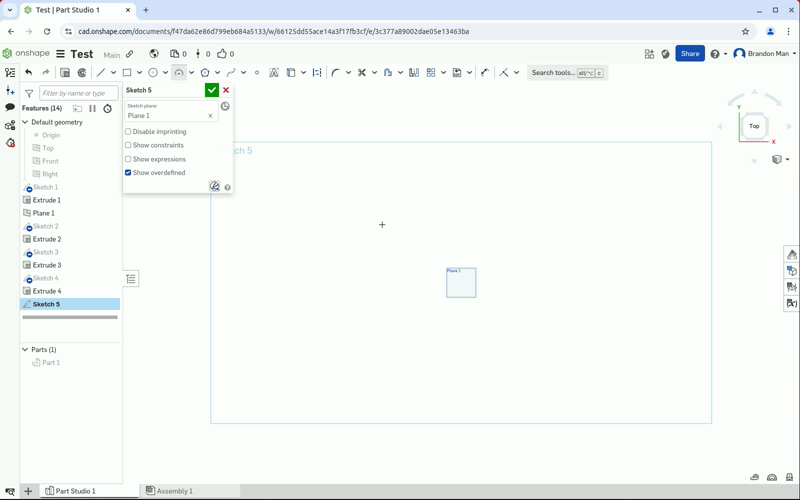
key_down(shift)
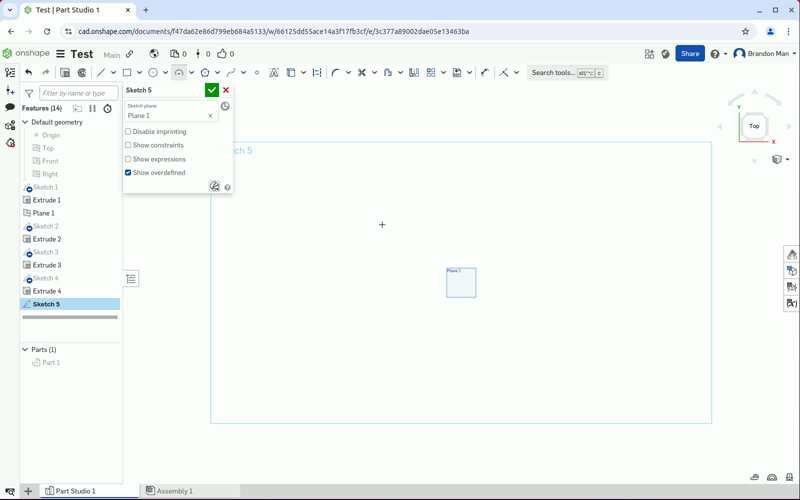
mouse_move(387, 236)
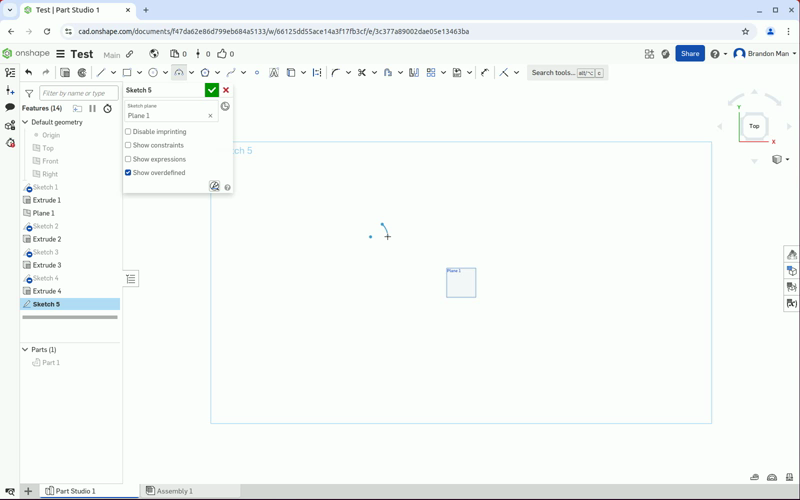
click(387, 236)
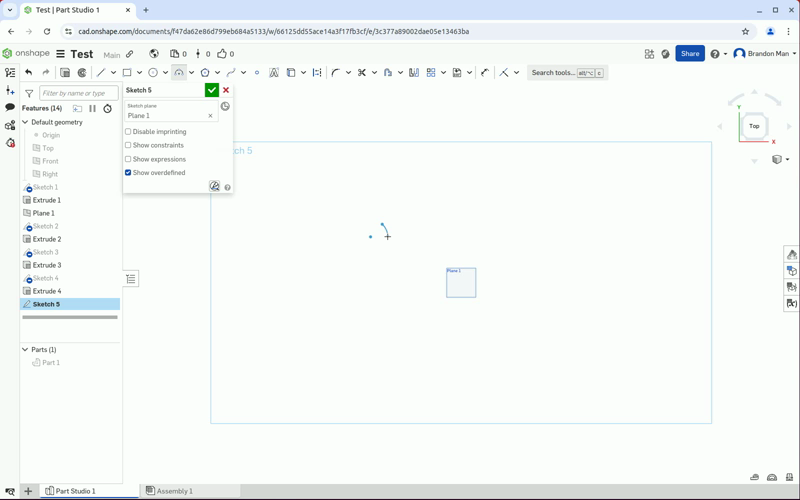
mouse_move(385, 230)
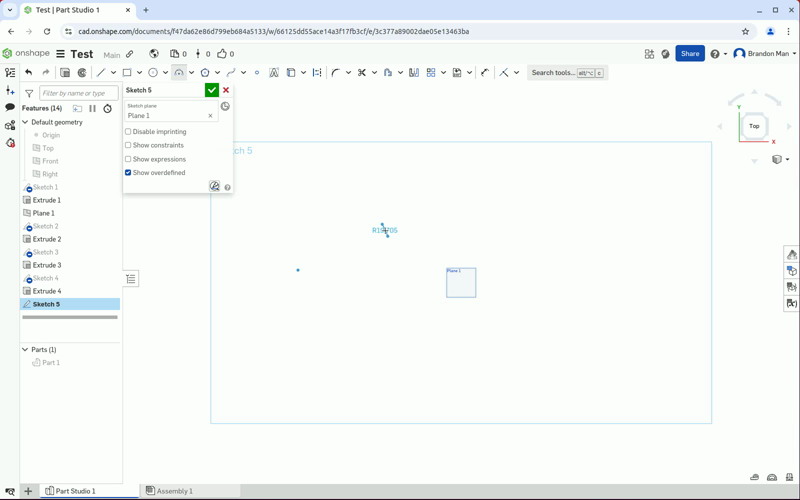
click(385, 230)
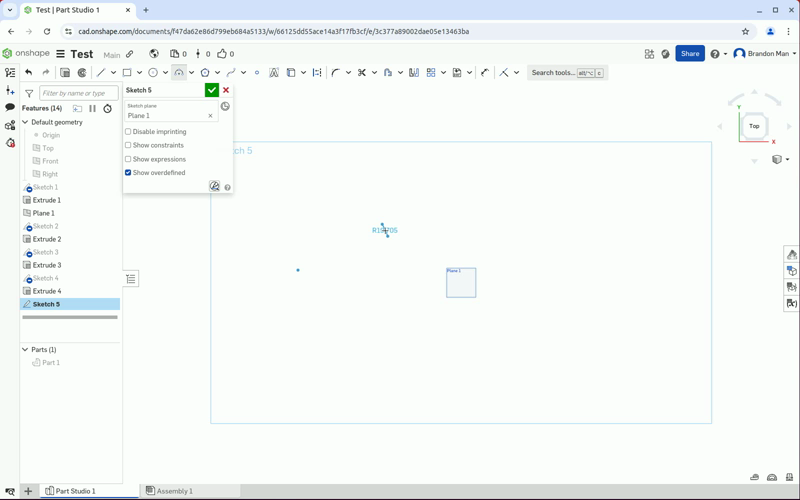
key_up(shift)
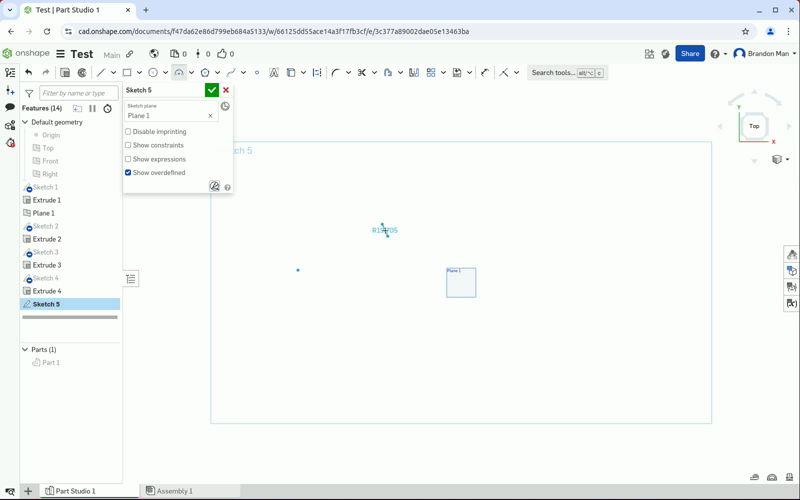
mouse_move(387, 236)
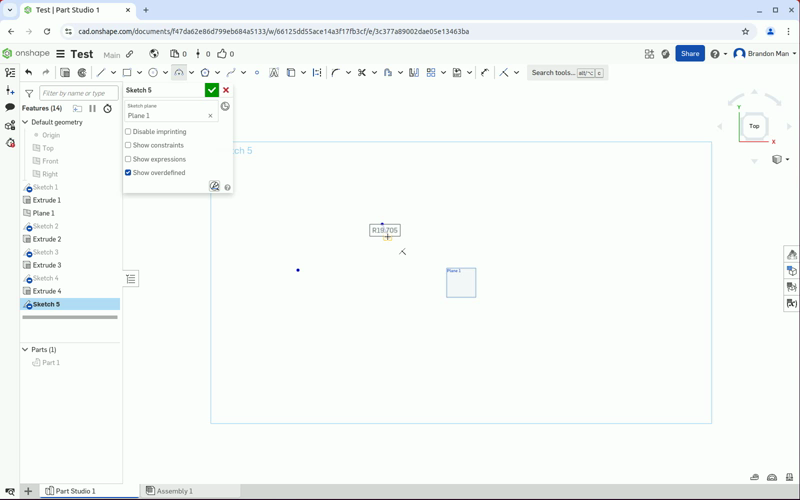
click(387, 236)
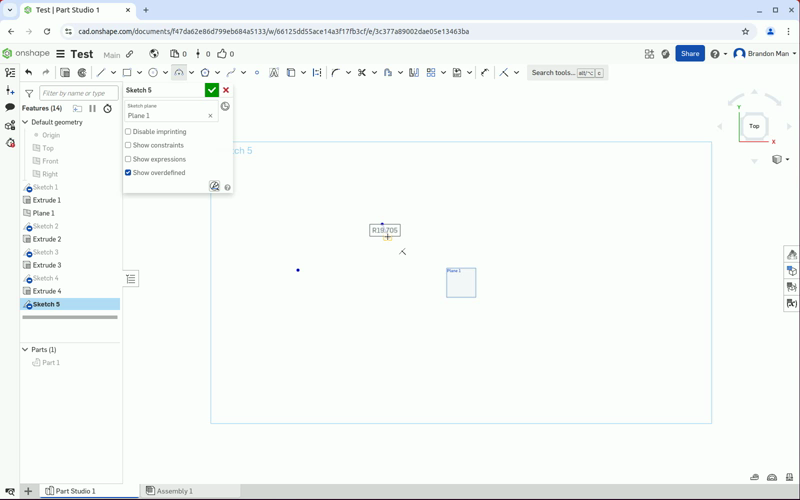
key_down(shift)
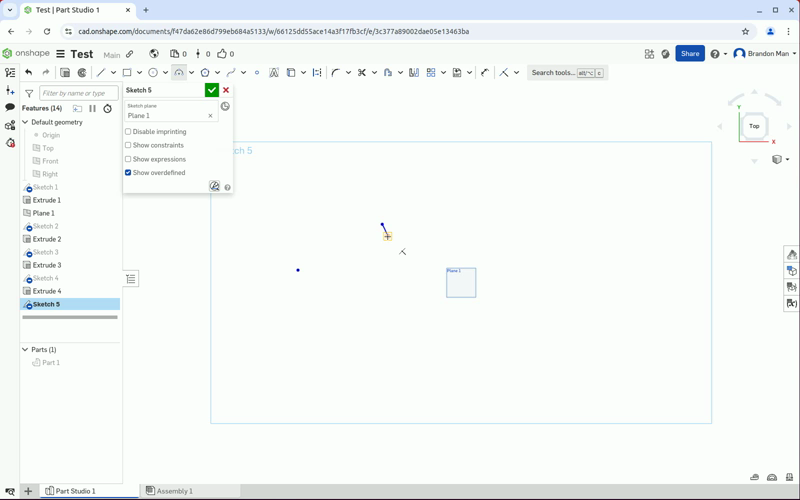
mouse_move(391, 238)
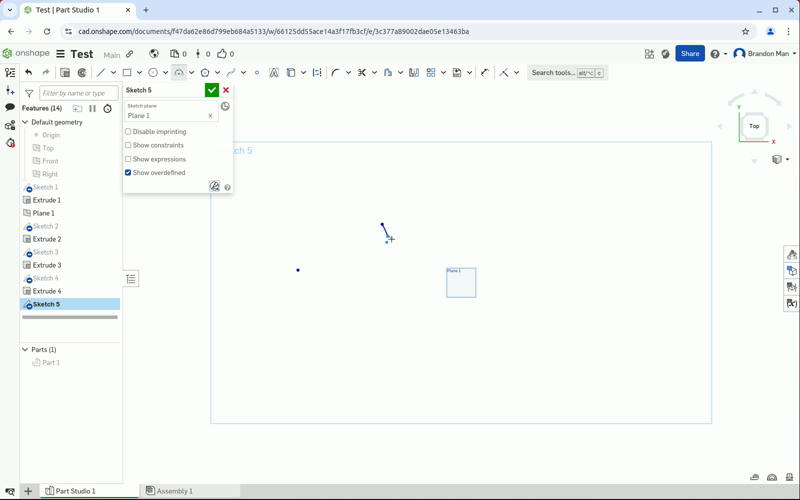
scroll(6)
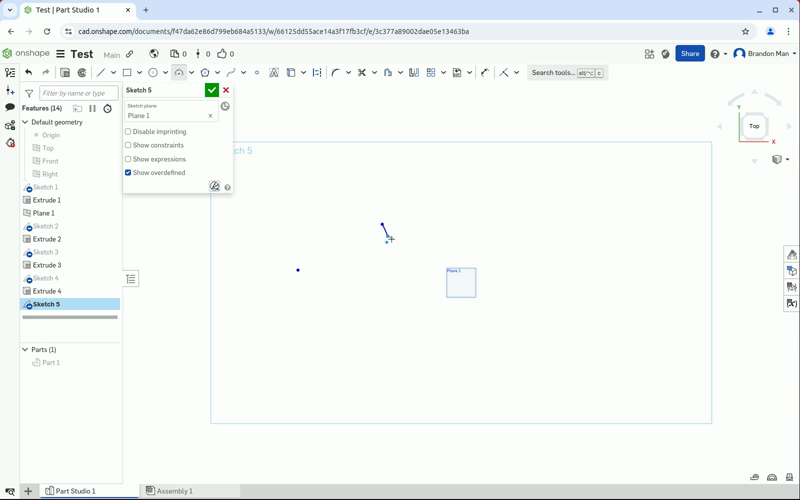
scroll(6)
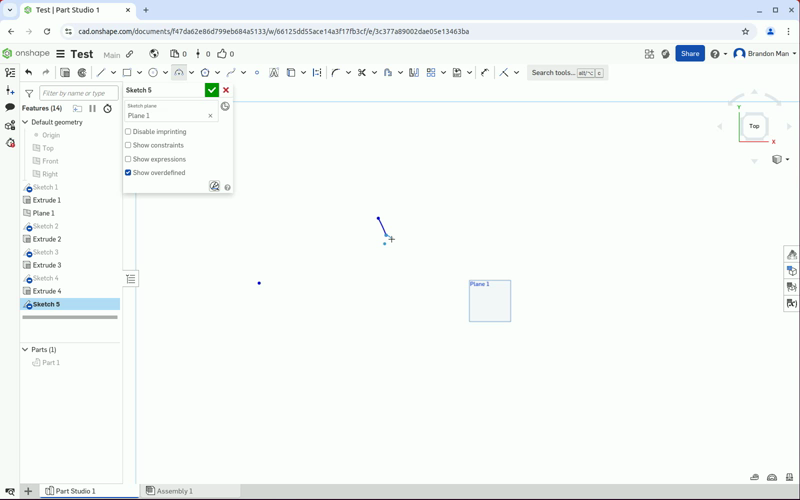
scroll(6)
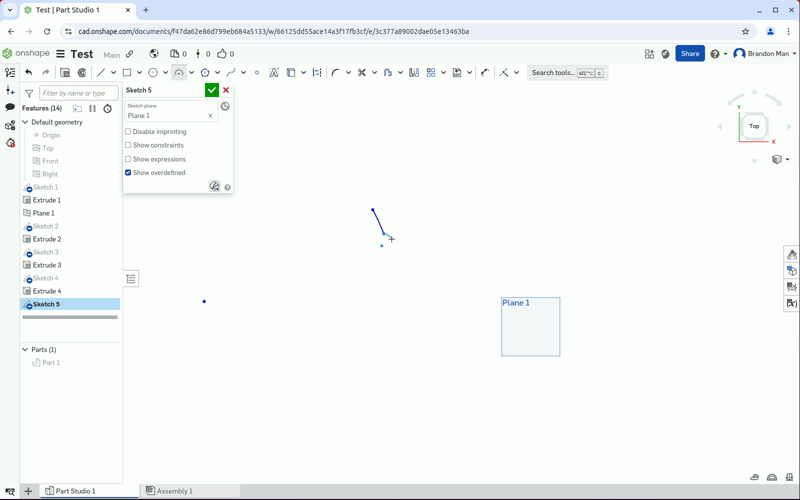
scroll(6)
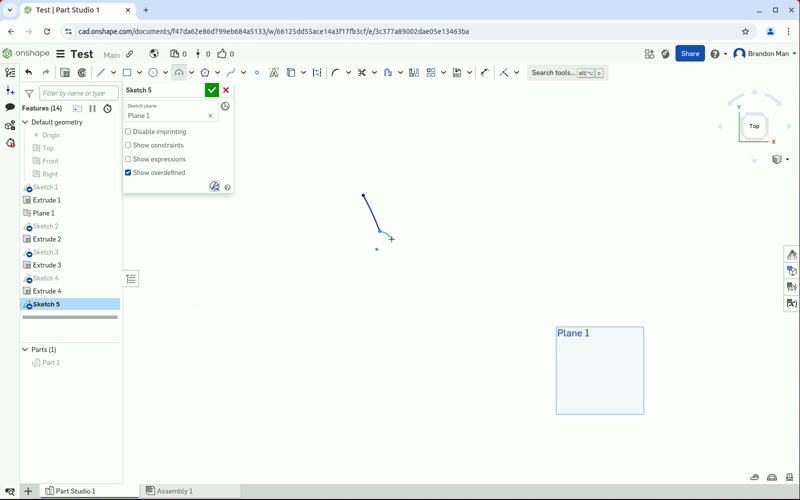
scroll(6)
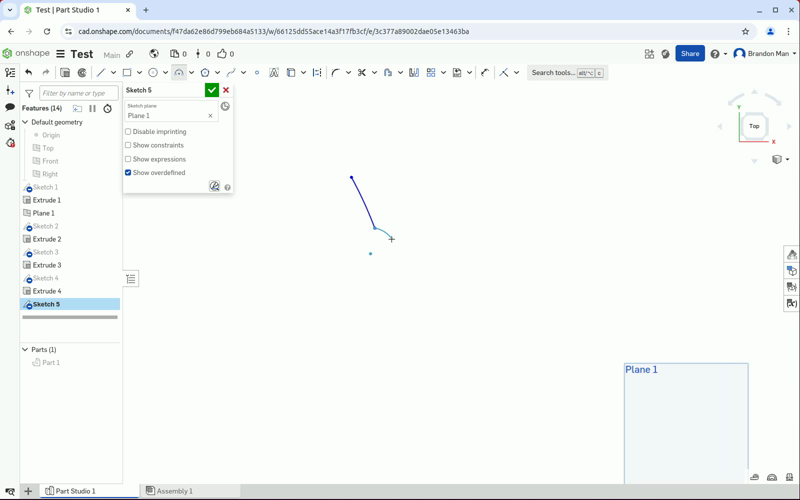
scroll(6)
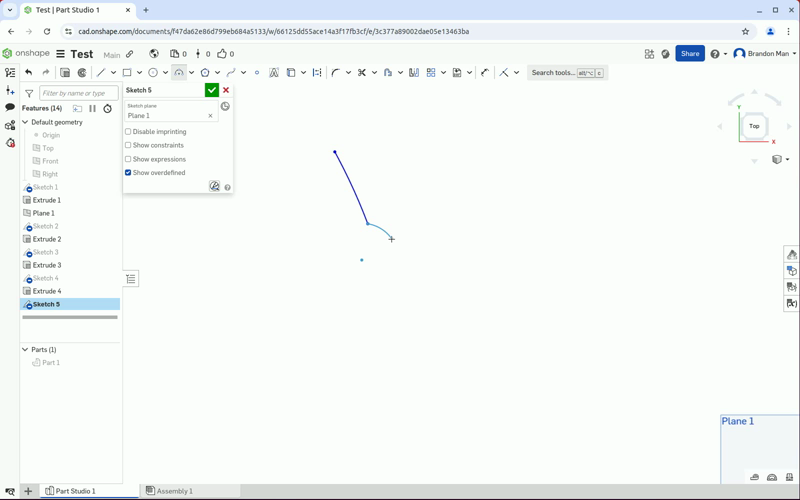
scroll(6)
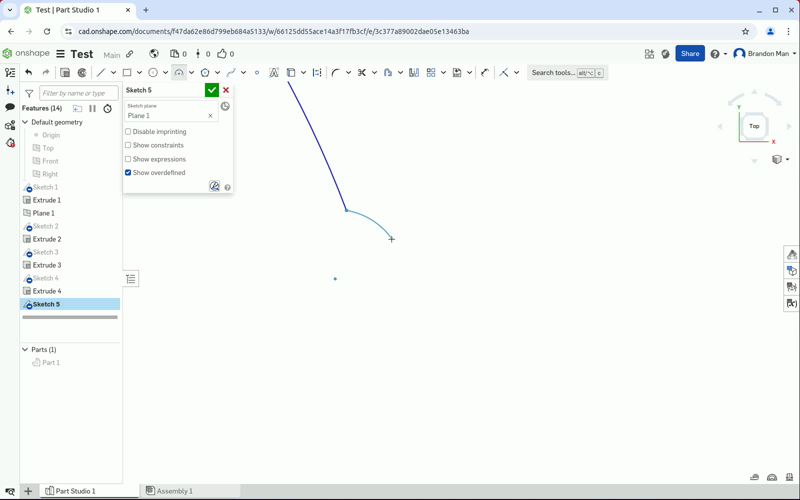
click(391, 238)
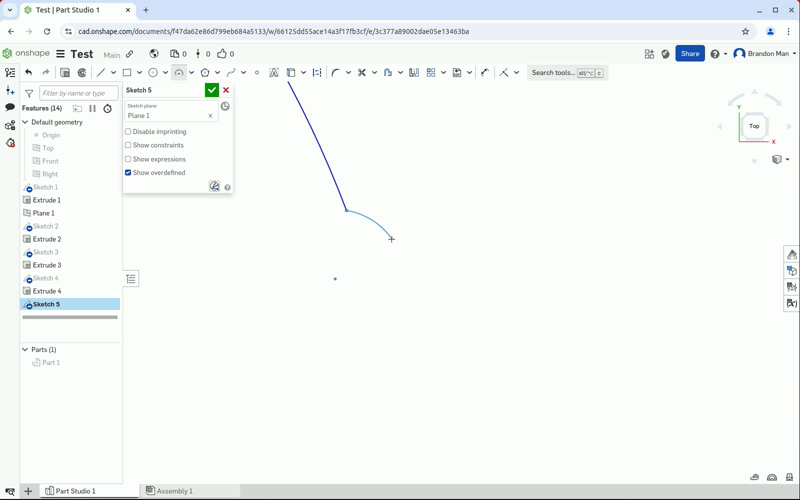
scroll(-6)
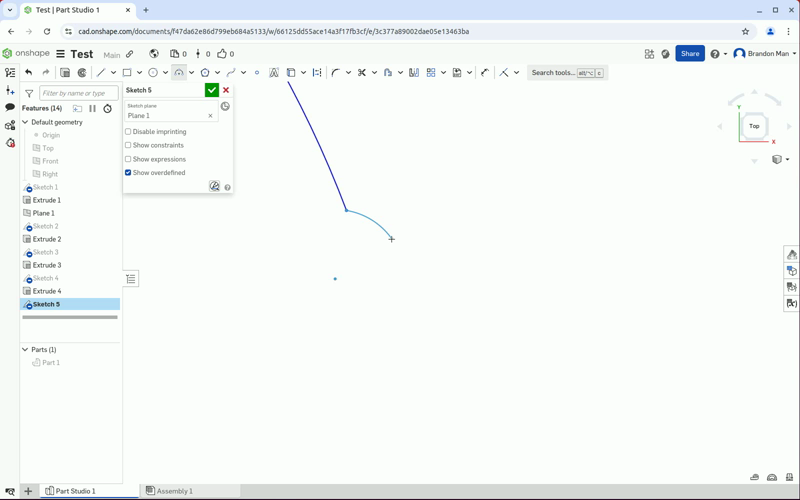
scroll(-6)
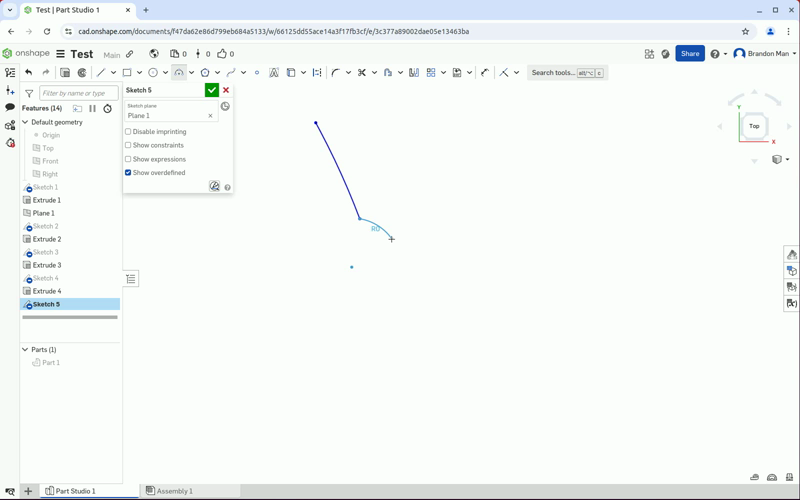
scroll(-6)
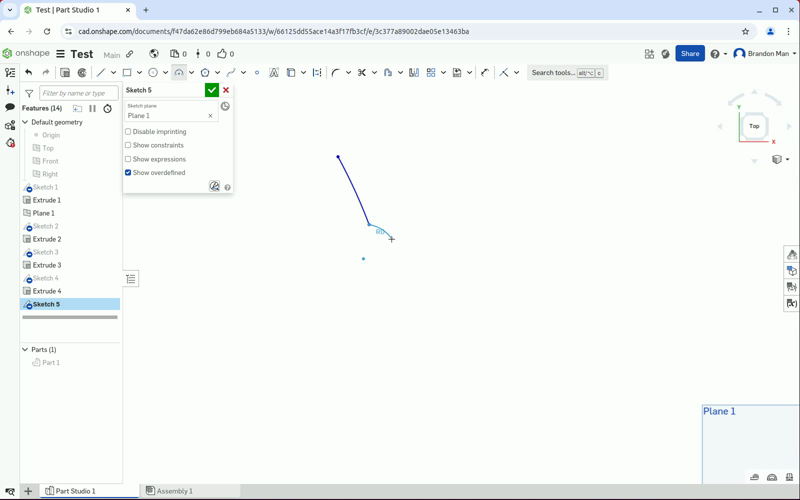
scroll(-6)
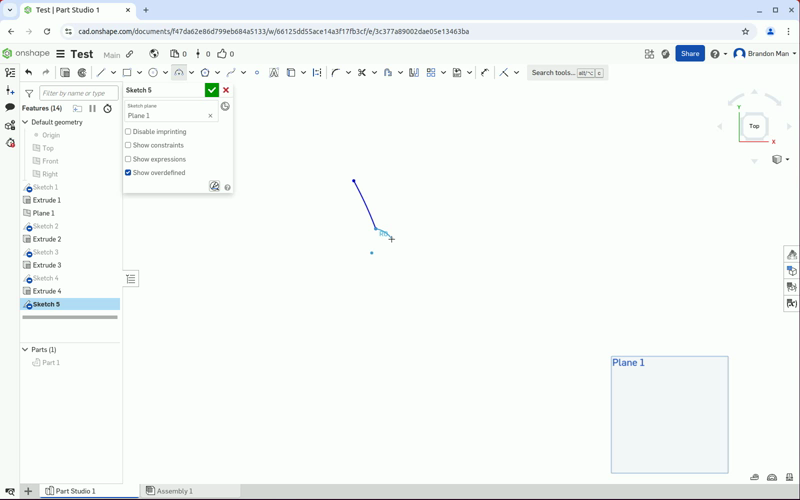
scroll(-6)
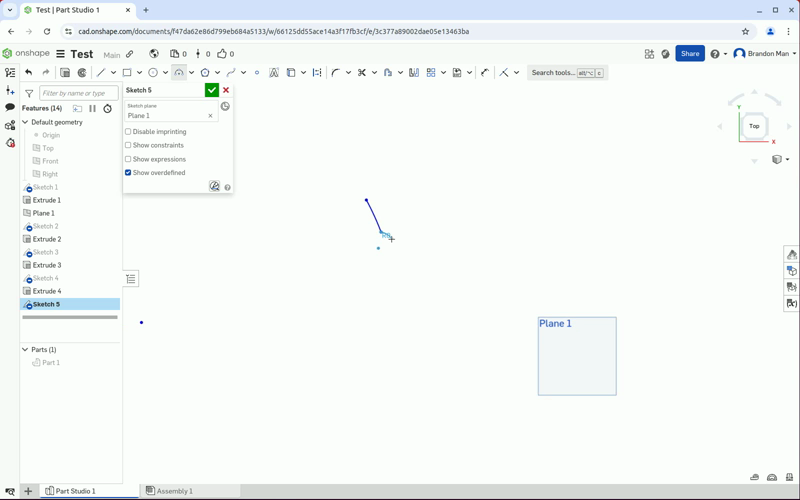
scroll(-6)
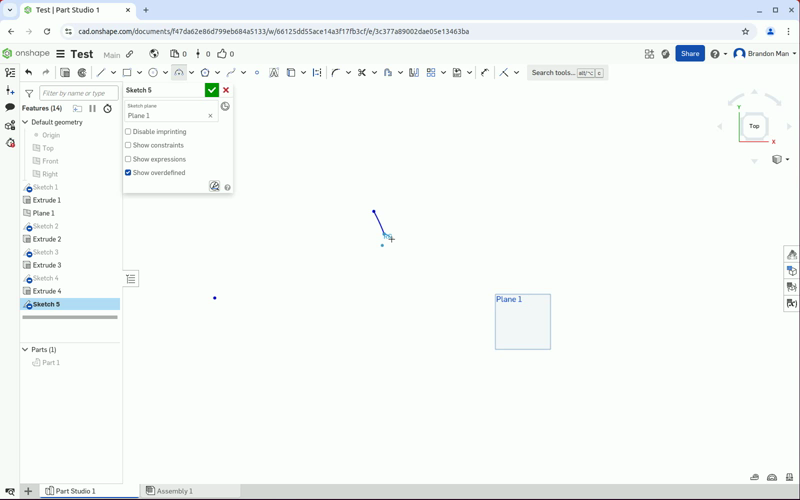
scroll(-6)
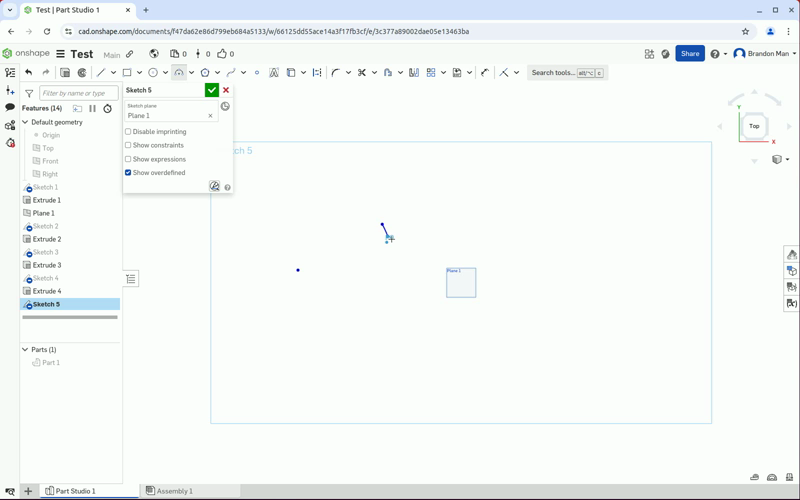
mouse_move(389, 238)
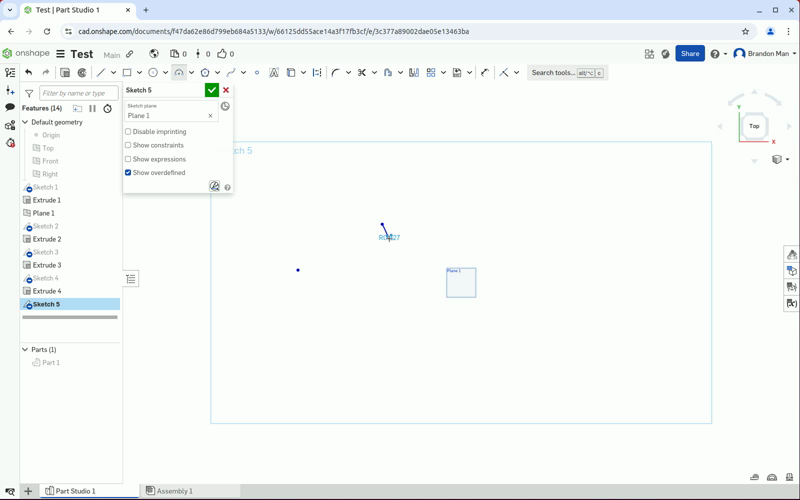
scroll(6)
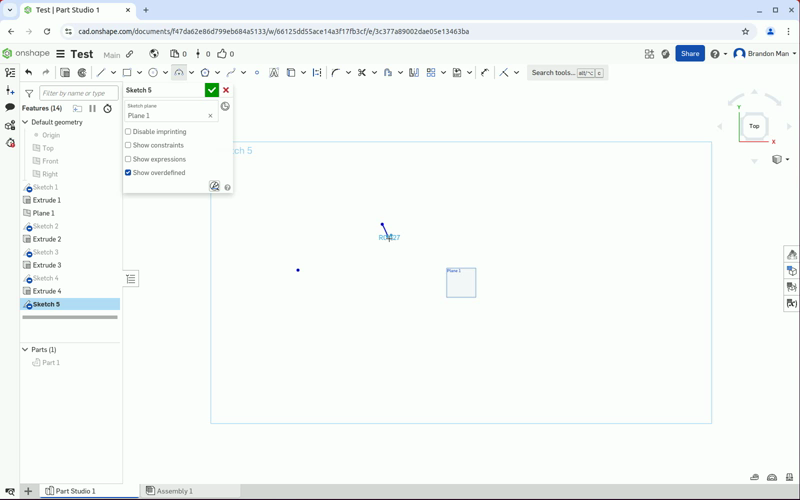
scroll(6)
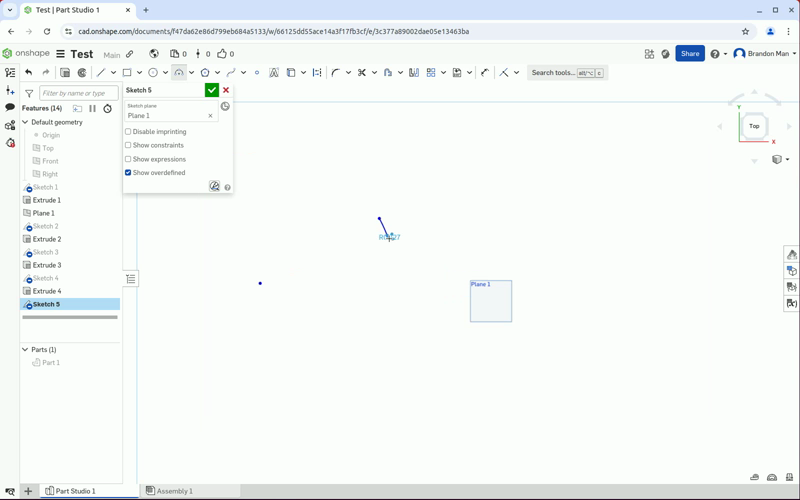
scroll(6)
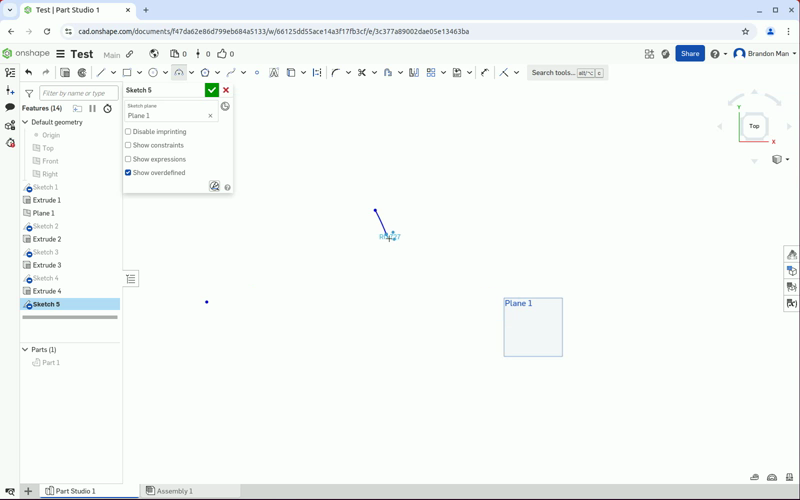
scroll(6)
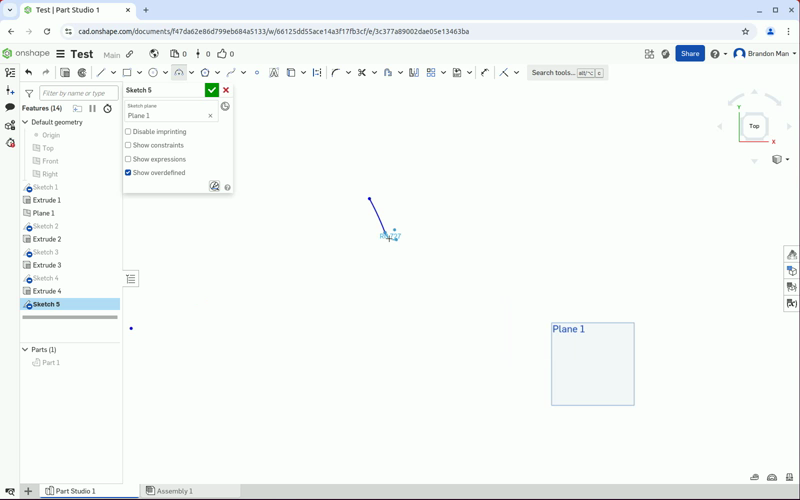
scroll(6)
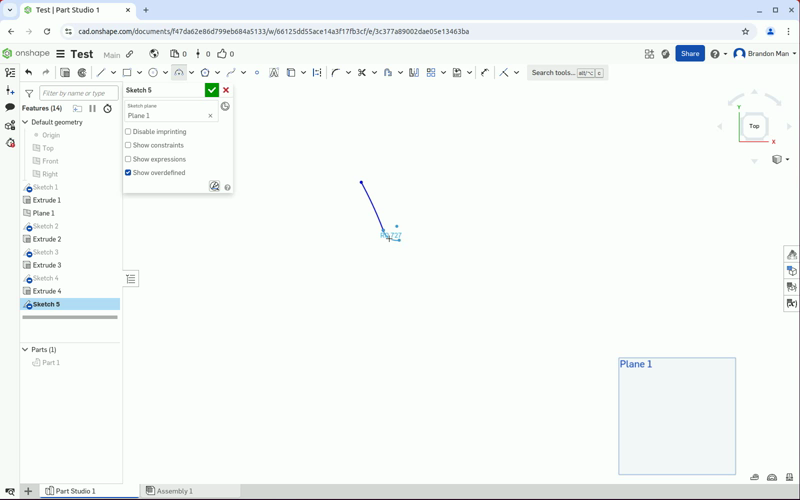
scroll(6)
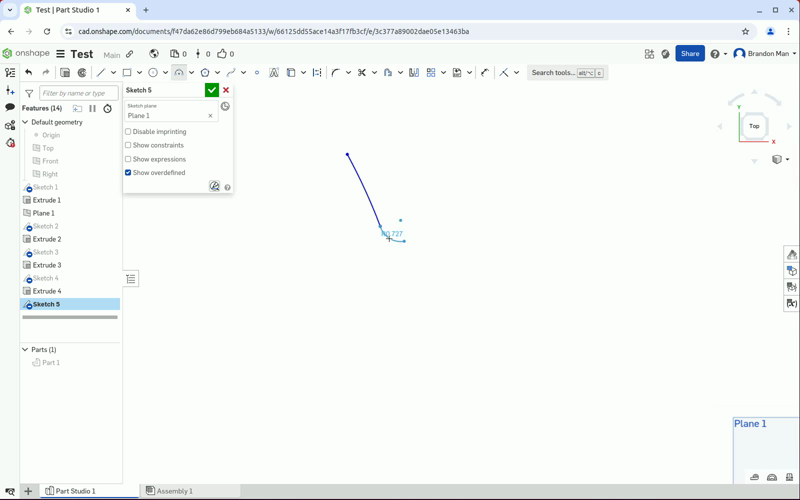
scroll(6)
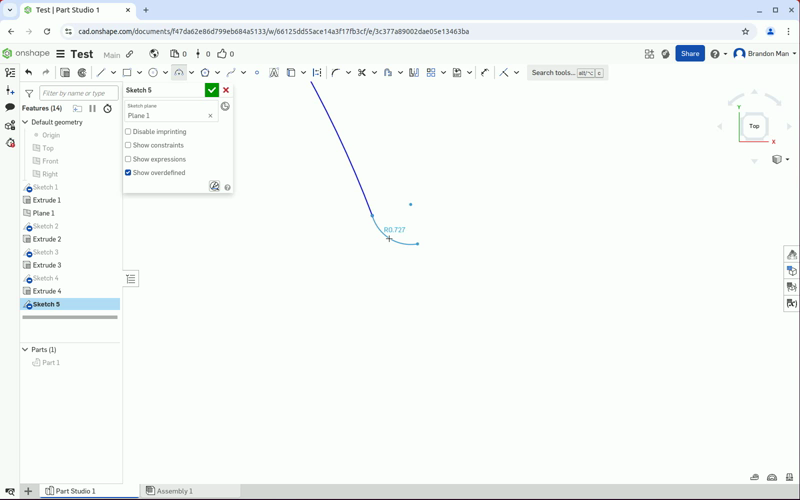
click(389, 238)
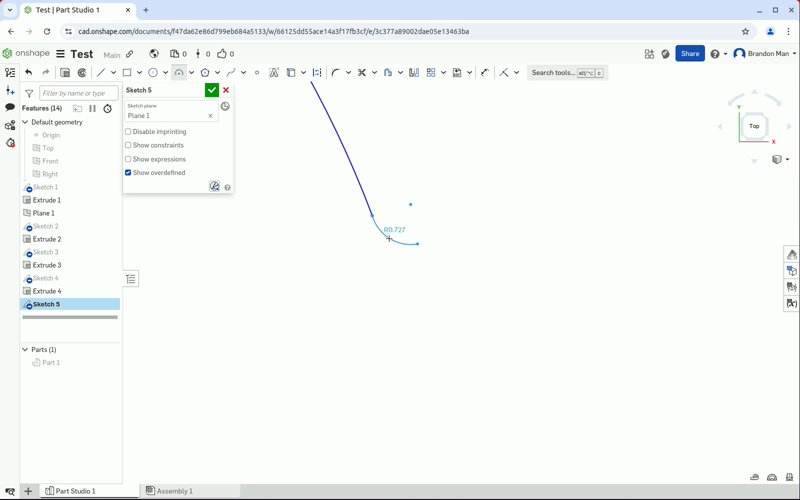
scroll(-6)
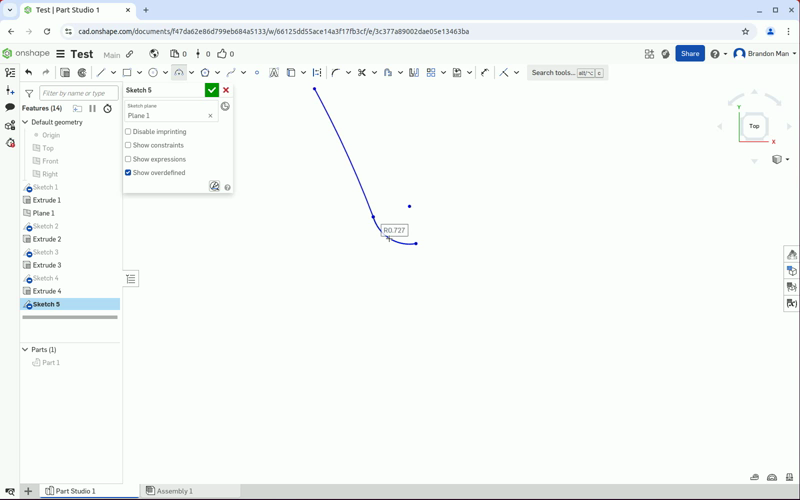
scroll(-6)
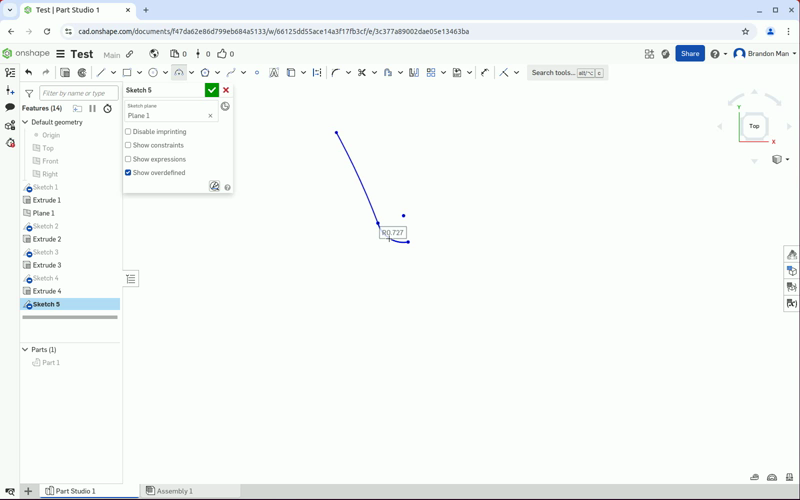
scroll(-6)
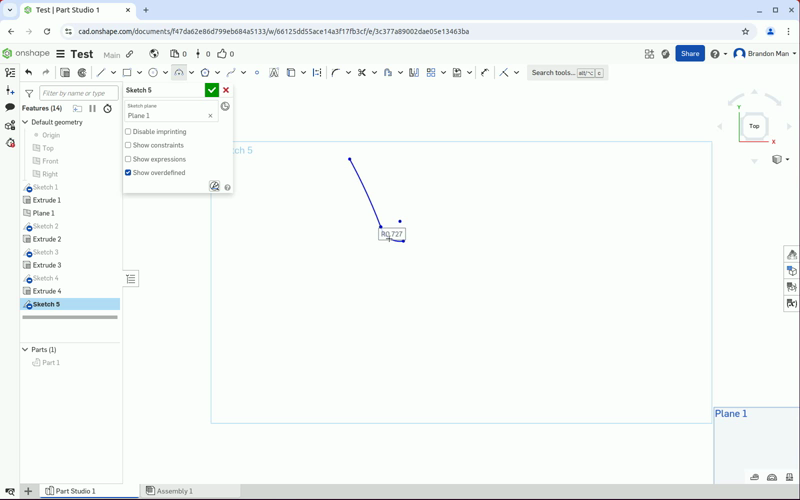
scroll(-6)
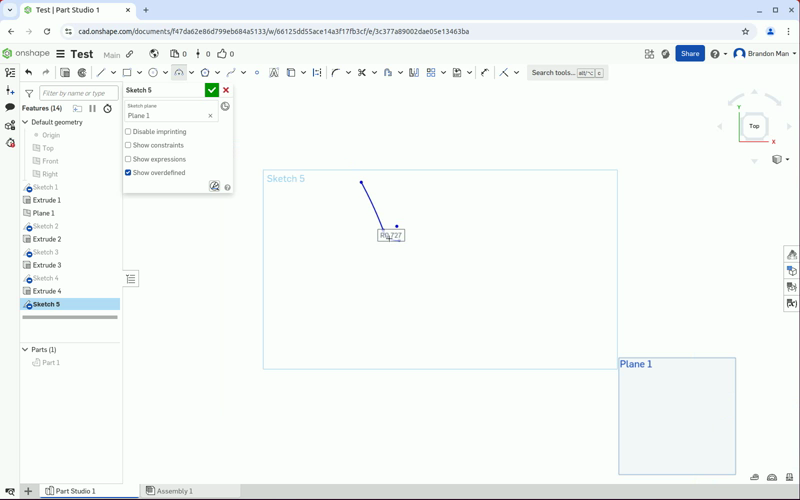
scroll(-6)
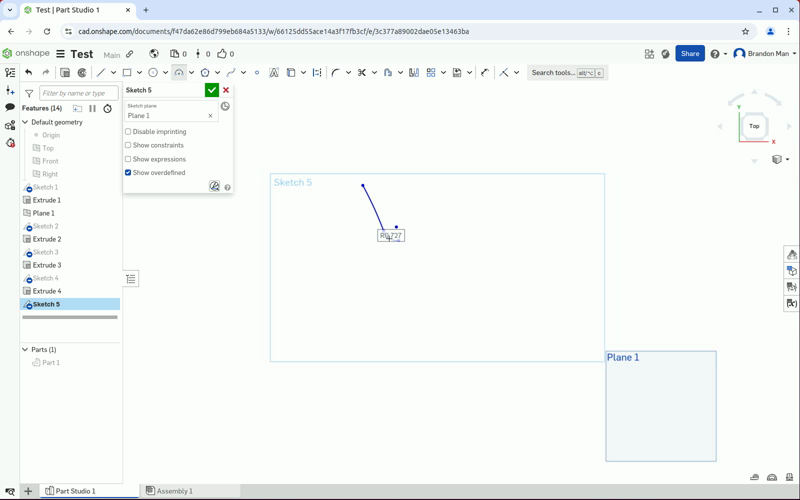
scroll(-6)
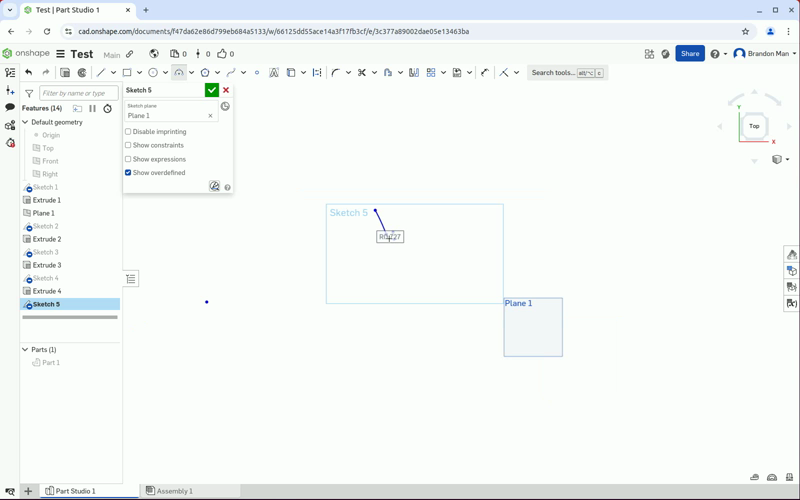
scroll(-6)
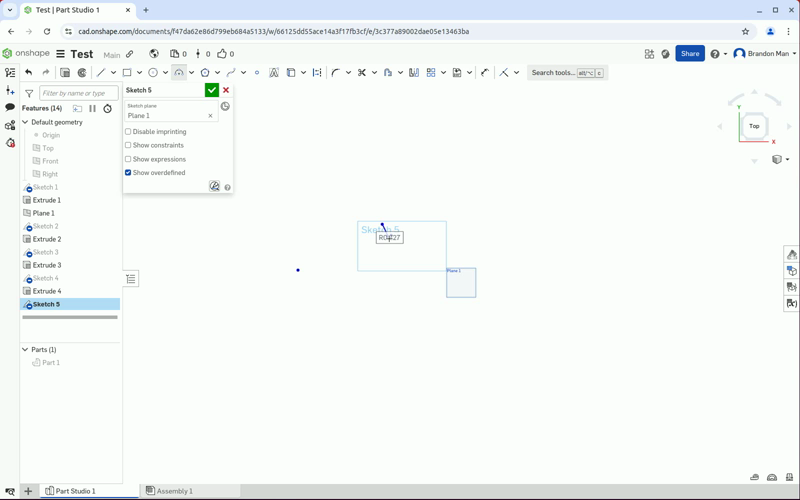
key_up(shift)
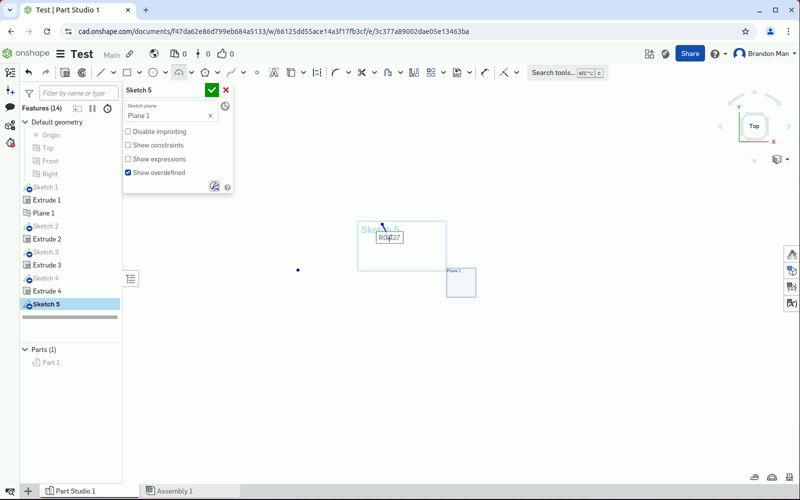
key(esc)
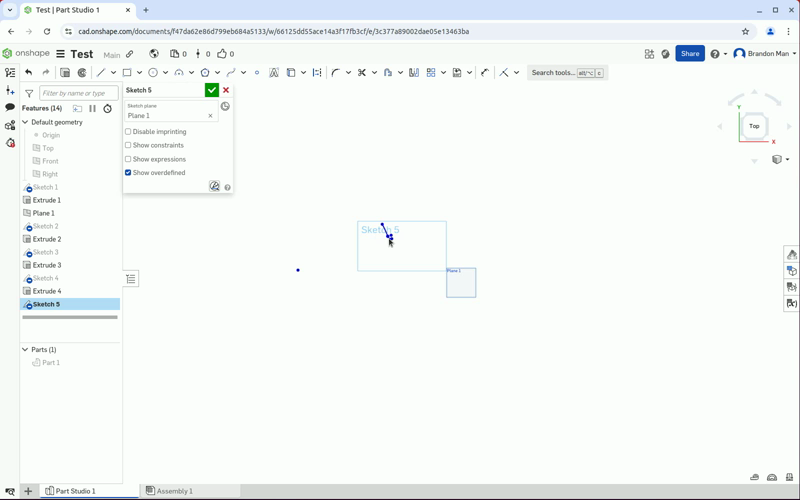
key(l)
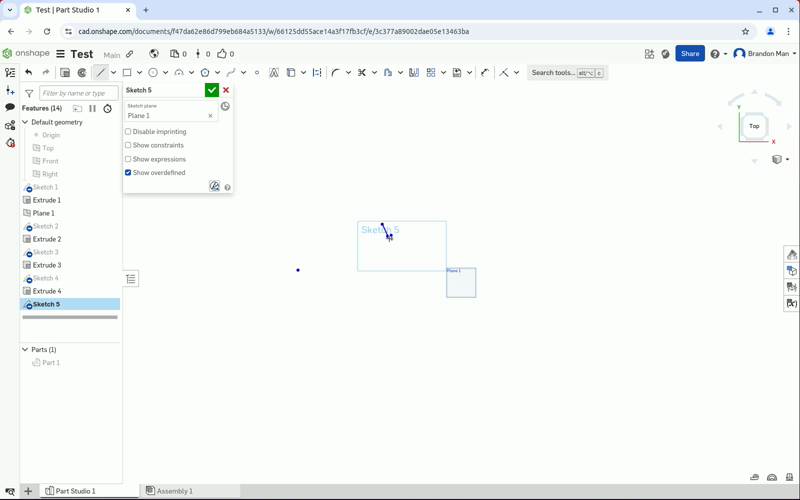
mouse_move(391, 238)
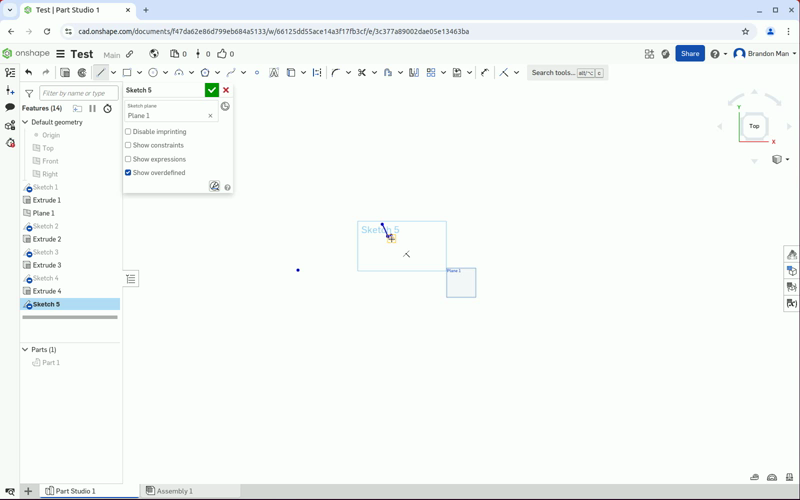
scroll(6)
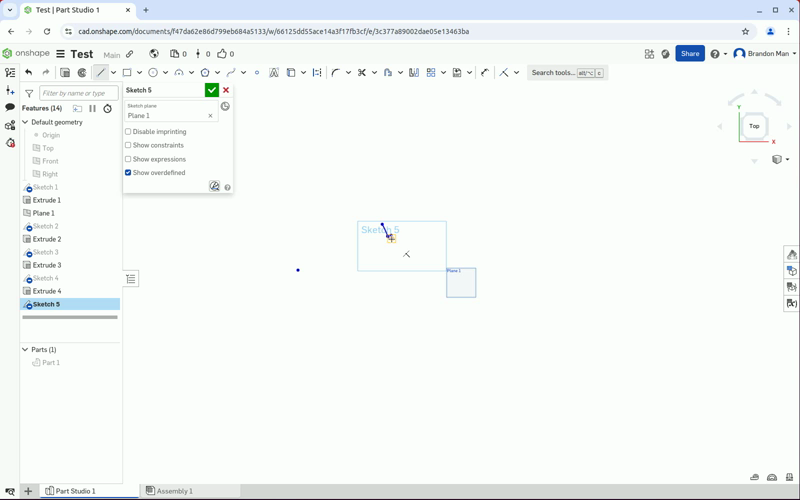
scroll(6)
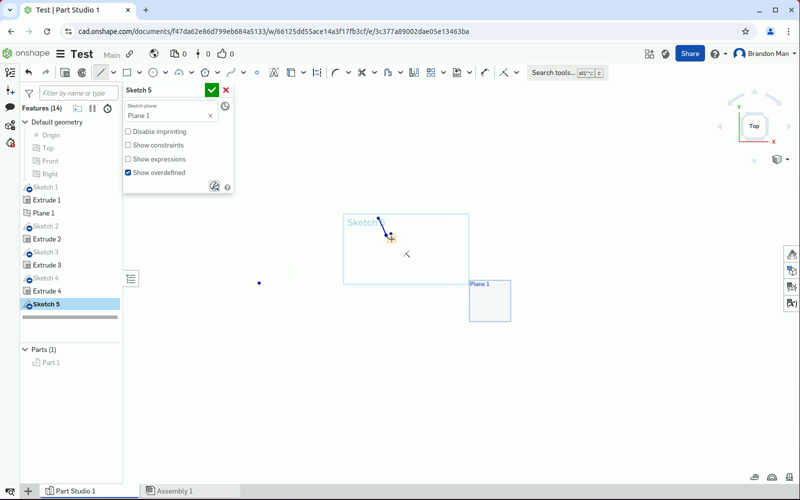
scroll(6)
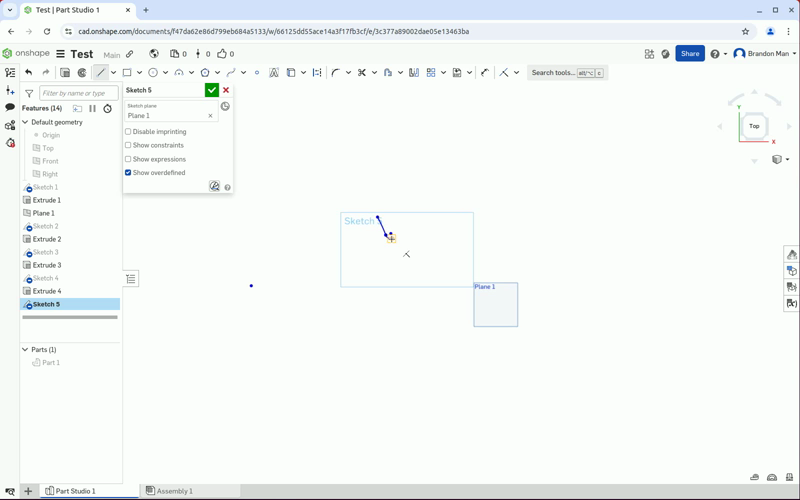
scroll(6)
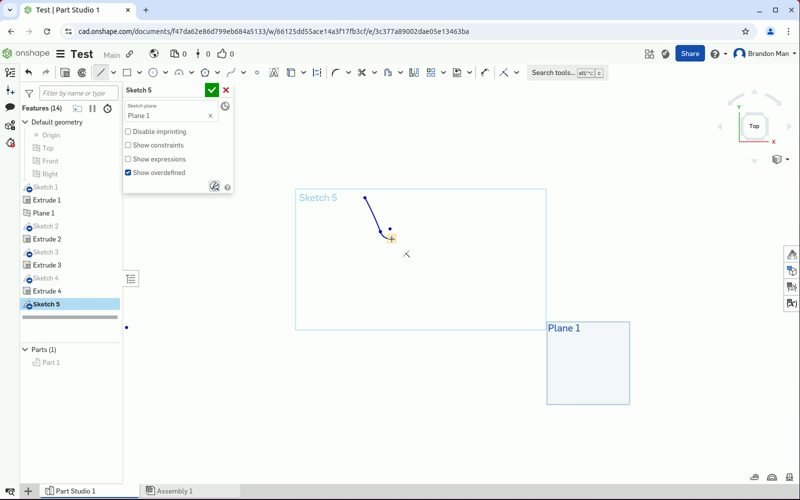
scroll(6)
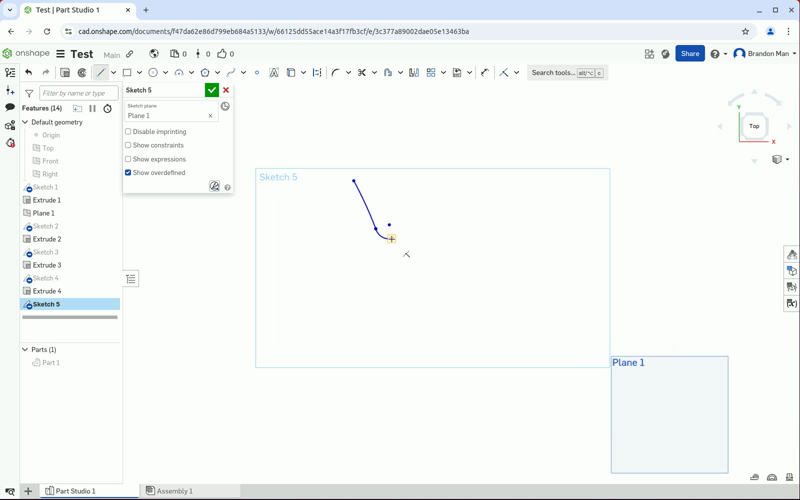
scroll(6)
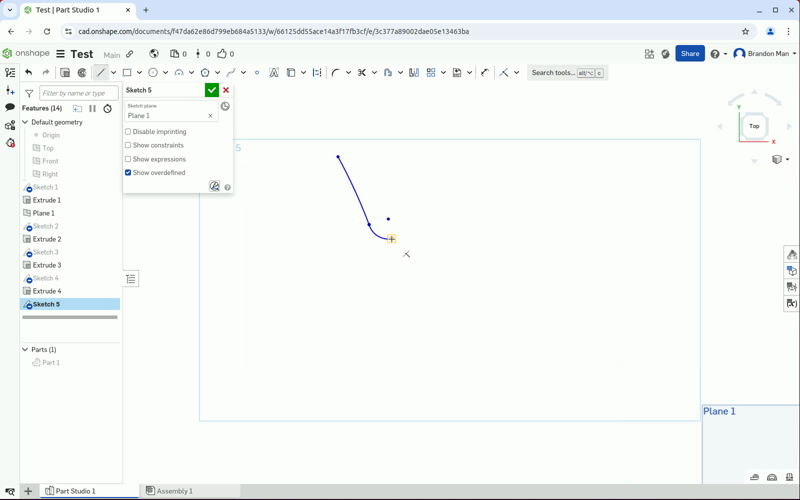
scroll(6)
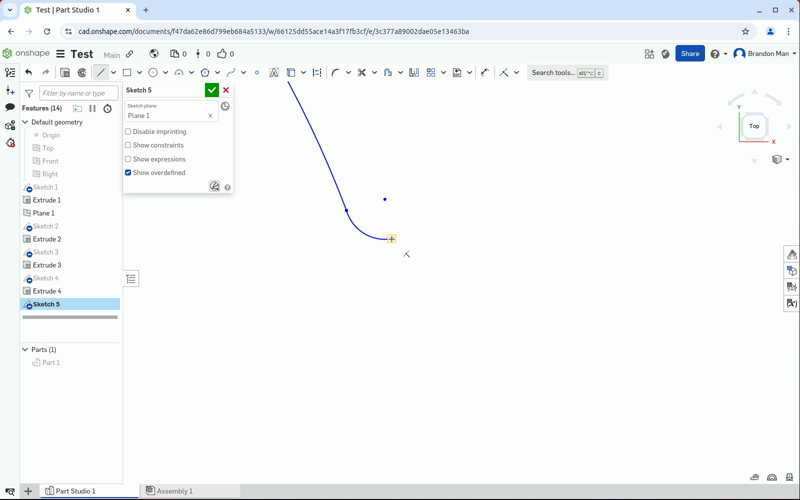
click(391, 238)
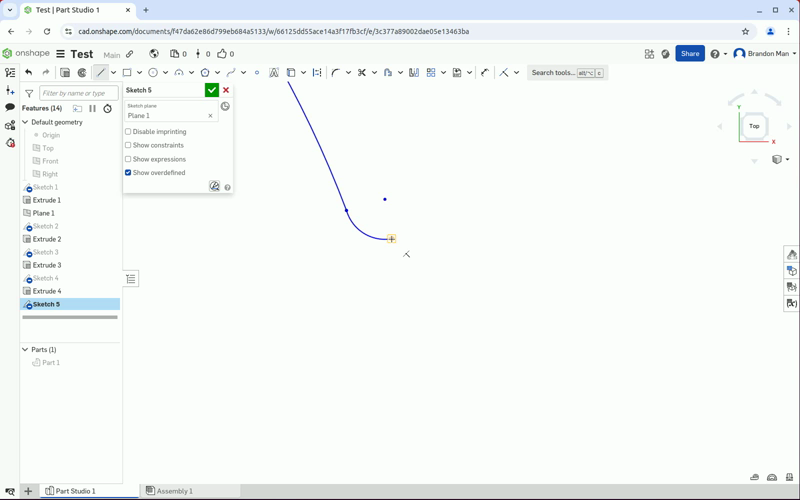
scroll(-6)
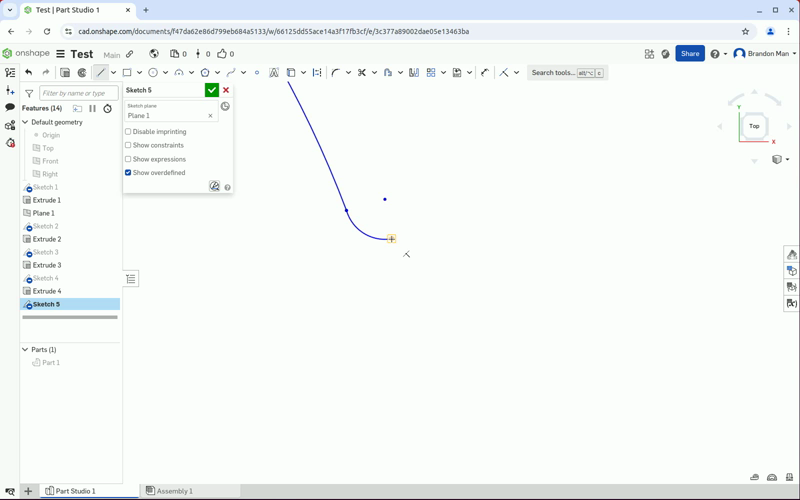
scroll(-6)
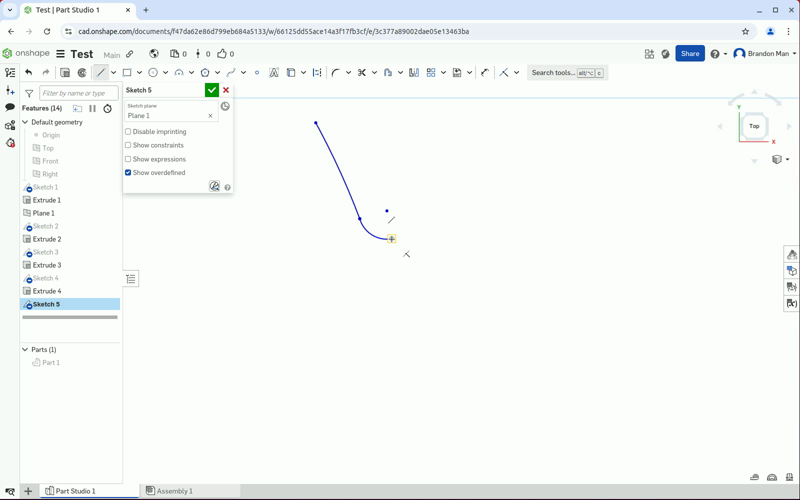
scroll(-6)
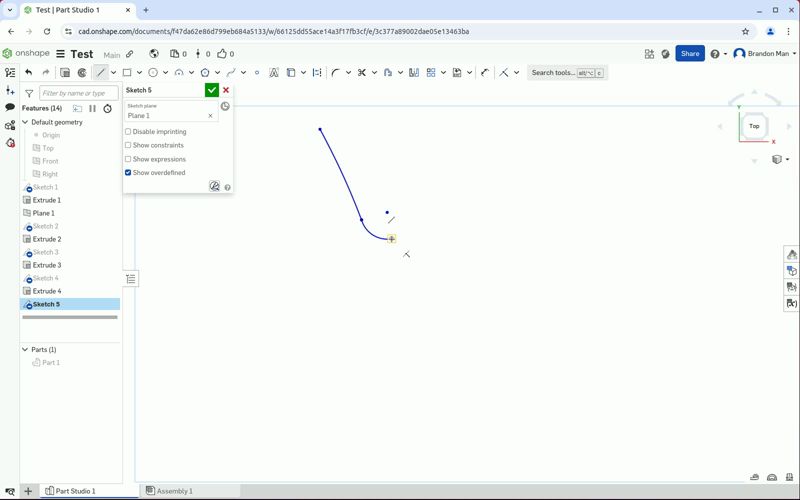
scroll(-6)
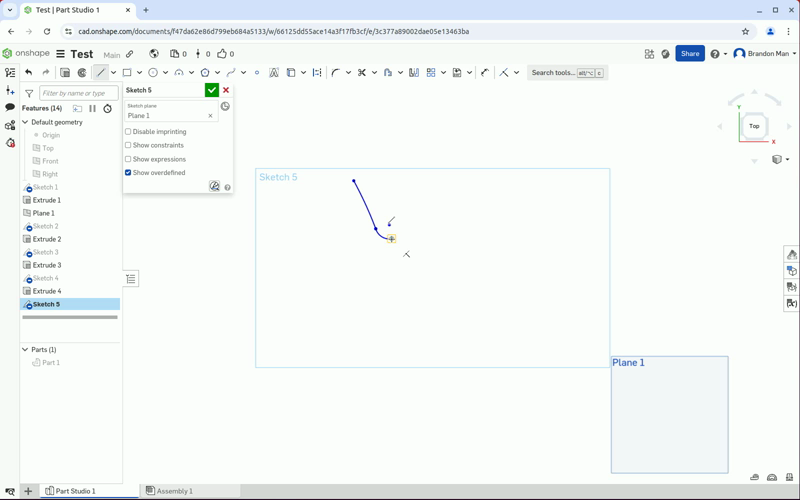
scroll(-6)
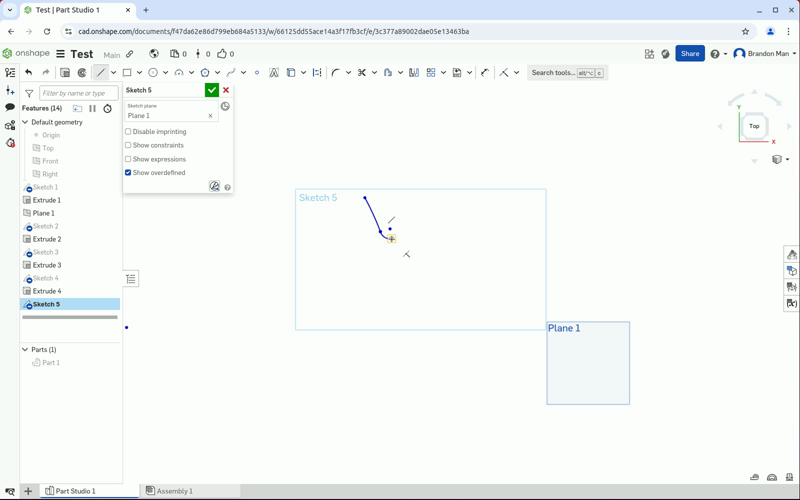
scroll(-6)
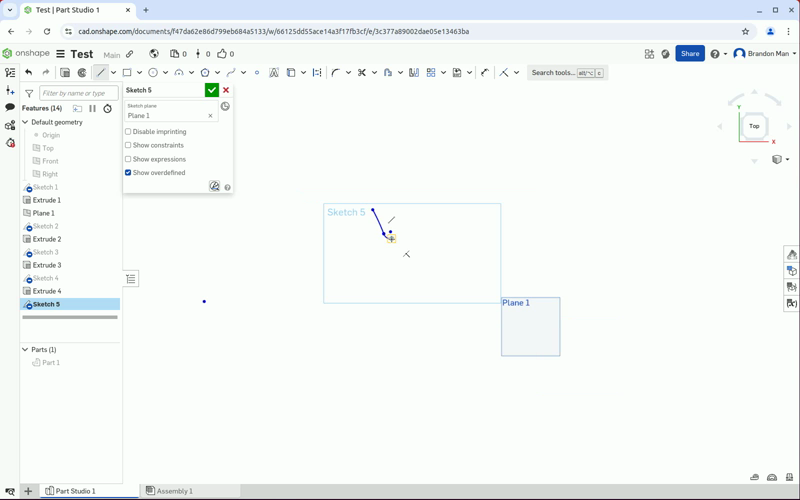
scroll(-6)
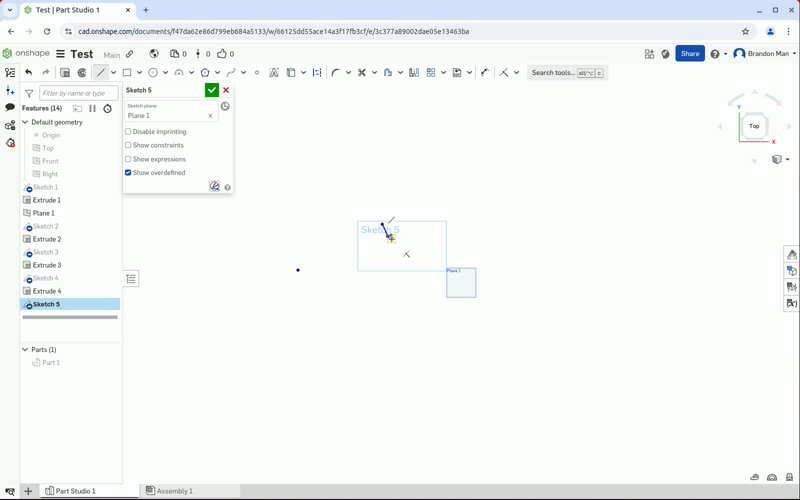
key_down(shift)
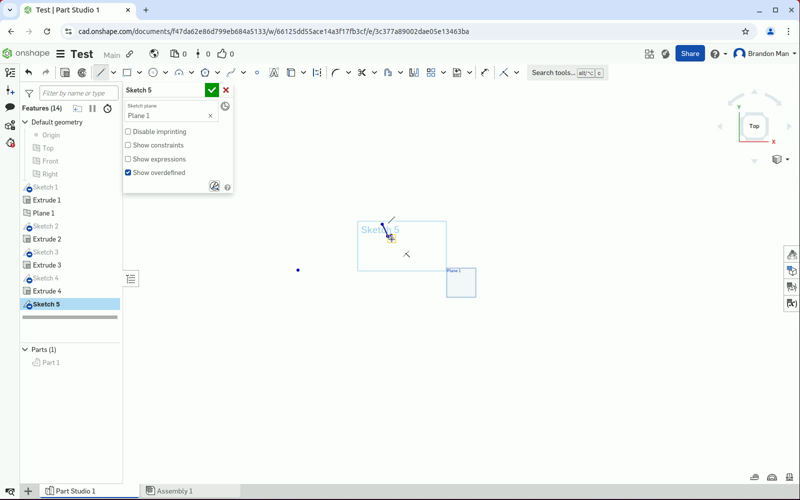
mouse_move(421, 238)
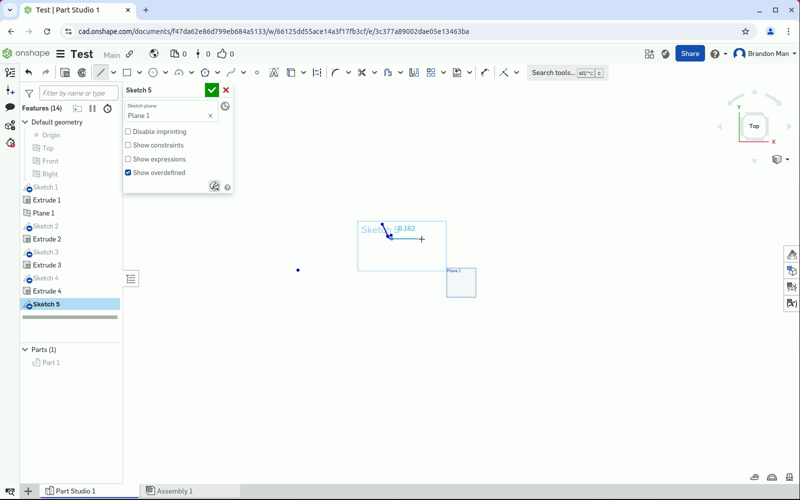
mouse_move(446, 238)
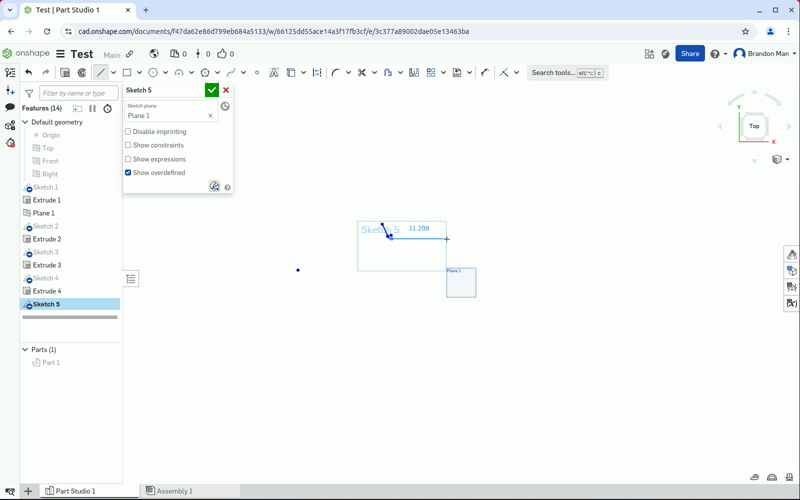
click(446, 238)
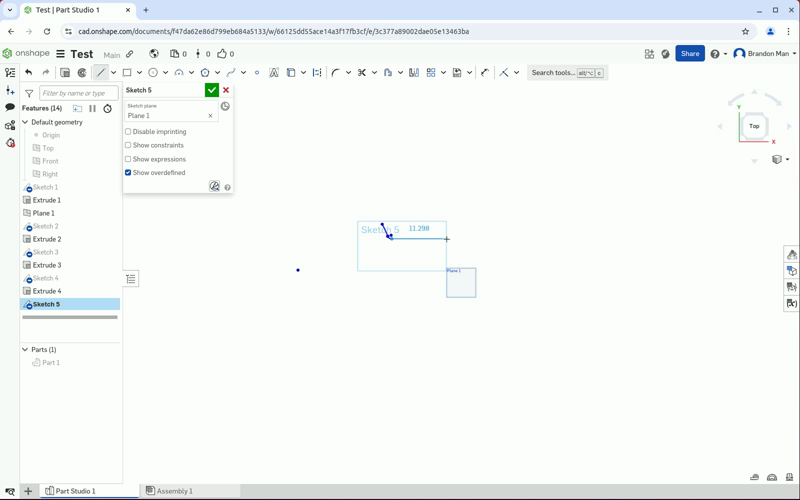
key_up(shift)
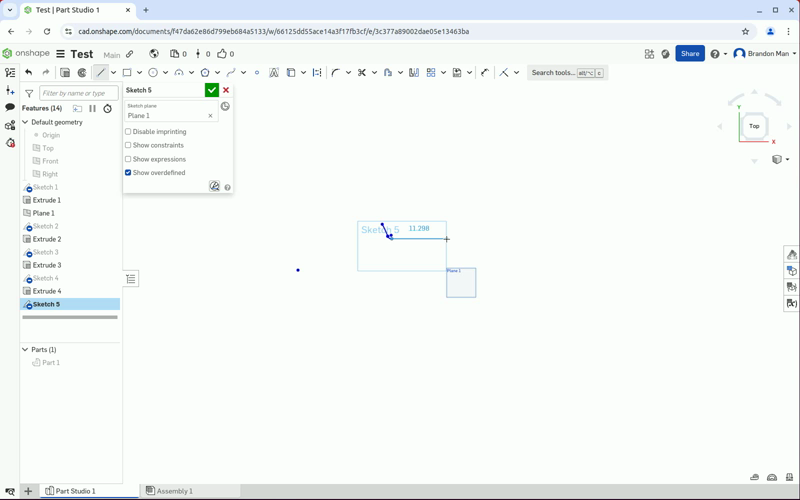
key(esc)
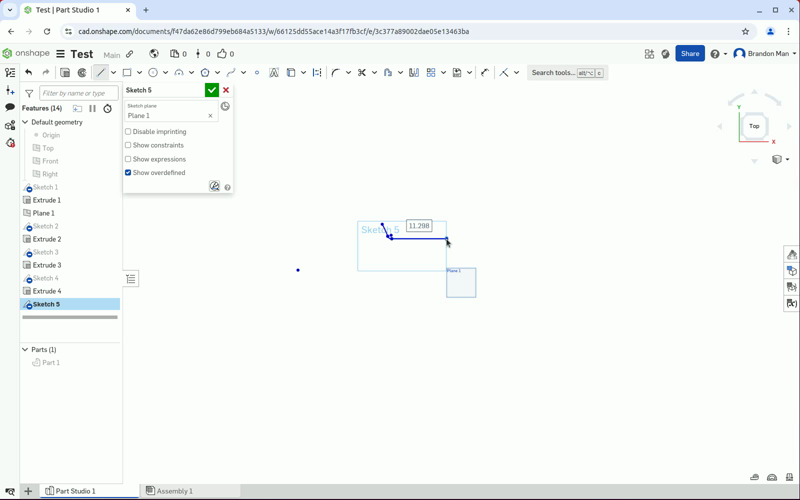
key(a)
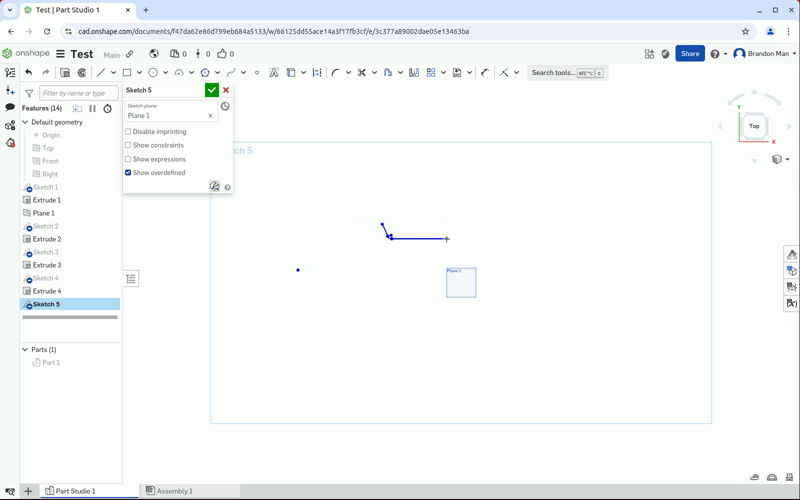
mouse_move(446, 238)
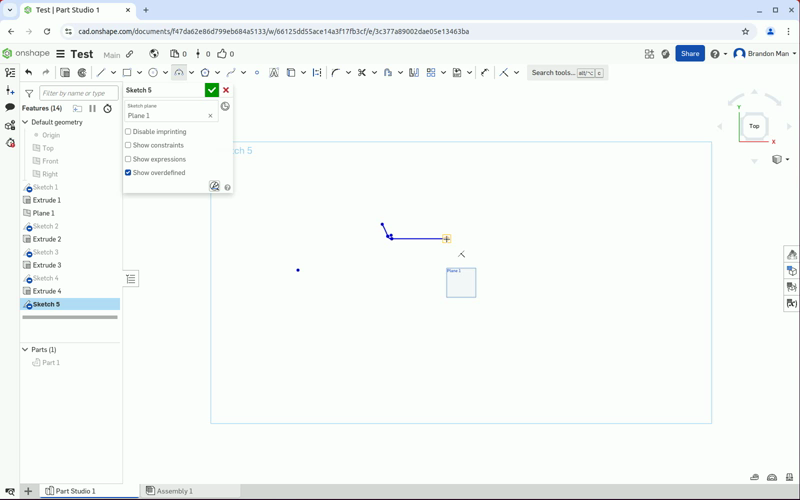
click(446, 238)
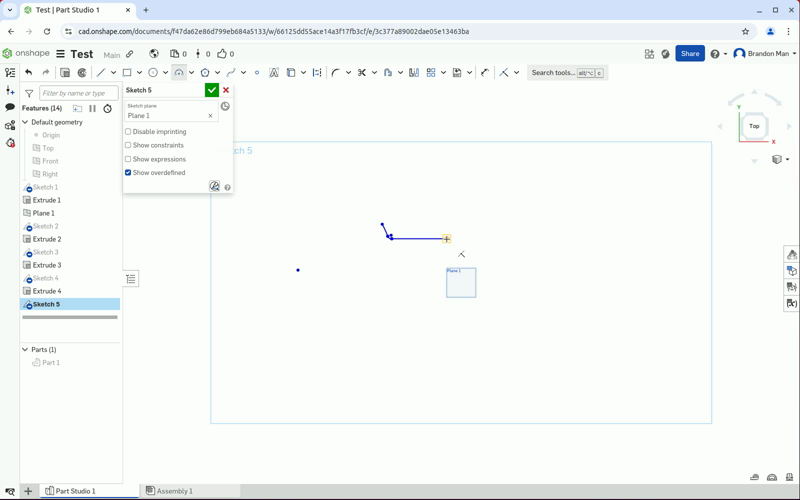
key_down(shift)
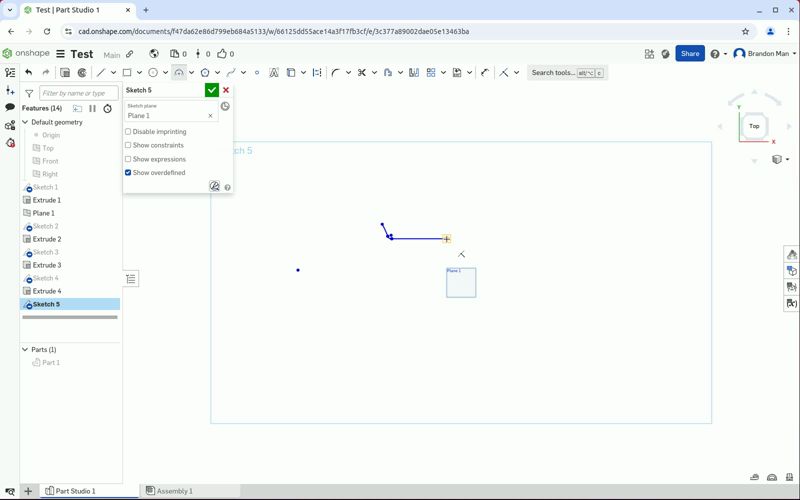
mouse_move(450, 230)
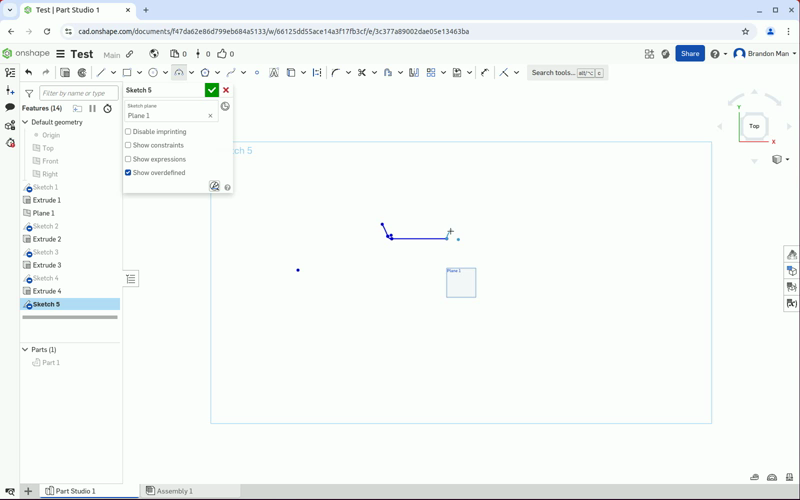
click(450, 230)
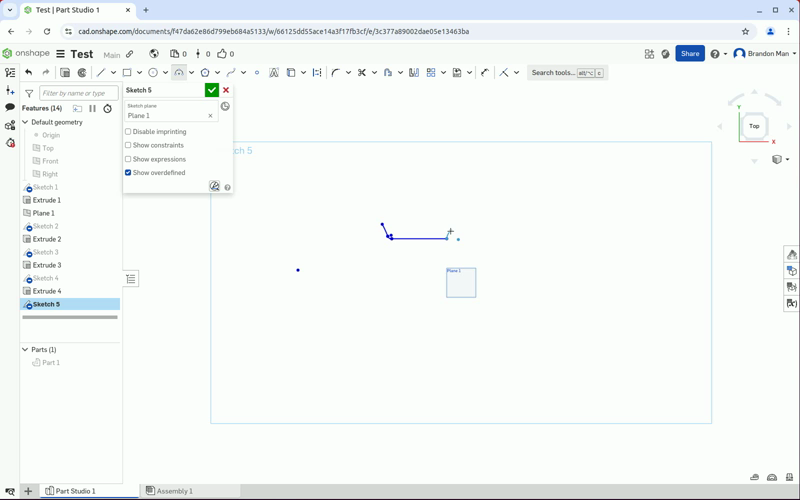
mouse_move(451, 236)
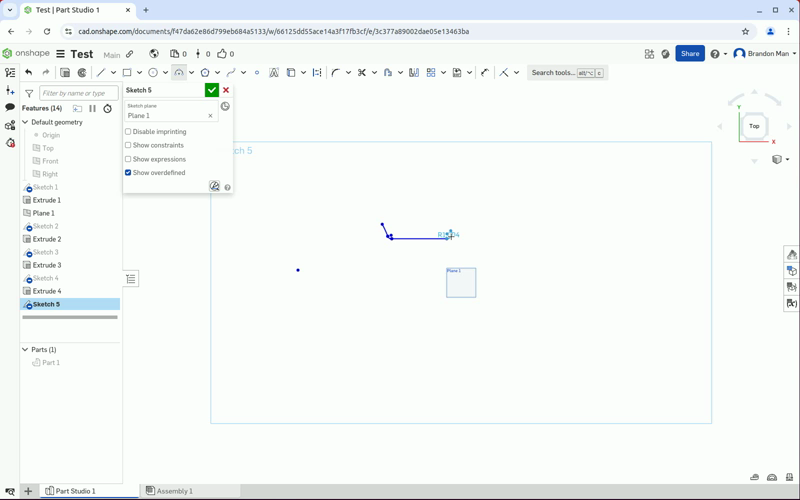
click(451, 236)
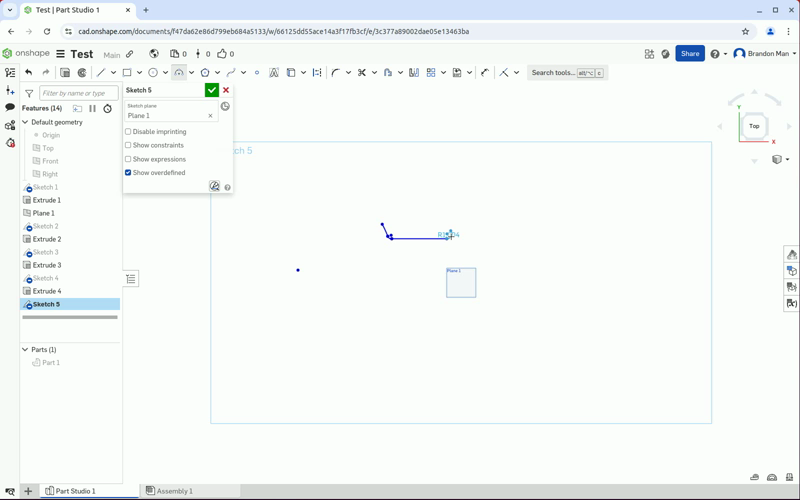
key_up(shift)
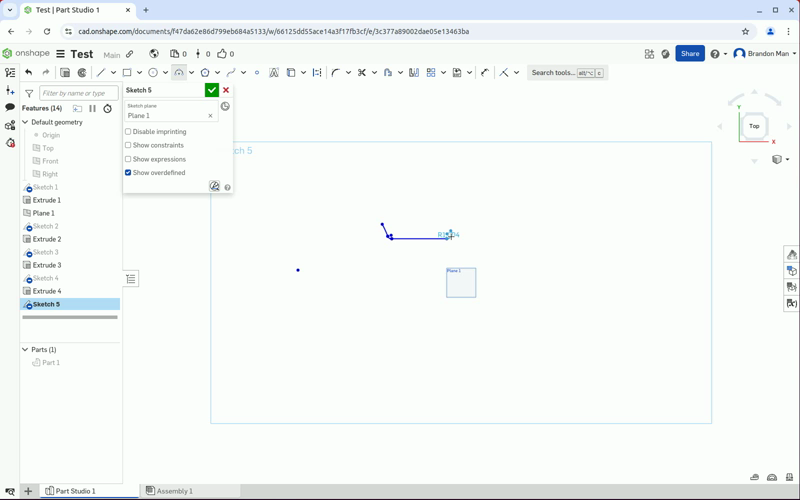
mouse_move(450, 230)
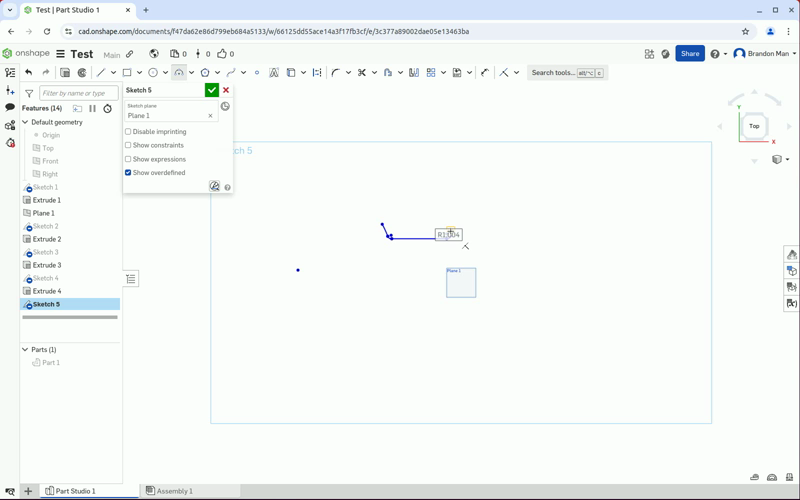
click(450, 230)
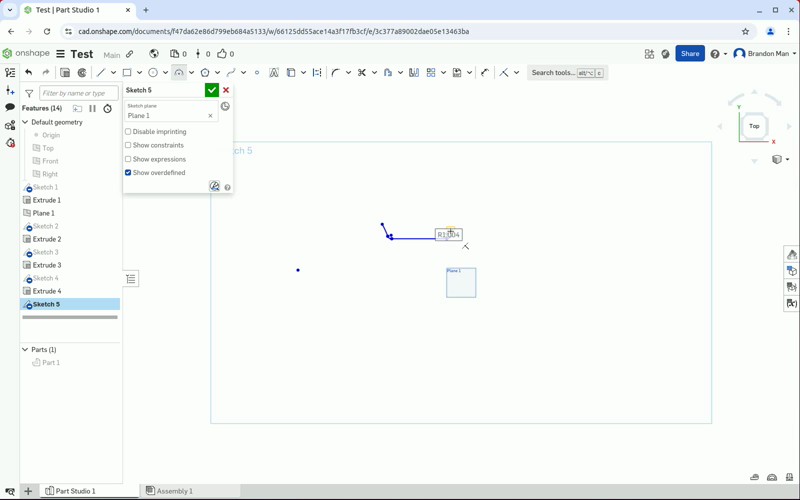
key_down(shift)
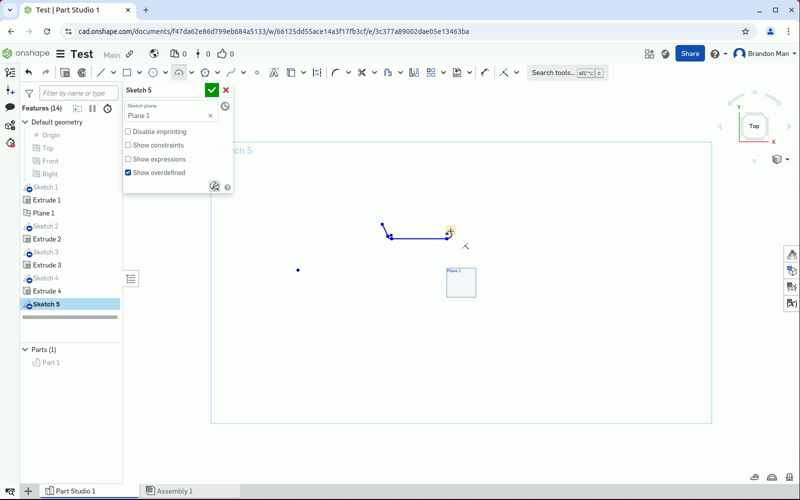
mouse_move(443, 219)
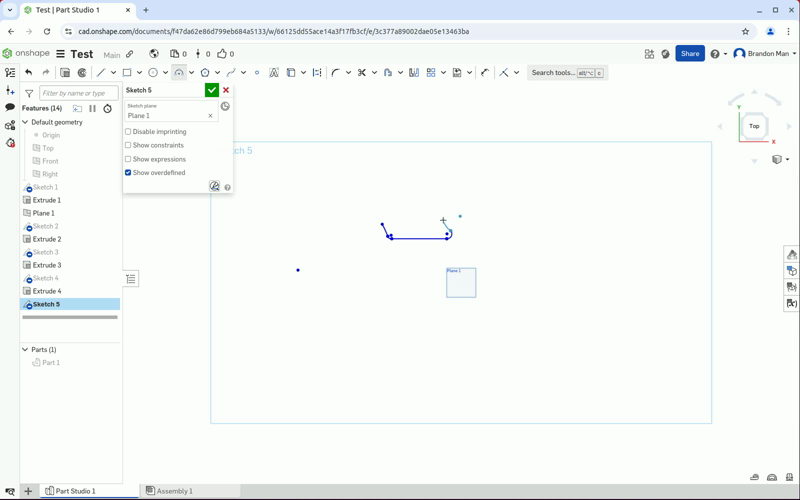
click(443, 219)
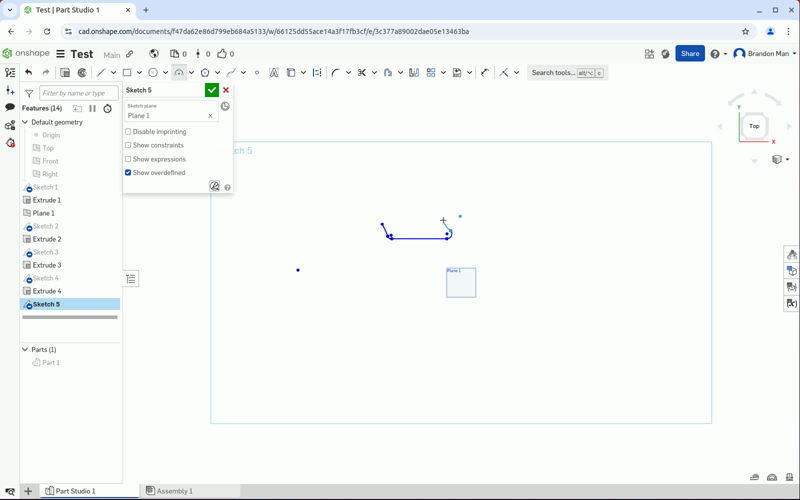
mouse_move(446, 225)
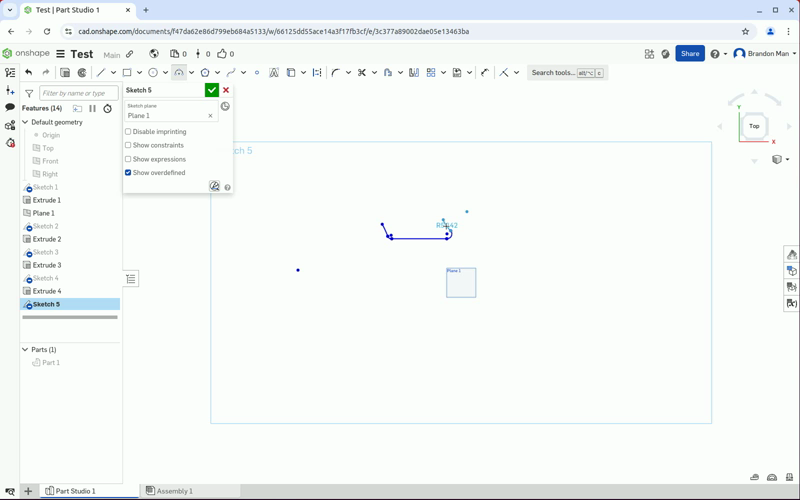
click(446, 225)
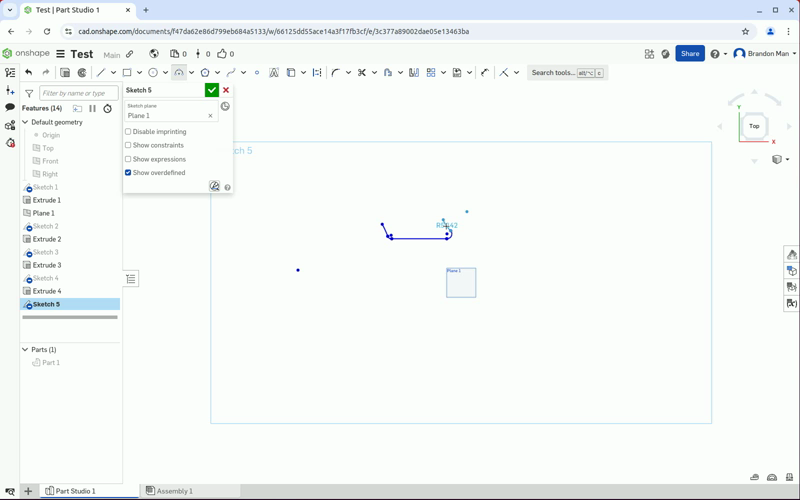
key_up(shift)
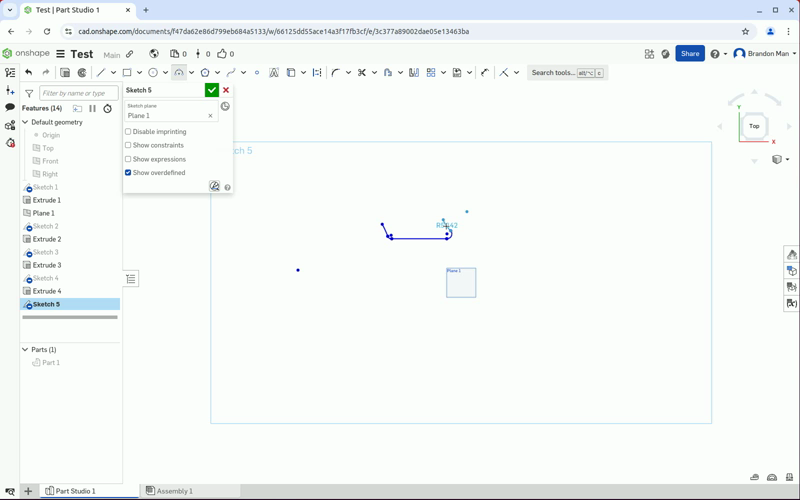
mouse_move(443, 219)
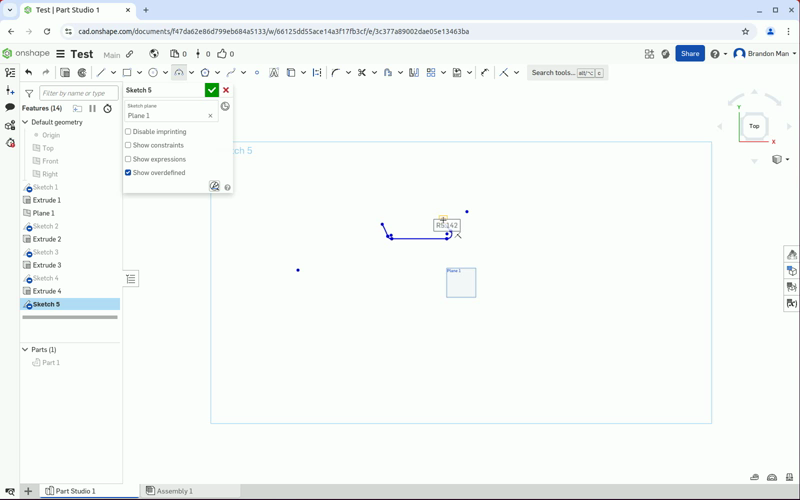
click(443, 219)
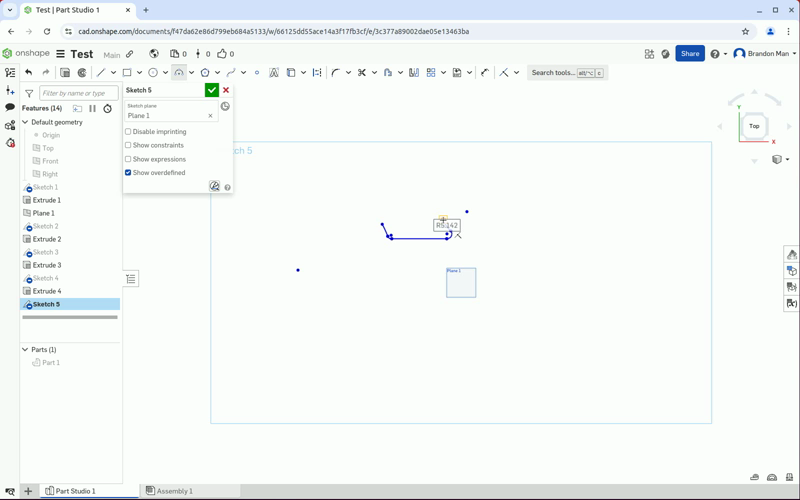
key_down(shift)
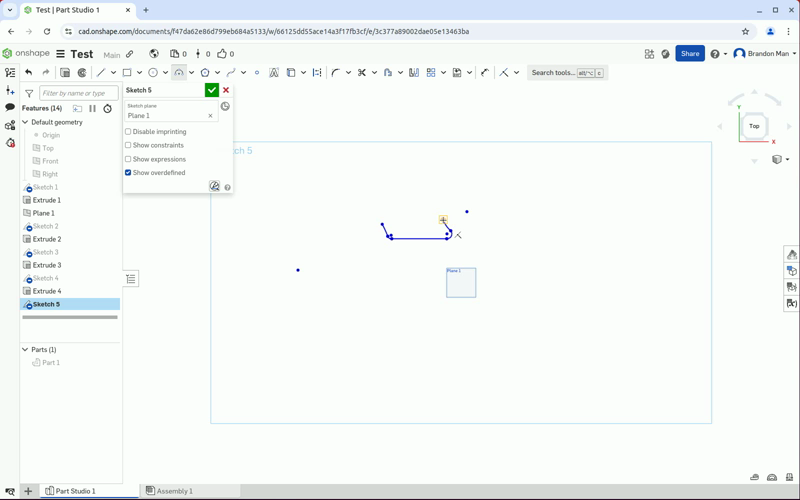
mouse_move(438, 216)
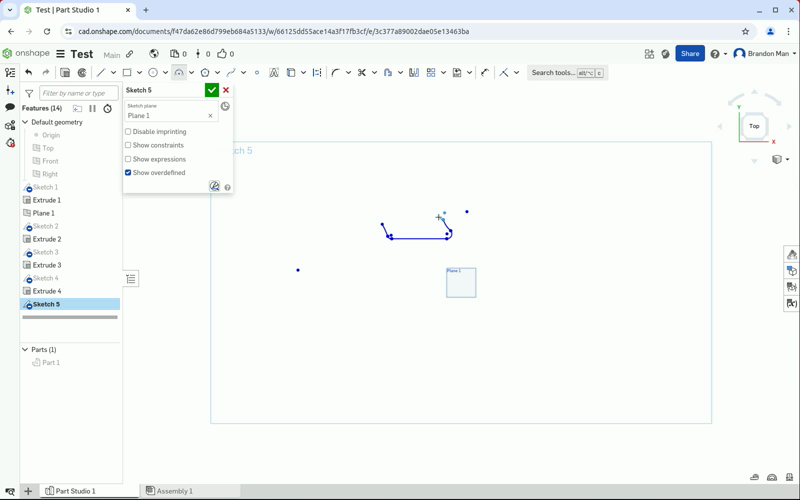
scroll(6)
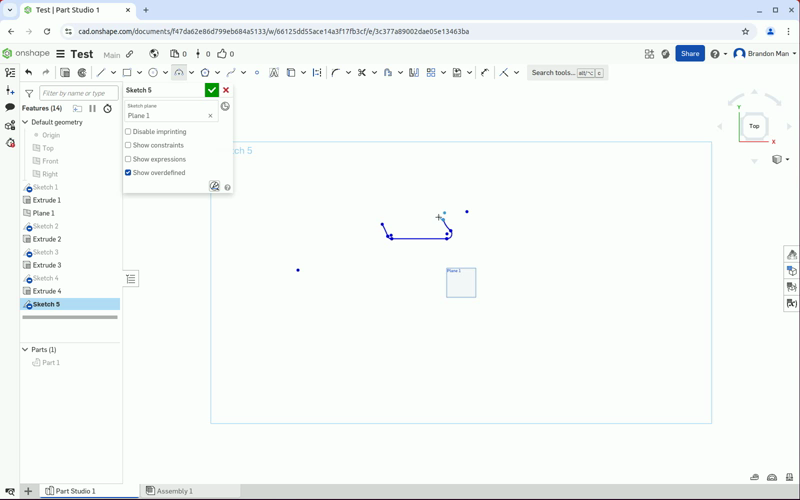
scroll(6)
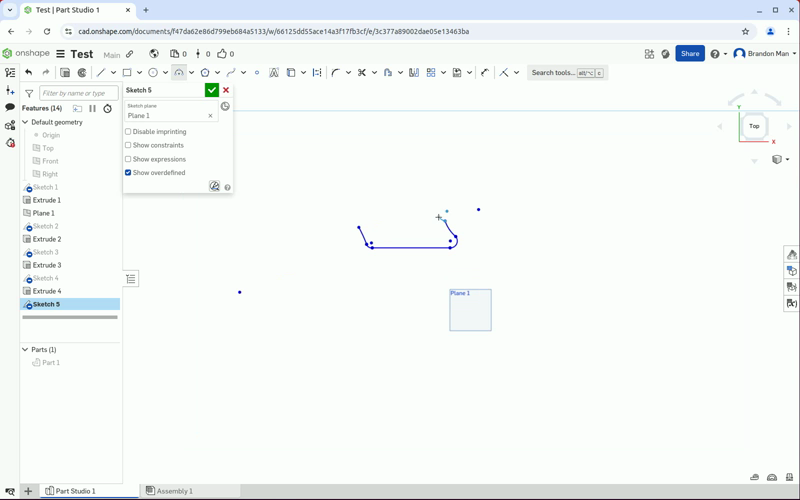
scroll(6)
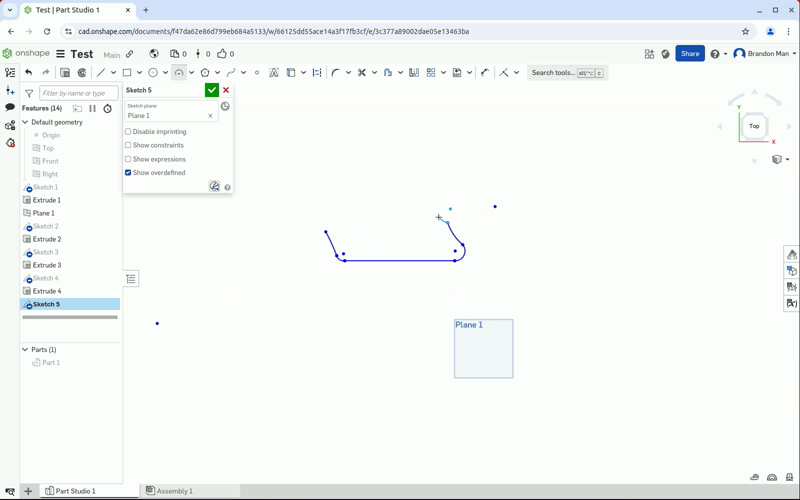
scroll(6)
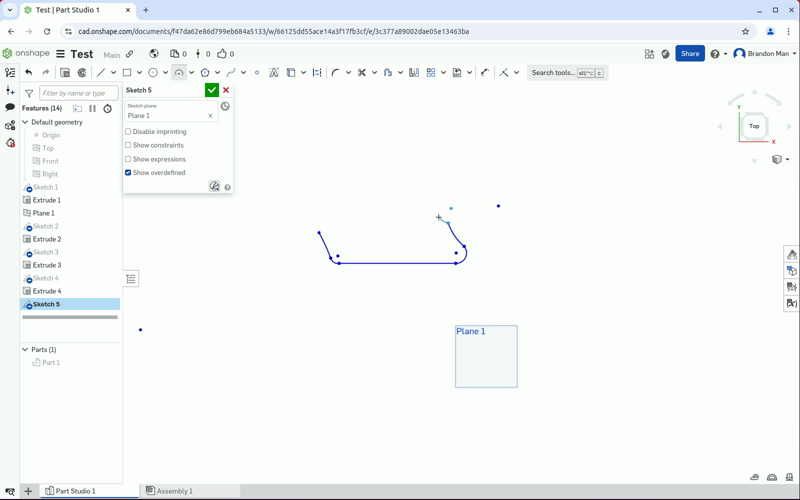
scroll(6)
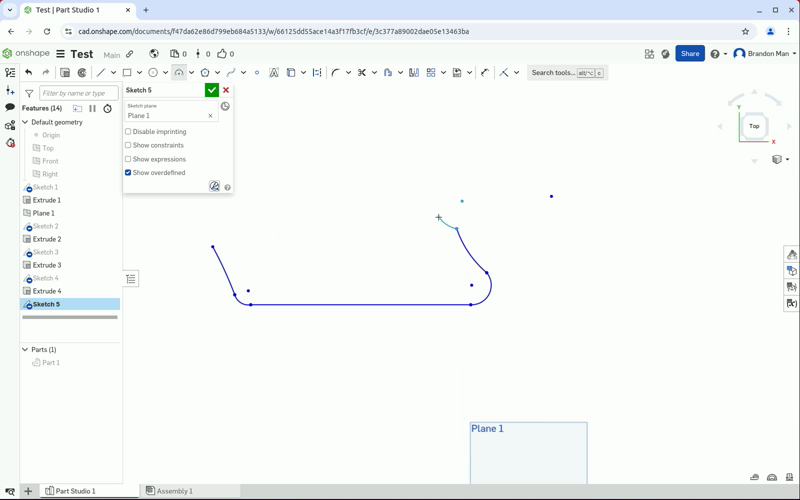
scroll(6)
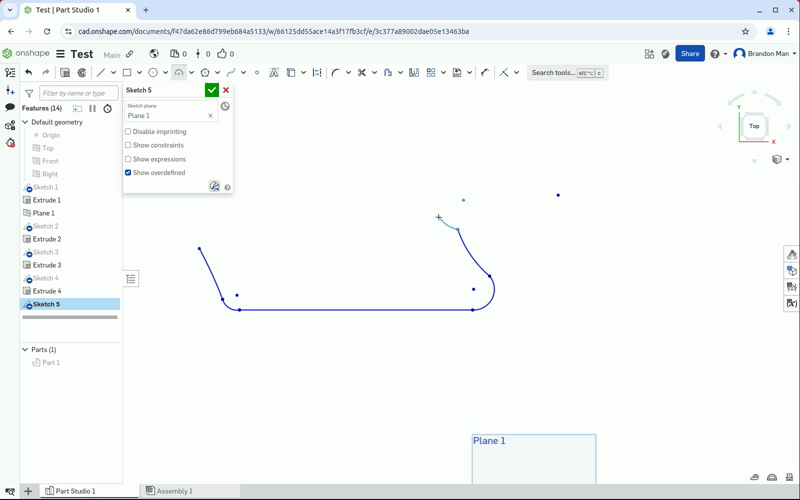
scroll(6)
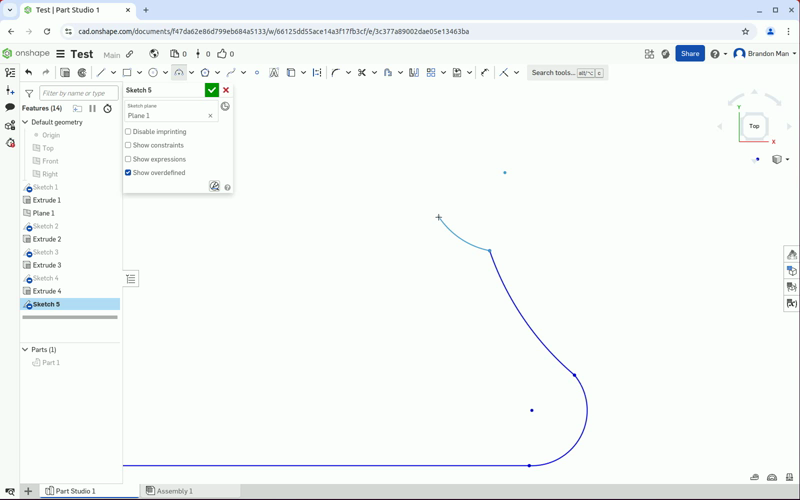
click(438, 216)
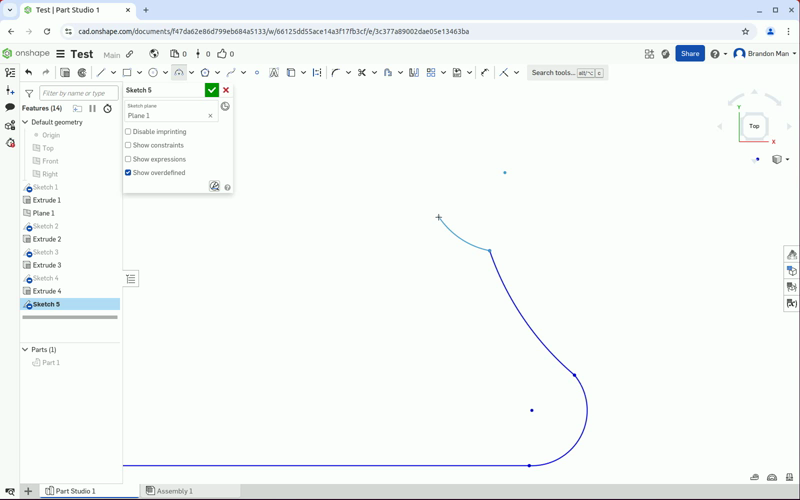
scroll(-6)
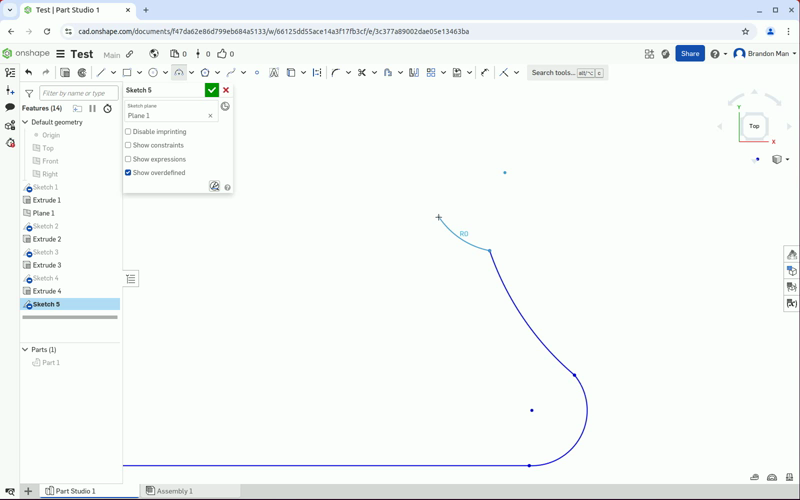
scroll(-6)
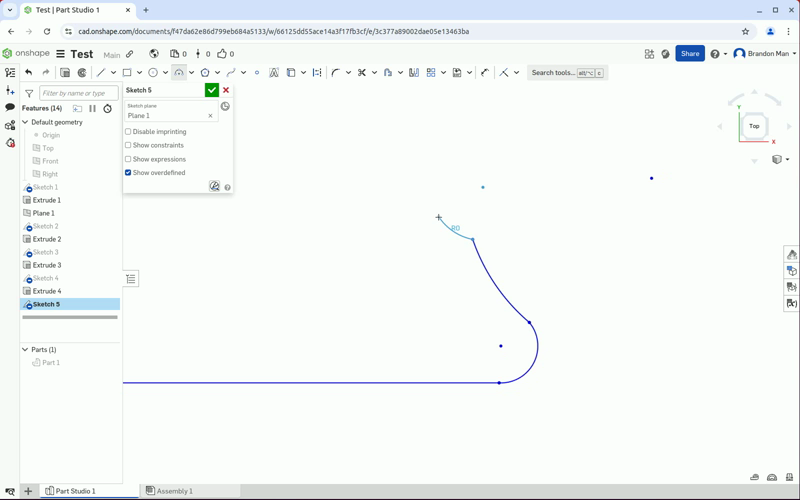
scroll(-6)
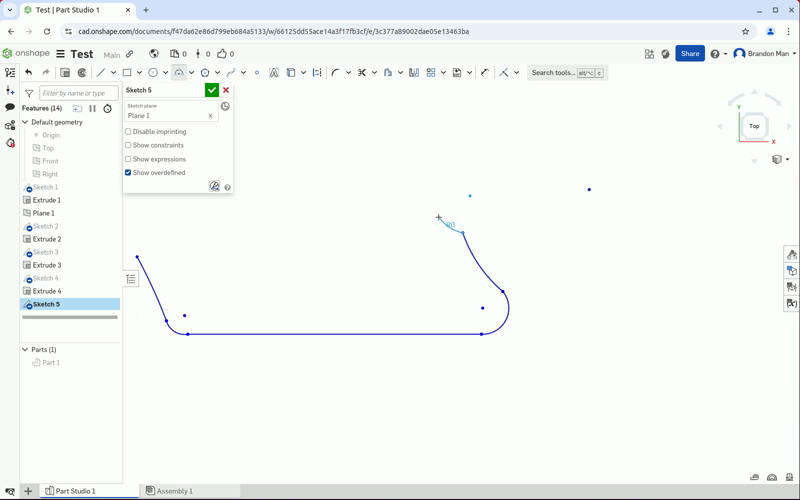
scroll(-6)
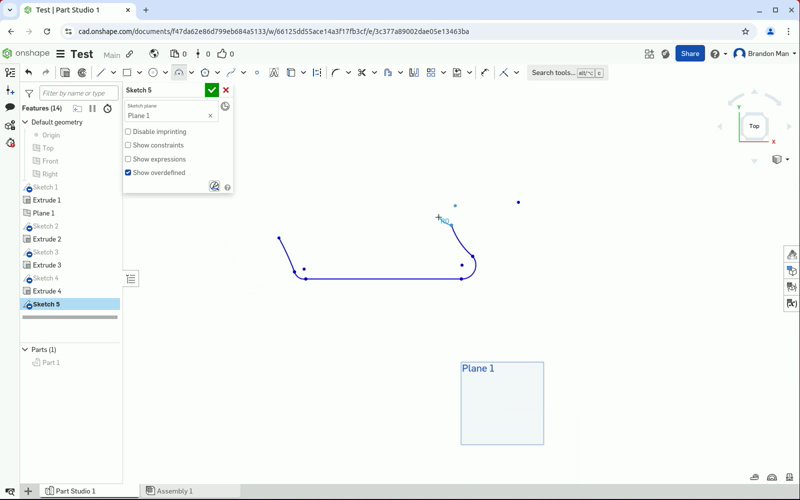
scroll(-6)
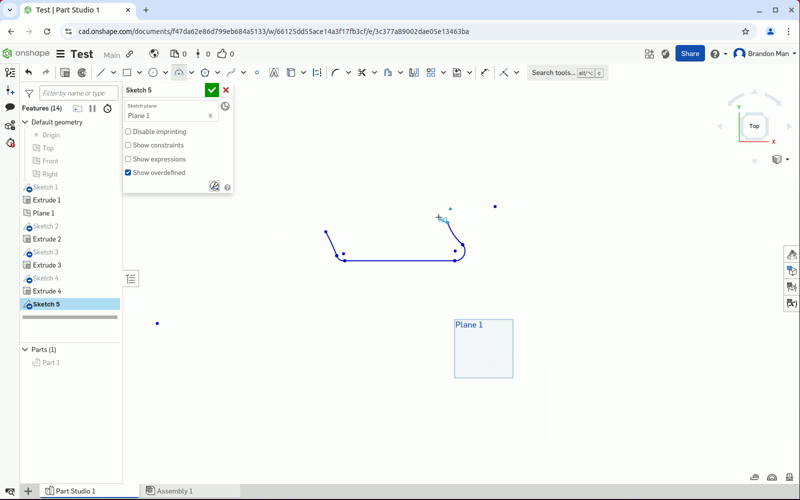
scroll(-6)
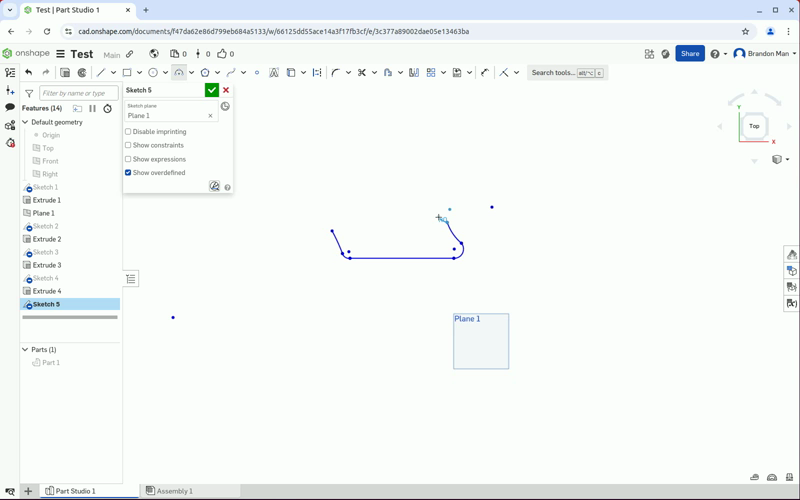
scroll(-6)
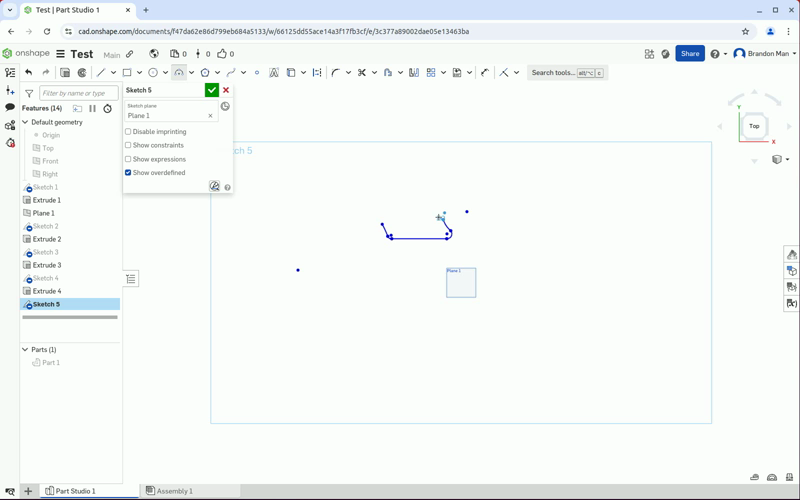
mouse_move(441, 217)
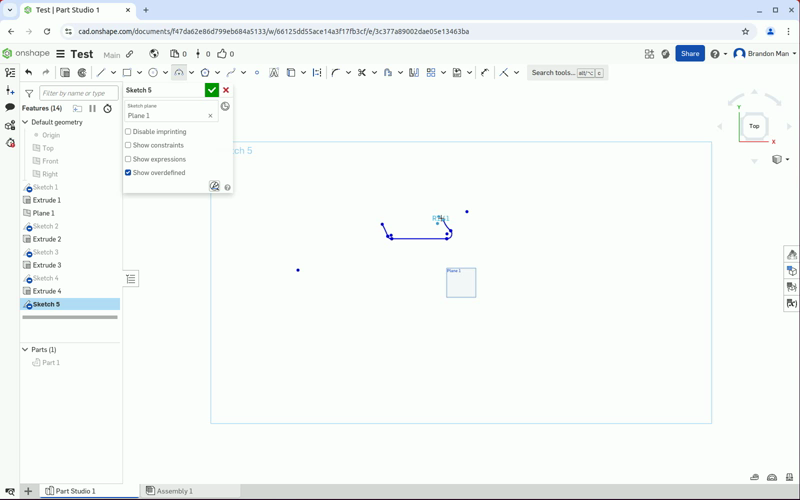
scroll(6)
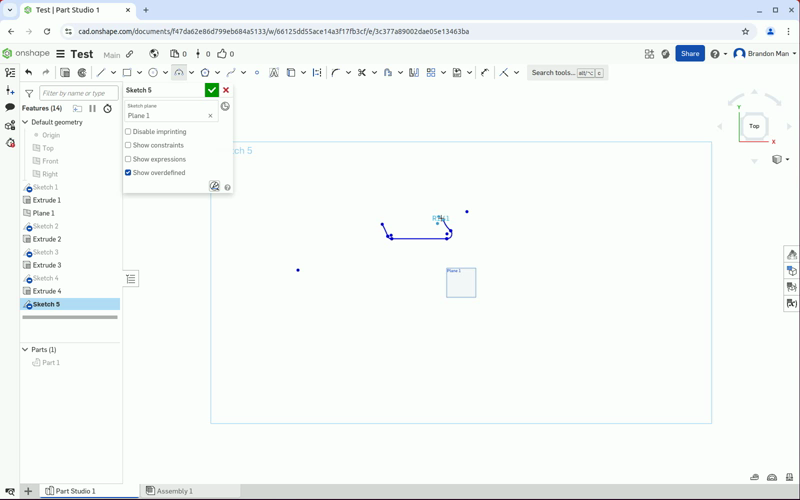
scroll(6)
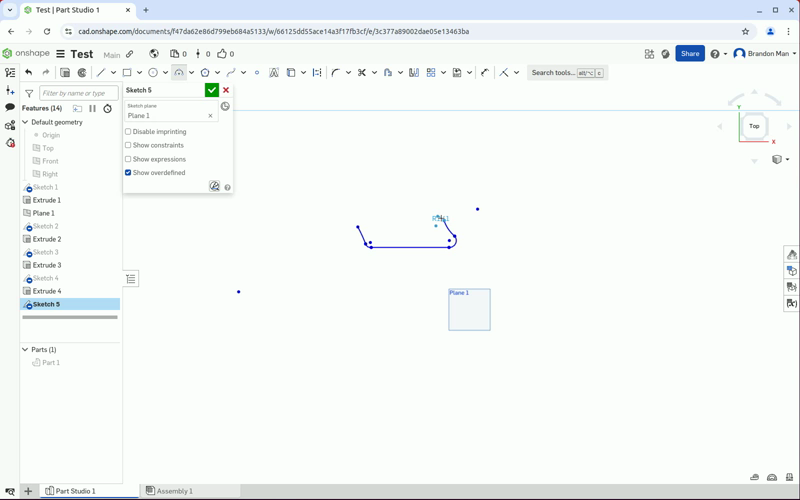
scroll(6)
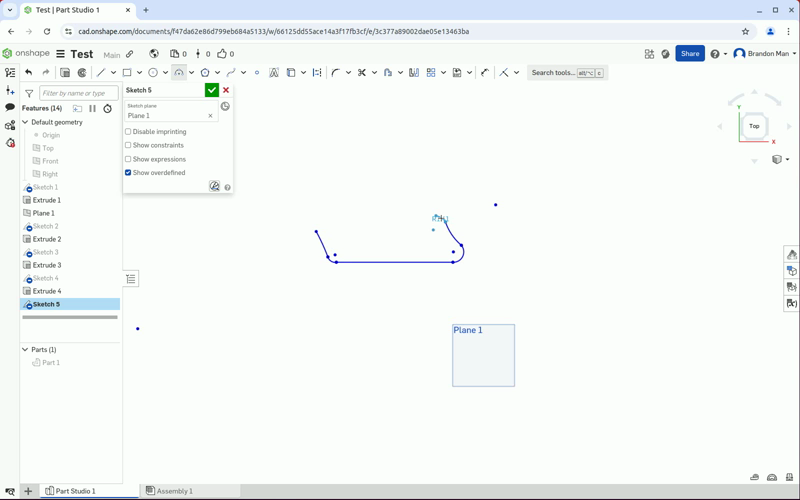
scroll(6)
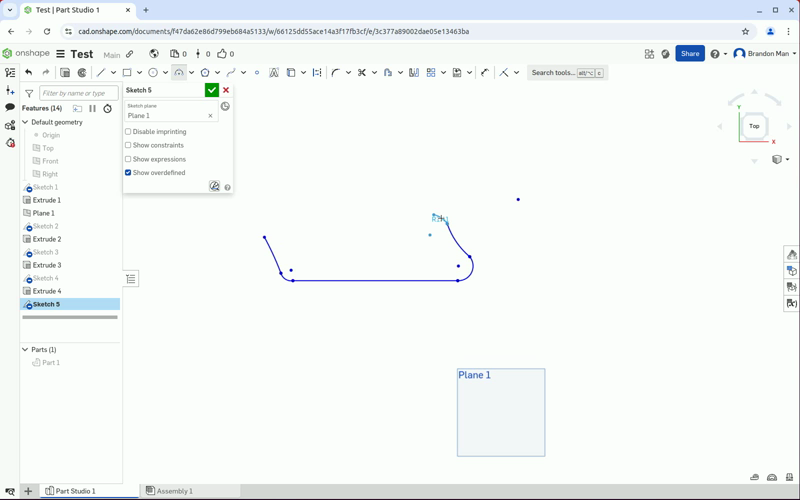
scroll(6)
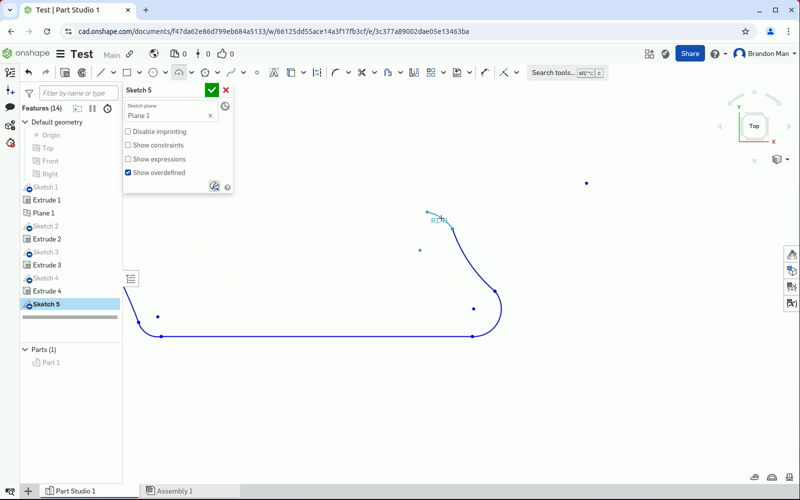
scroll(6)
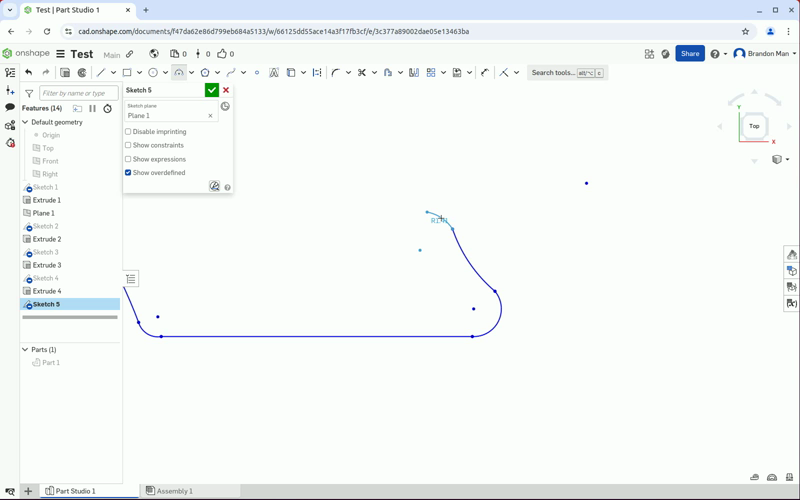
scroll(6)
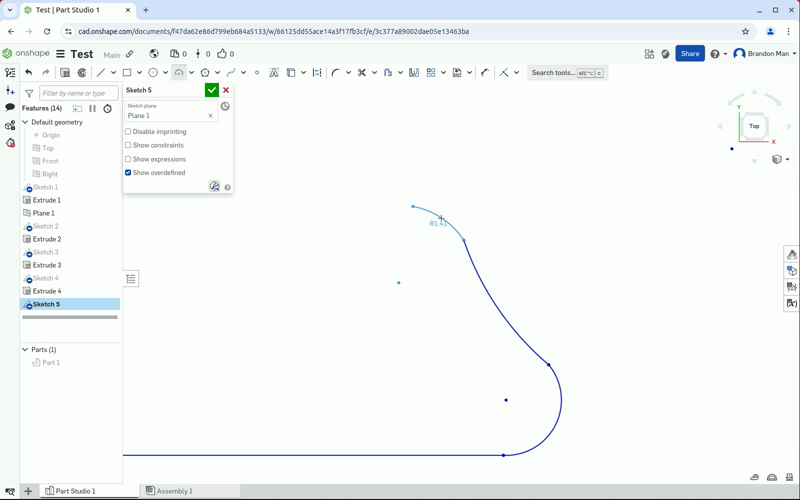
click(441, 217)
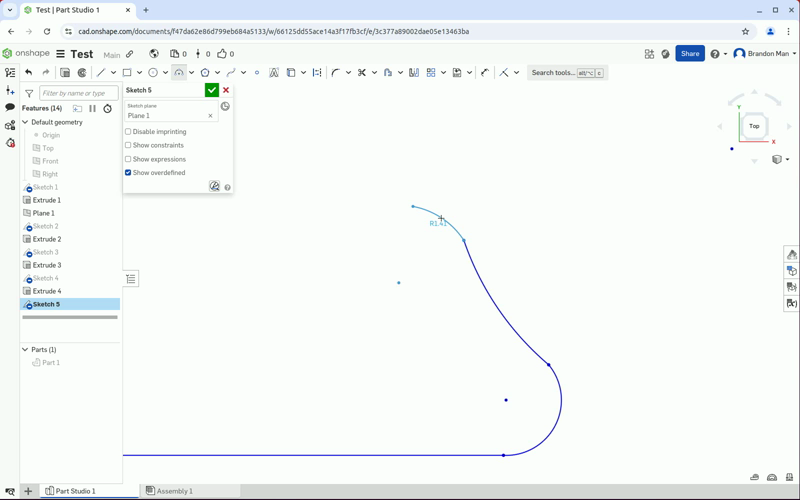
scroll(-6)
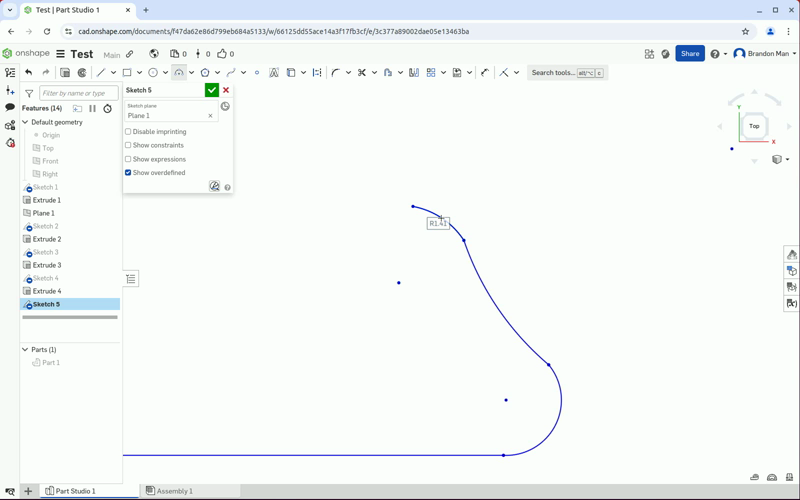
scroll(-6)
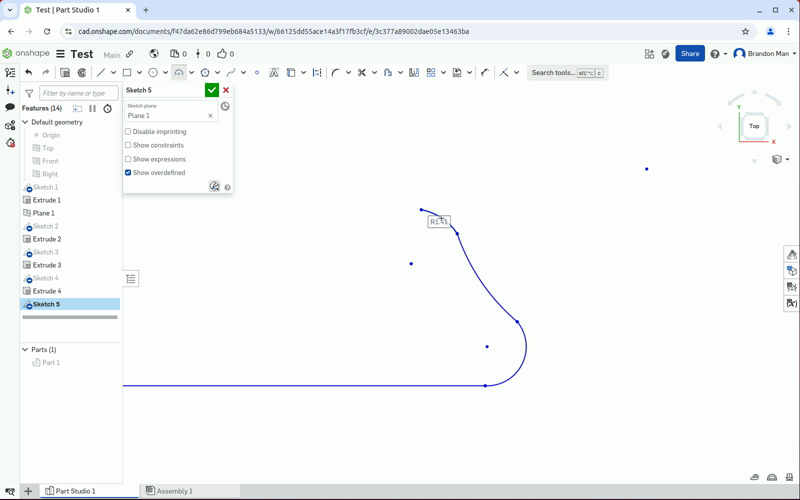
scroll(-6)
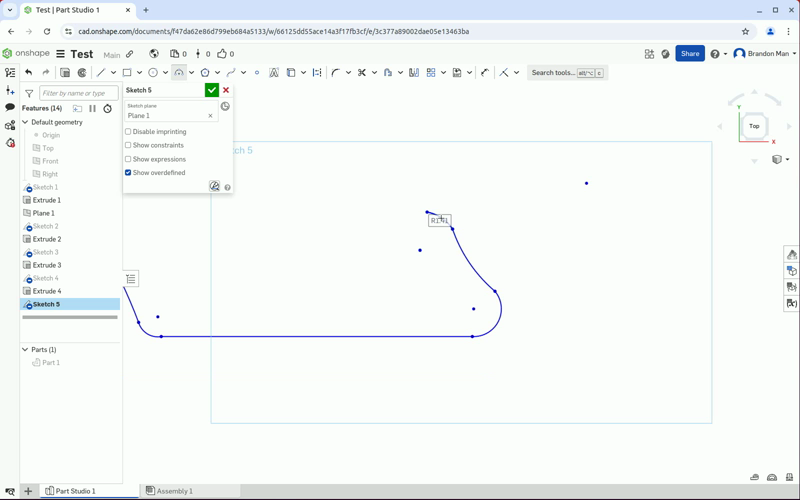
scroll(-6)
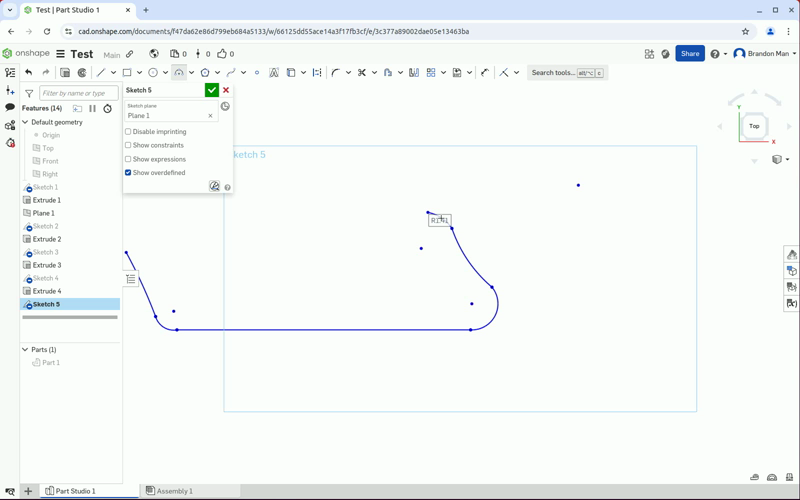
scroll(-6)
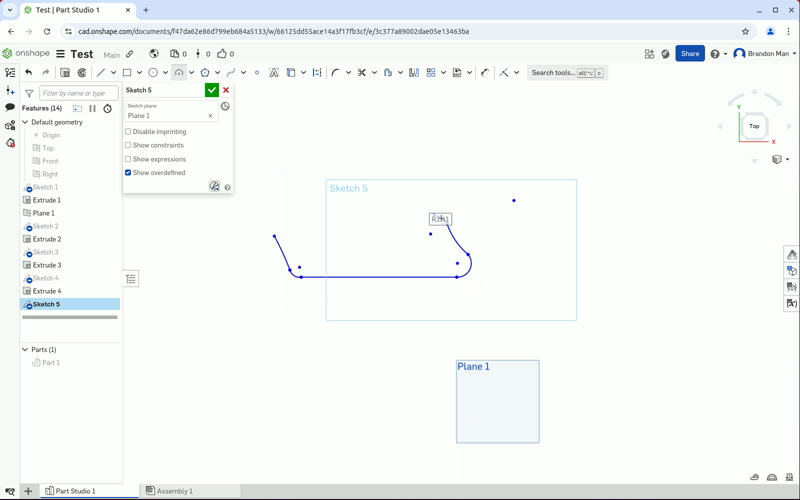
scroll(-6)
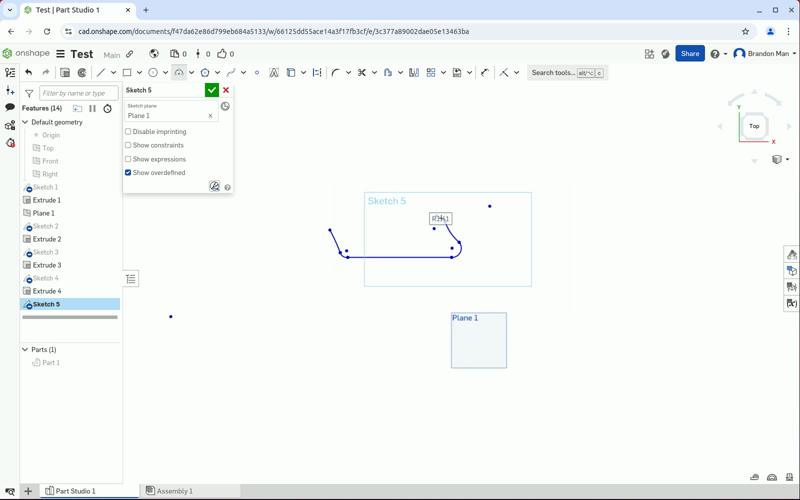
scroll(-6)
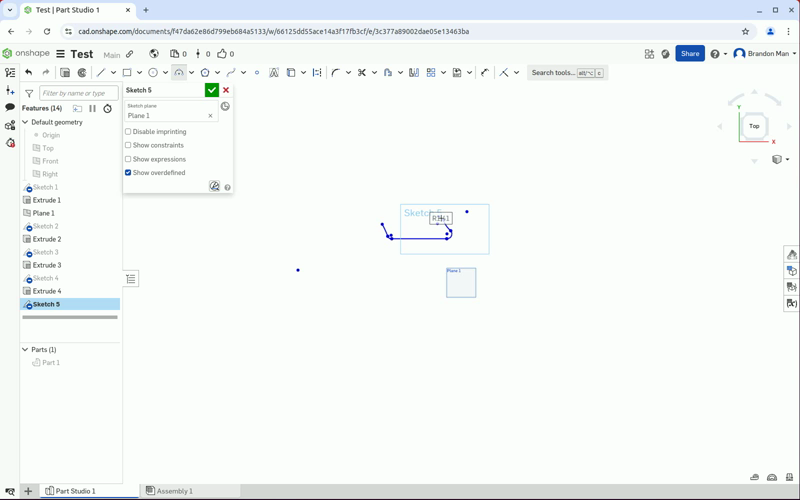
key_up(shift)
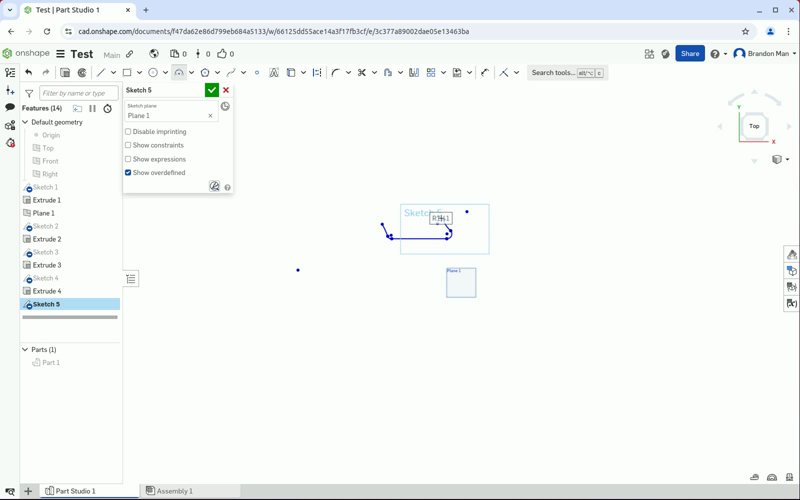
key(esc)
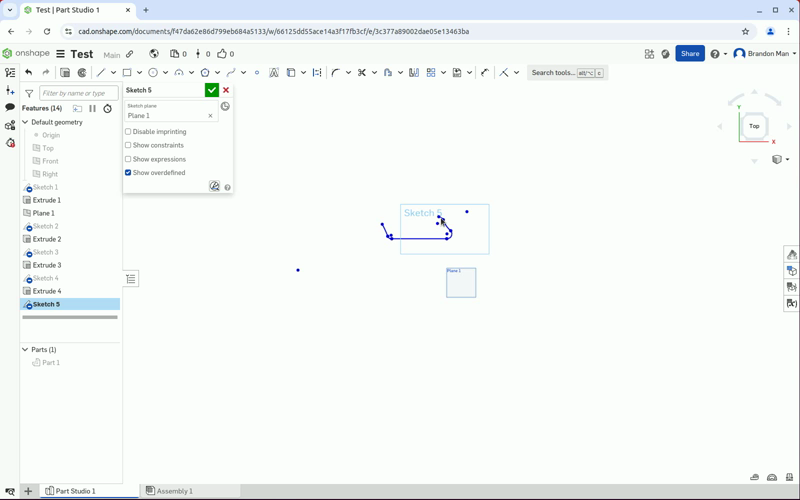
key(l)
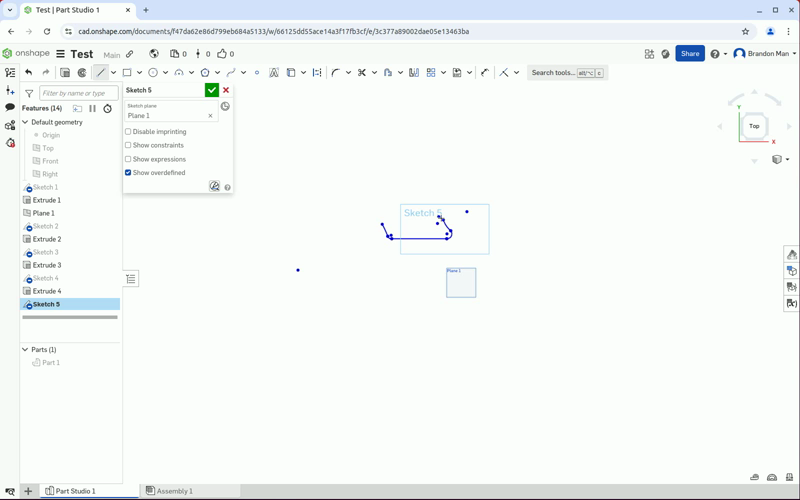
mouse_move(438, 216)
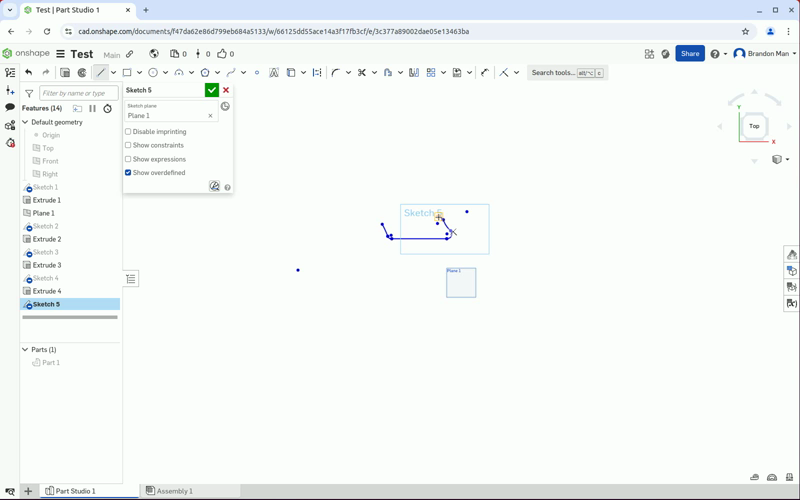
scroll(6)
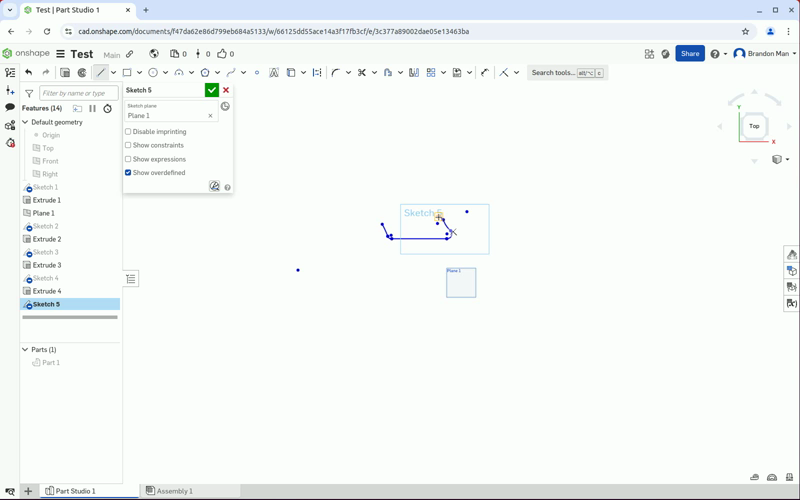
scroll(6)
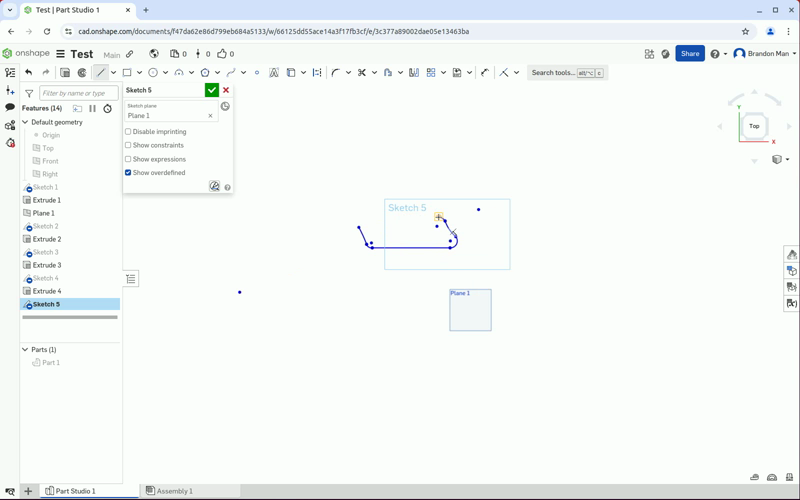
scroll(6)
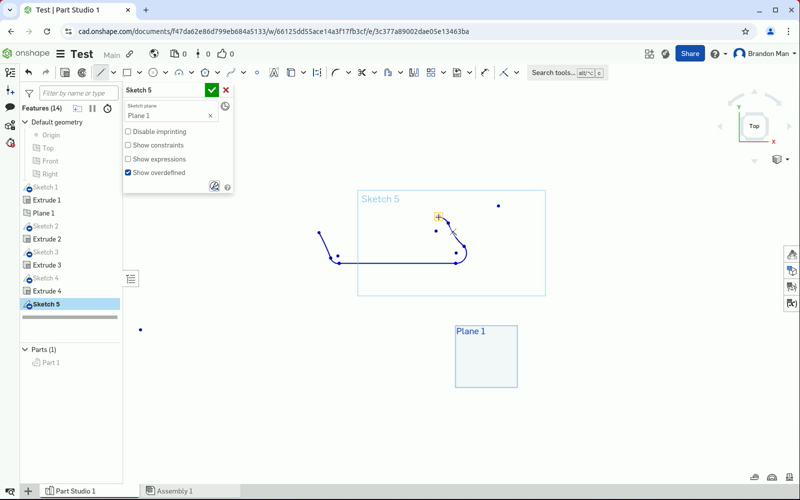
scroll(6)
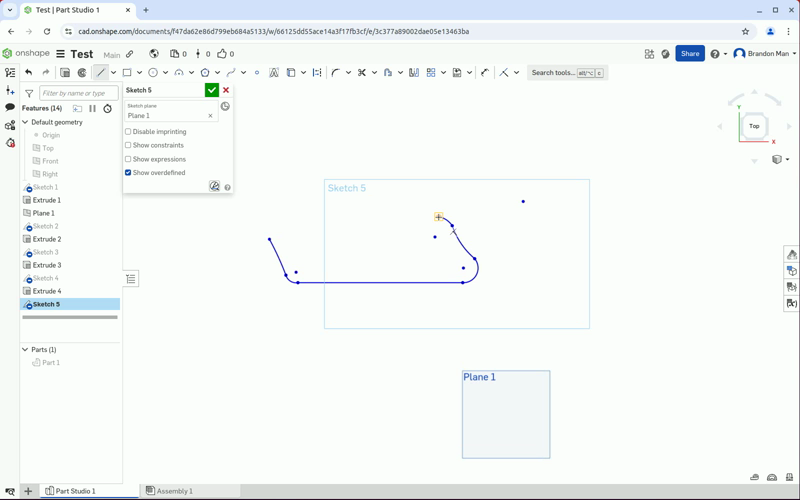
scroll(6)
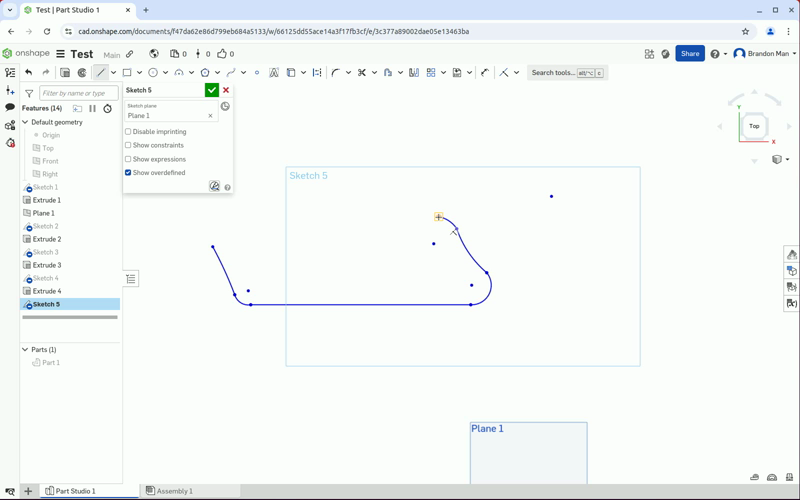
scroll(6)
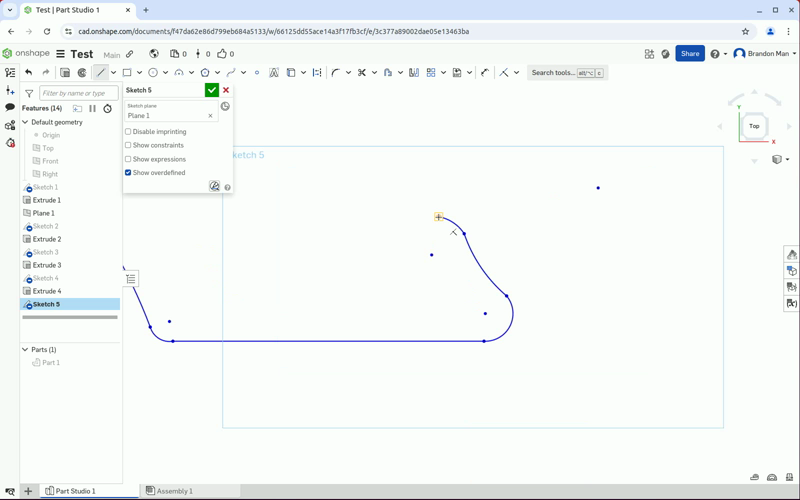
scroll(6)
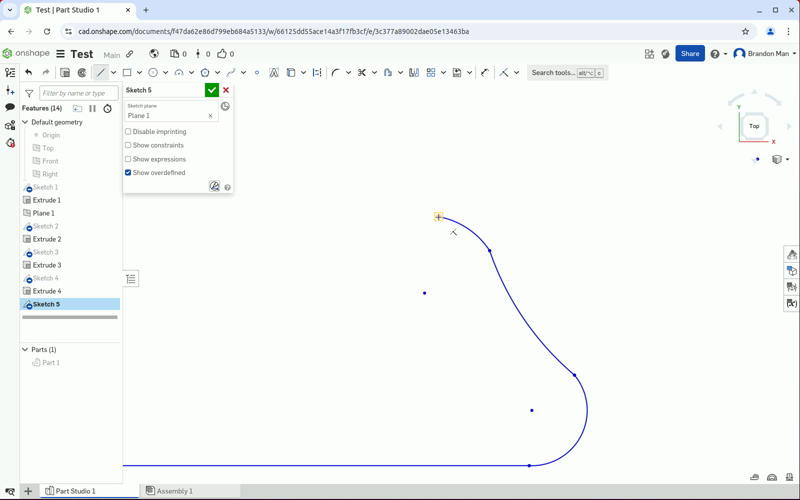
click(438, 216)
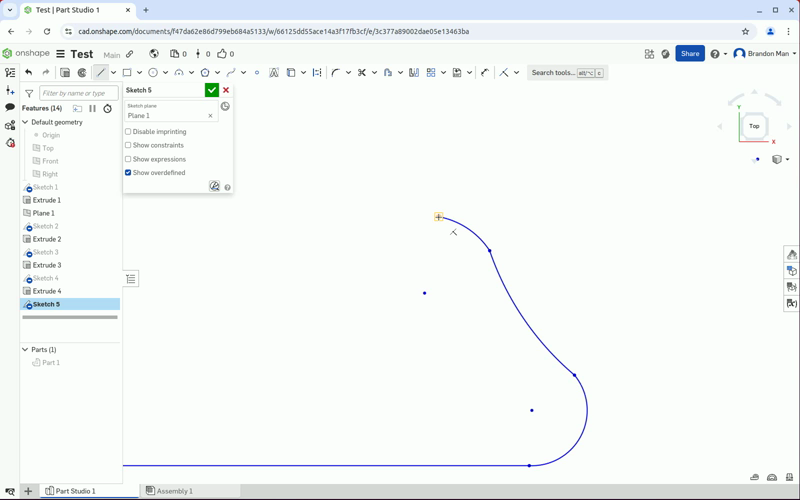
scroll(-6)
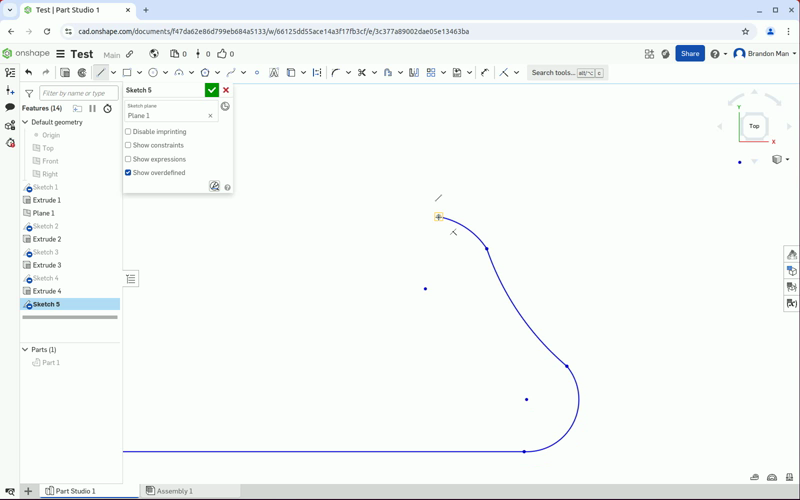
scroll(-6)
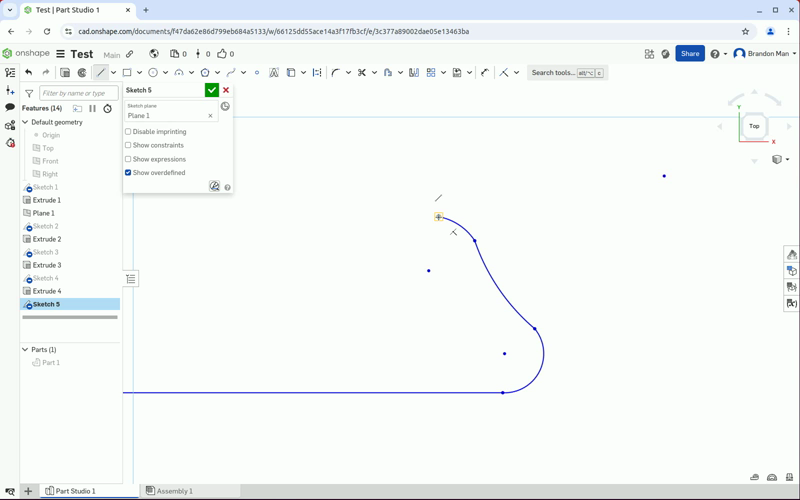
scroll(-6)
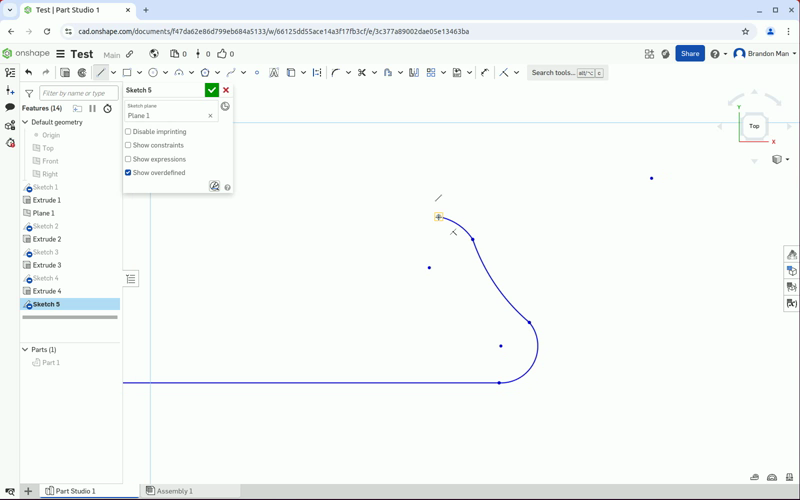
scroll(-6)
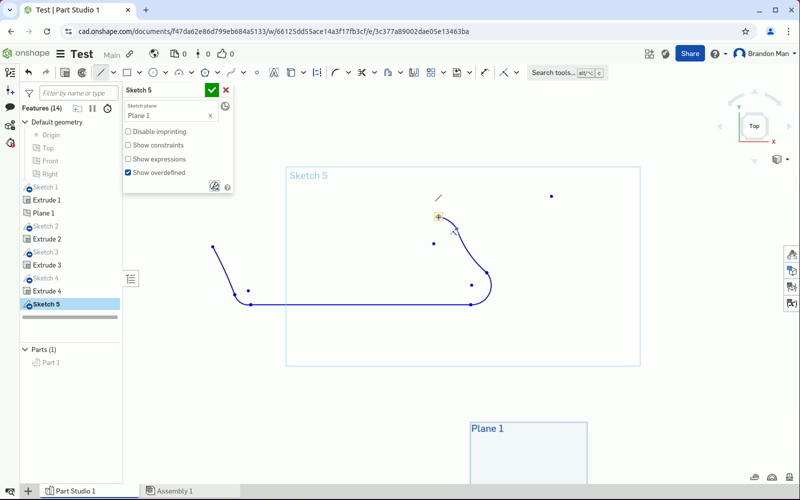
scroll(-6)
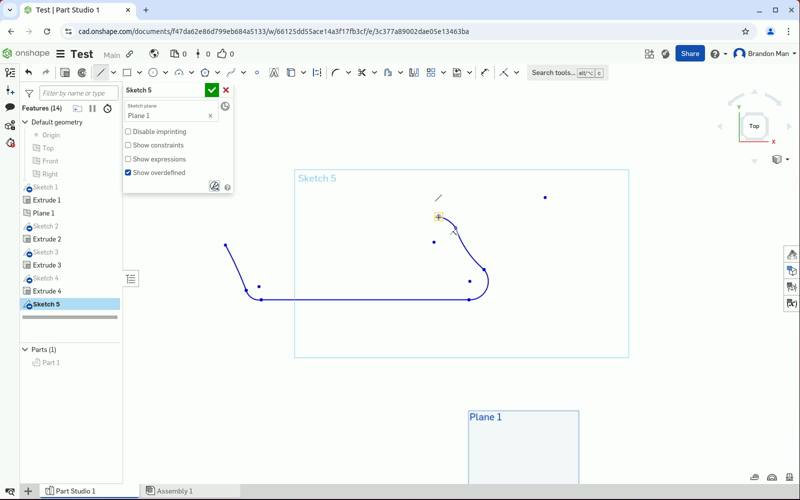
scroll(-6)
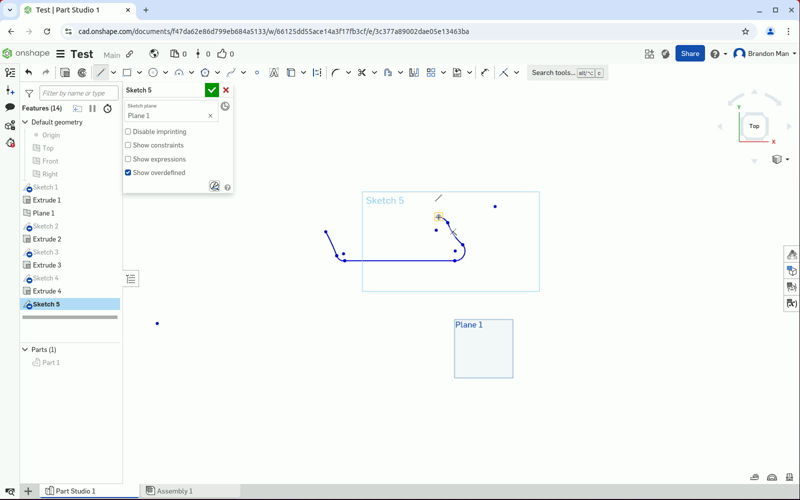
scroll(-6)
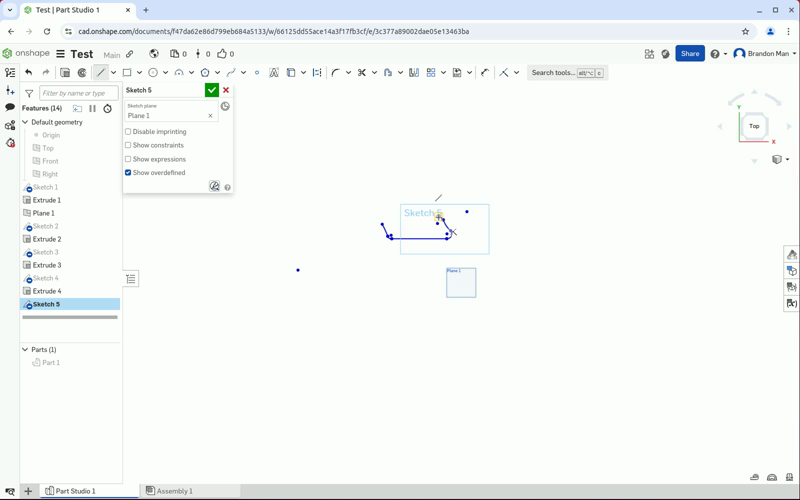
key_down(shift)
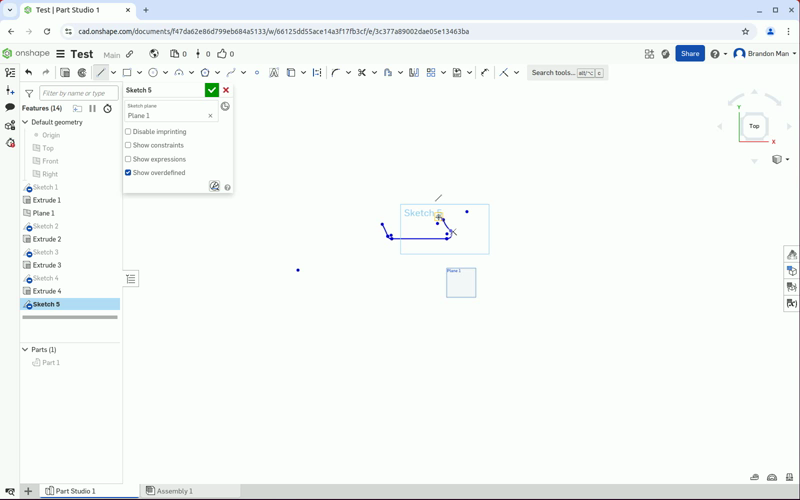
mouse_move(468, 216)
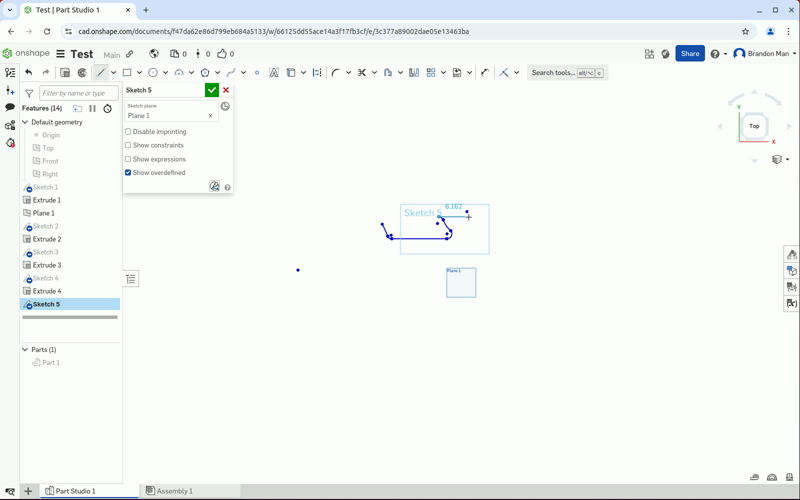
mouse_move(386, 216)
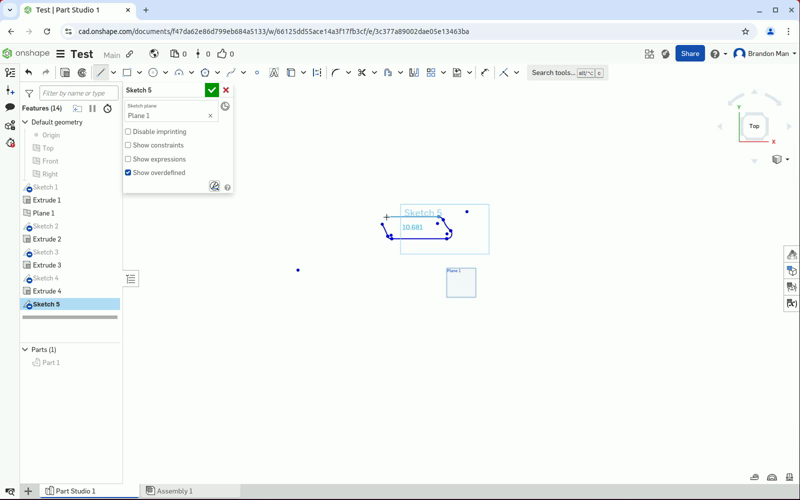
click(386, 216)
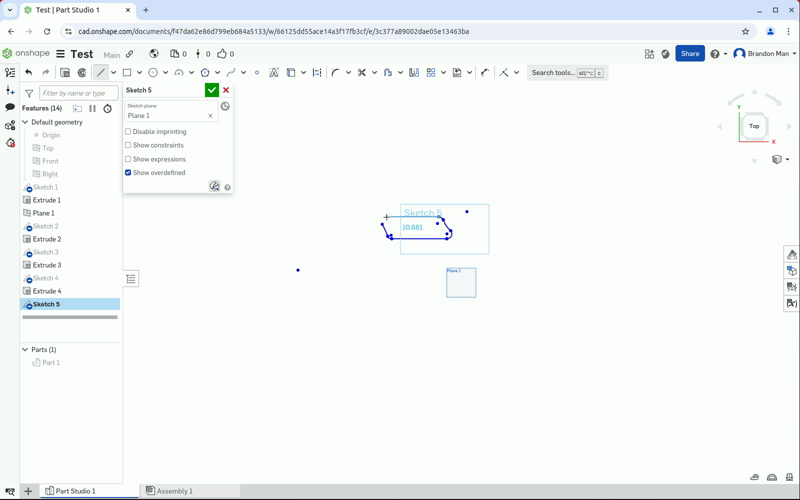
key_up(shift)
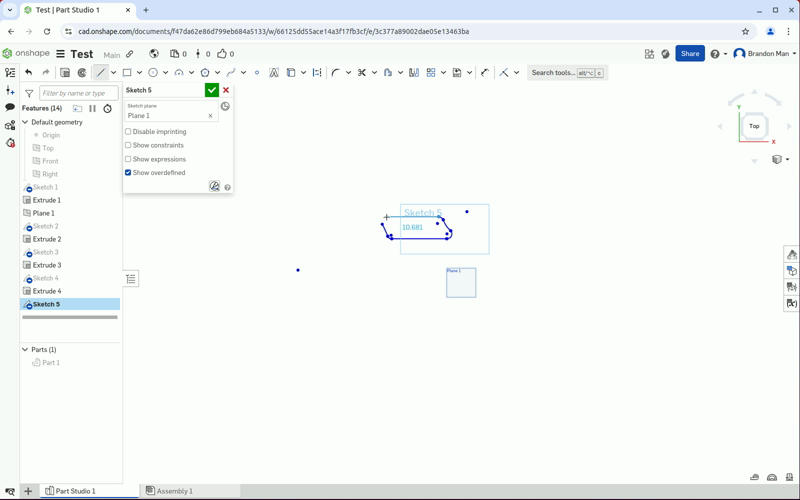
key(esc)
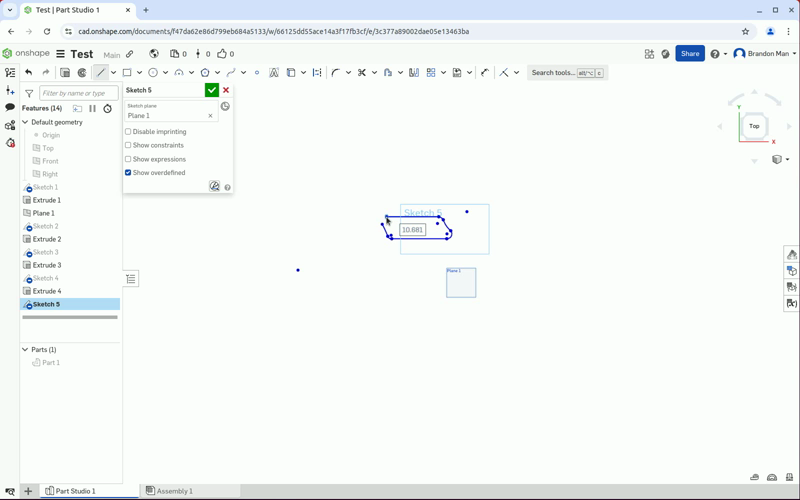
key(a)
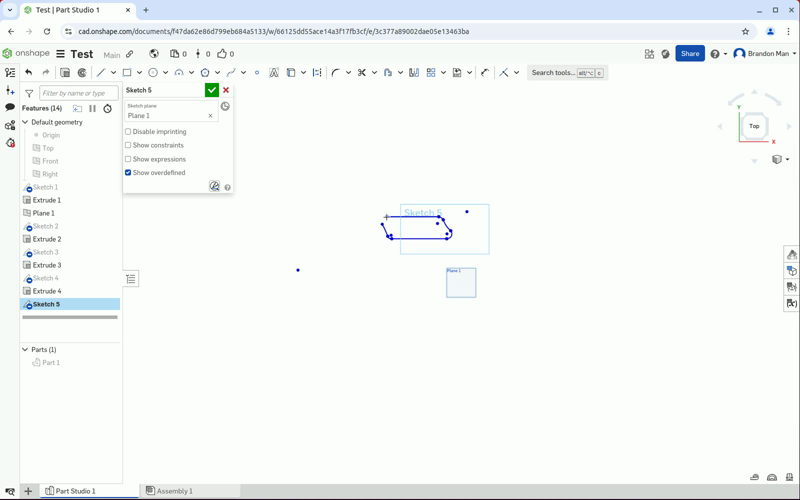
mouse_move(386, 216)
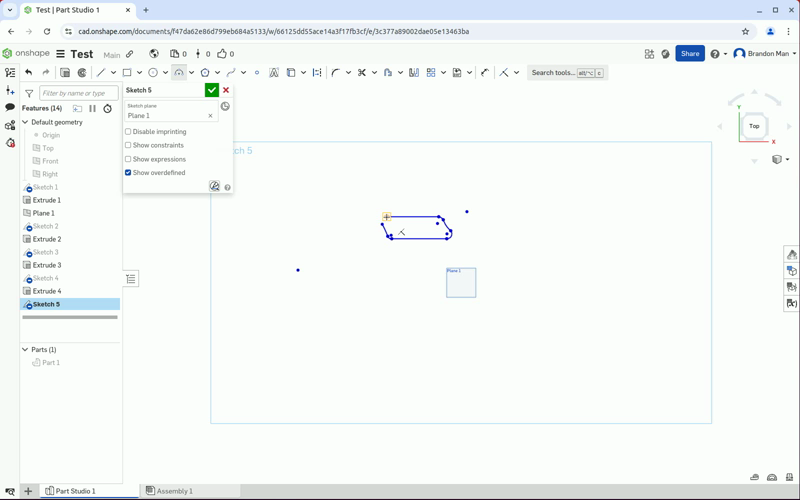
click(386, 216)
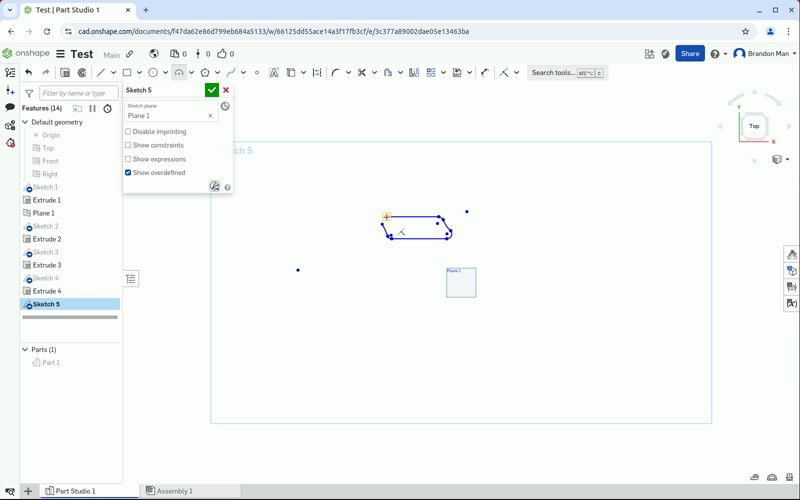
mouse_move(382, 224)
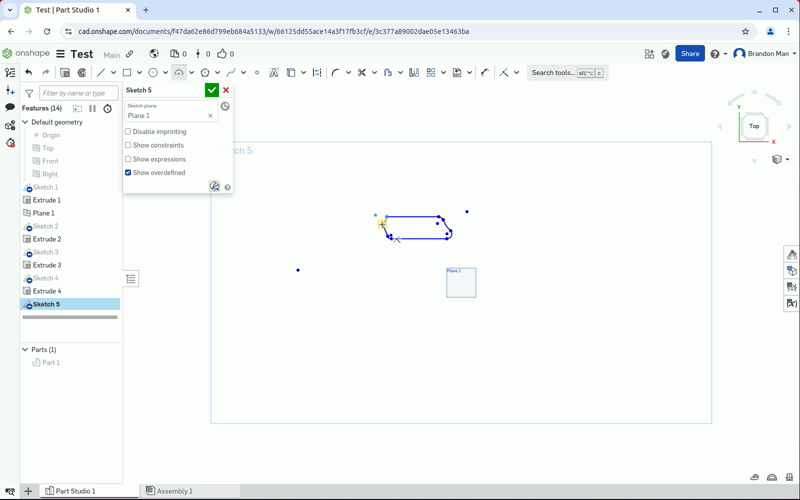
click(382, 224)
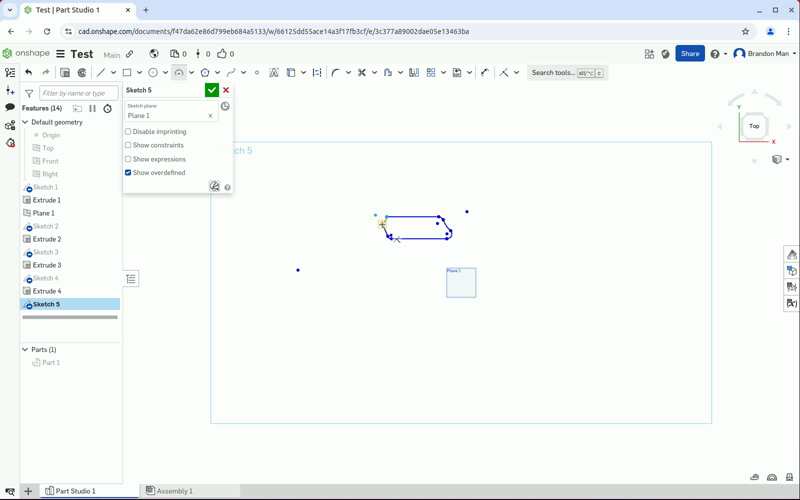
key_down(shift)
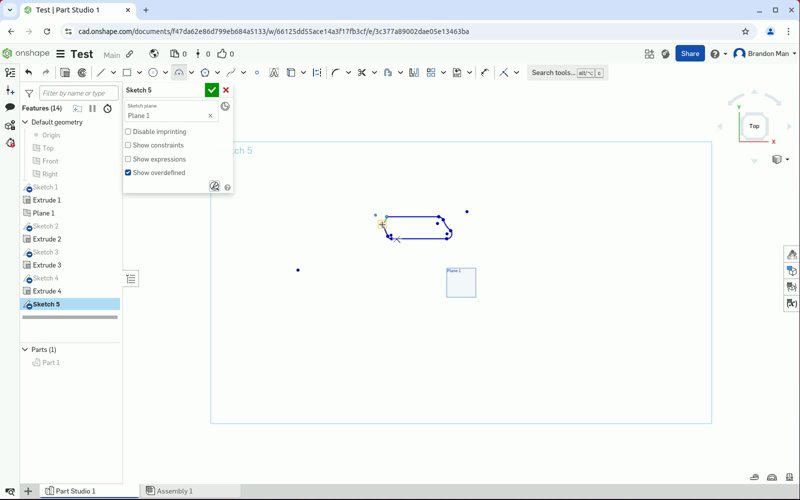
mouse_move(381, 219)
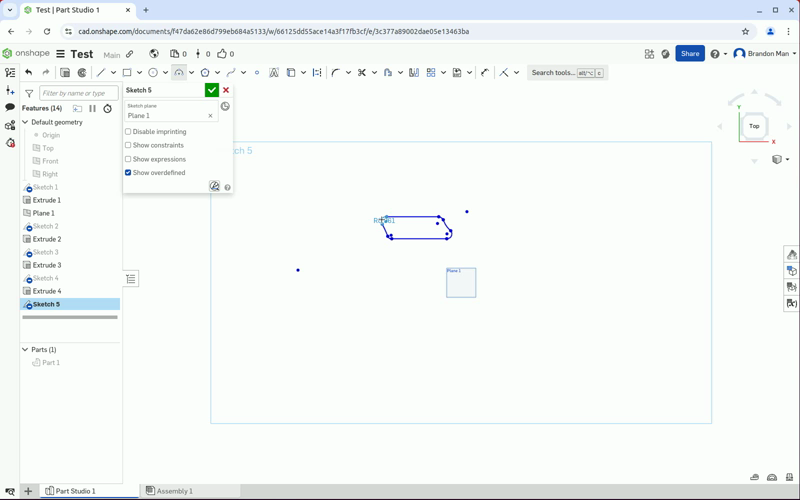
click(381, 219)
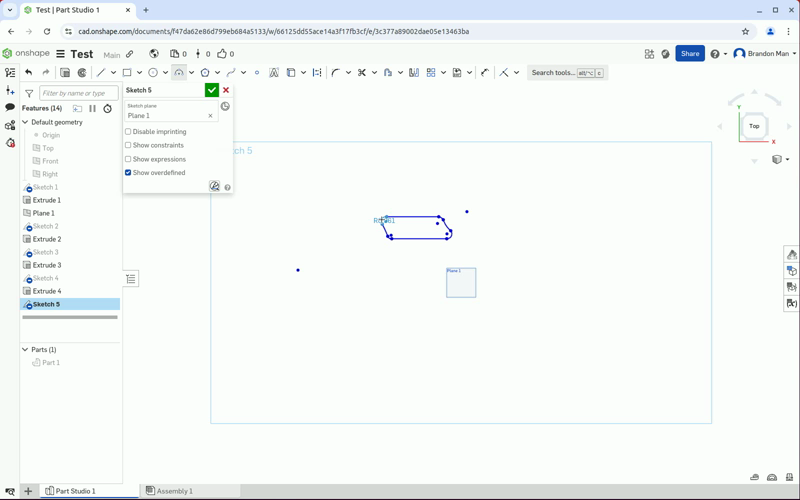
key_up(shift)
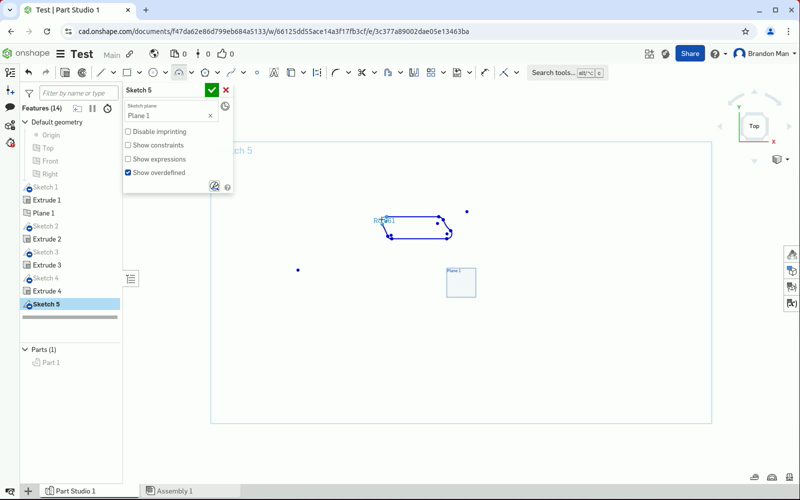
key(esc)
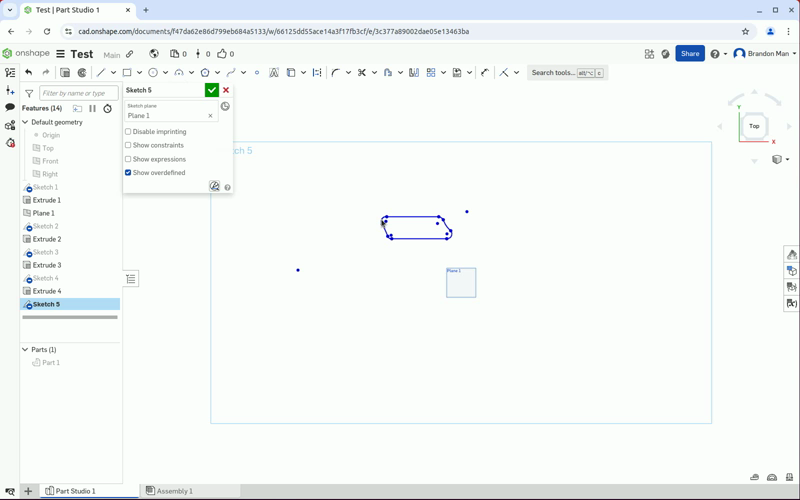
mouse_move(412, 224)
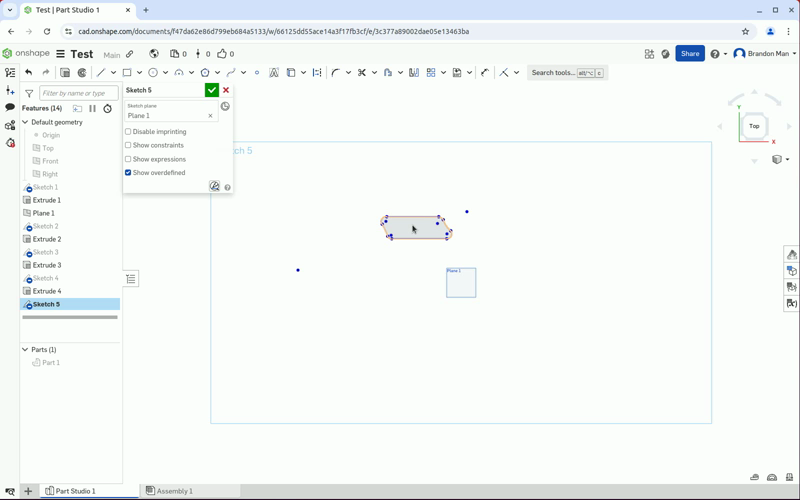
scroll(6)
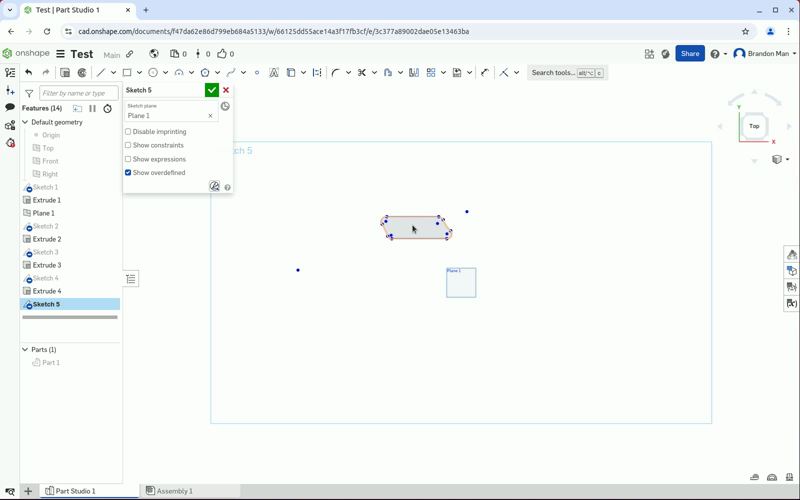
scroll(6)
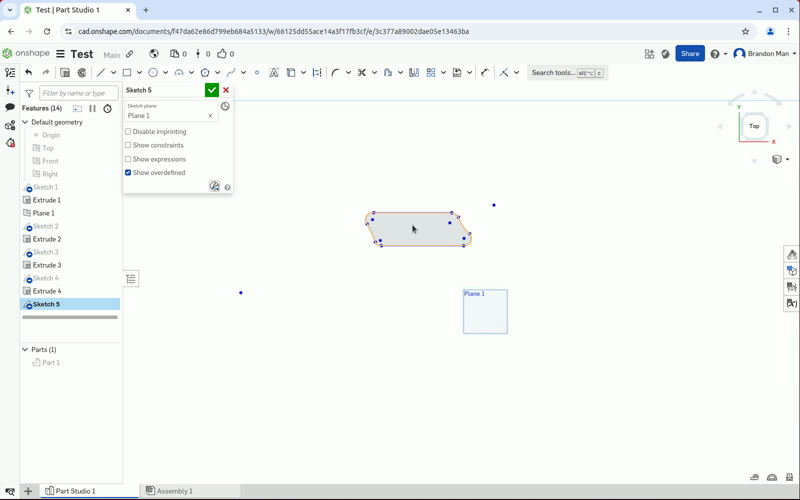
scroll(6)
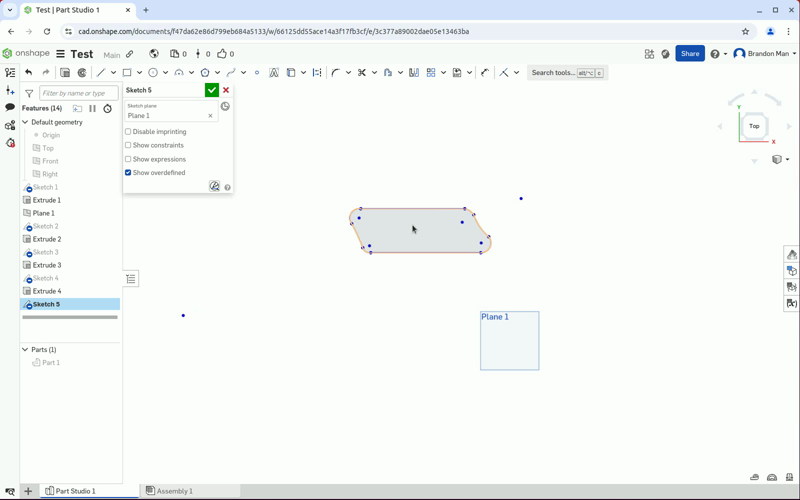
scroll(6)
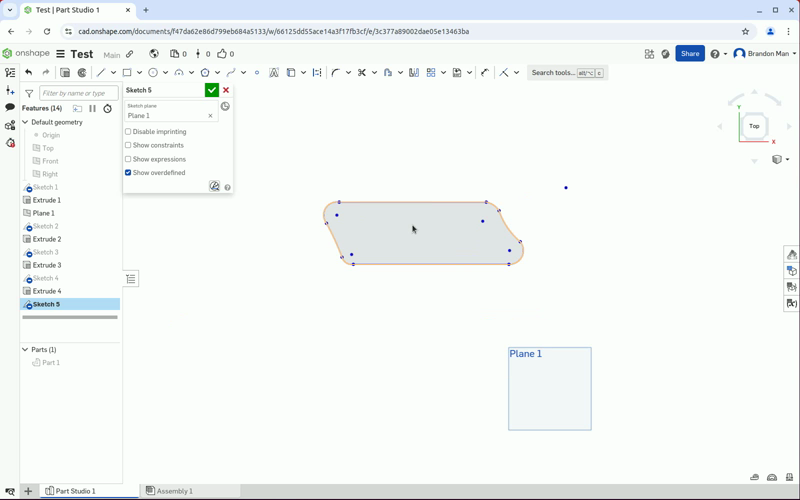
scroll(6)
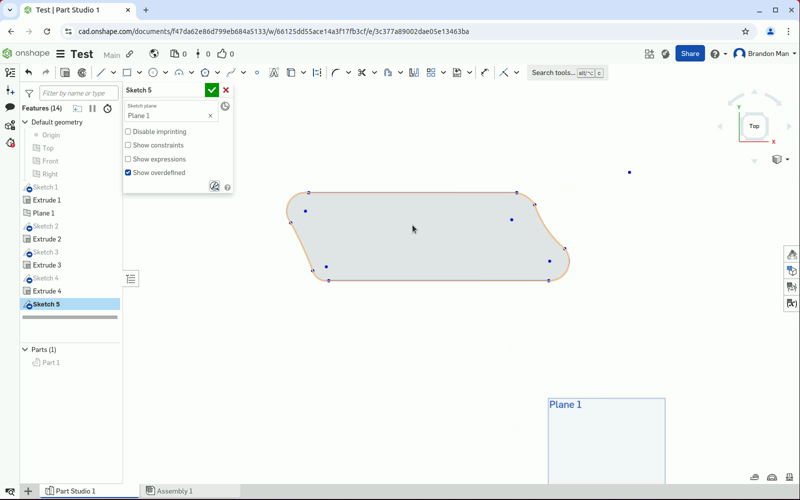
scroll(6)
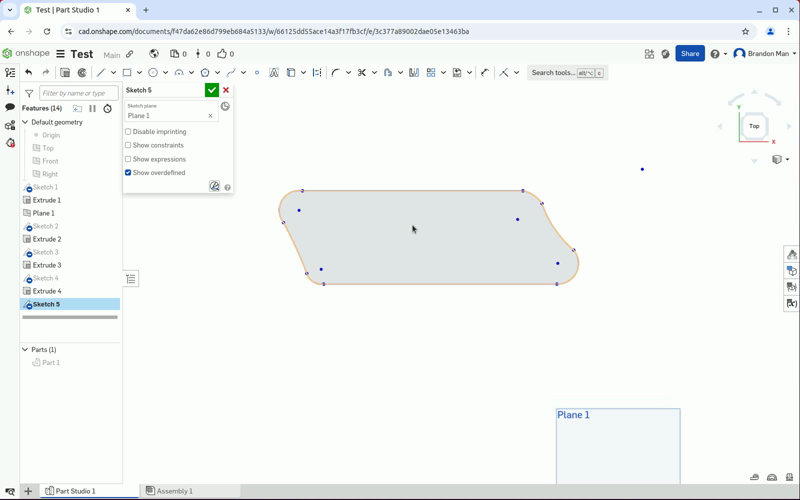
scroll(6)
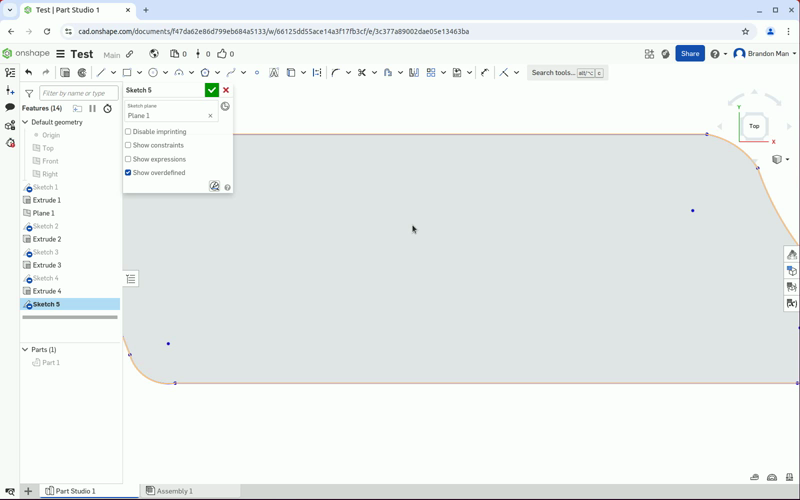
click(412, 224)
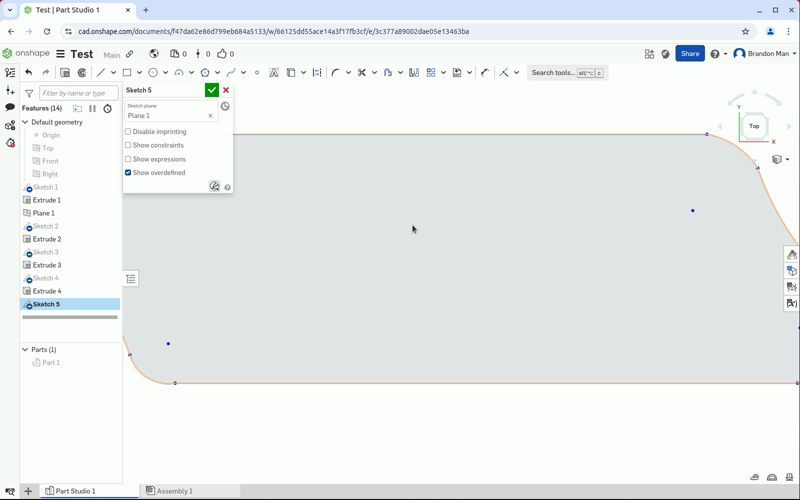
scroll(-6)
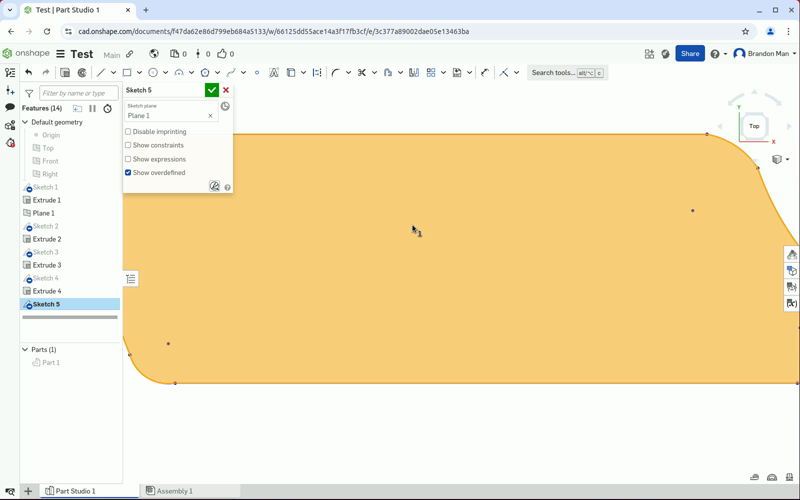
scroll(-6)
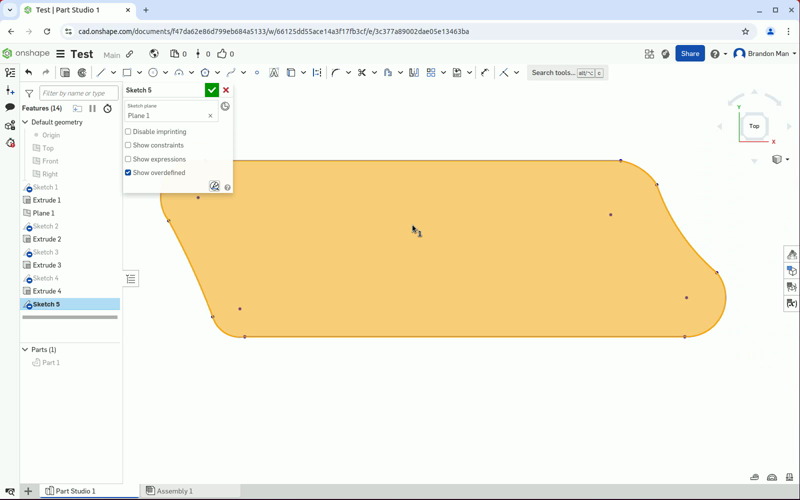
scroll(-6)
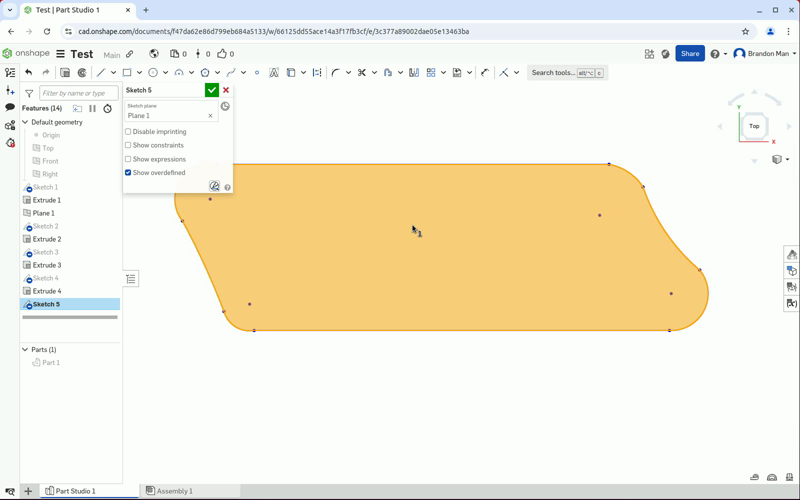
scroll(-6)
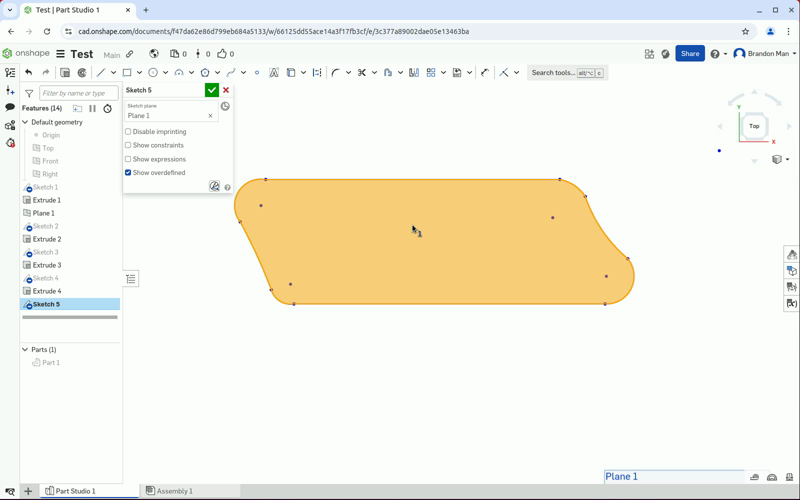
scroll(-6)
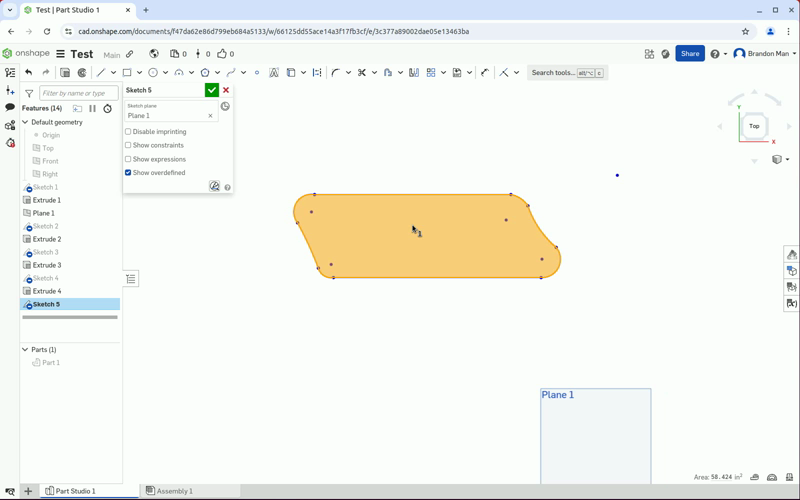
scroll(-6)
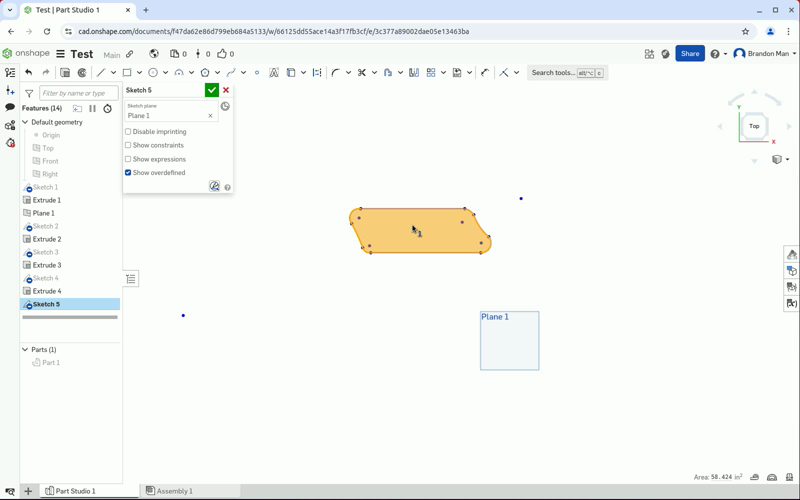
scroll(-6)
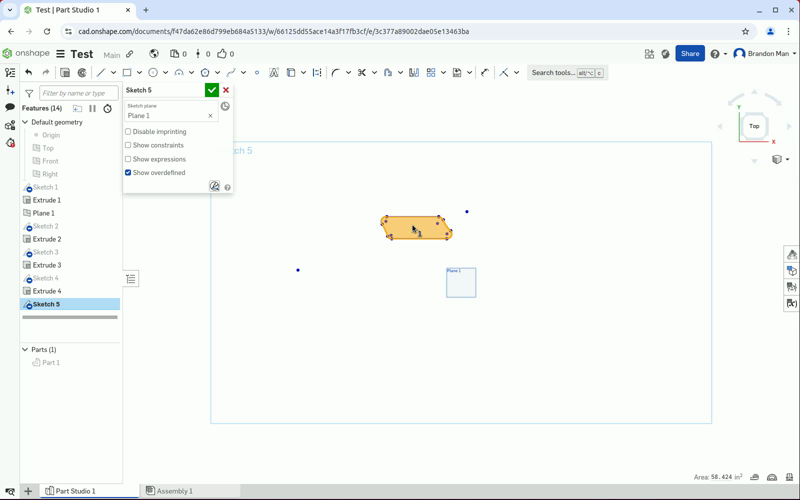
mouse_move(73, 352)
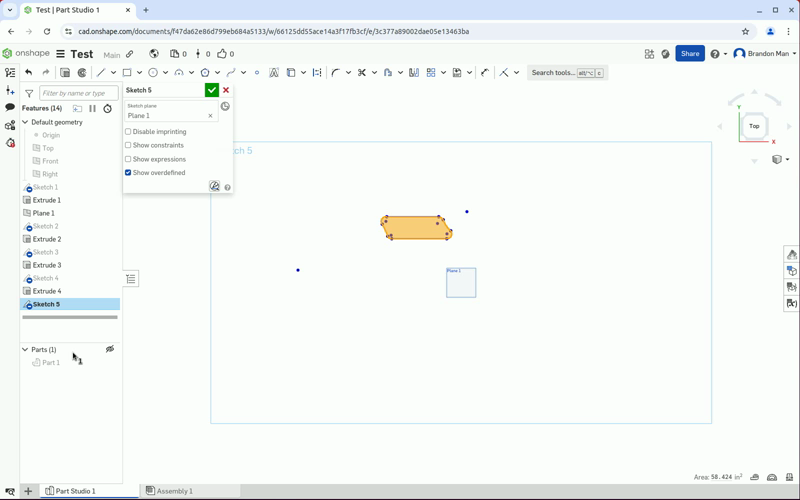
key(shift+y)
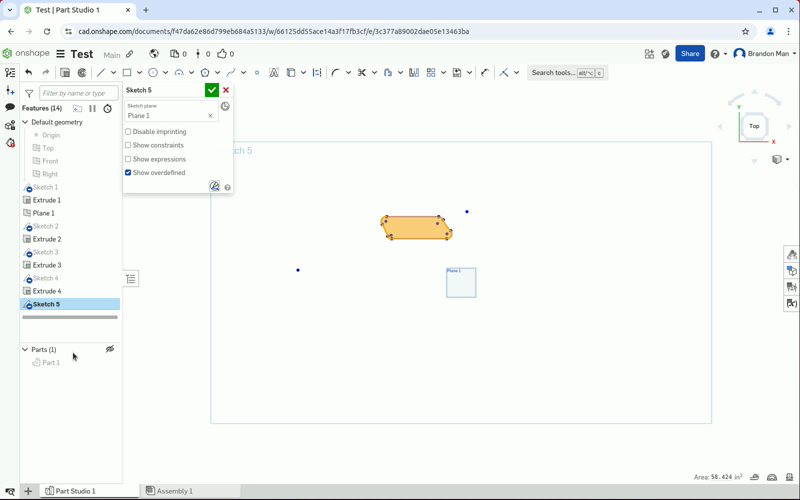
key(shift+e)
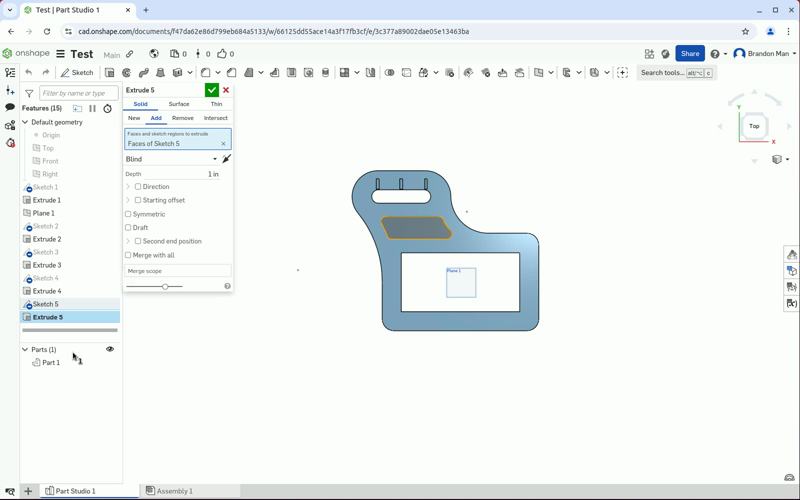
mouse_move(143, 106)
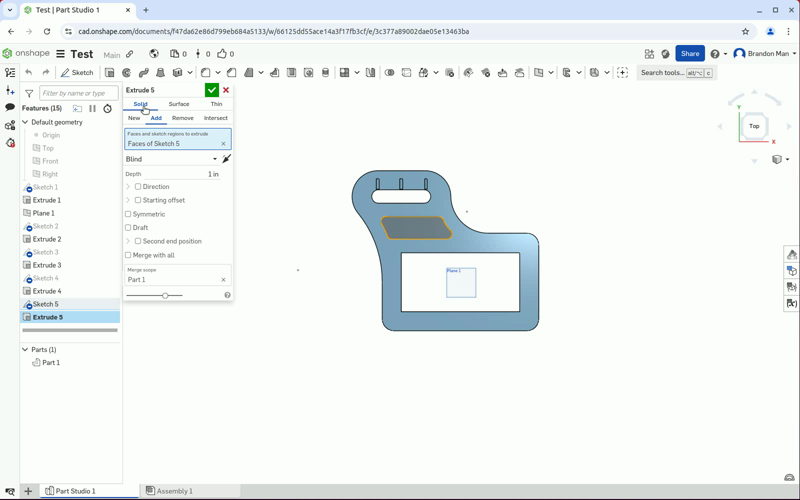
click(143, 106)
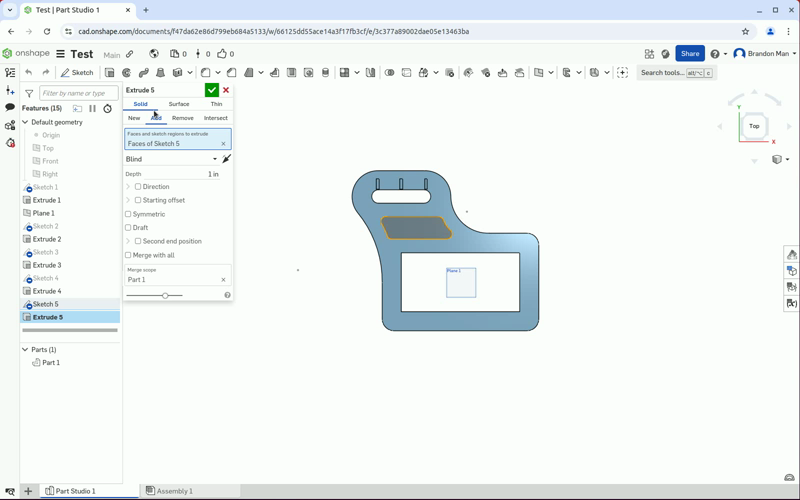
mouse_move(186, 120)
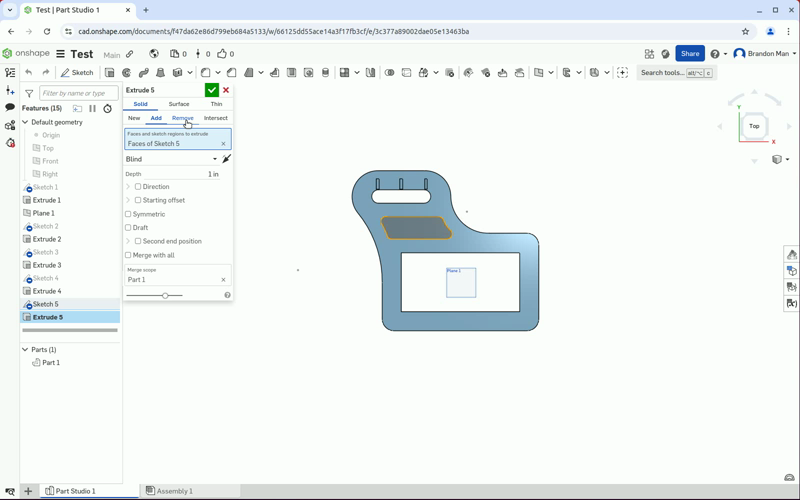
click(186, 120)
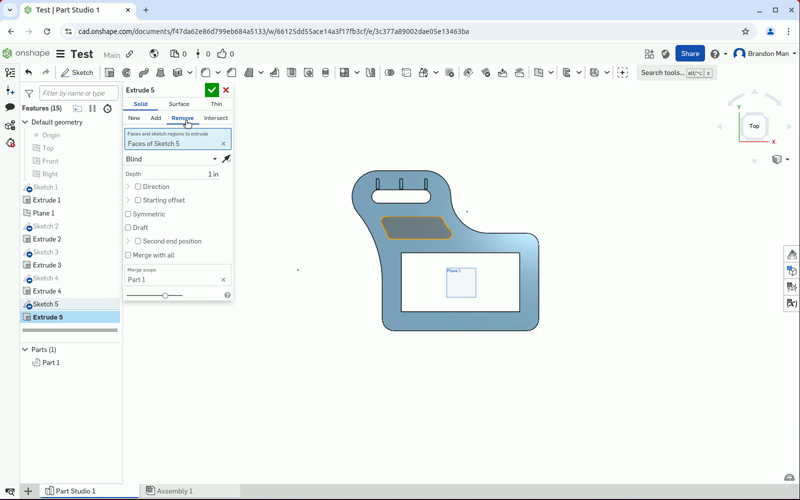
key(tab, 4)
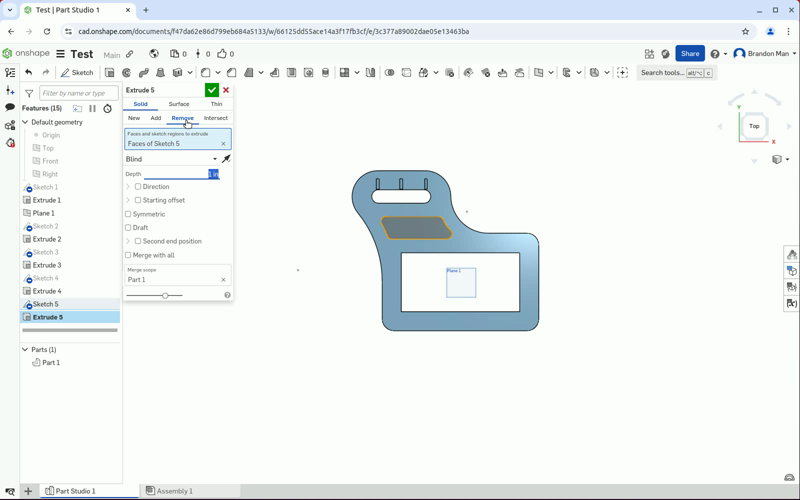
text(2.407)
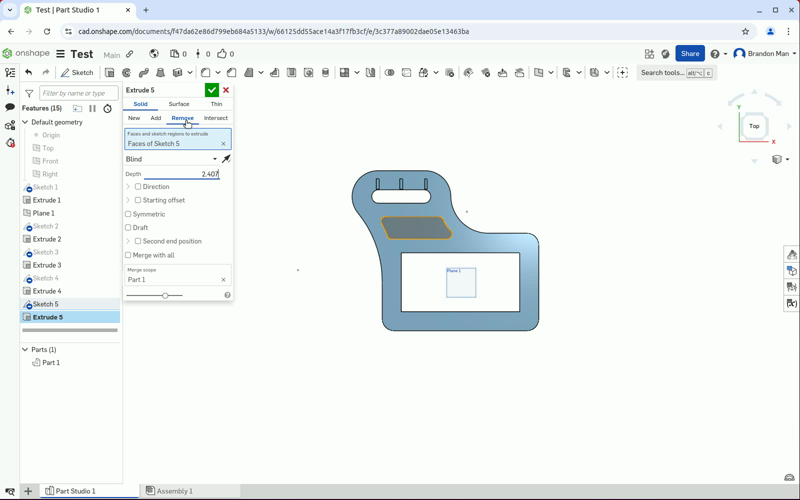
key(tab, 6)
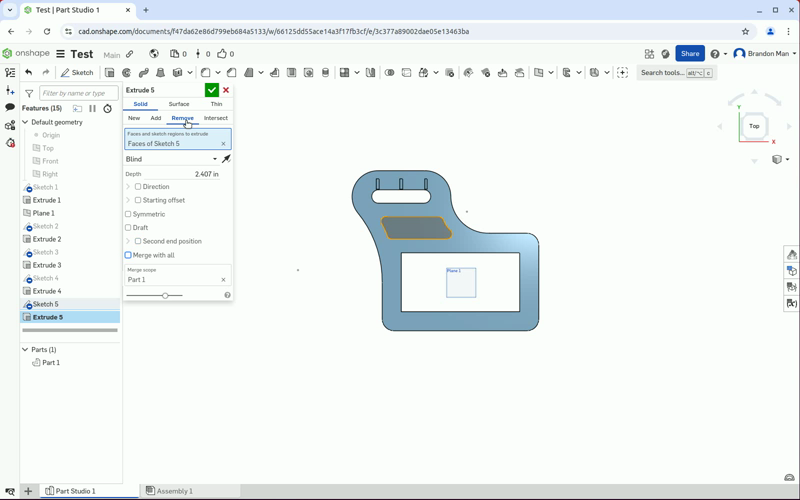
key(space)
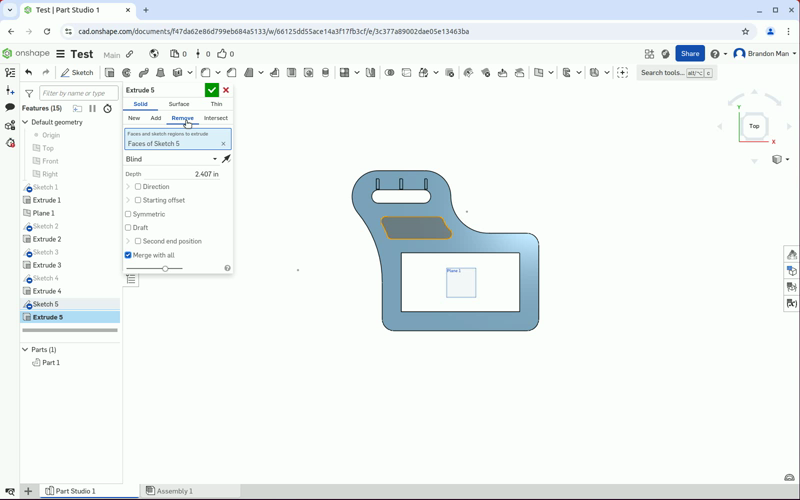
key(enter)
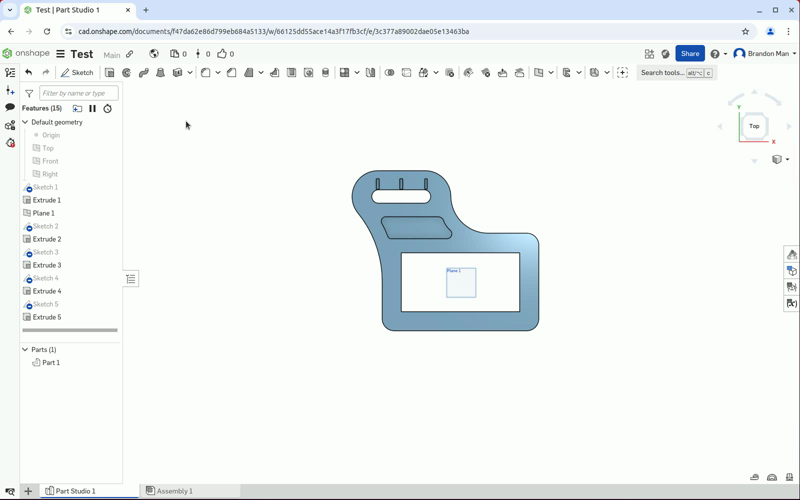
key(shift+h)
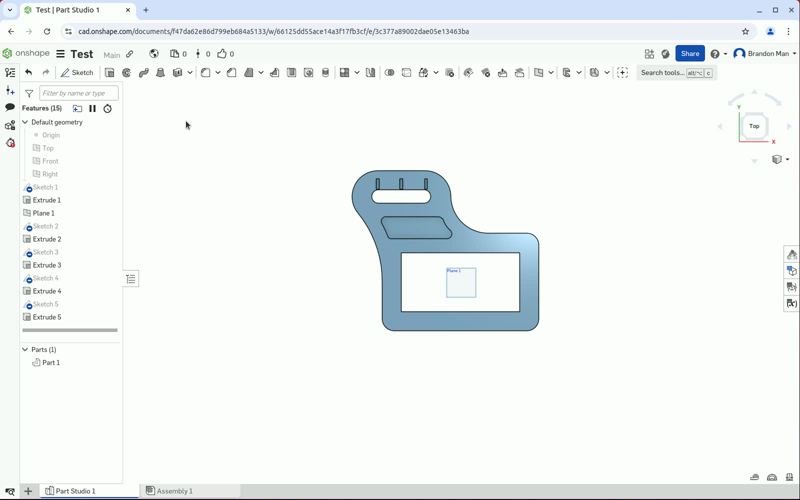
key(shift+h)
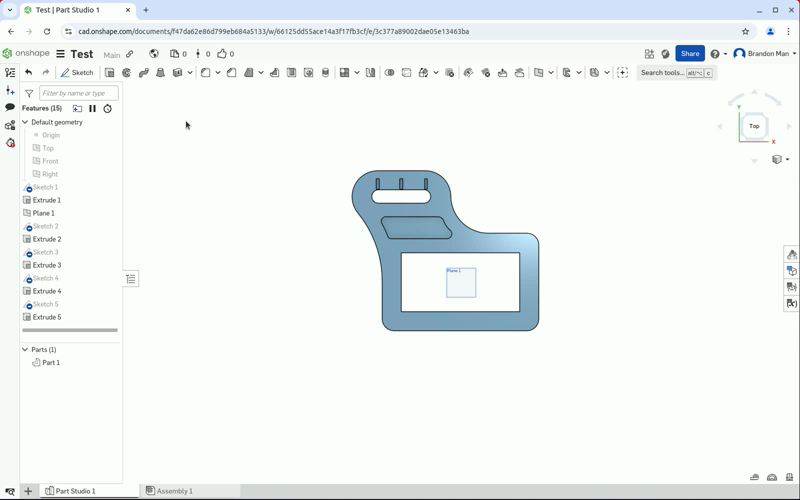
key(shift+7)
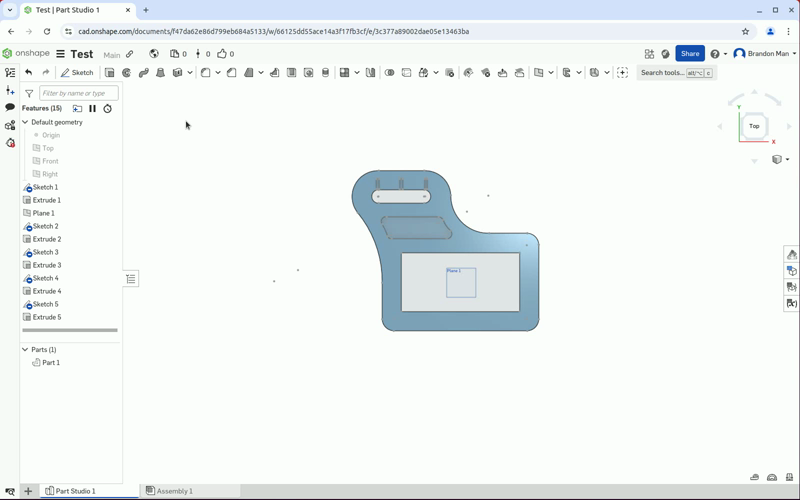
key(up, 3)
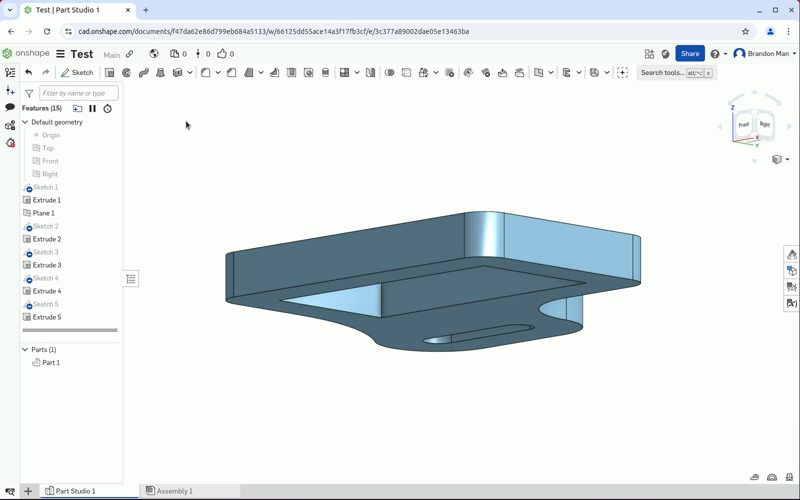
key(left, 3)
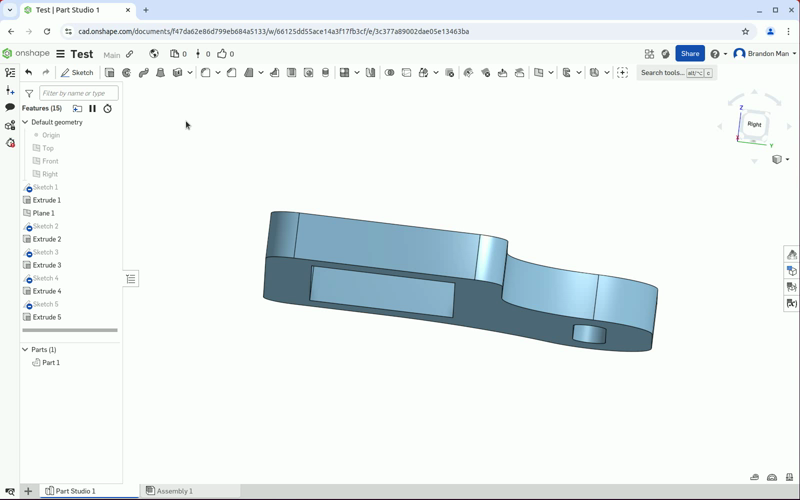
key(right, 3)
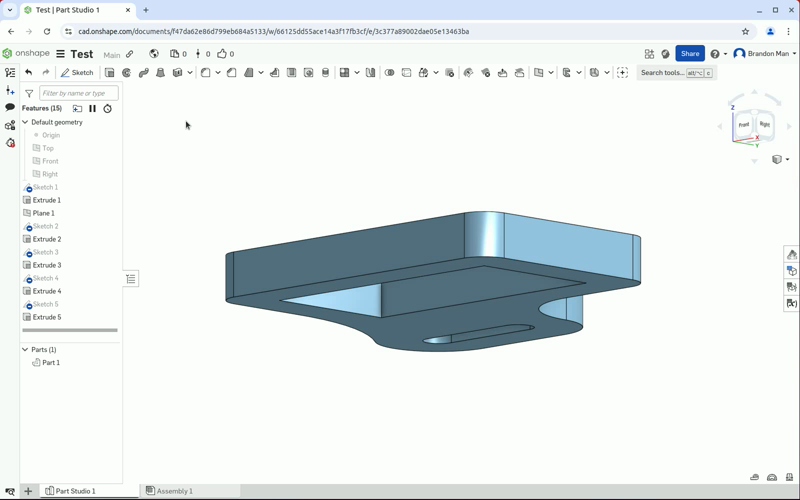
key(down, 3)
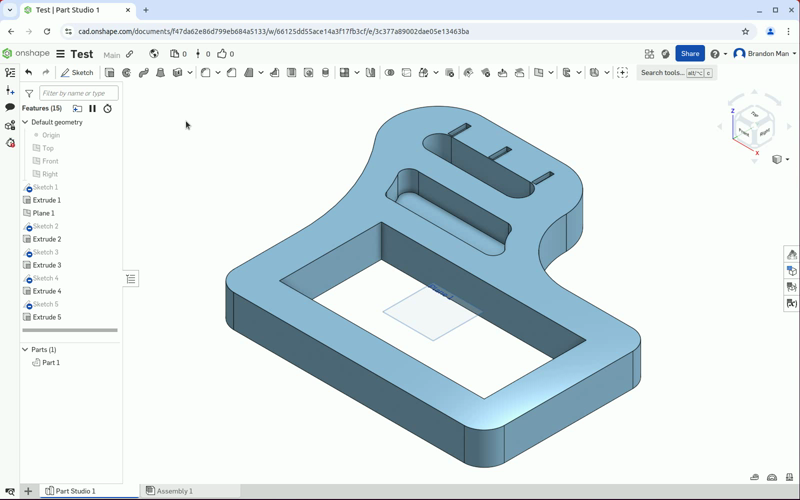
mouse_move(73, 189)
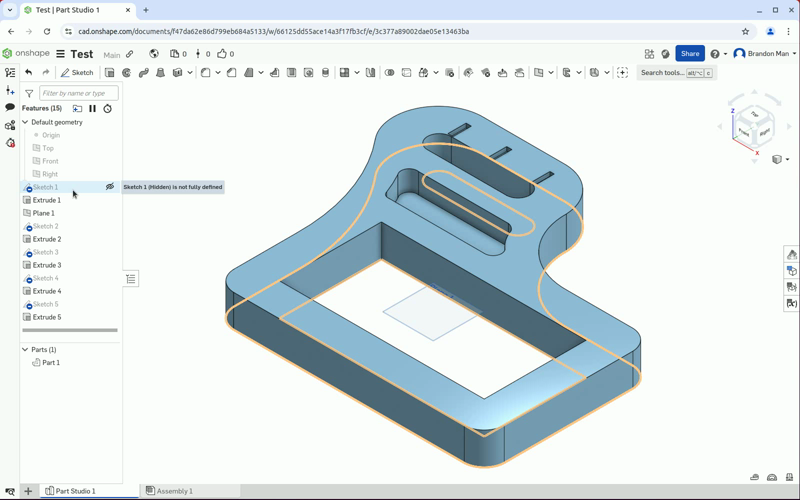
click(73, 189)